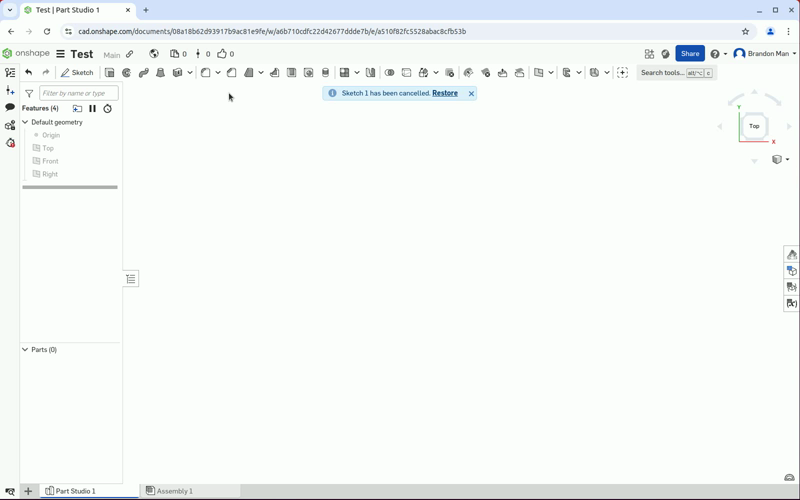
key(shift+h)
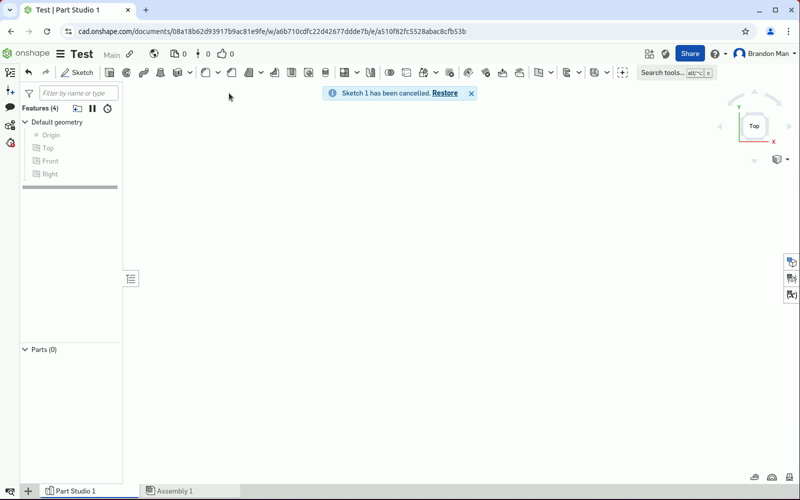
mouse_move(73, 352)
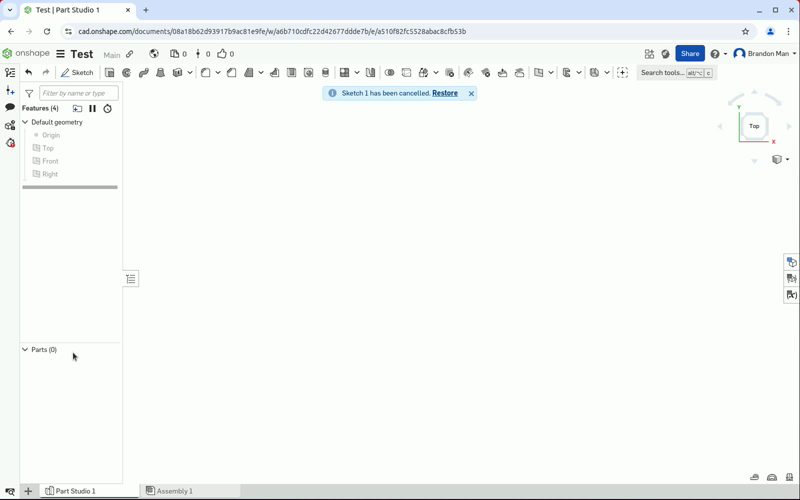
key(y)
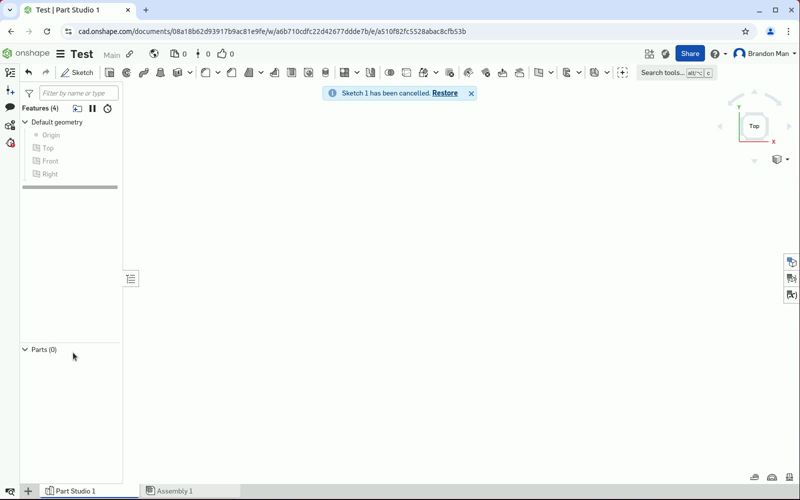
key(shift+p)
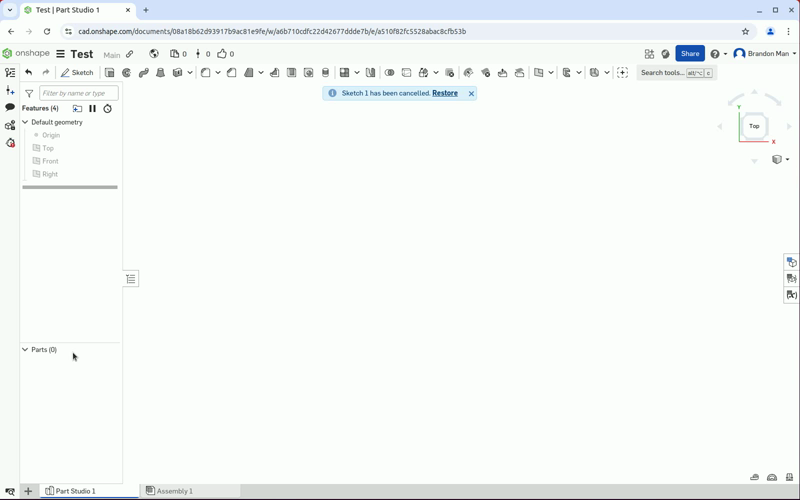
key(space)
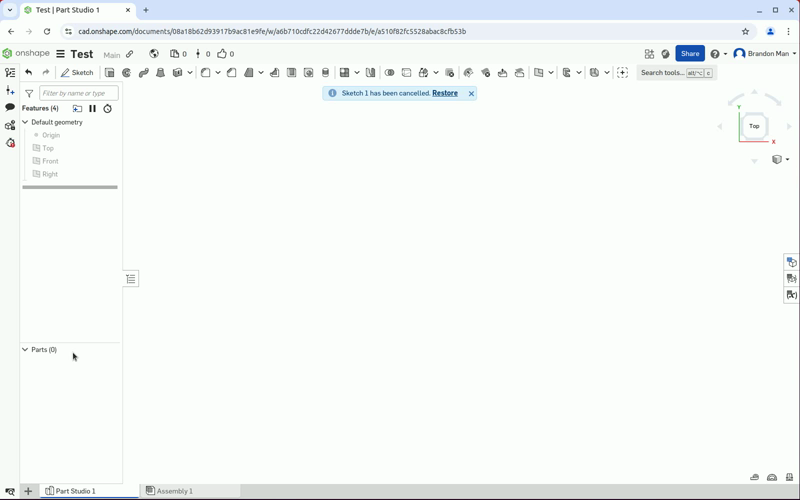
key_down(shift)
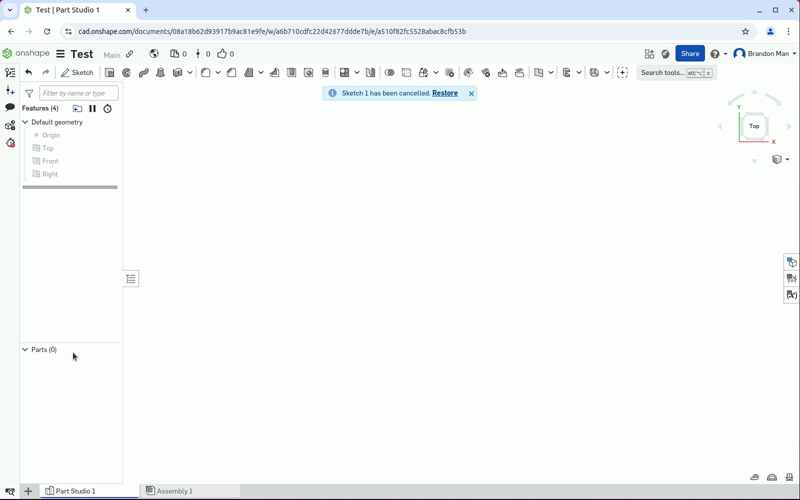
key(up)
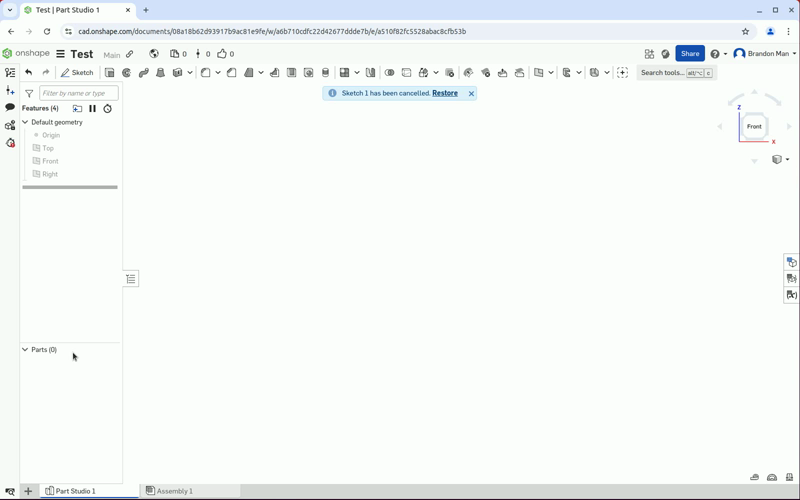
key_up(shift)
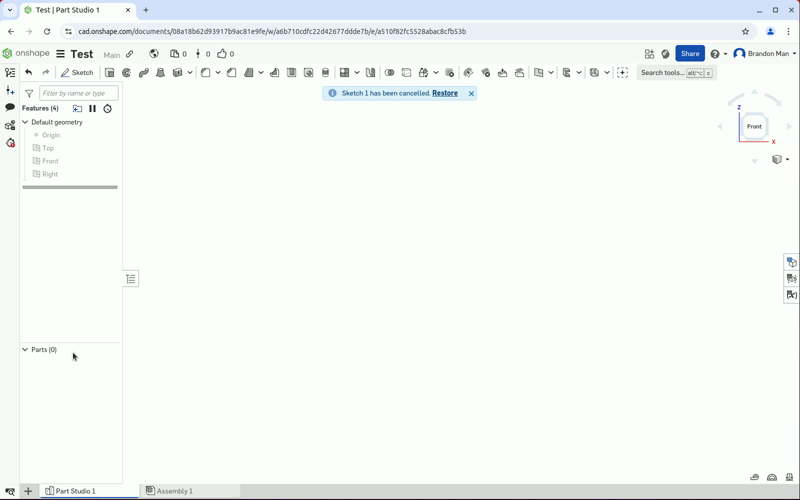
key(space)
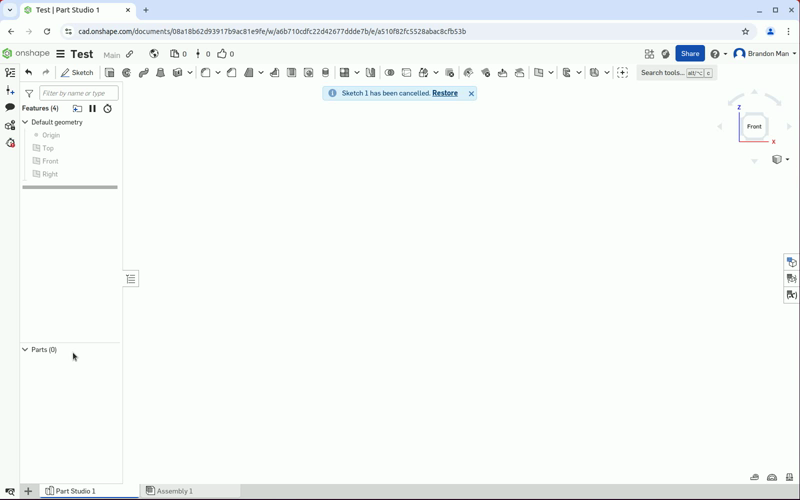
key_down(shift)
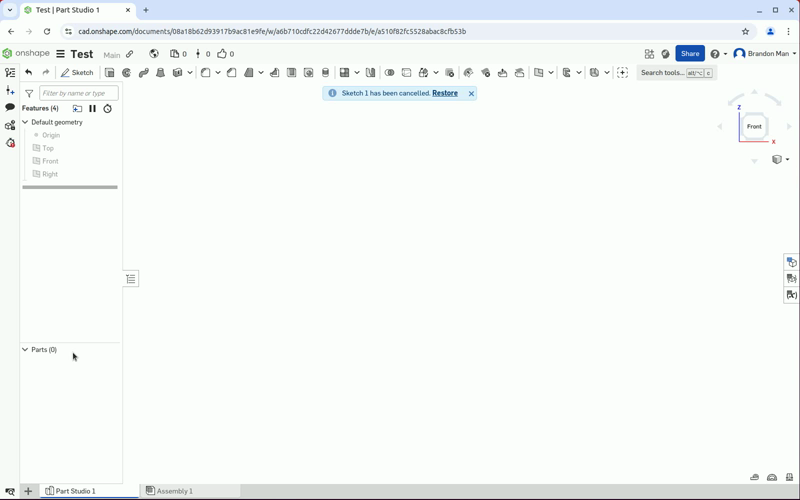
key(left)
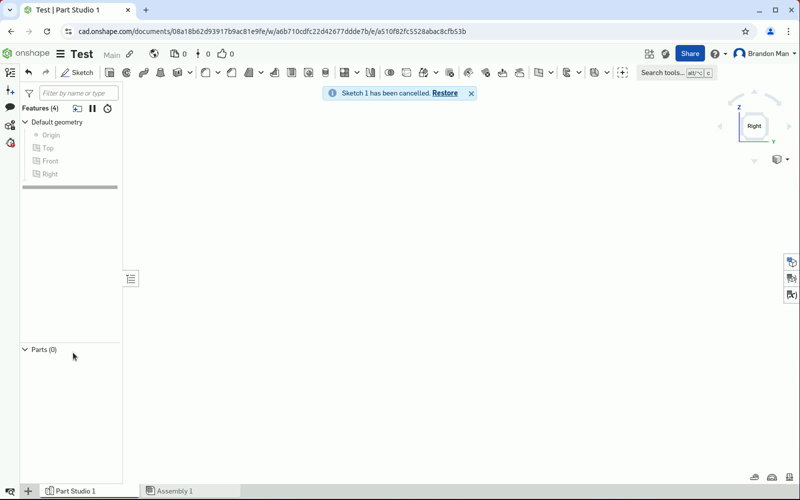
key_up(shift)
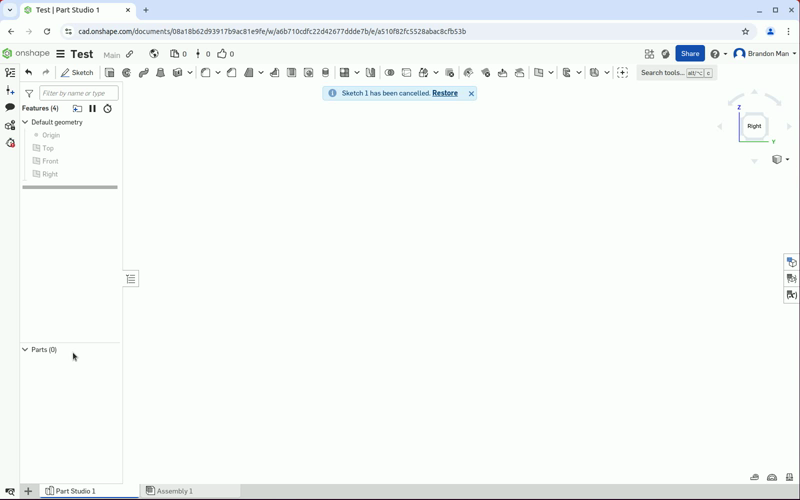
mouse_move(73, 352)
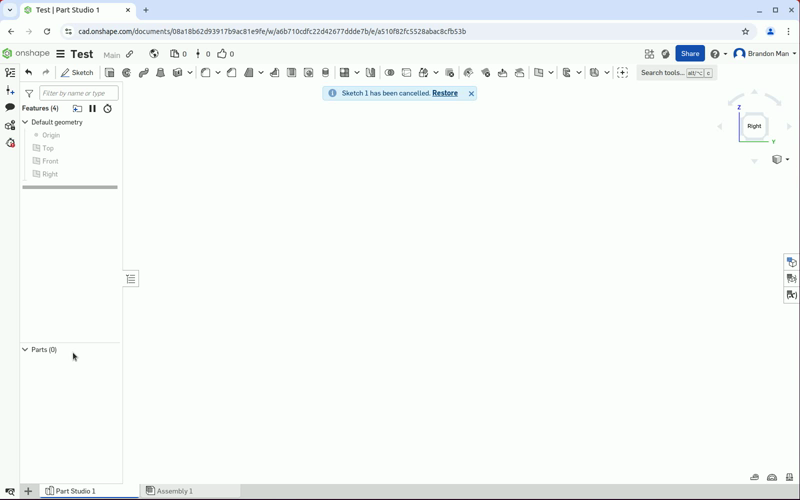
key(shift+y)
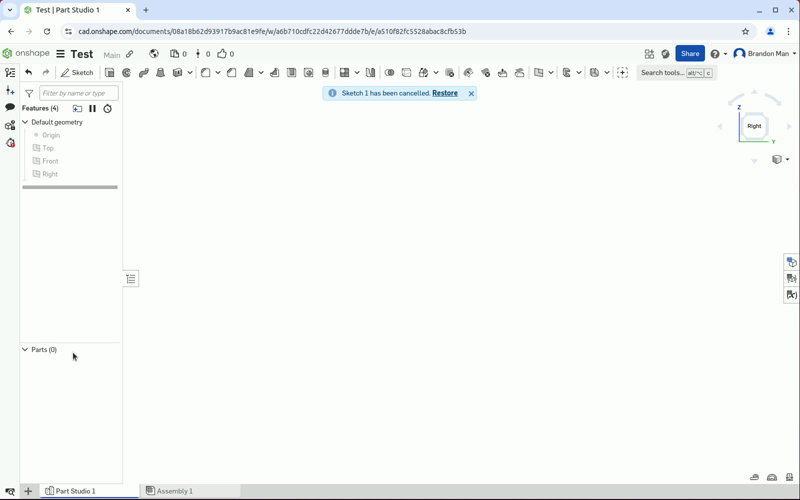
key(shift+s)
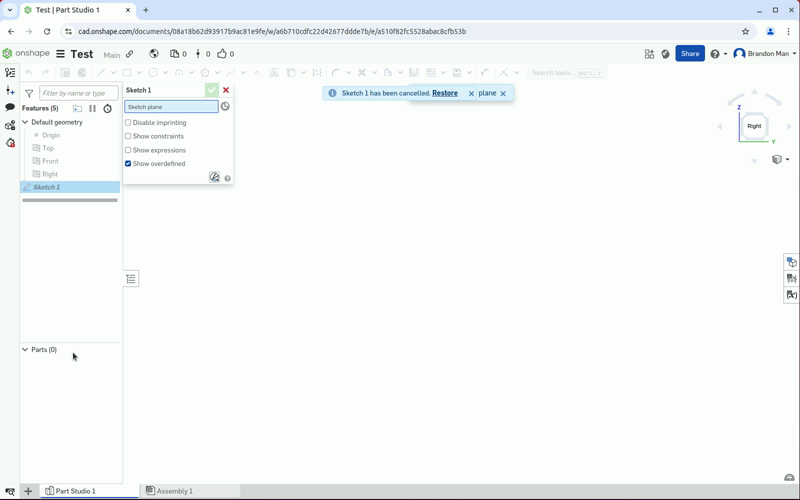
mouse_move(73, 176)
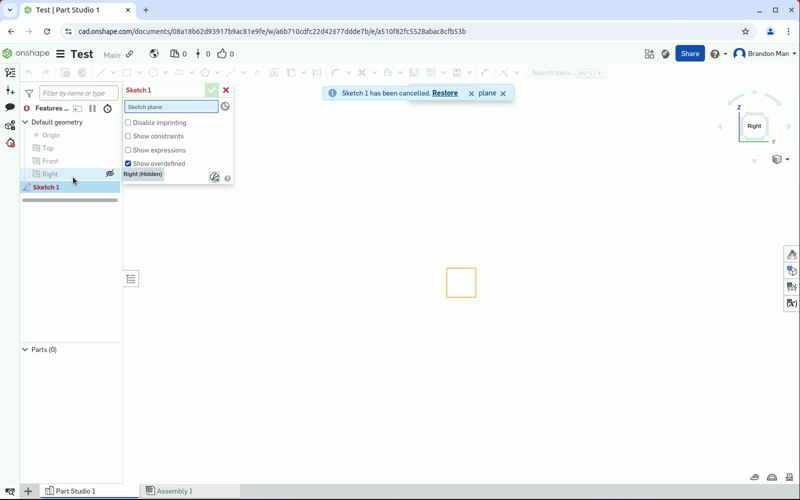
click(73, 176)
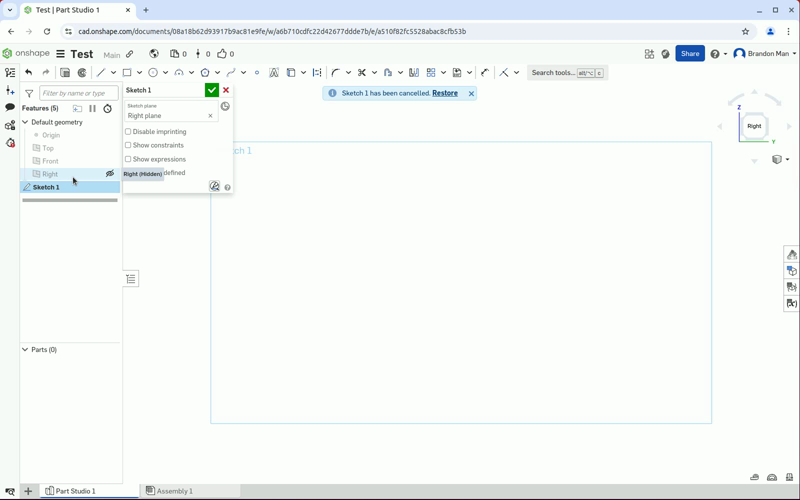
mouse_move(73, 352)
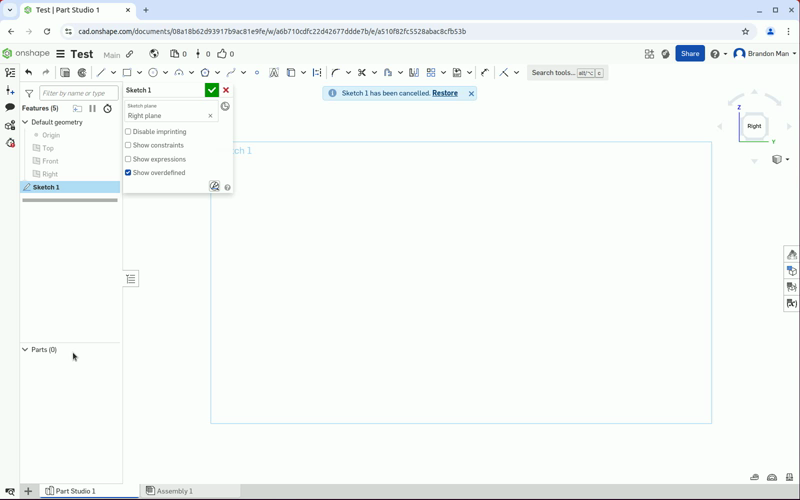
key(y)
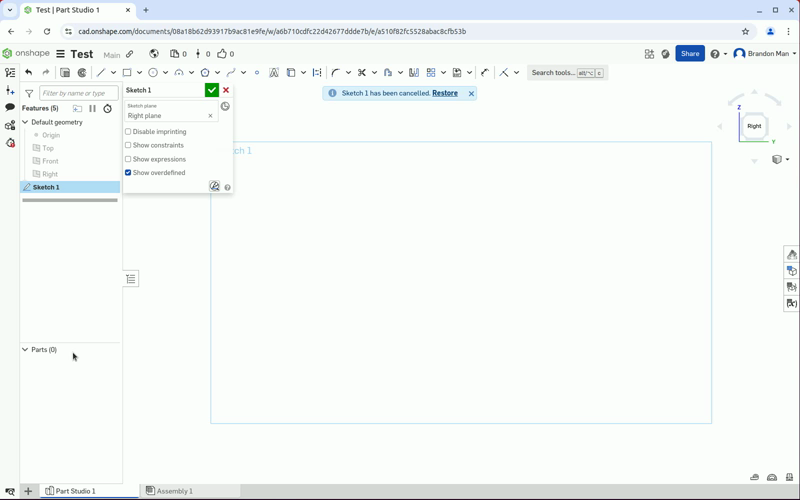
key(l)
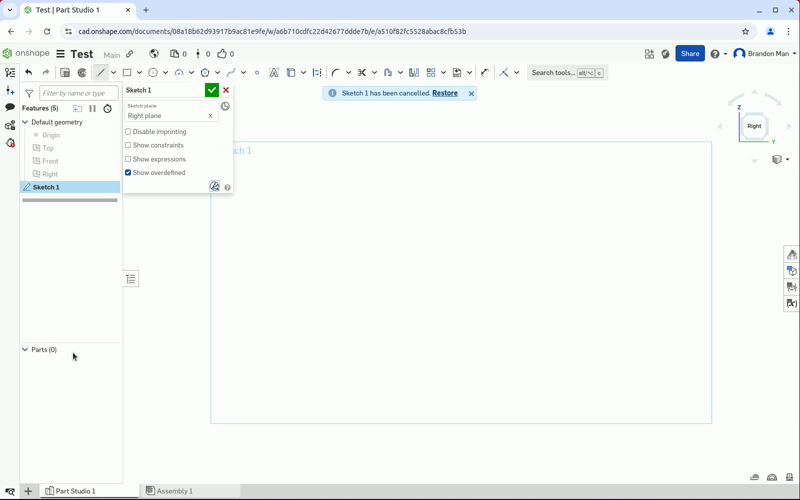
key_down(shift)
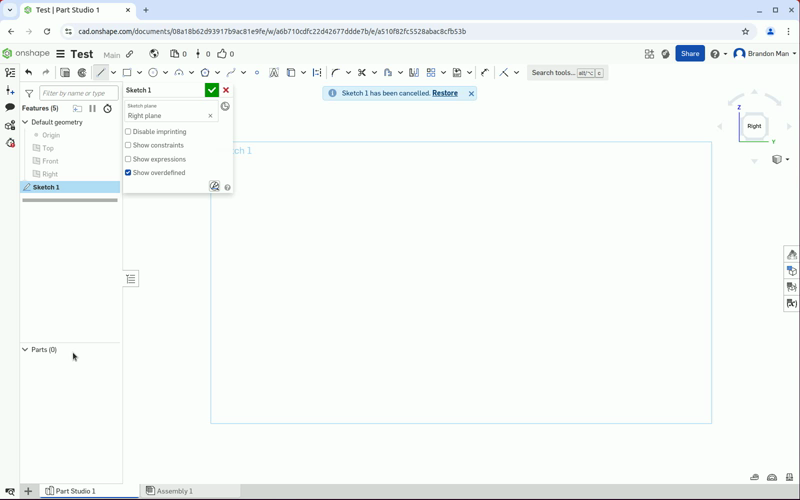
mouse_move(454, 282)
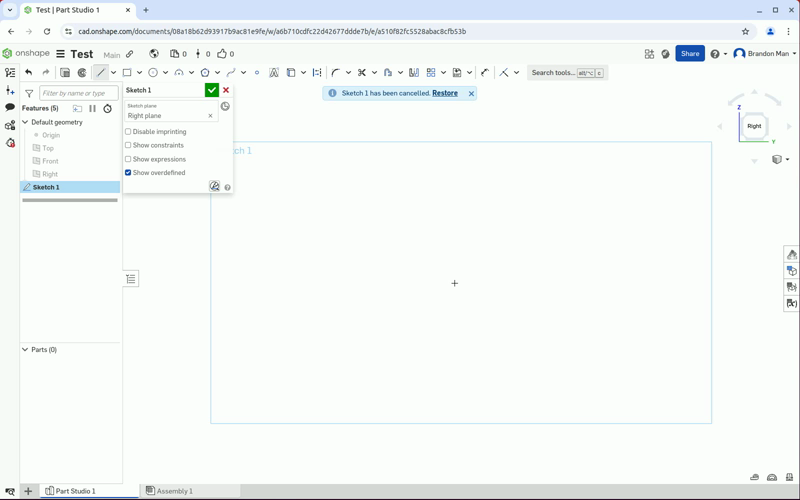
click(454, 282)
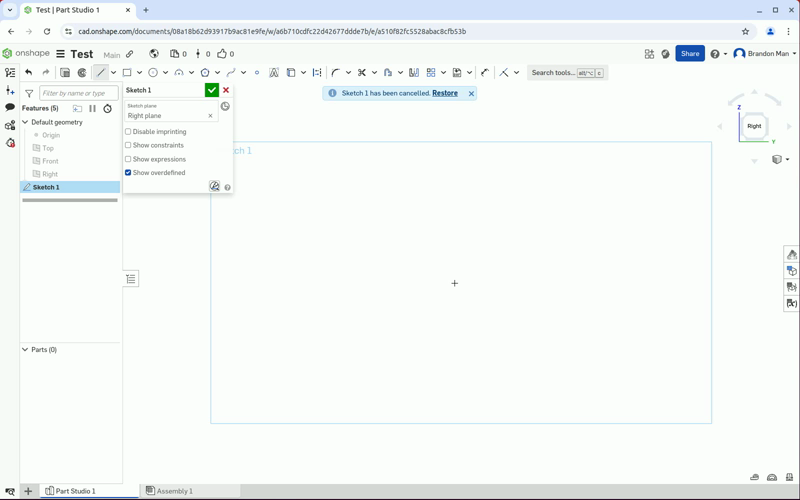
key_up(shift)
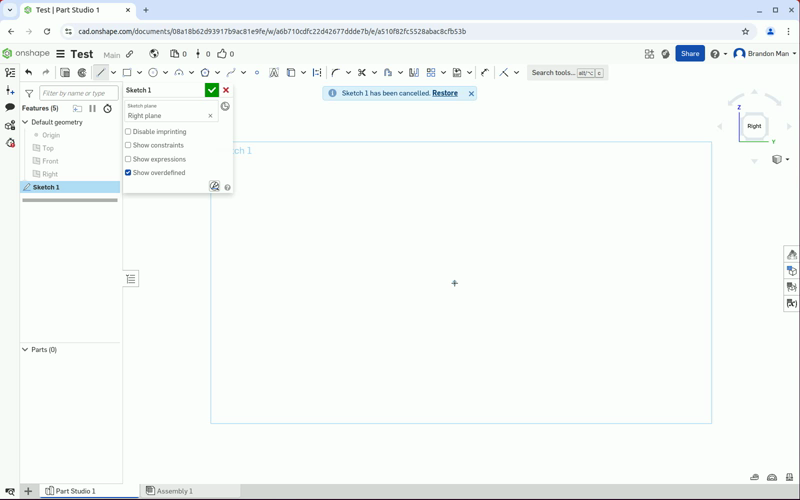
key_down(shift)
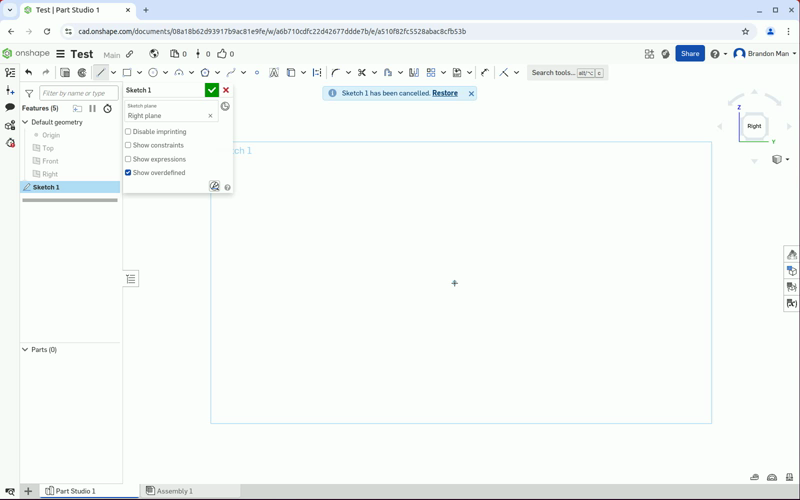
mouse_move(484, 282)
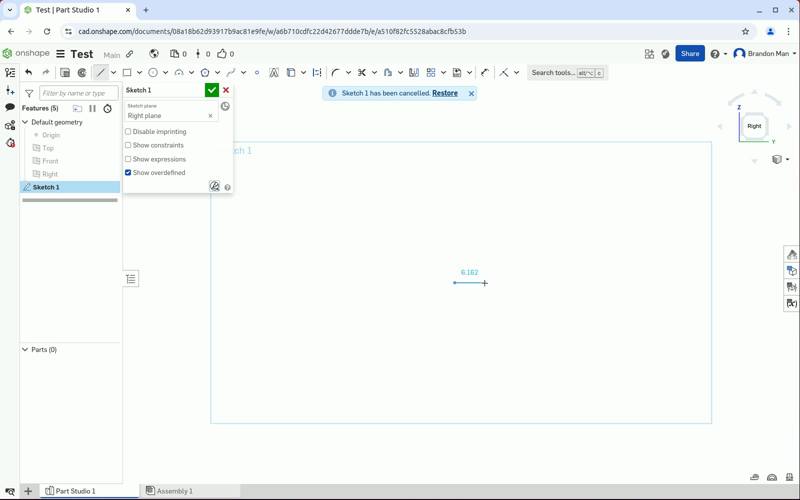
mouse_move(461, 282)
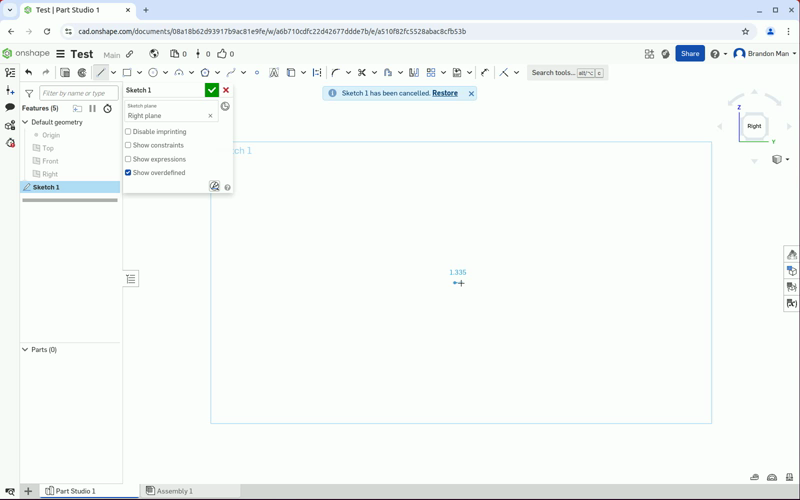
scroll(6)
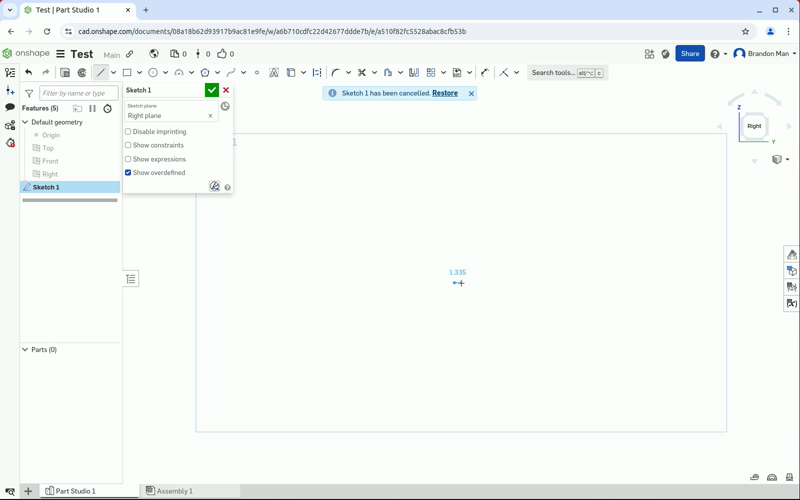
scroll(6)
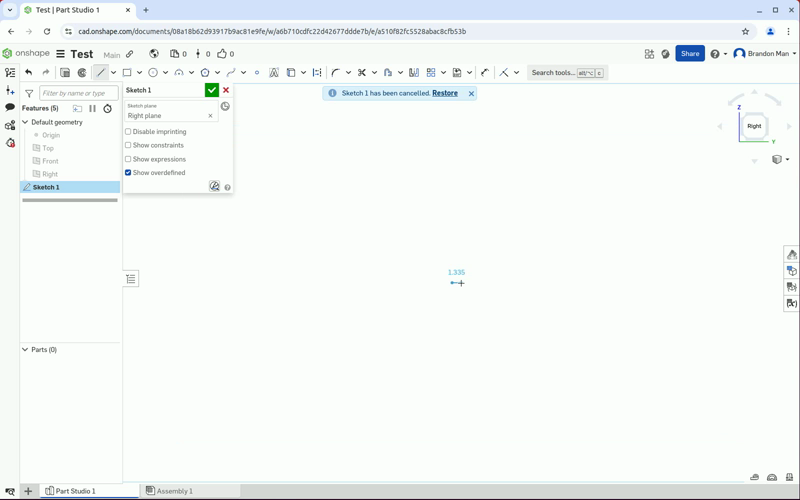
scroll(6)
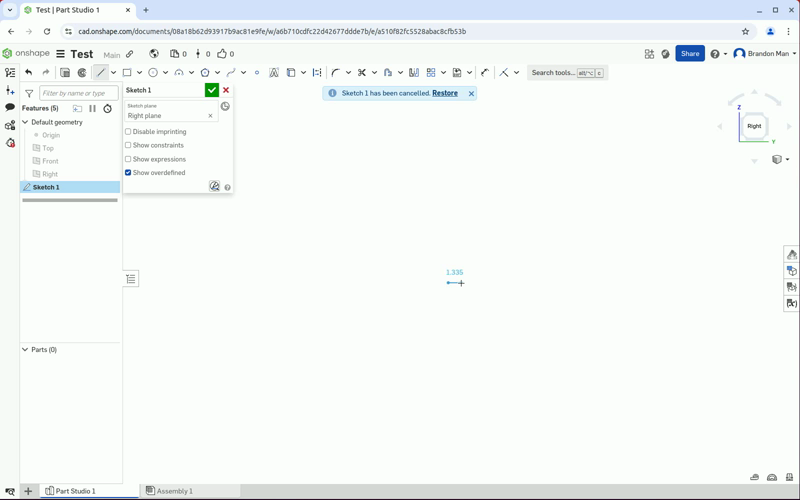
scroll(6)
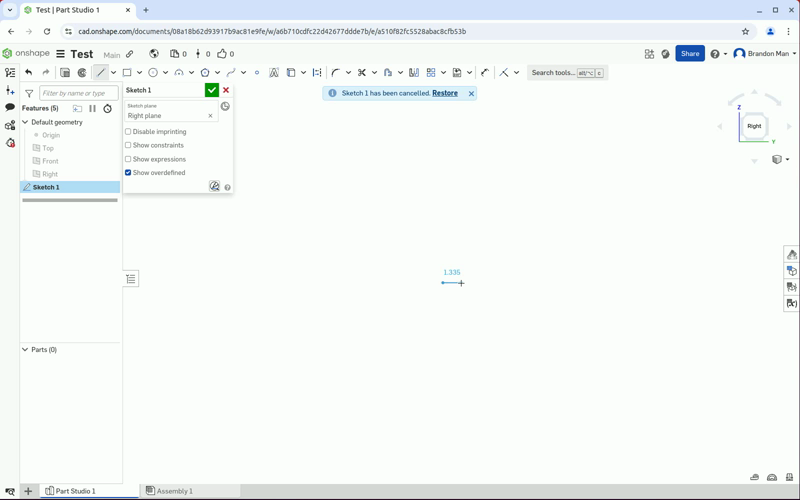
scroll(6)
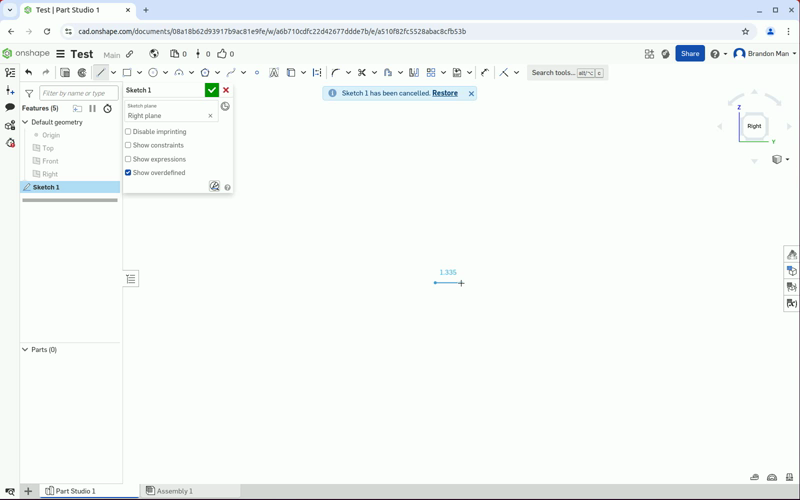
scroll(6)
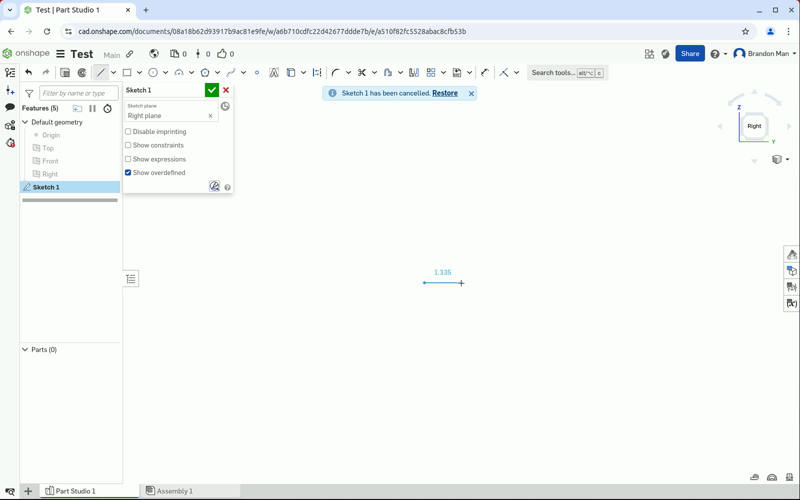
scroll(6)
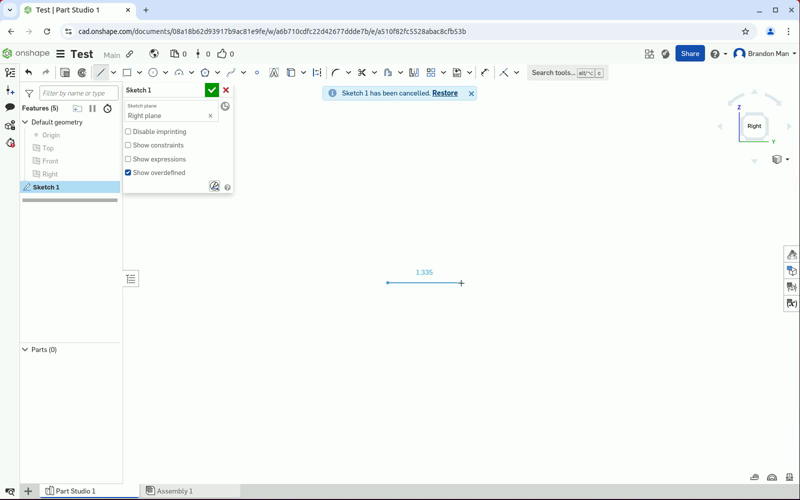
click(461, 282)
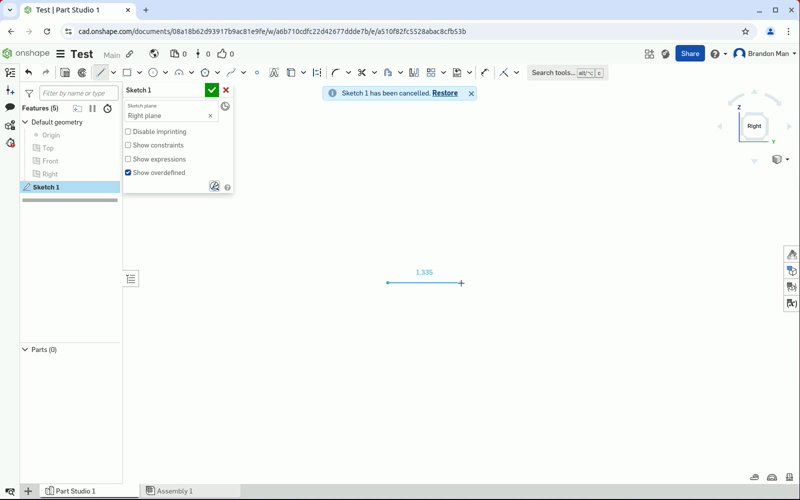
scroll(-6)
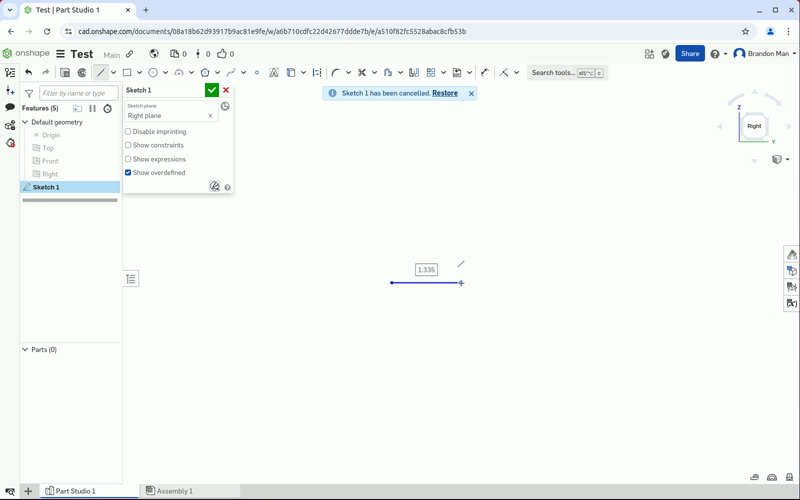
scroll(-6)
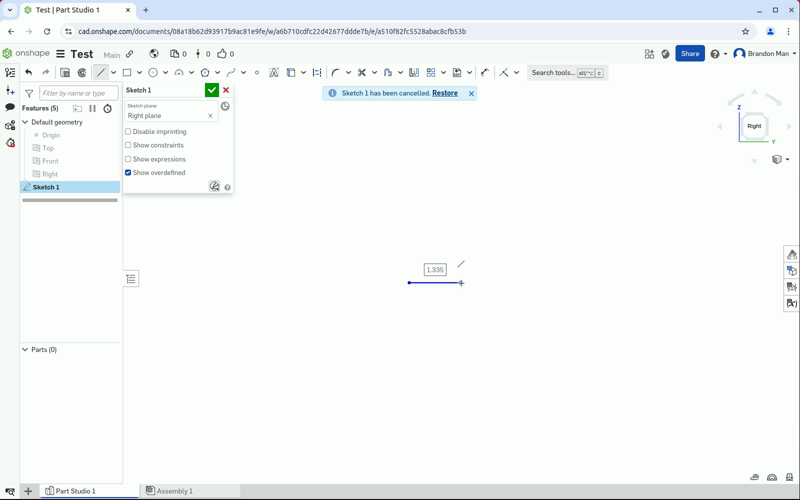
scroll(-6)
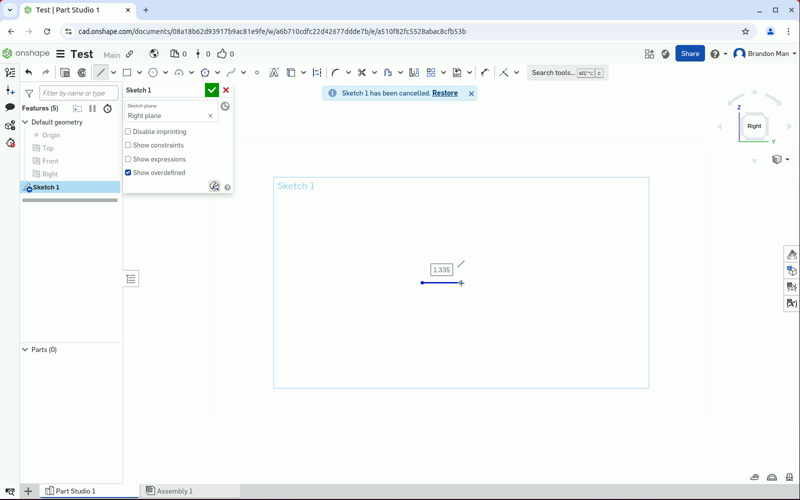
scroll(-6)
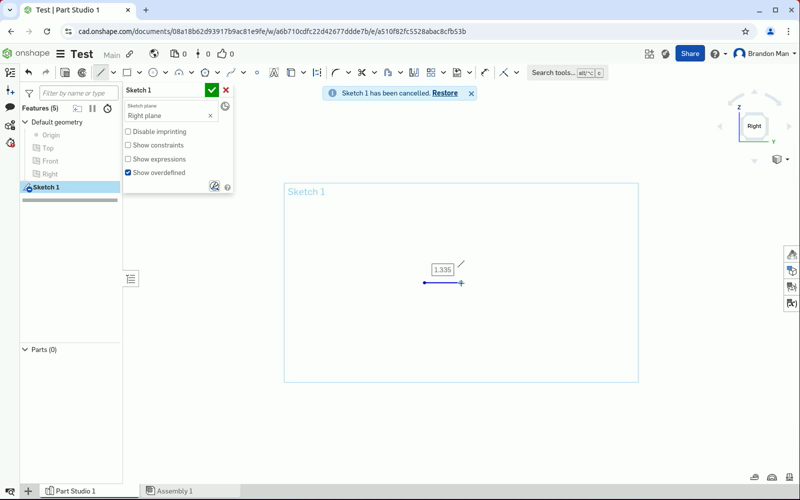
scroll(-6)
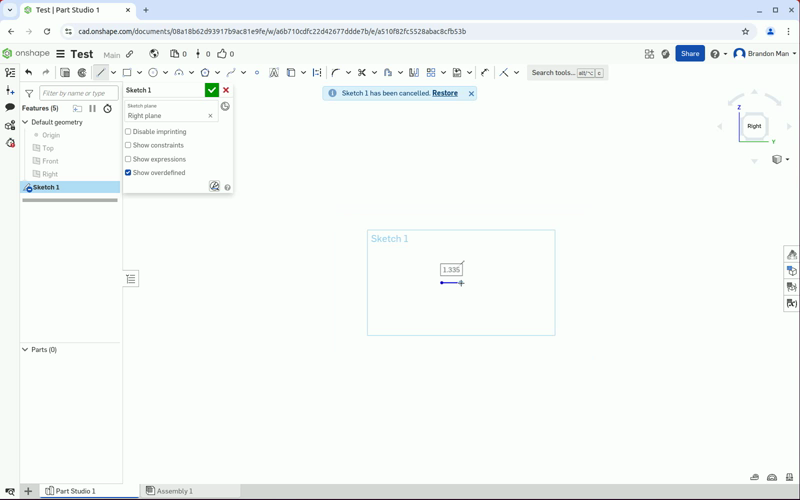
scroll(-6)
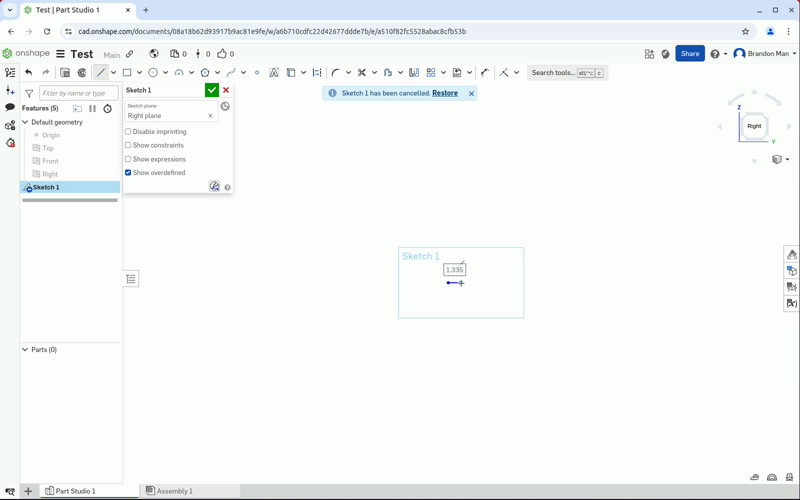
scroll(-6)
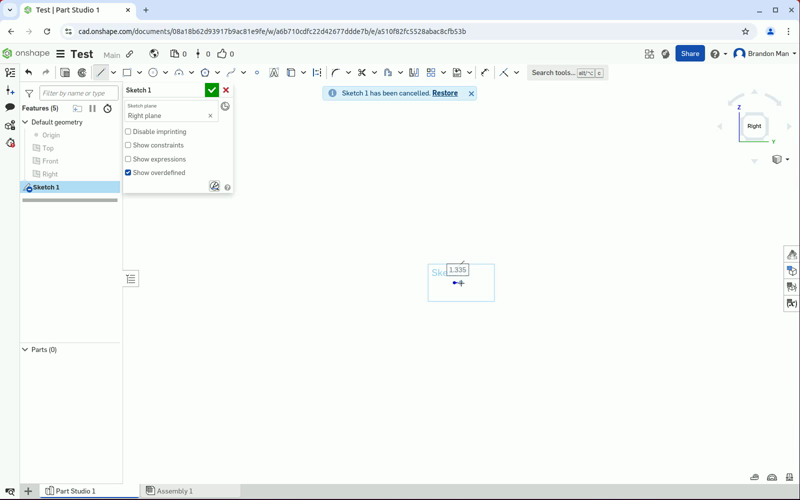
key_up(shift)
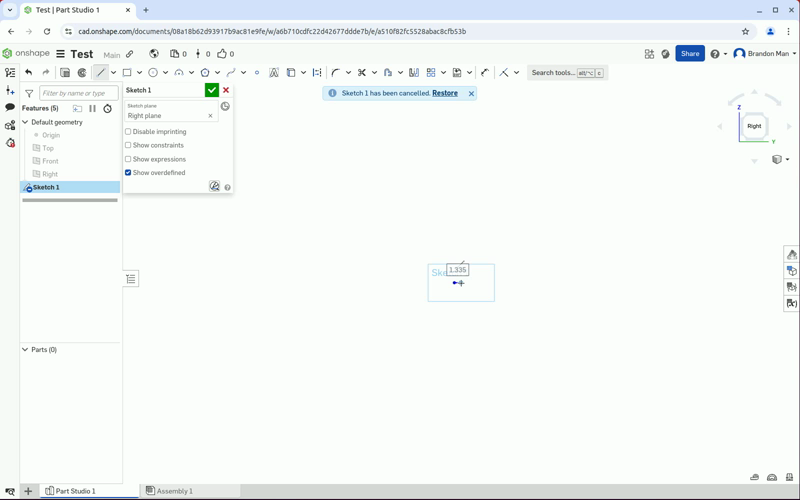
key_down(shift)
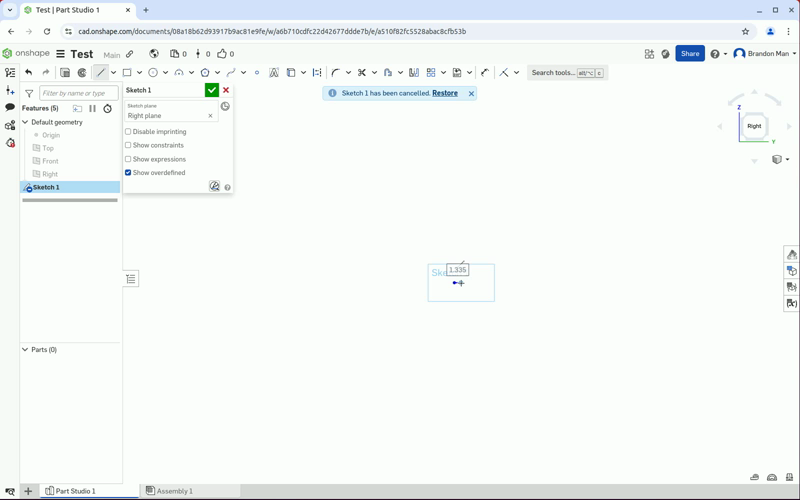
mouse_move(491, 282)
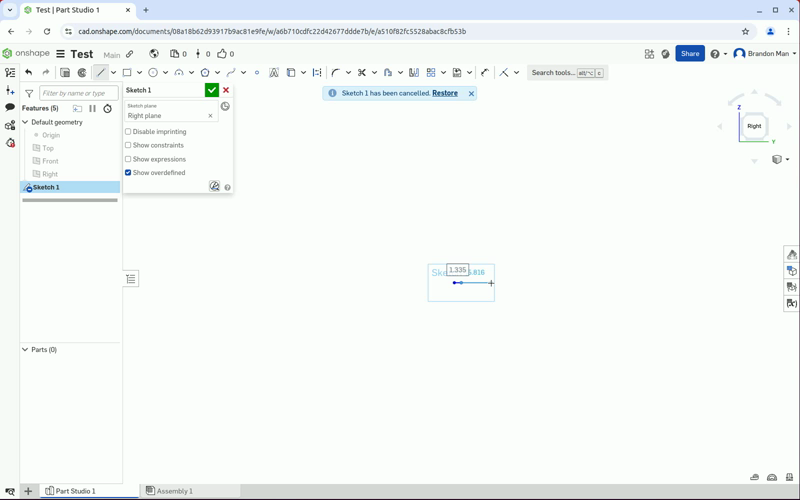
mouse_move(461, 267)
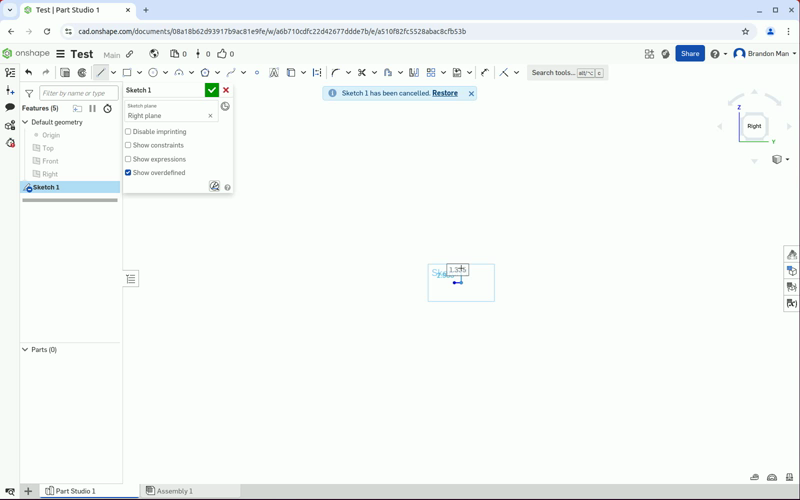
click(461, 267)
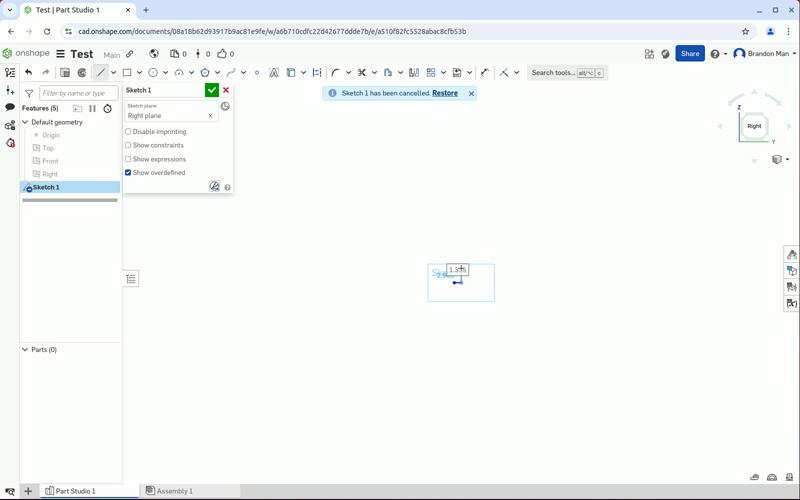
key_up(shift)
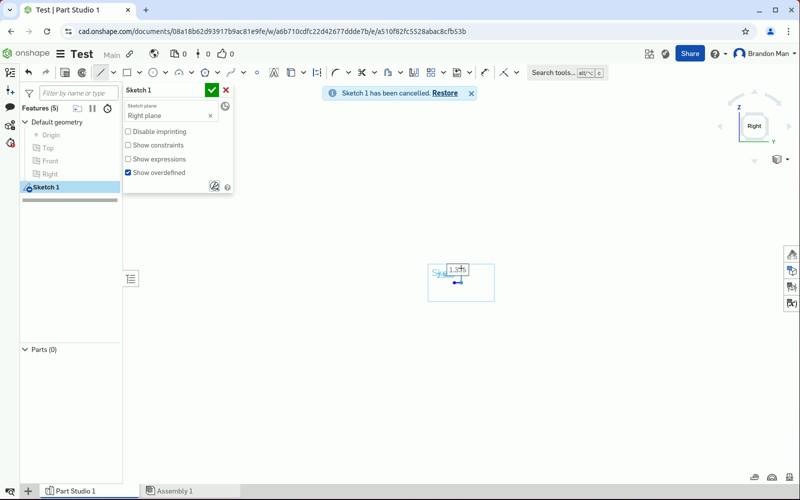
key_down(shift)
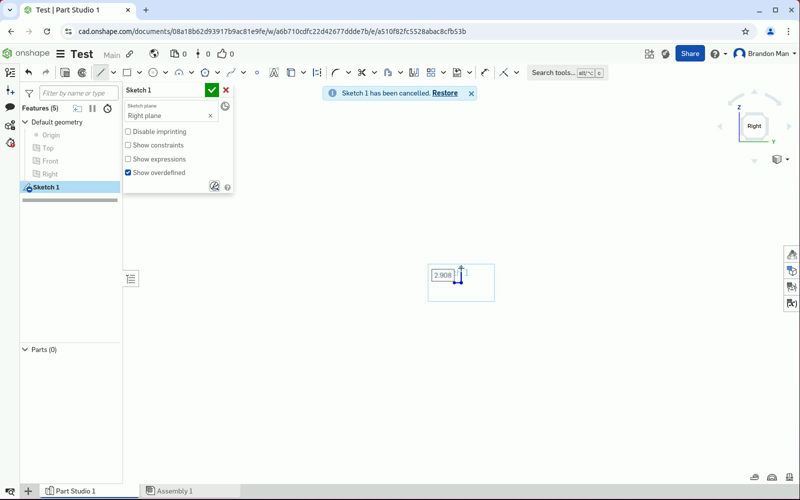
mouse_move(491, 267)
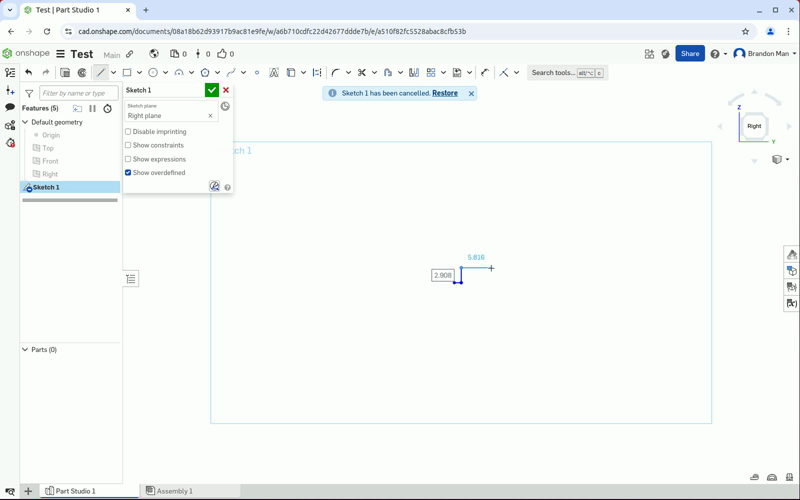
mouse_move(454, 267)
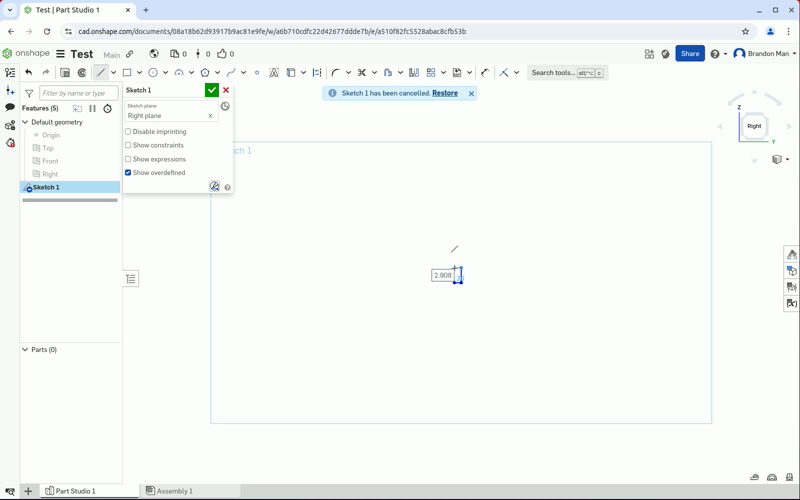
scroll(6)
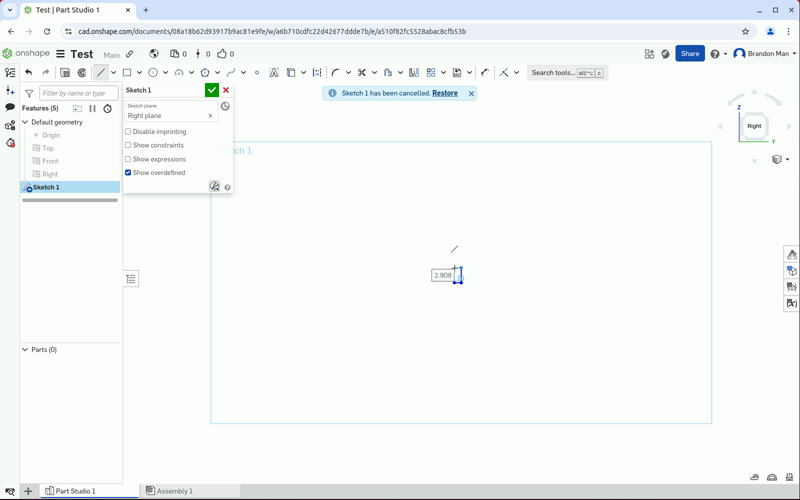
scroll(6)
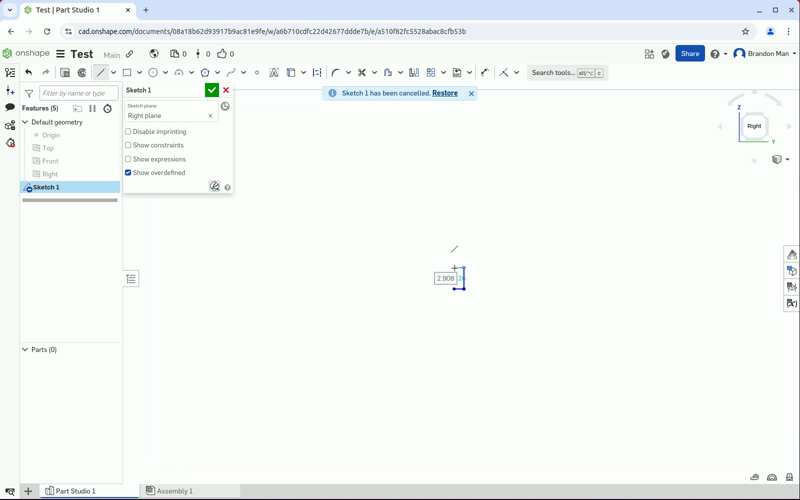
scroll(6)
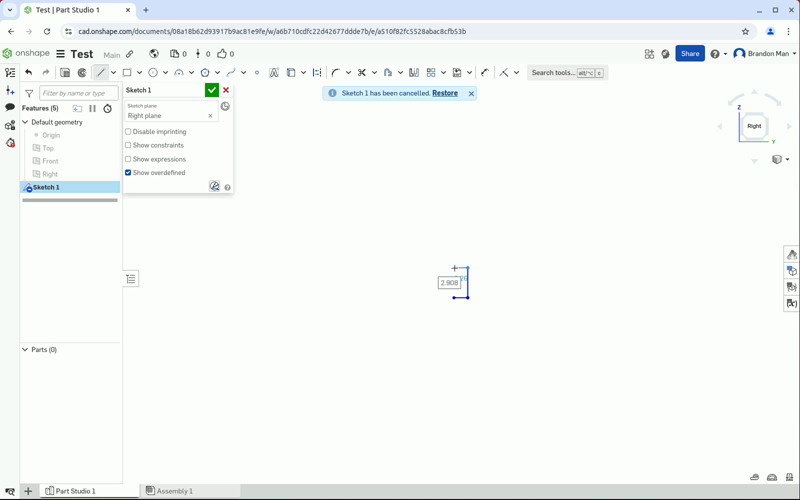
scroll(6)
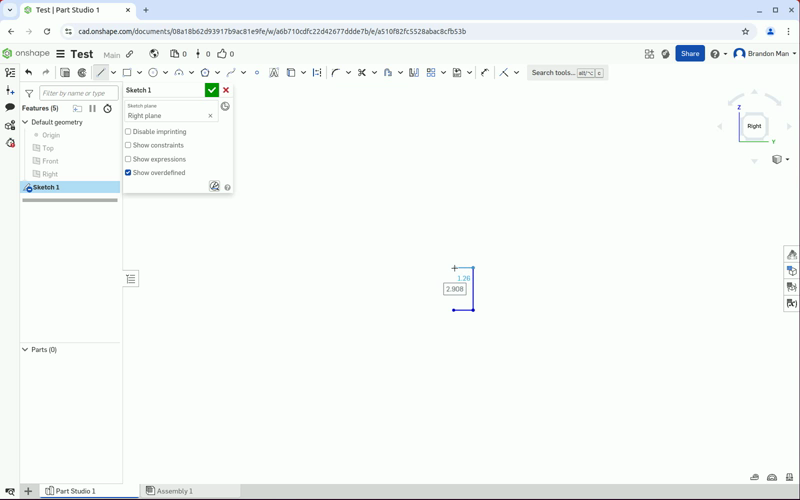
scroll(6)
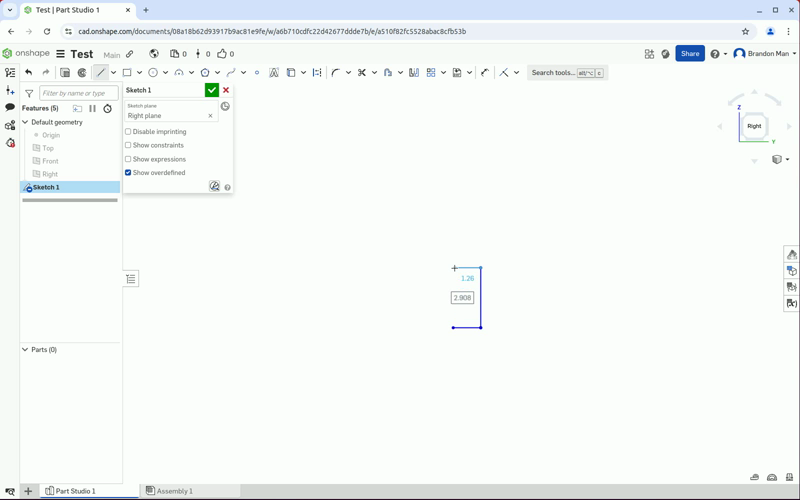
scroll(6)
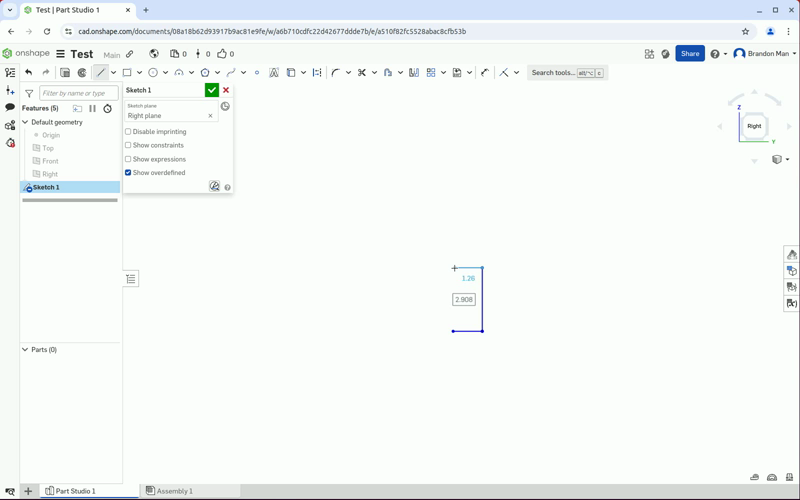
scroll(6)
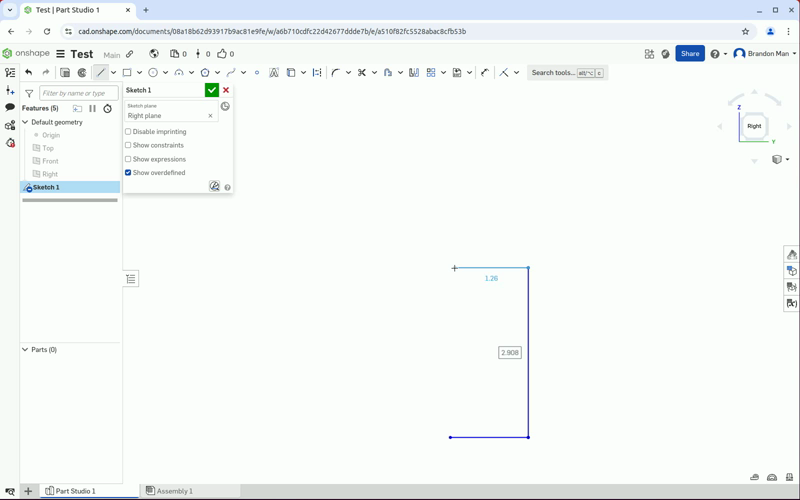
click(454, 267)
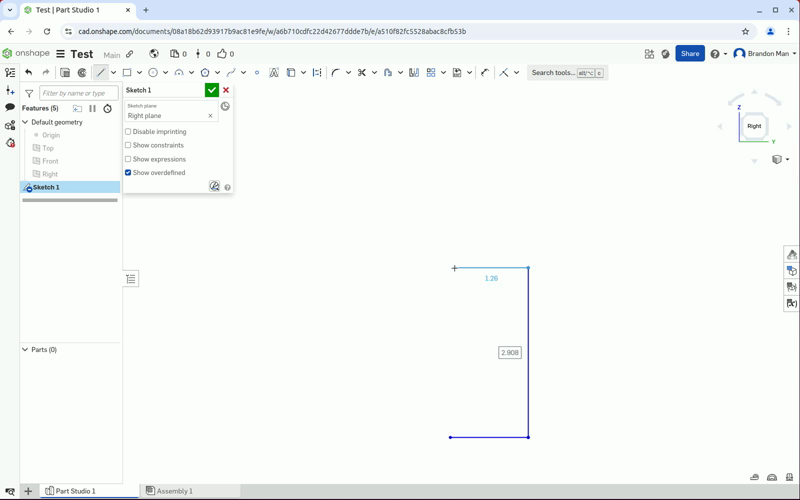
scroll(-6)
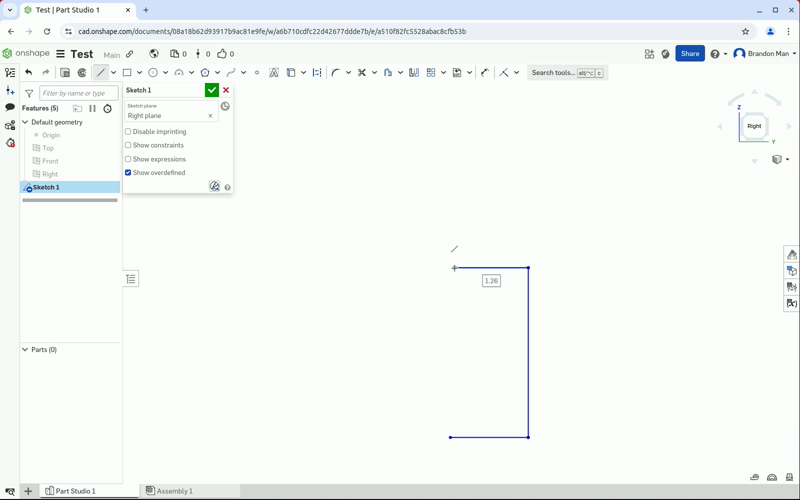
scroll(-6)
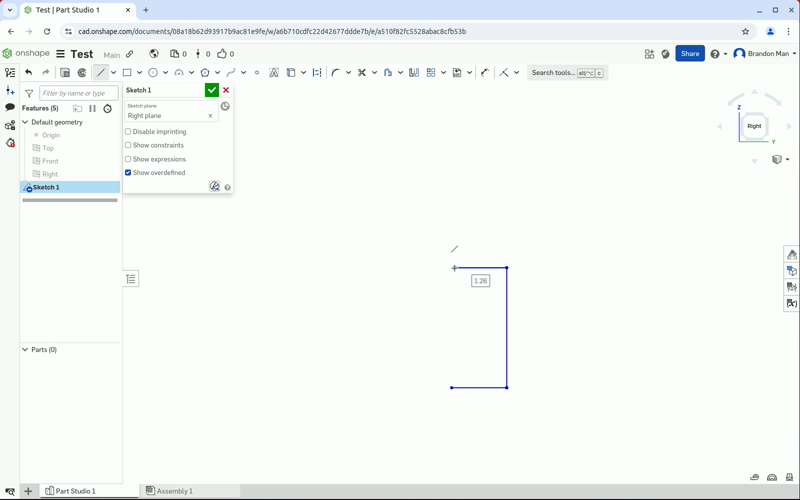
scroll(-6)
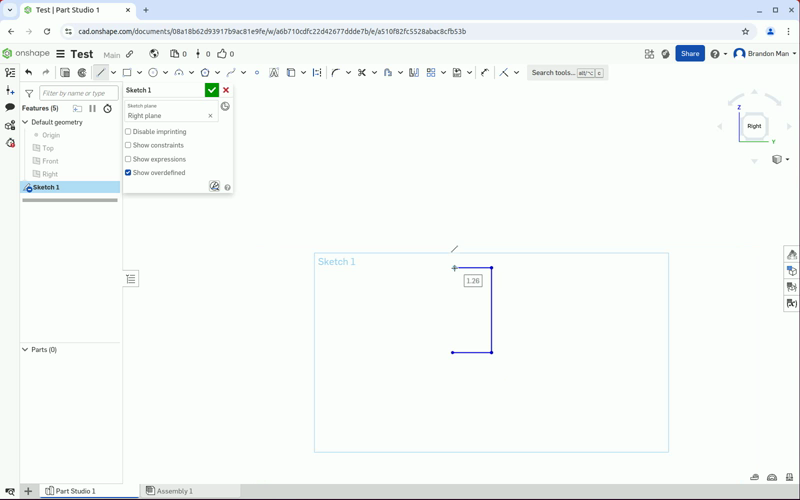
scroll(-6)
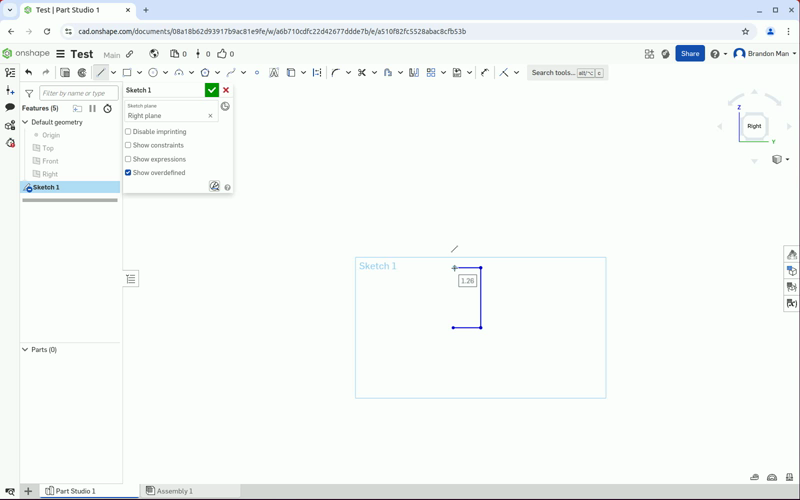
scroll(-6)
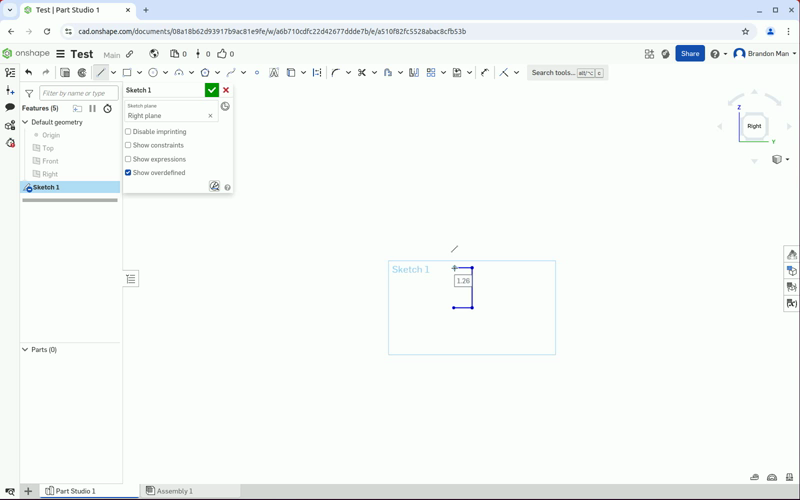
scroll(-6)
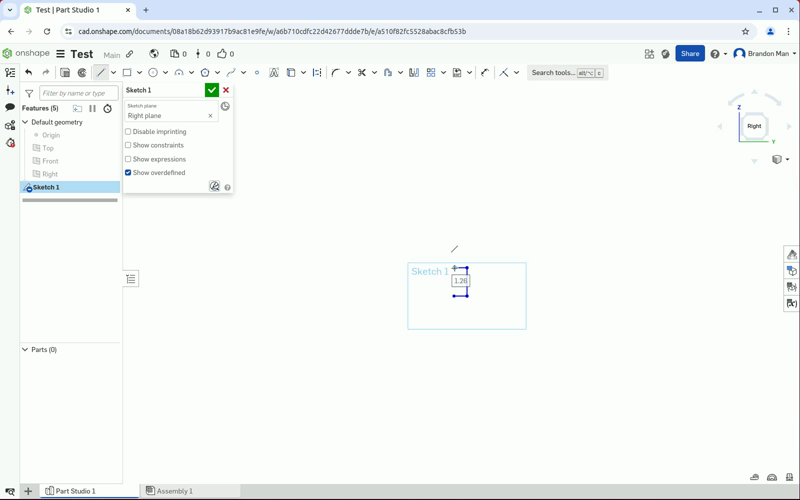
scroll(-6)
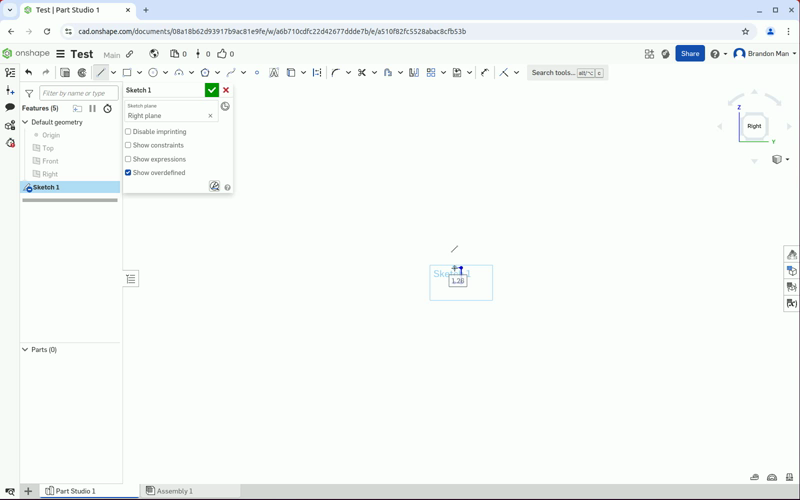
key_up(shift)
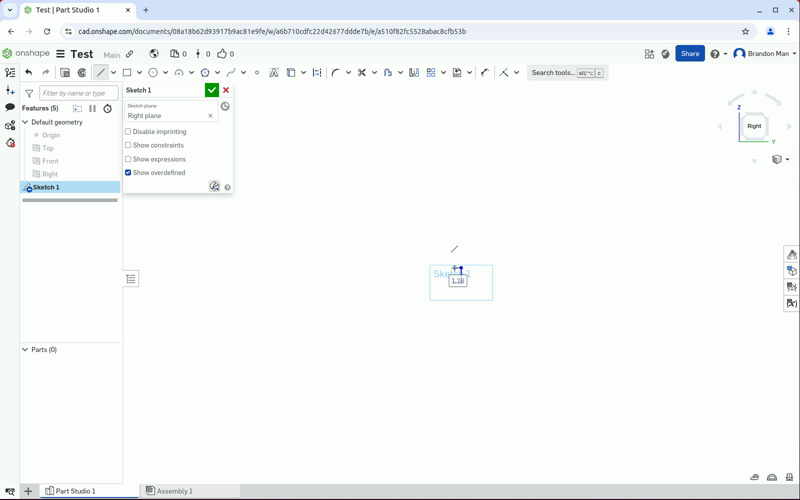
mouse_move(484, 267)
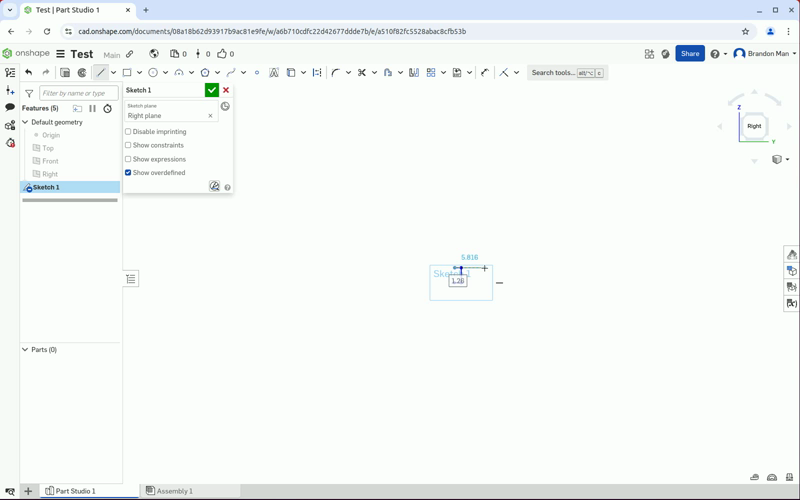
key_down(shift)
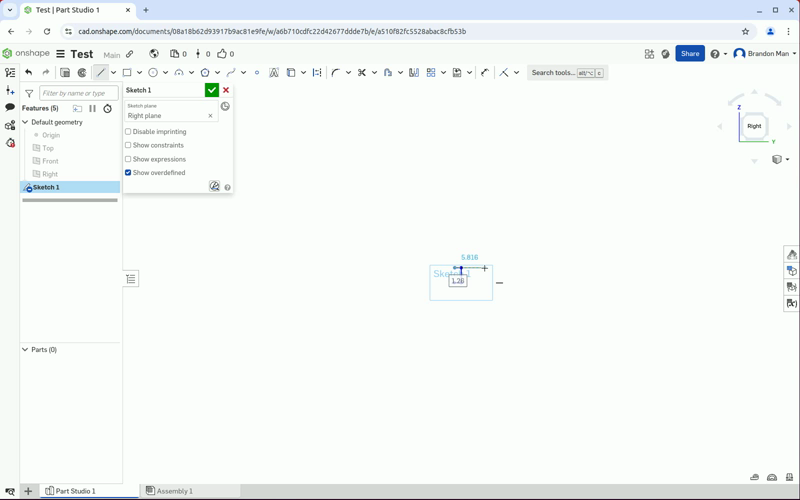
mouse_move(454, 282)
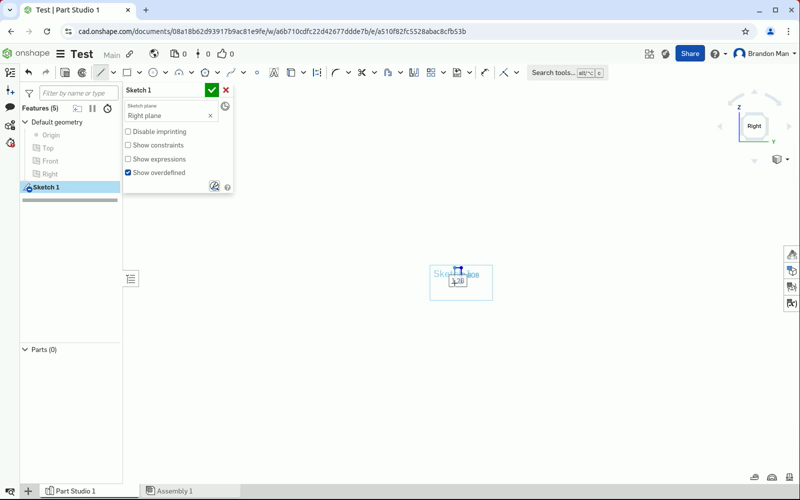
key_up(shift)
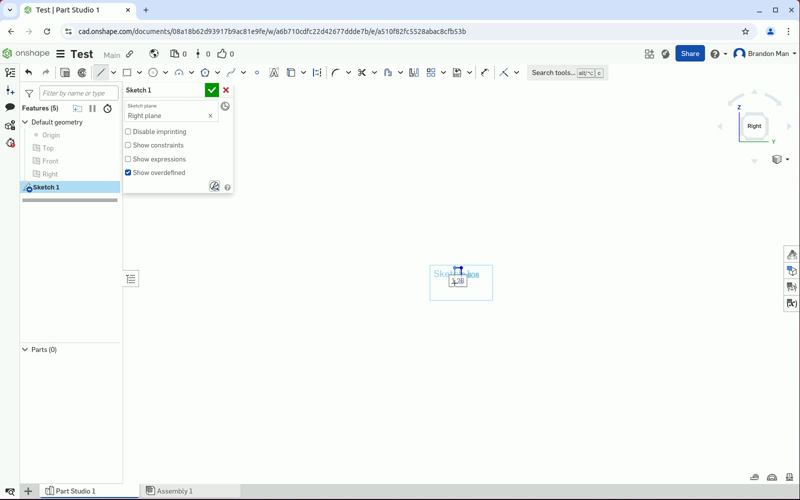
click(454, 282)
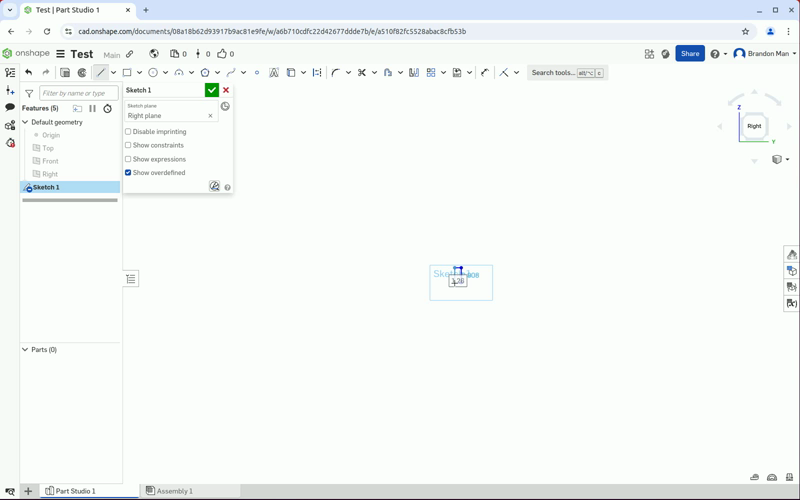
key(esc)
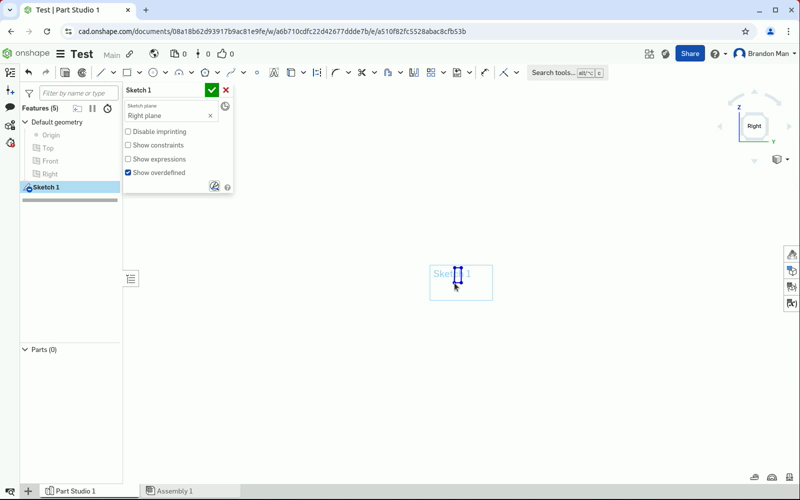
mouse_move(456, 268)
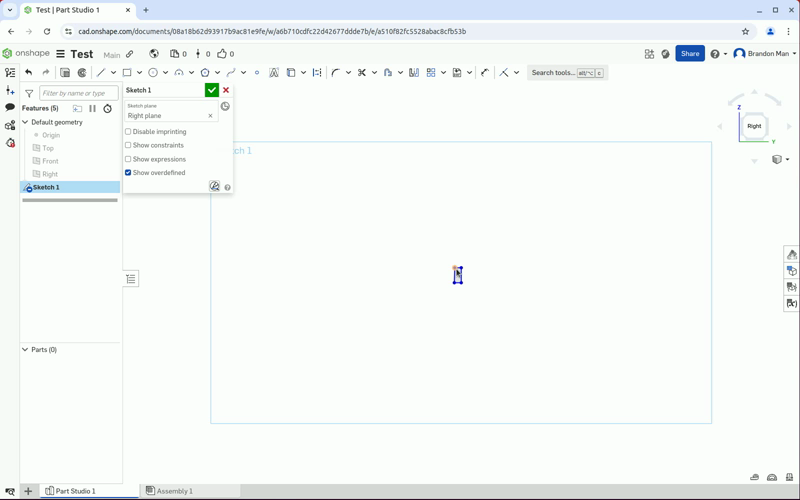
scroll(6)
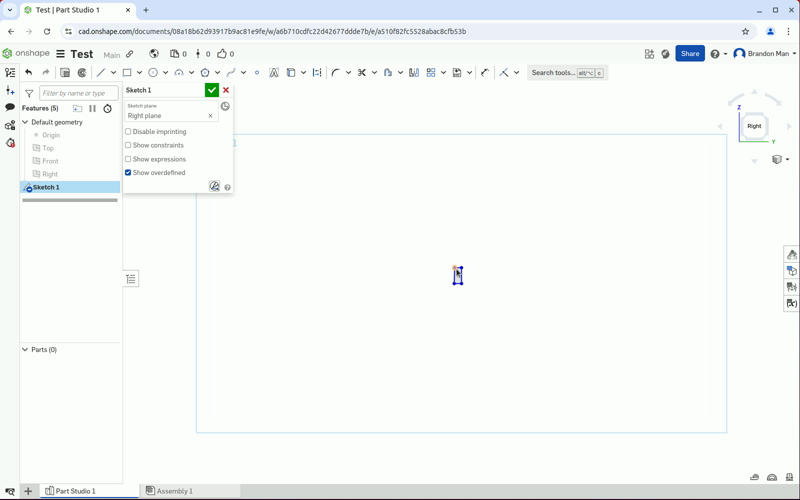
scroll(6)
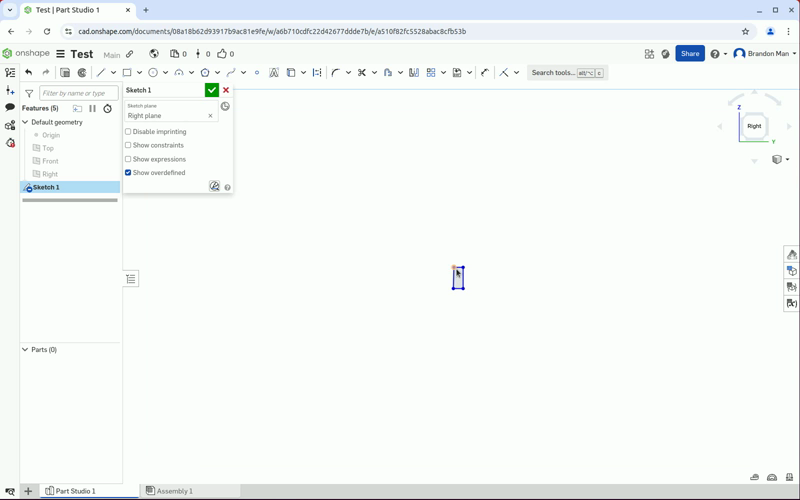
scroll(6)
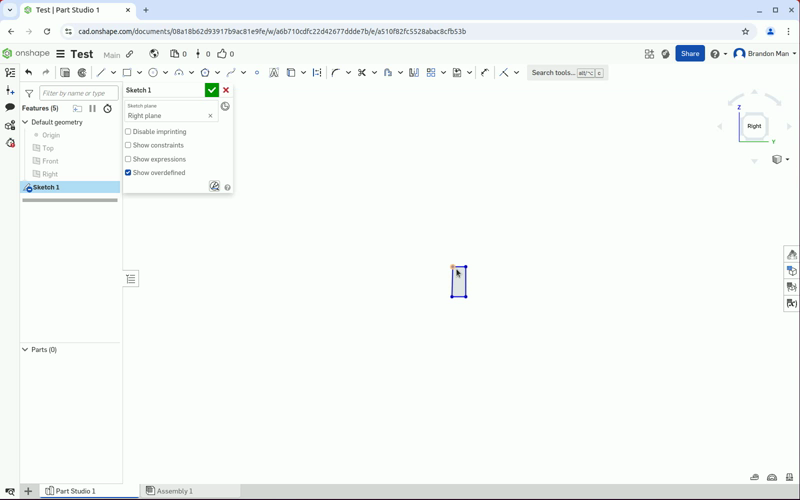
scroll(6)
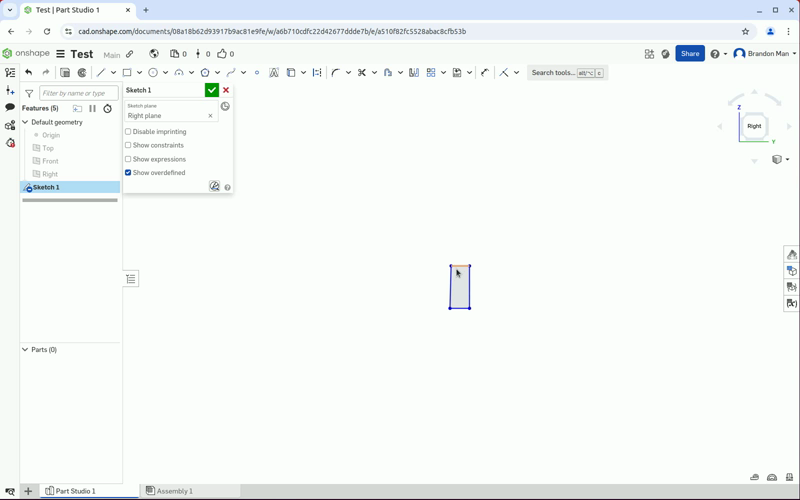
scroll(6)
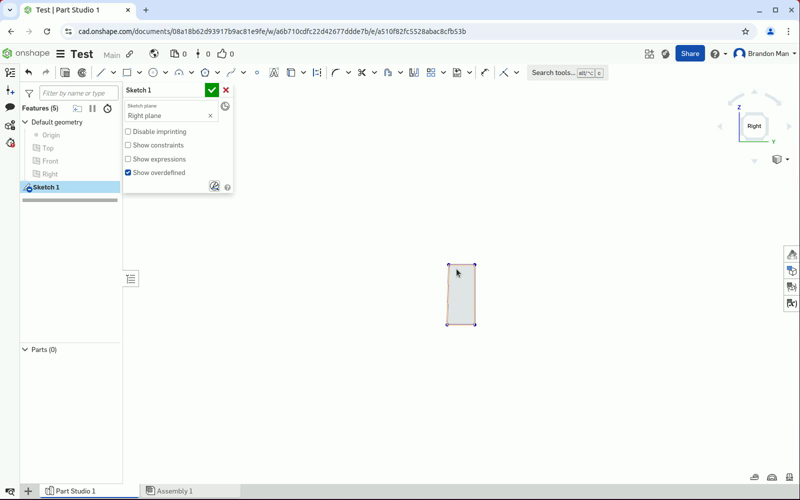
scroll(6)
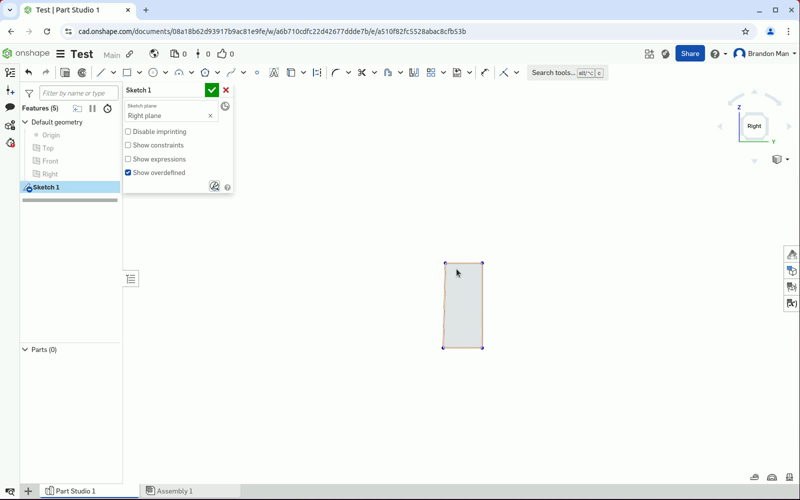
scroll(6)
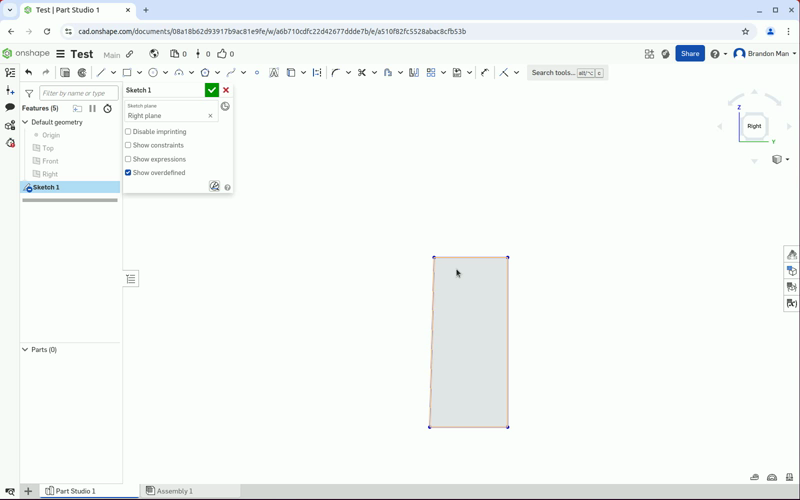
click(456, 268)
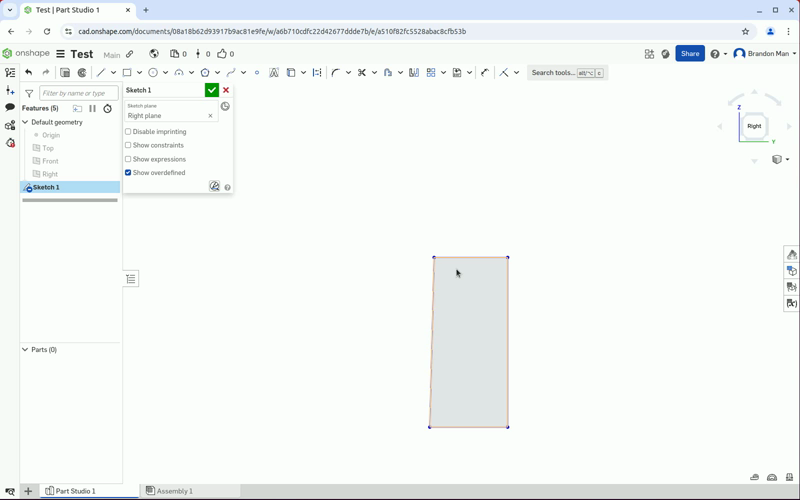
scroll(-6)
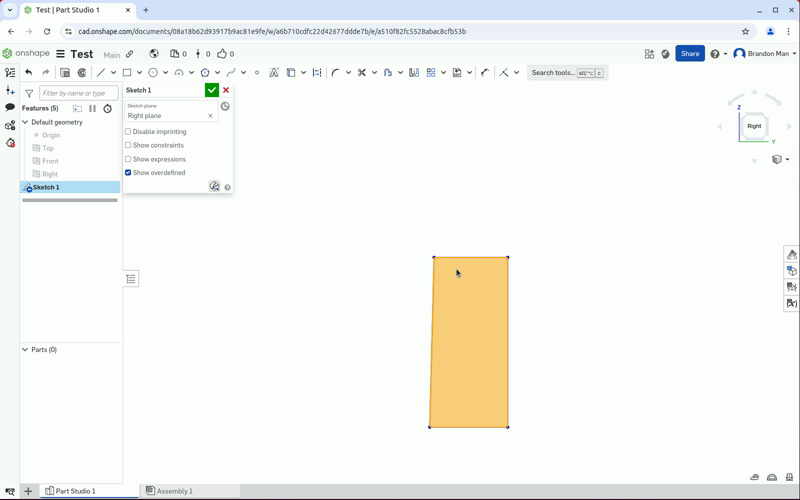
scroll(-6)
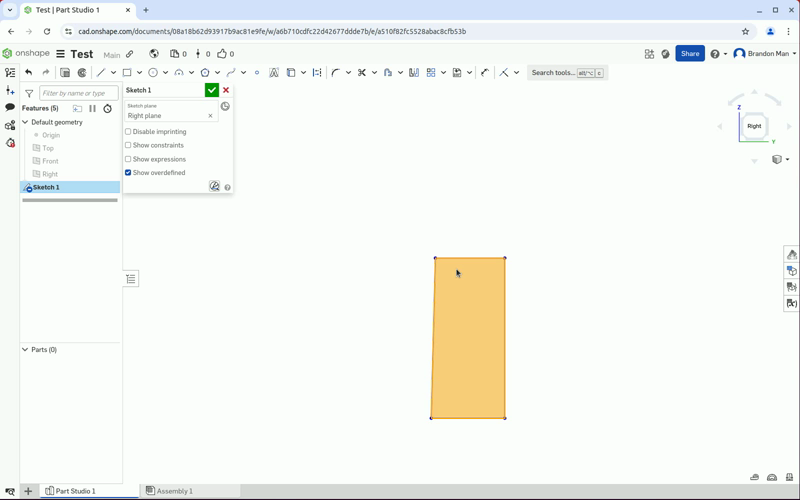
scroll(-6)
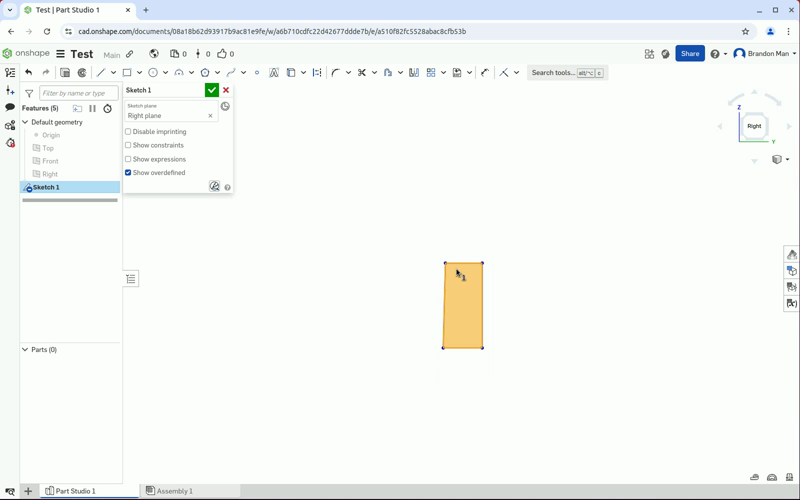
scroll(-6)
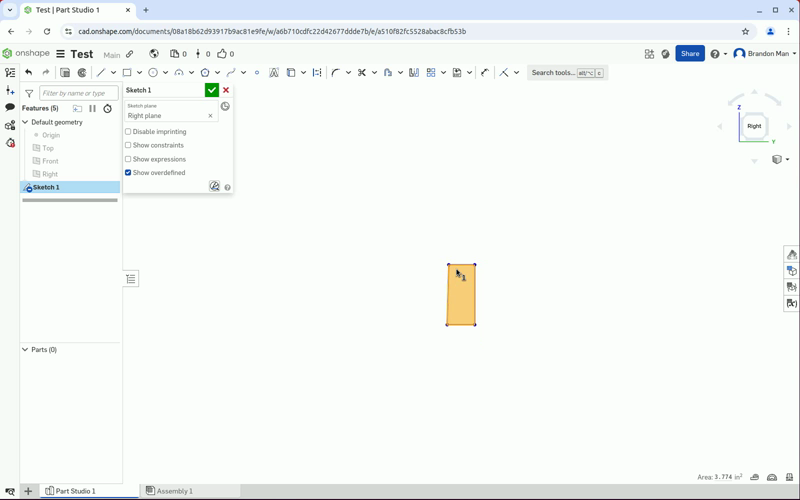
scroll(-6)
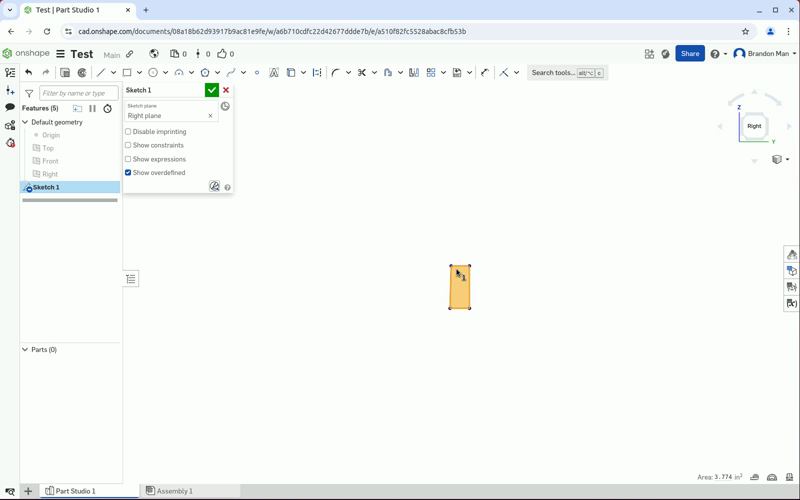
scroll(-6)
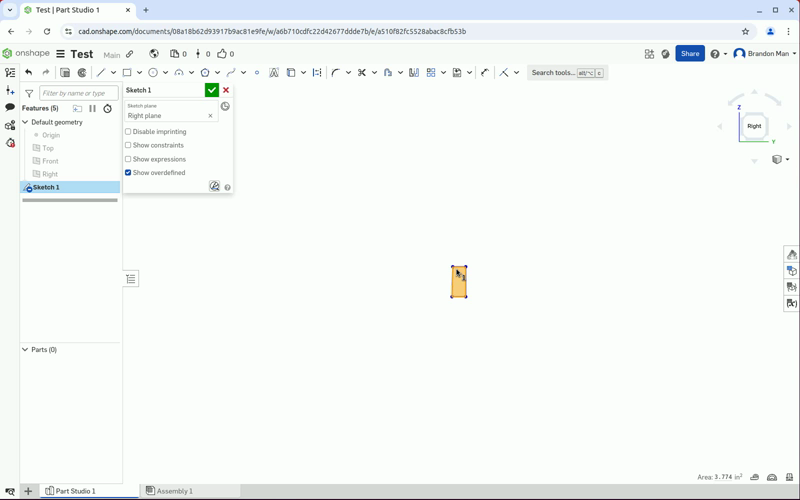
scroll(-6)
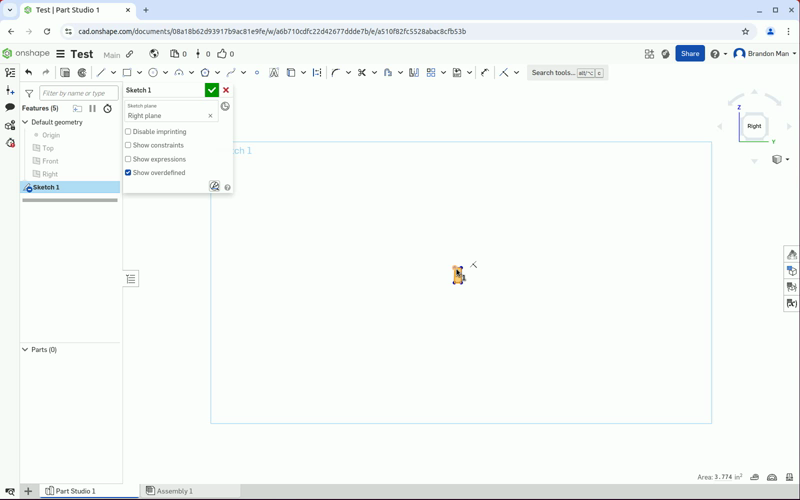
mouse_move(73, 352)
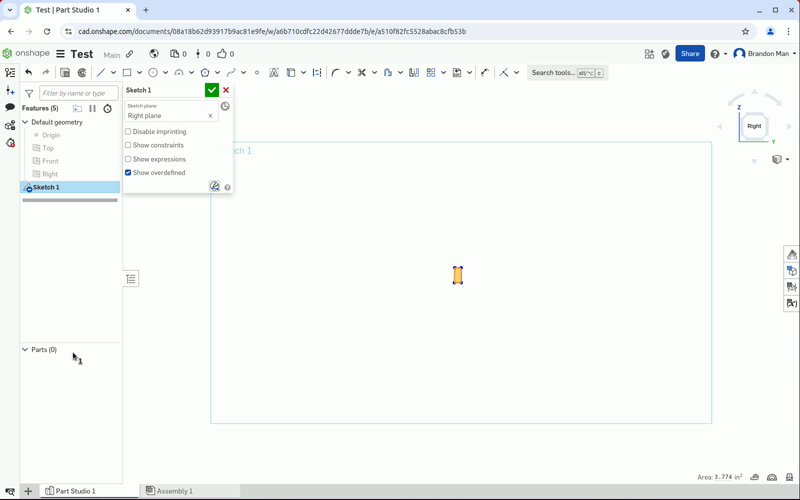
key(shift+y)
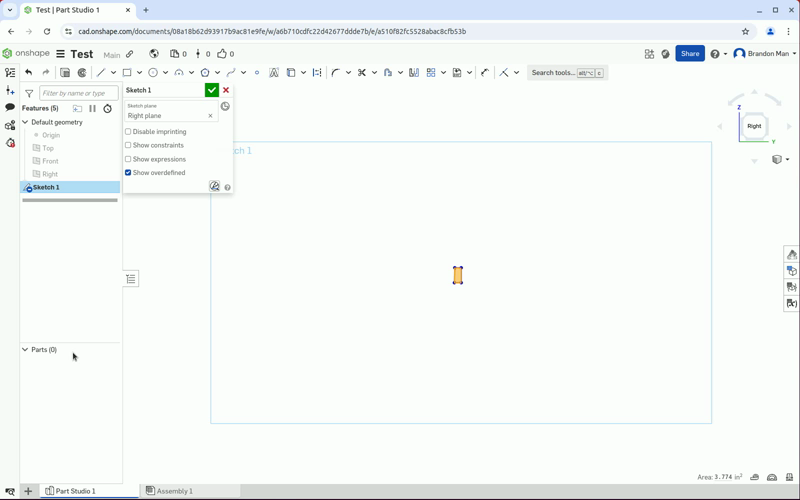
key(shift+e)
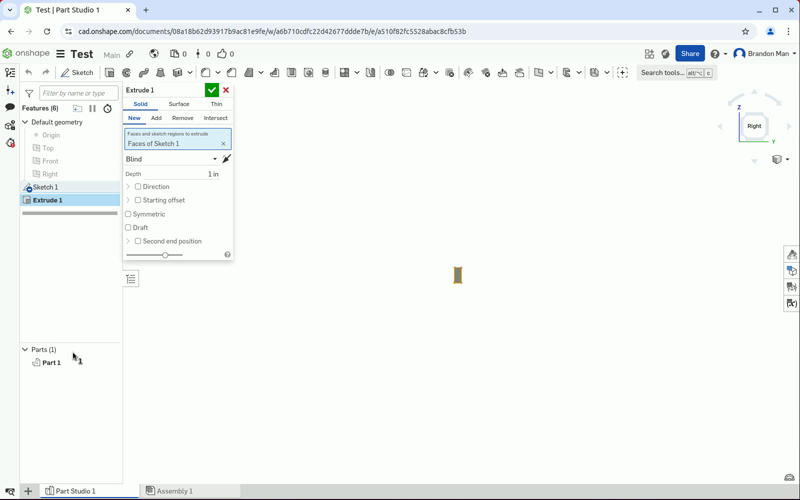
mouse_move(143, 106)
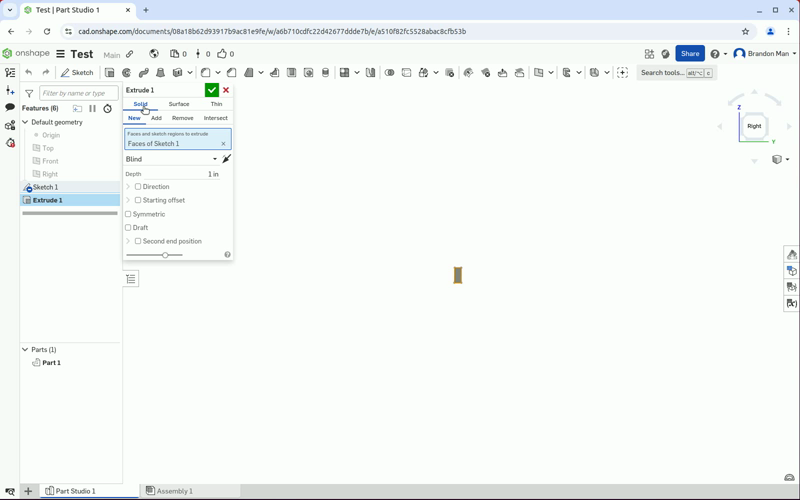
click(143, 106)
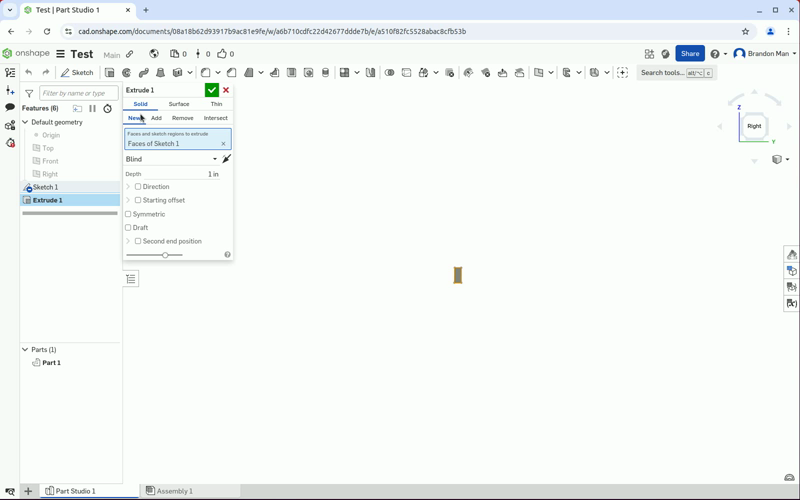
mouse_move(137, 120)
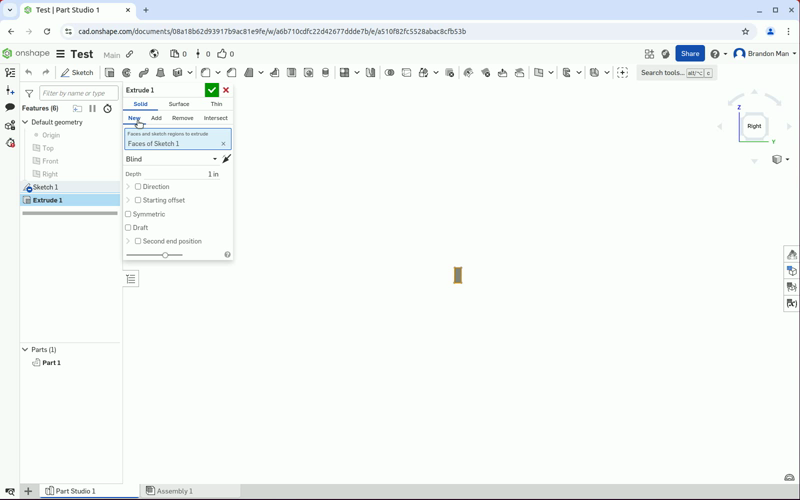
click(137, 120)
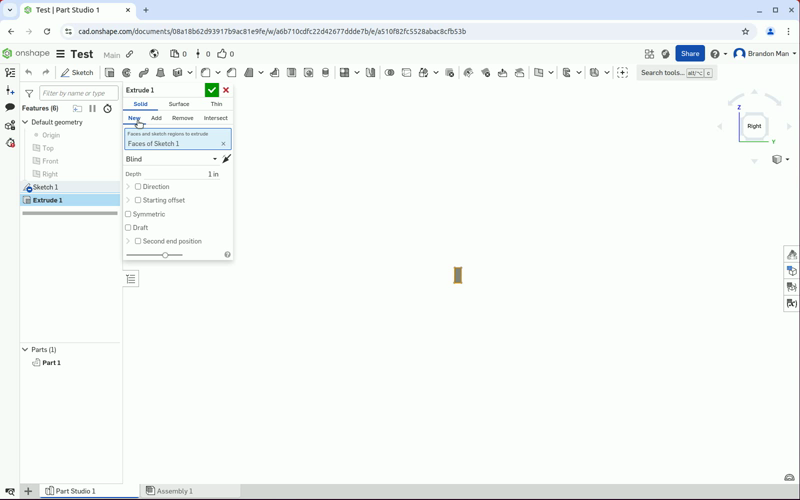
key(tab, 4)
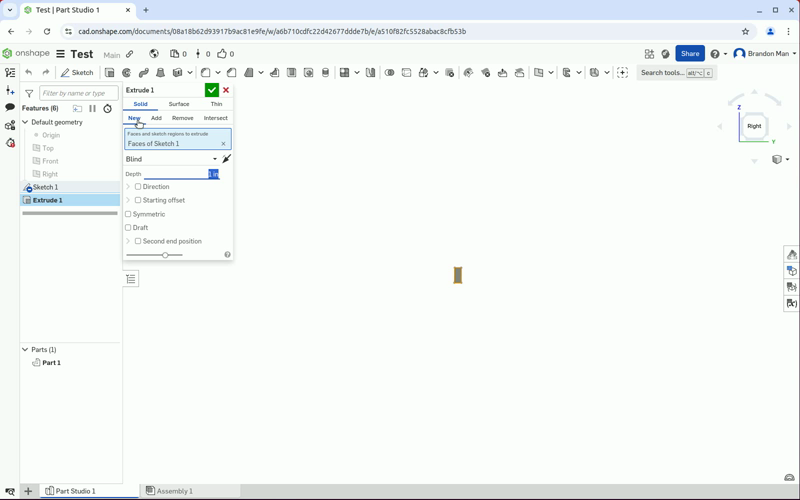
text(22.145)
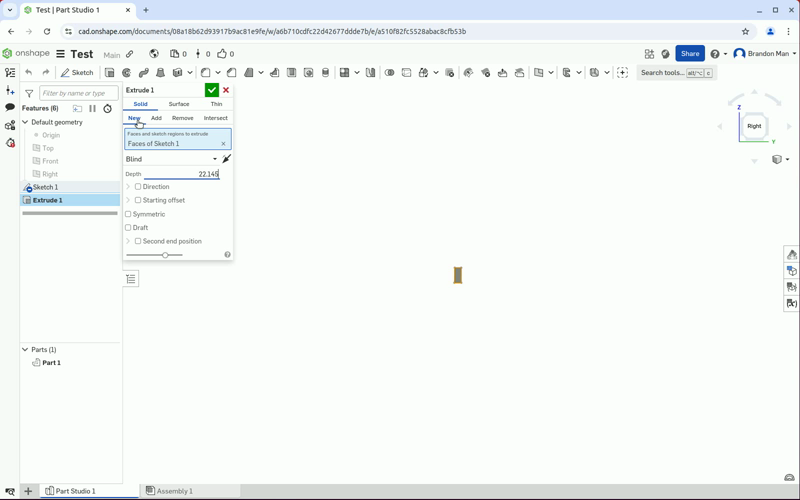
key(enter)
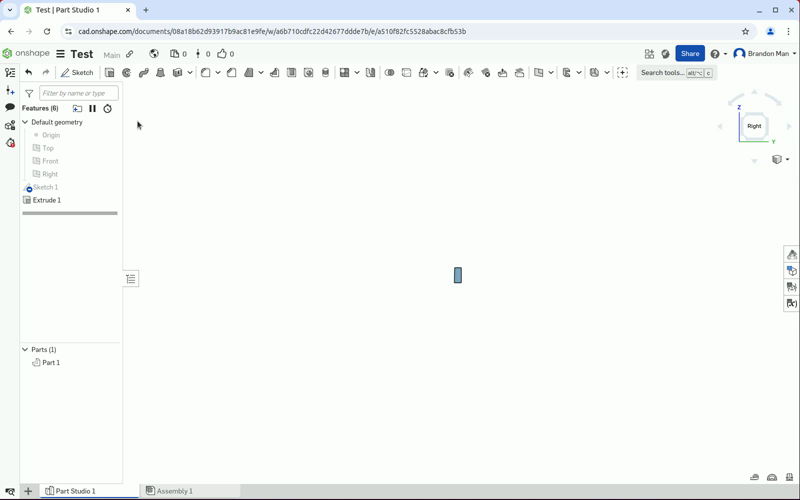
key(shift+h)
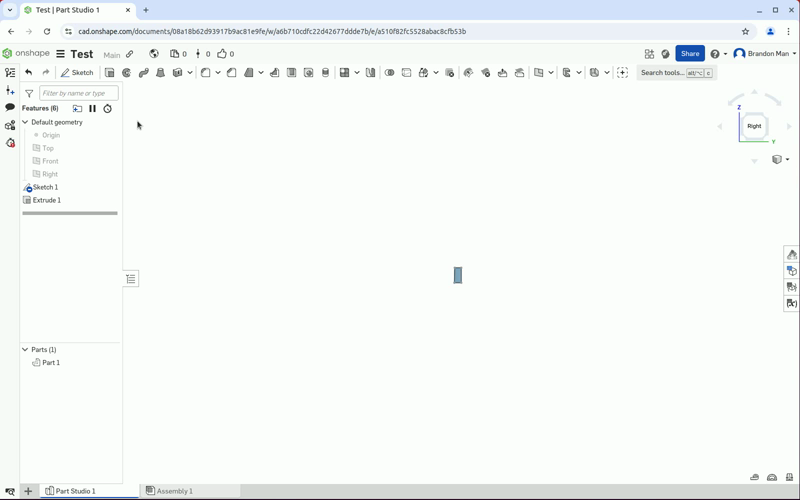
key(shift+h)
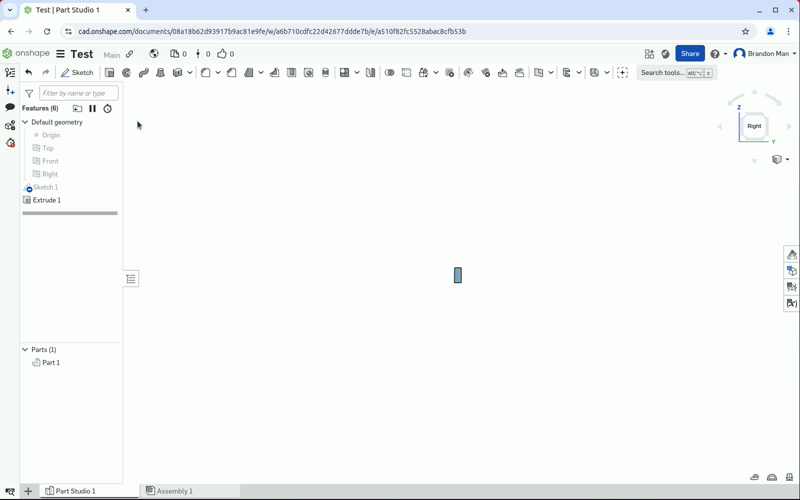
mouse_move(73, 189)
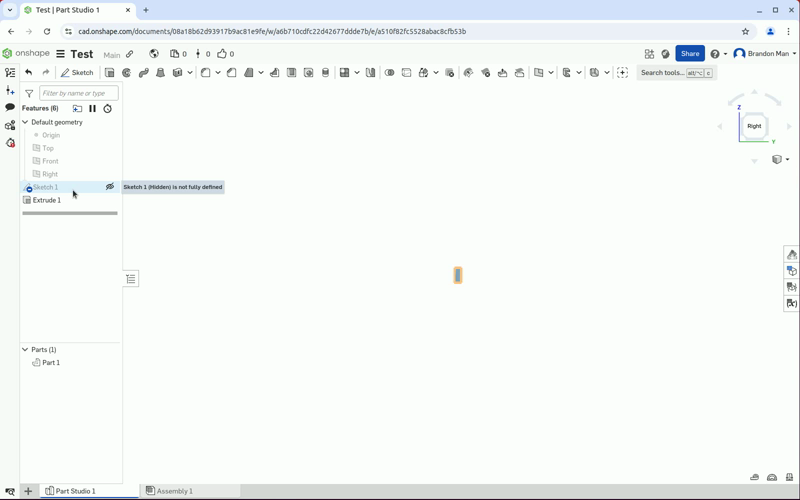
click(73, 189)
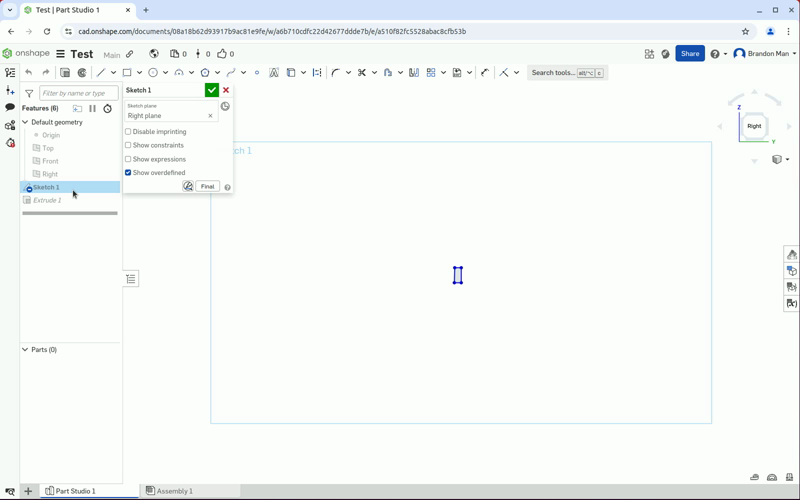
mouse_move(229, 92)
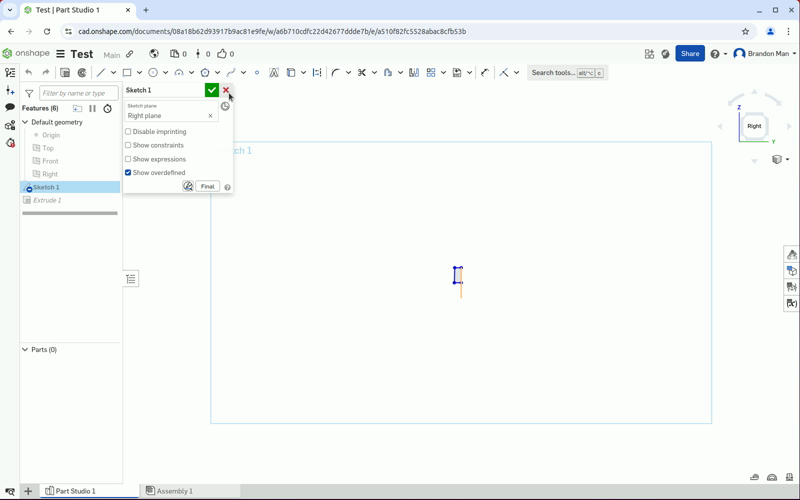
click(229, 92)
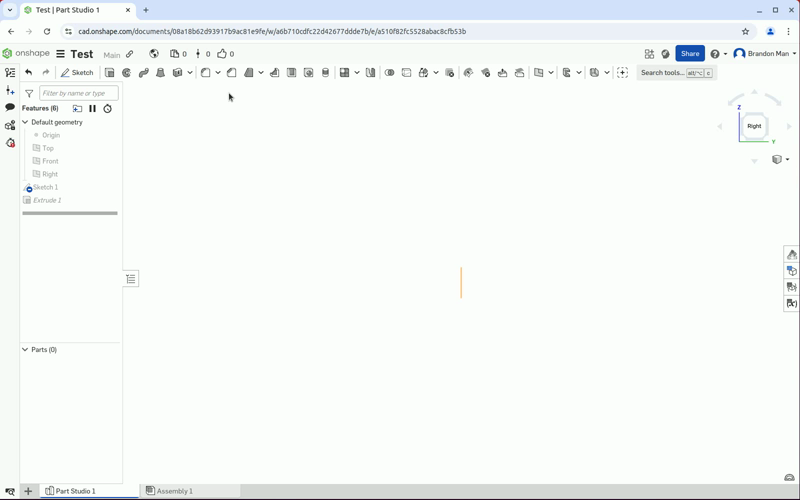
mouse_move(73, 352)
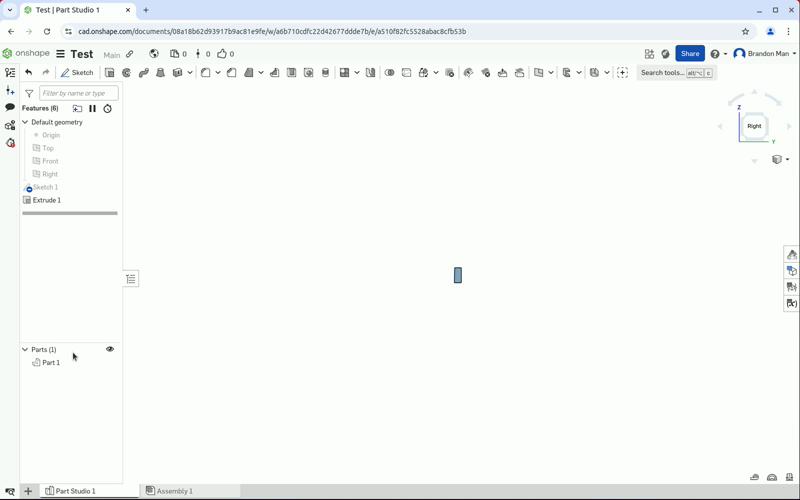
key(y)
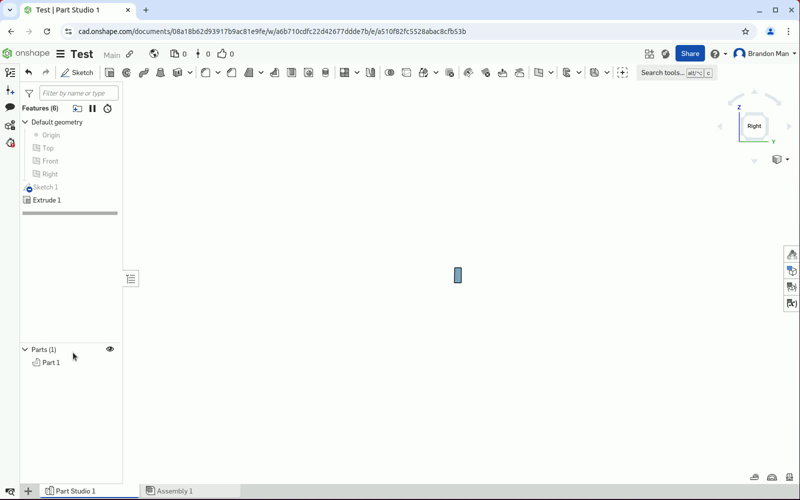
key(shift+p)
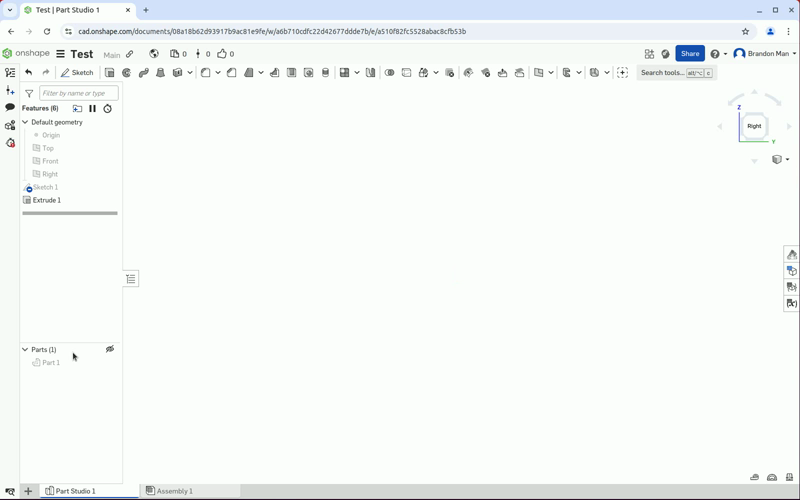
key(space)
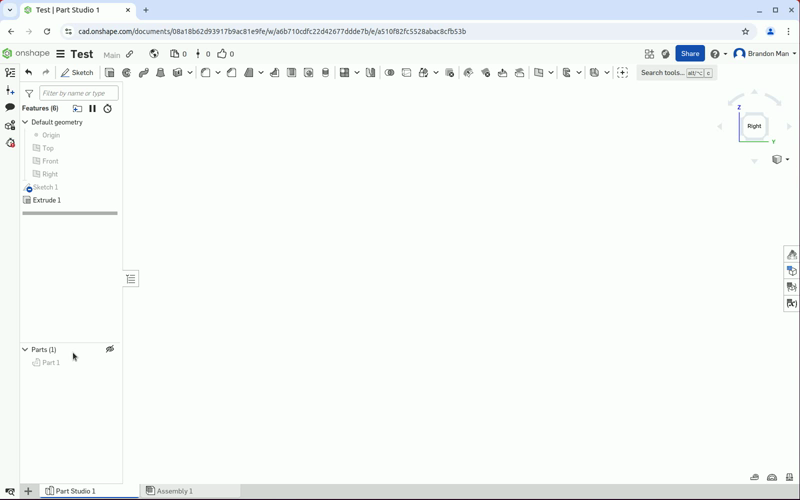
key_down(shift)
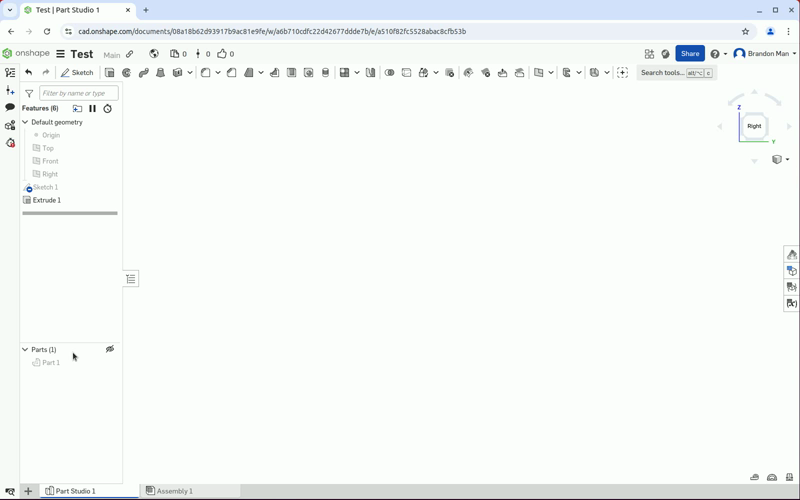
key(right)
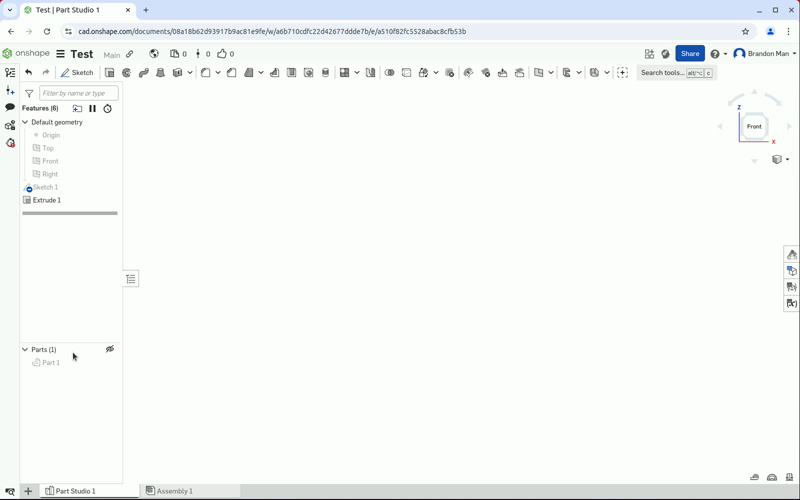
key_up(shift)
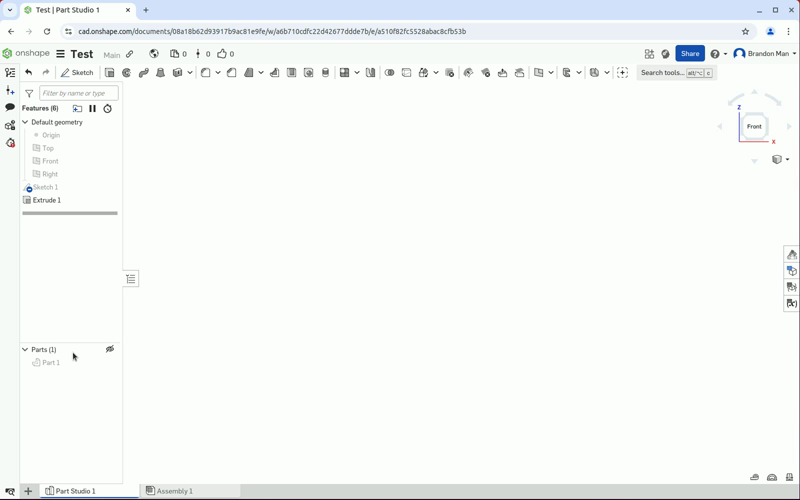
key(space)
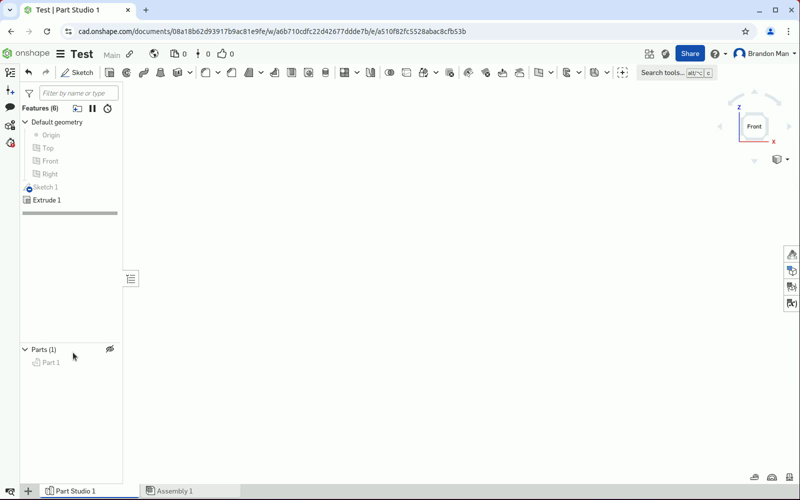
key_down(shift)
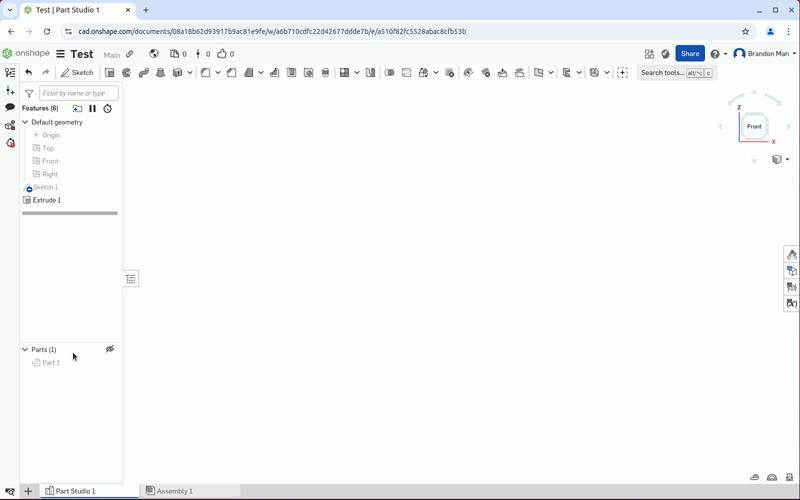
key(down)
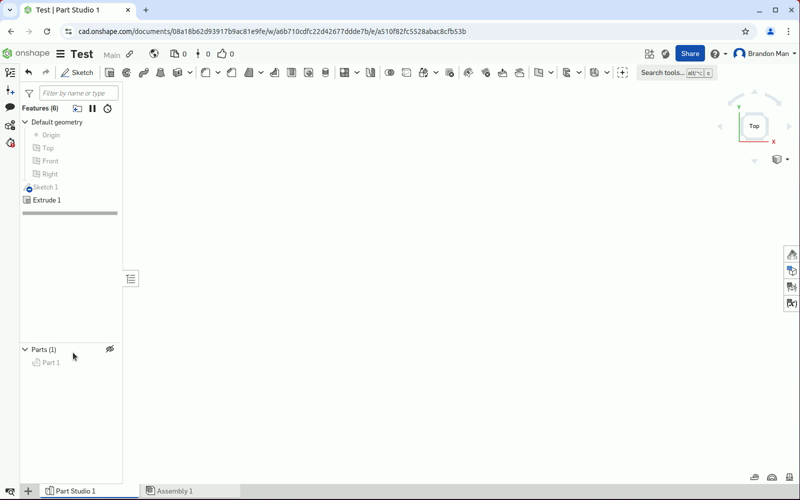
key_up(shift)
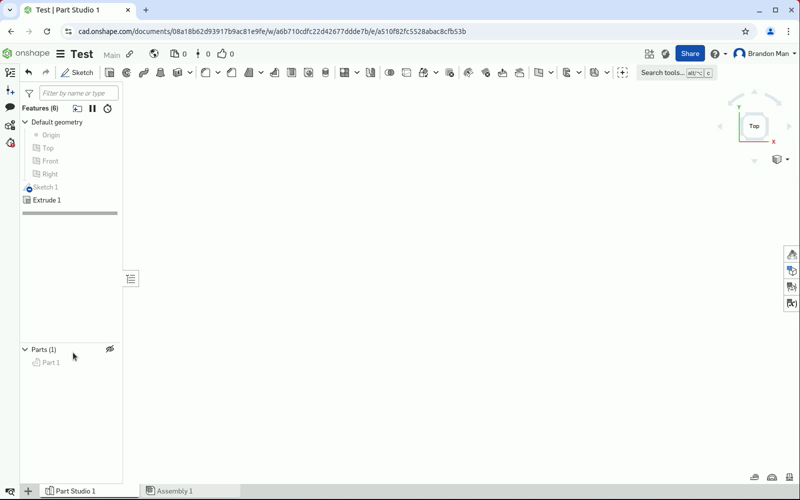
mouse_move(73, 352)
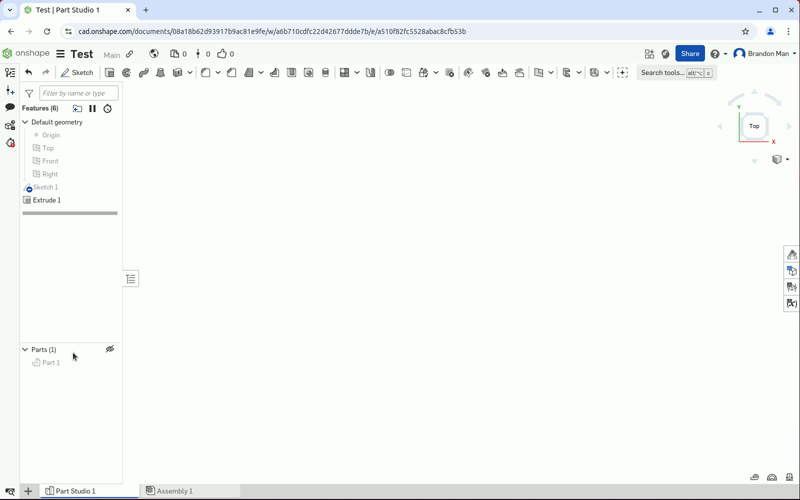
key(shift+y)
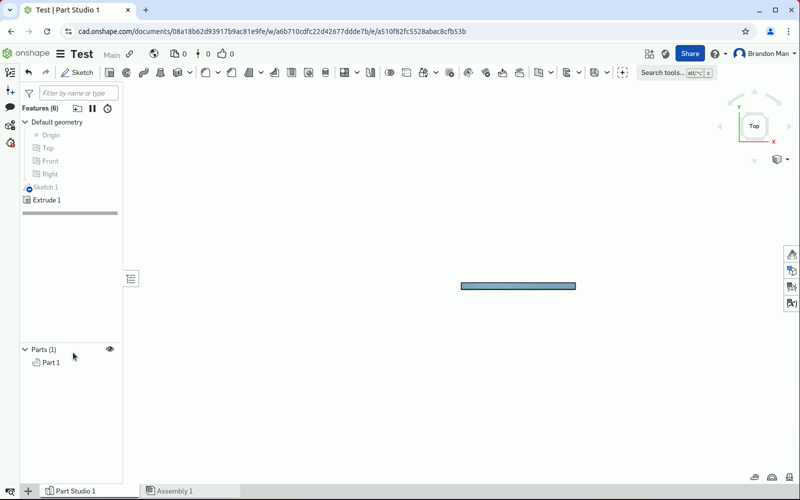
mouse_move(541, 75)
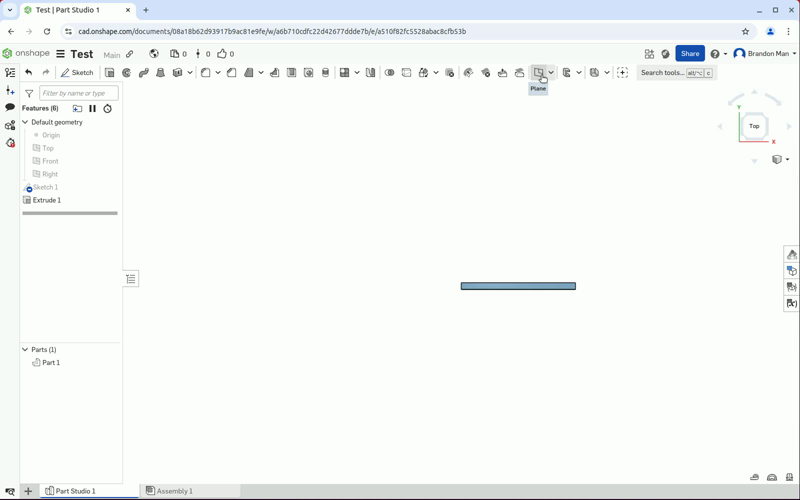
click(541, 75)
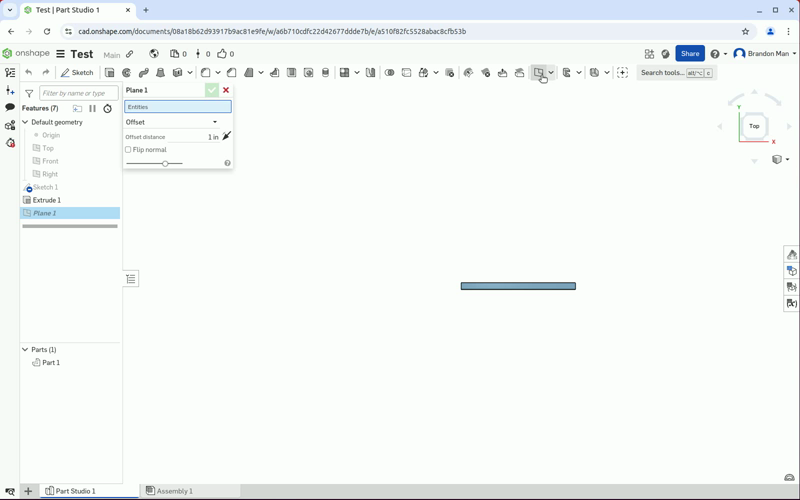
mouse_move(73, 150)
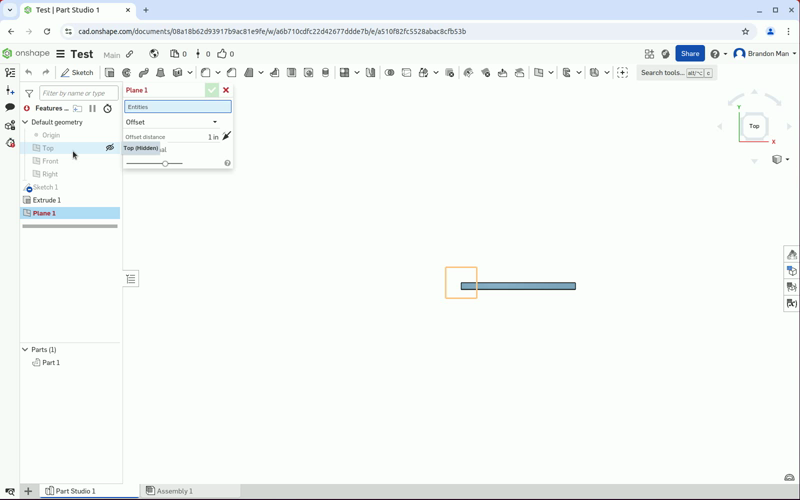
click(73, 150)
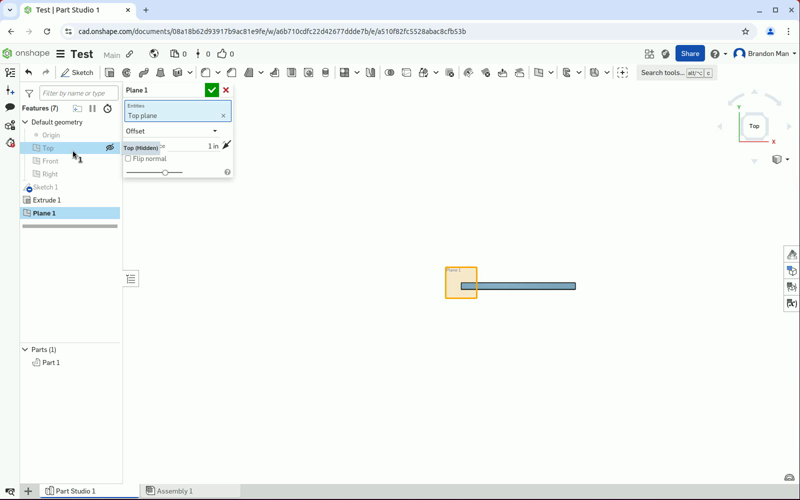
key(tab, 2)
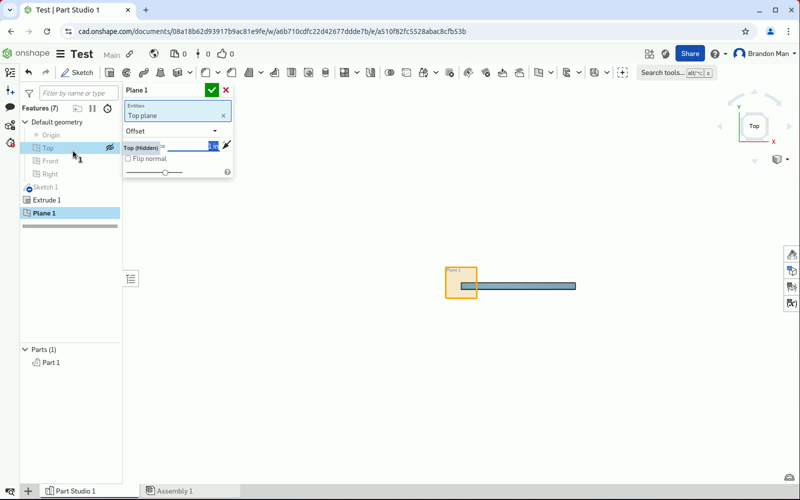
text(2.896)
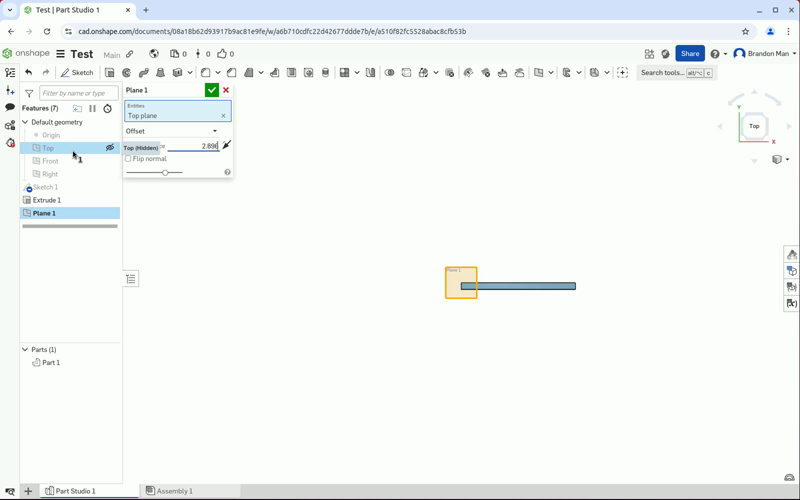
key(enter, 2)
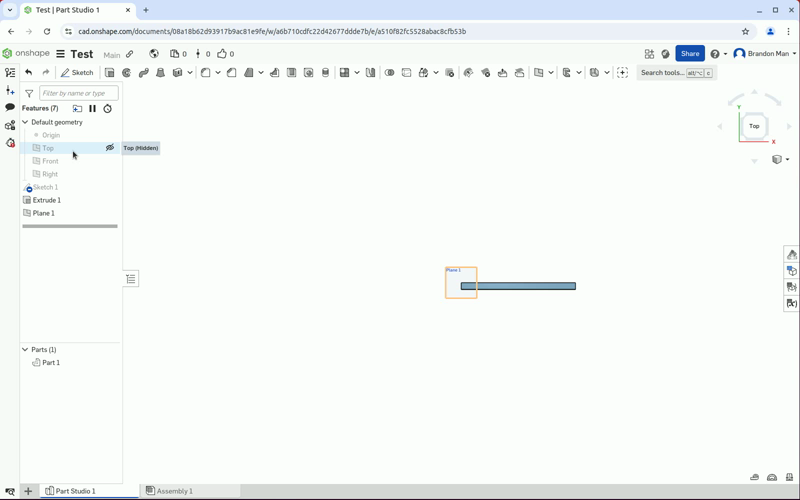
key(shift+s)
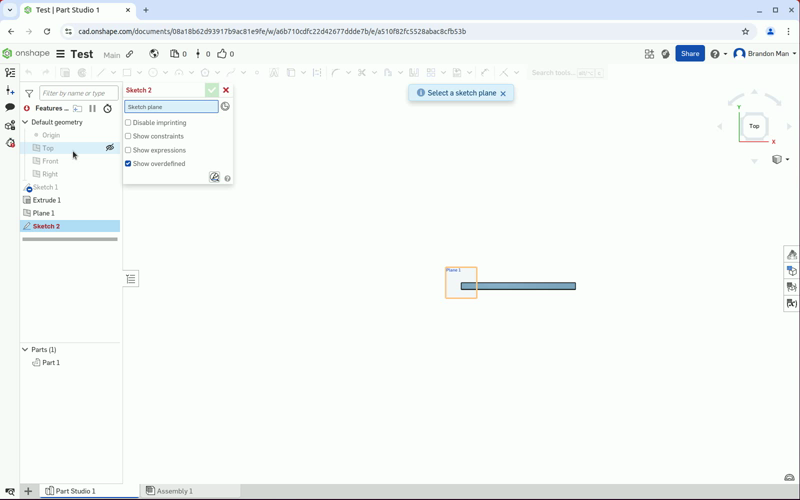
mouse_move(73, 215)
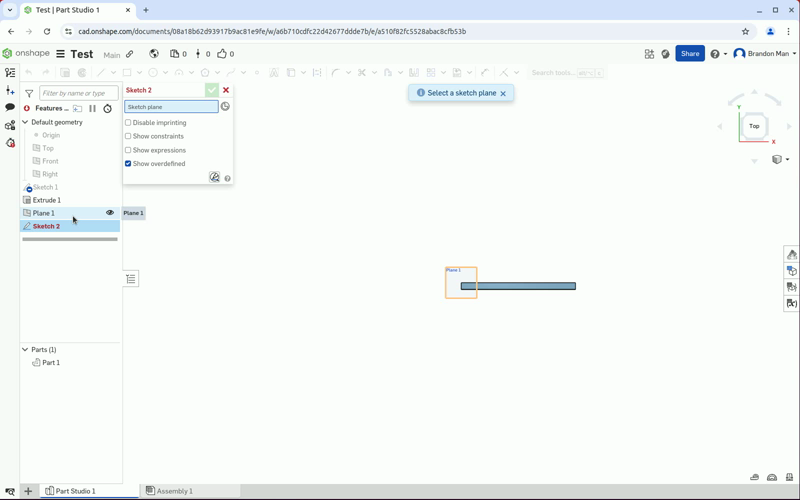
click(73, 215)
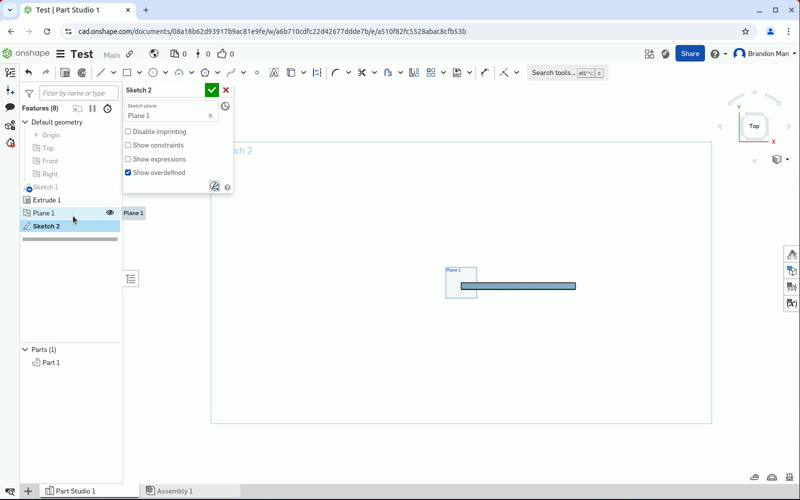
mouse_move(73, 352)
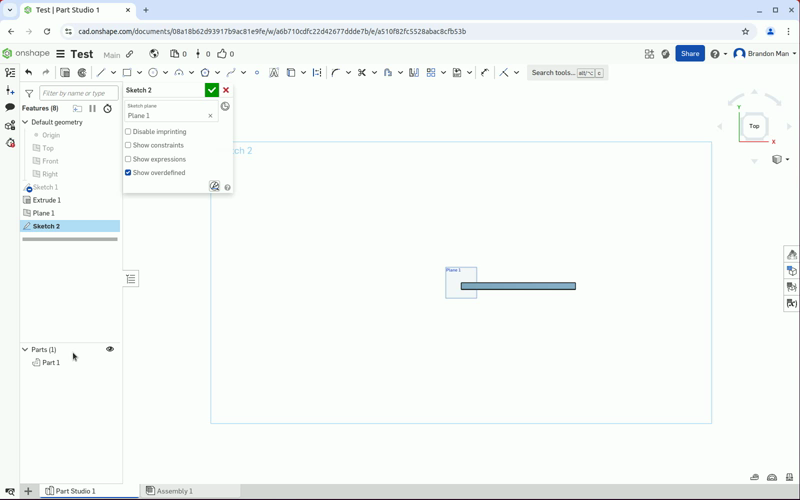
key(y)
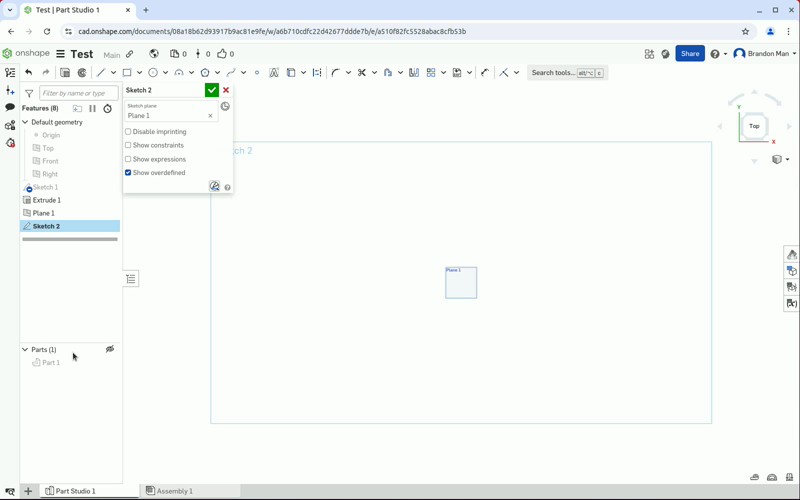
key(l)
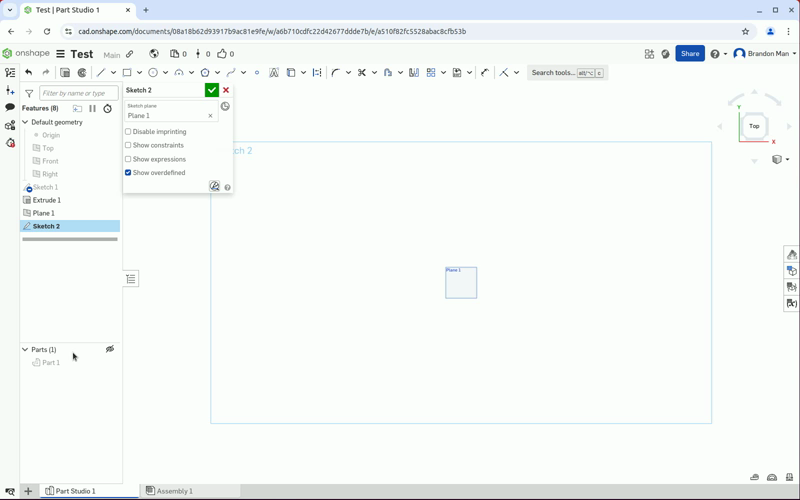
key_down(shift)
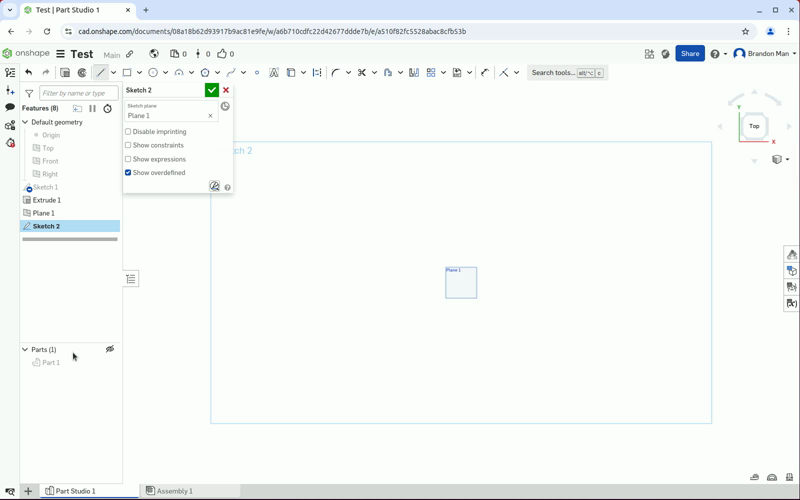
mouse_move(456, 325)
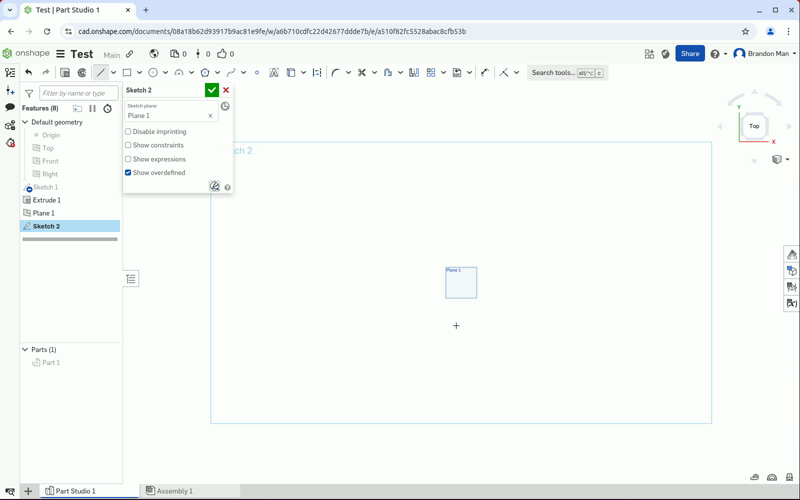
click(456, 325)
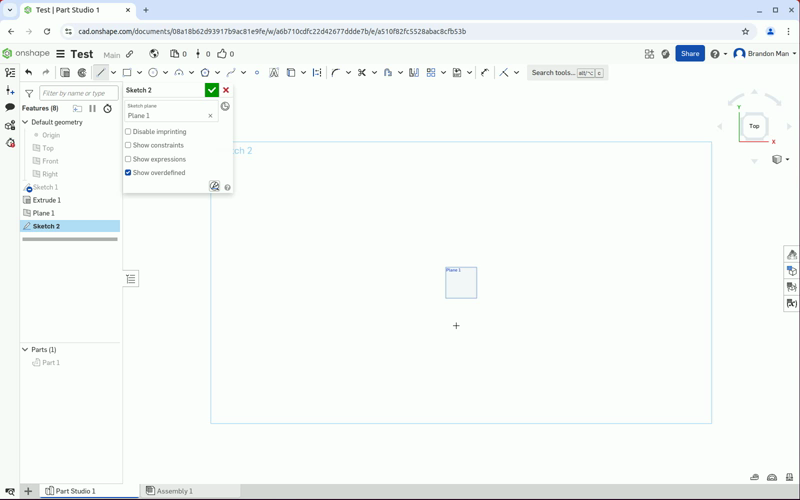
key_up(shift)
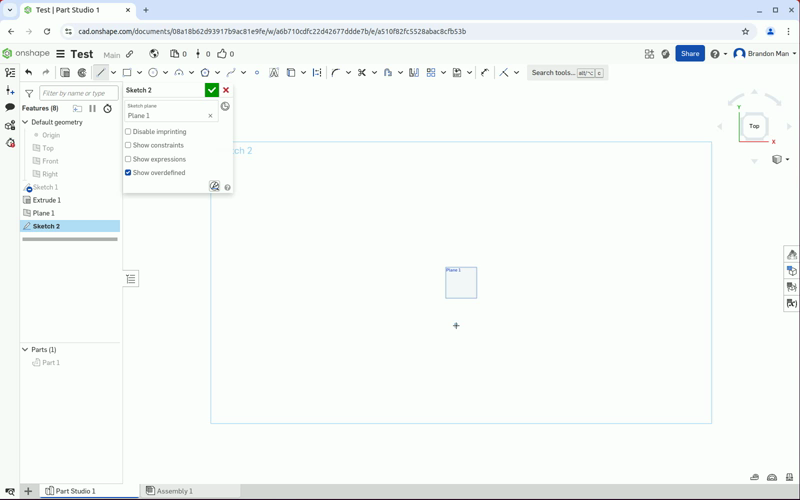
key_down(shift)
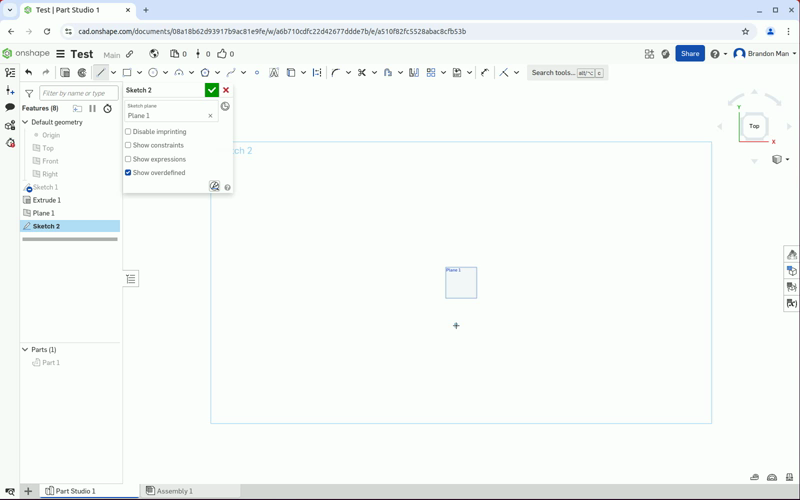
mouse_move(573, 325)
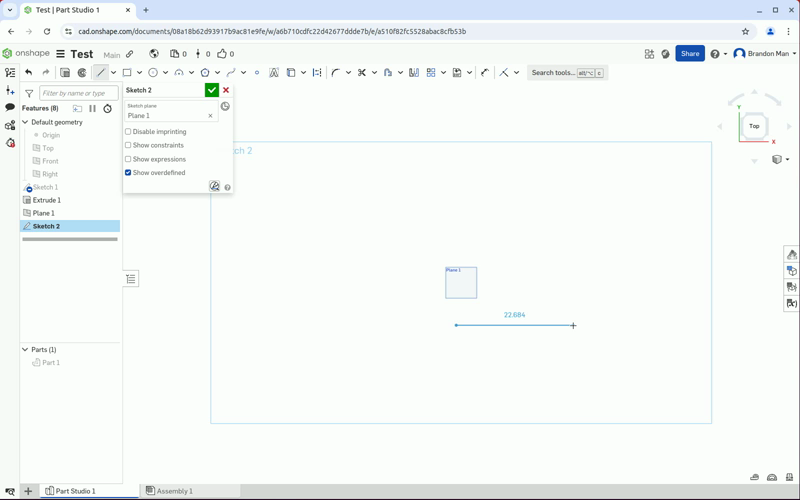
click(573, 325)
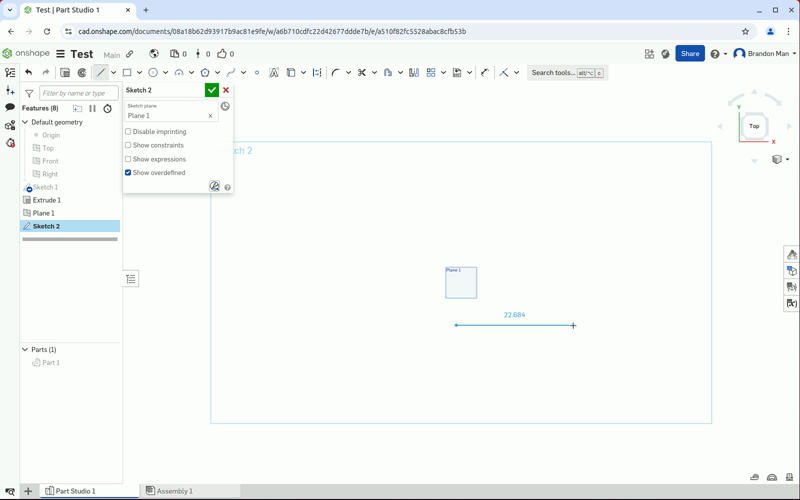
key_up(shift)
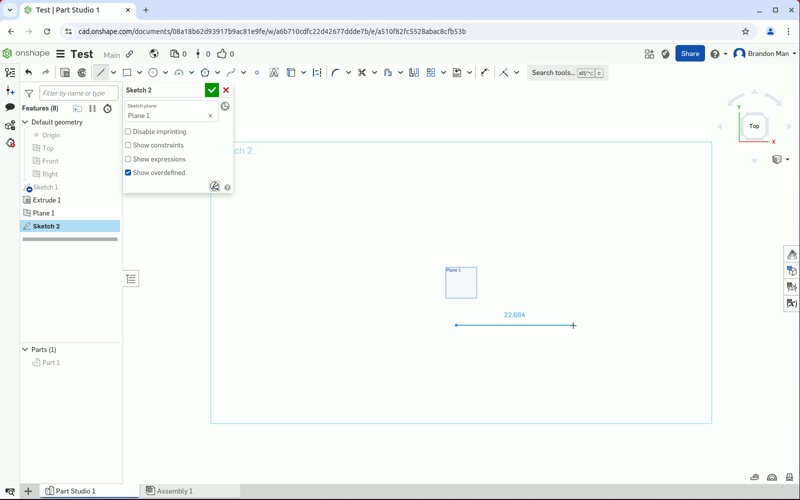
key_down(shift)
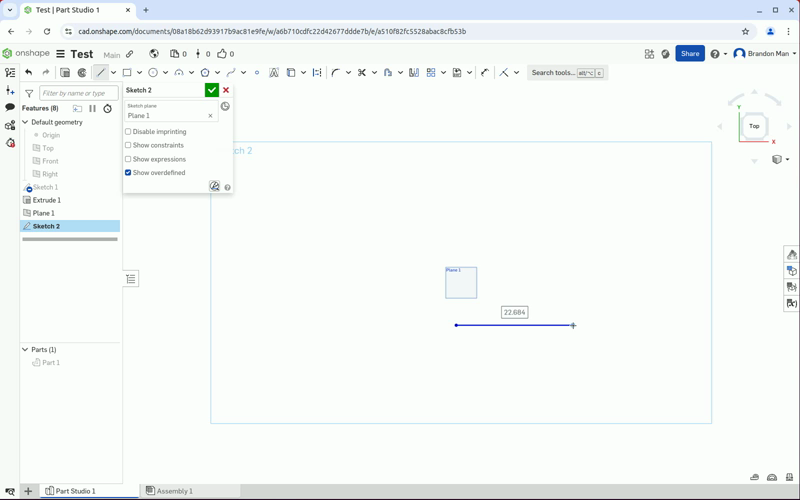
mouse_move(589, 325)
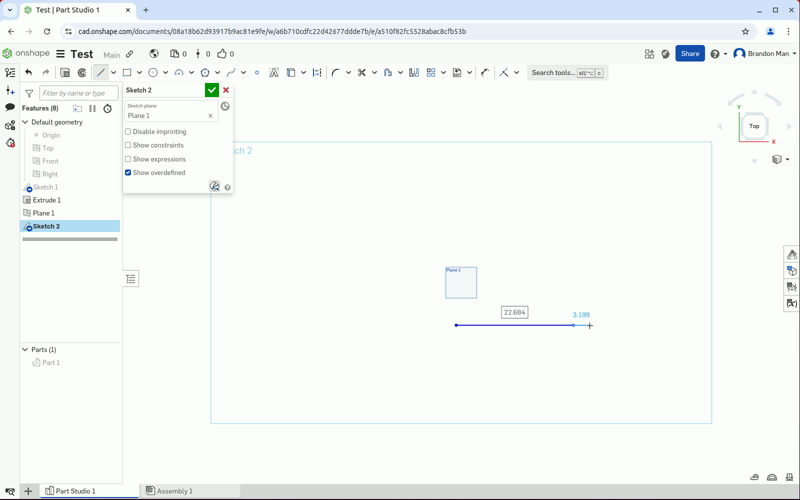
mouse_move(573, 283)
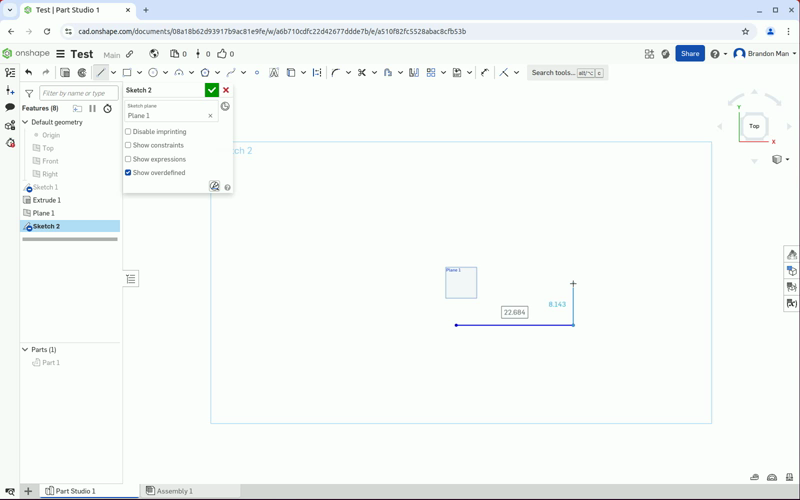
click(573, 283)
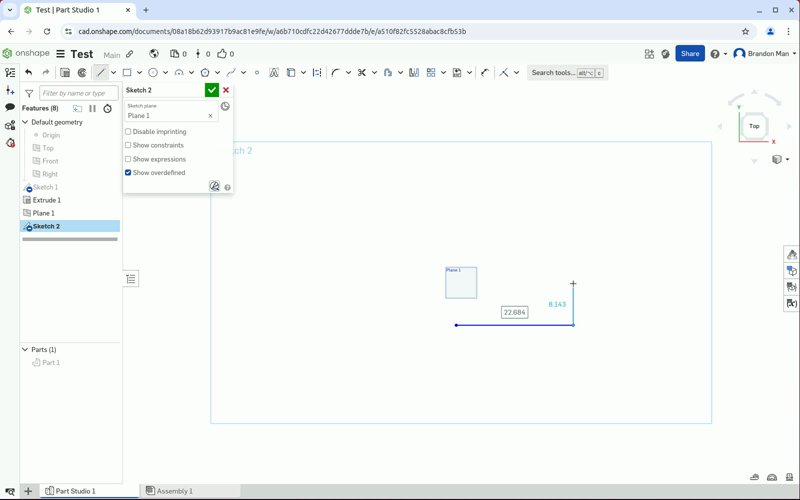
key_up(shift)
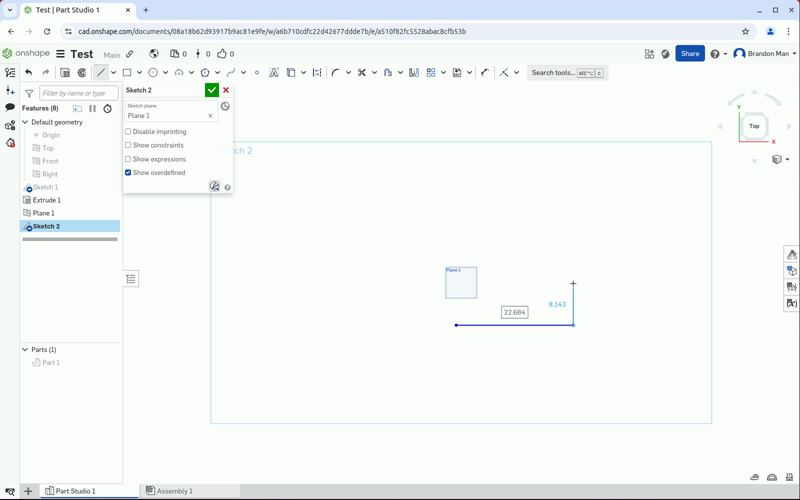
key_down(shift)
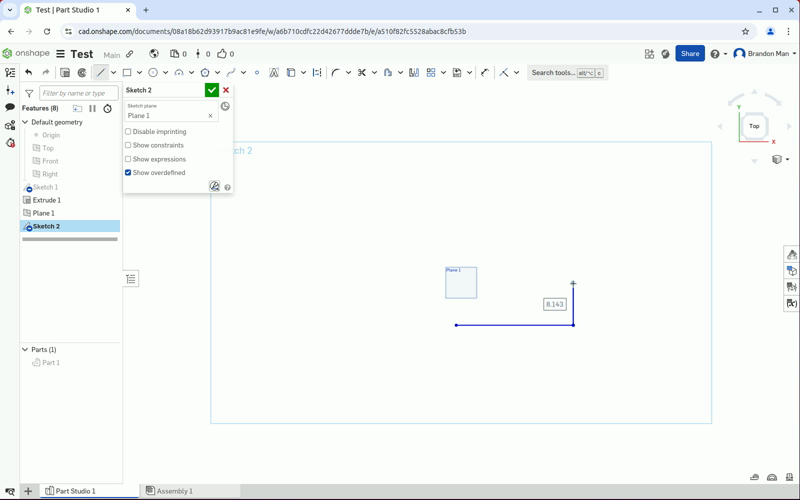
mouse_move(589, 283)
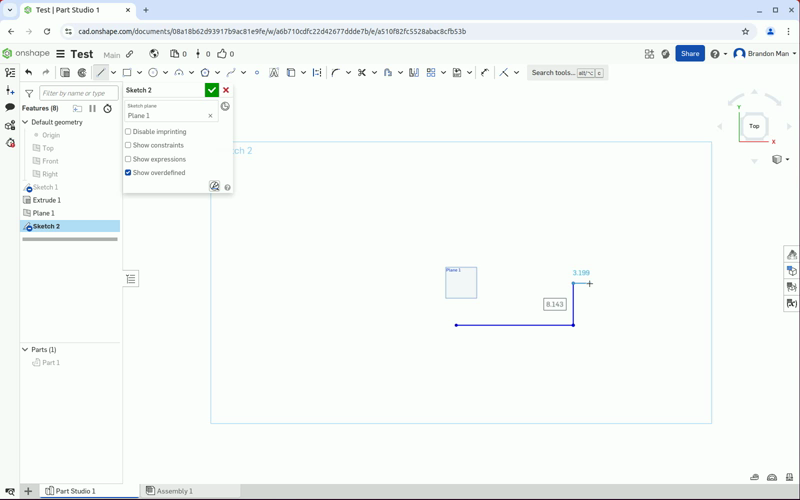
mouse_move(569, 283)
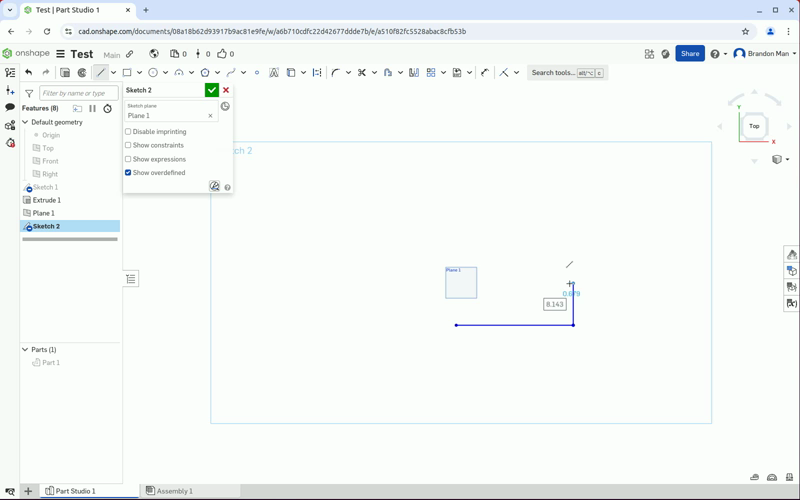
scroll(6)
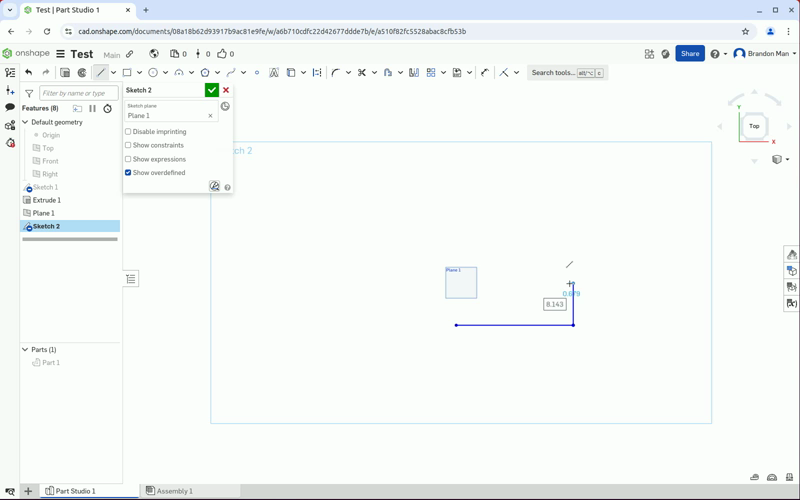
scroll(6)
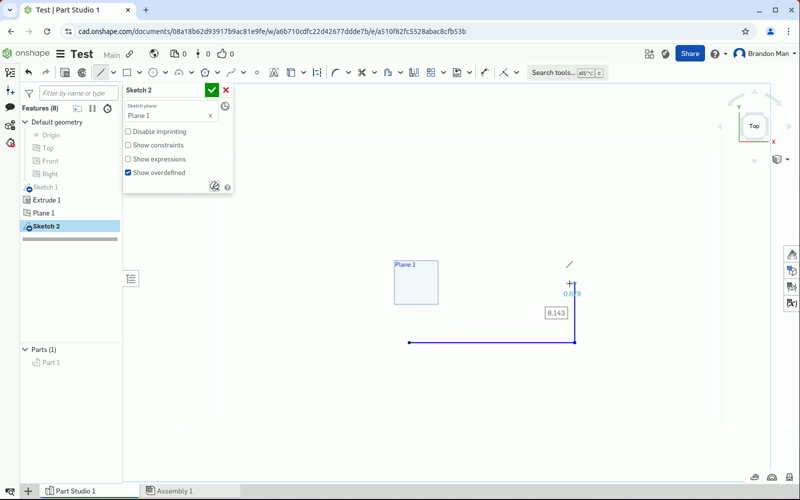
scroll(6)
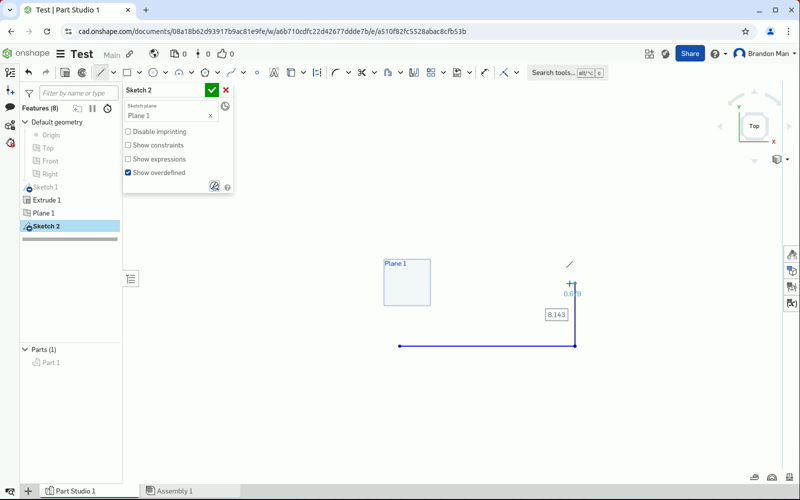
scroll(6)
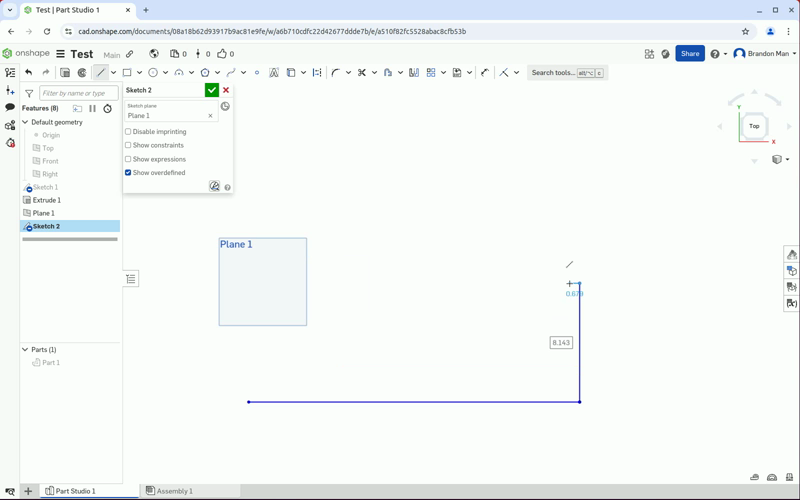
scroll(6)
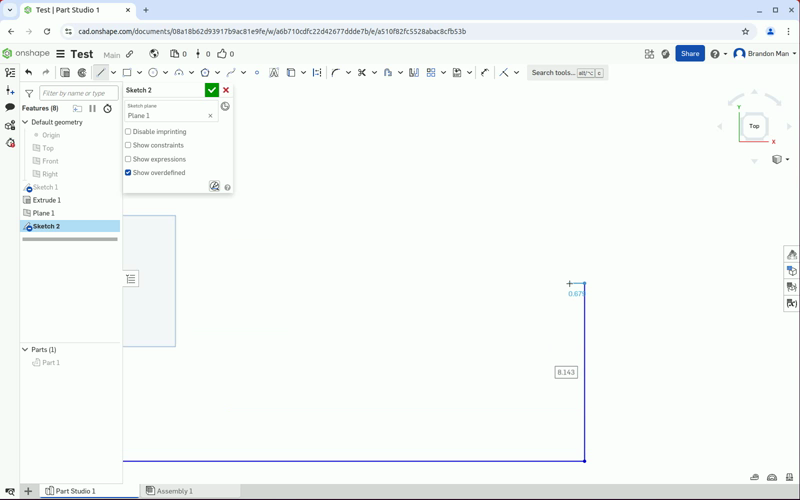
scroll(6)
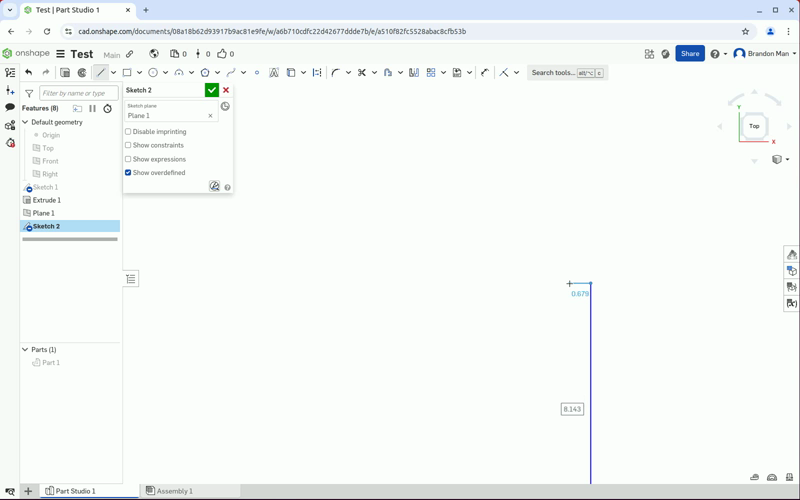
scroll(6)
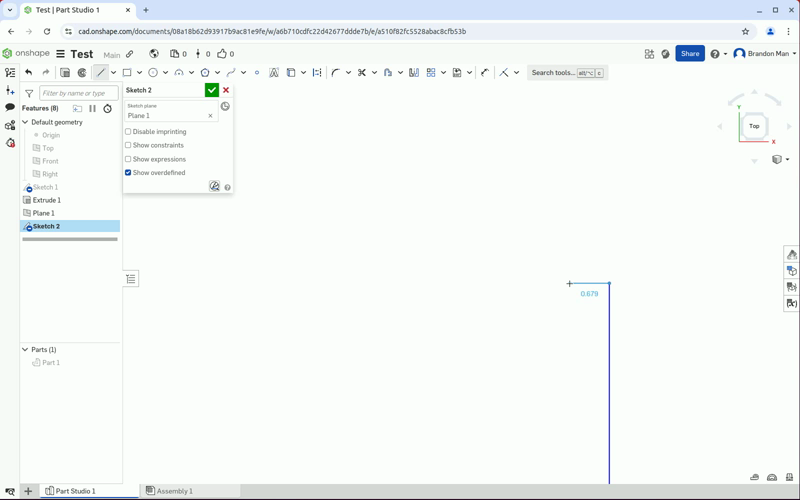
click(569, 283)
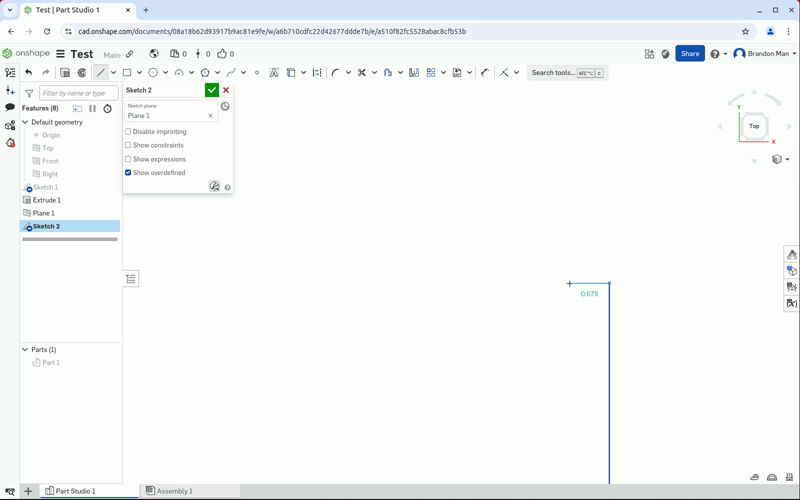
scroll(-6)
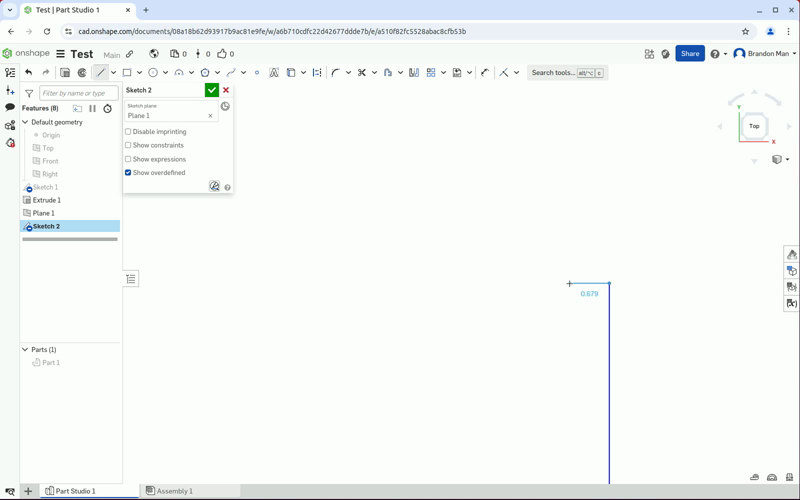
scroll(-6)
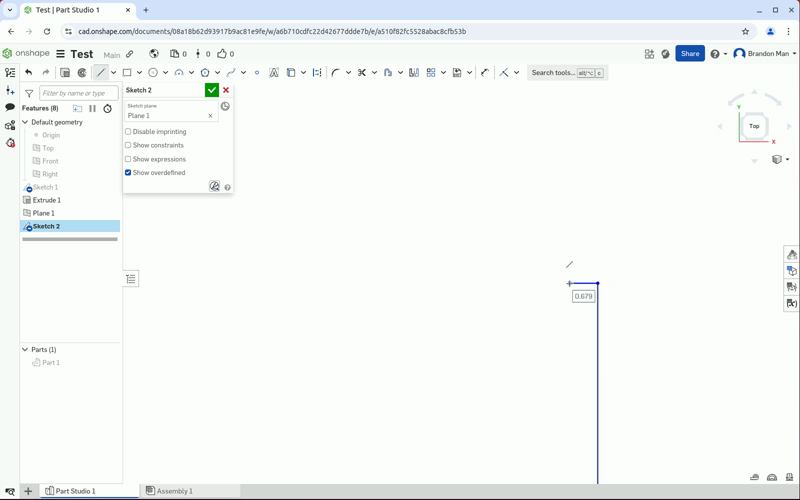
scroll(-6)
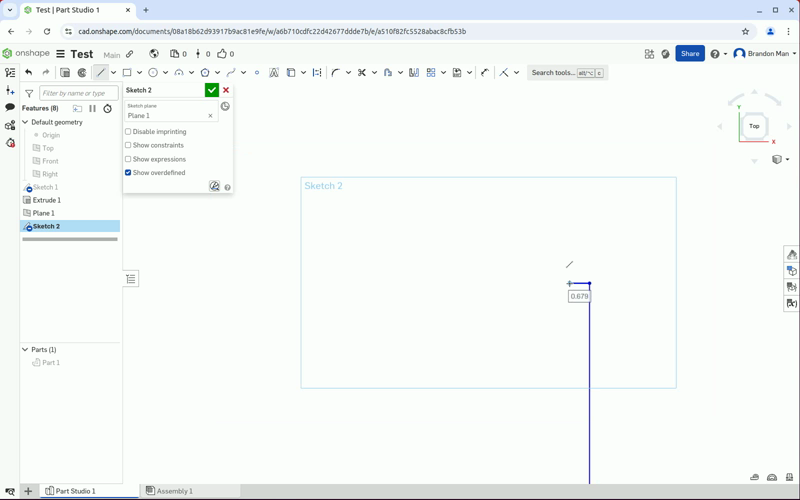
scroll(-6)
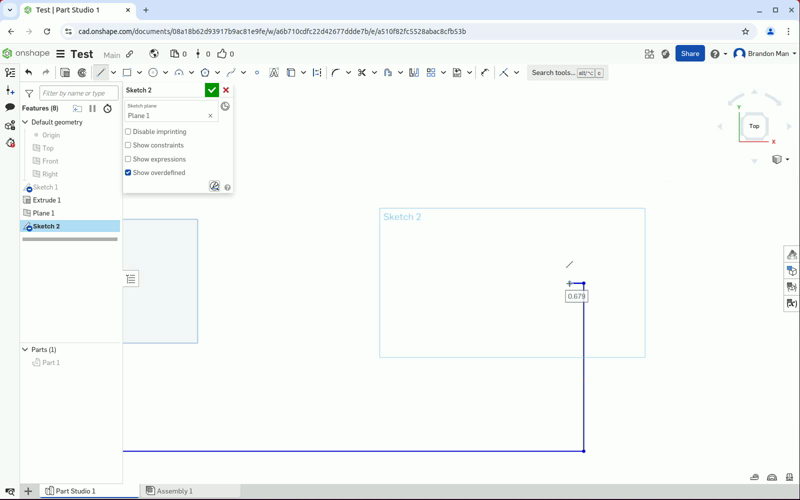
scroll(-6)
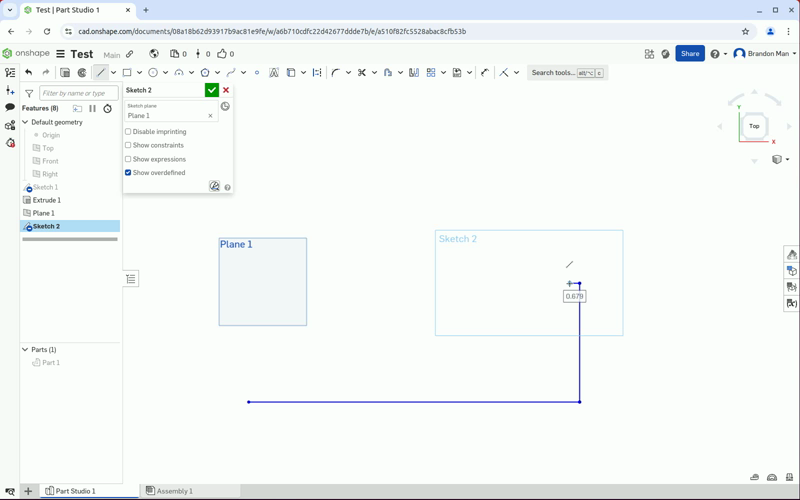
scroll(-6)
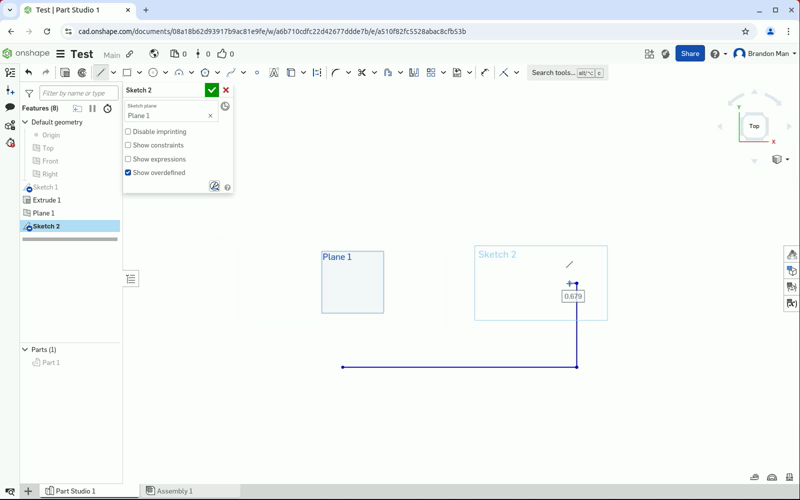
scroll(-6)
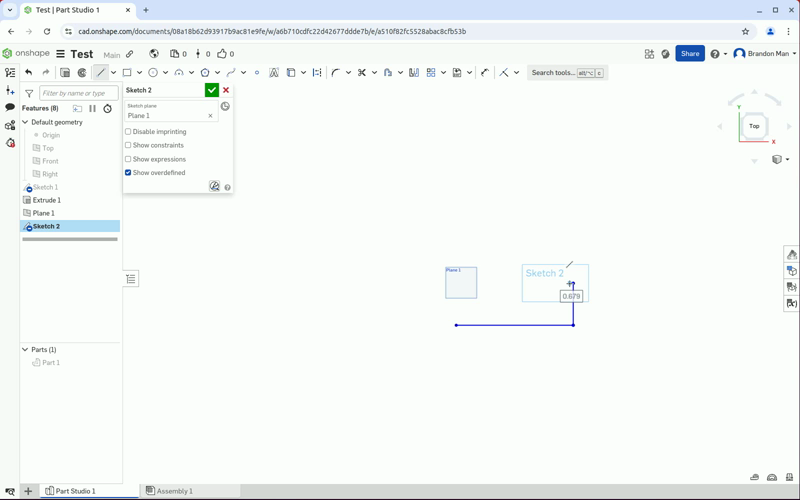
key_up(shift)
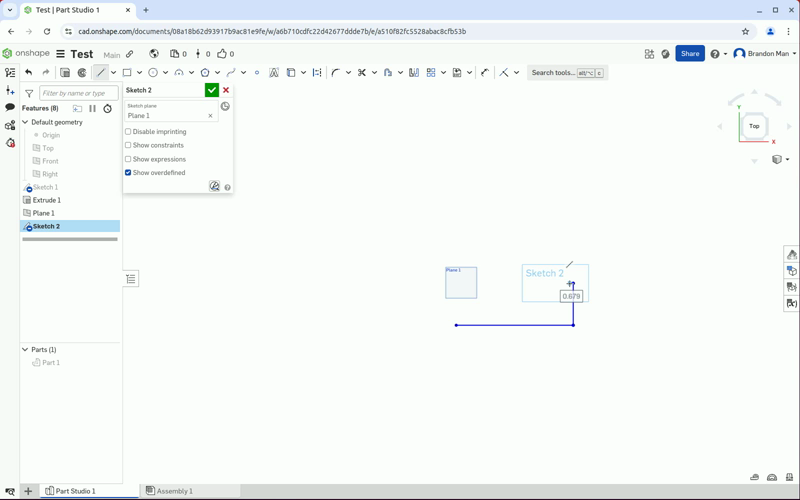
key_down(shift)
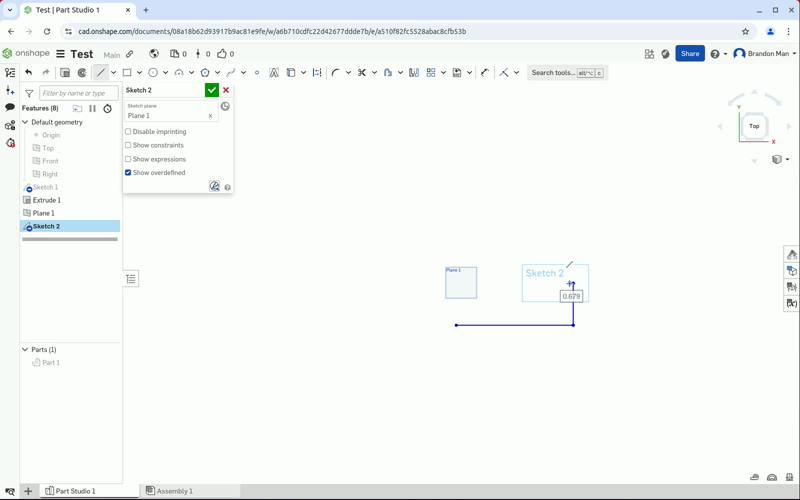
mouse_move(589, 283)
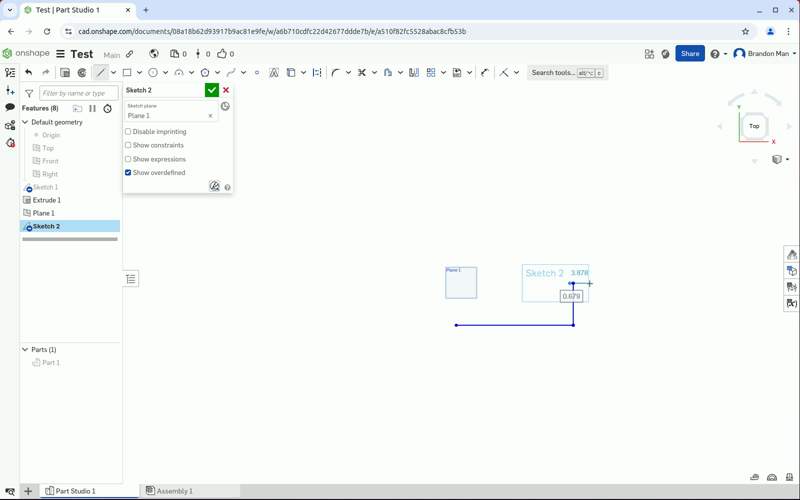
mouse_move(569, 289)
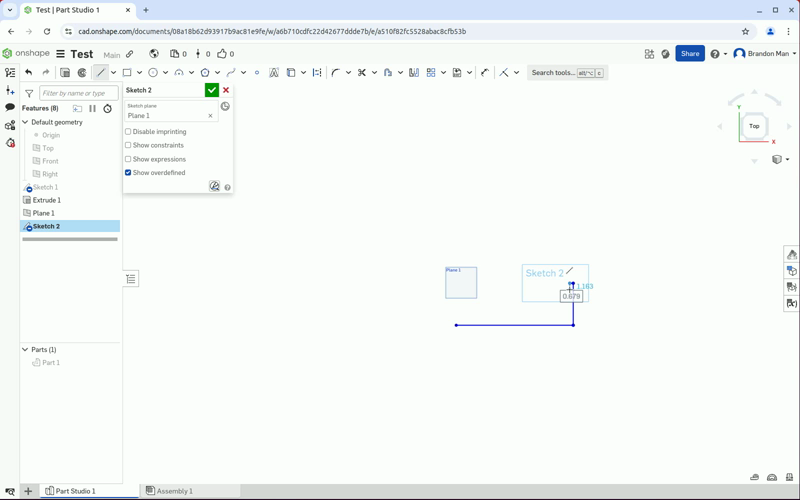
scroll(6)
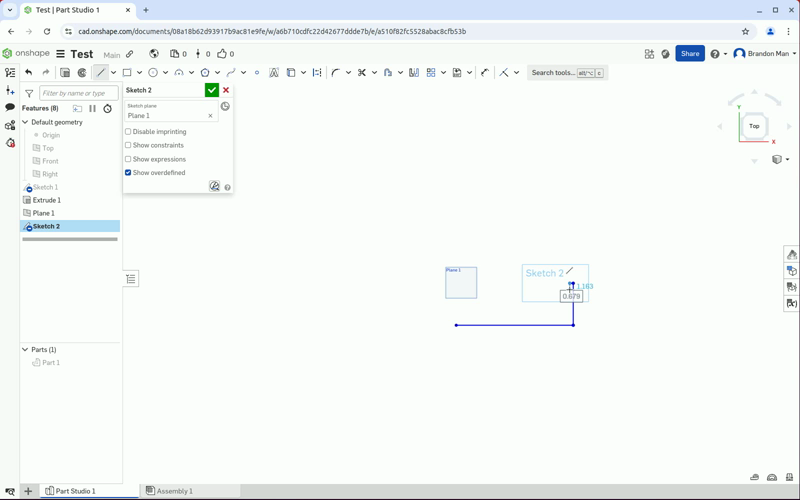
scroll(6)
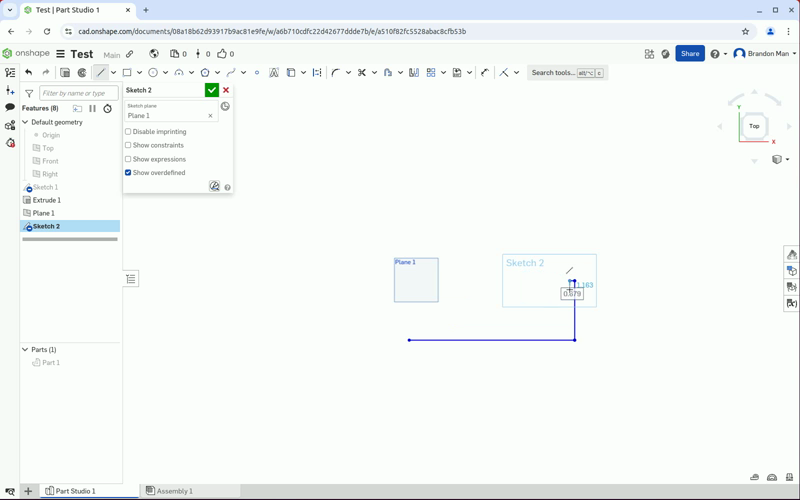
scroll(6)
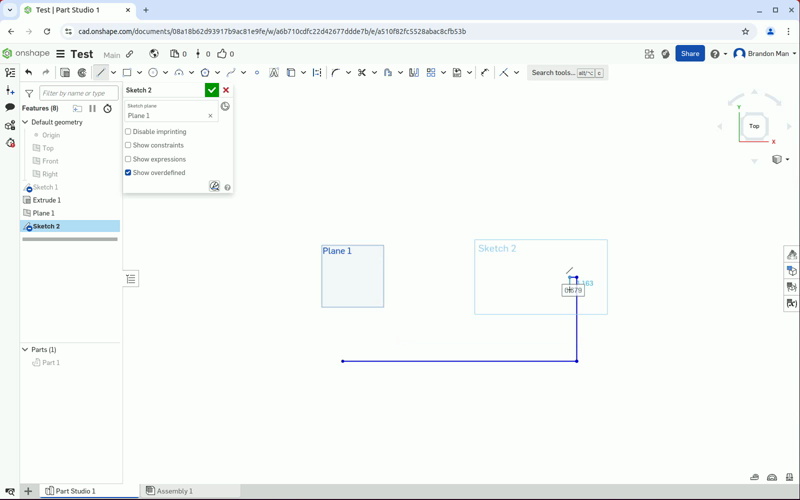
scroll(6)
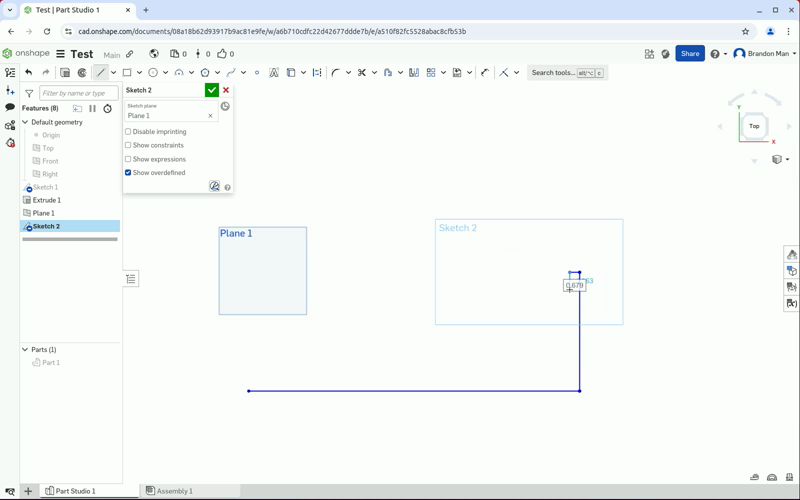
scroll(6)
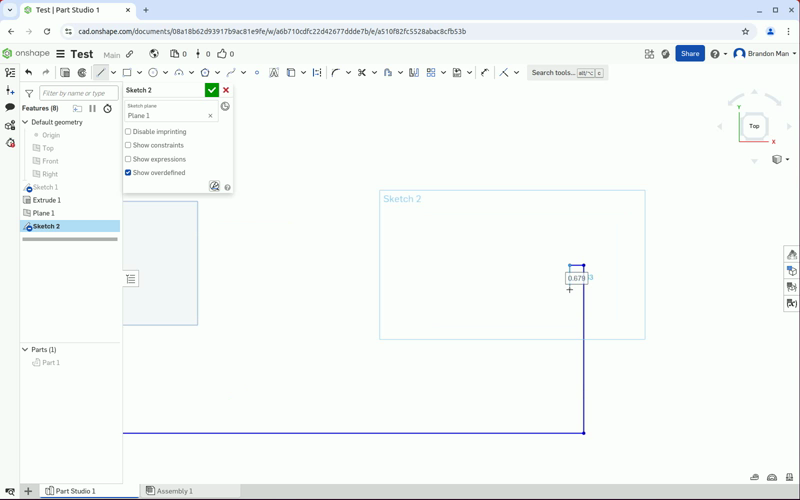
scroll(6)
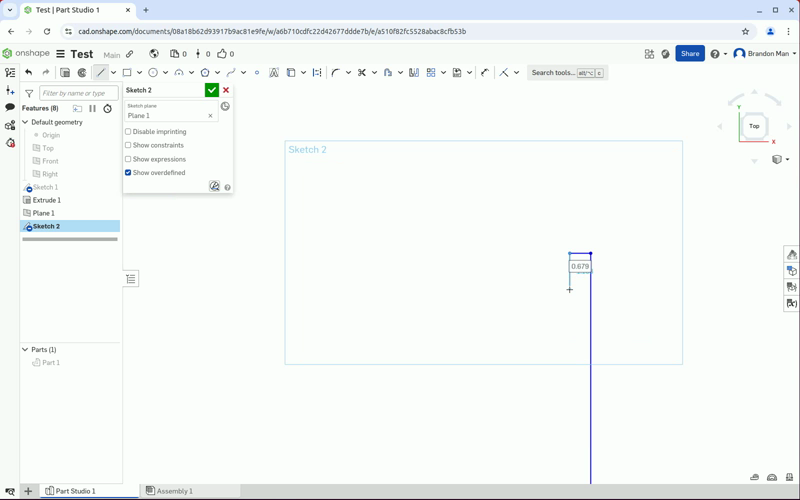
scroll(6)
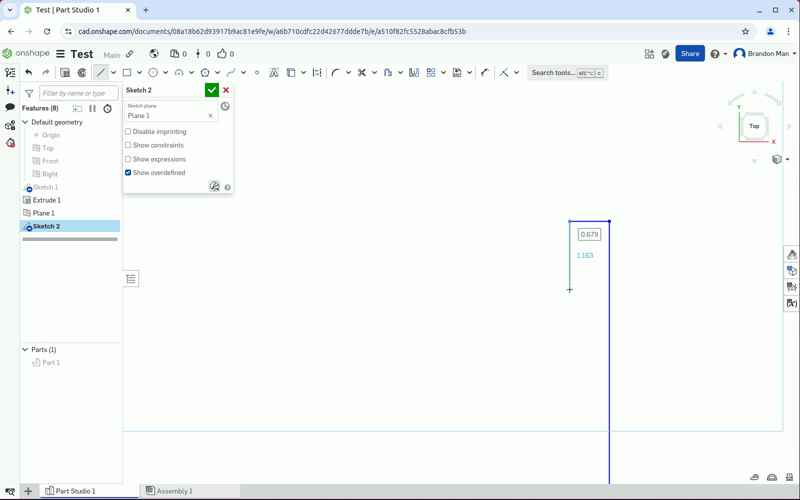
click(569, 289)
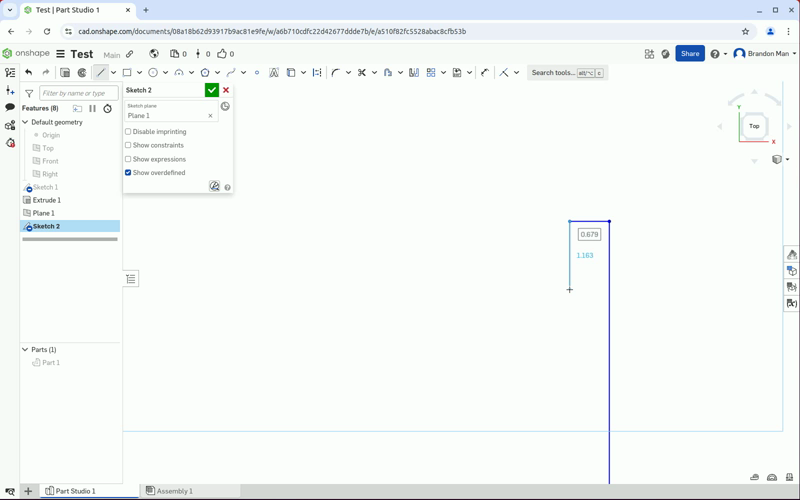
scroll(-6)
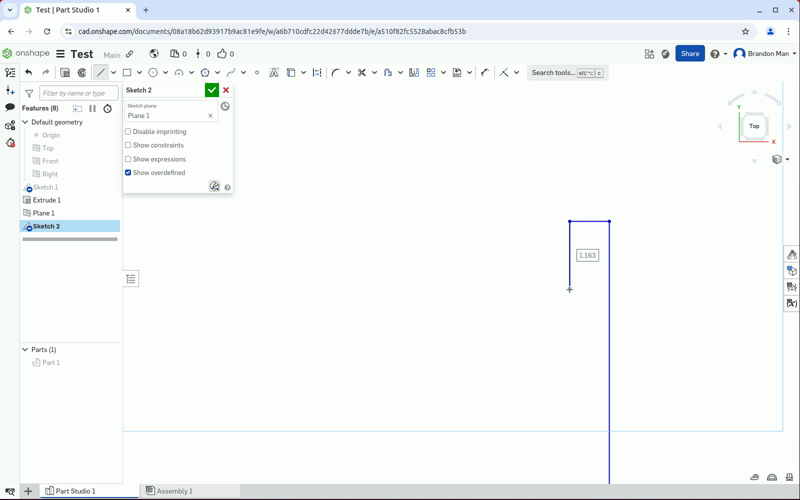
scroll(-6)
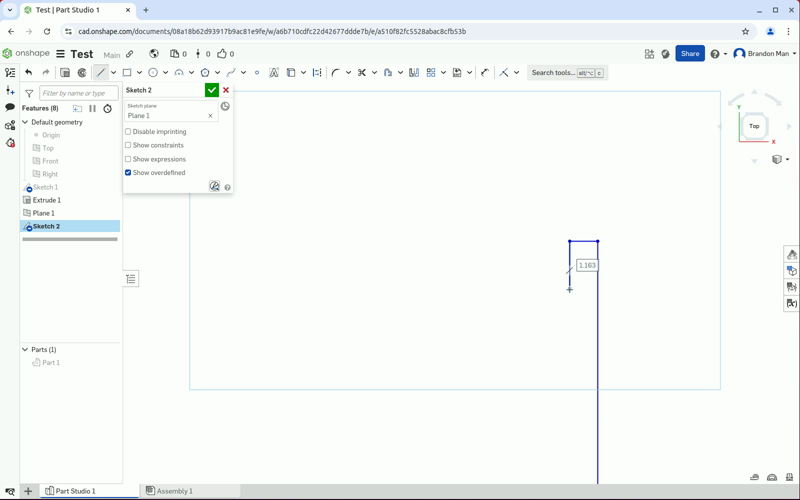
scroll(-6)
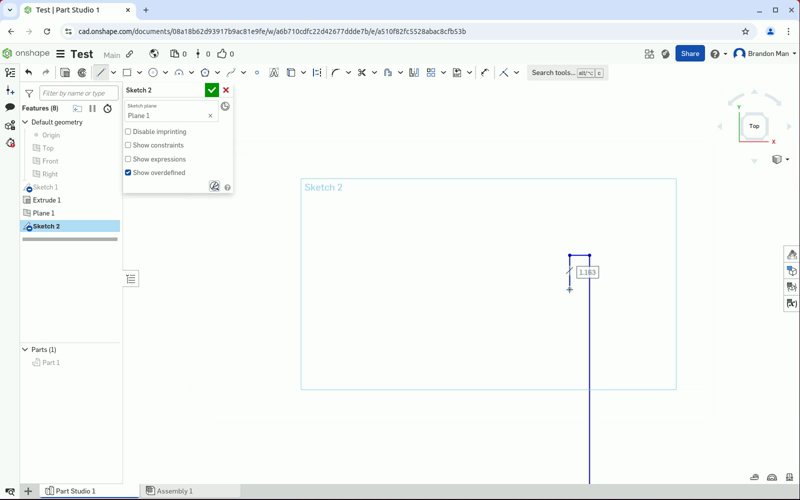
scroll(-6)
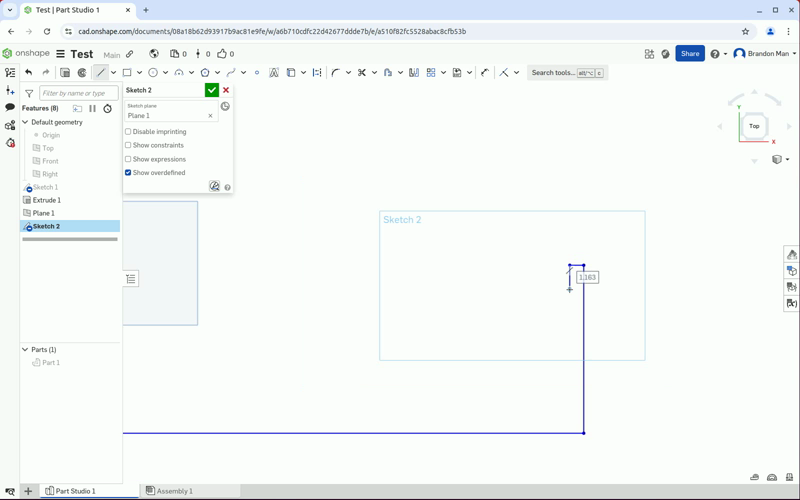
scroll(-6)
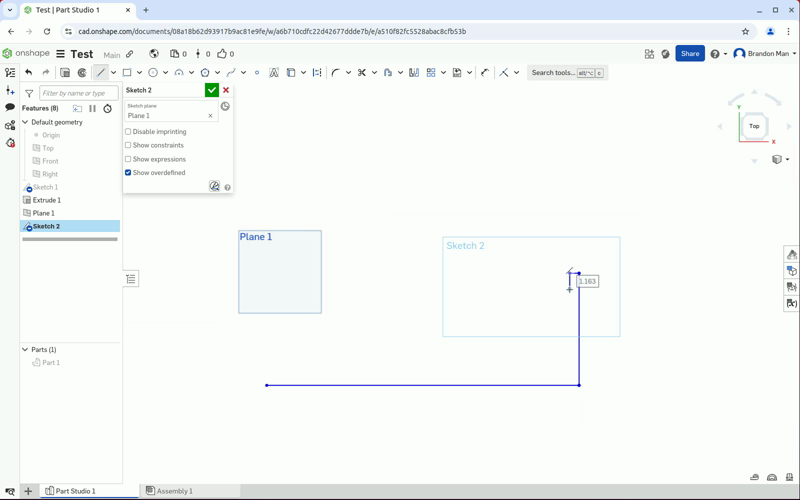
scroll(-6)
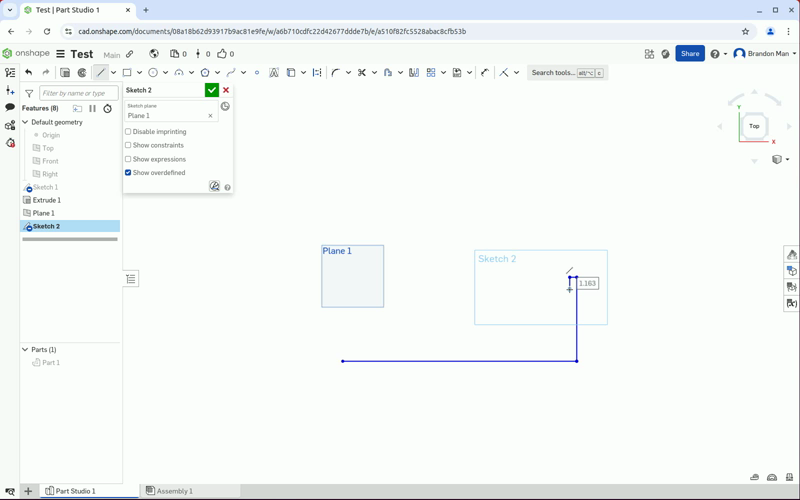
scroll(-6)
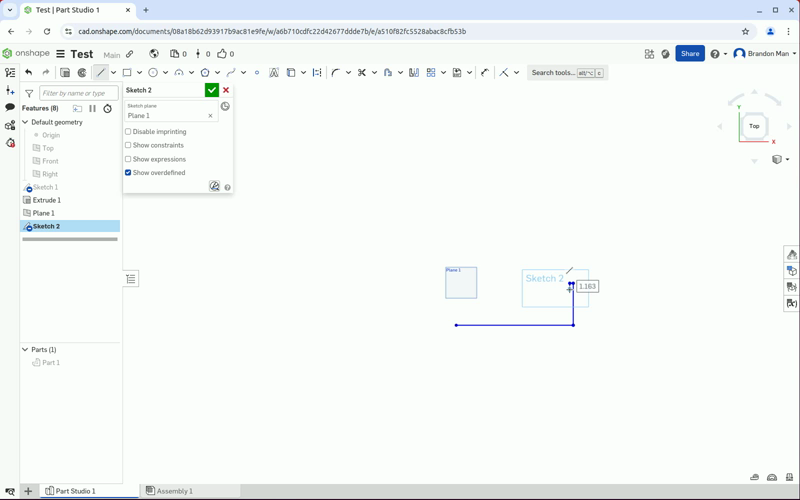
key_up(shift)
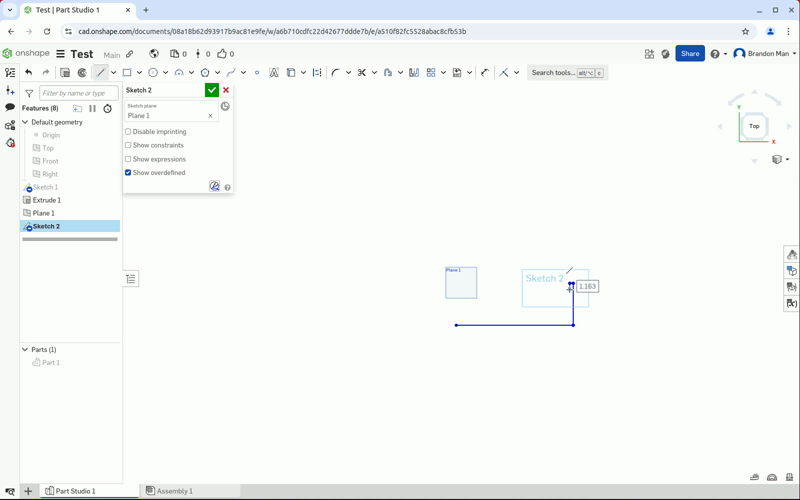
key_down(shift)
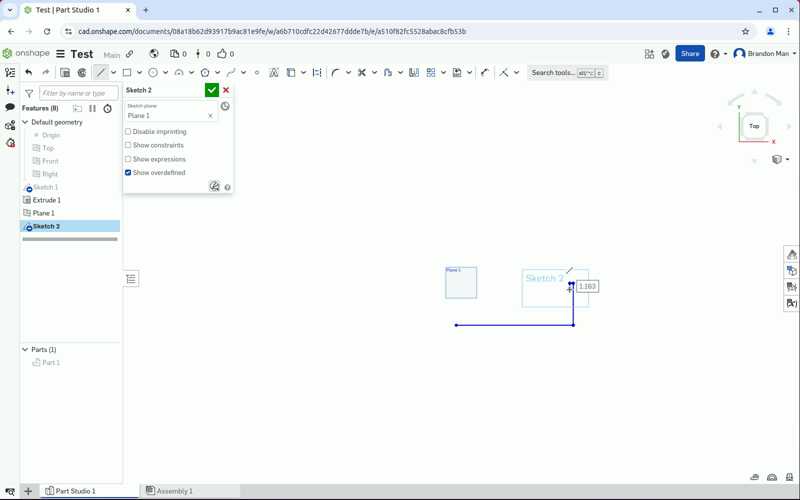
mouse_move(459, 289)
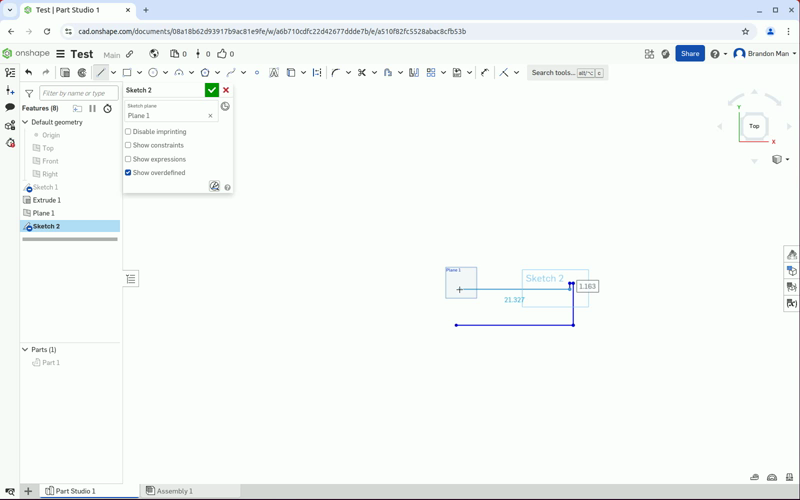
click(459, 289)
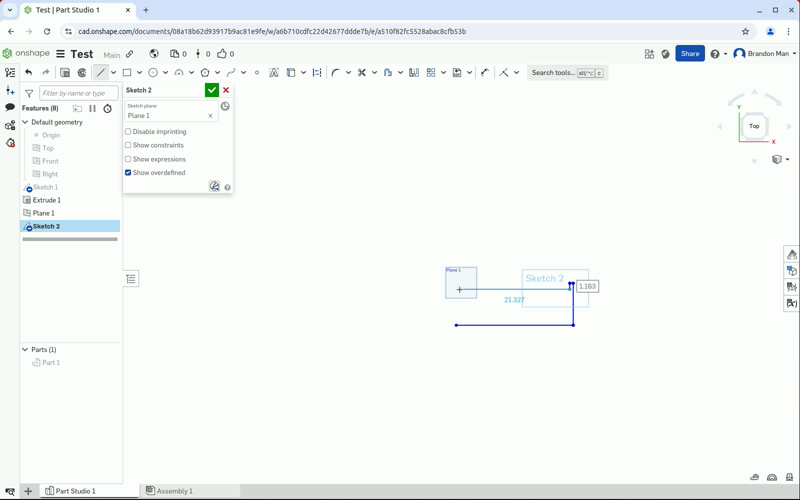
key_up(shift)
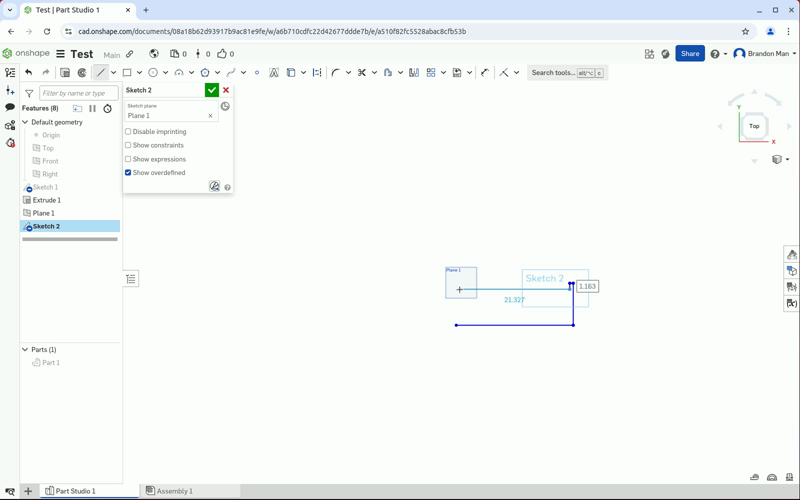
key_down(shift)
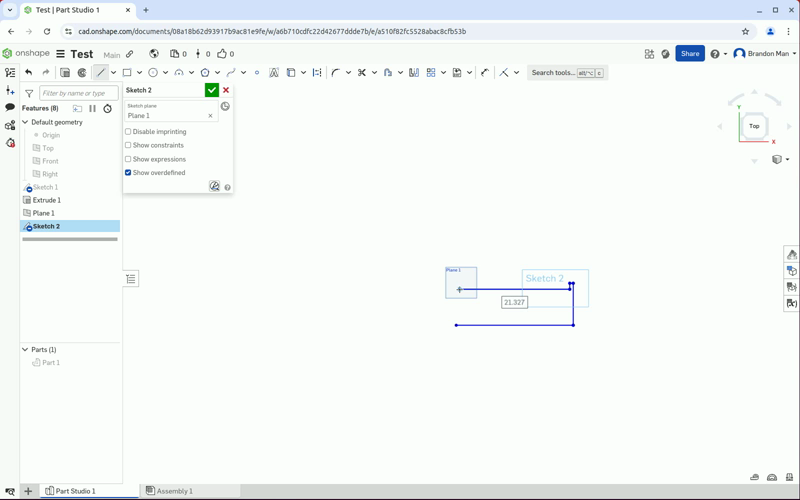
mouse_move(489, 289)
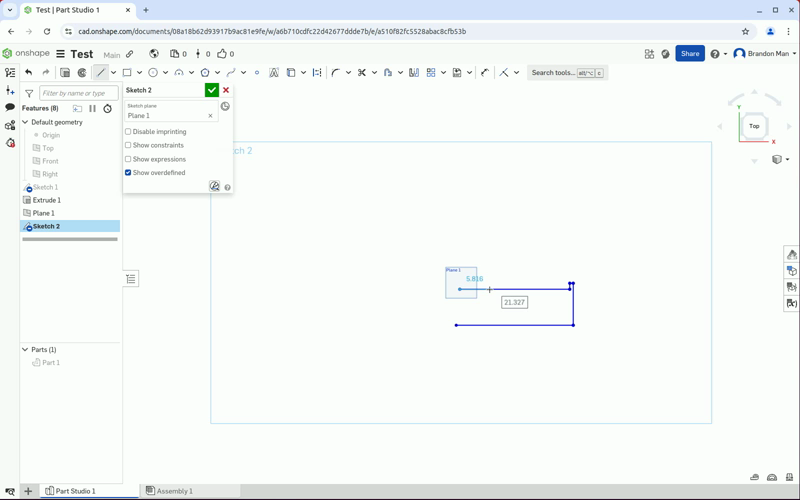
mouse_move(459, 283)
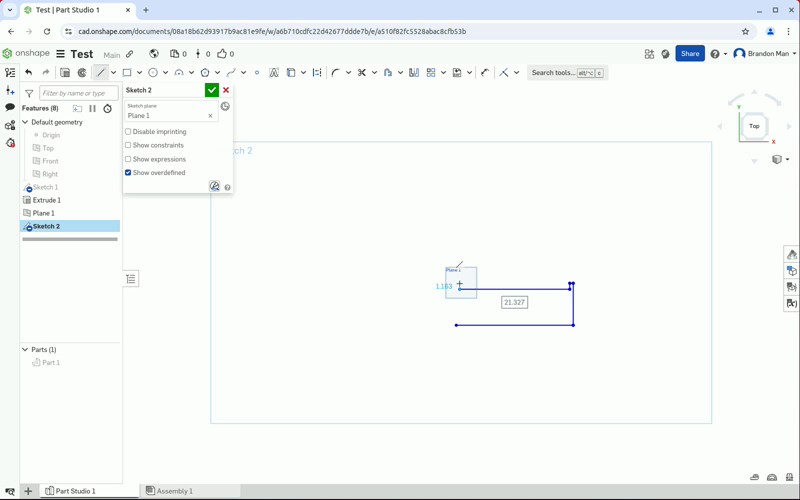
scroll(6)
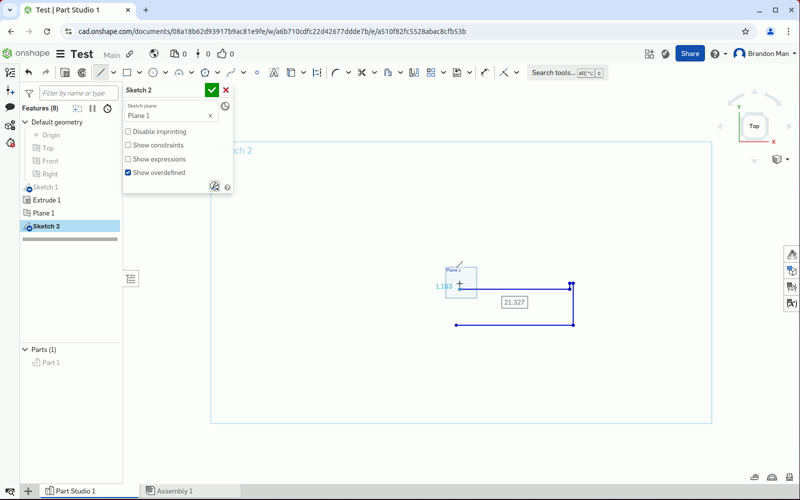
scroll(6)
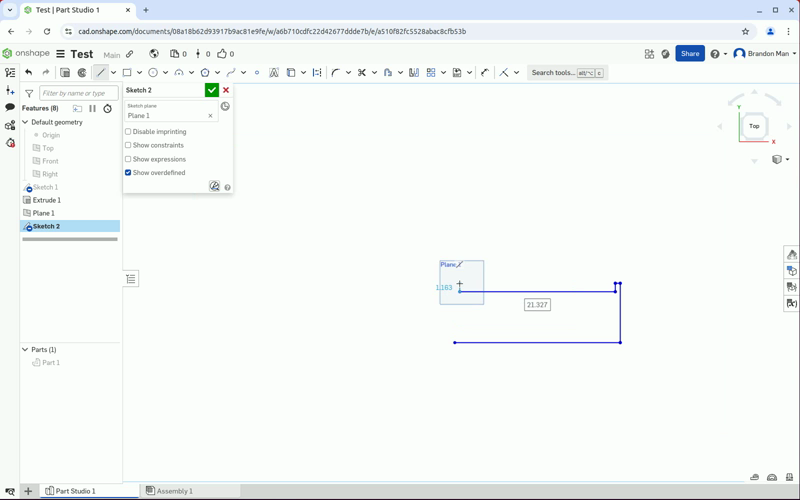
scroll(6)
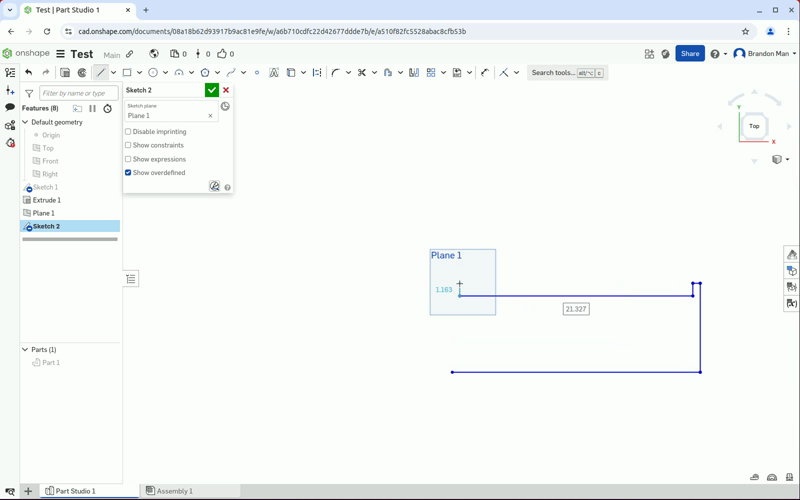
scroll(6)
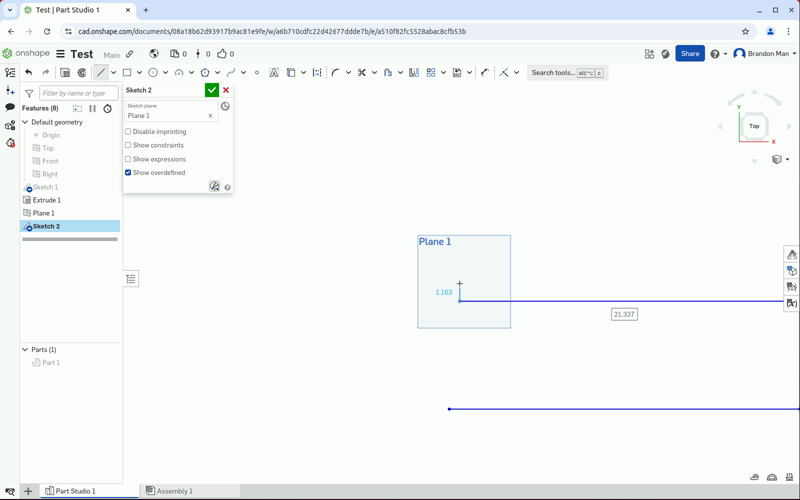
scroll(6)
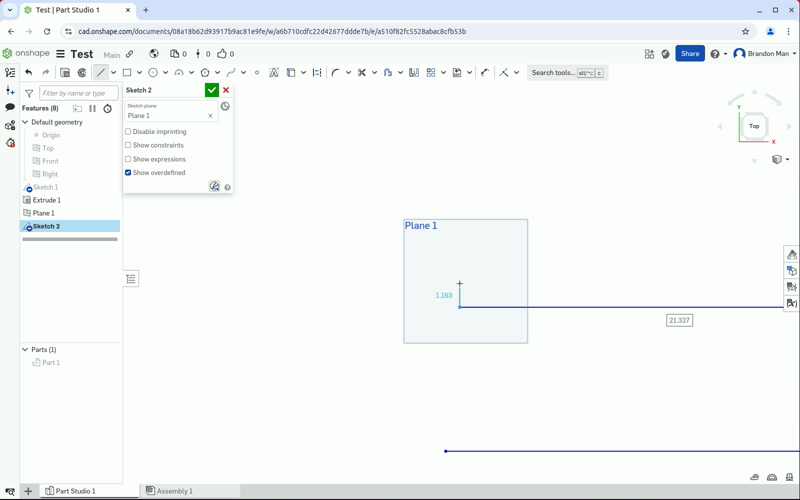
scroll(6)
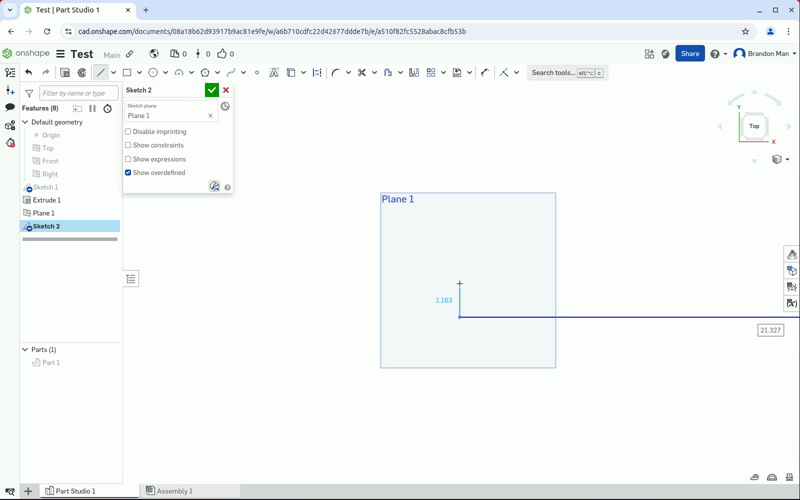
scroll(6)
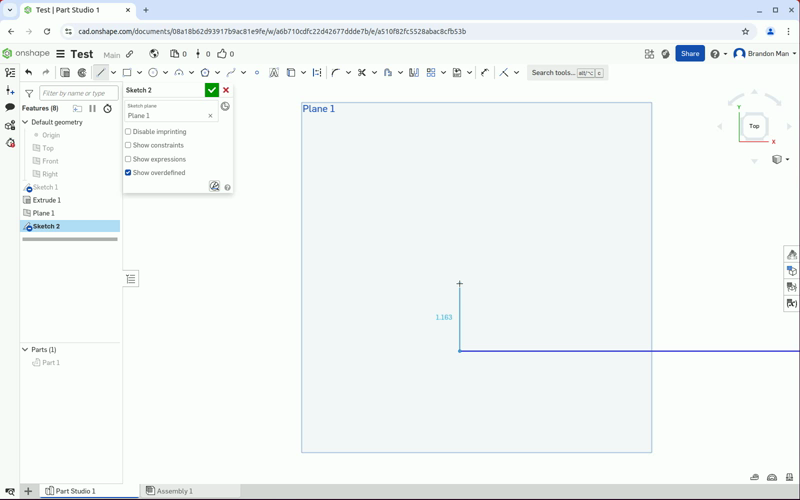
click(459, 283)
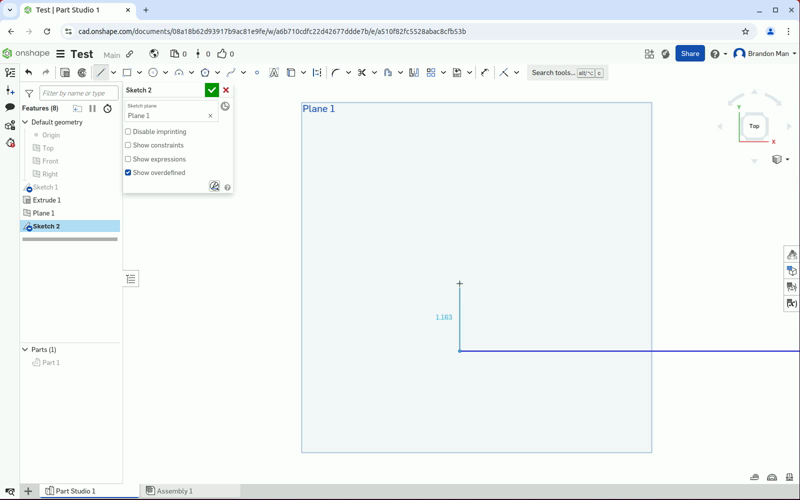
scroll(-6)
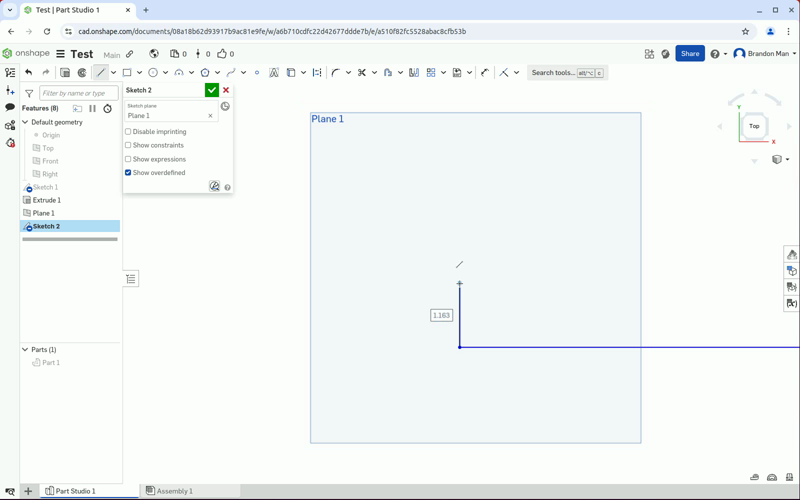
scroll(-6)
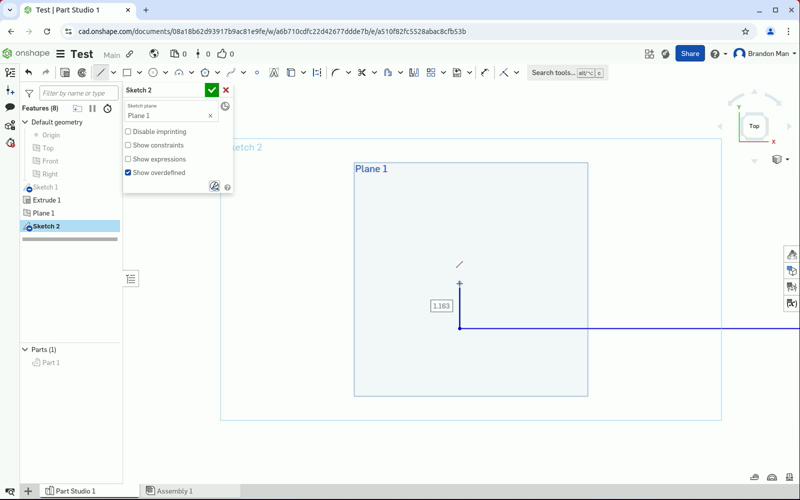
scroll(-6)
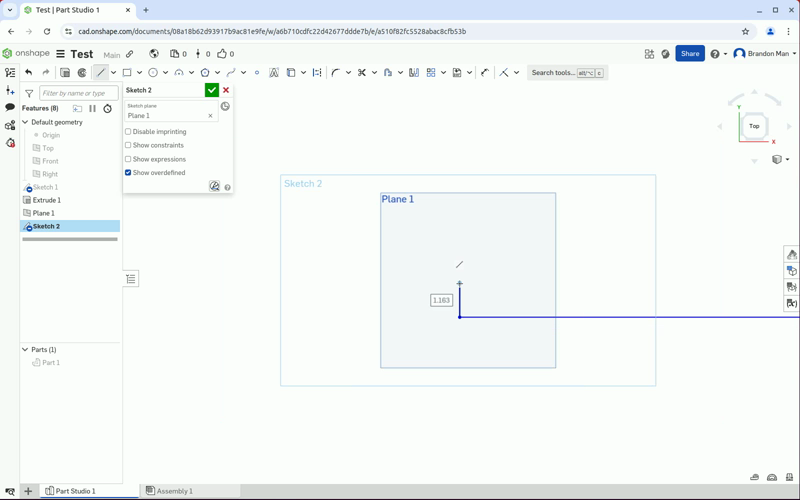
scroll(-6)
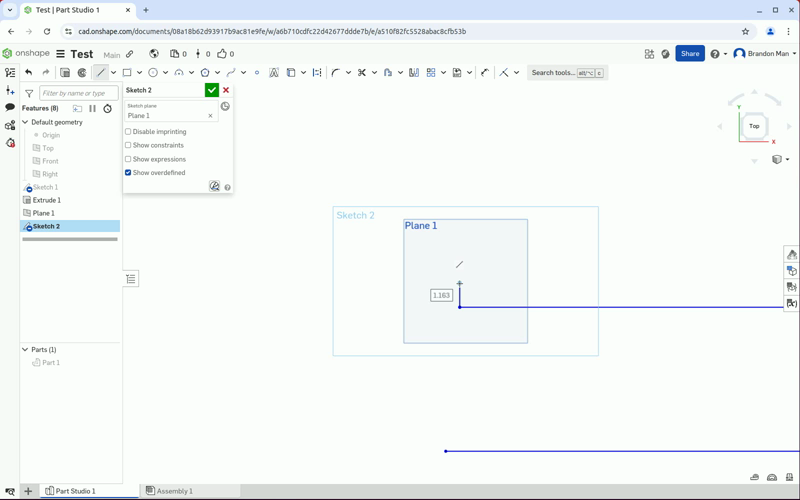
scroll(-6)
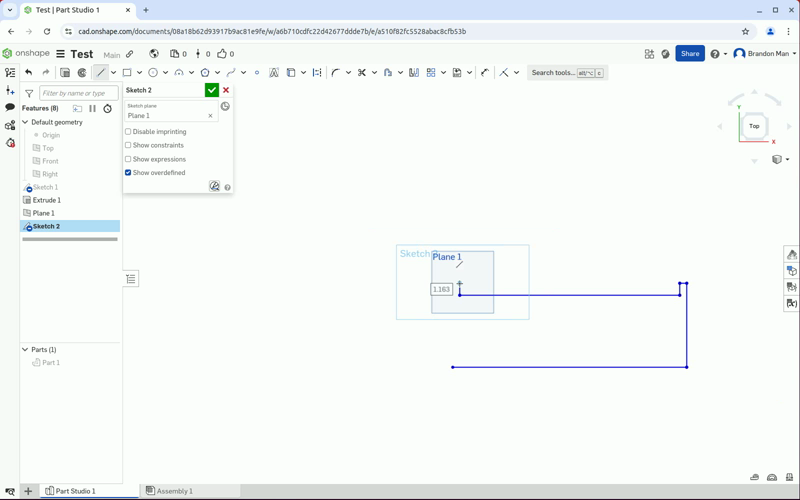
scroll(-6)
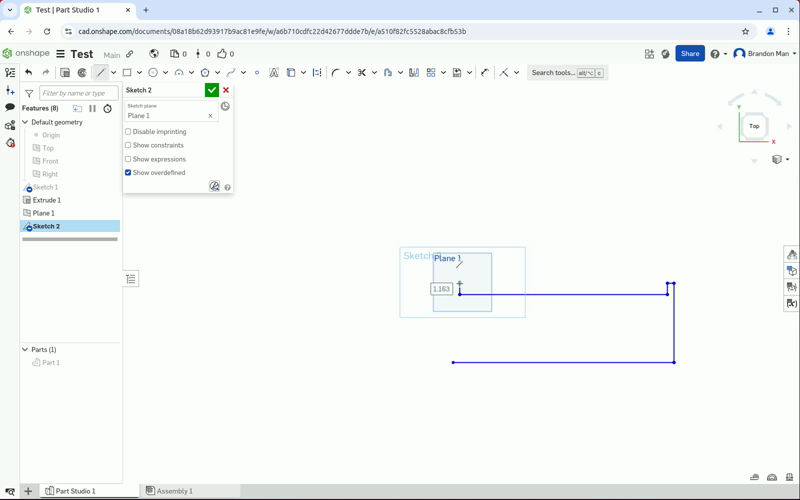
scroll(-6)
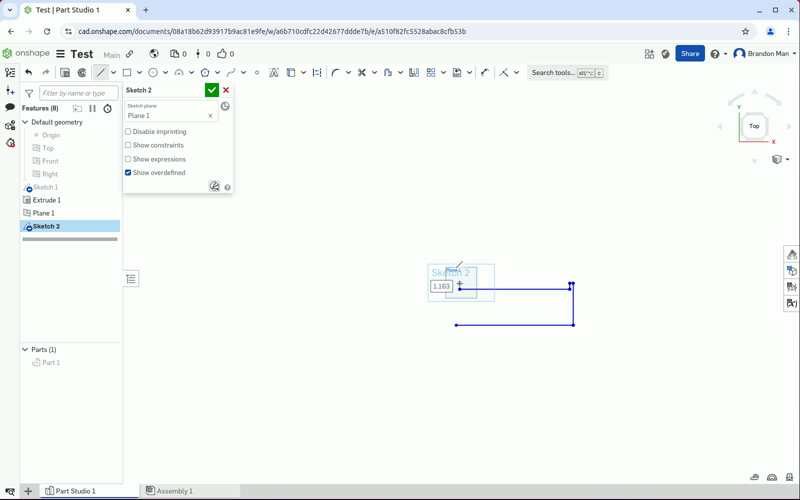
key_up(shift)
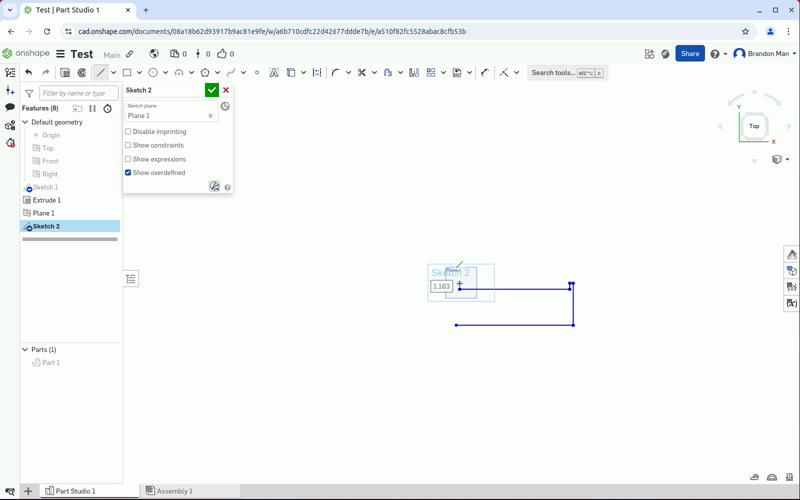
key_down(shift)
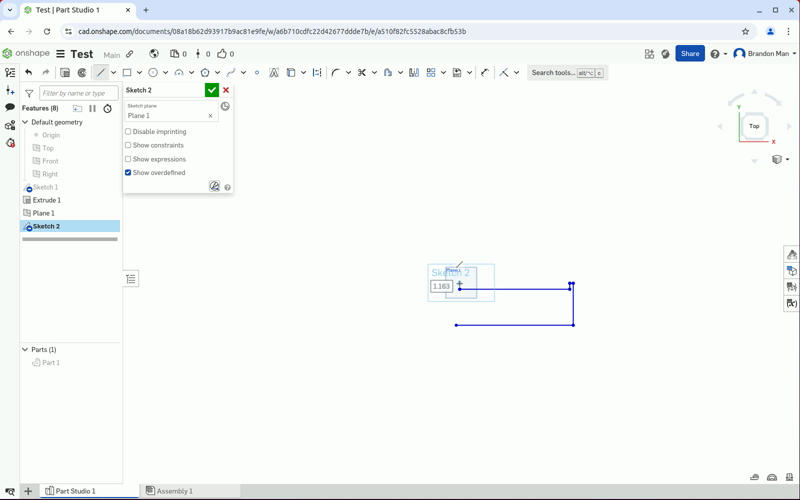
mouse_move(489, 283)
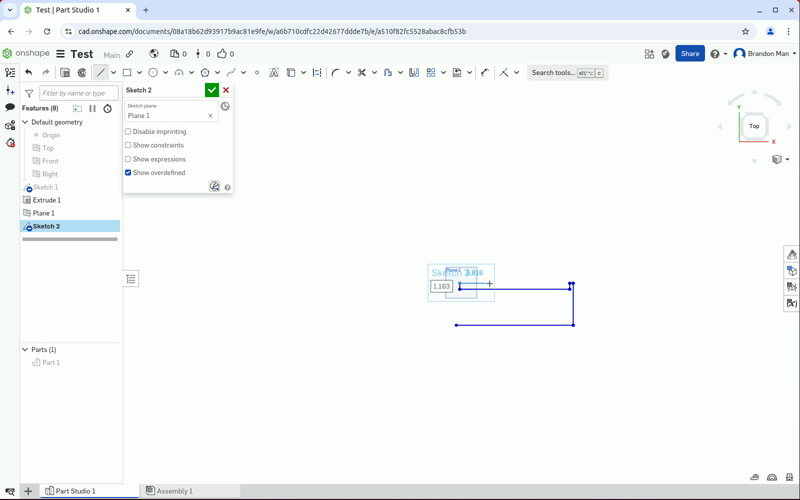
mouse_move(456, 283)
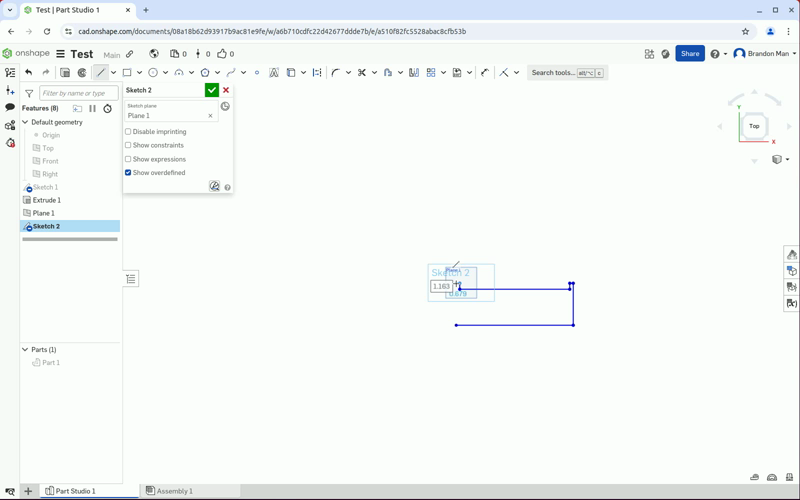
scroll(6)
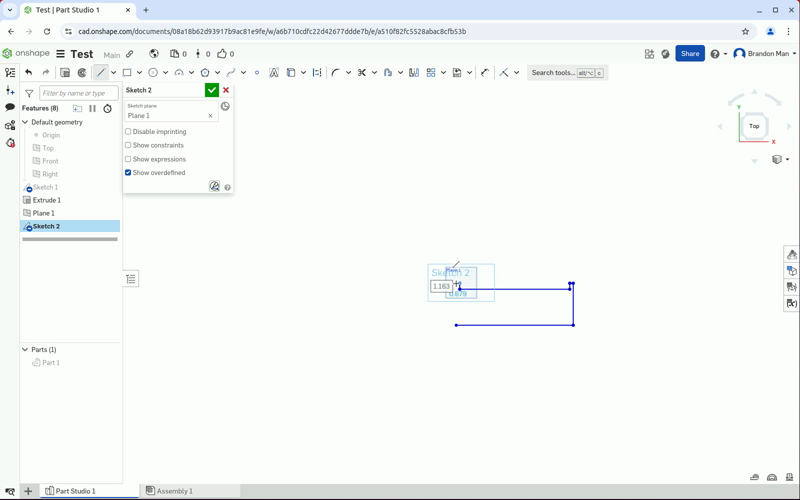
scroll(6)
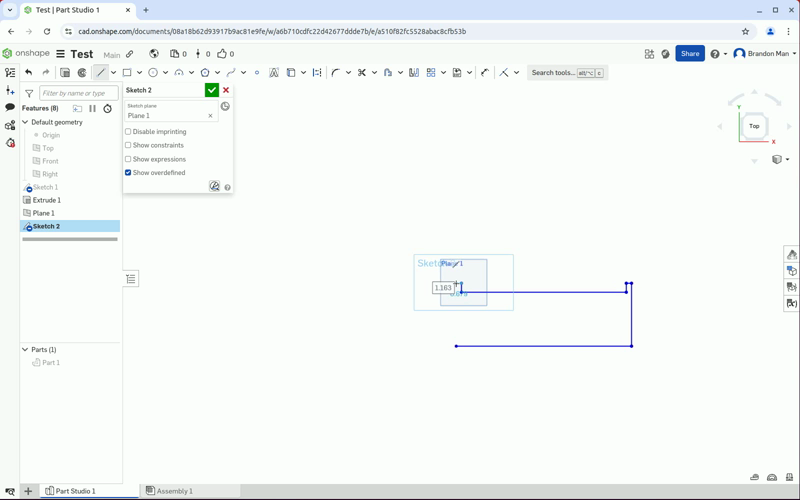
scroll(6)
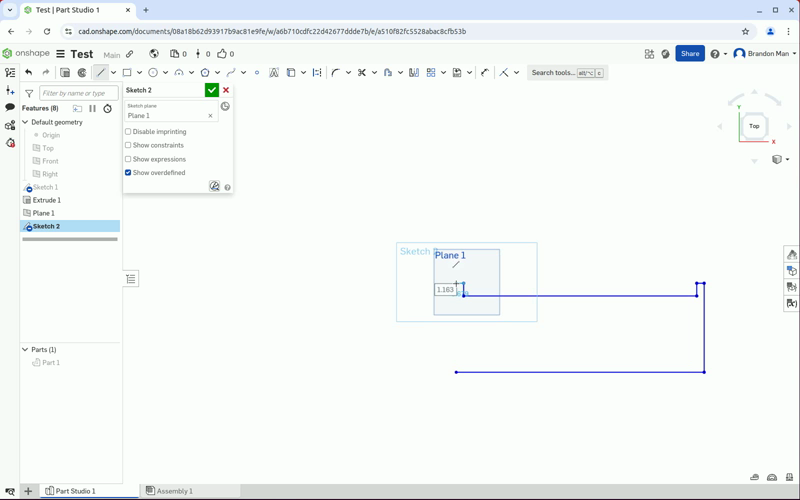
scroll(6)
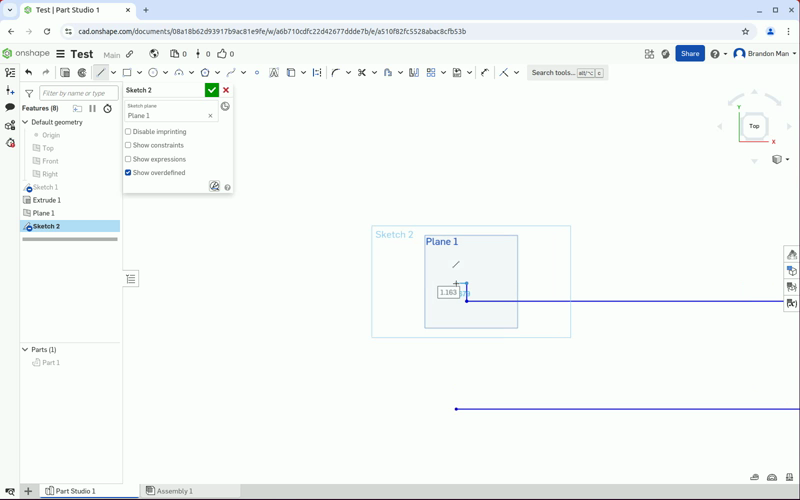
scroll(6)
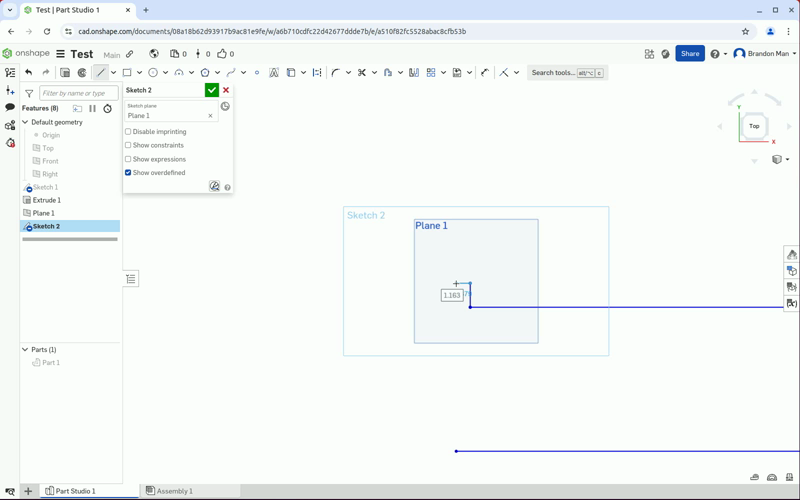
scroll(6)
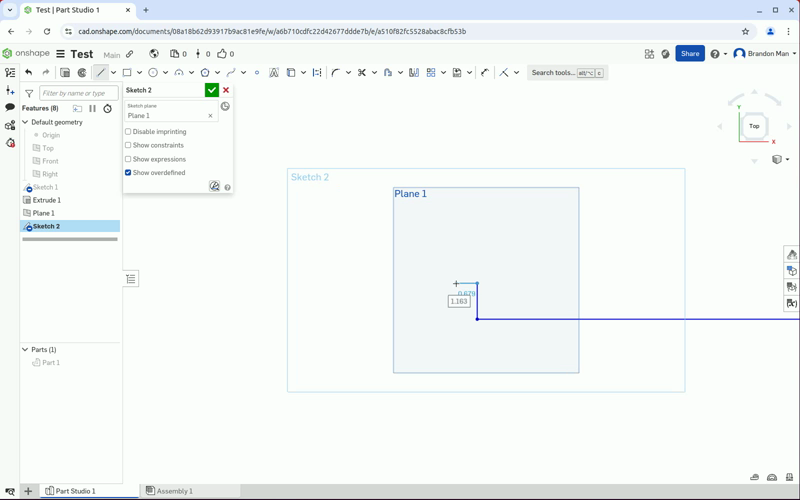
scroll(6)
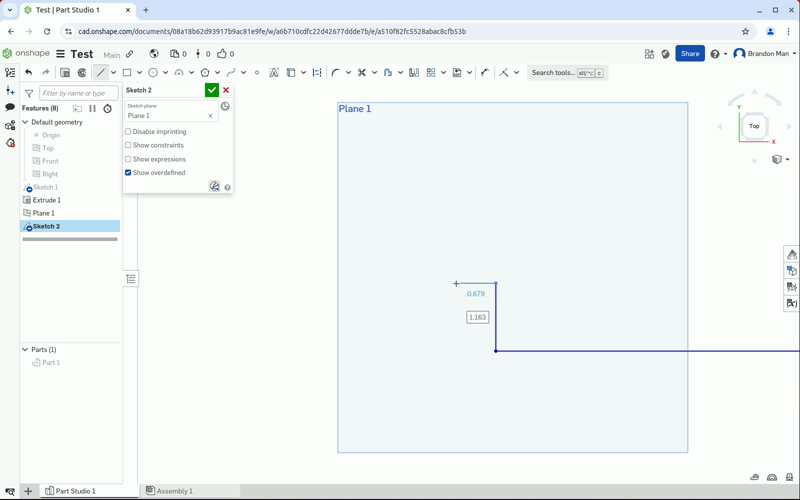
click(456, 283)
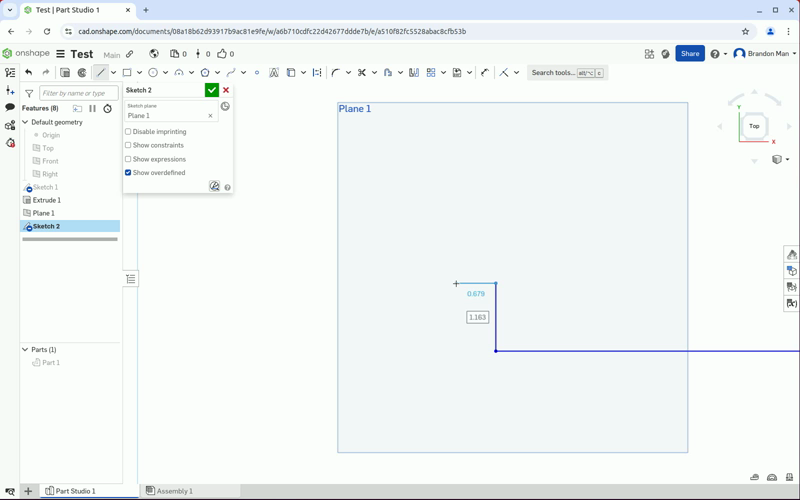
scroll(-6)
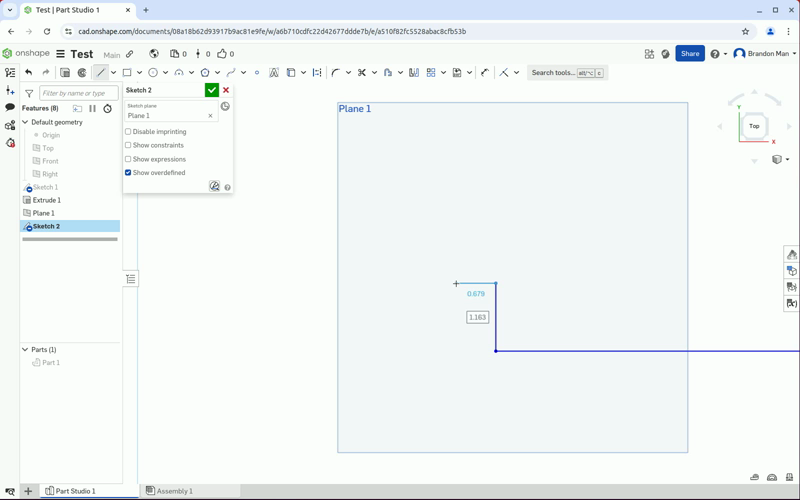
scroll(-6)
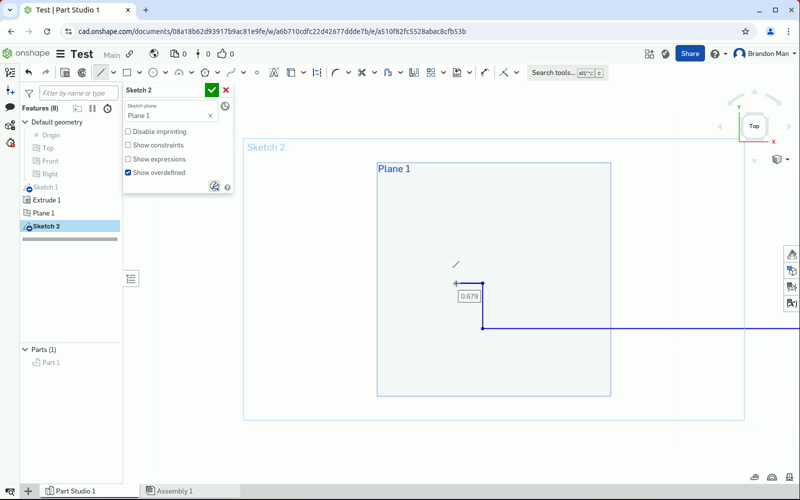
scroll(-6)
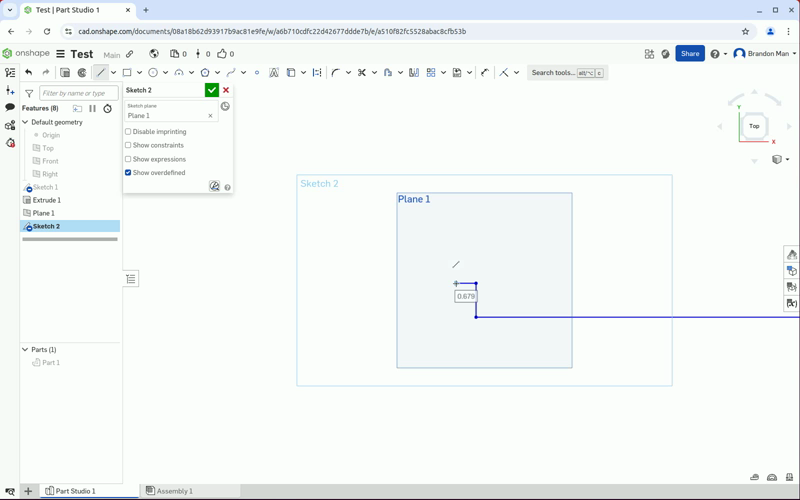
scroll(-6)
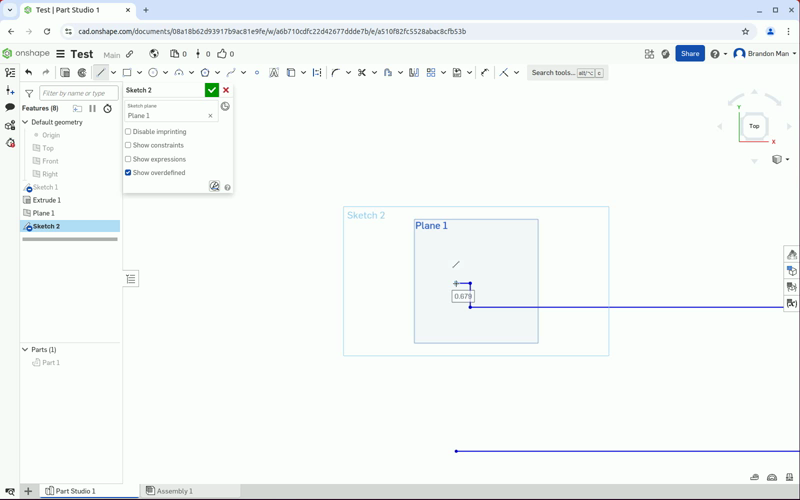
scroll(-6)
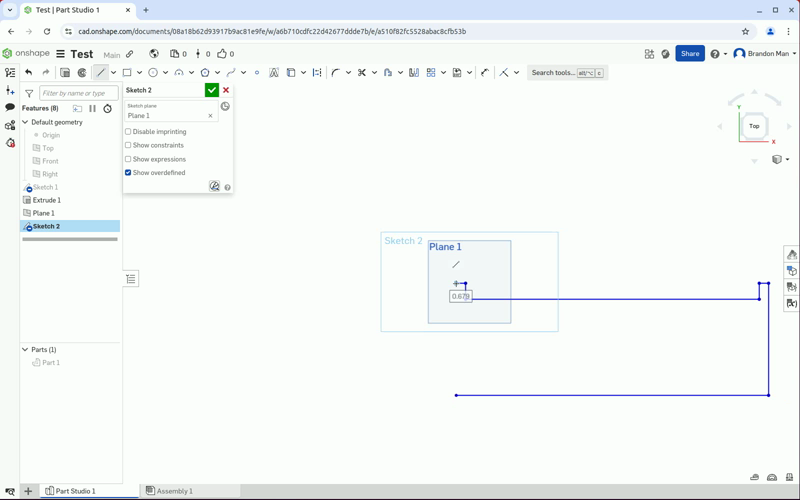
scroll(-6)
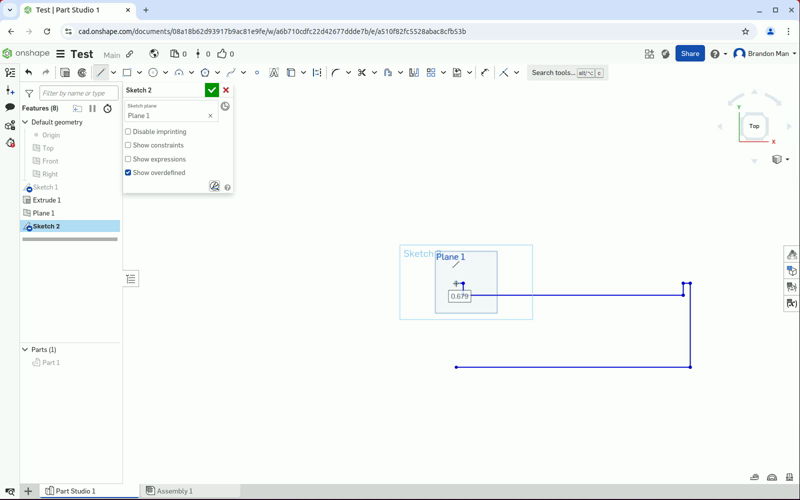
scroll(-6)
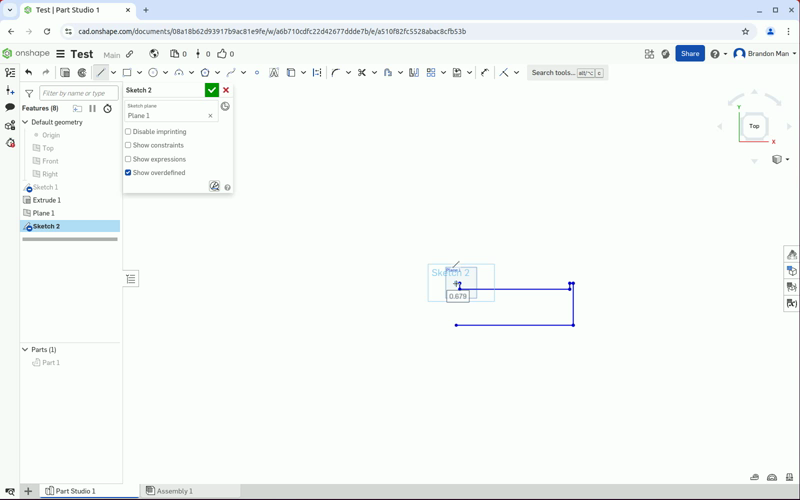
key_up(shift)
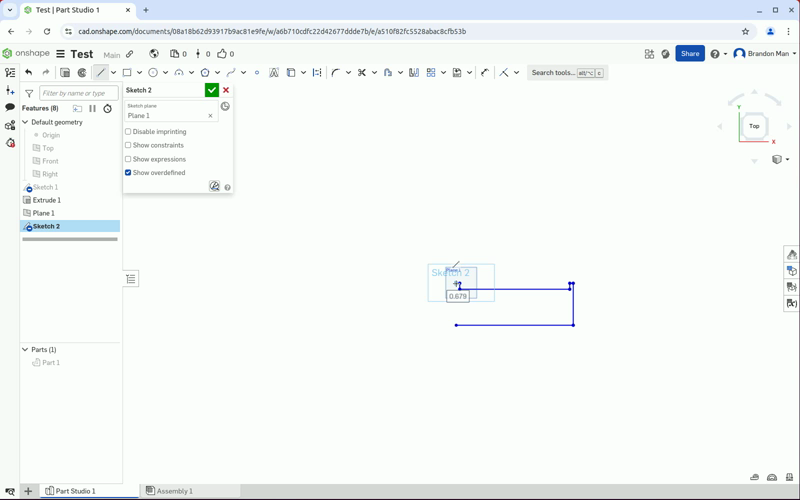
mouse_move(486, 283)
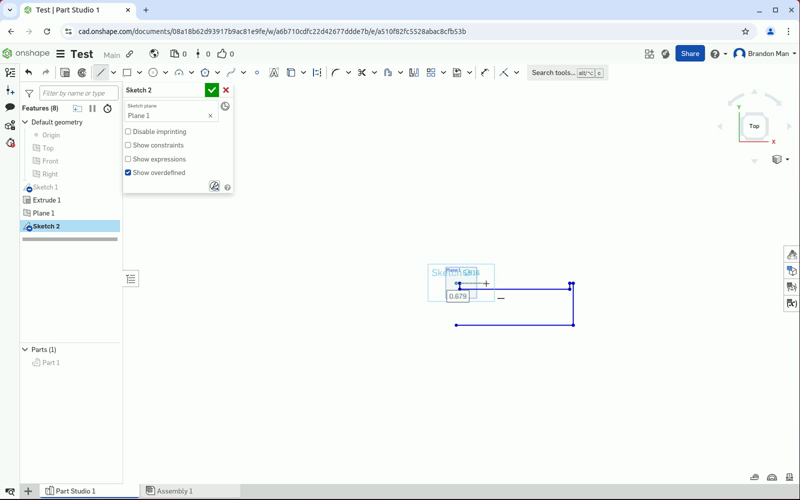
key_down(shift)
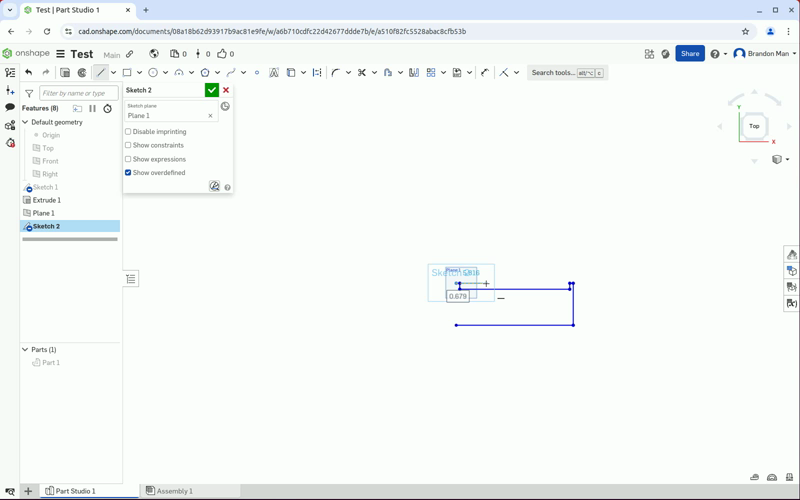
mouse_move(456, 325)
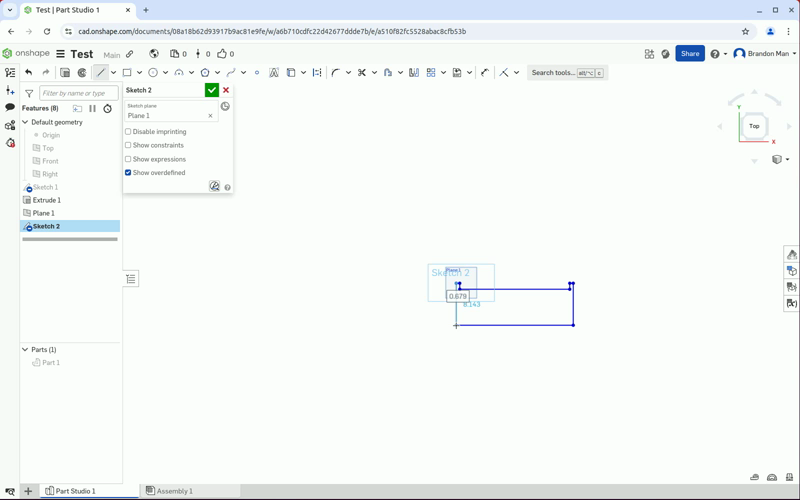
key_up(shift)
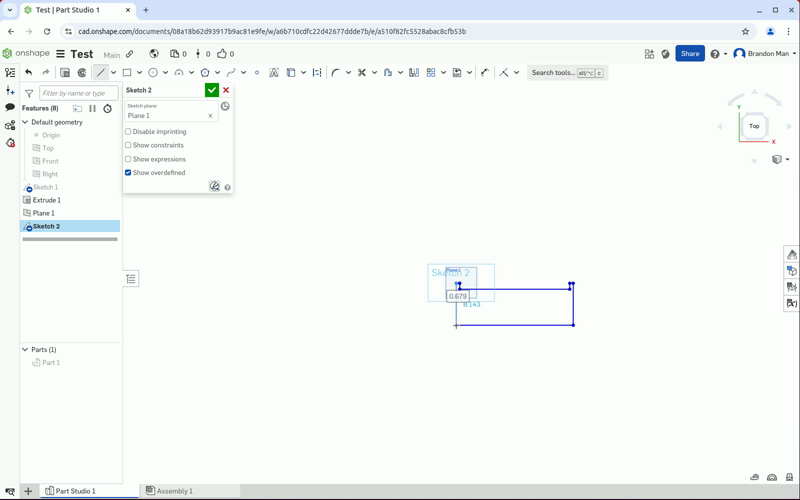
click(456, 325)
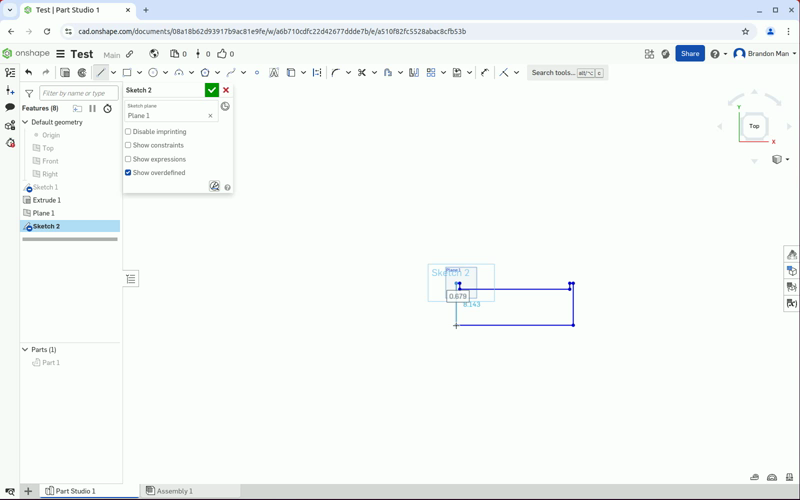
key(esc)
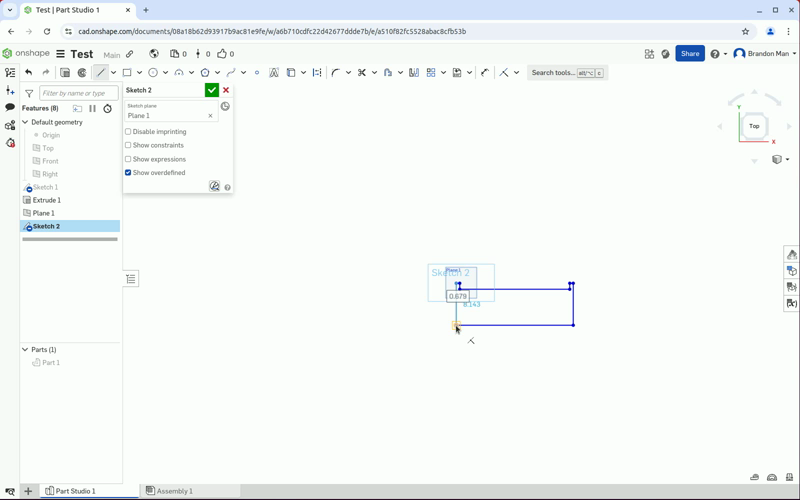
mouse_move(518, 301)
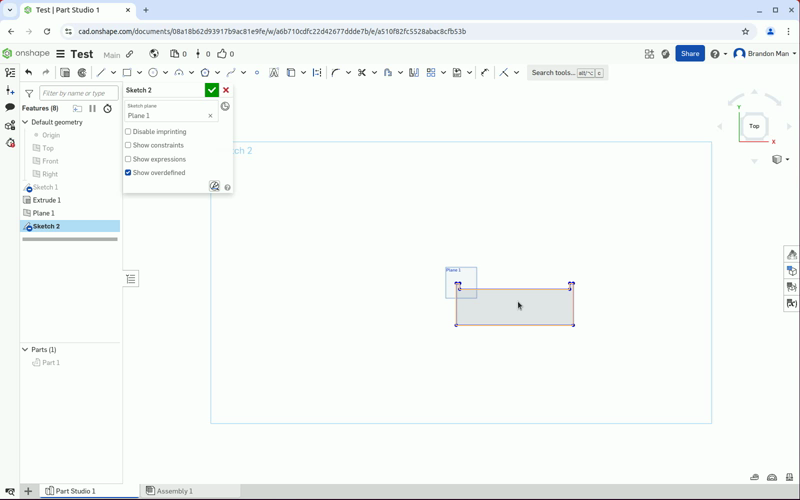
click(518, 301)
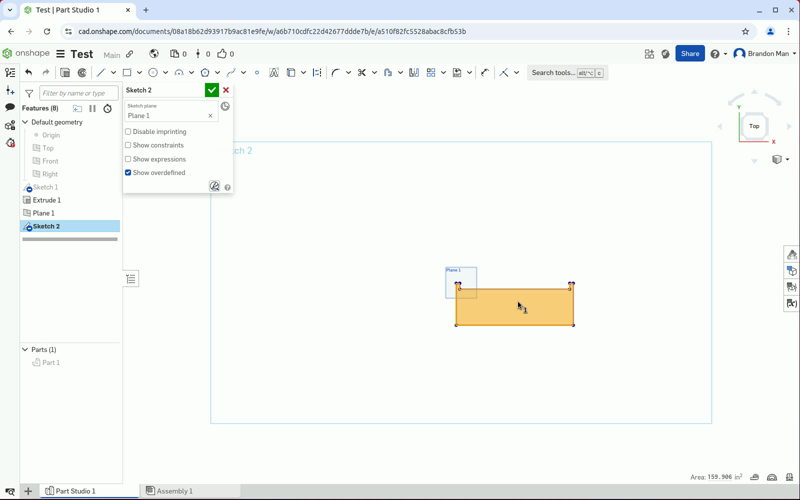
mouse_move(73, 352)
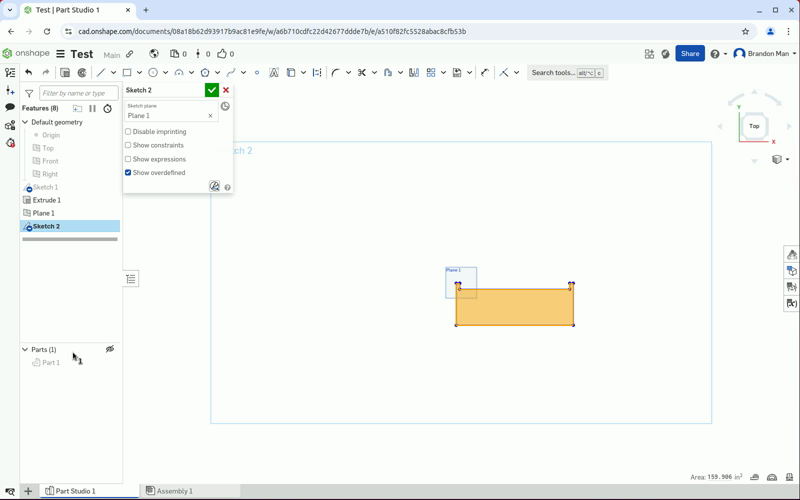
key(shift+y)
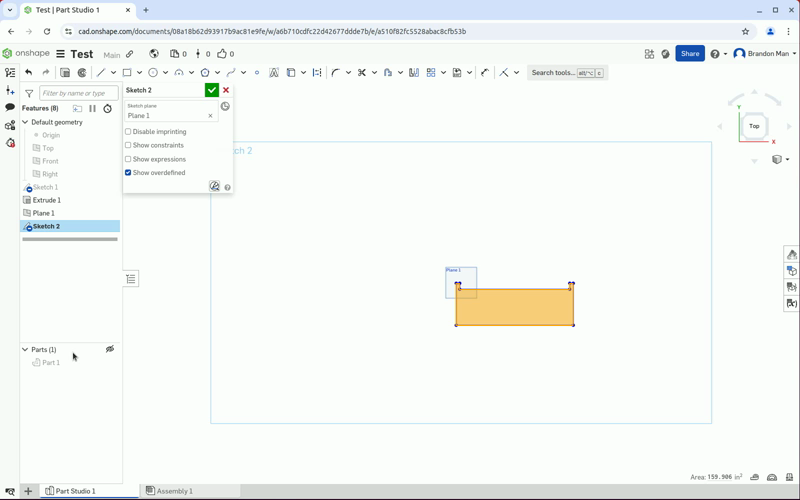
key(shift+e)
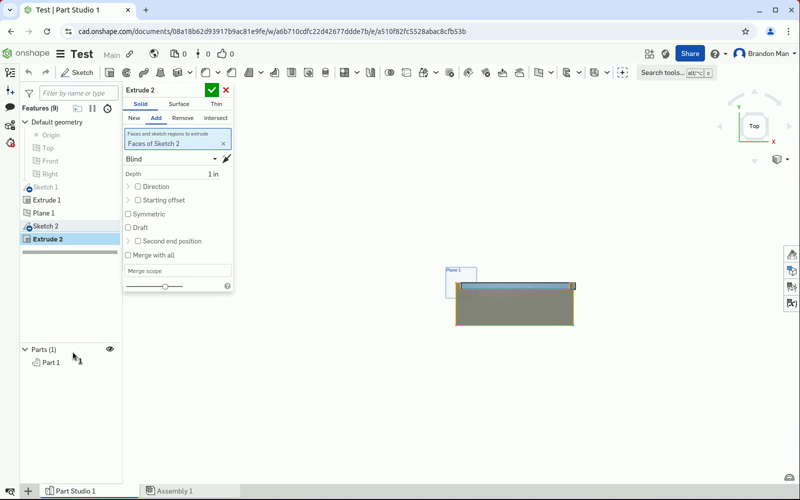
mouse_move(143, 106)
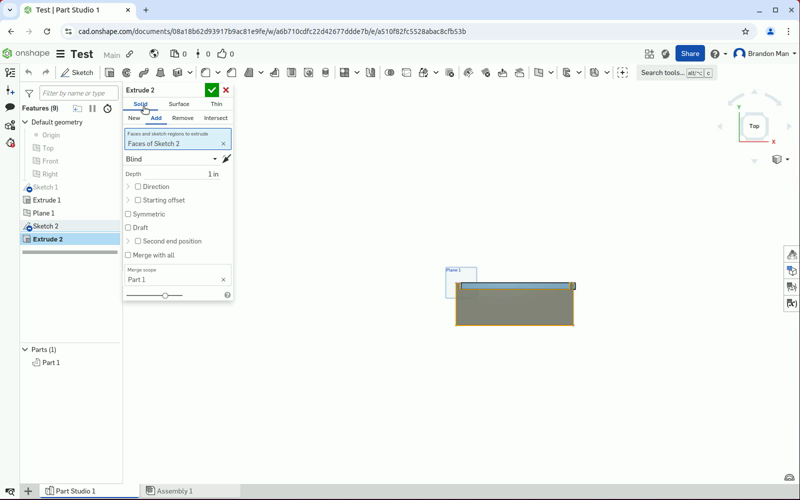
click(143, 106)
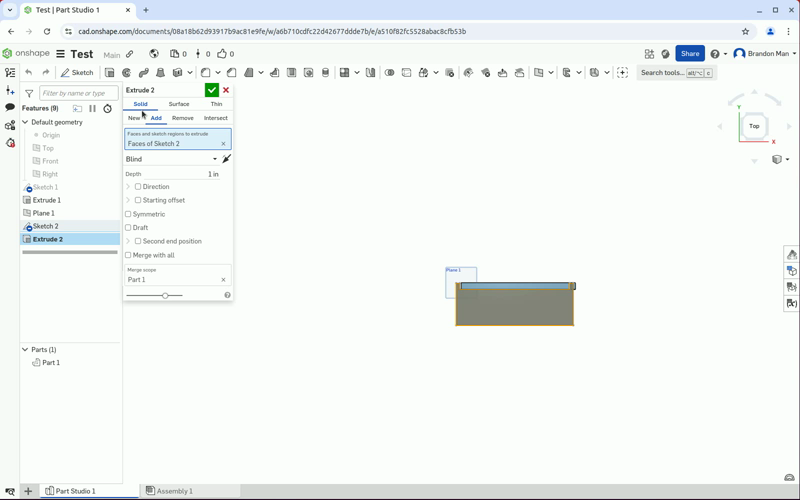
mouse_move(137, 120)
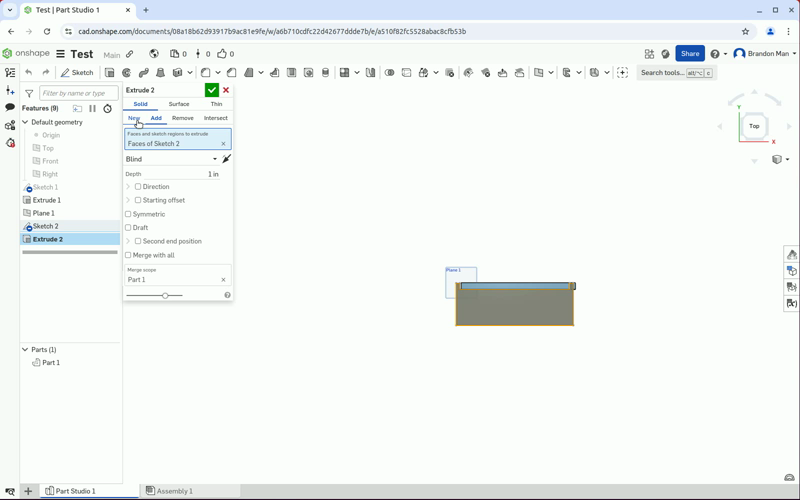
click(137, 120)
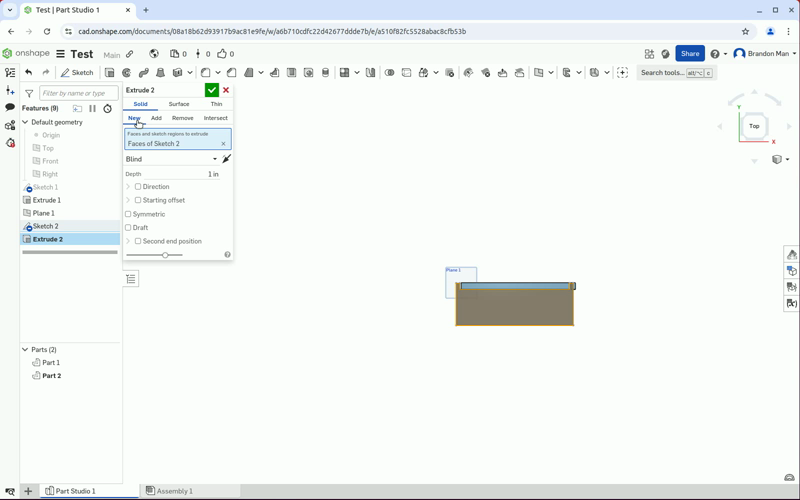
key(tab, 4)
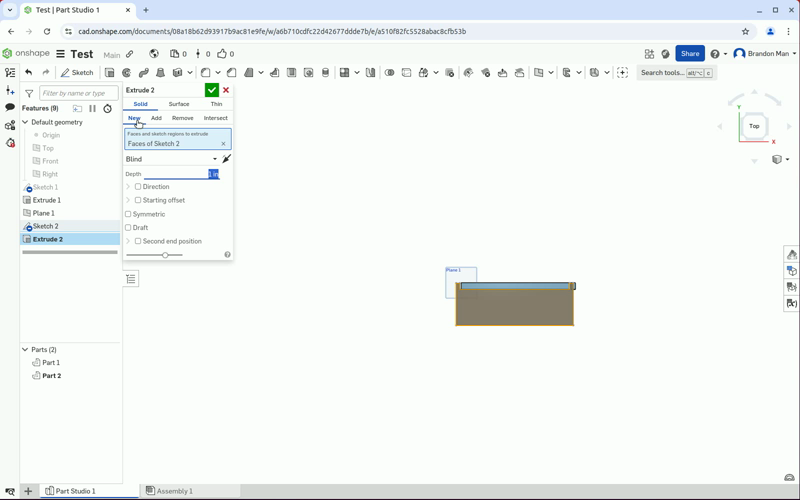
text(0.722)
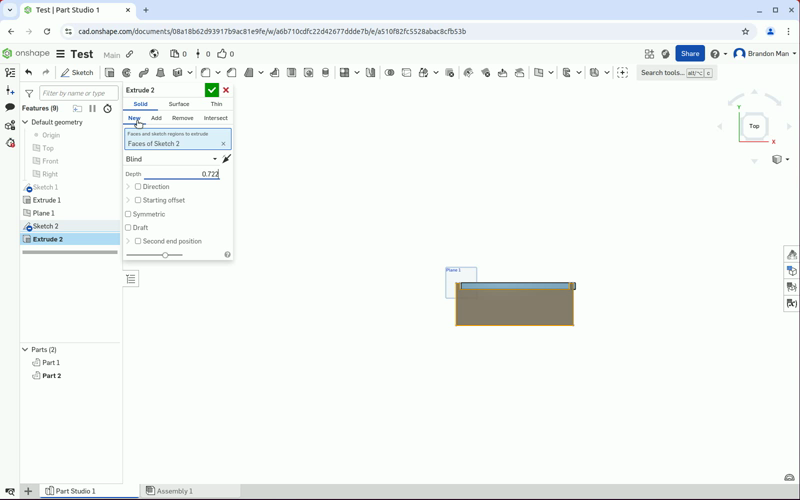
key(enter)
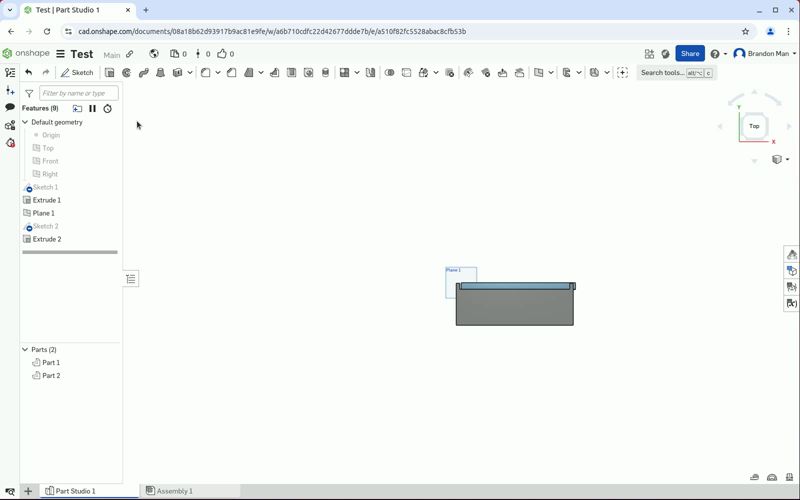
key(shift+h)
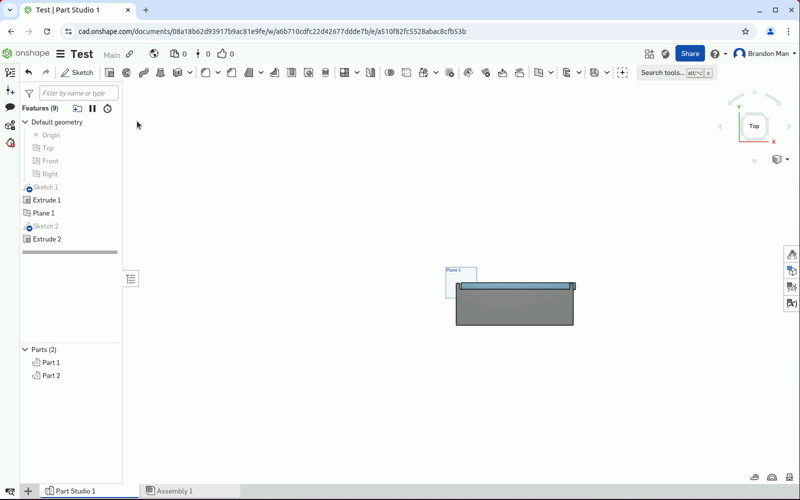
key(shift+h)
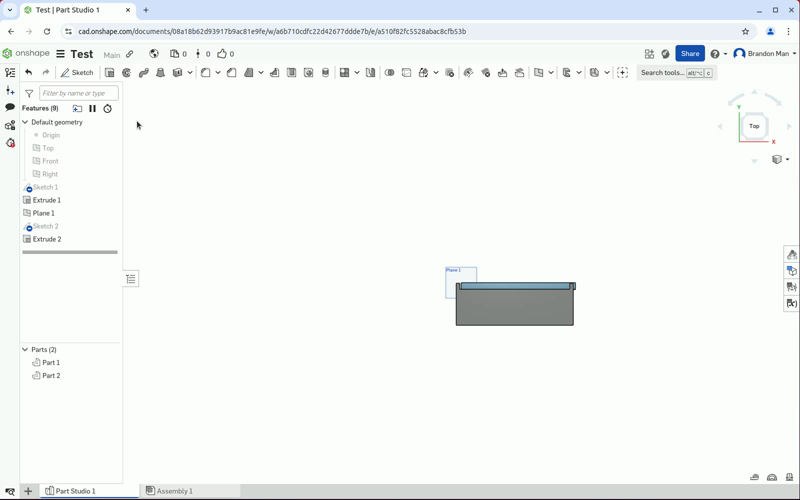
mouse_move(73, 189)
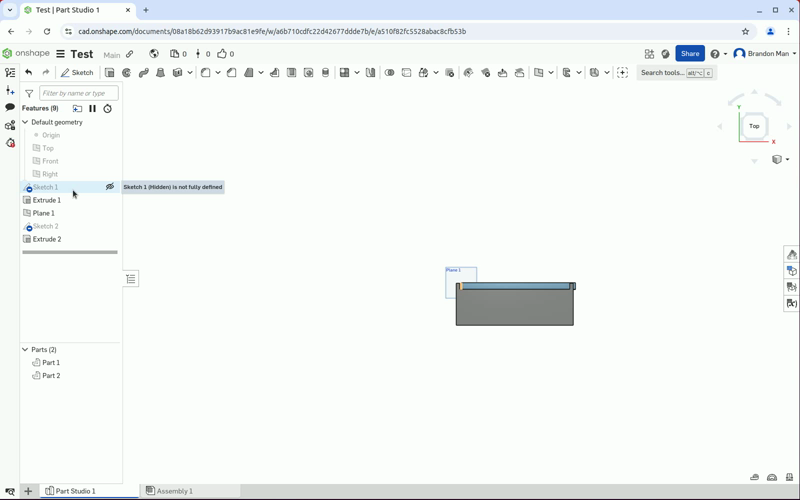
click(73, 189)
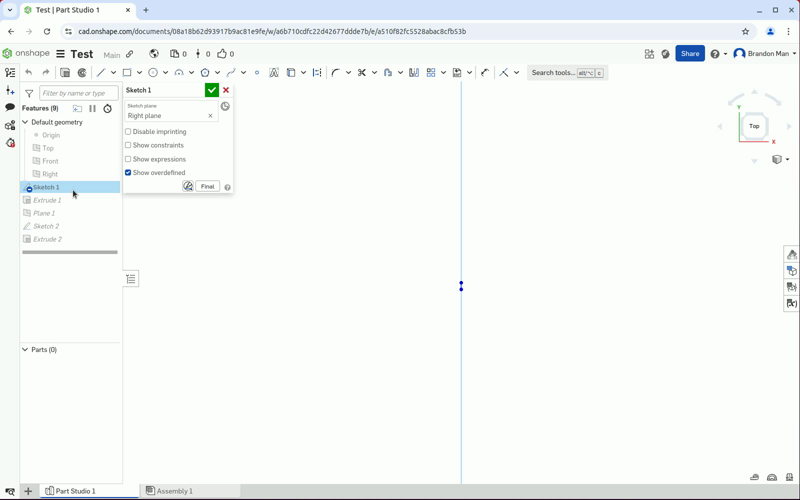
mouse_move(229, 92)
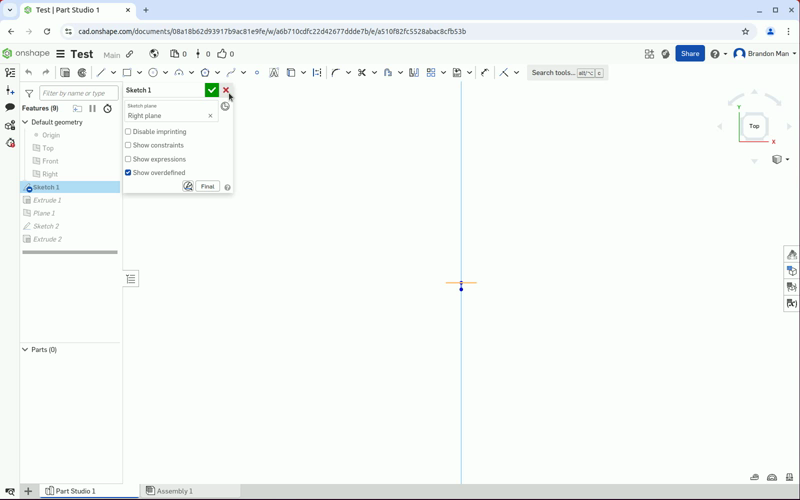
click(229, 92)
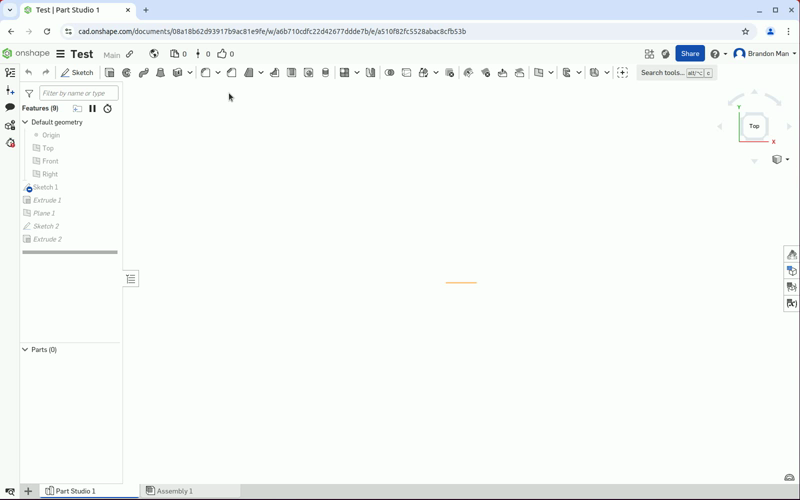
key(shift+s)
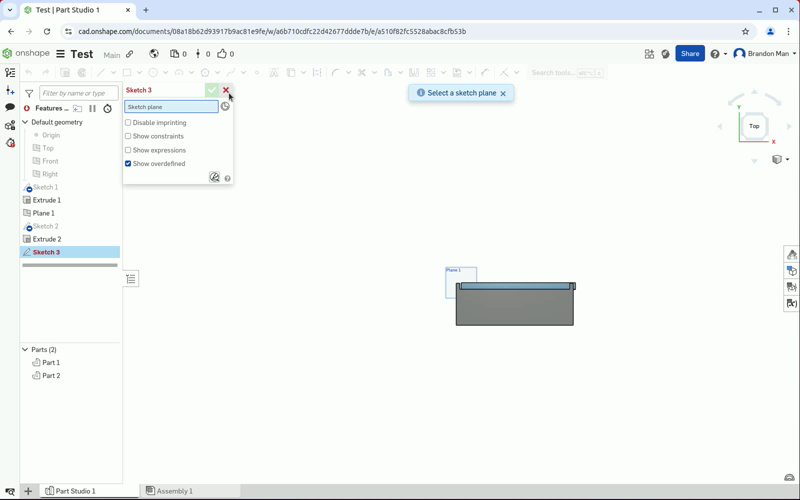
mouse_move(73, 215)
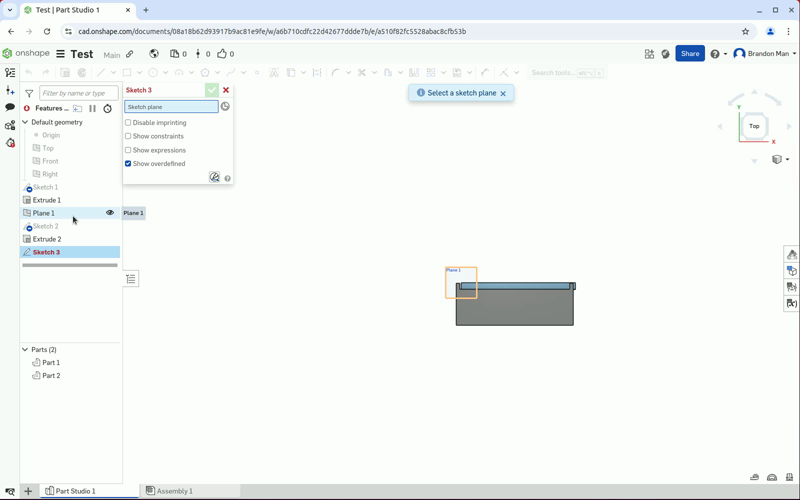
click(73, 215)
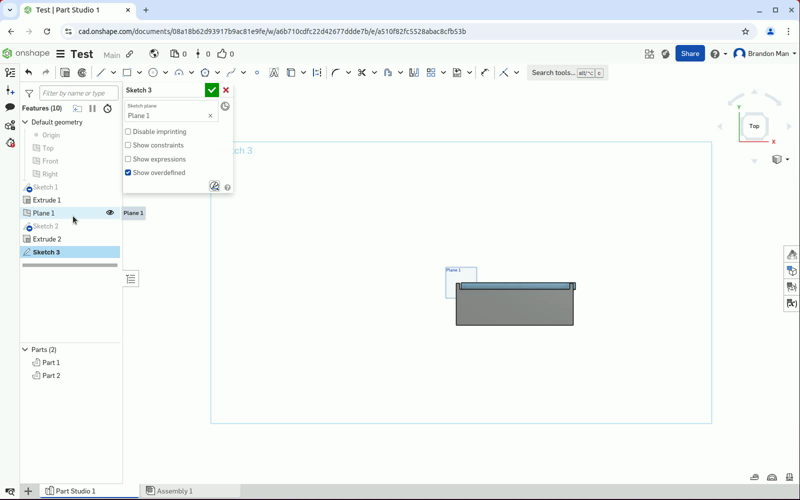
mouse_move(73, 352)
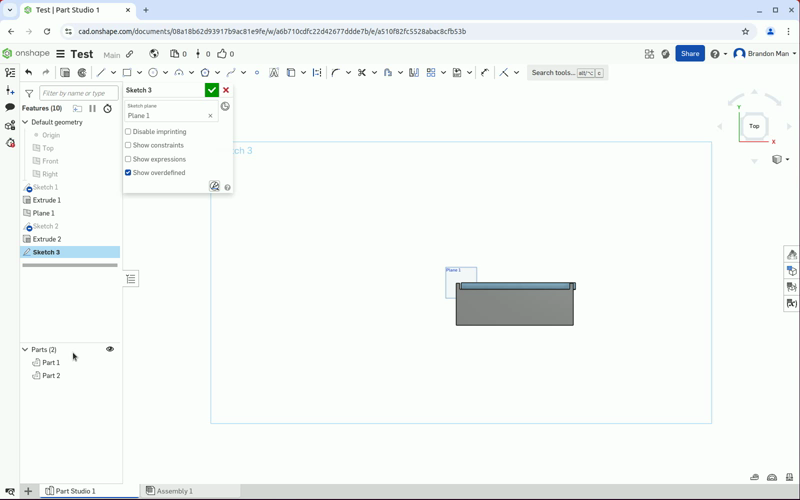
key(y)
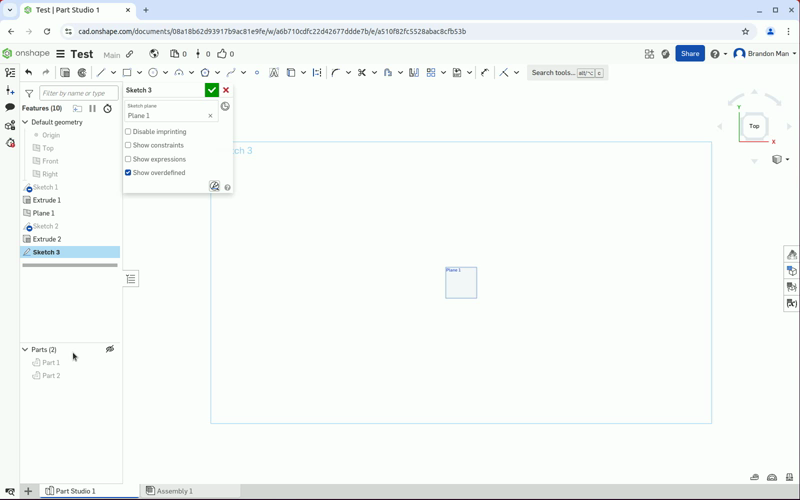
key(l)
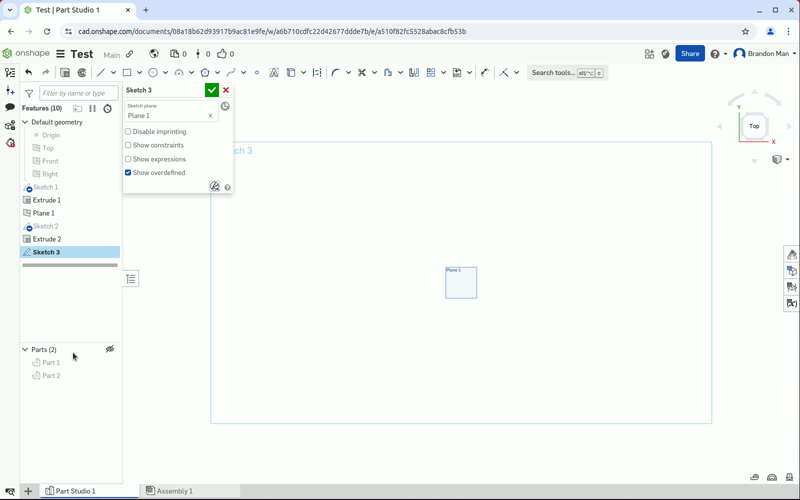
key_down(shift)
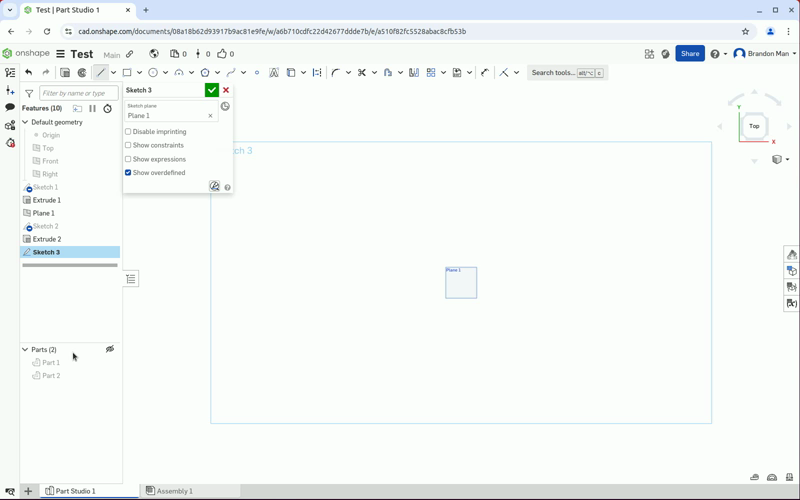
mouse_move(460, 288)
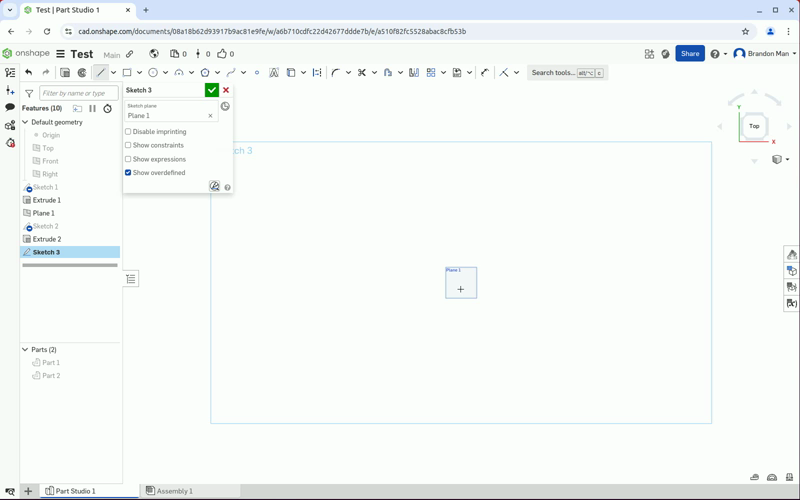
click(460, 288)
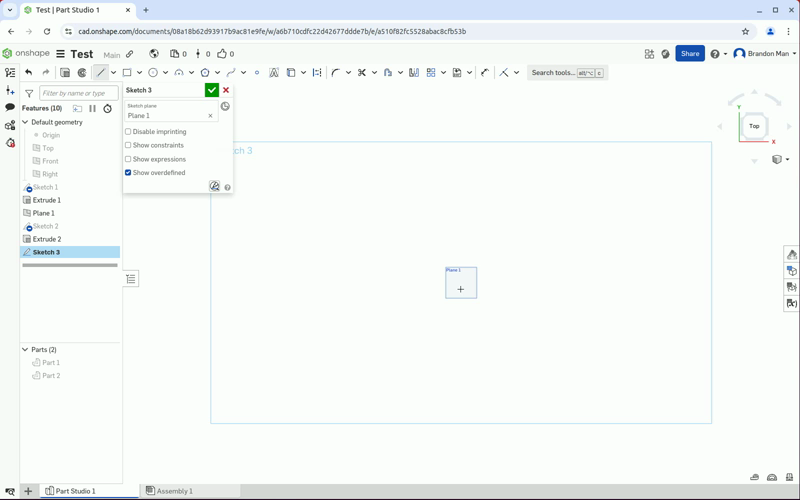
key_up(shift)
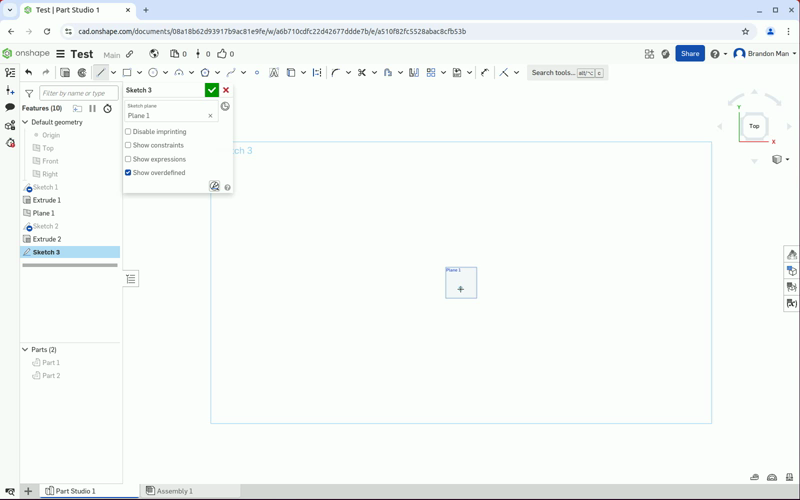
key_down(shift)
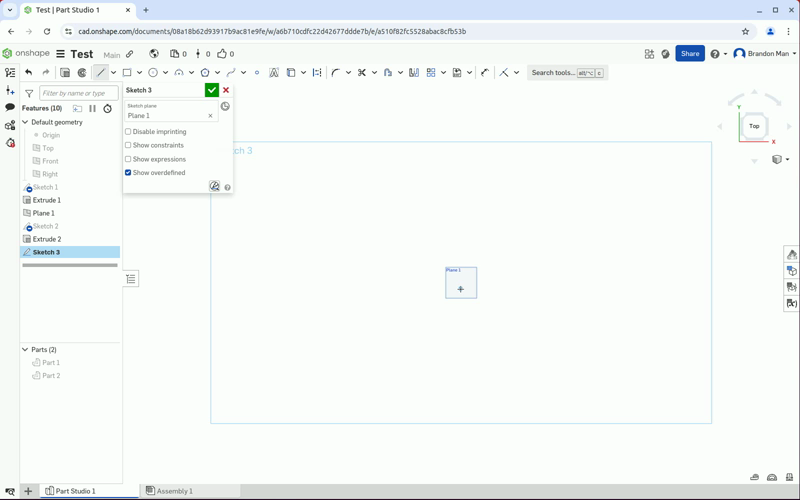
mouse_move(568, 288)
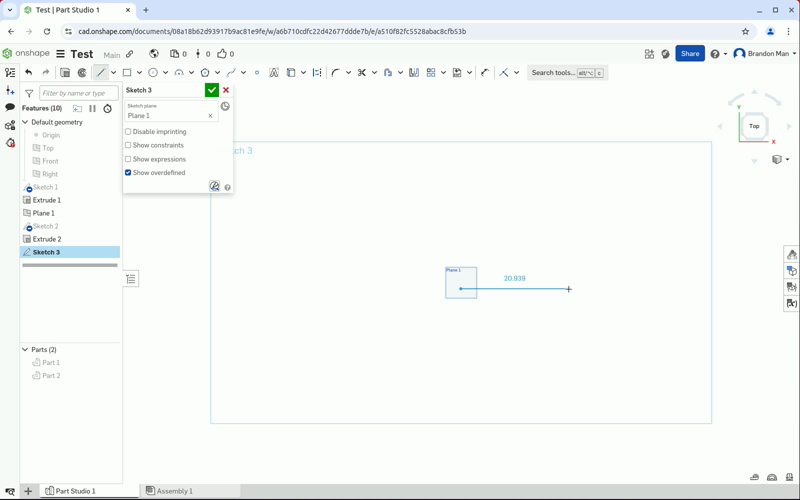
click(568, 288)
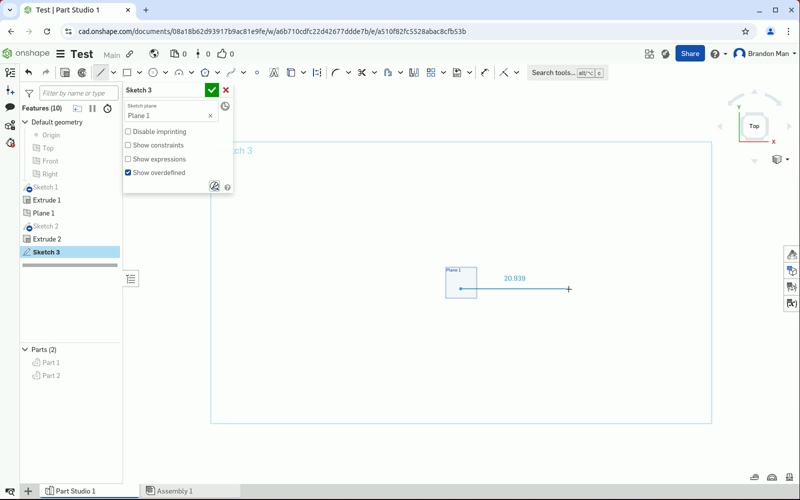
key_up(shift)
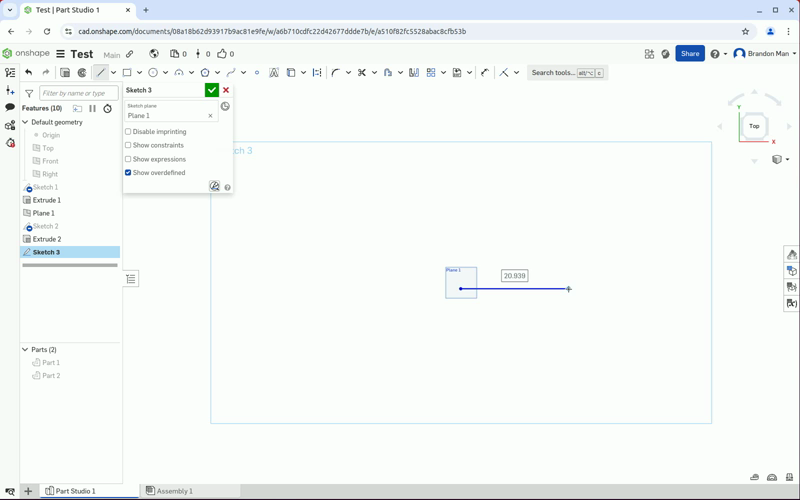
key_down(shift)
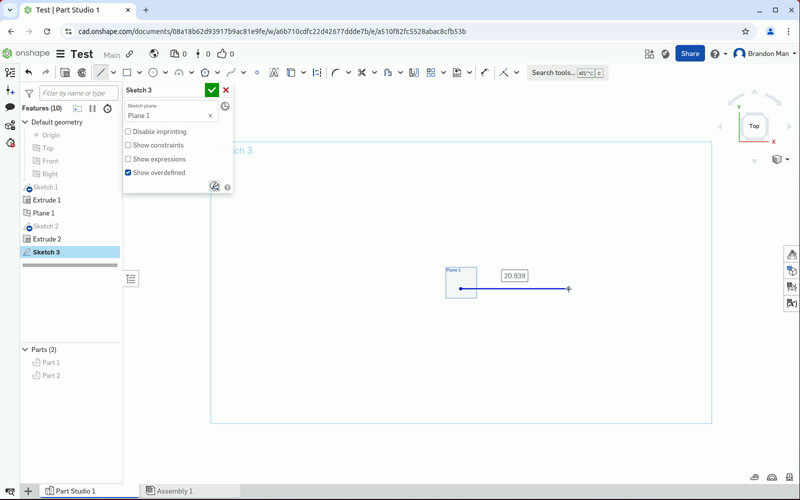
mouse_move(589, 288)
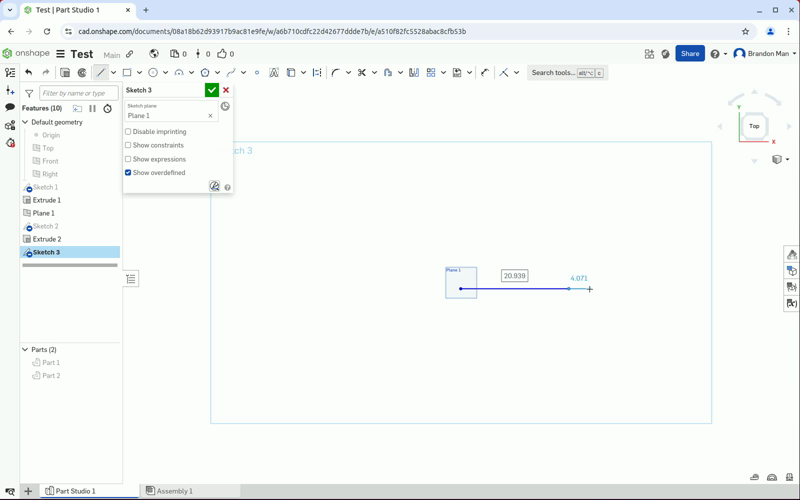
mouse_move(568, 283)
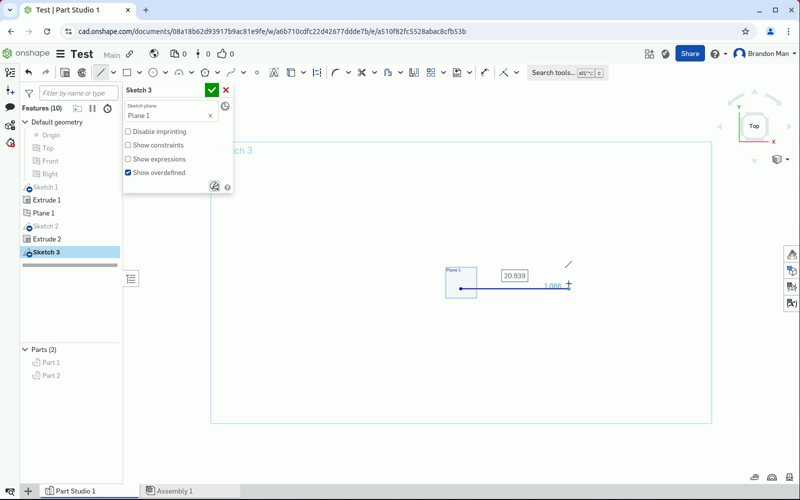
scroll(6)
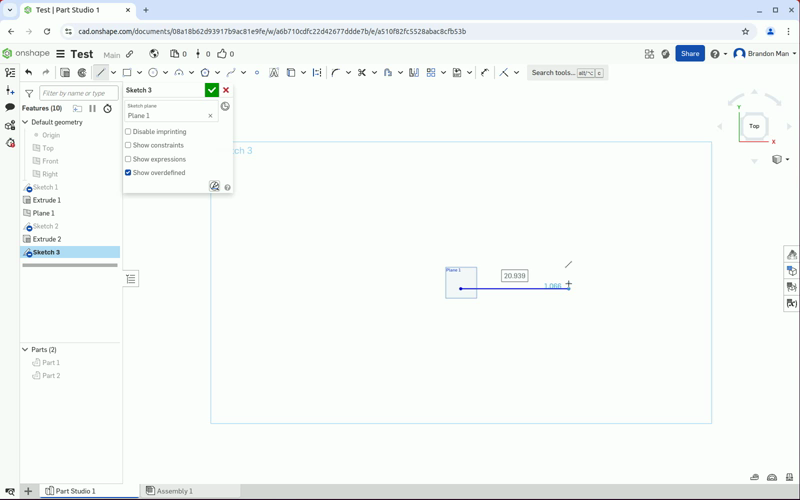
scroll(6)
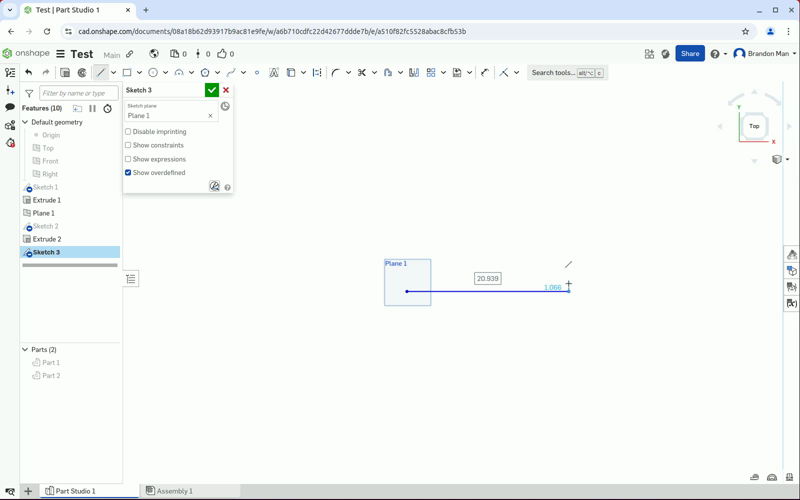
scroll(6)
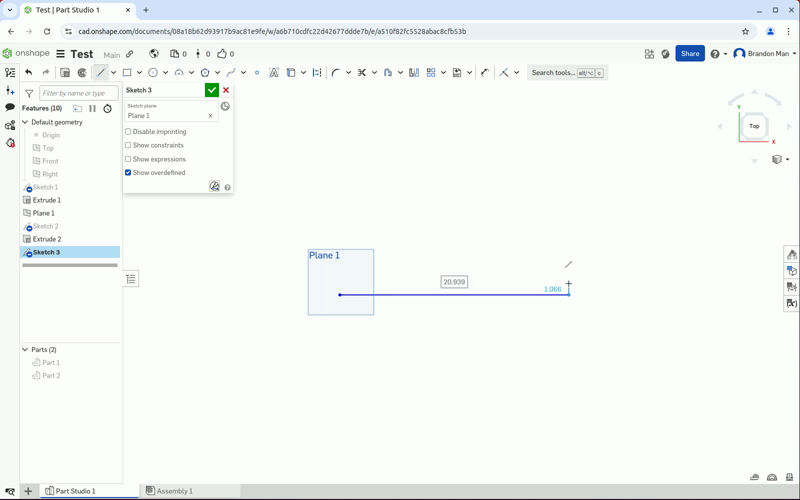
scroll(6)
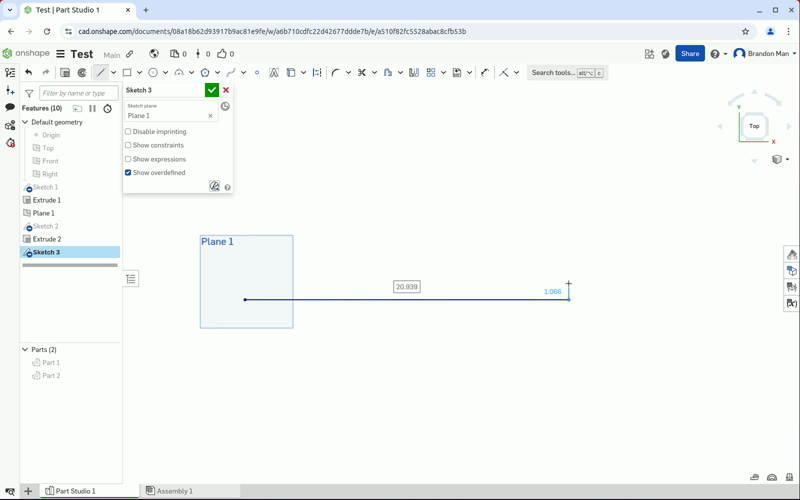
scroll(6)
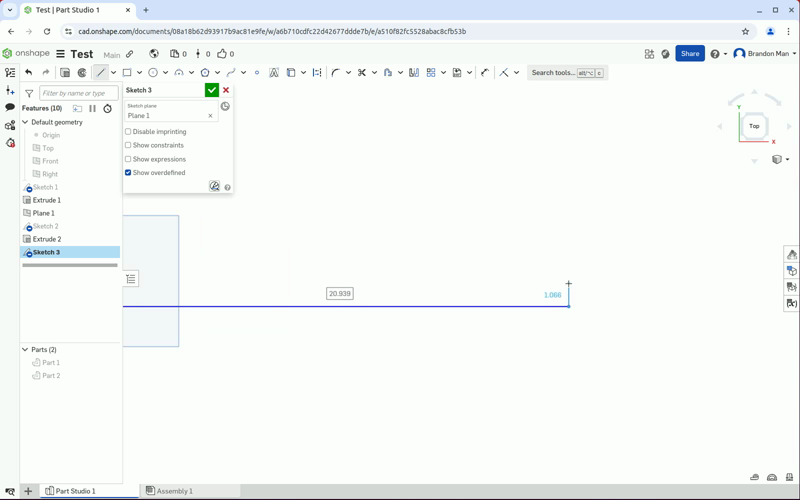
scroll(6)
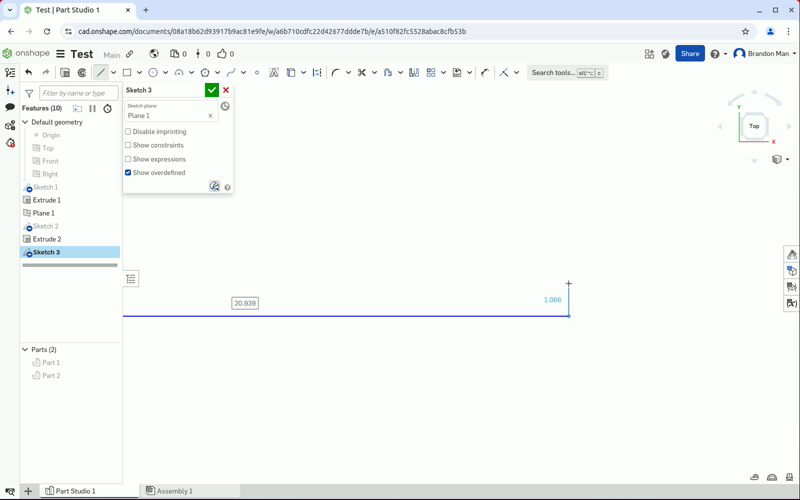
scroll(6)
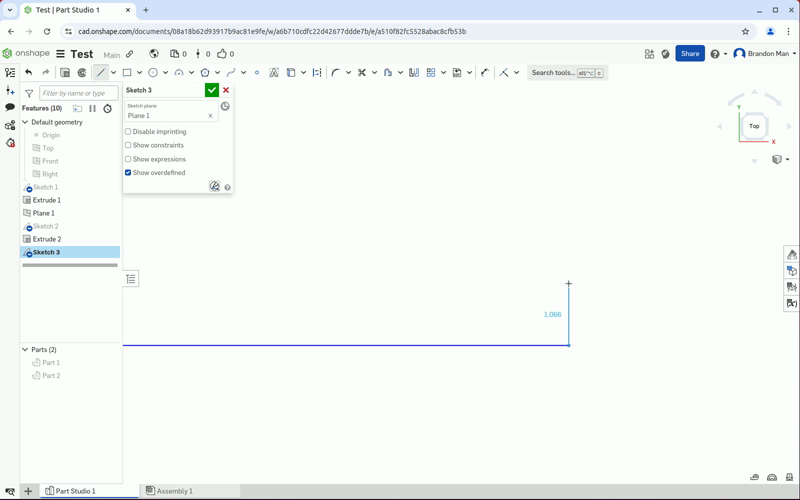
click(568, 283)
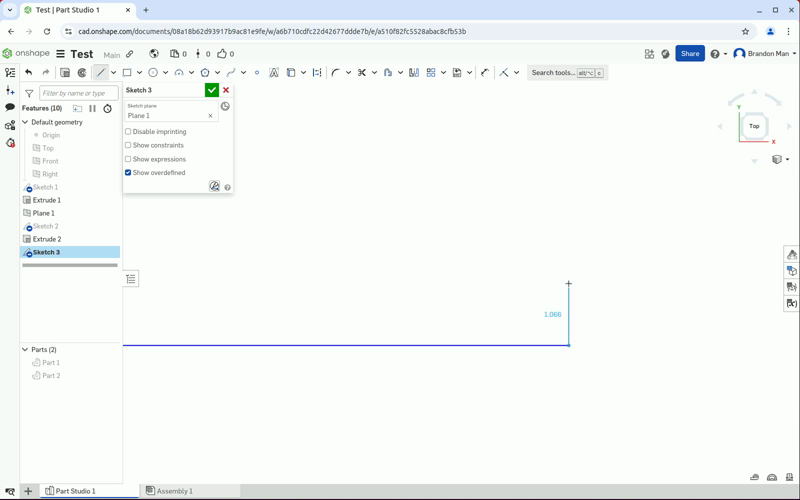
scroll(-6)
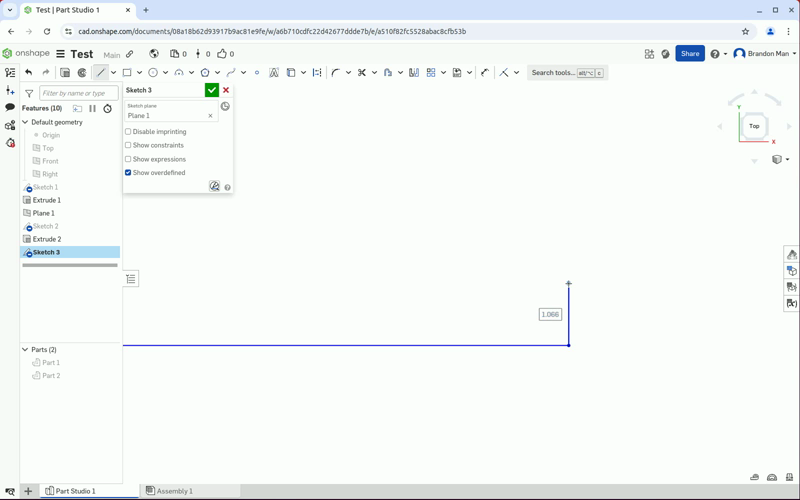
scroll(-6)
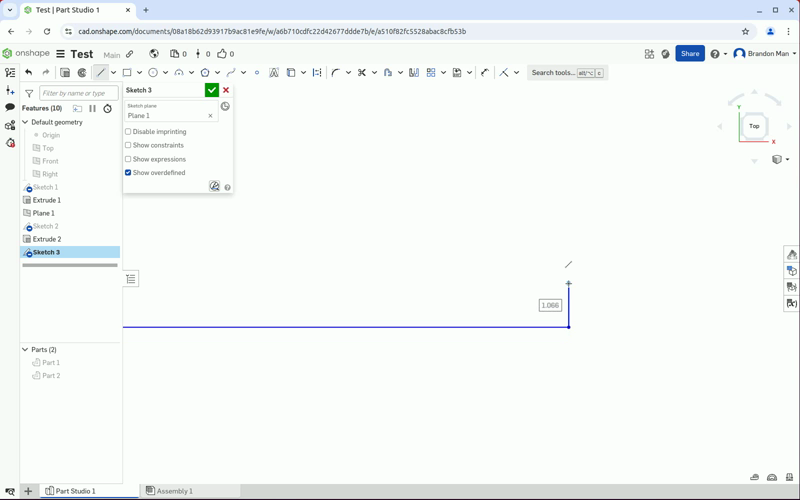
scroll(-6)
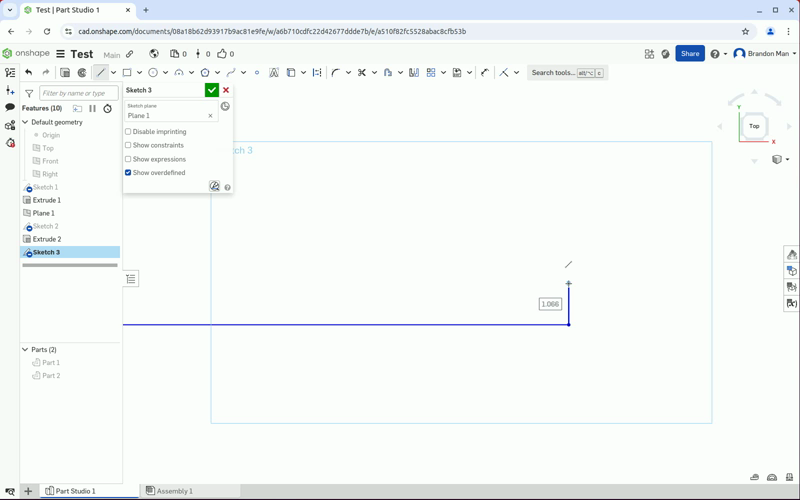
scroll(-6)
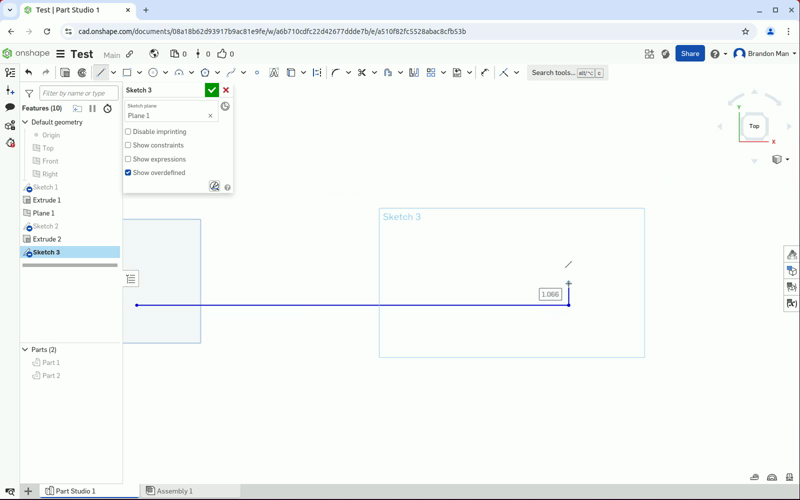
scroll(-6)
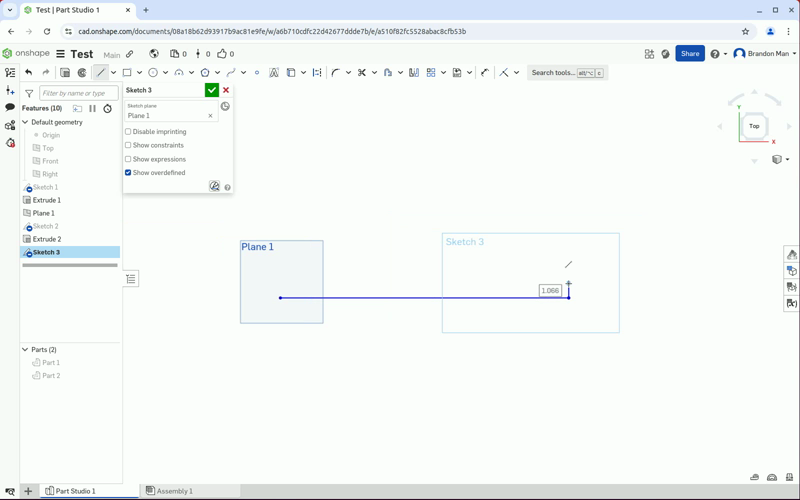
scroll(-6)
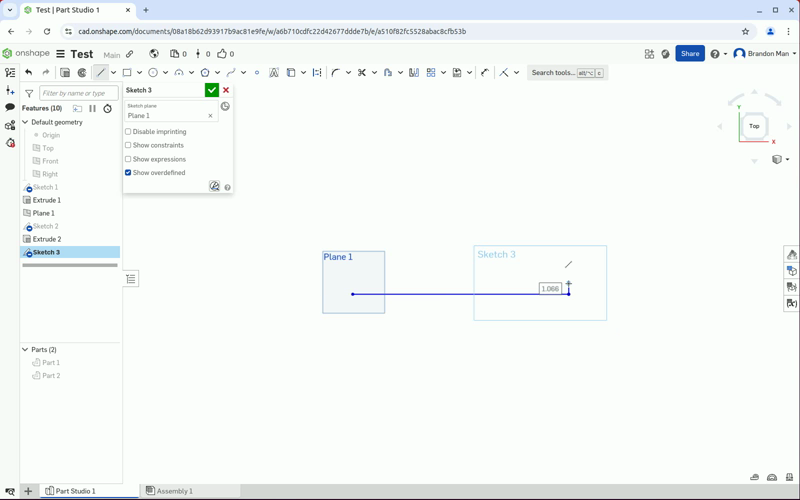
scroll(-6)
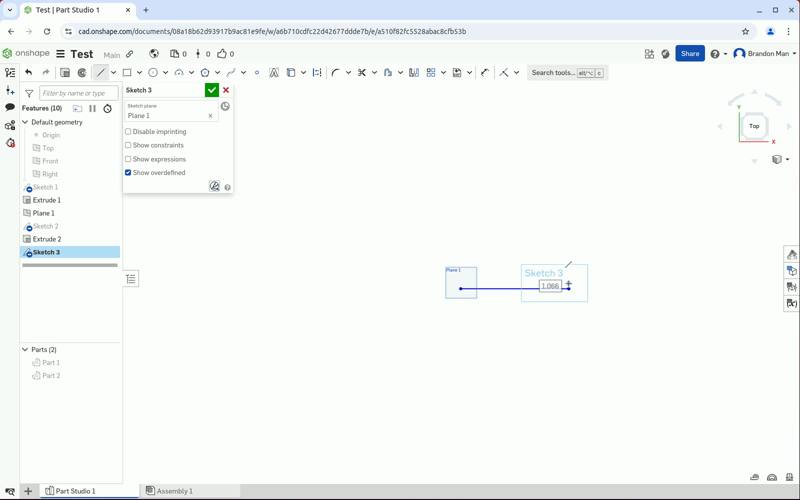
key_up(shift)
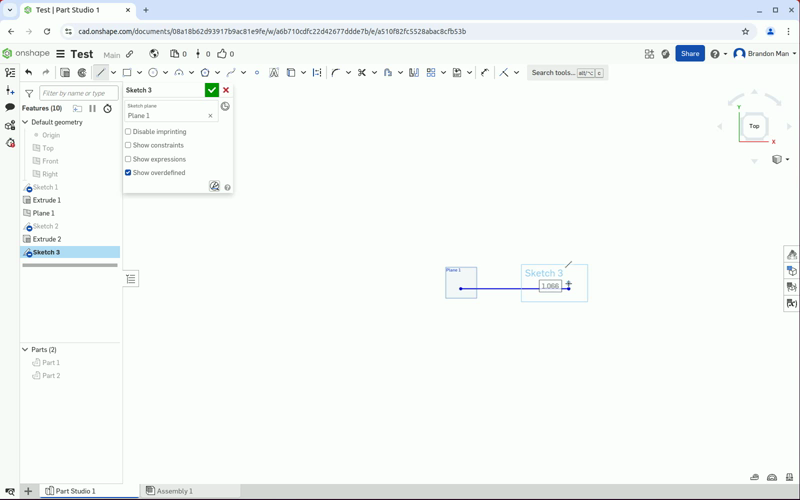
key_down(shift)
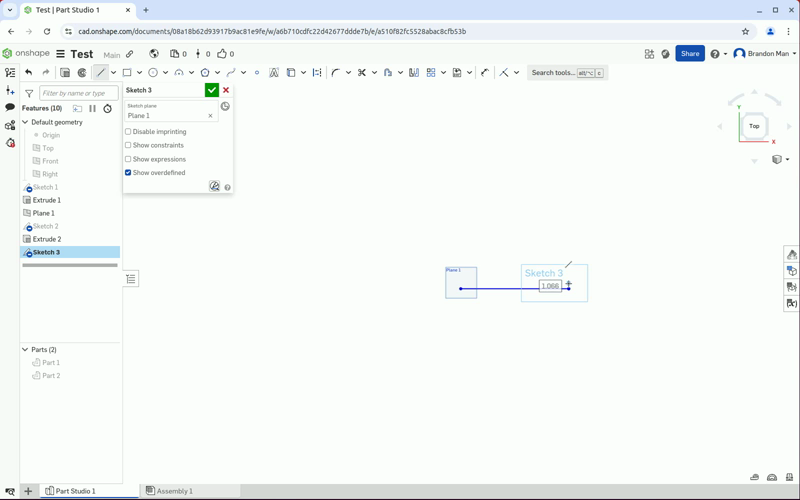
mouse_move(460, 283)
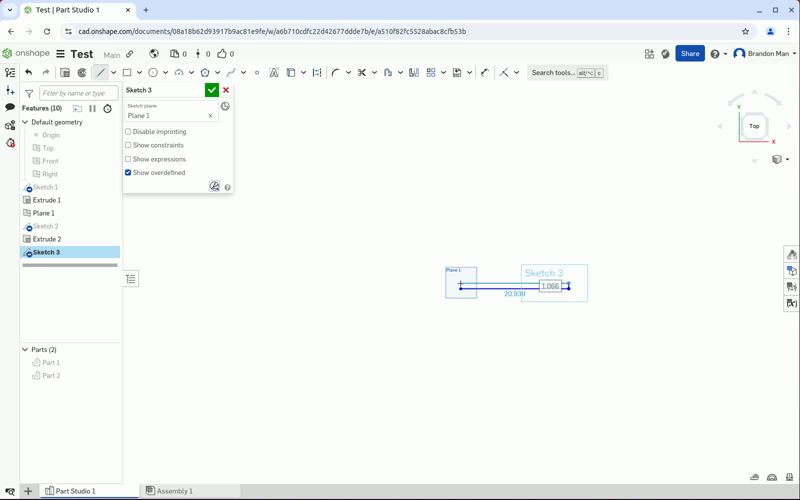
click(460, 283)
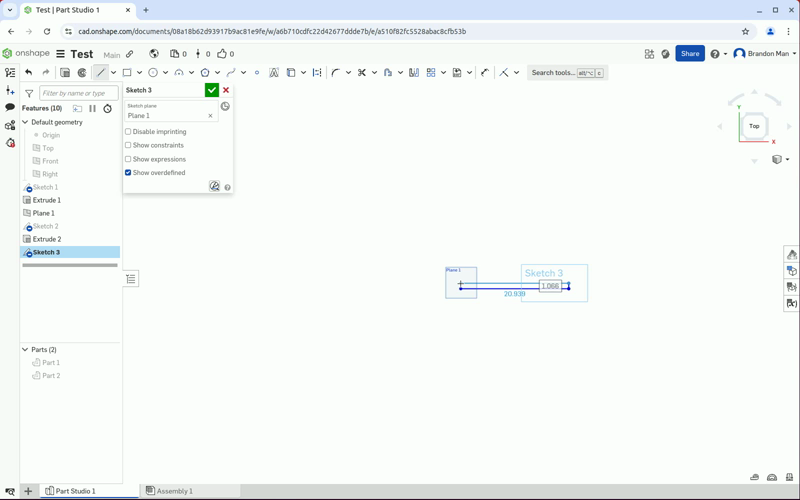
key_up(shift)
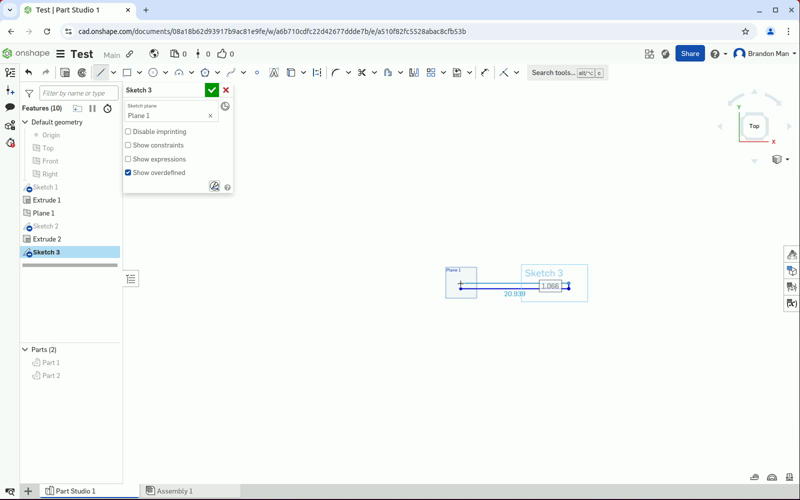
mouse_move(490, 283)
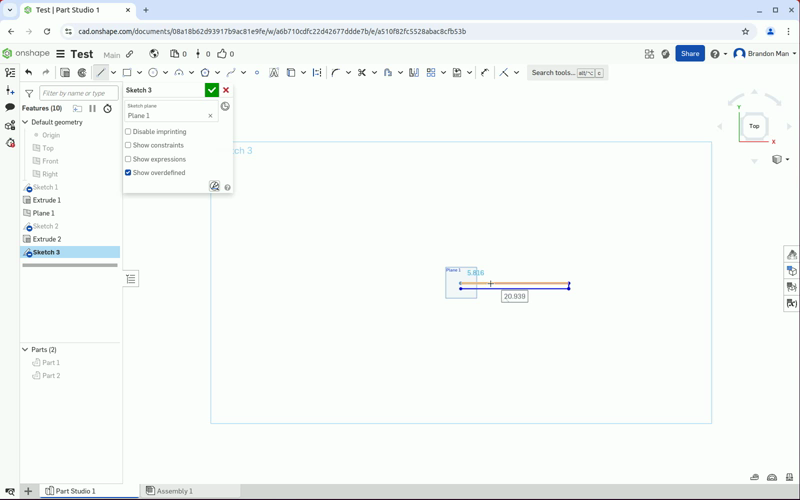
key_down(shift)
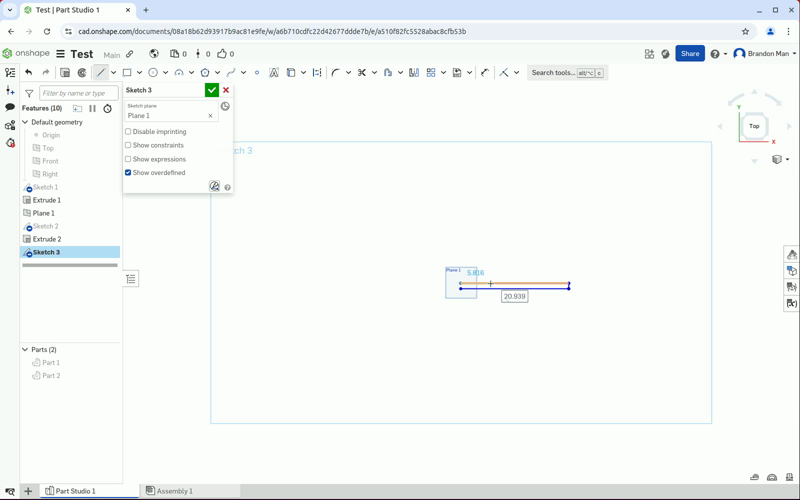
mouse_move(460, 288)
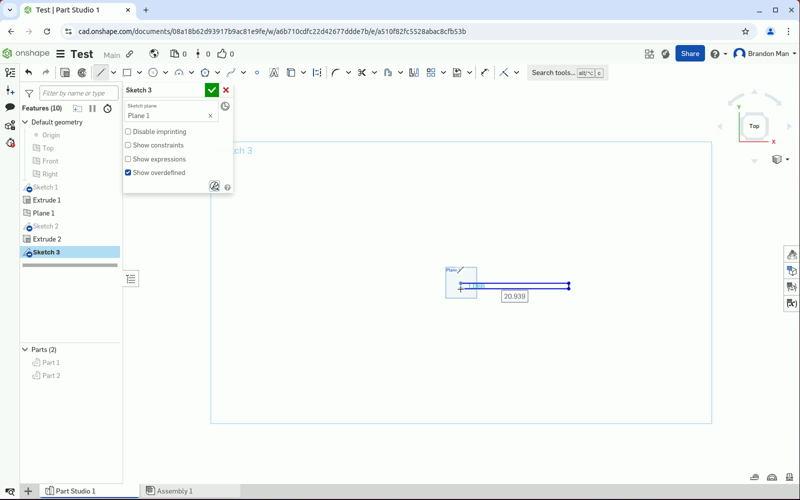
scroll(6)
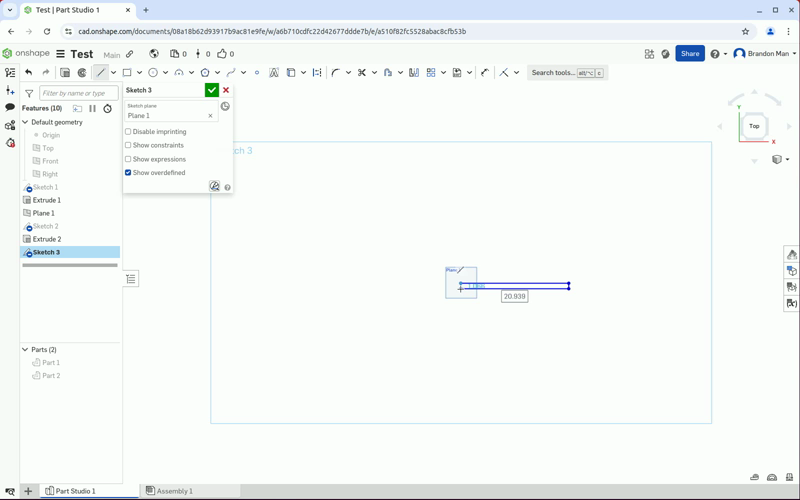
scroll(6)
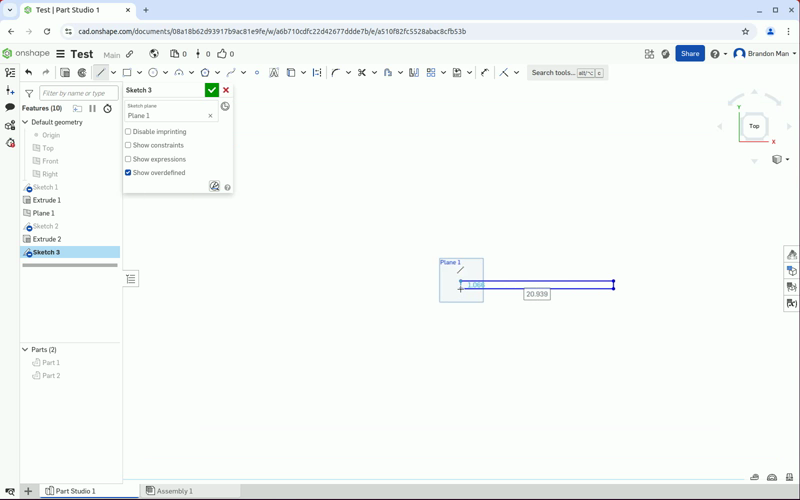
scroll(6)
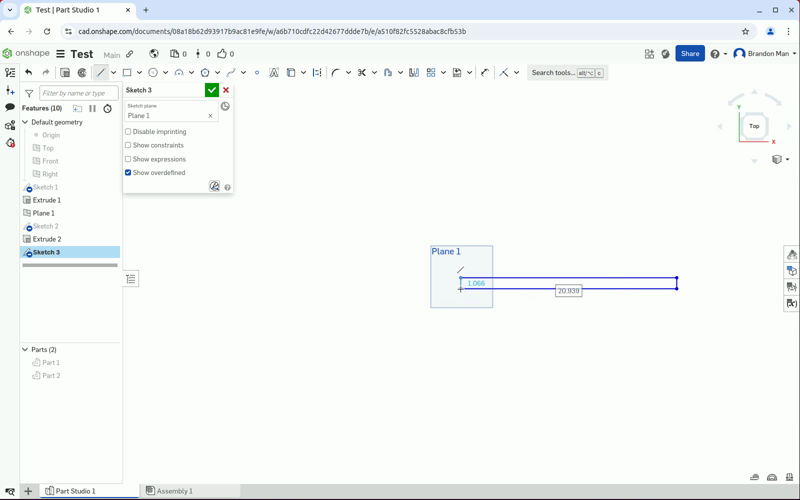
scroll(6)
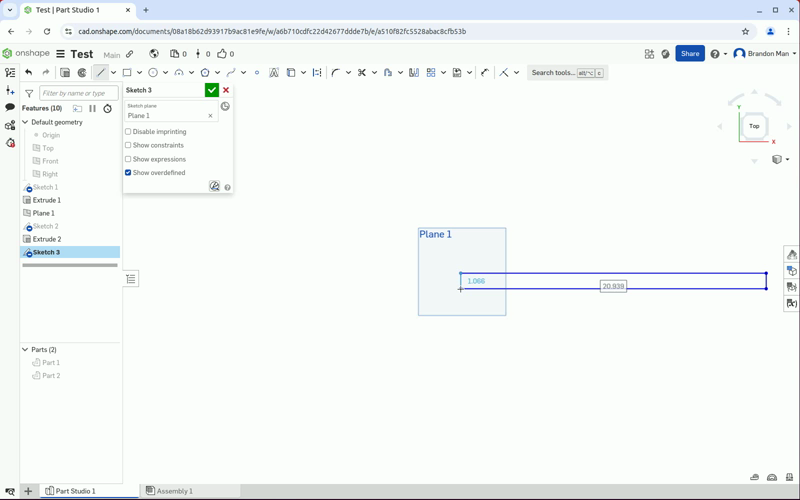
scroll(6)
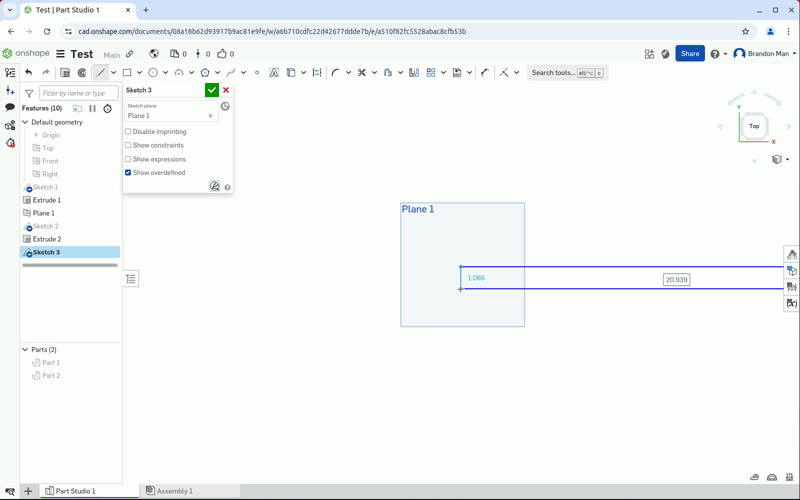
scroll(6)
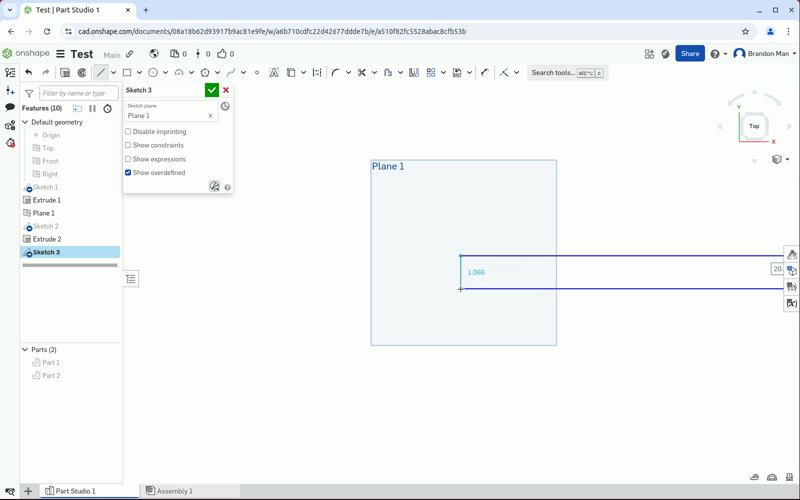
scroll(6)
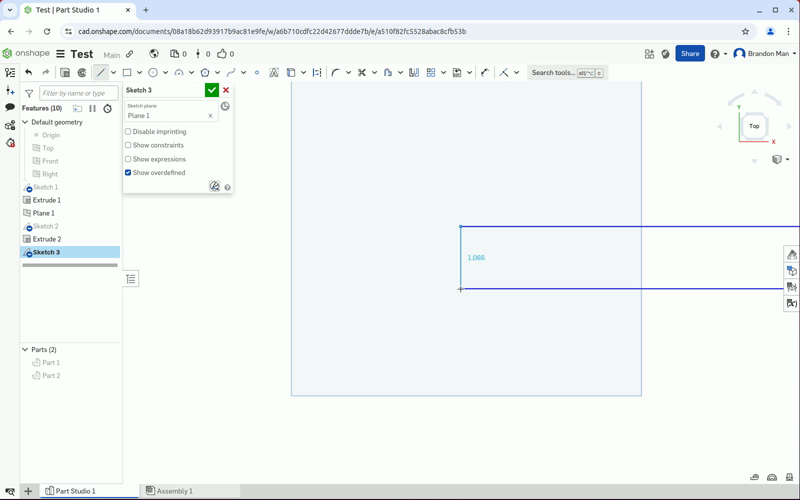
key_up(shift)
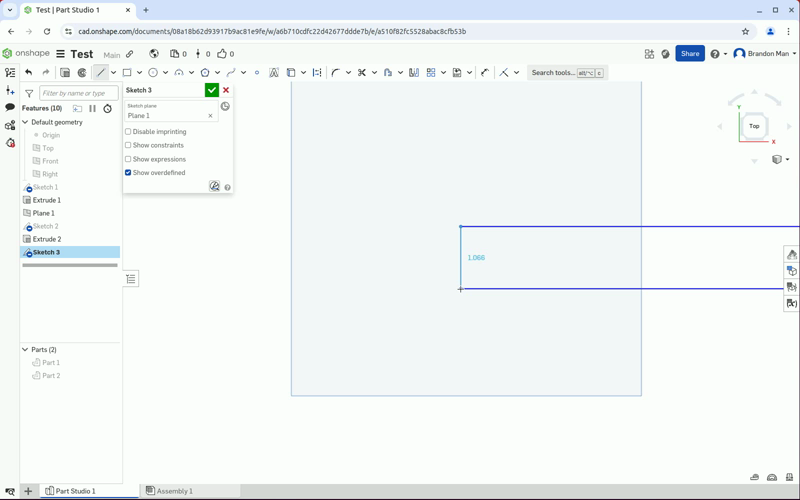
click(460, 288)
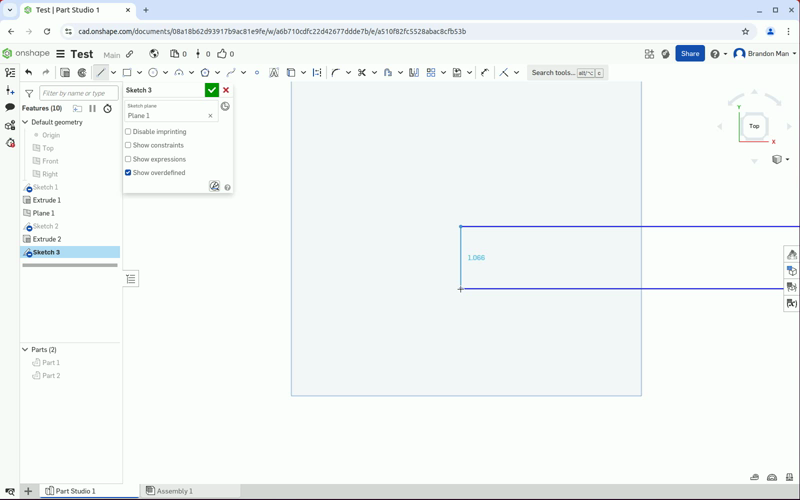
scroll(-6)
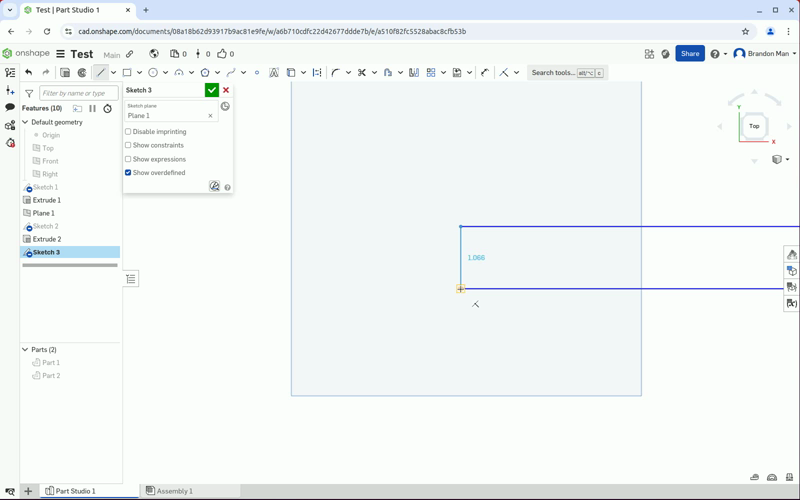
scroll(-6)
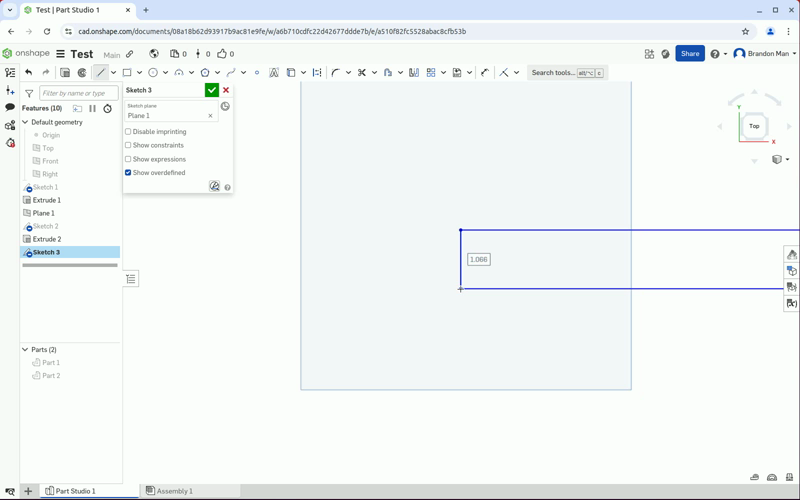
scroll(-6)
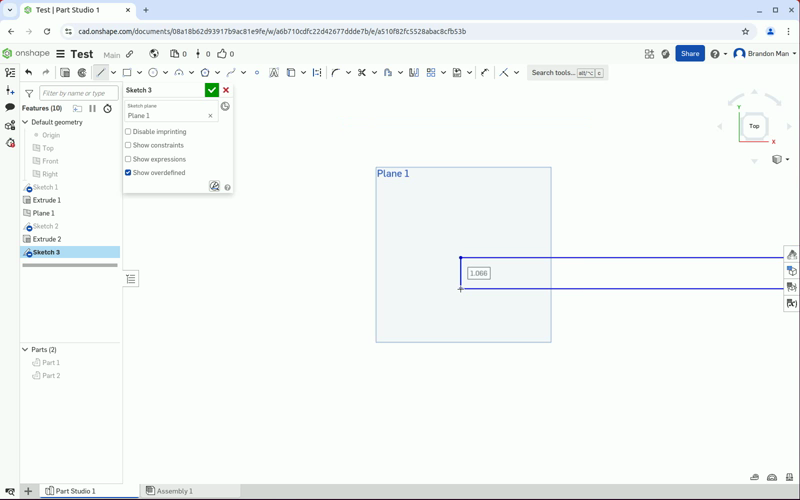
scroll(-6)
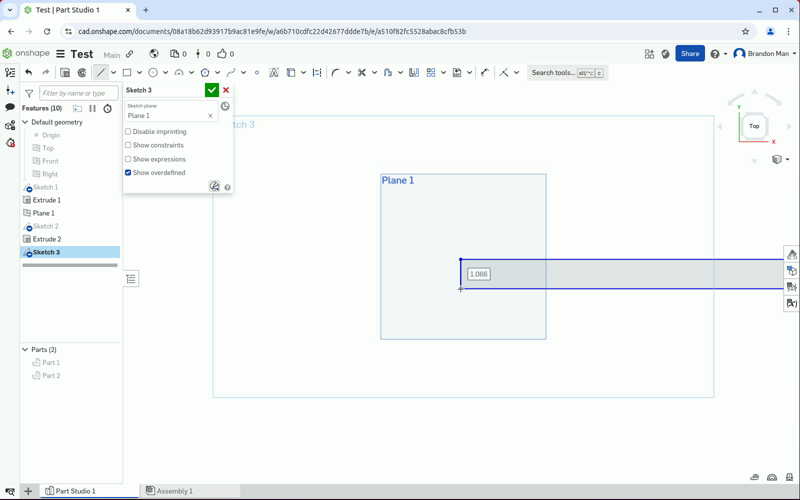
scroll(-6)
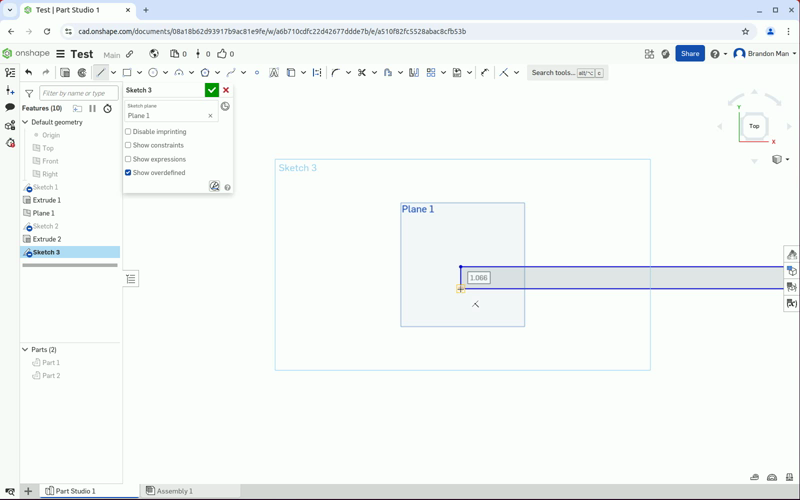
scroll(-6)
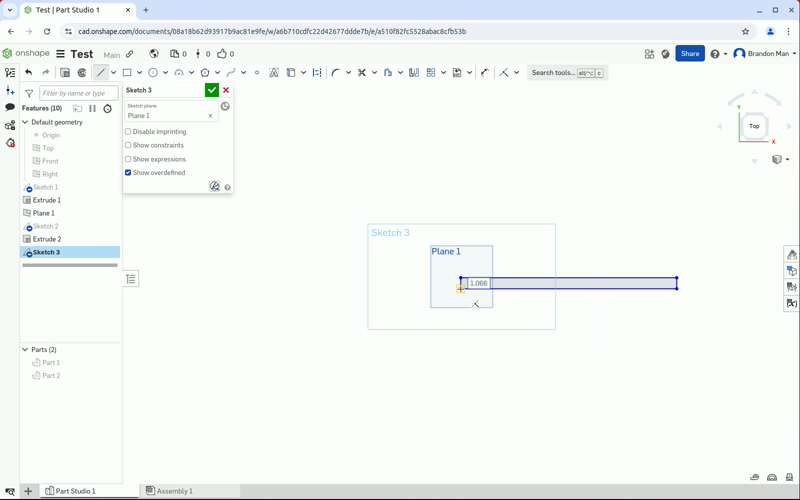
scroll(-6)
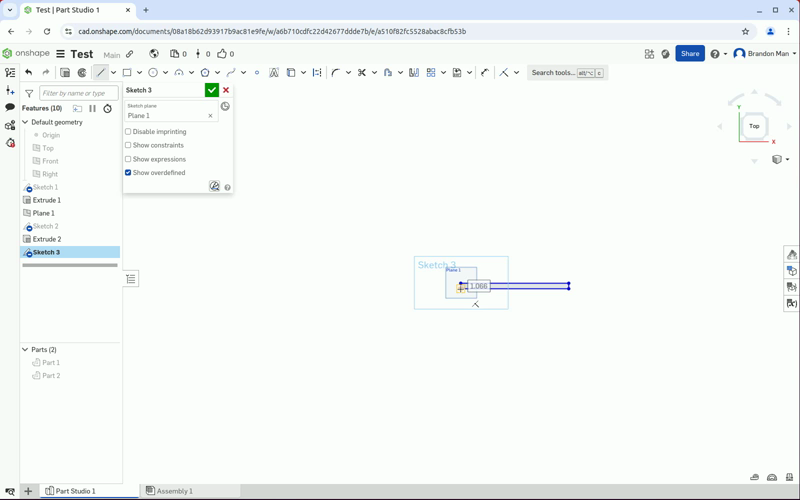
key(esc)
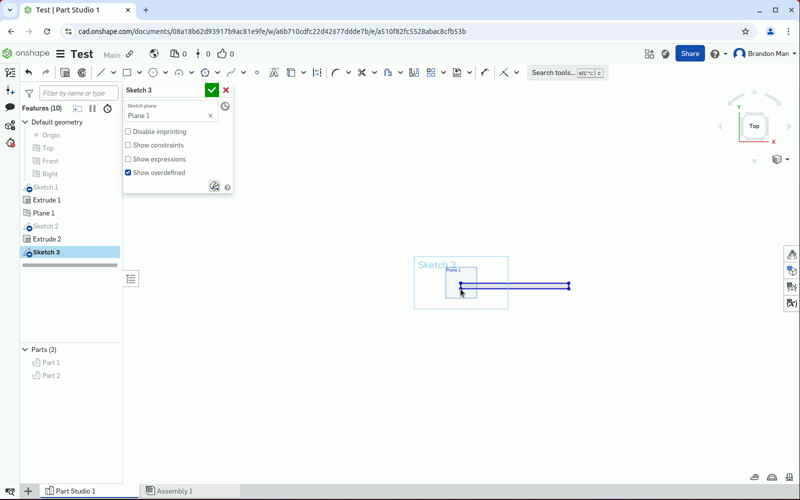
mouse_move(483, 284)
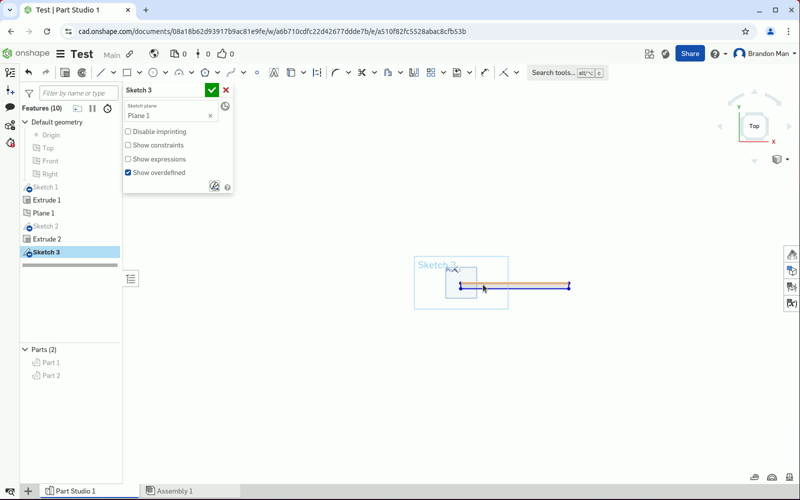
scroll(6)
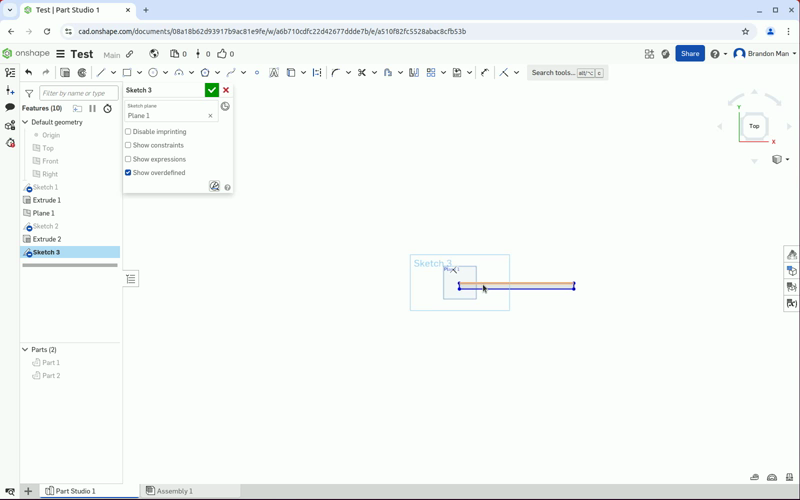
scroll(6)
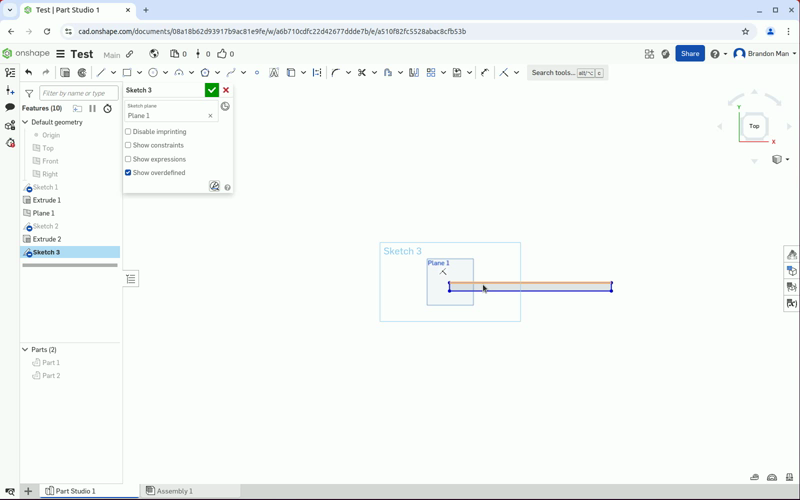
scroll(6)
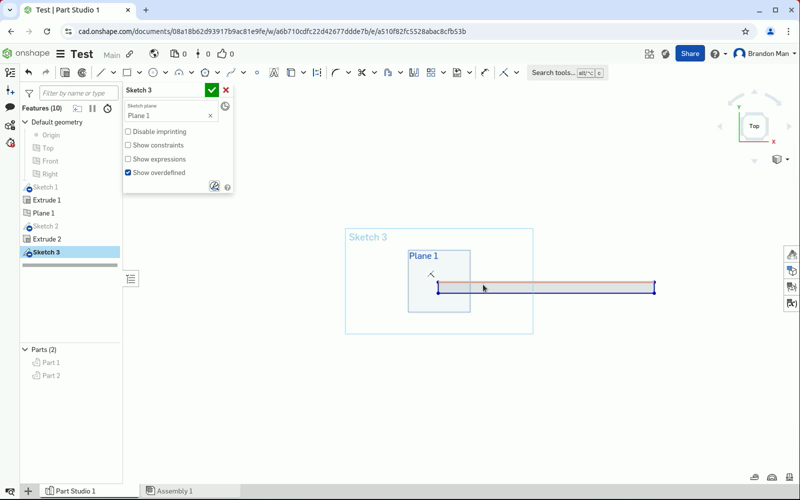
scroll(6)
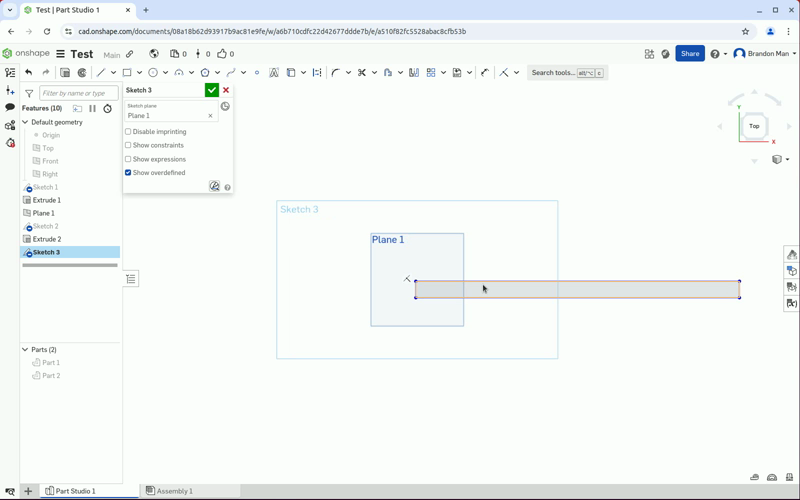
scroll(6)
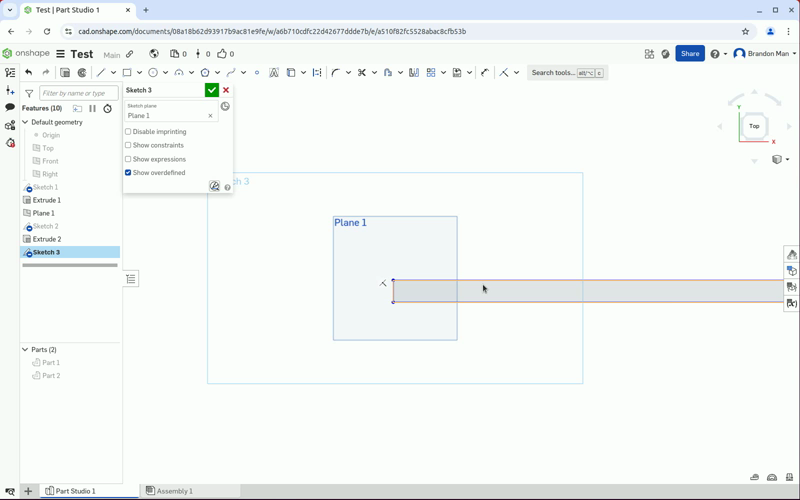
scroll(6)
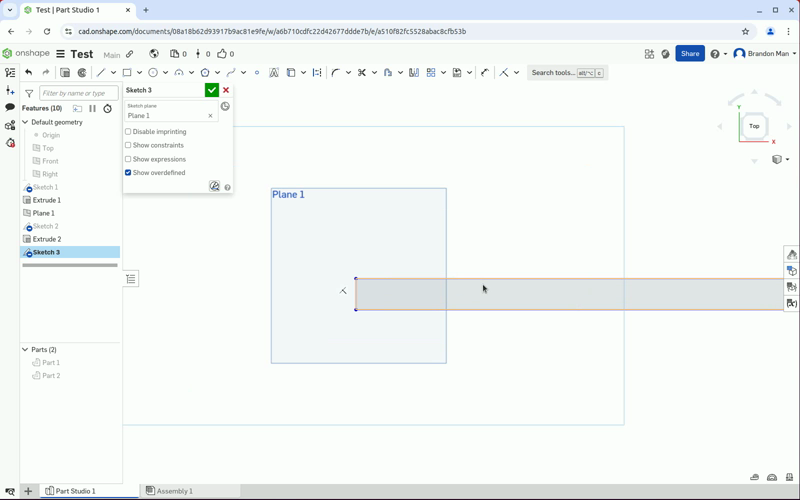
scroll(6)
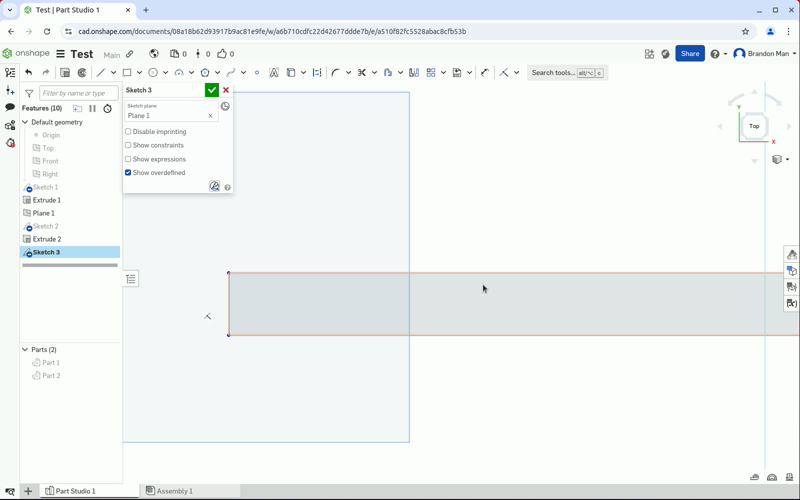
click(483, 284)
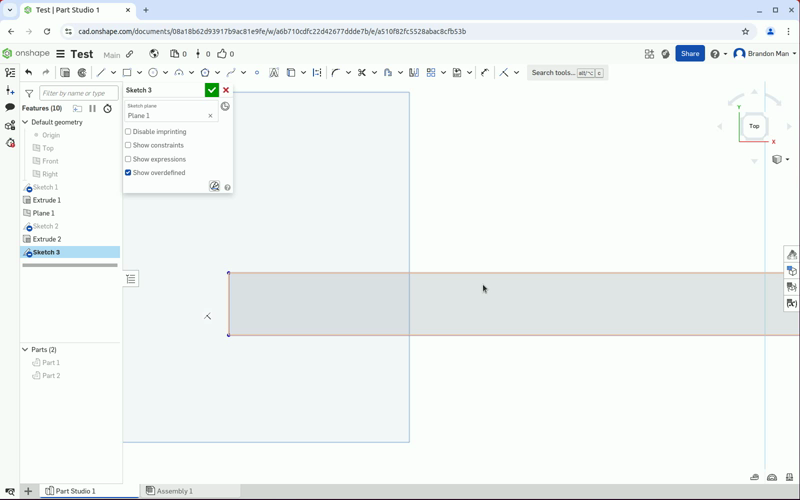
scroll(-6)
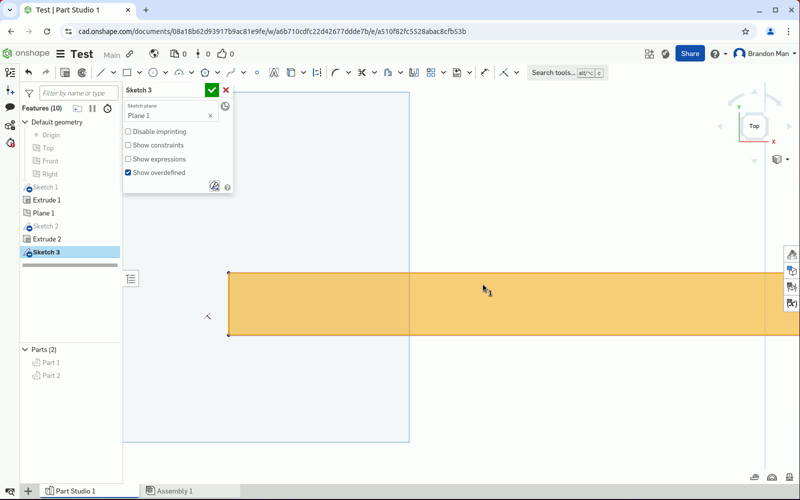
scroll(-6)
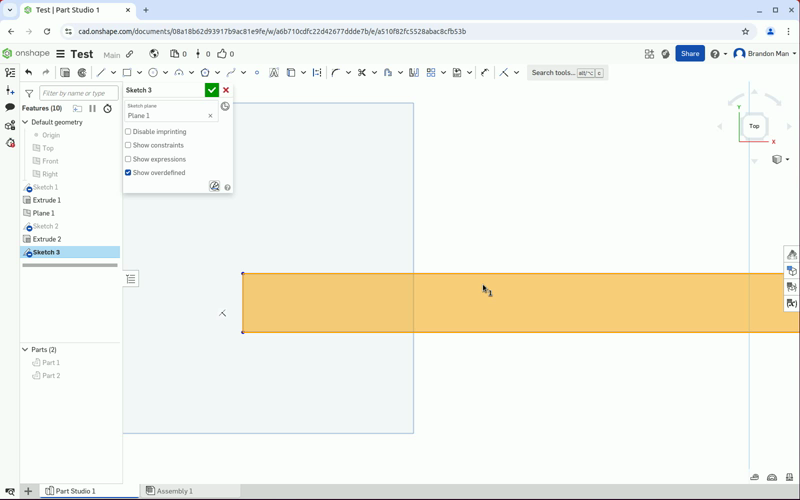
scroll(-6)
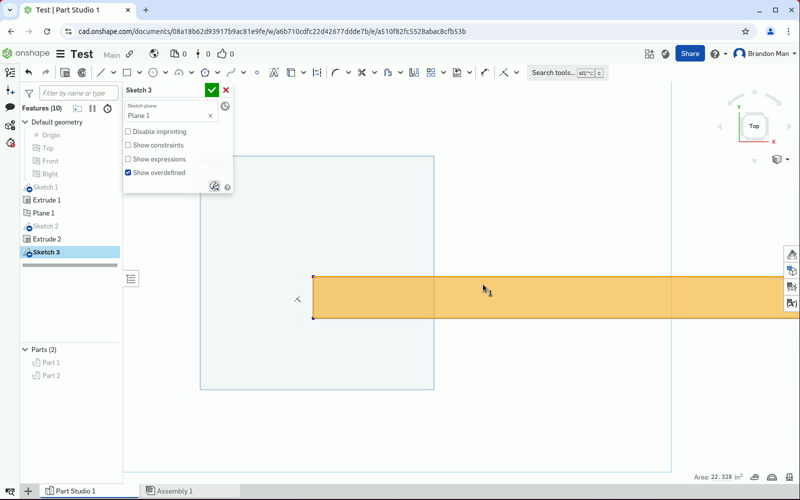
scroll(-6)
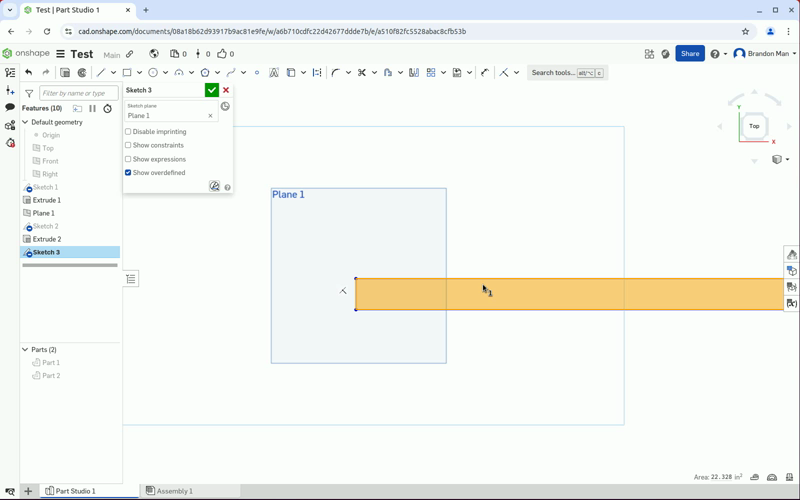
scroll(-6)
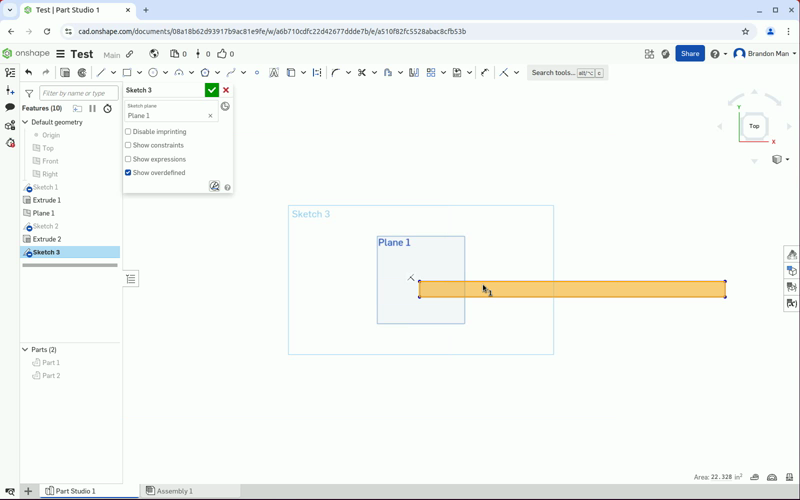
scroll(-6)
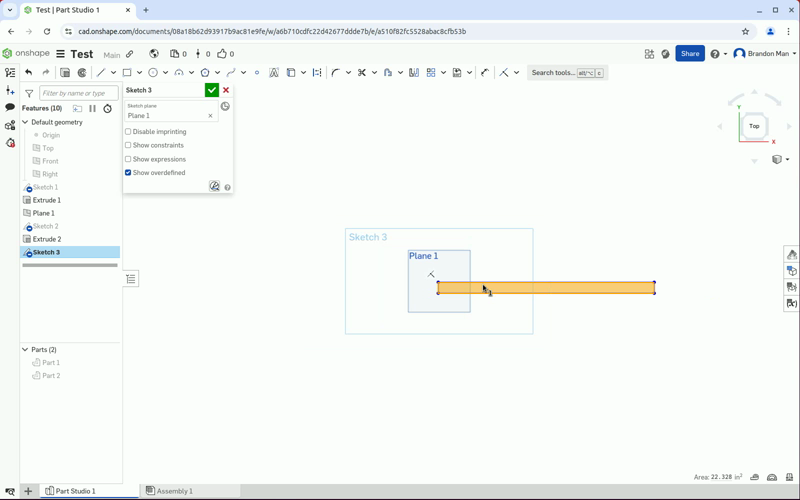
scroll(-6)
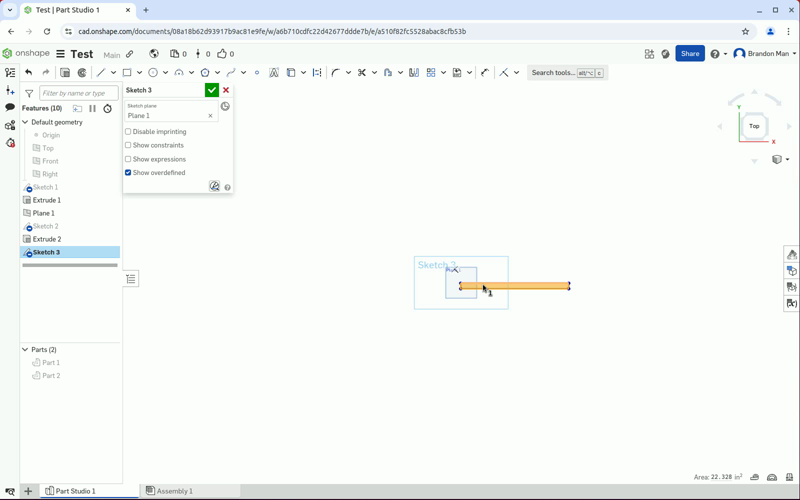
mouse_move(73, 352)
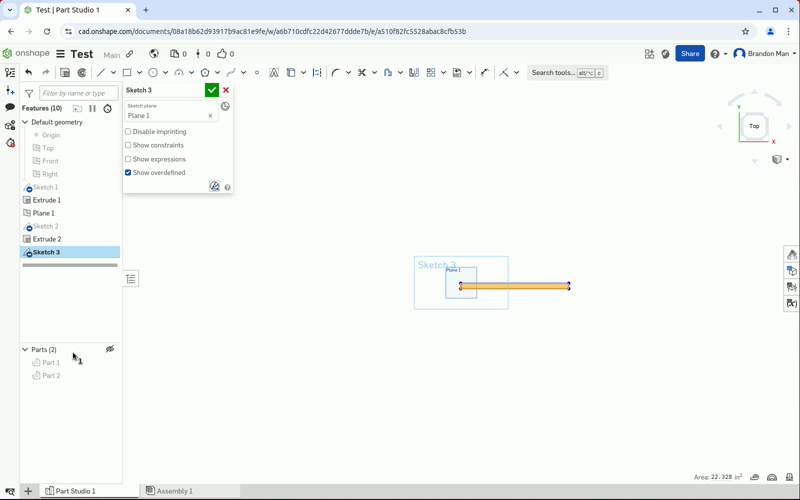
key(shift+y)
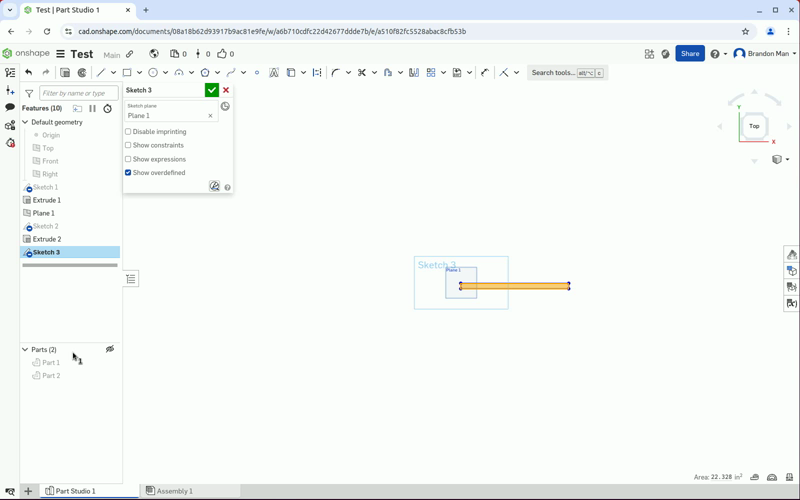
key(shift+e)
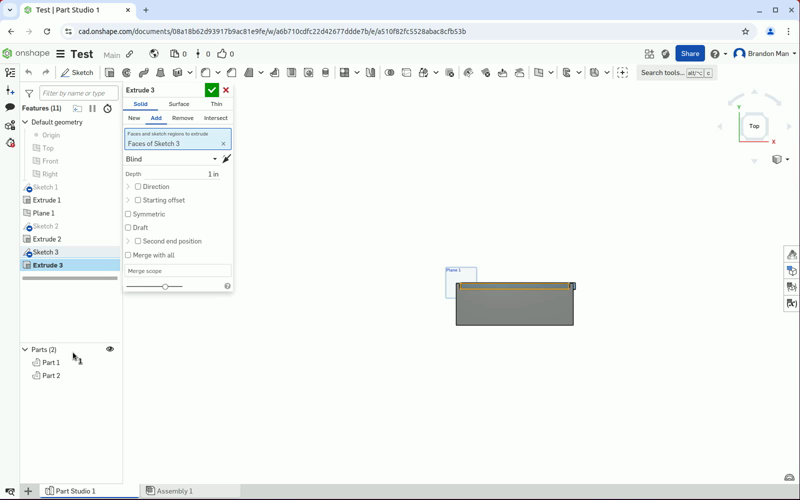
mouse_move(143, 106)
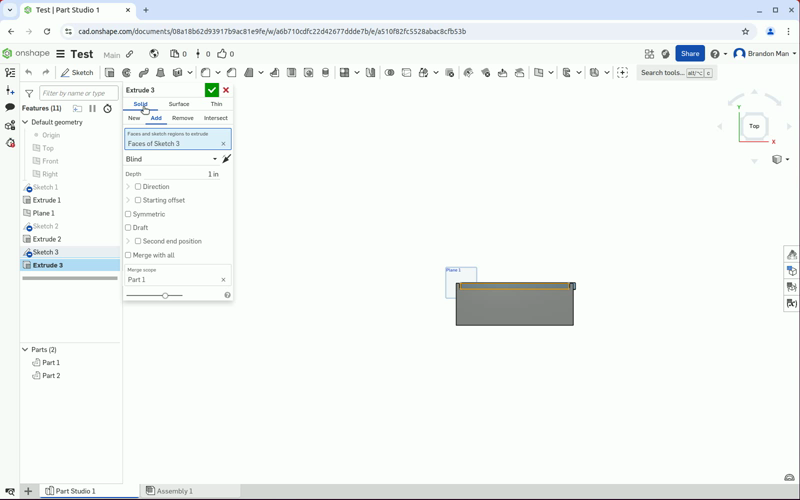
click(143, 106)
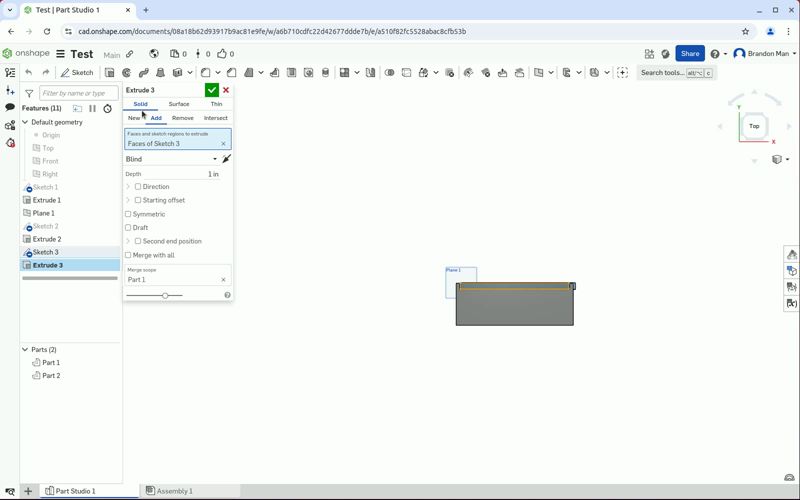
mouse_move(137, 120)
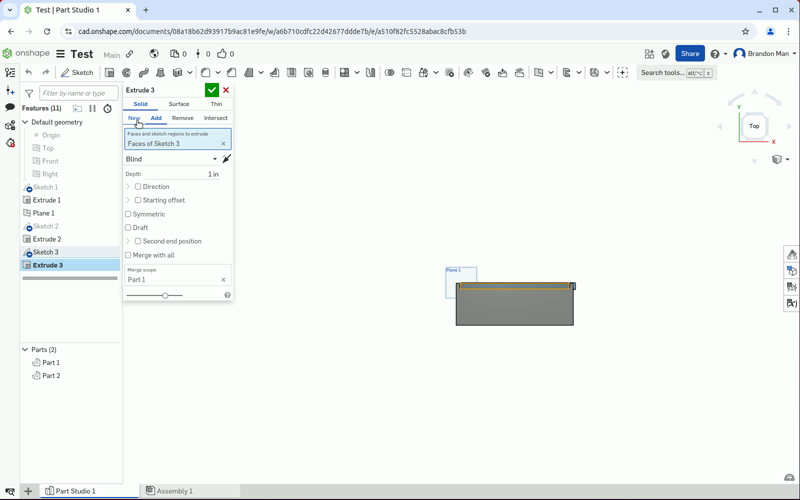
click(137, 120)
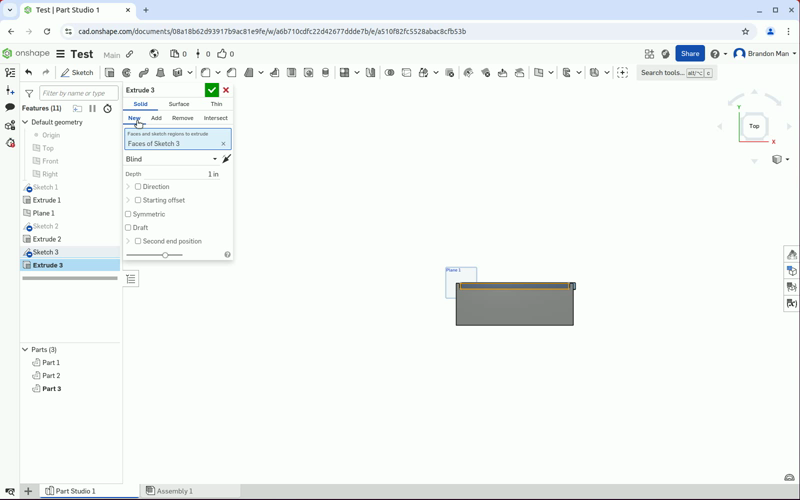
key(tab, 4)
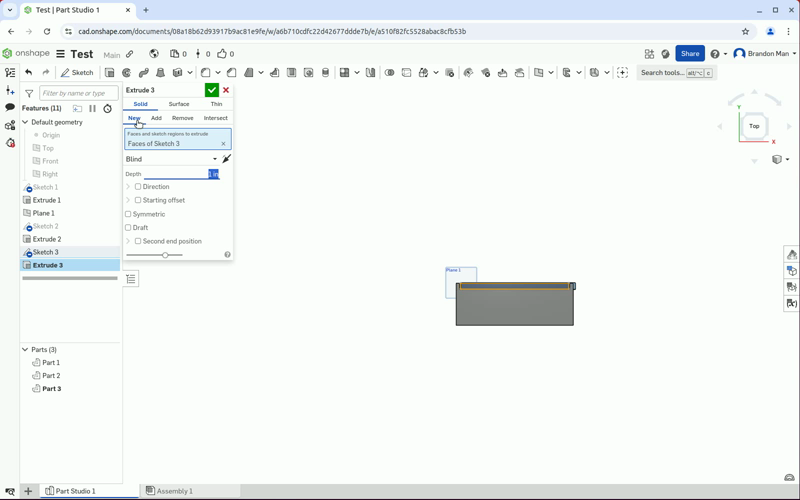
text(0.722)
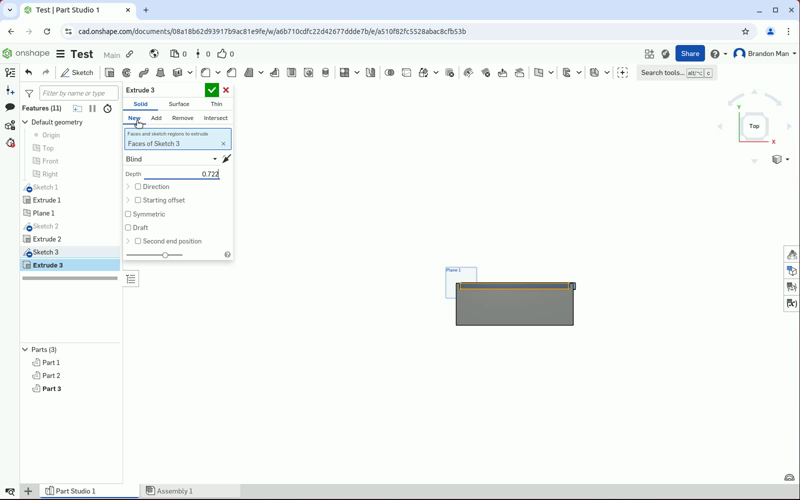
key(enter)
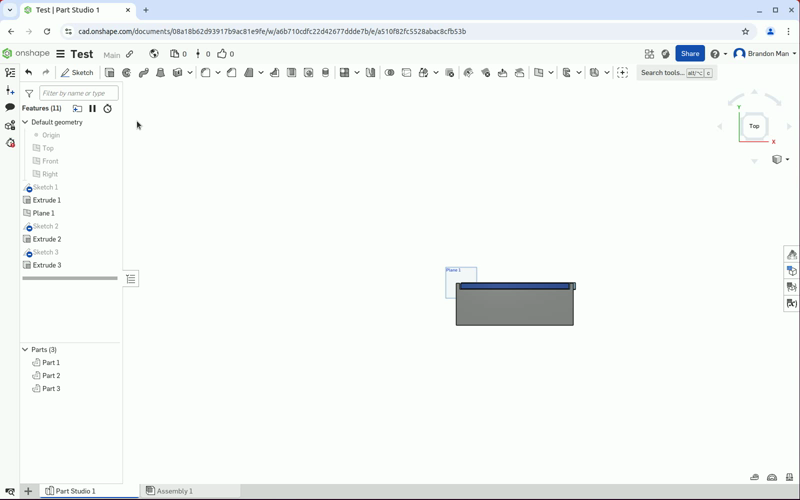
key(shift+h)
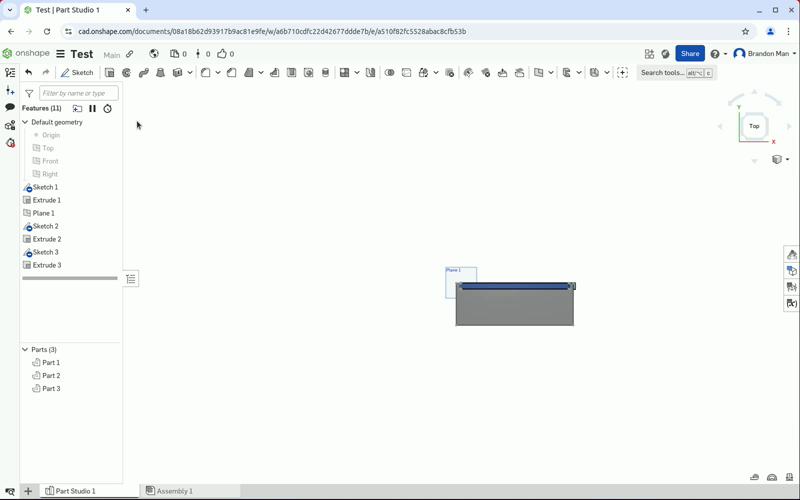
key(shift+h)
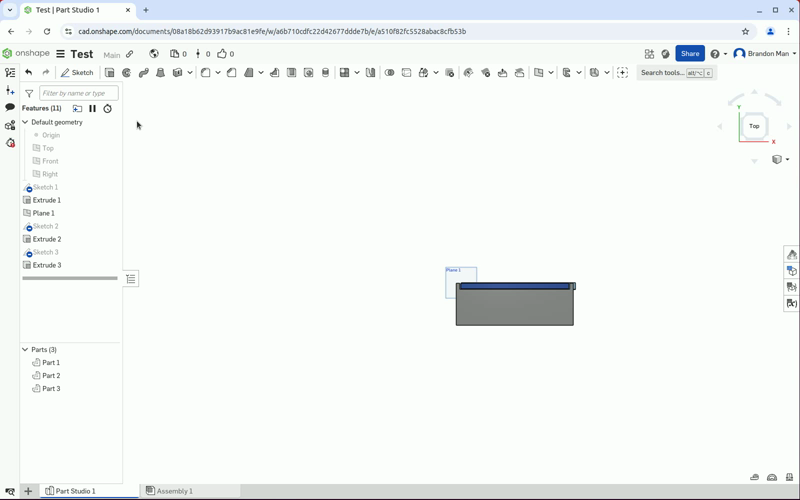
mouse_move(73, 189)
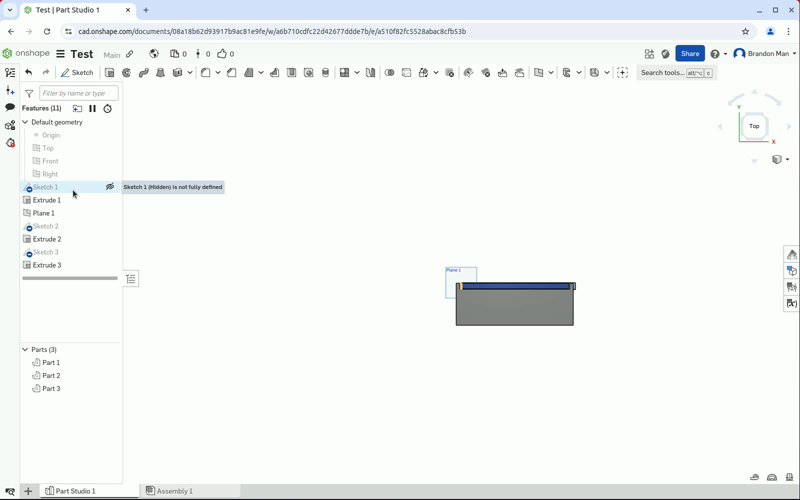
click(73, 189)
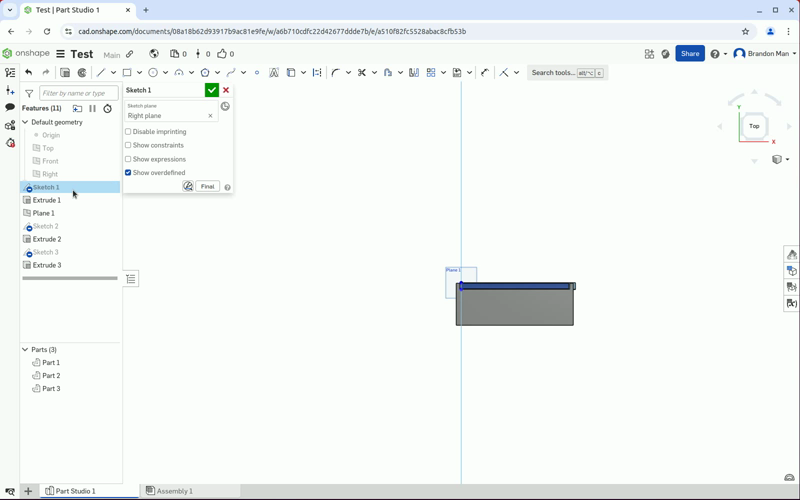
mouse_move(229, 92)
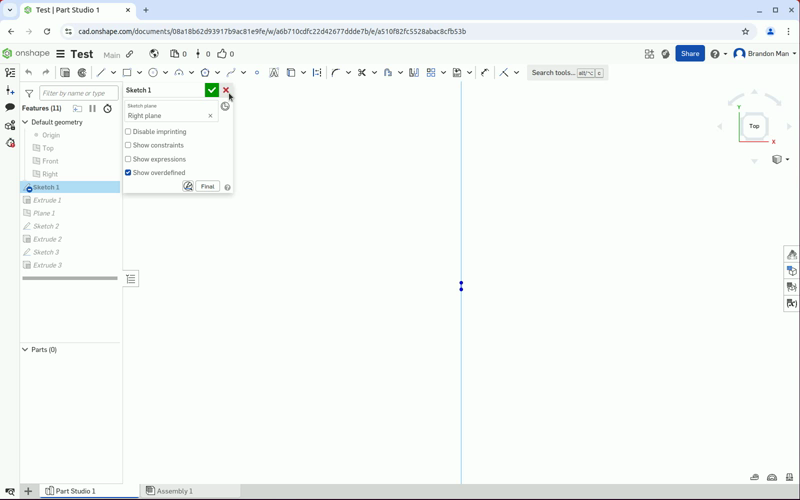
click(229, 92)
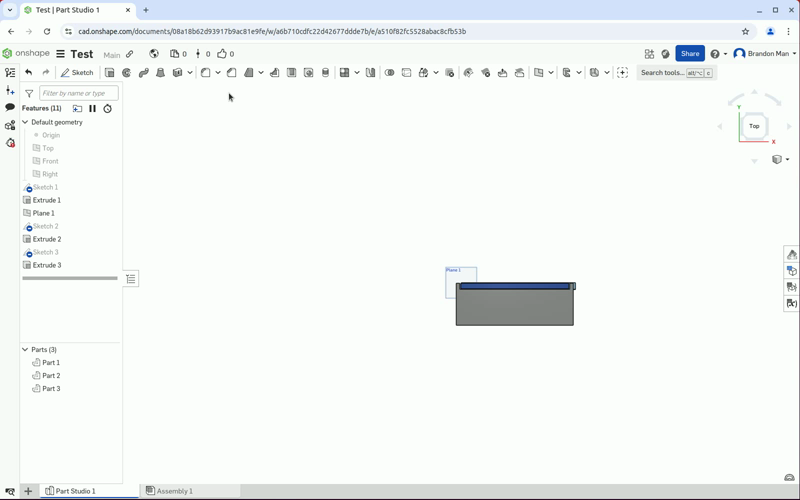
mouse_move(73, 352)
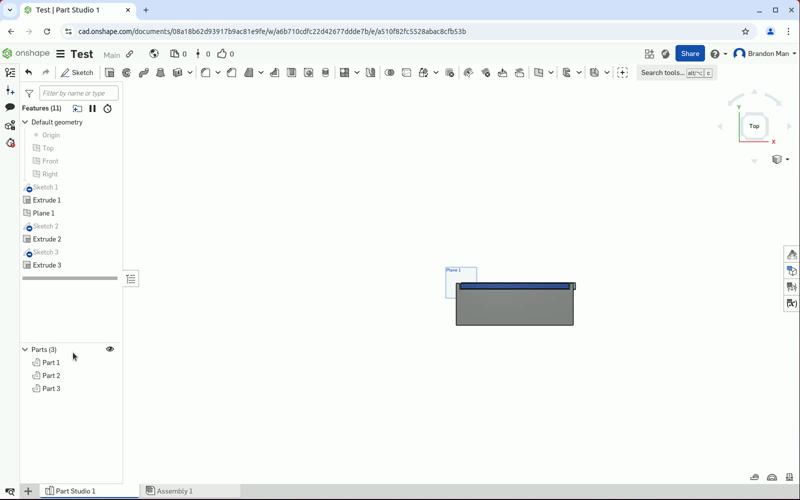
key(y)
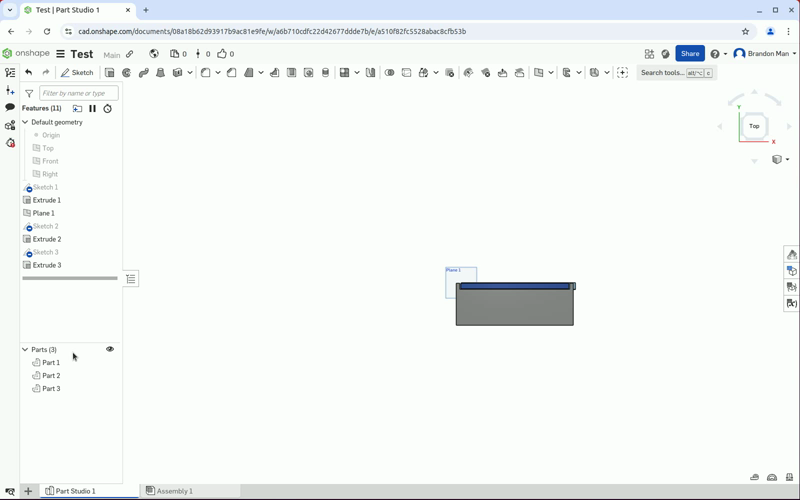
key(shift+p)
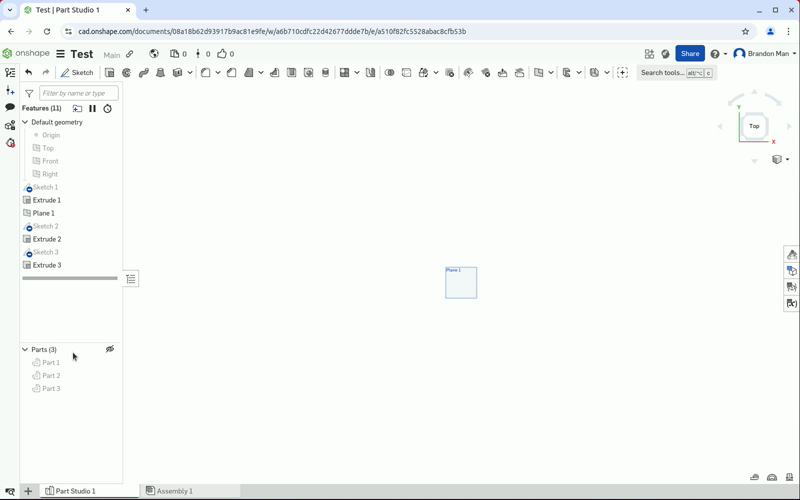
key(space)
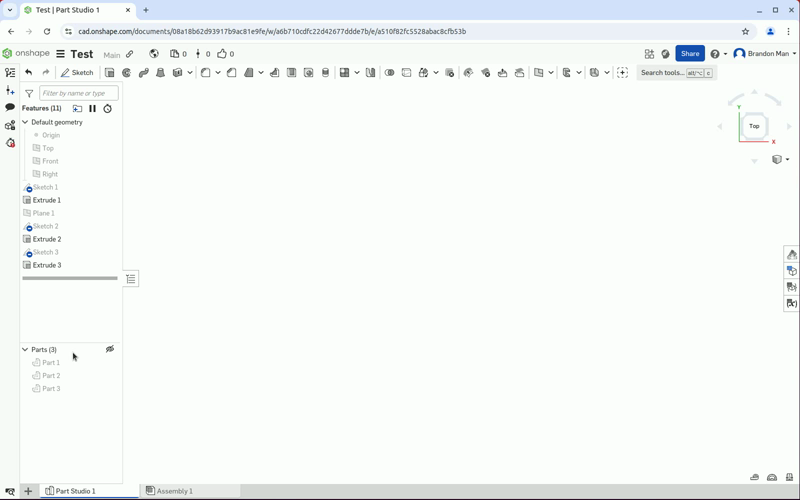
key_down(shift)
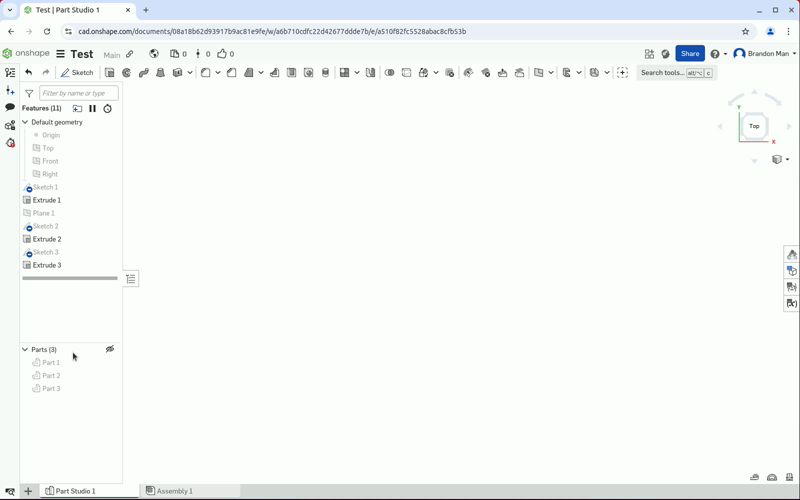
key(up)
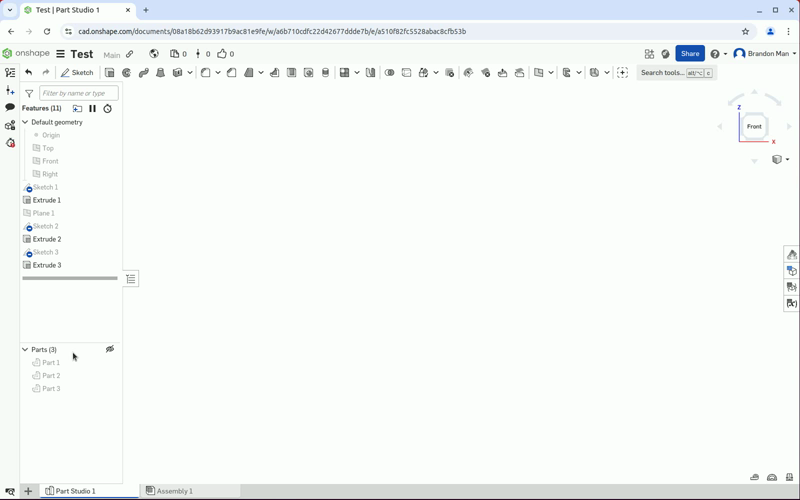
key_up(shift)
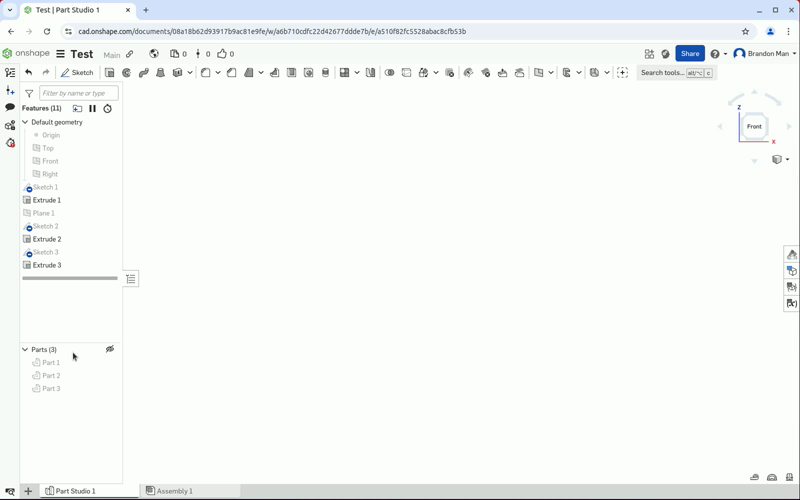
key(space)
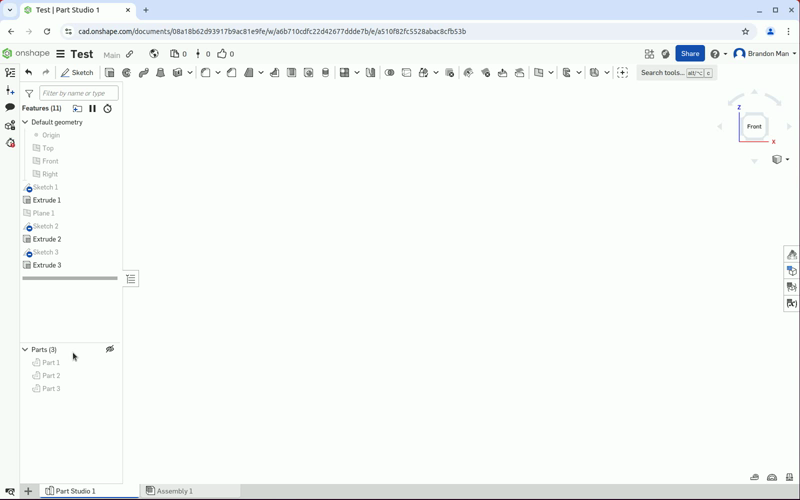
key_down(shift)
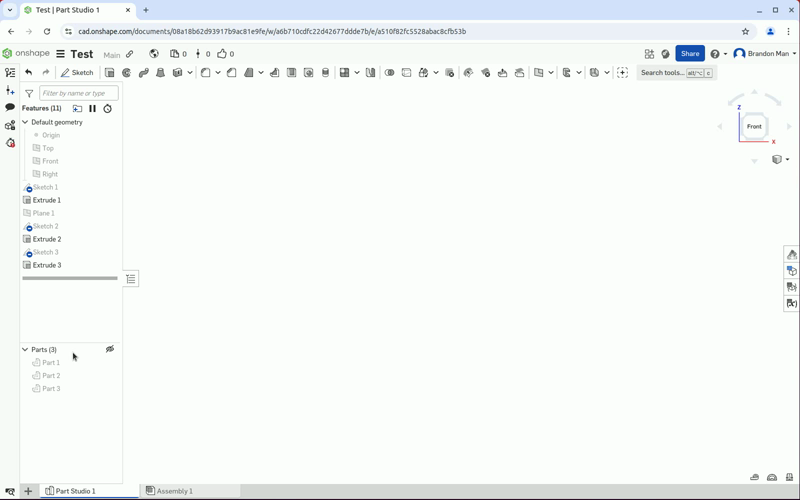
key(left)
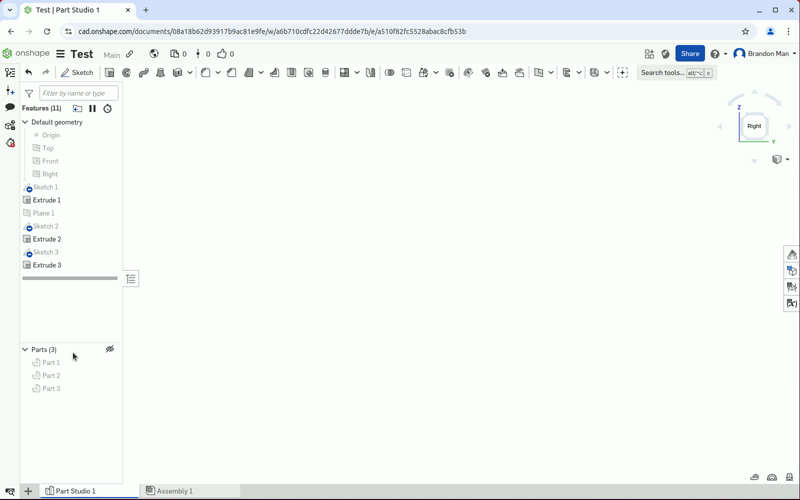
key_up(shift)
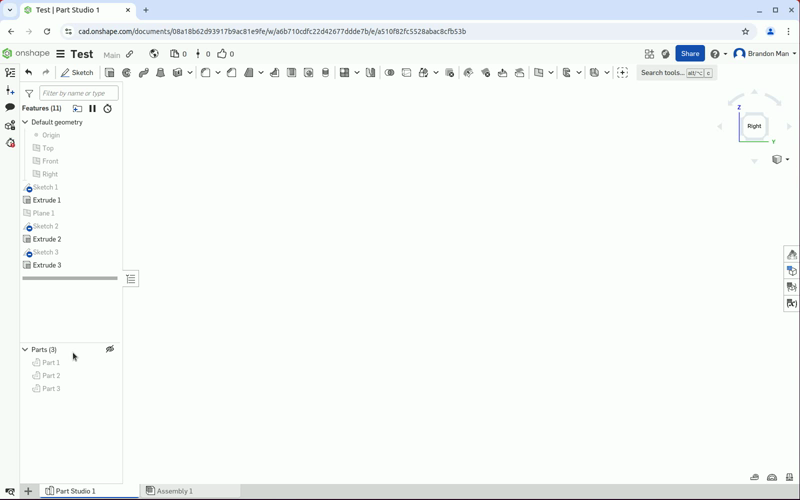
mouse_move(73, 352)
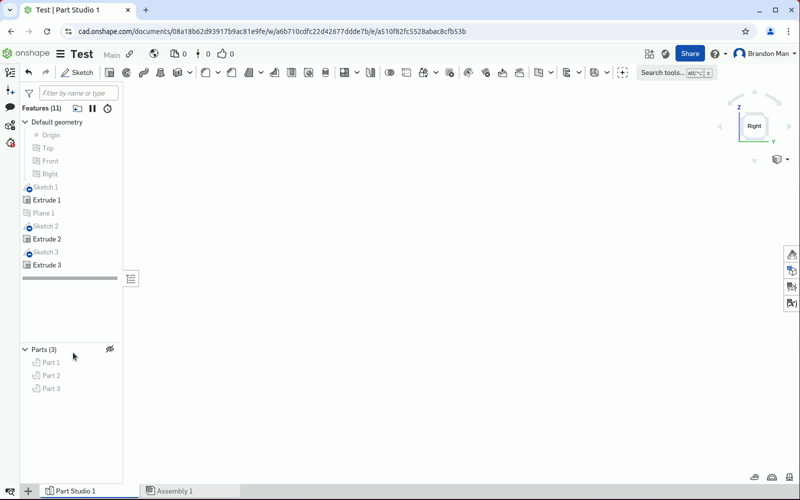
key(shift+y)
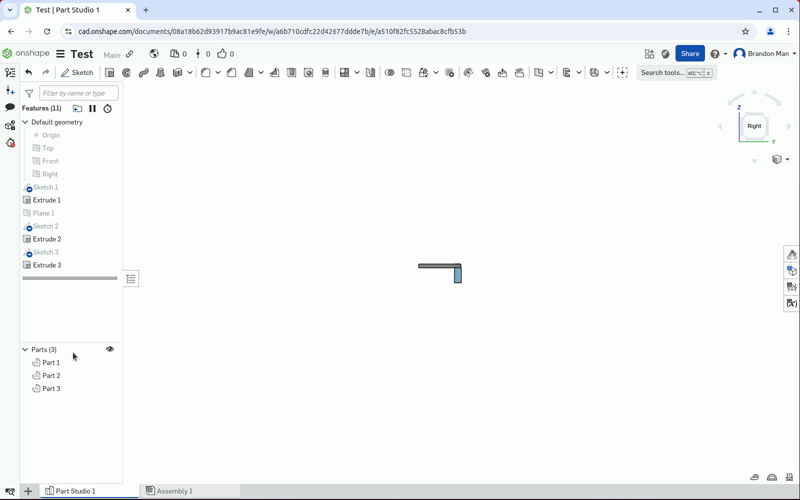
mouse_move(541, 75)
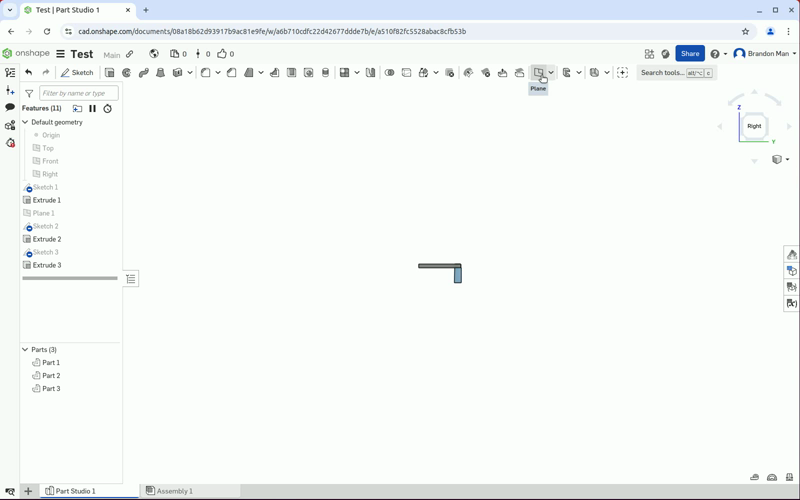
click(541, 75)
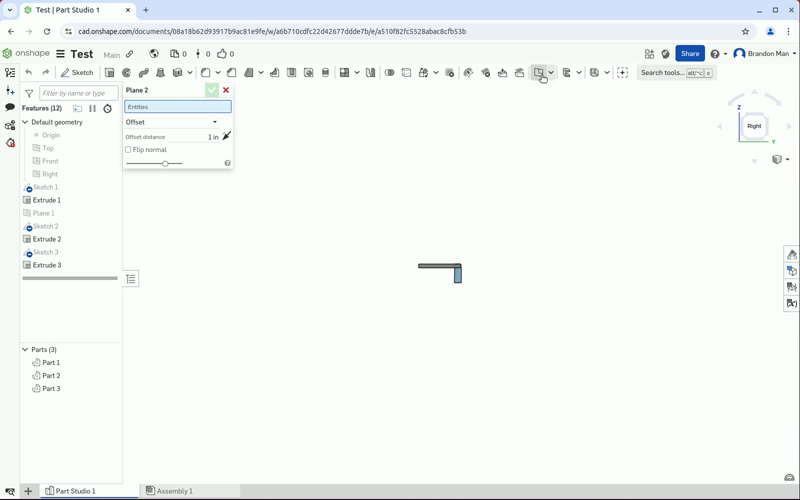
mouse_move(73, 176)
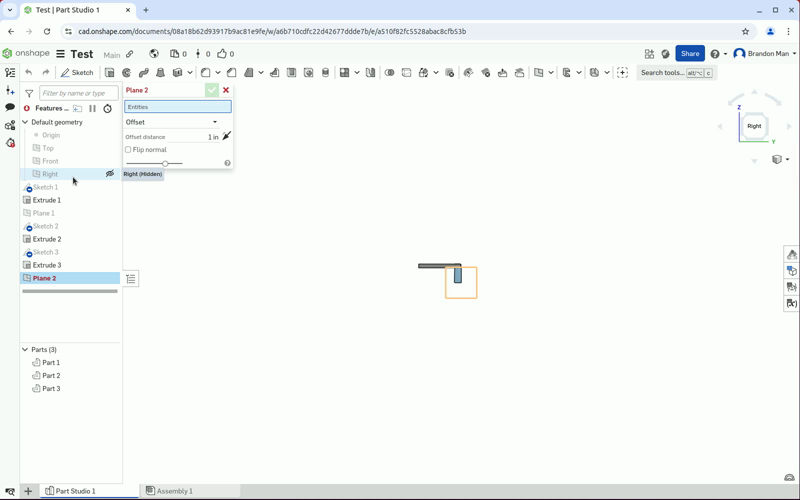
click(73, 176)
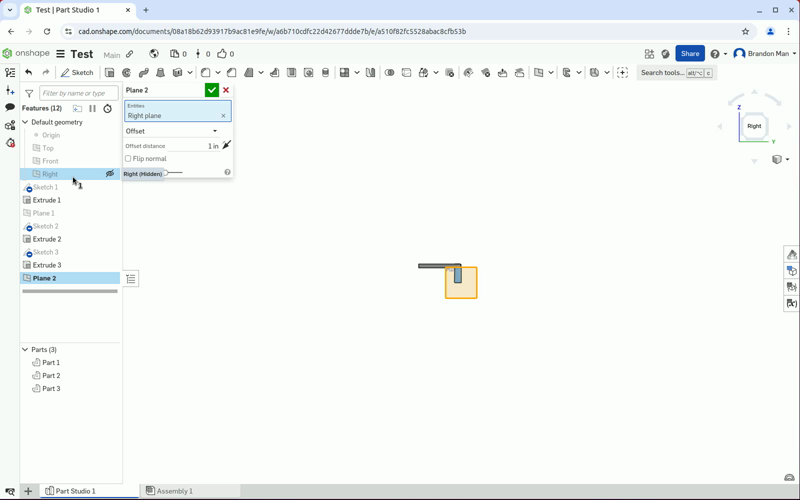
key(tab, 2)
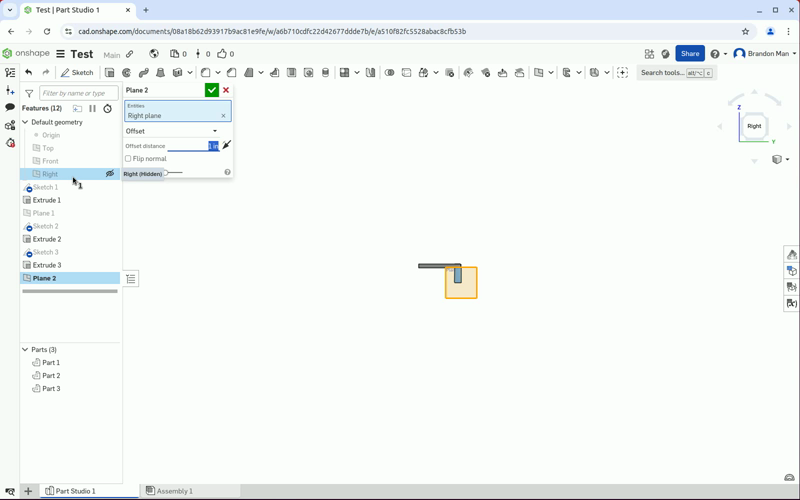
text(22.153)
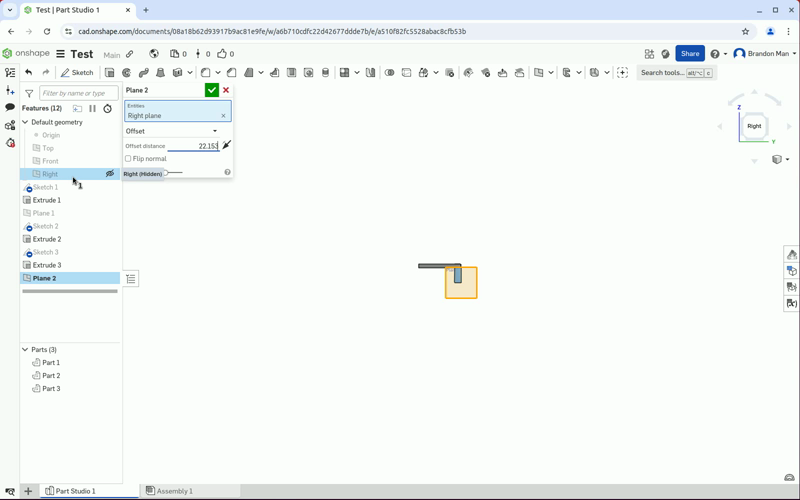
key(enter, 2)
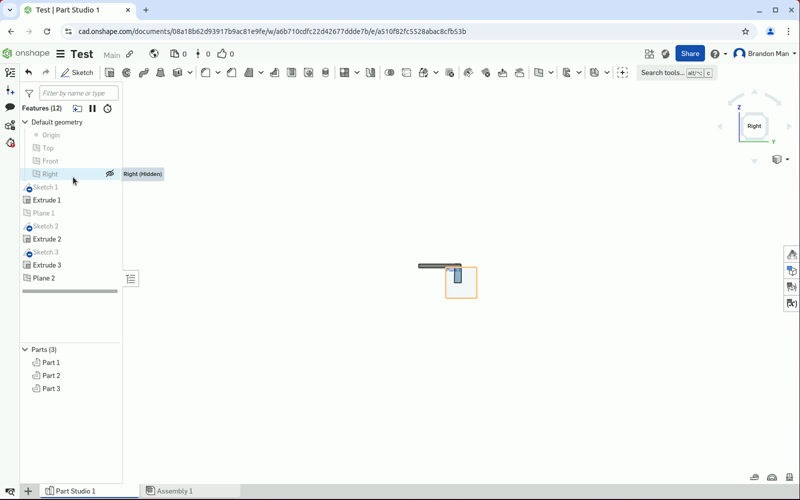
key(shift+s)
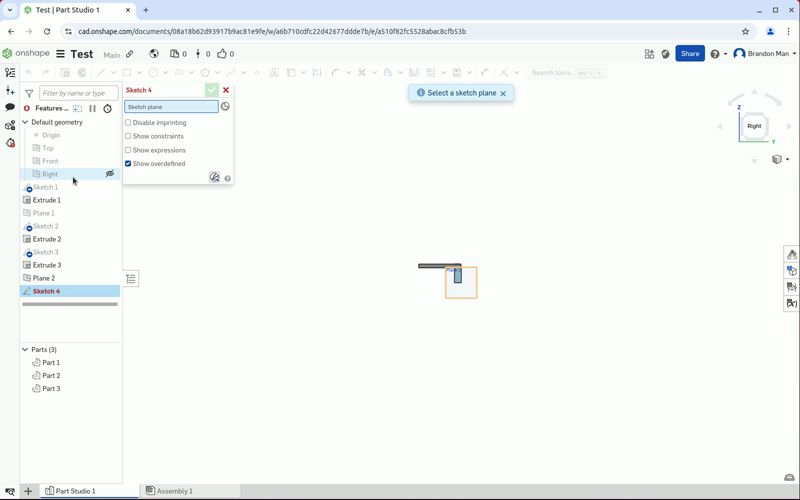
mouse_move(73, 280)
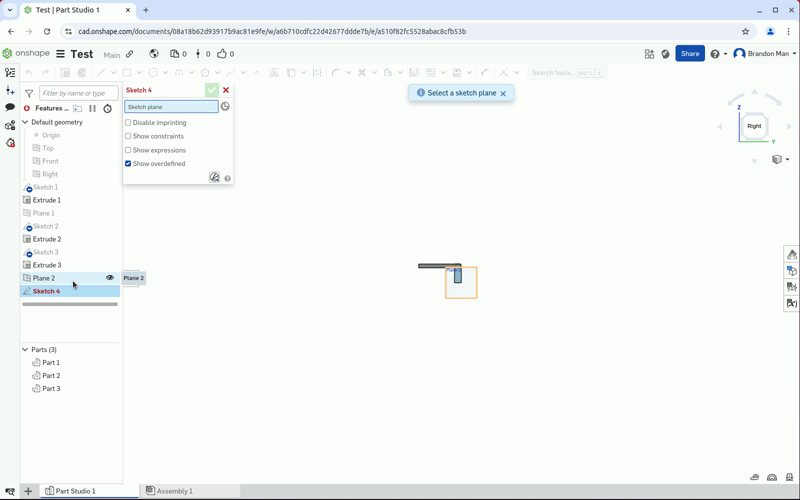
click(73, 280)
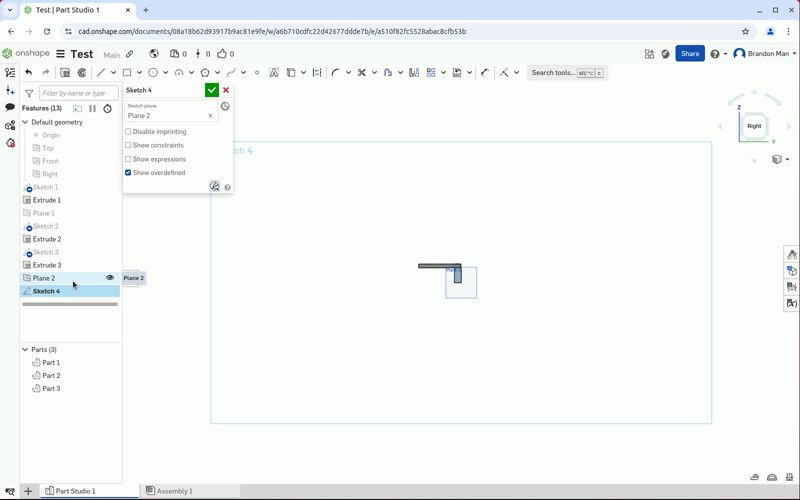
mouse_move(73, 352)
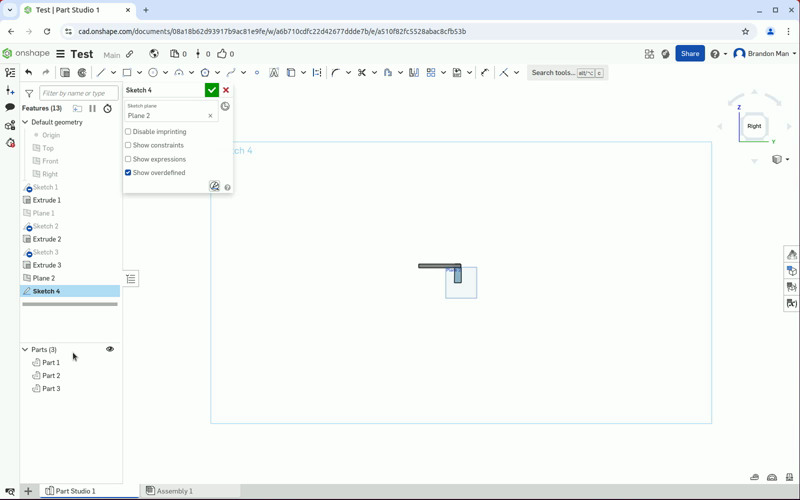
key(y)
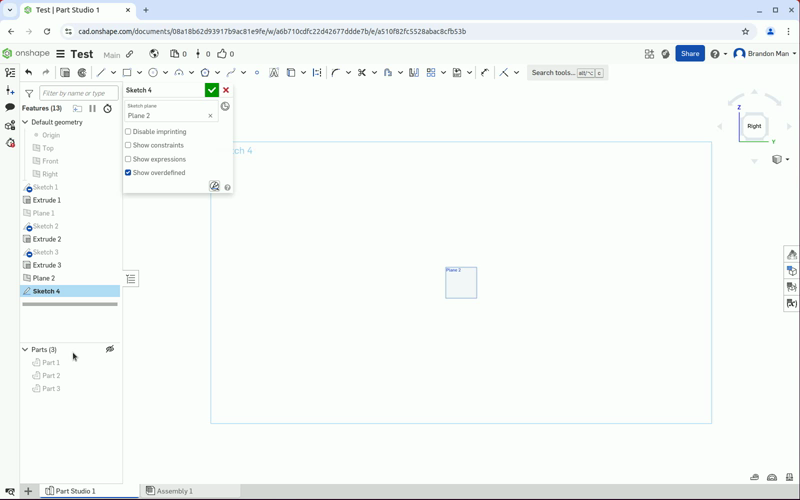
key(l)
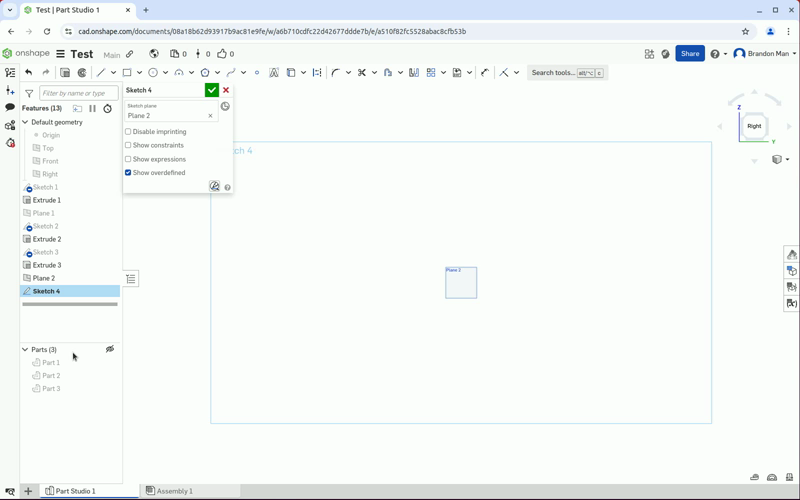
key_down(shift)
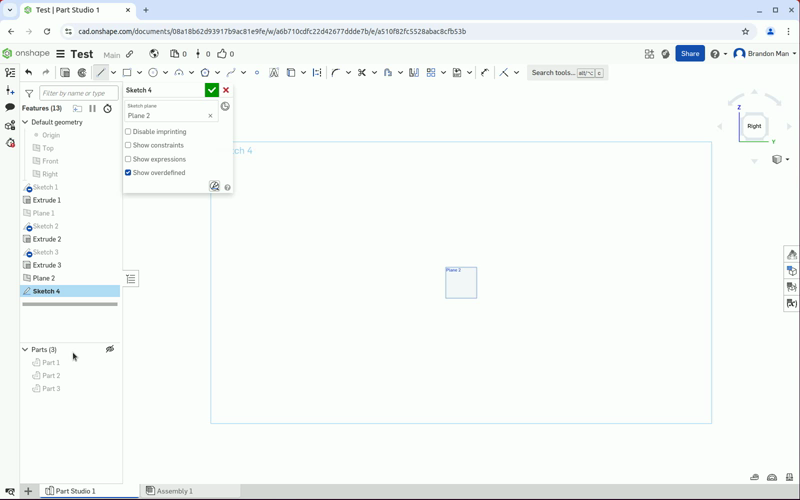
mouse_move(418, 268)
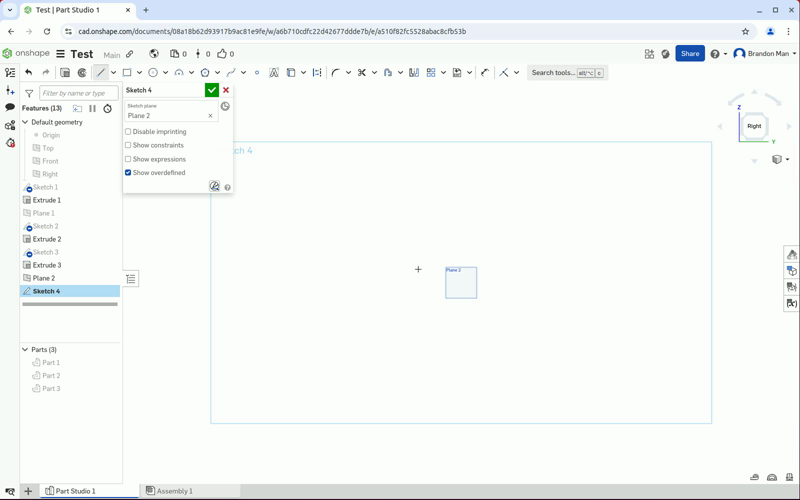
click(418, 268)
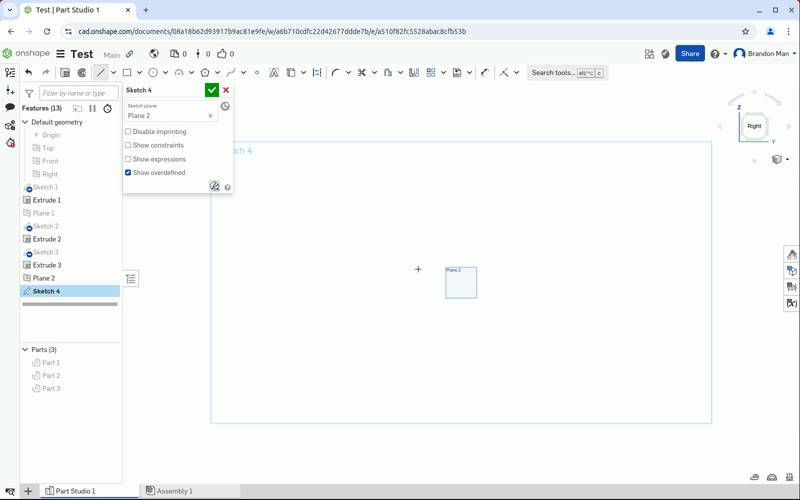
key_up(shift)
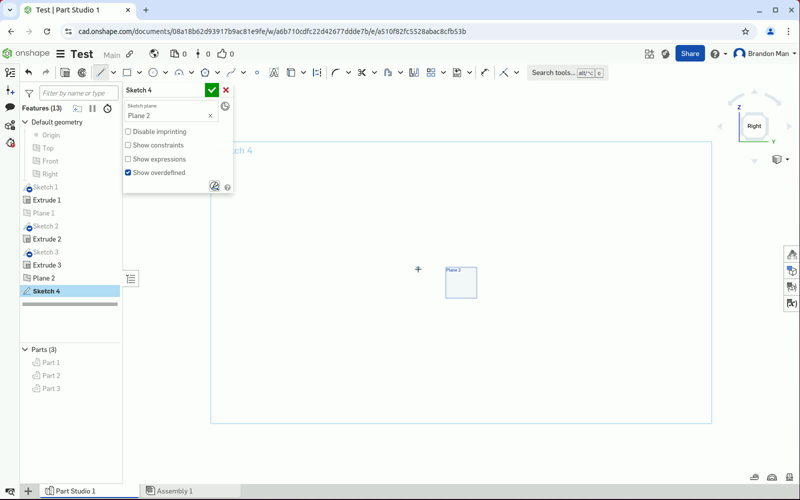
key_down(shift)
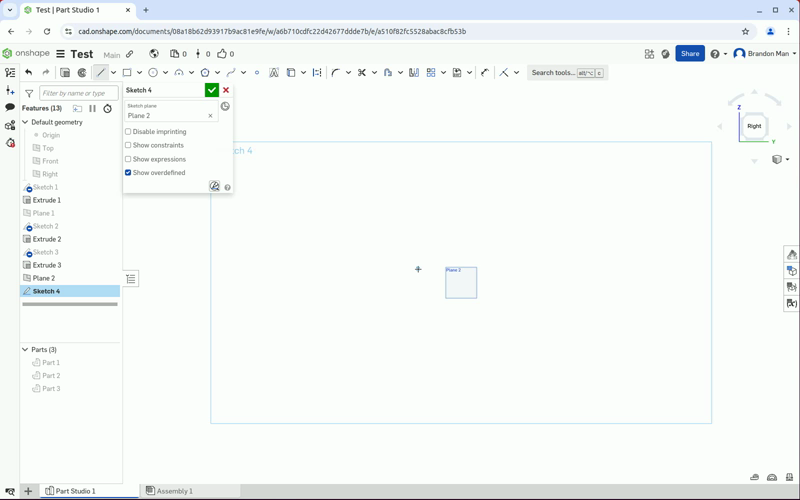
mouse_move(461, 311)
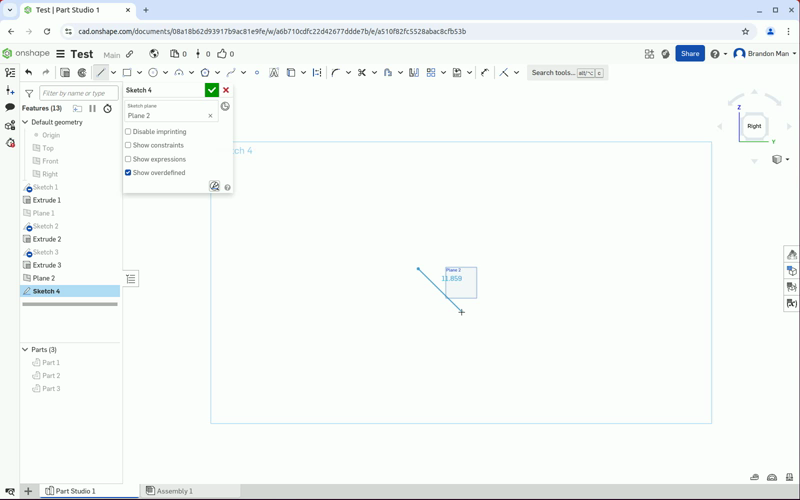
click(461, 311)
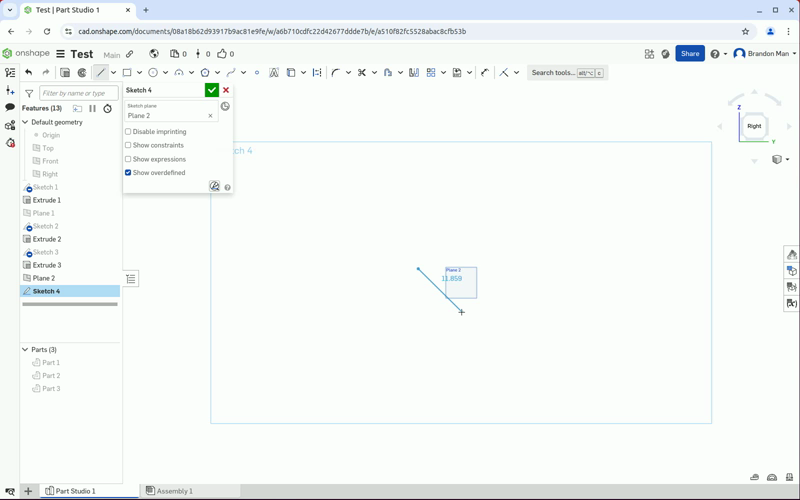
key_up(shift)
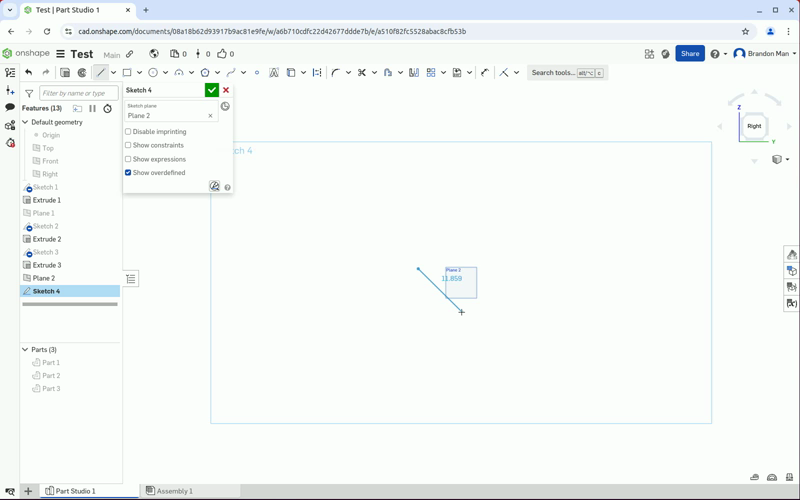
key_down(shift)
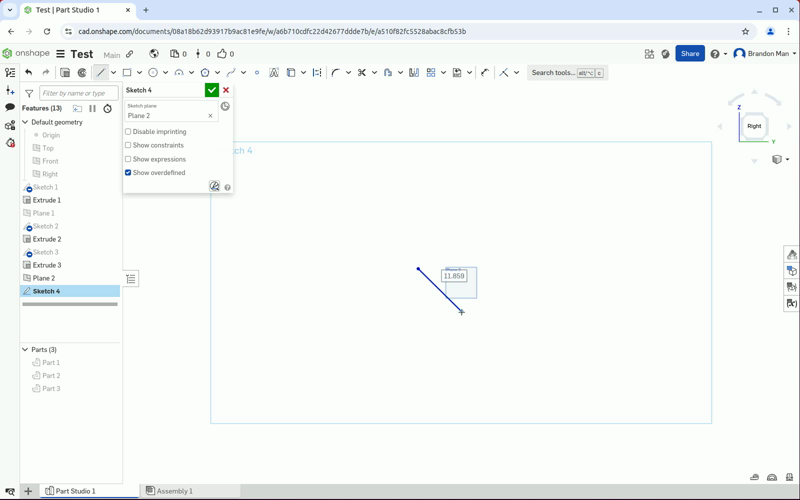
mouse_move(491, 311)
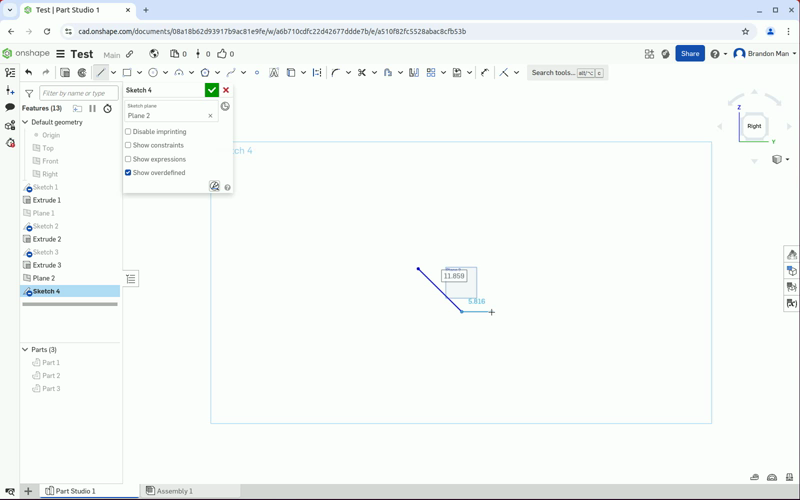
mouse_move(461, 283)
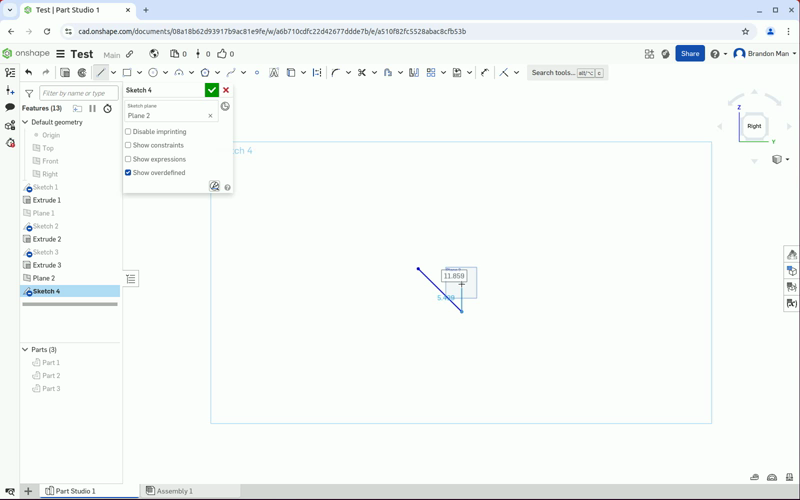
click(461, 283)
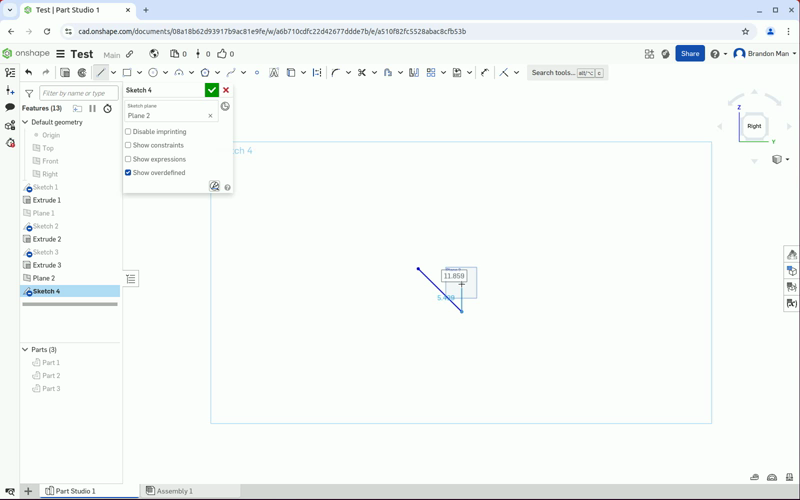
key_up(shift)
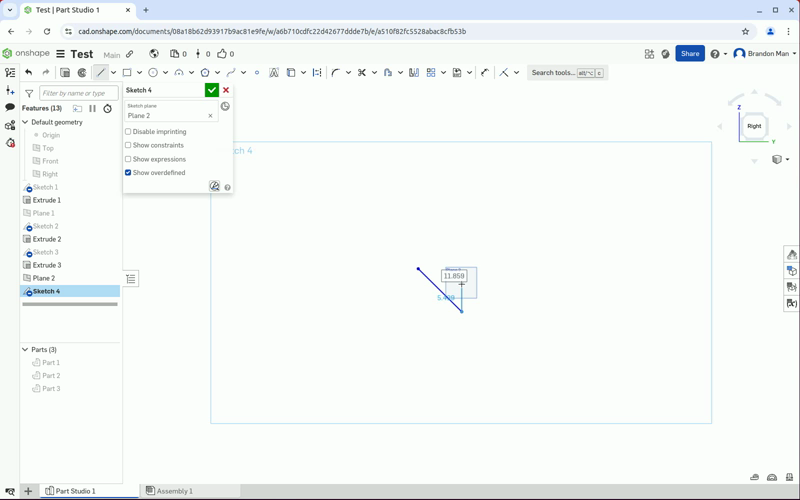
key_down(shift)
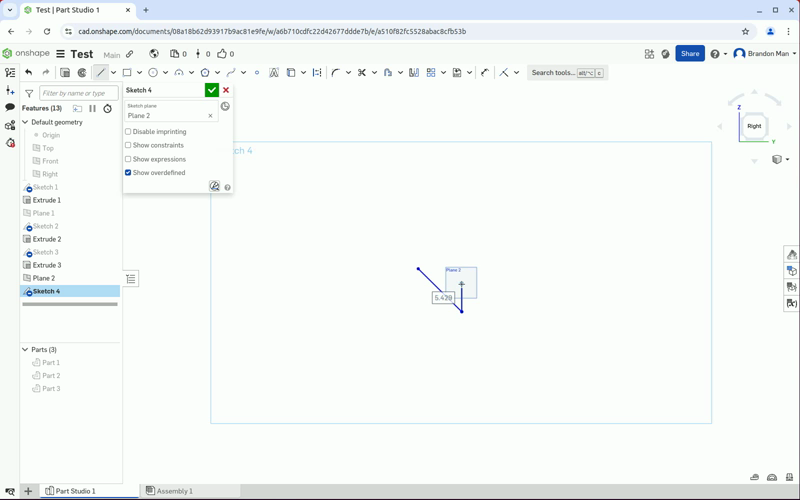
mouse_move(491, 283)
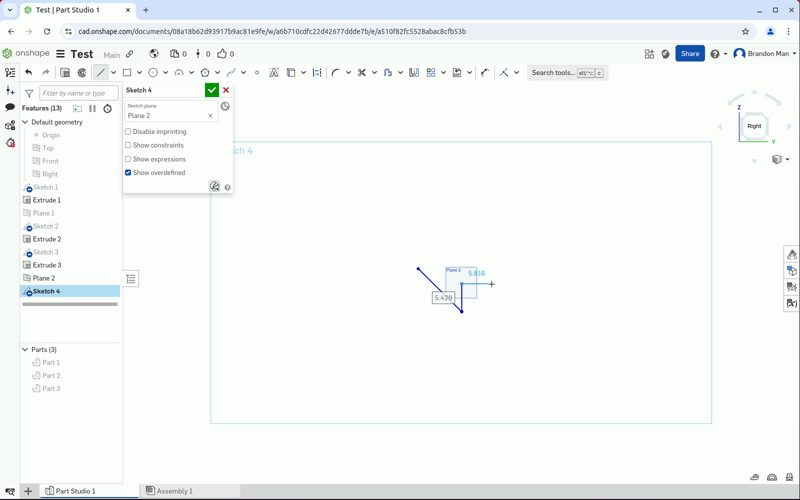
mouse_move(455, 283)
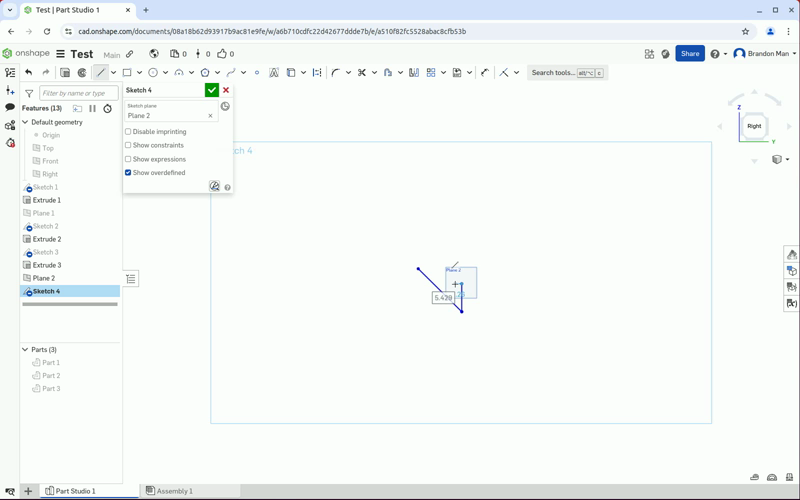
scroll(6)
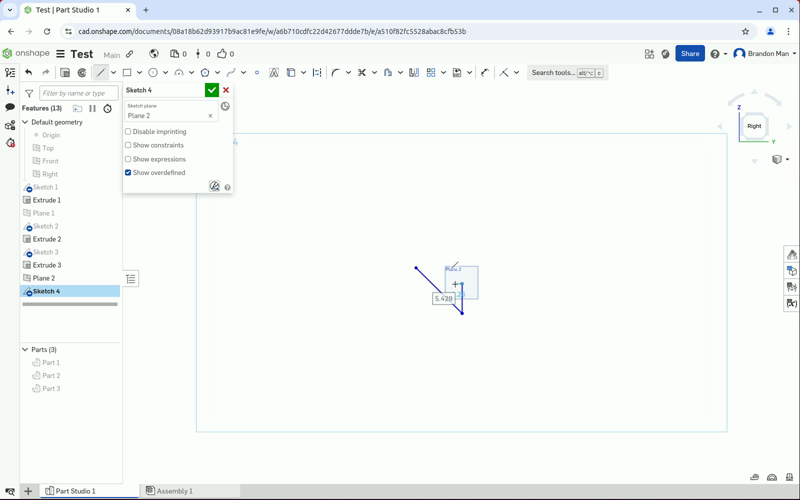
scroll(6)
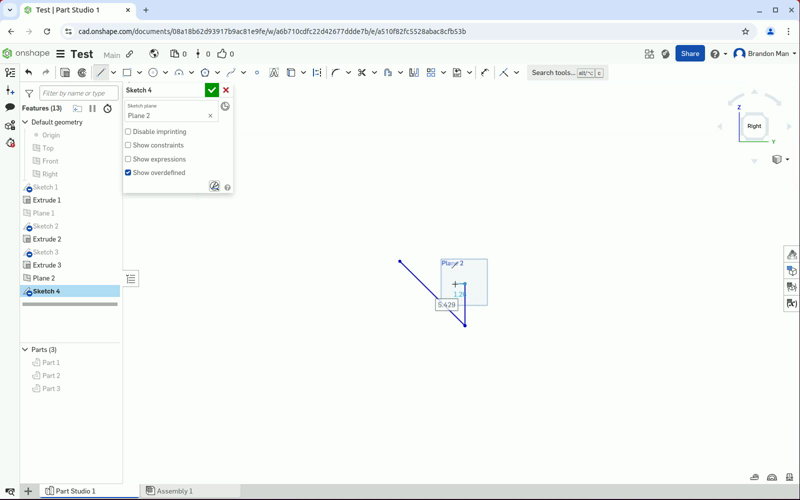
scroll(6)
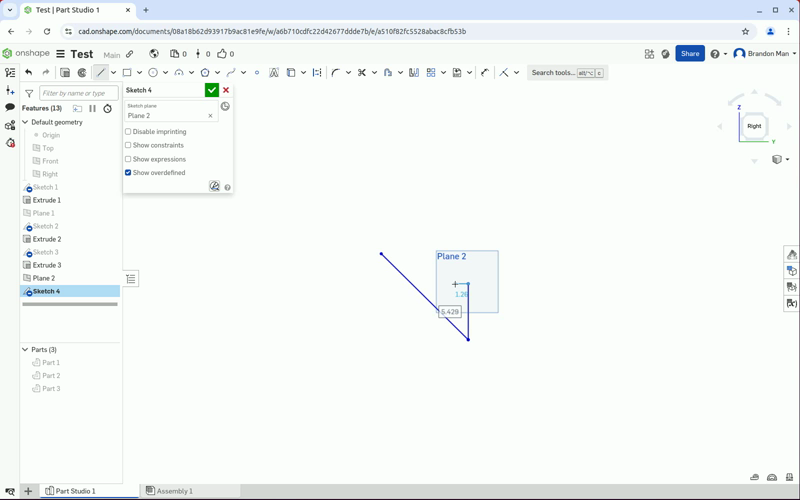
scroll(6)
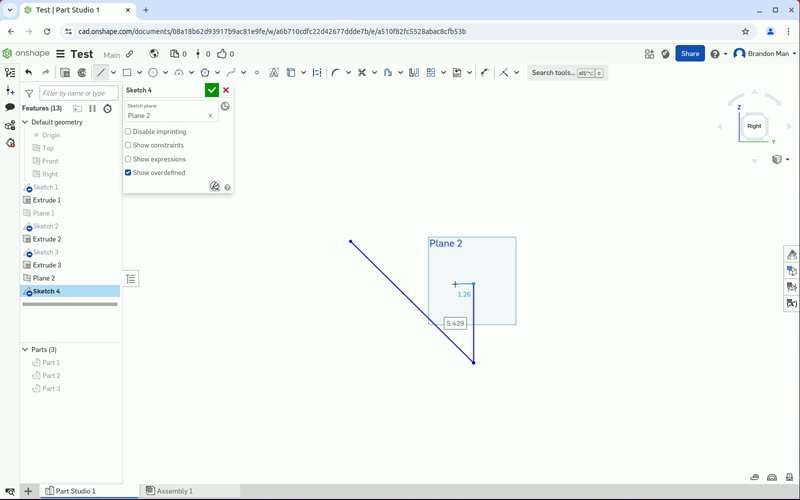
scroll(6)
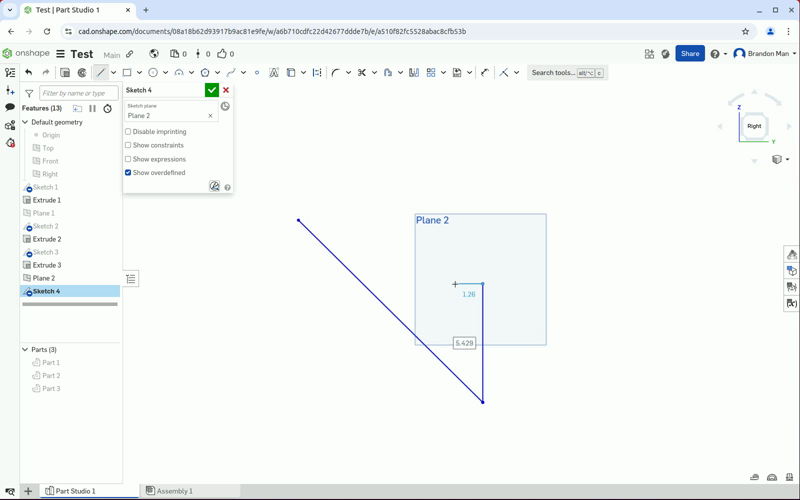
scroll(6)
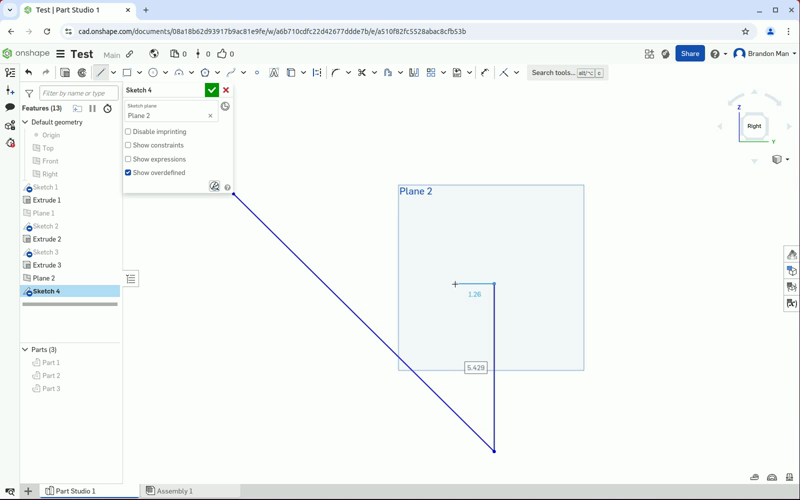
scroll(6)
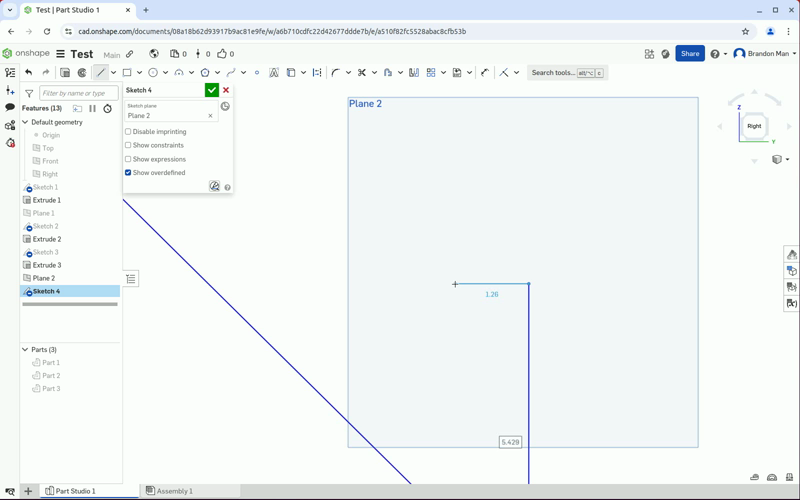
click(455, 283)
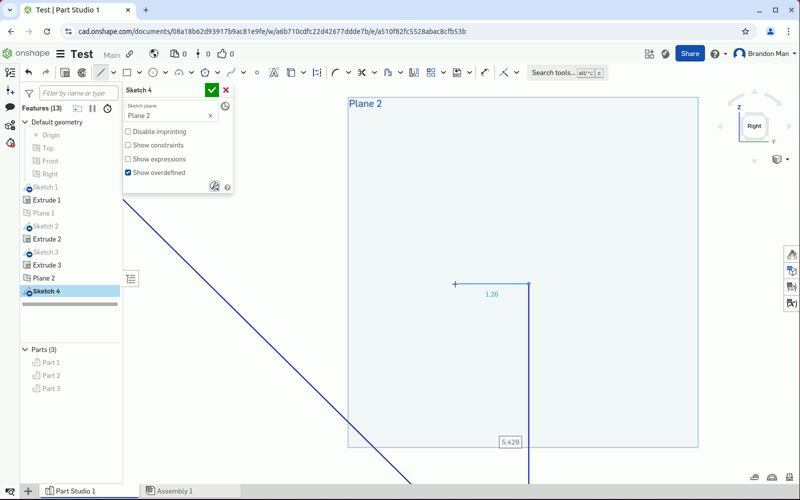
scroll(-6)
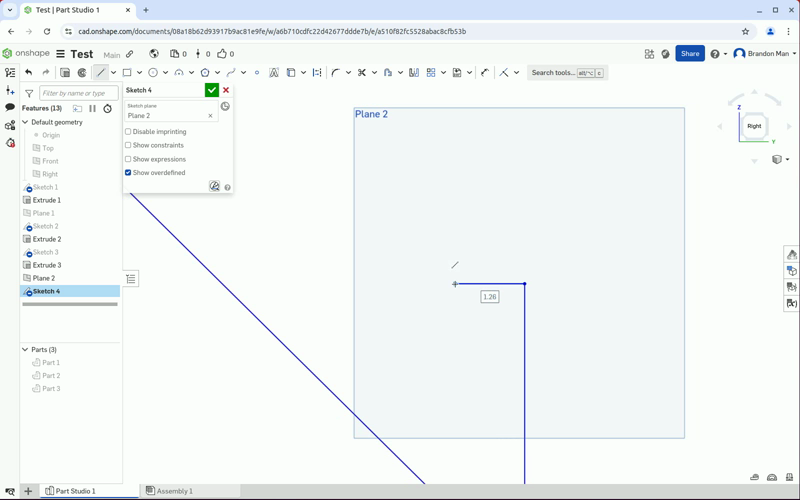
scroll(-6)
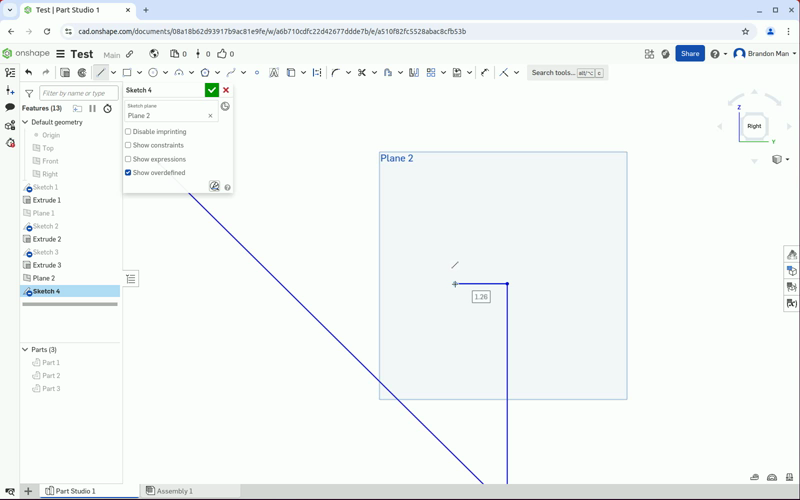
scroll(-6)
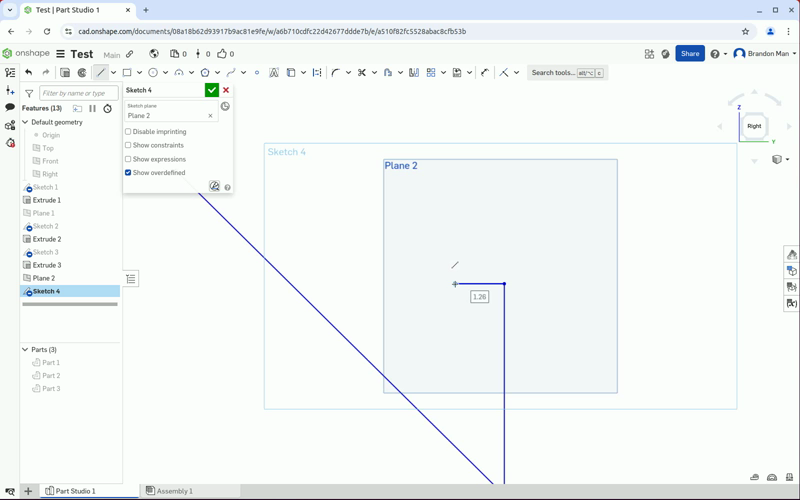
scroll(-6)
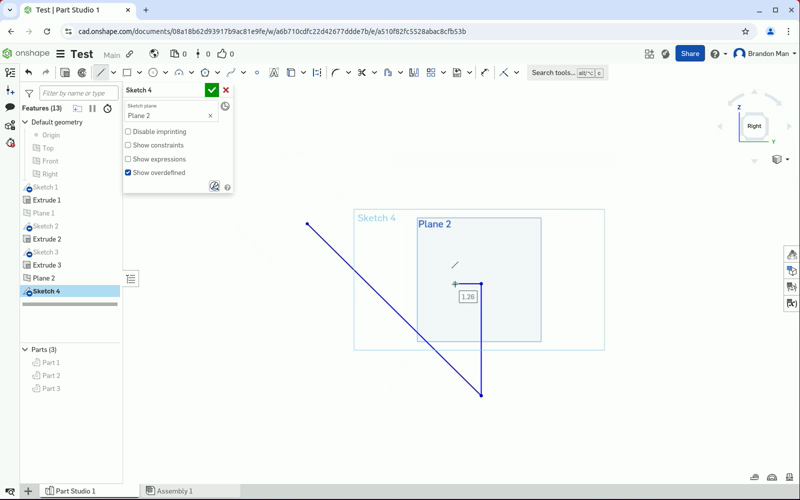
scroll(-6)
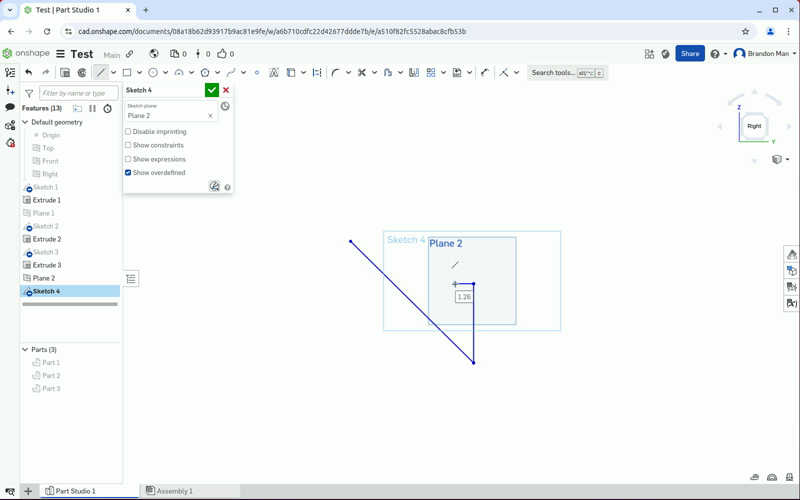
scroll(-6)
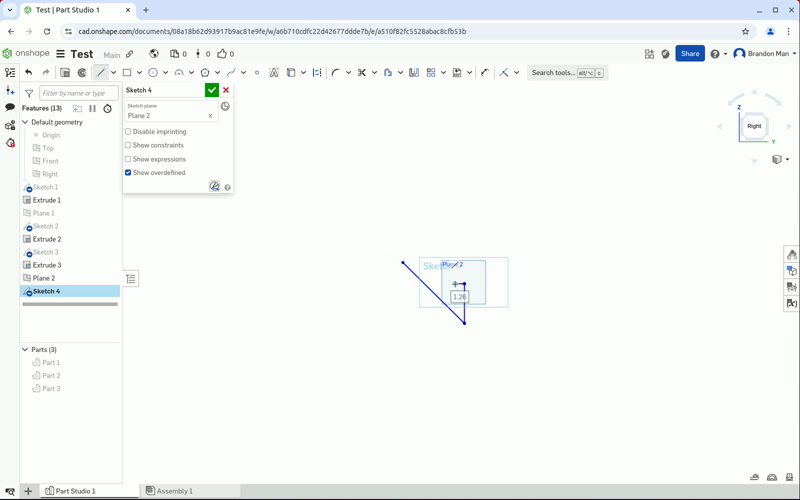
scroll(-6)
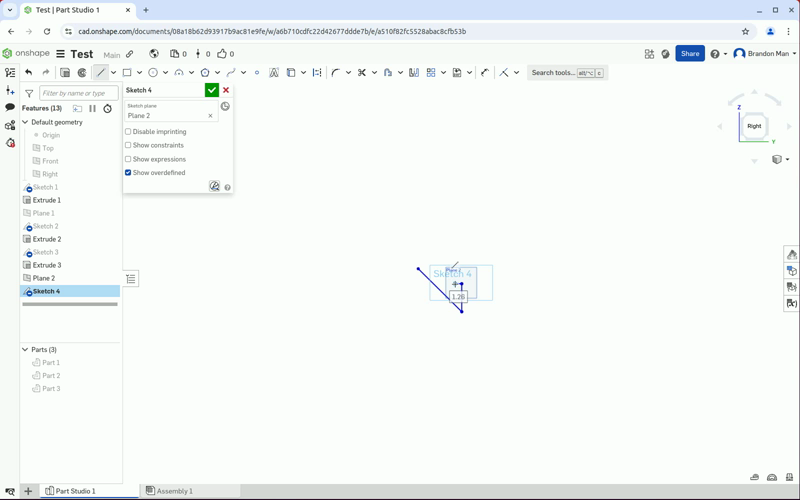
key_up(shift)
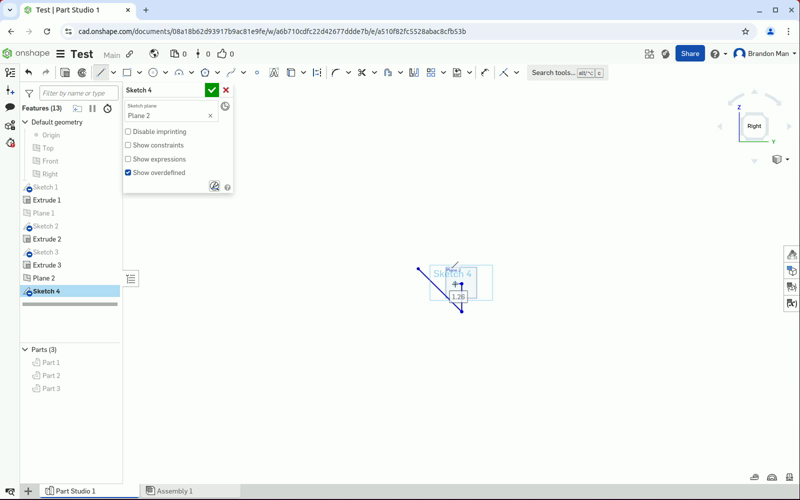
key_down(shift)
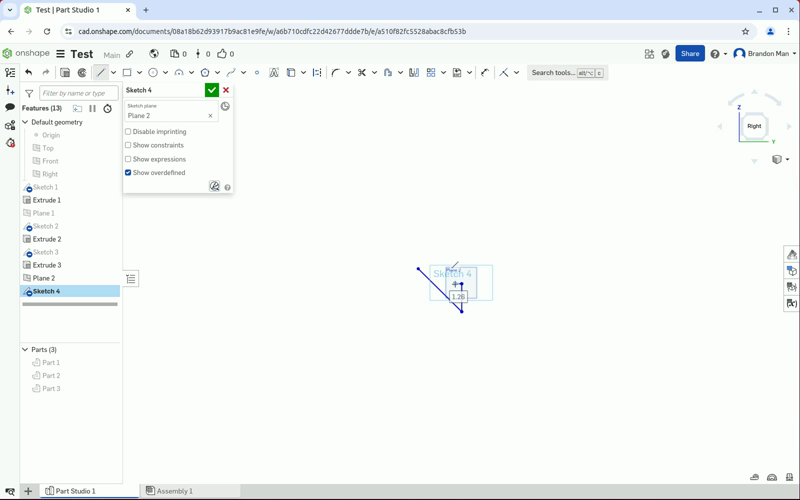
mouse_move(485, 283)
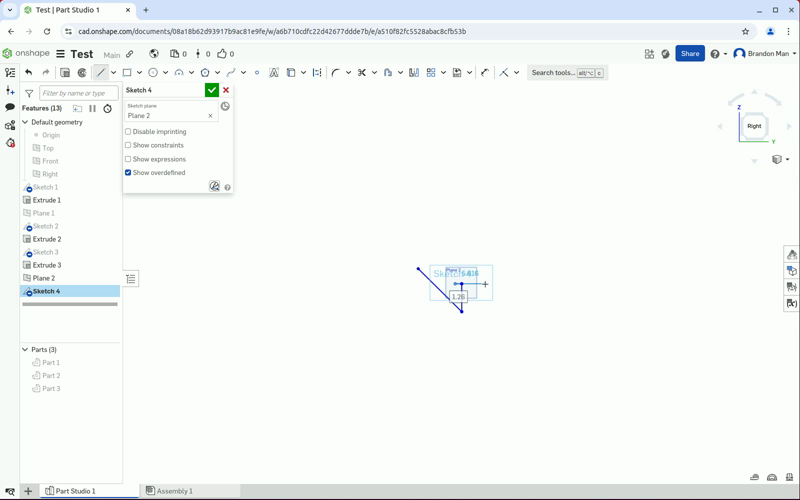
mouse_move(455, 268)
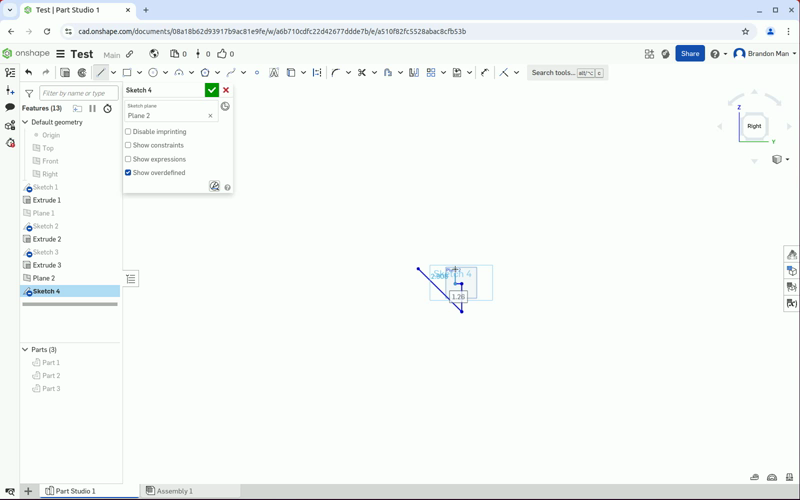
click(455, 268)
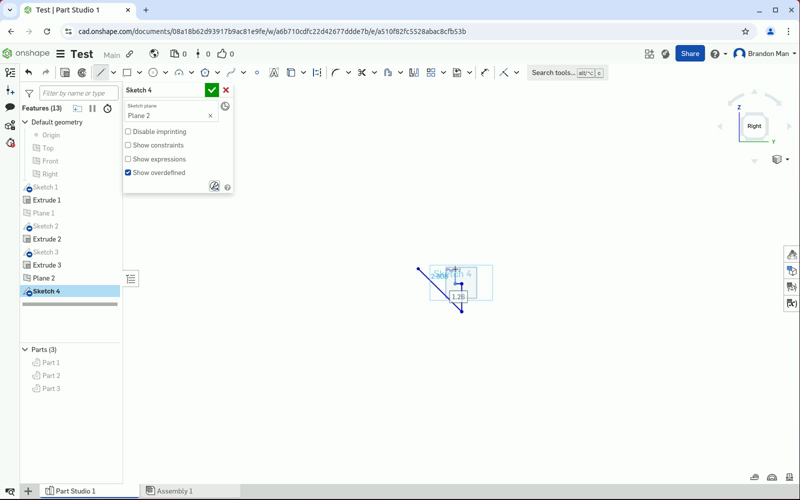
key_up(shift)
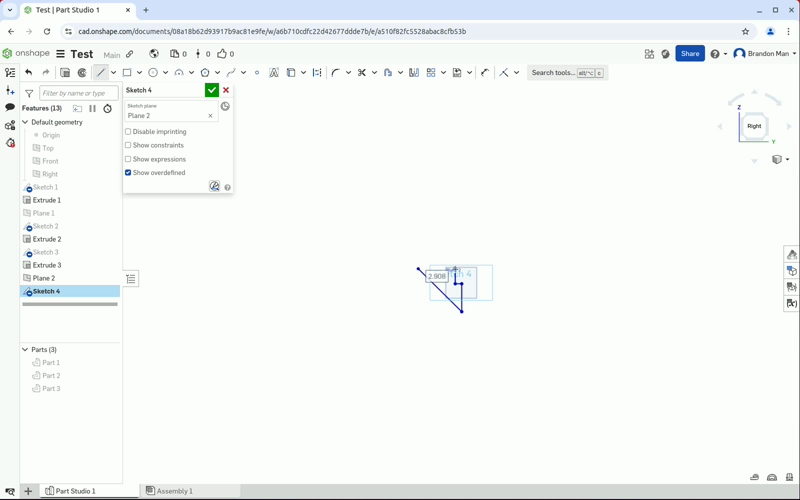
mouse_move(485, 268)
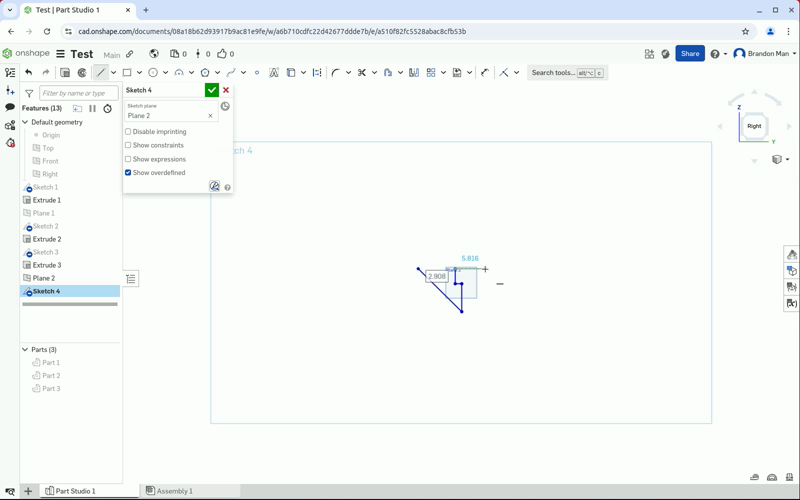
key_down(shift)
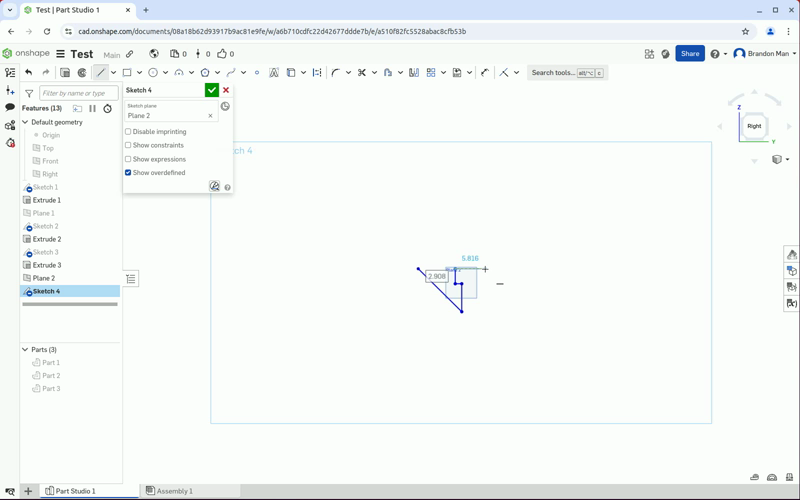
mouse_move(418, 268)
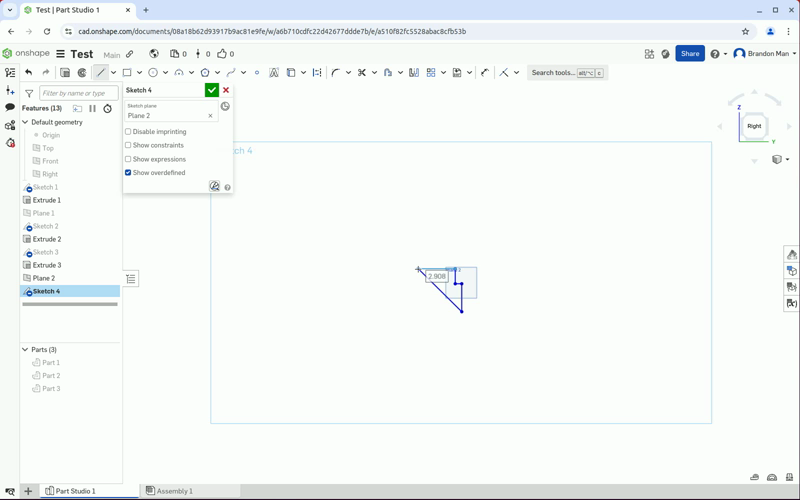
key_up(shift)
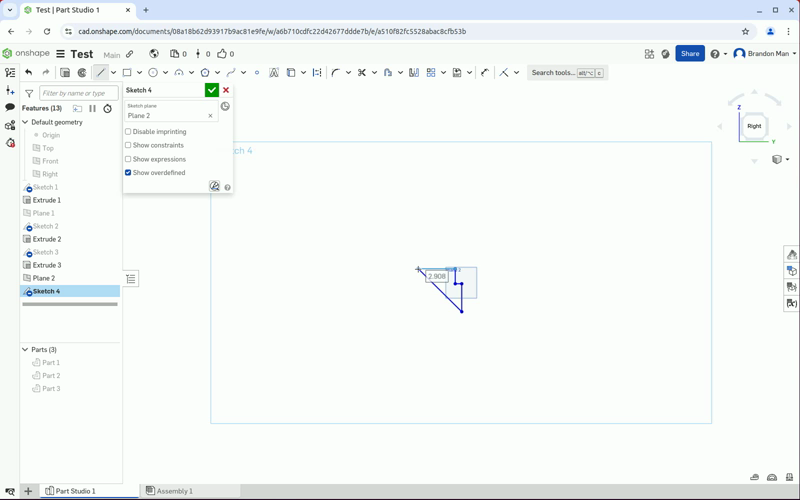
click(418, 268)
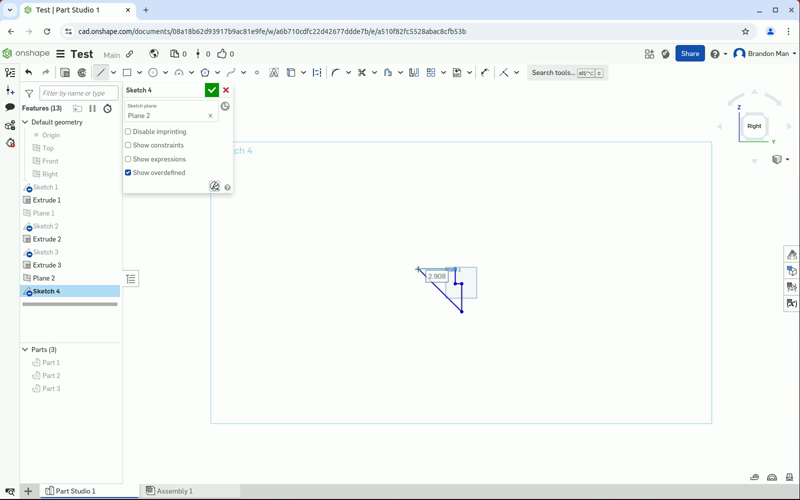
key(esc)
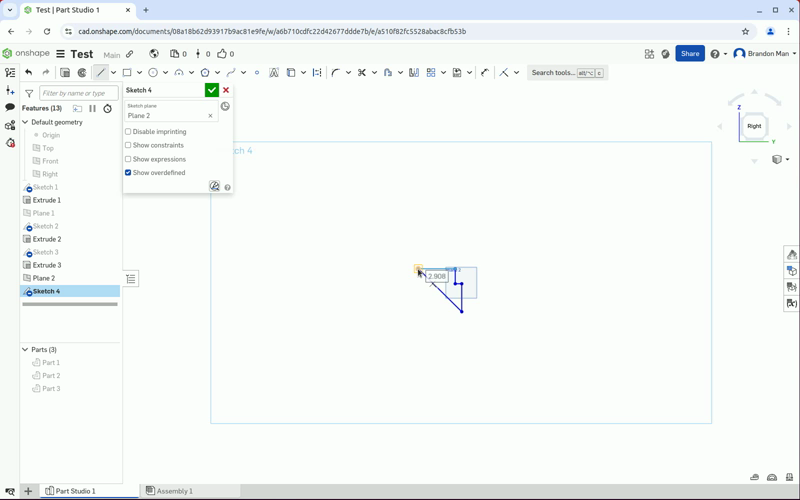
mouse_move(458, 304)
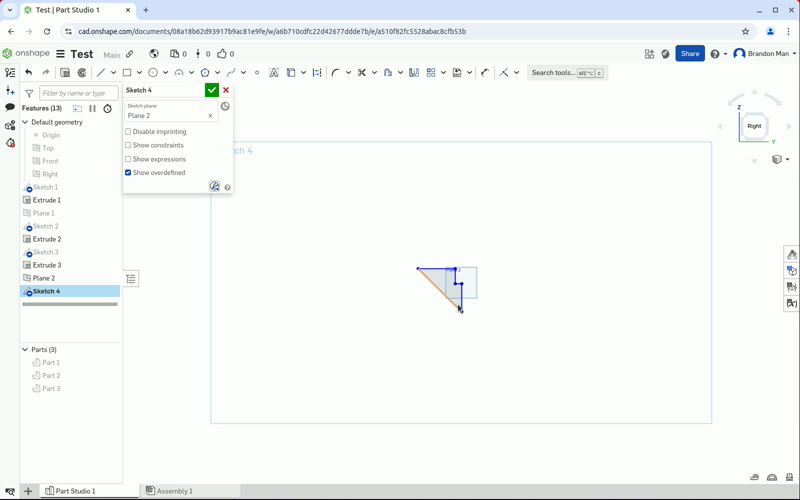
scroll(6)
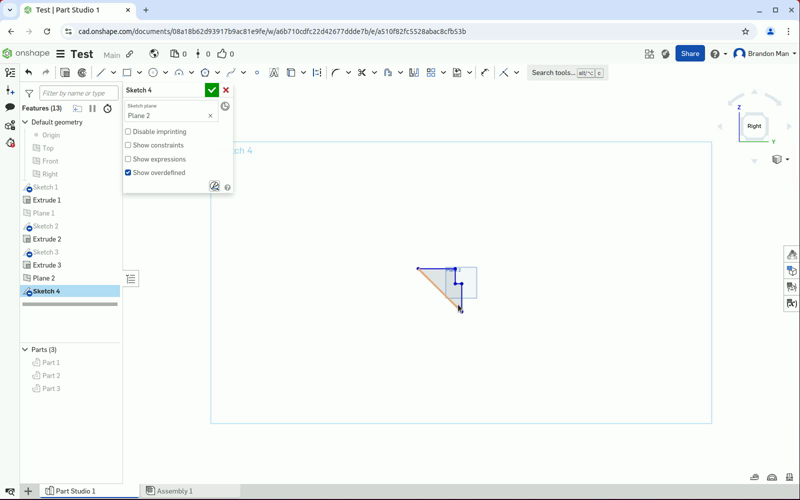
scroll(6)
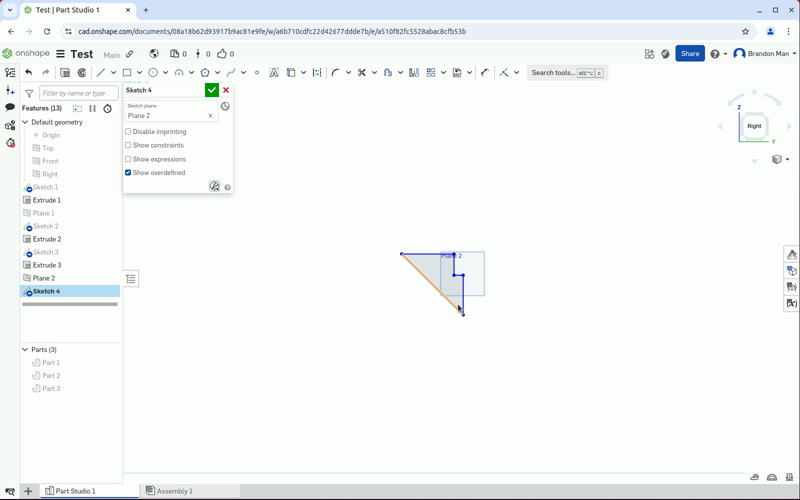
scroll(6)
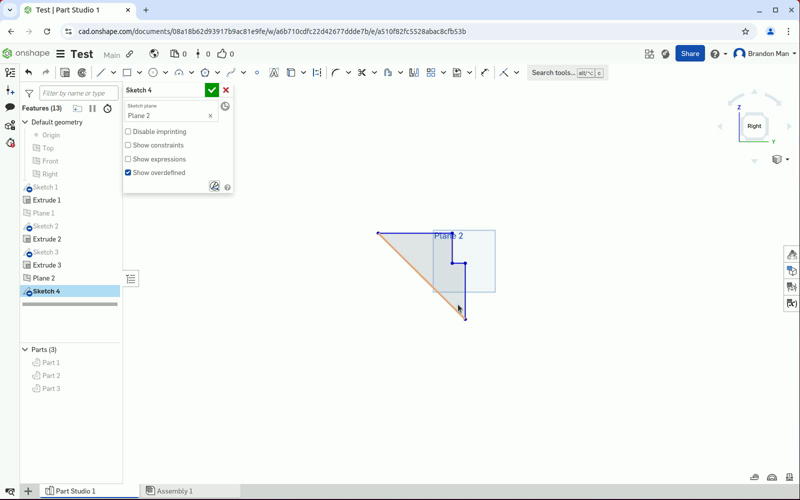
scroll(6)
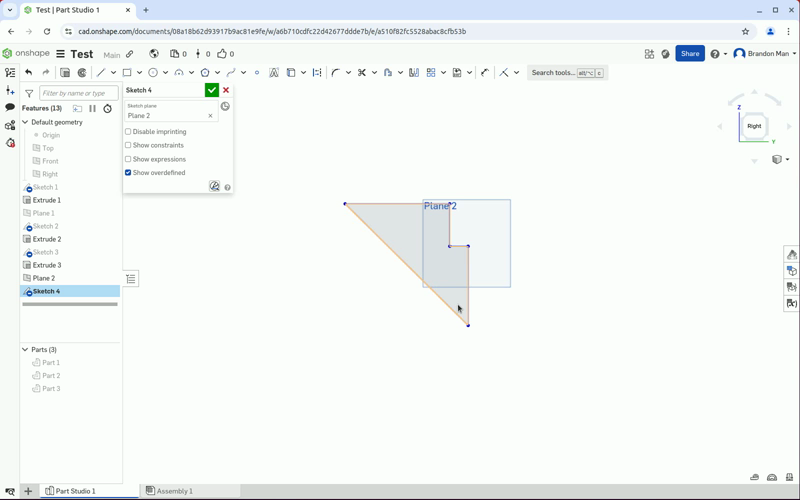
scroll(6)
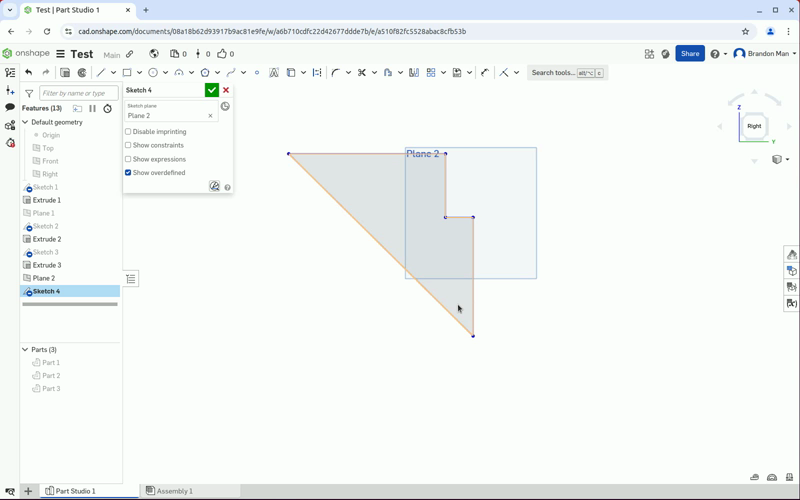
scroll(6)
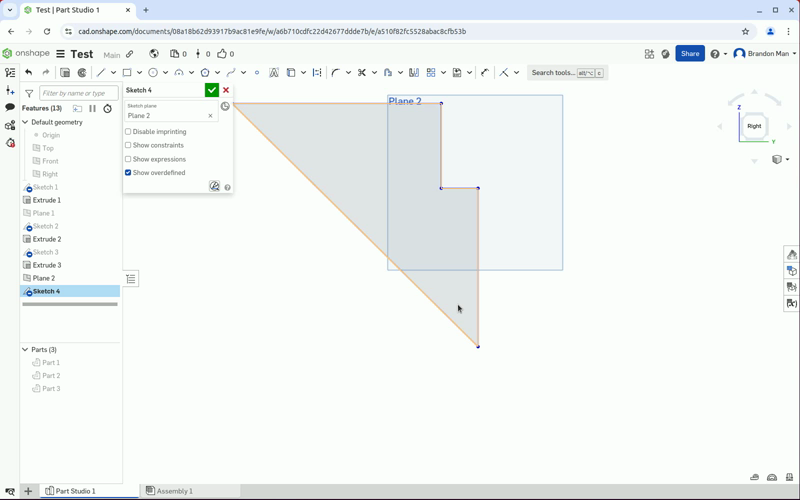
scroll(6)
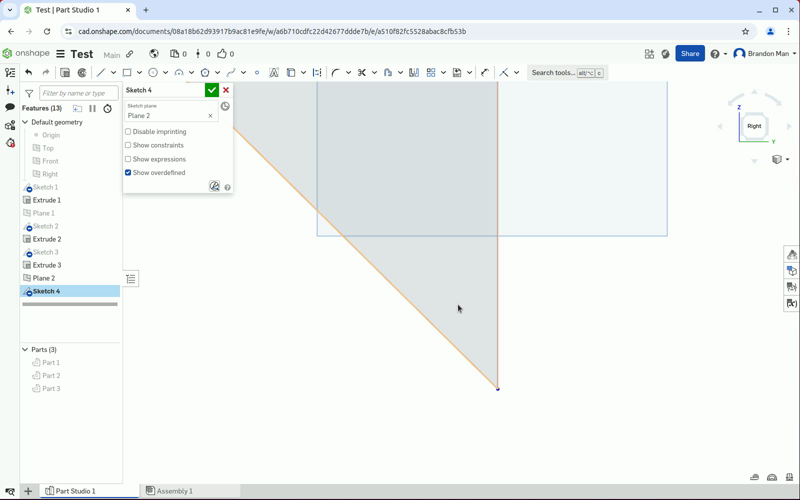
click(458, 304)
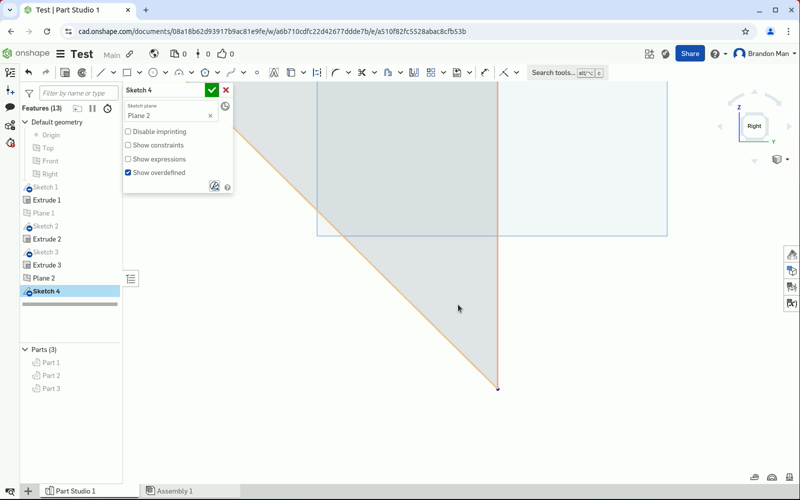
scroll(-6)
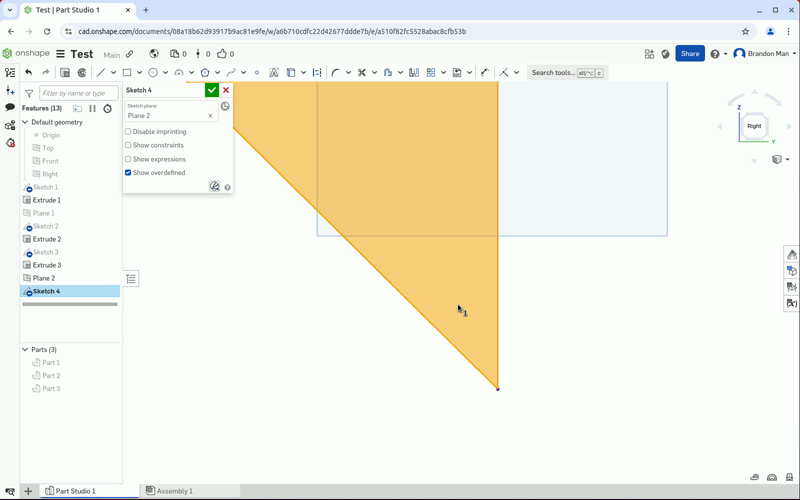
scroll(-6)
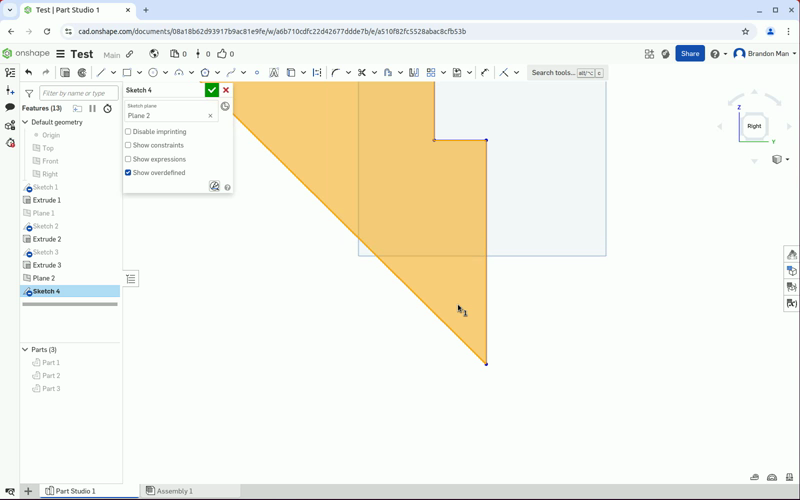
scroll(-6)
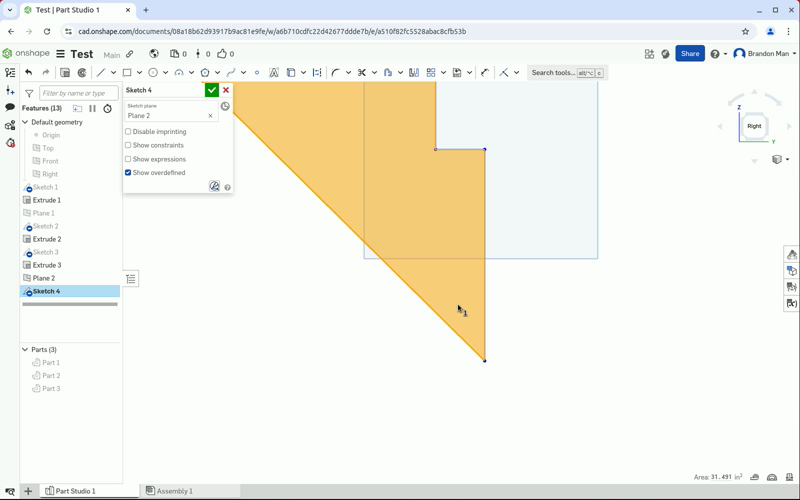
scroll(-6)
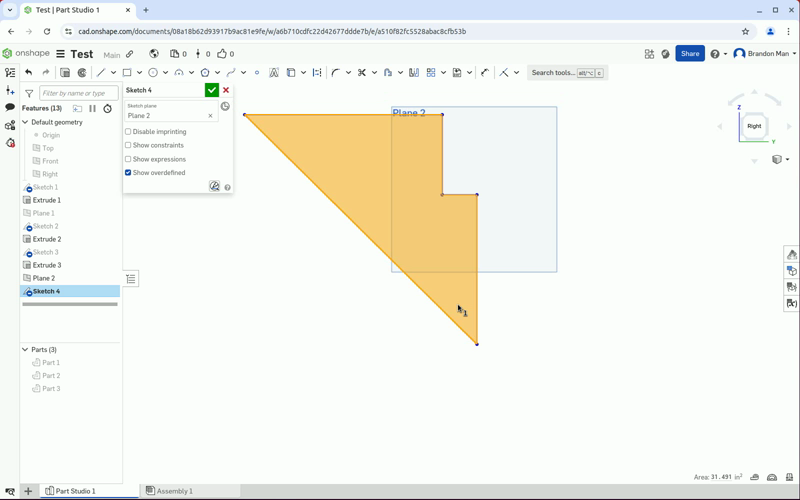
scroll(-6)
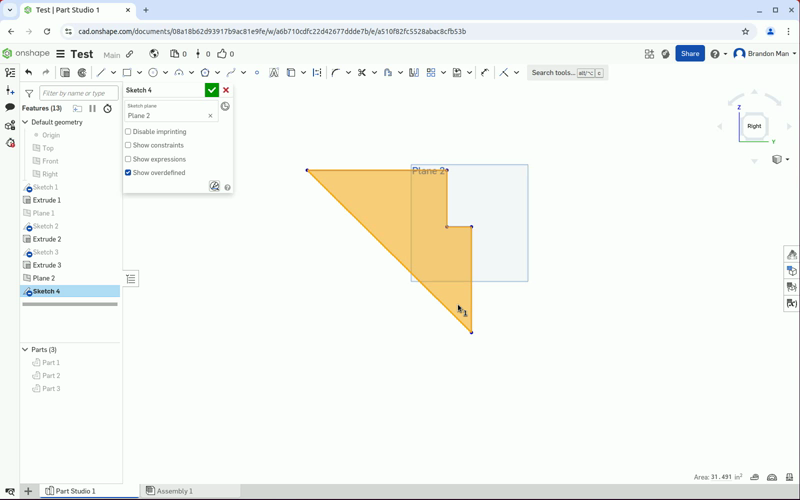
scroll(-6)
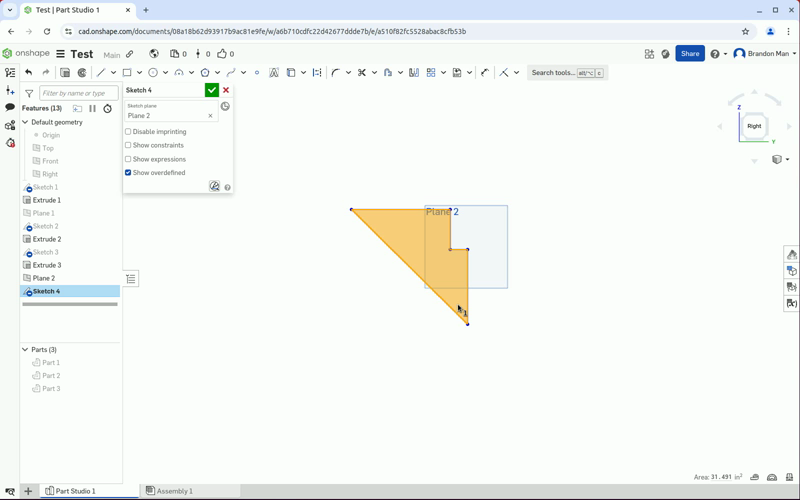
scroll(-6)
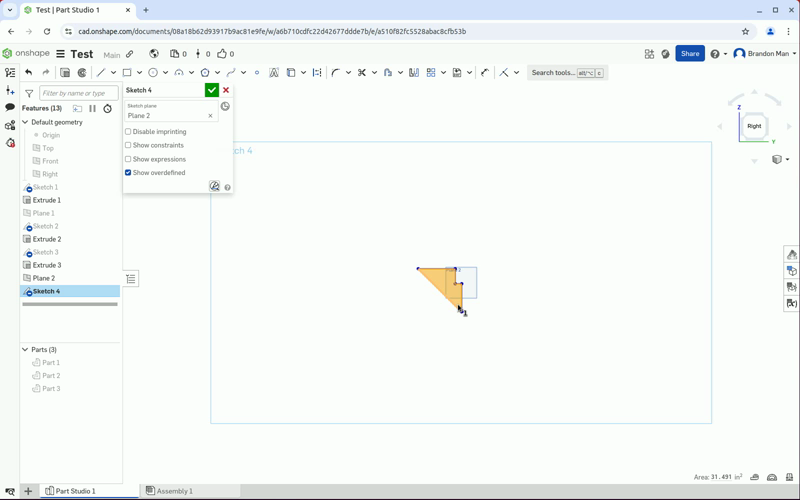
mouse_move(73, 352)
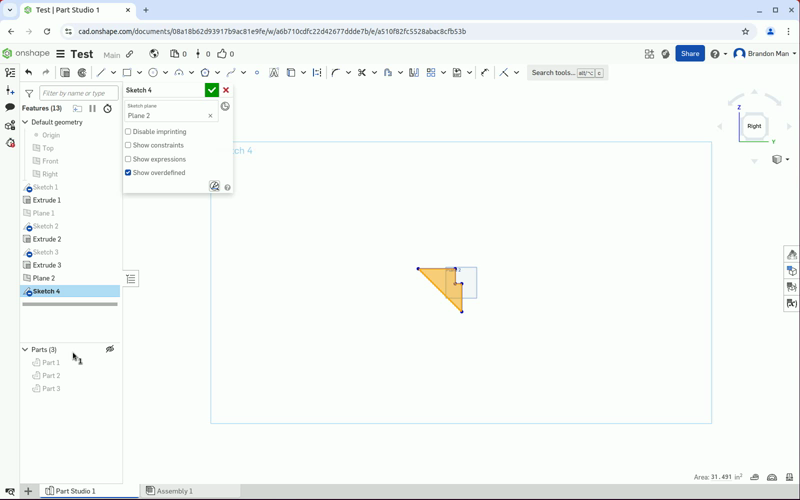
key(shift+y)
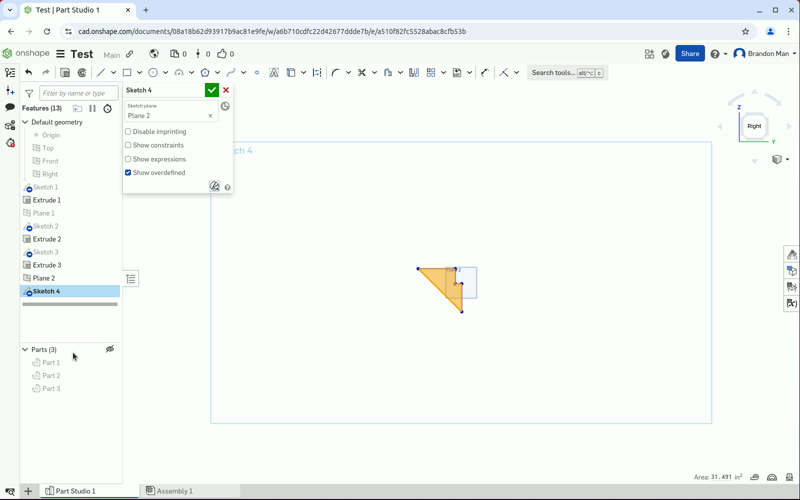
key(shift+e)
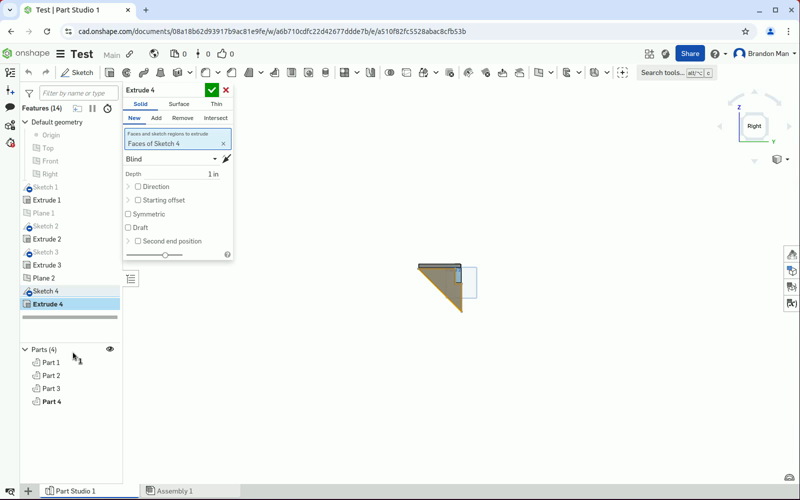
mouse_move(143, 106)
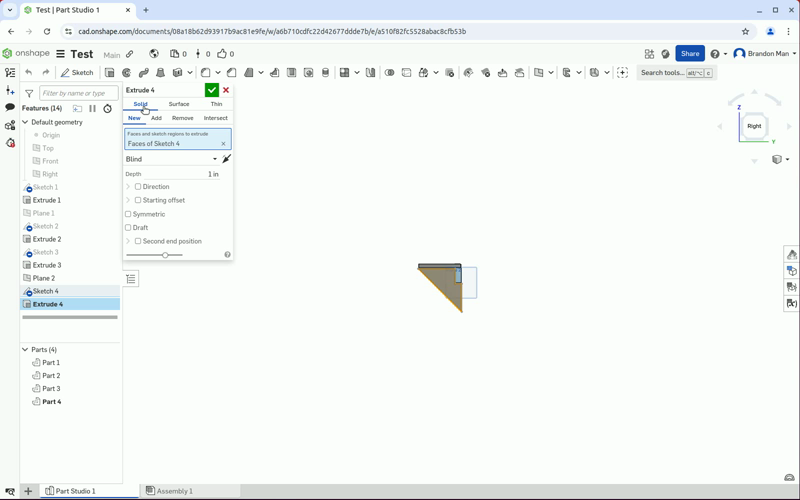
click(143, 106)
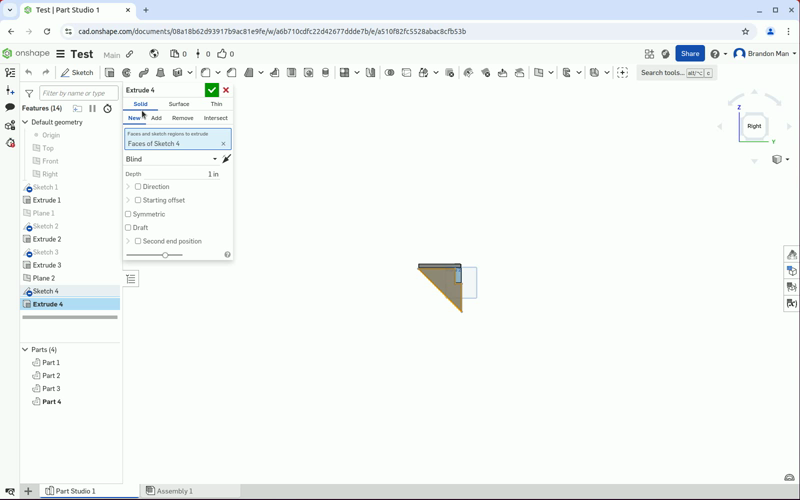
mouse_move(137, 120)
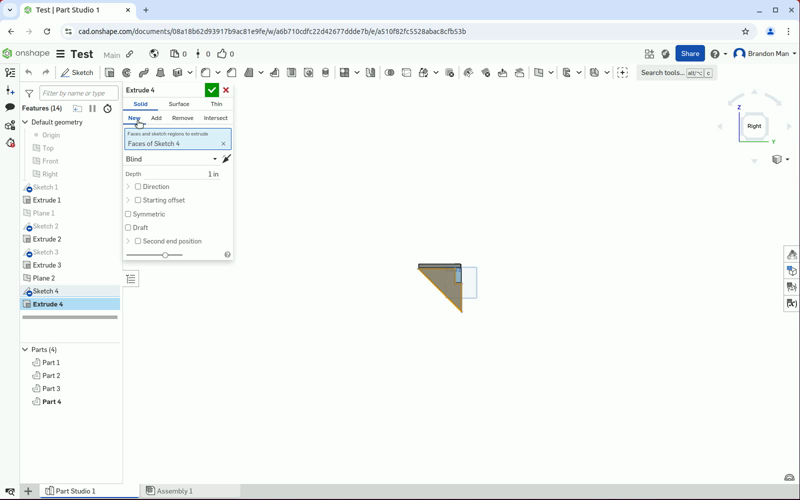
click(137, 120)
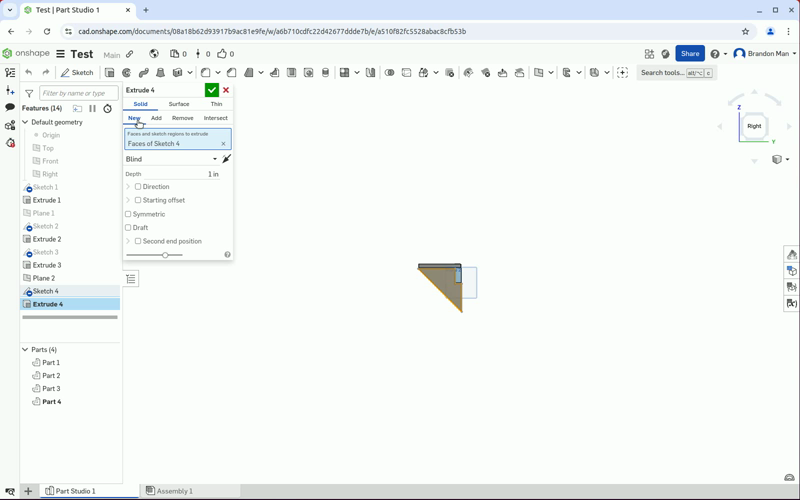
key(tab, 4)
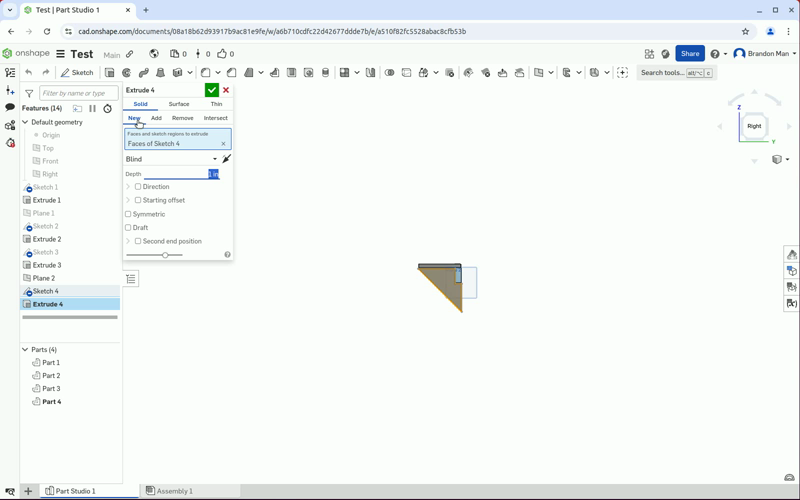
text(0.722)
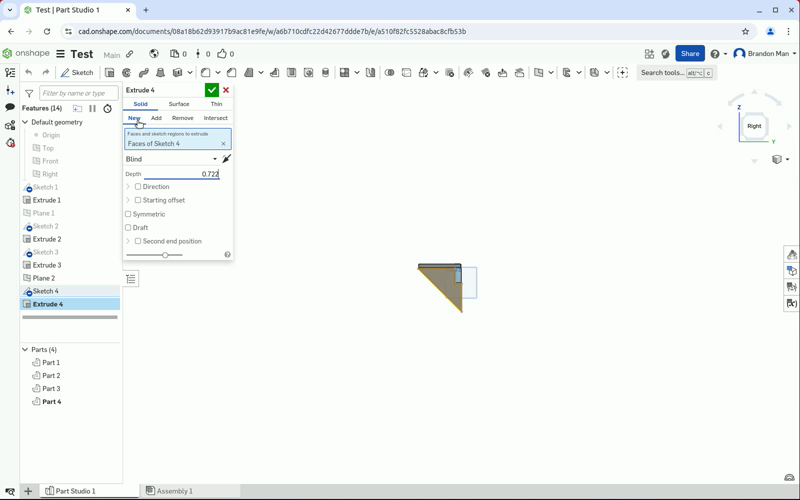
key(enter)
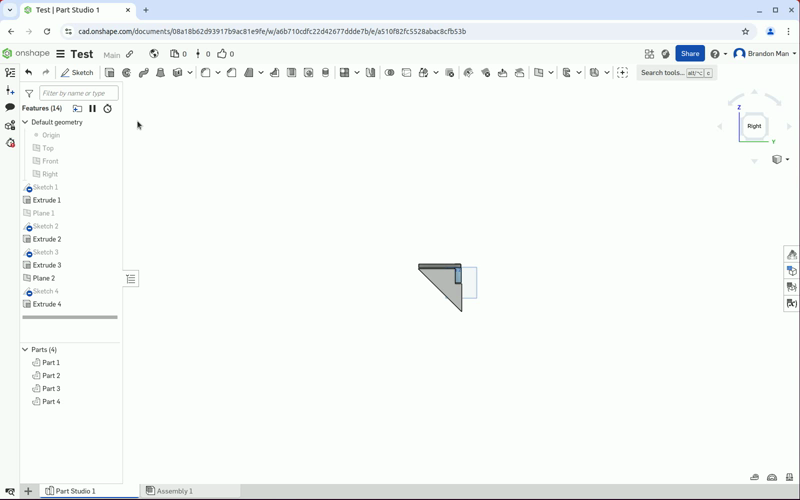
key(shift+h)
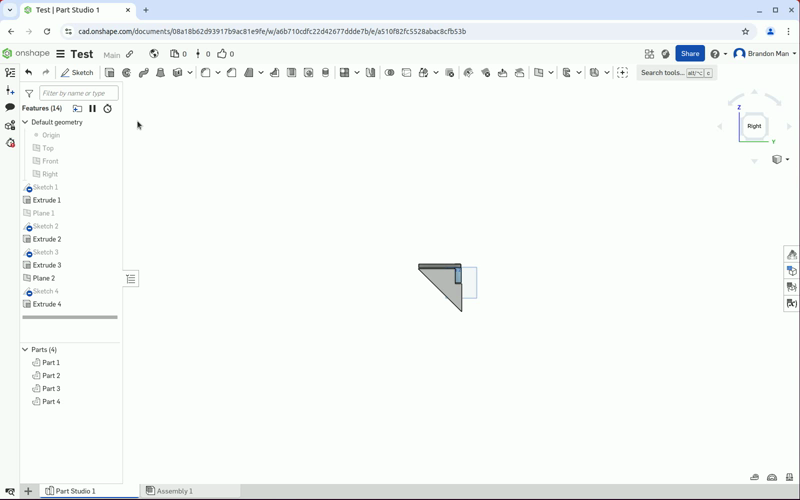
key(shift+h)
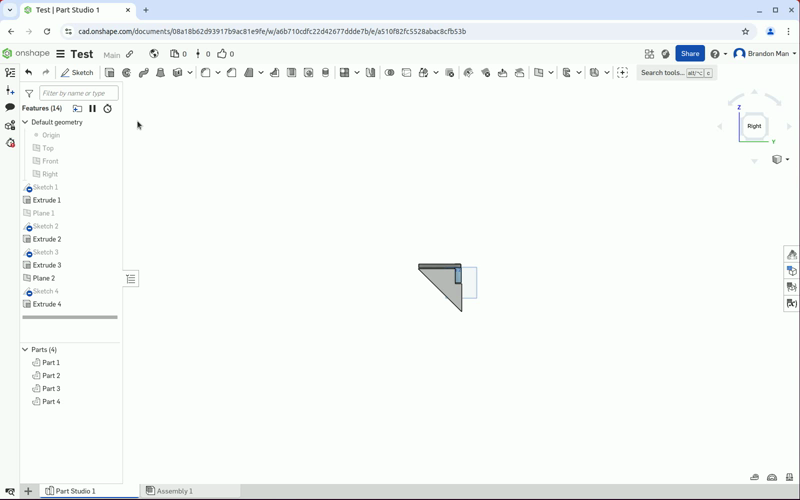
mouse_move(73, 189)
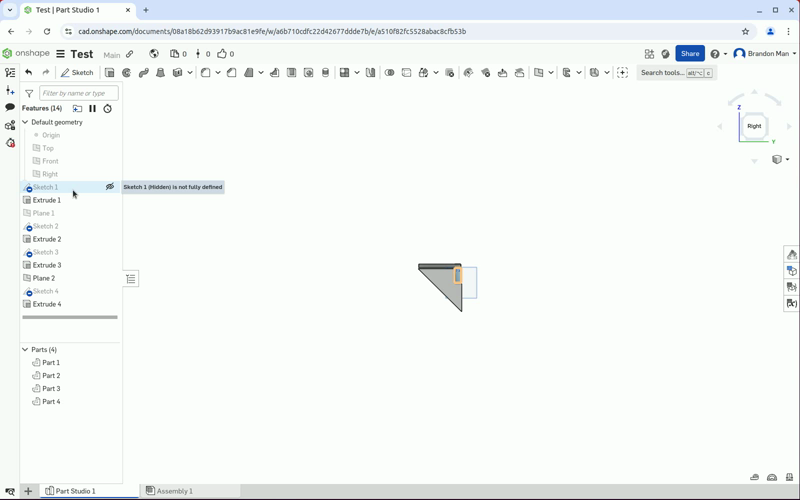
click(73, 189)
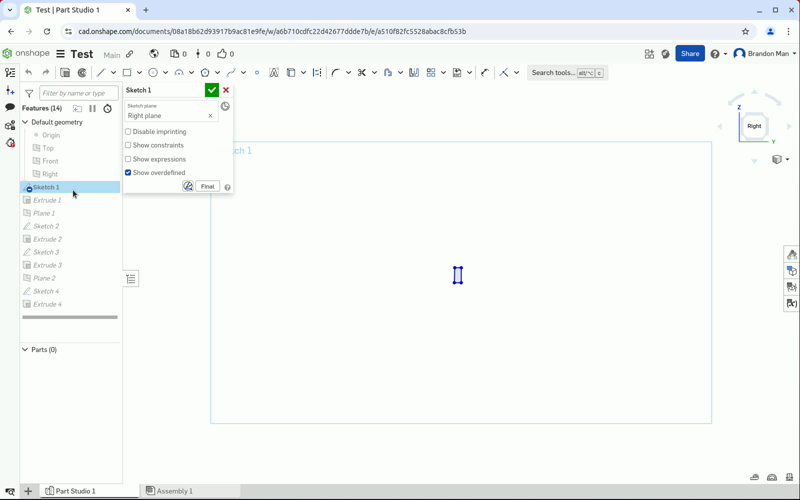
mouse_move(229, 92)
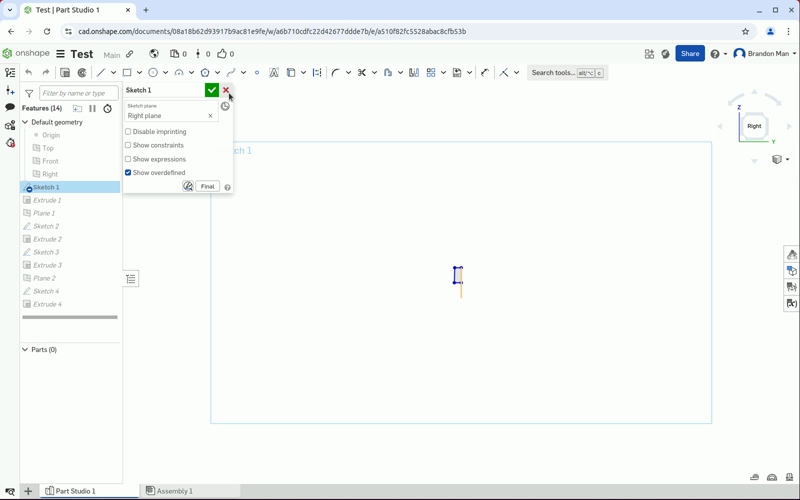
click(229, 92)
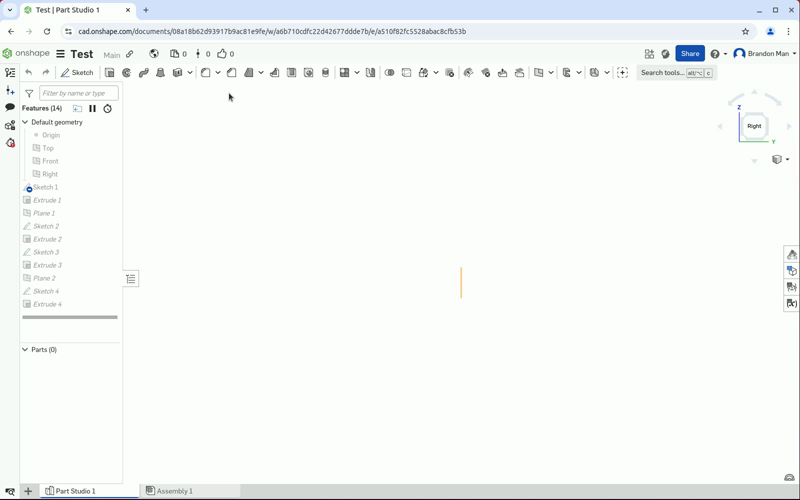
key(shift+s)
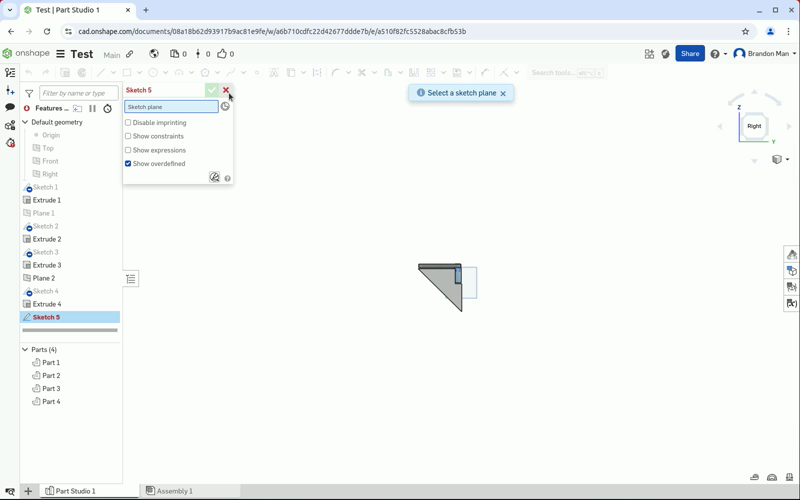
mouse_move(73, 280)
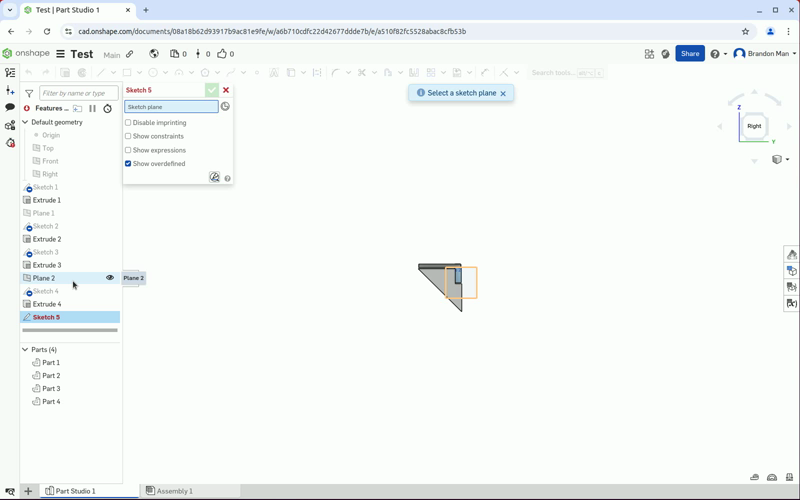
click(73, 280)
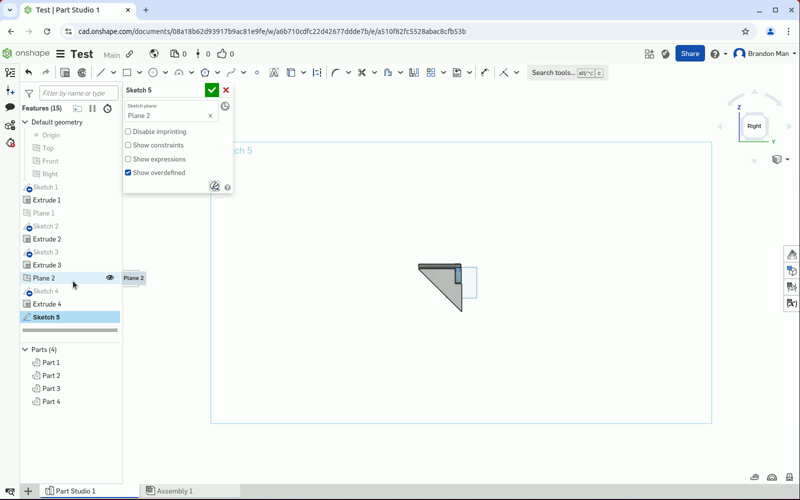
mouse_move(73, 352)
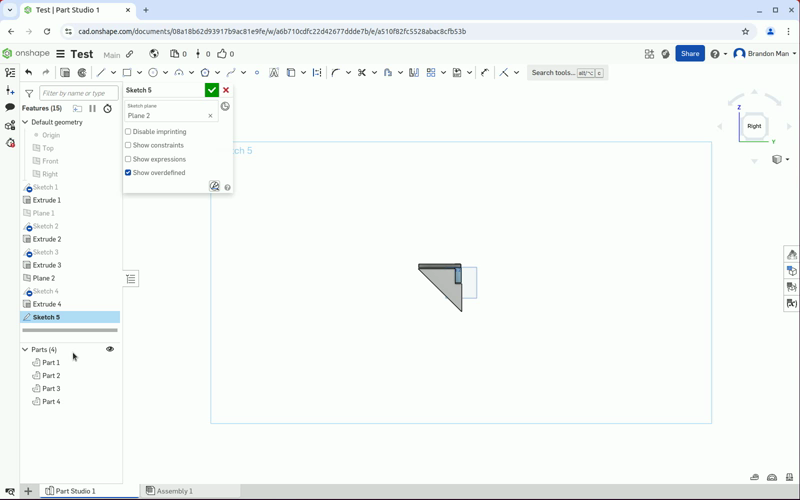
key(y)
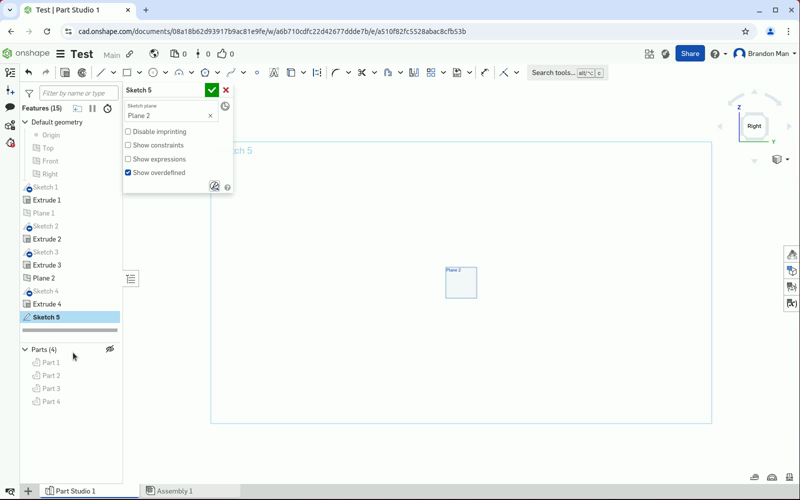
key(l)
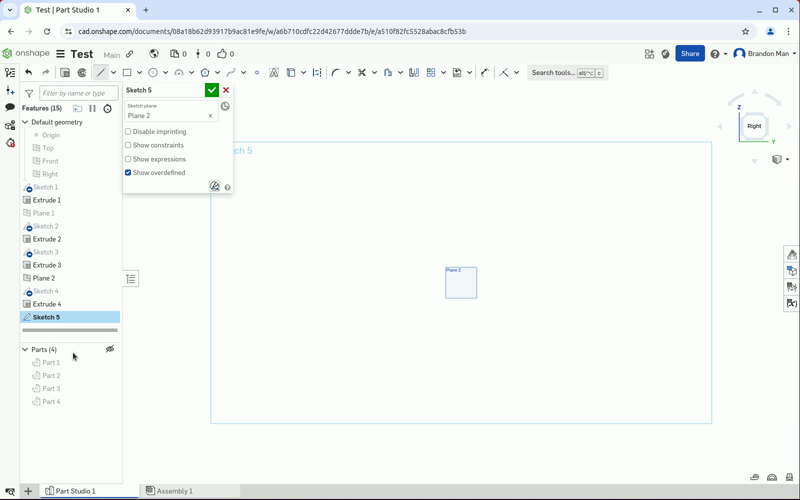
key_down(shift)
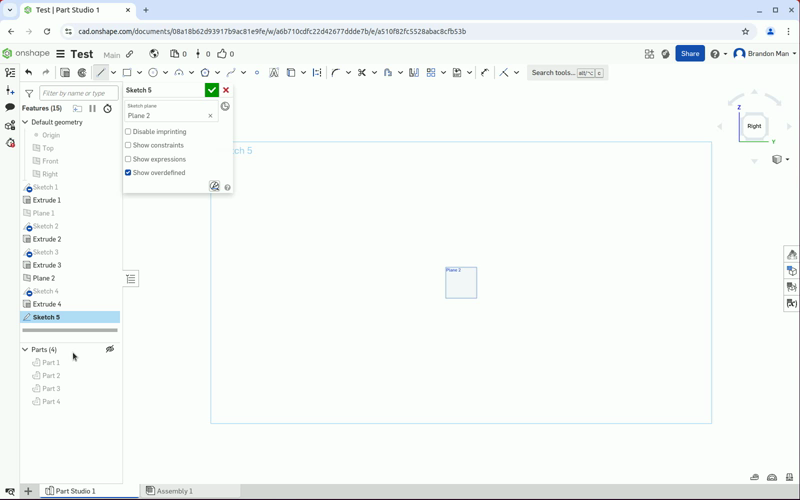
mouse_move(454, 282)
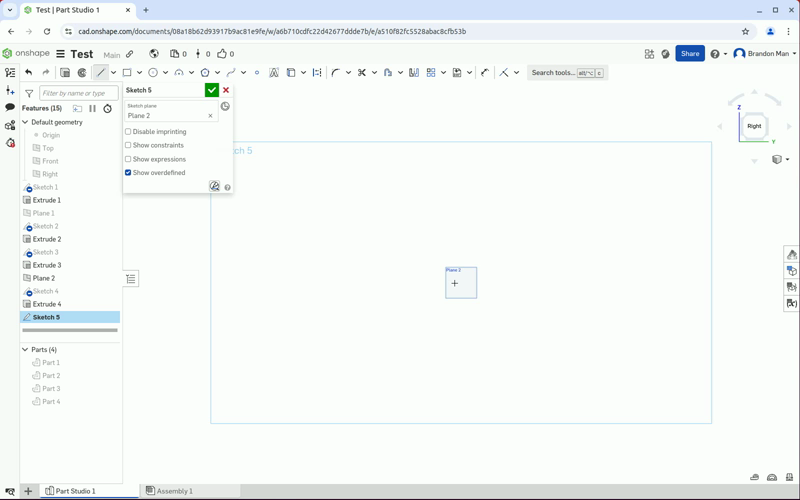
click(454, 282)
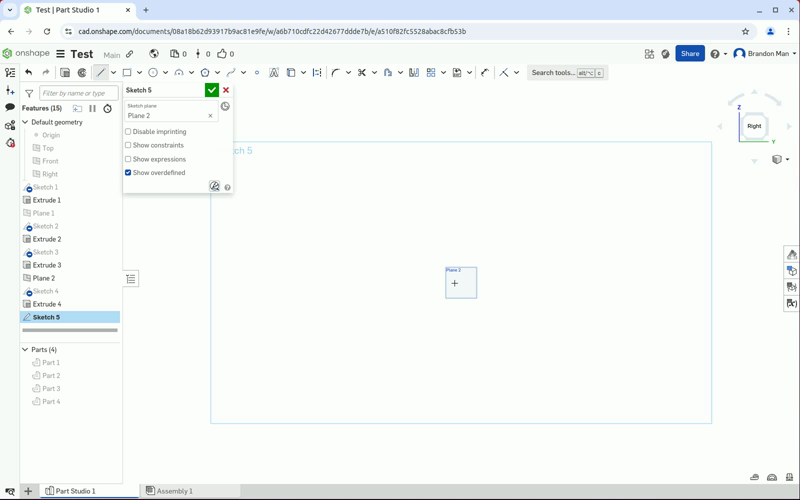
key_up(shift)
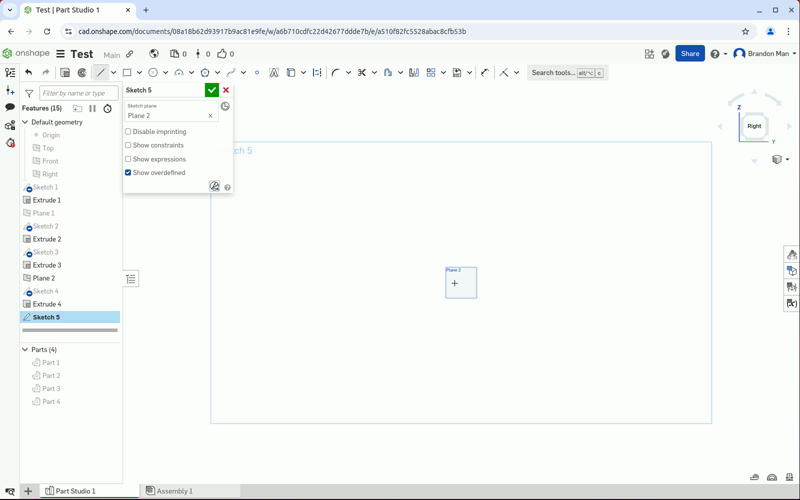
key_down(shift)
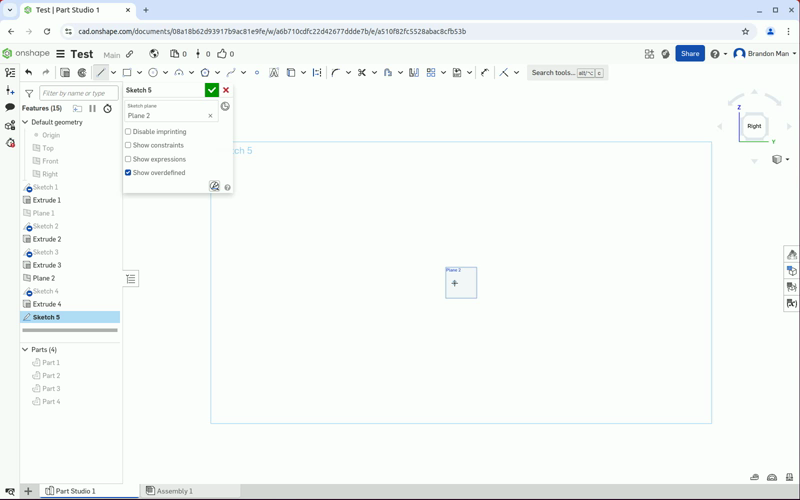
mouse_move(484, 282)
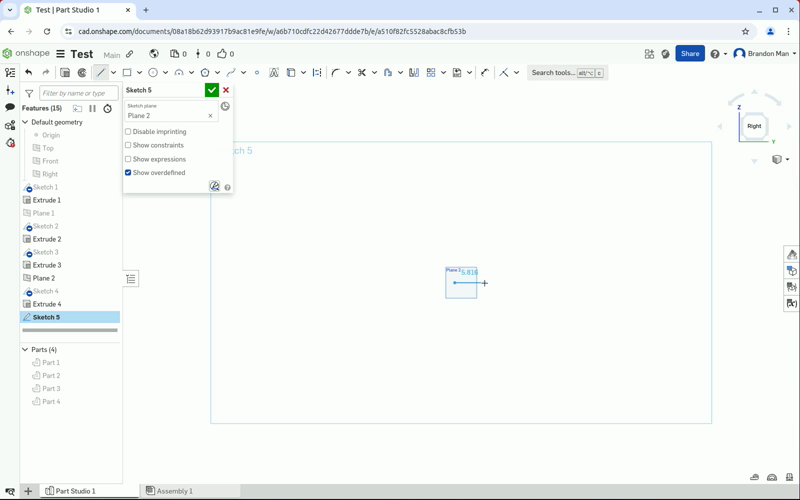
mouse_move(461, 282)
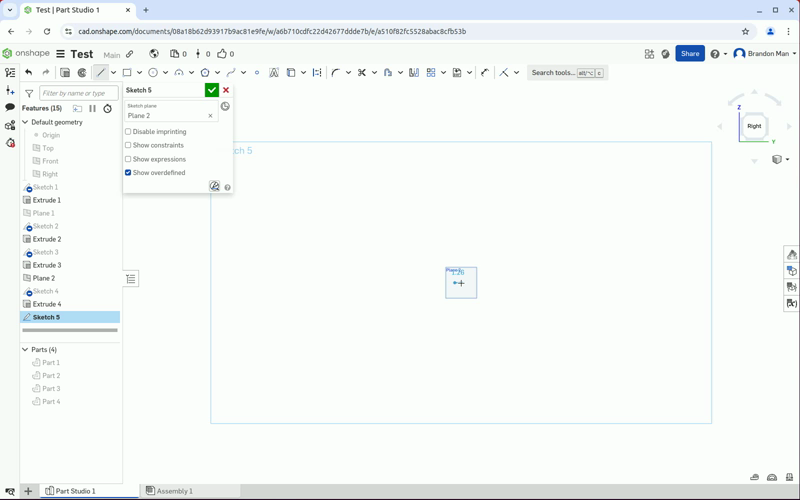
scroll(6)
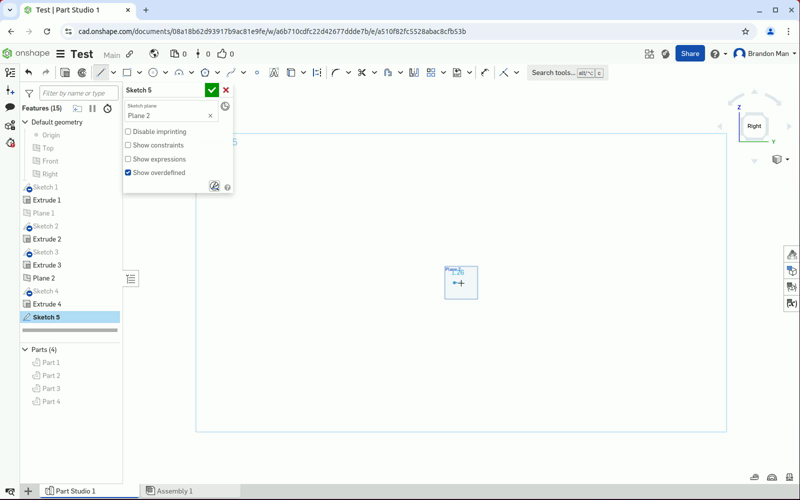
scroll(6)
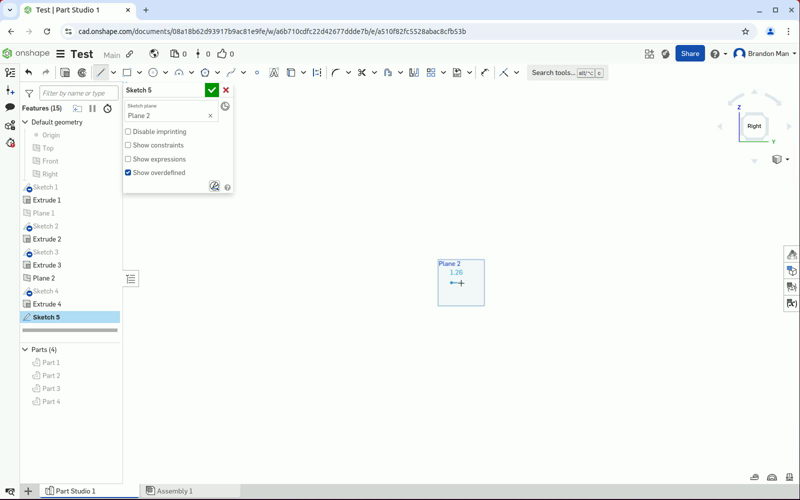
scroll(6)
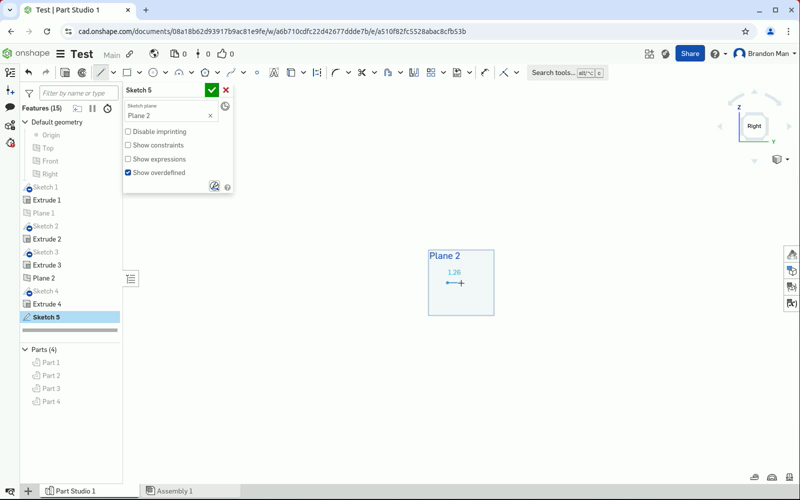
scroll(6)
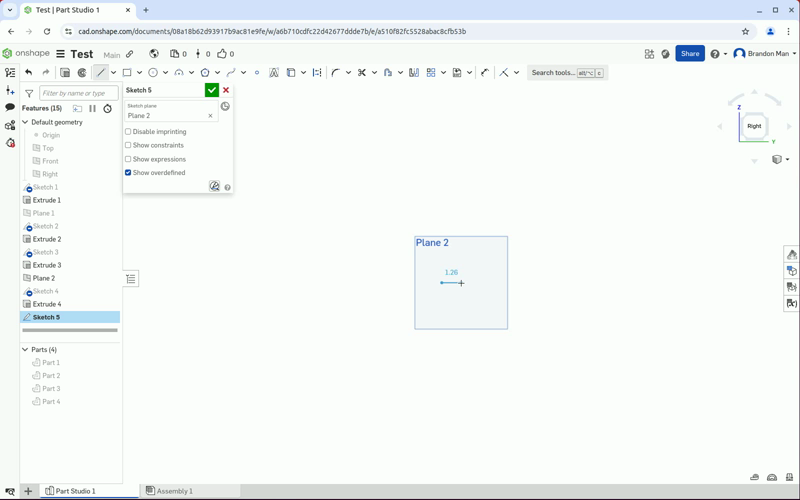
scroll(6)
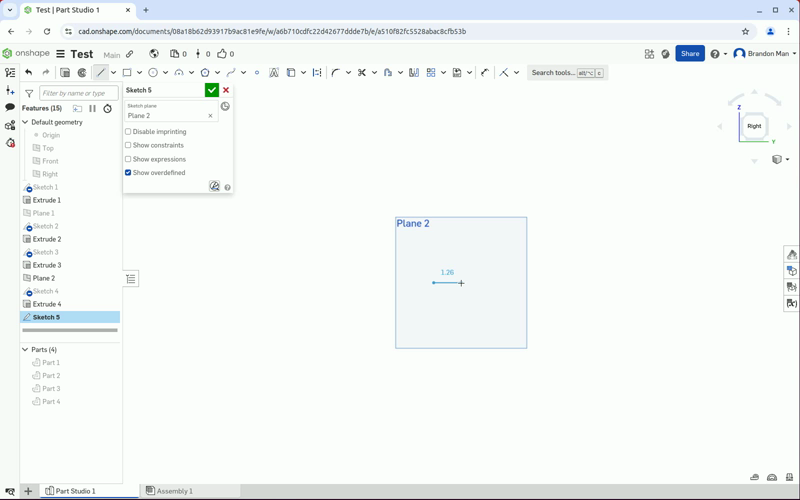
scroll(6)
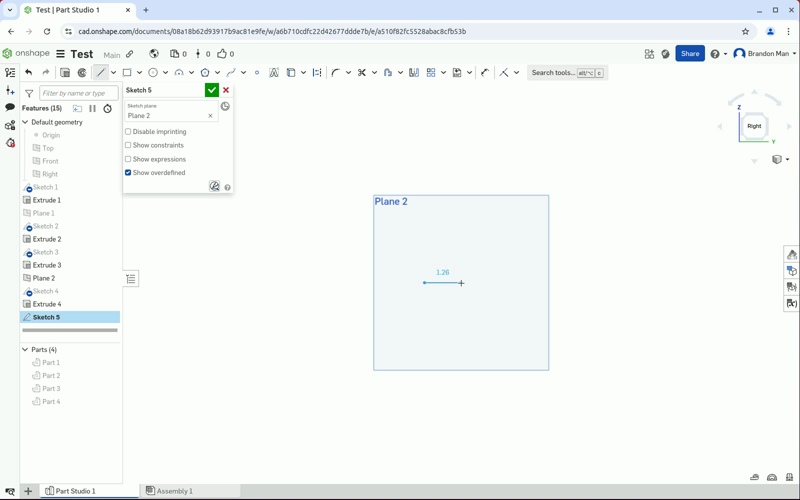
scroll(6)
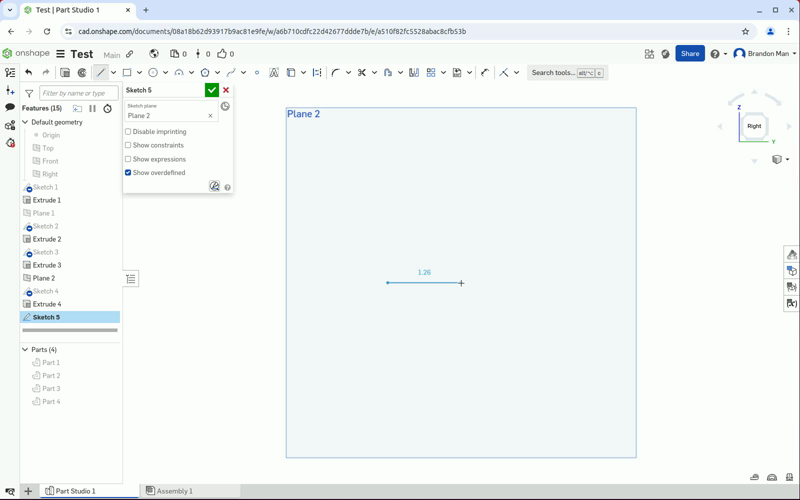
click(461, 282)
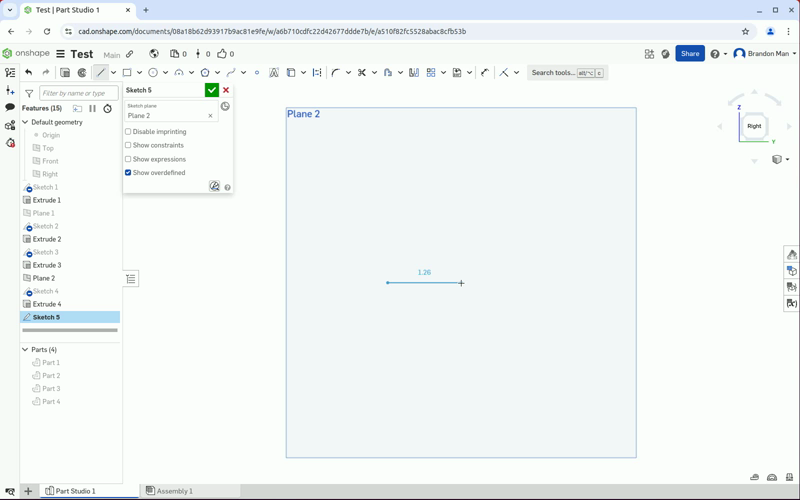
scroll(-6)
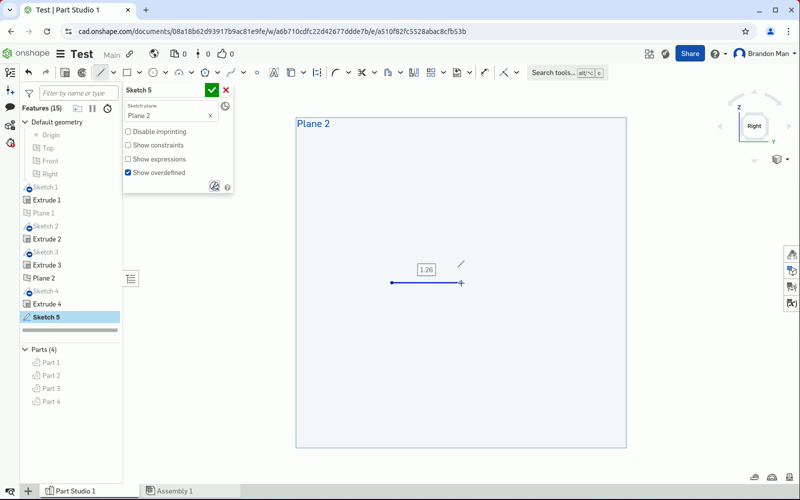
scroll(-6)
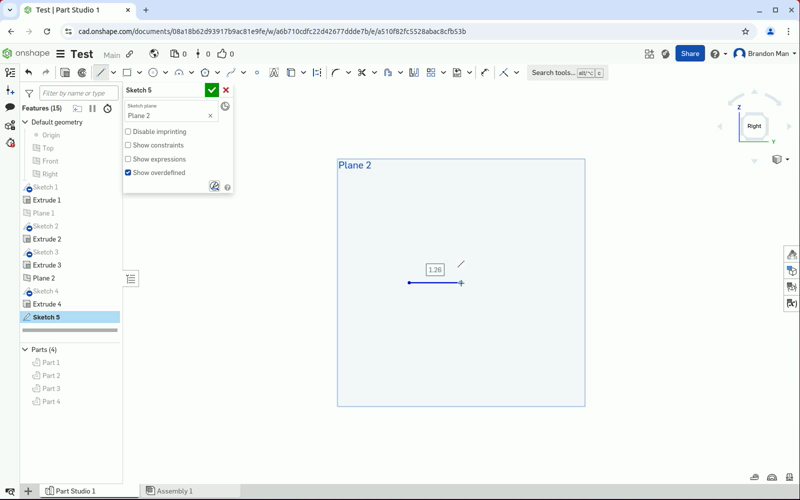
scroll(-6)
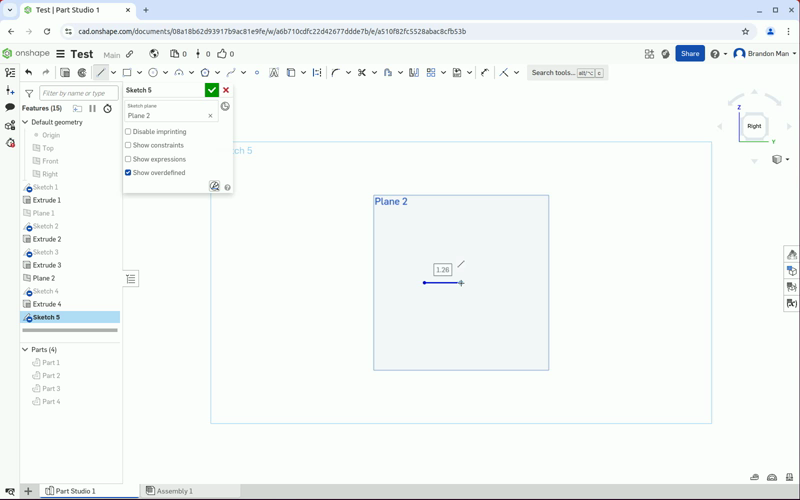
scroll(-6)
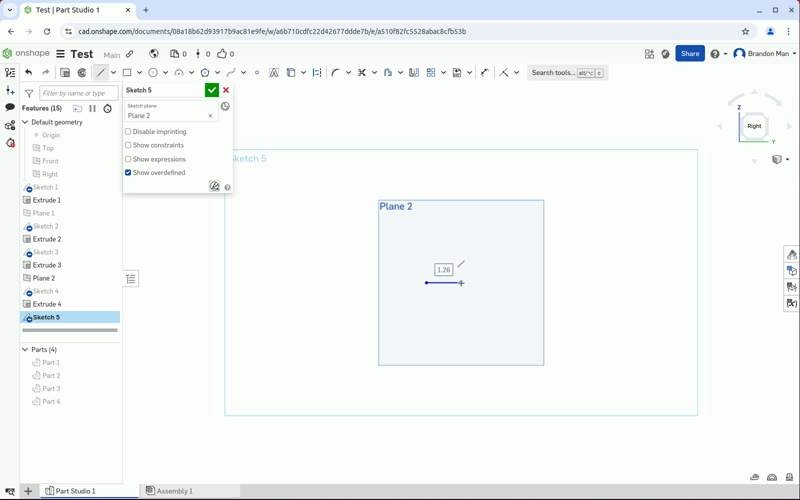
scroll(-6)
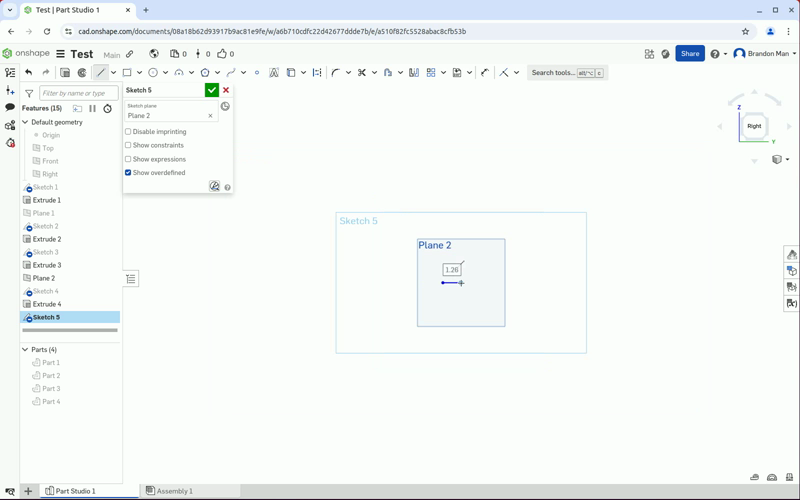
scroll(-6)
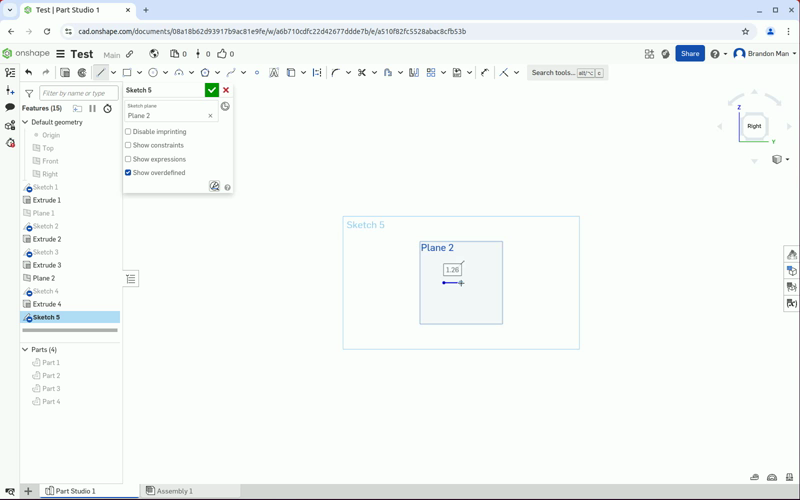
scroll(-6)
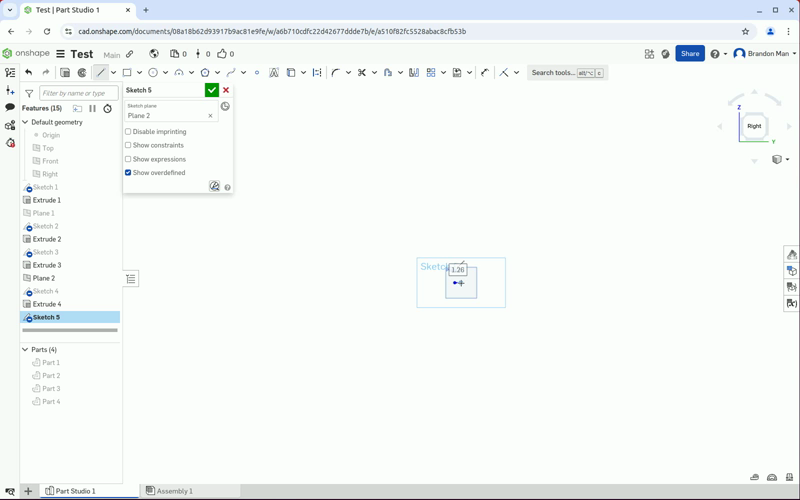
key_up(shift)
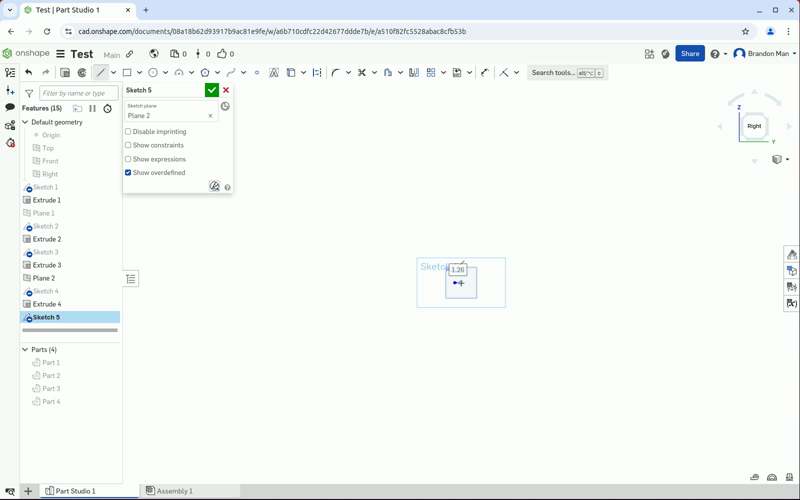
key_down(shift)
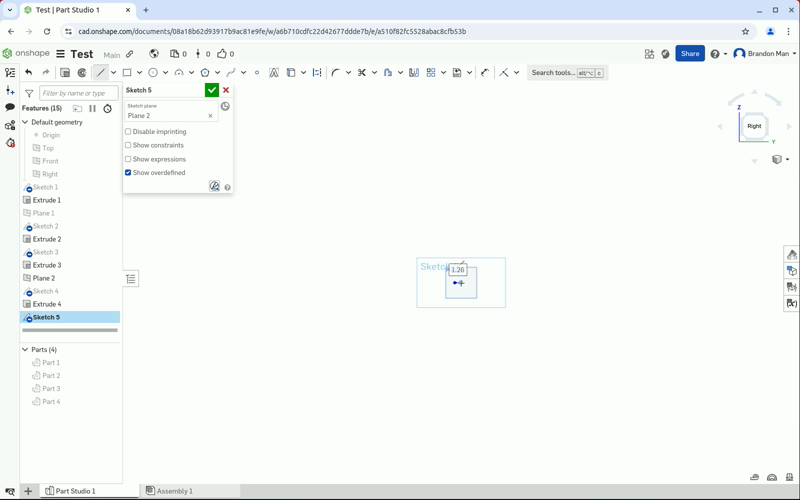
mouse_move(491, 282)
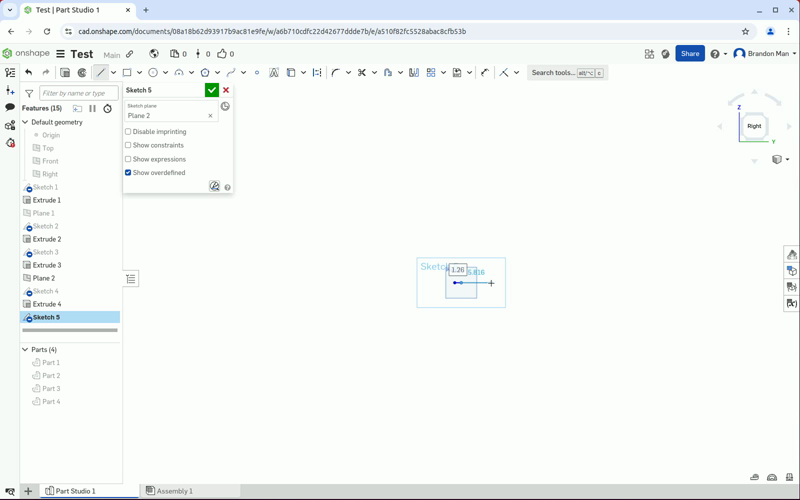
mouse_move(461, 267)
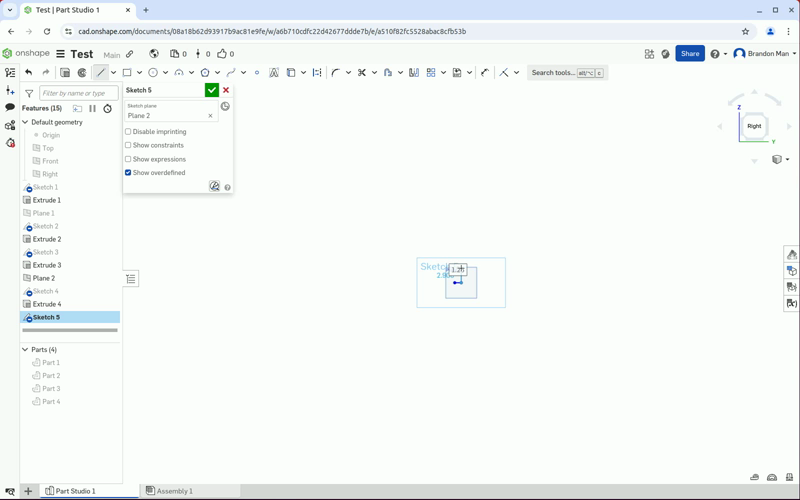
click(461, 267)
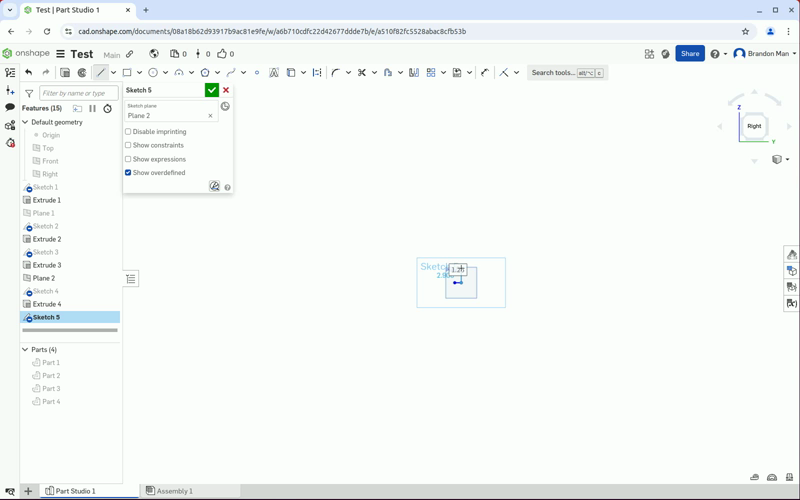
key_up(shift)
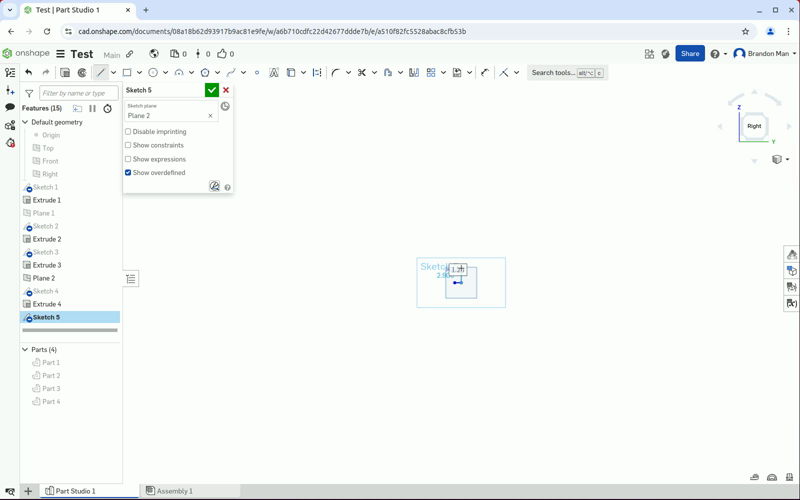
key_down(shift)
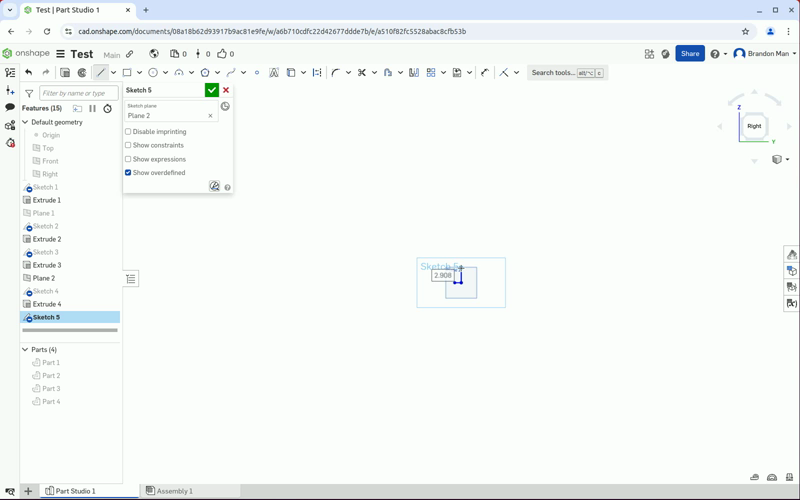
mouse_move(491, 267)
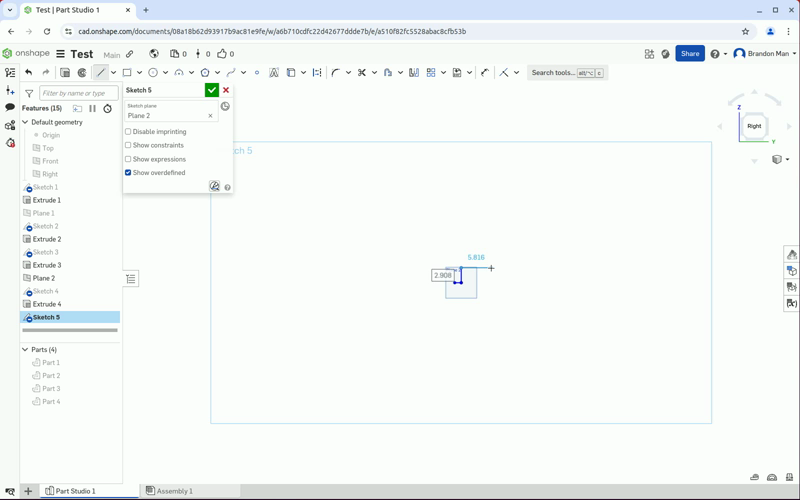
mouse_move(454, 267)
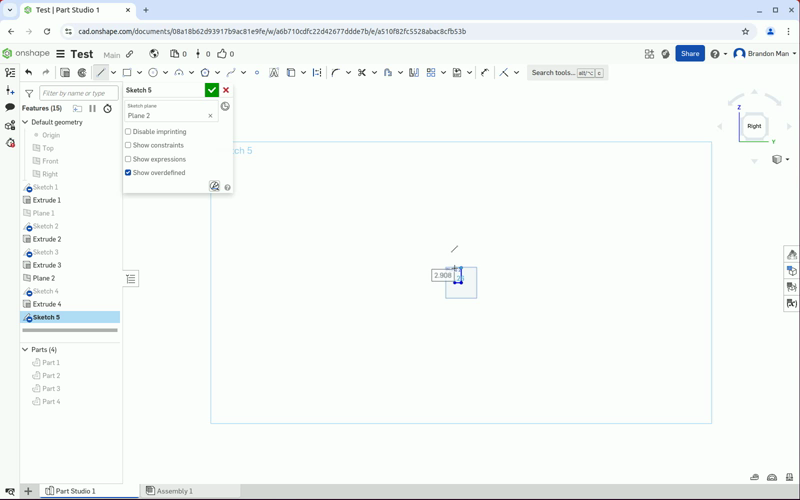
scroll(6)
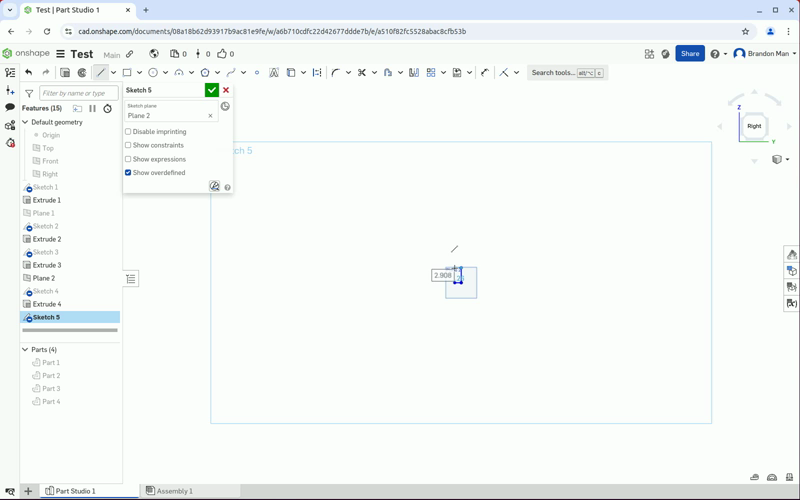
scroll(6)
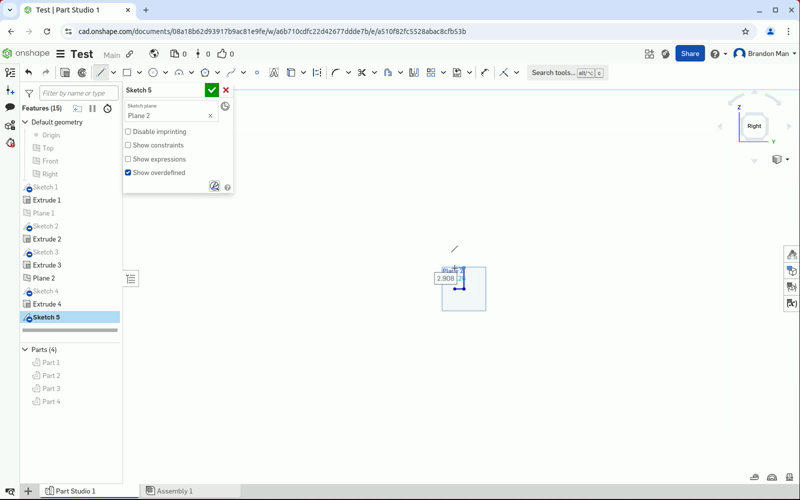
scroll(6)
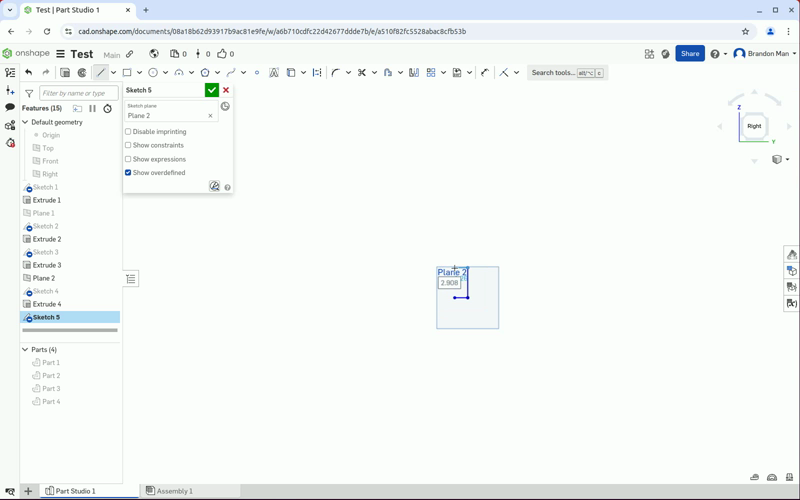
scroll(6)
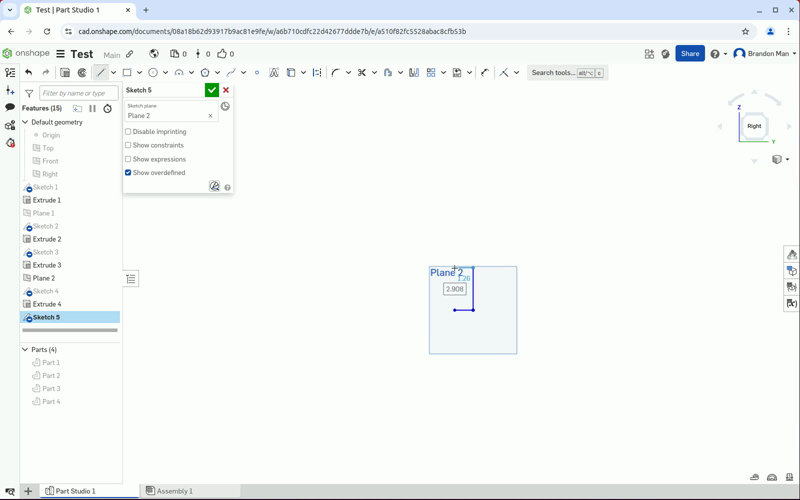
scroll(6)
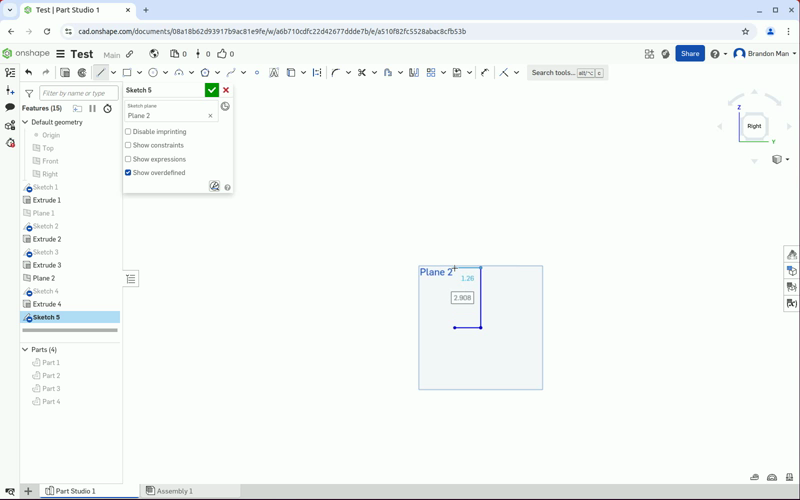
scroll(6)
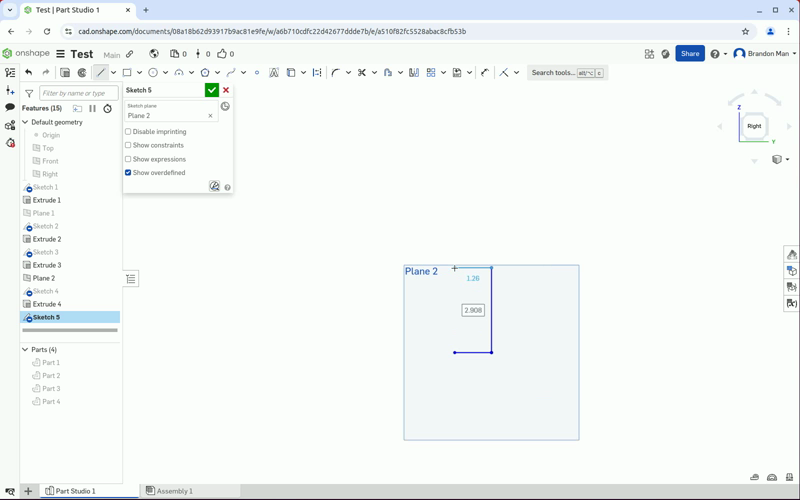
scroll(6)
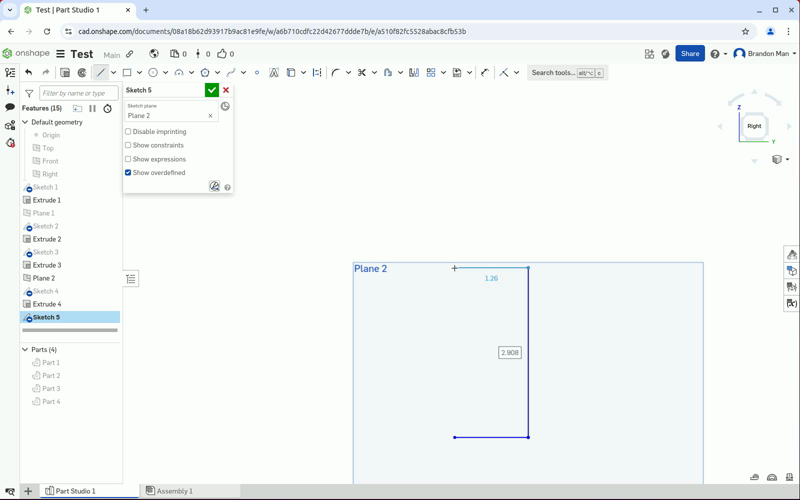
click(454, 267)
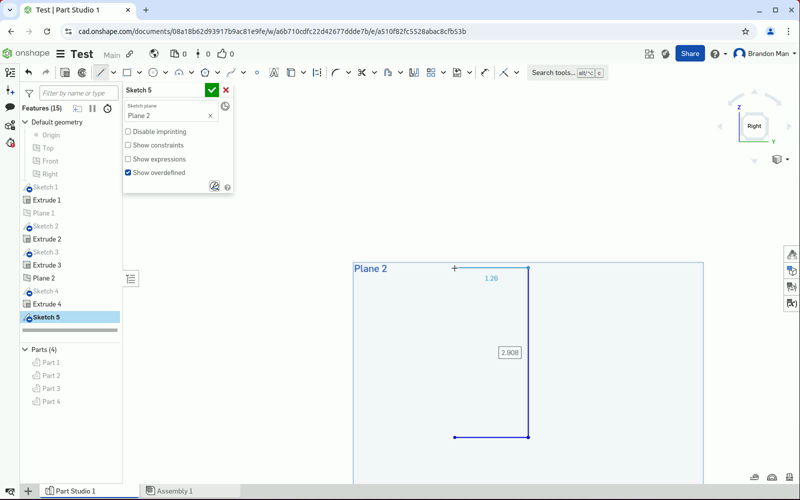
scroll(-6)
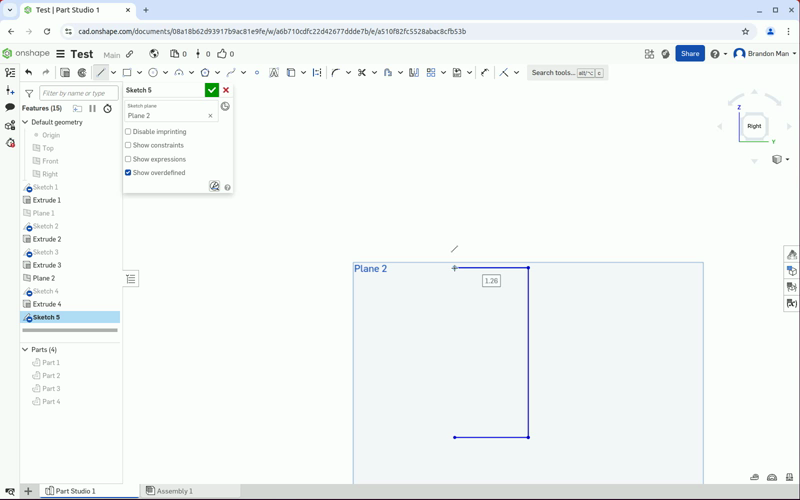
scroll(-6)
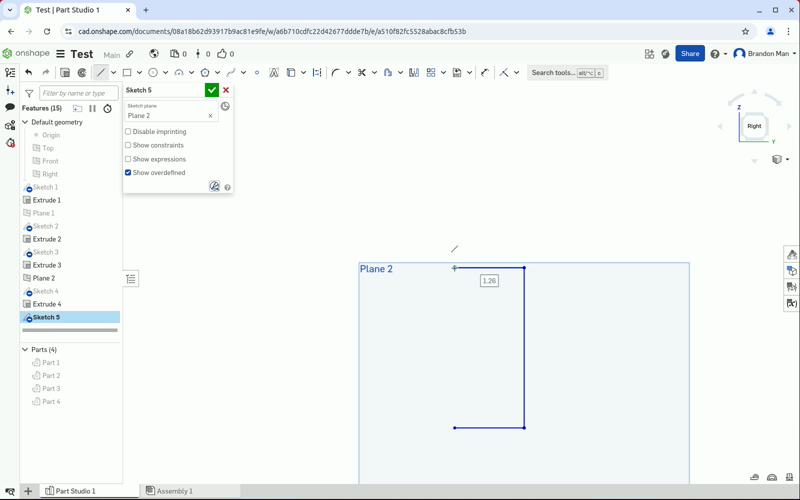
scroll(-6)
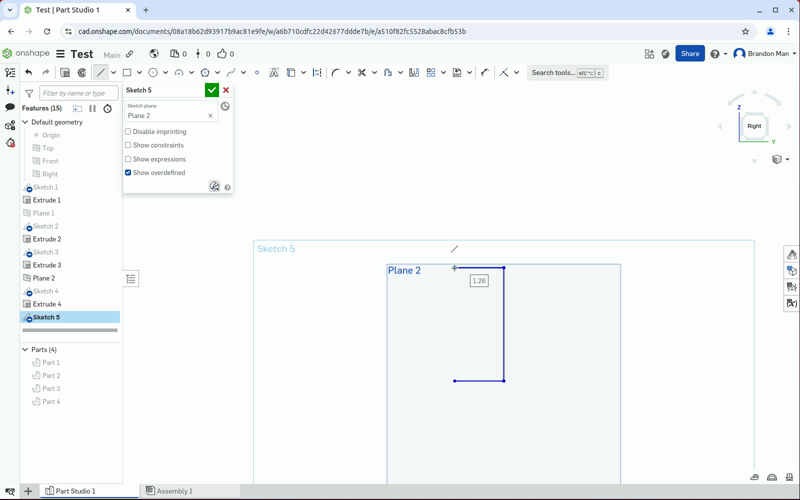
scroll(-6)
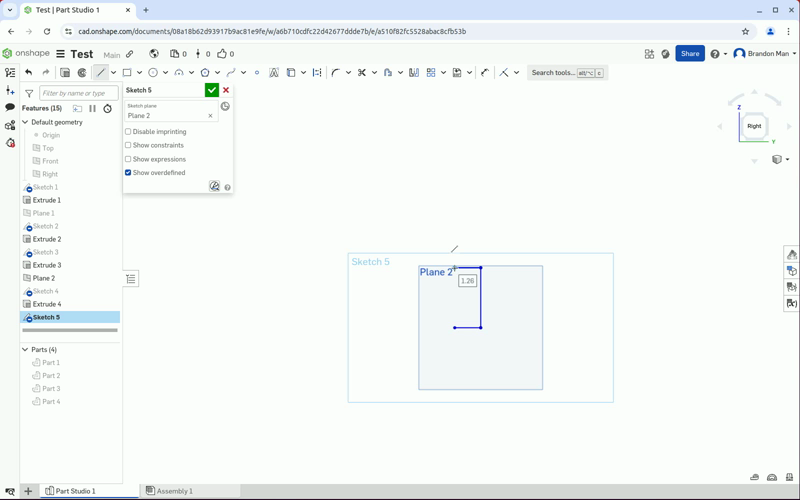
scroll(-6)
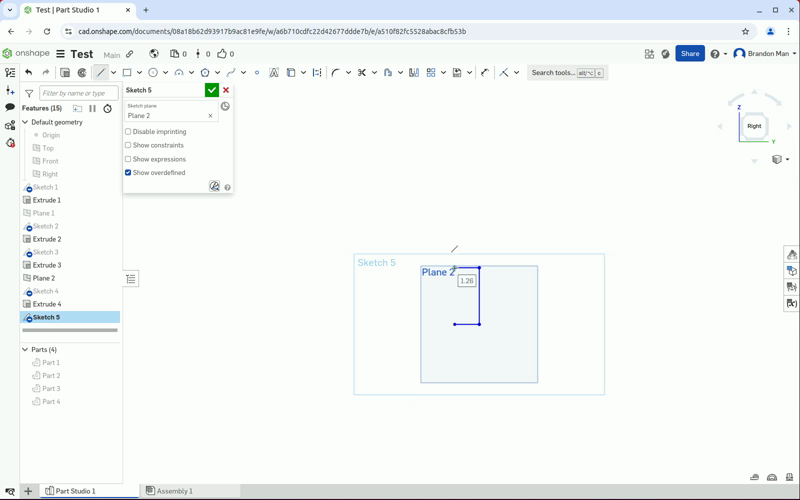
scroll(-6)
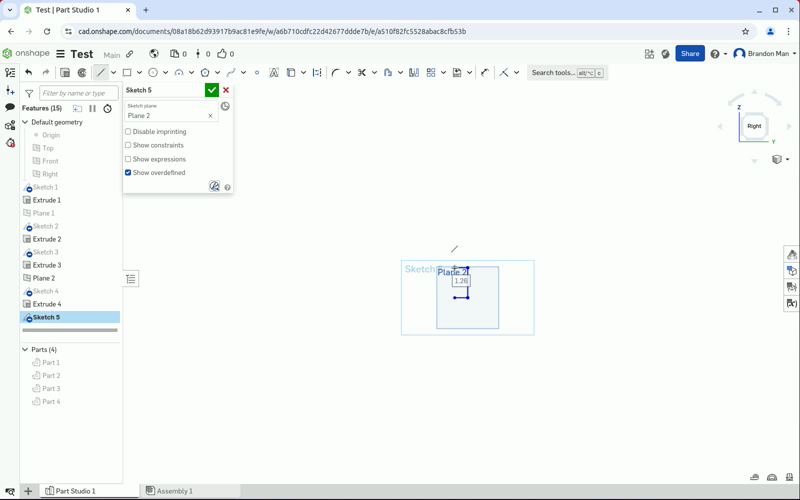
scroll(-6)
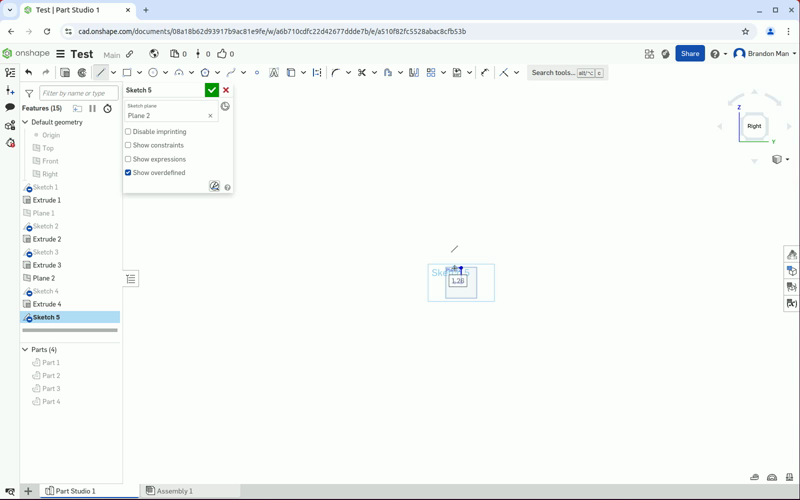
key_up(shift)
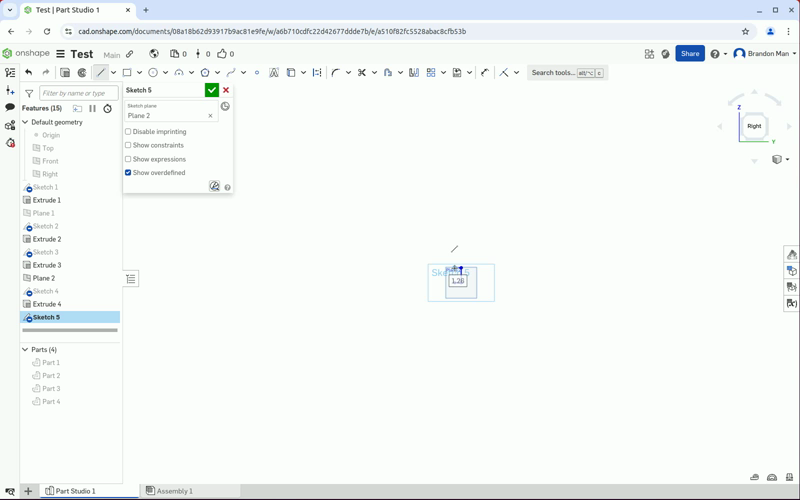
mouse_move(484, 267)
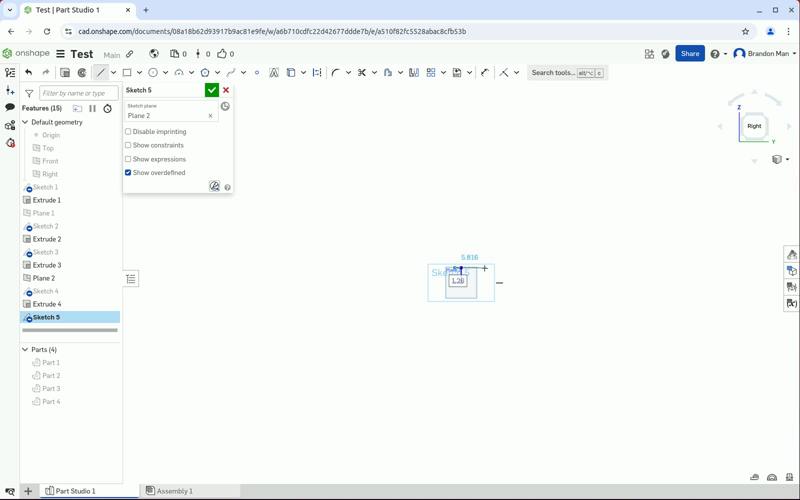
key_down(shift)
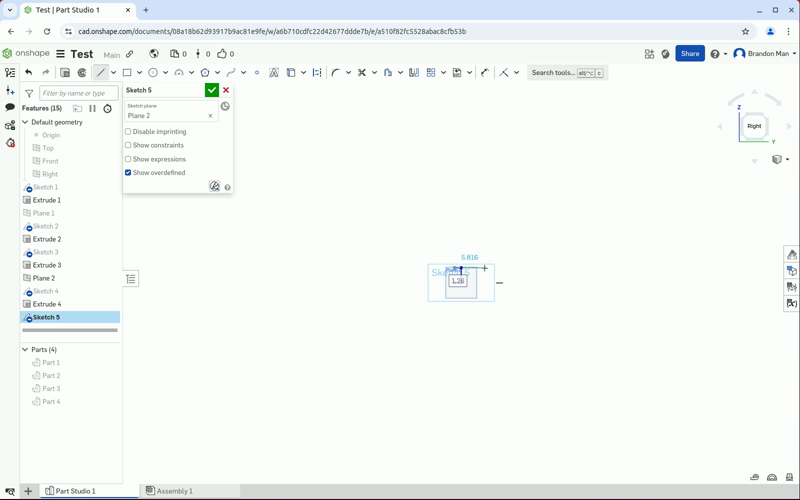
mouse_move(454, 282)
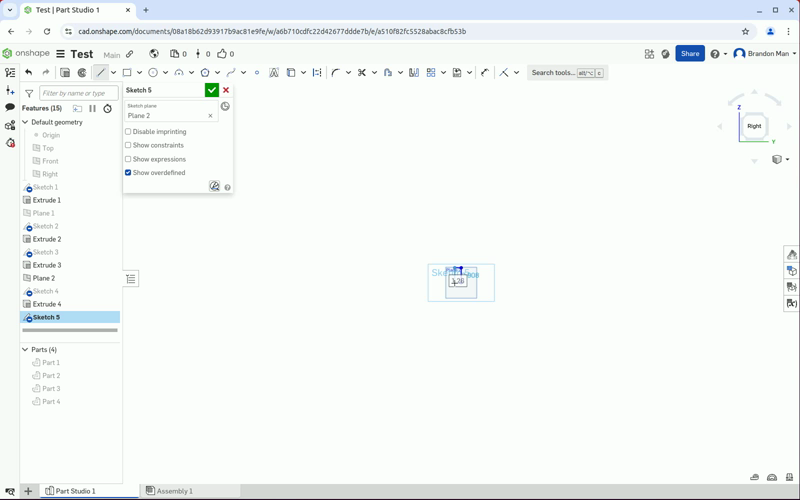
key_up(shift)
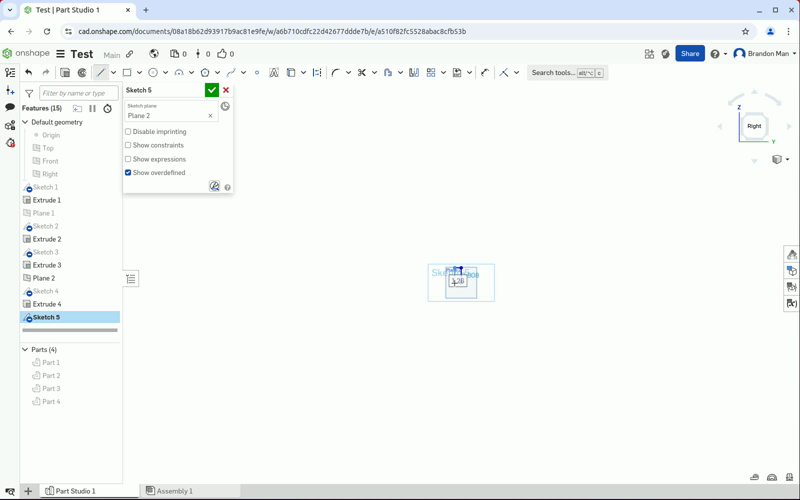
click(454, 282)
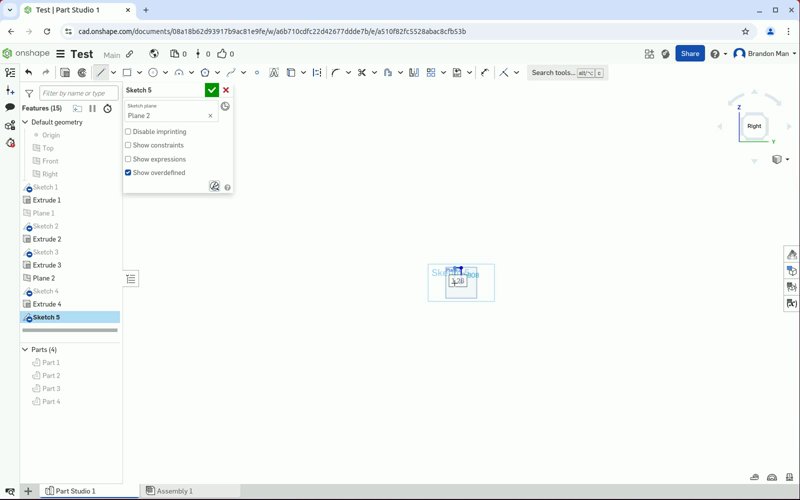
key(esc)
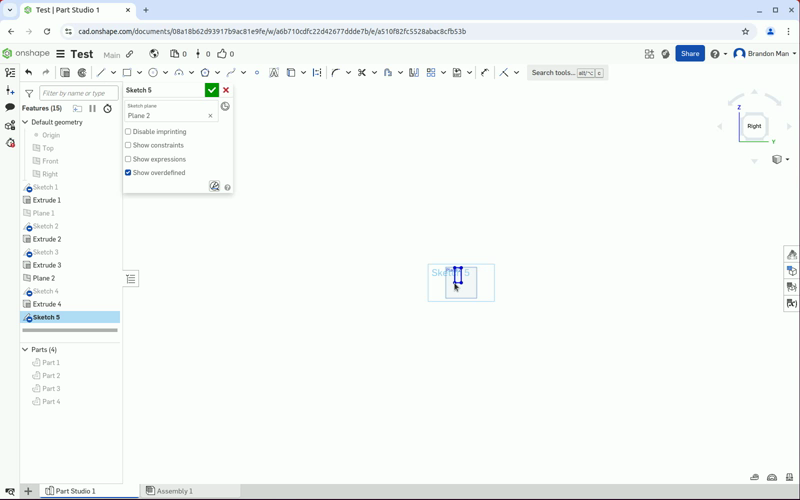
mouse_move(457, 277)
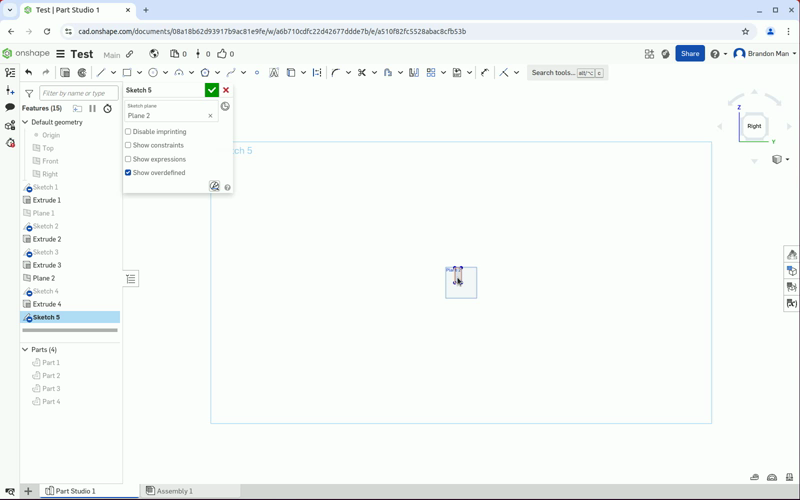
scroll(6)
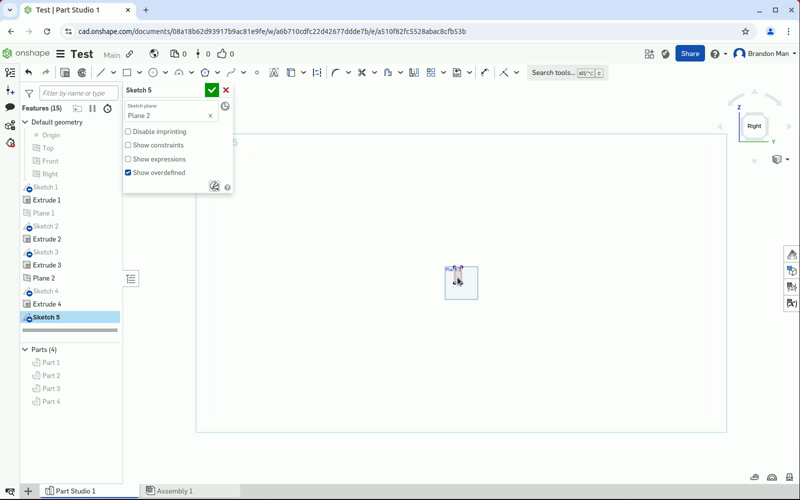
scroll(6)
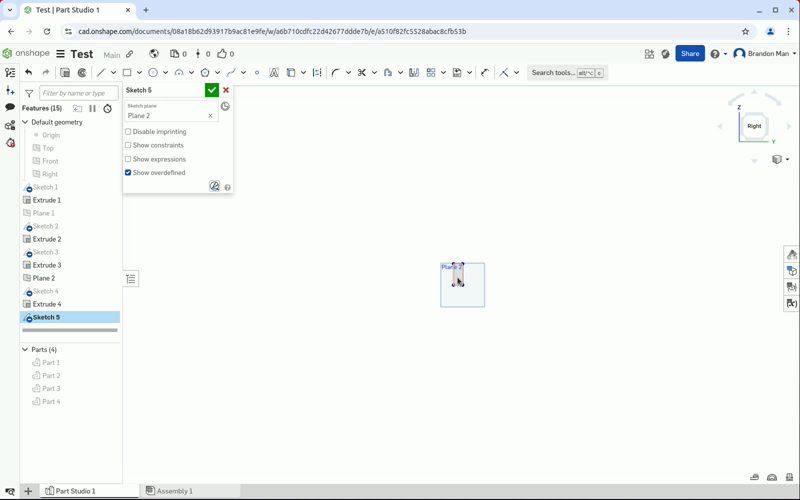
scroll(6)
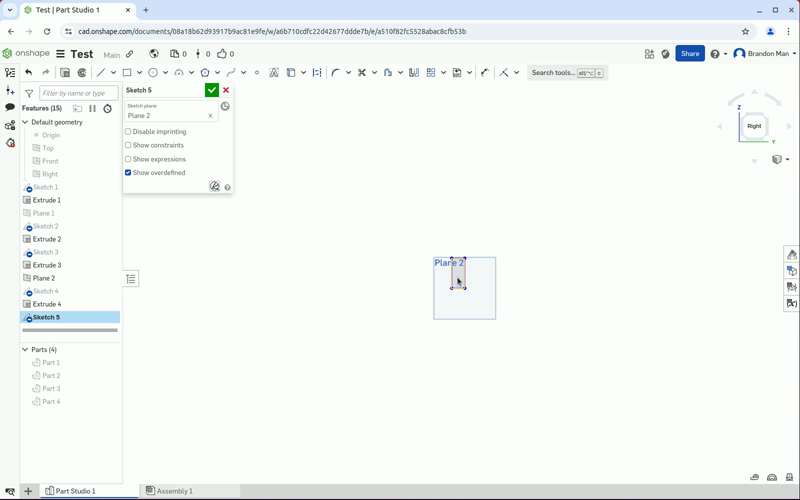
scroll(6)
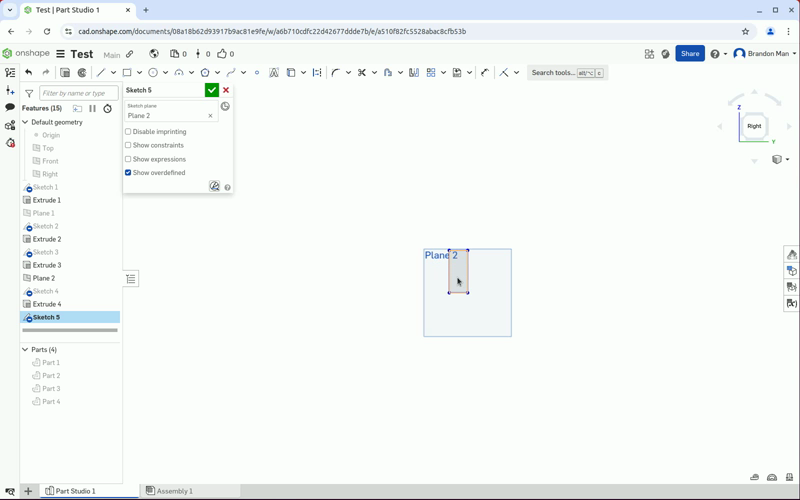
scroll(6)
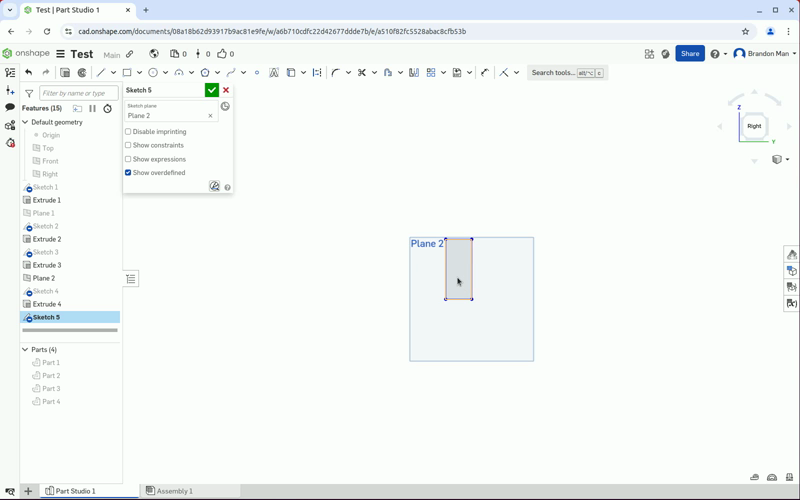
scroll(6)
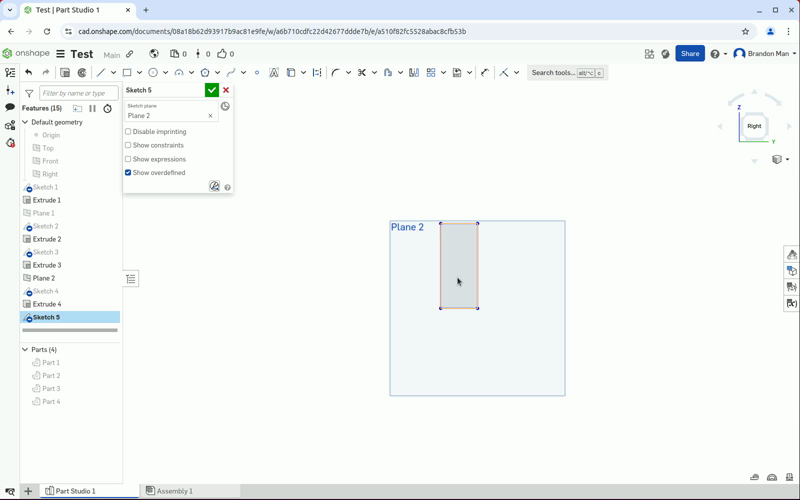
scroll(6)
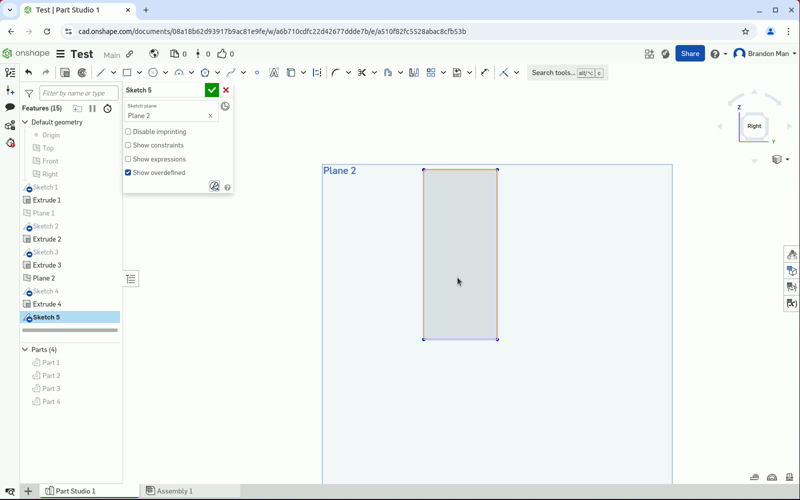
click(457, 277)
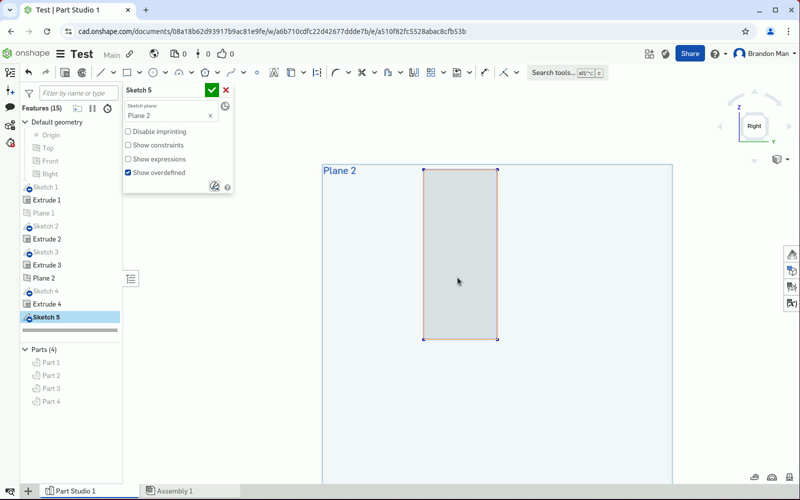
scroll(-6)
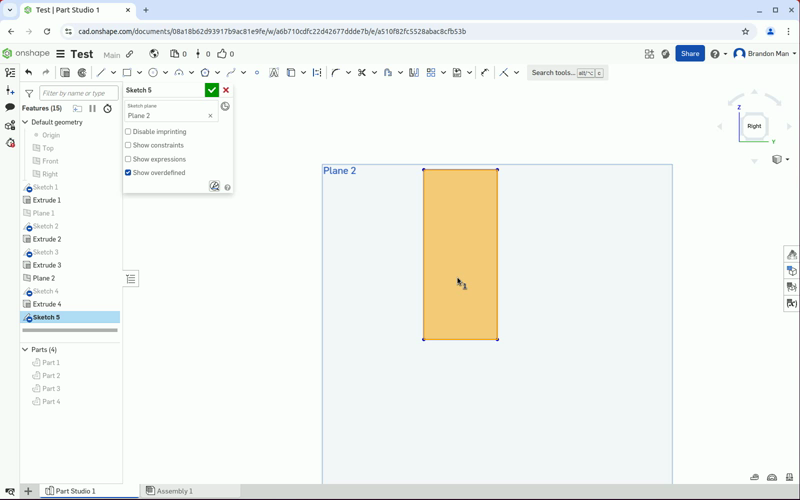
scroll(-6)
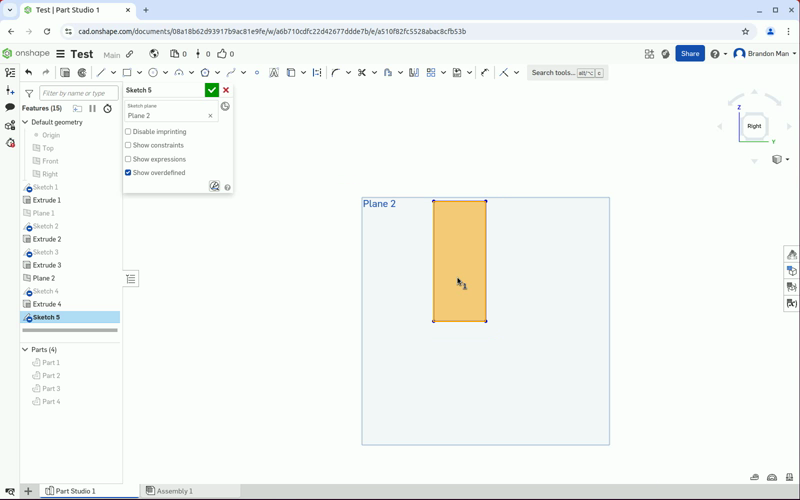
scroll(-6)
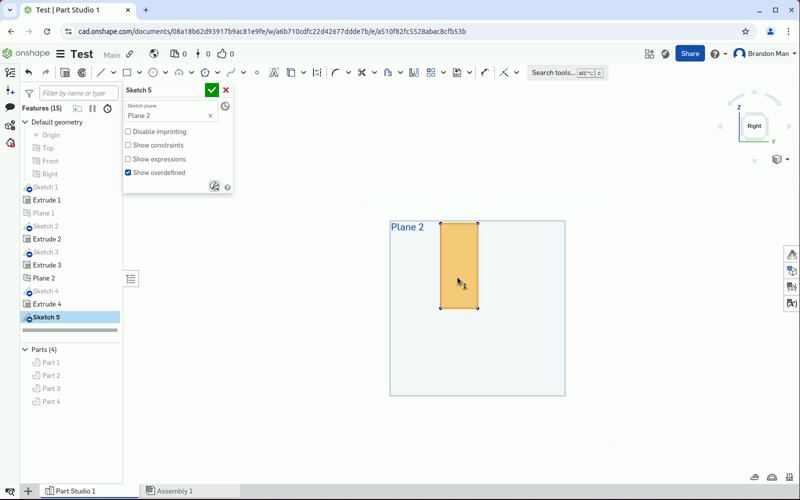
scroll(-6)
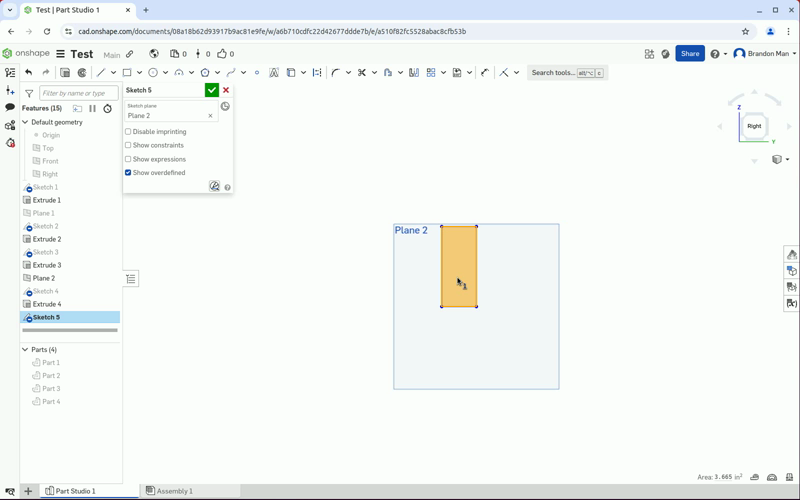
scroll(-6)
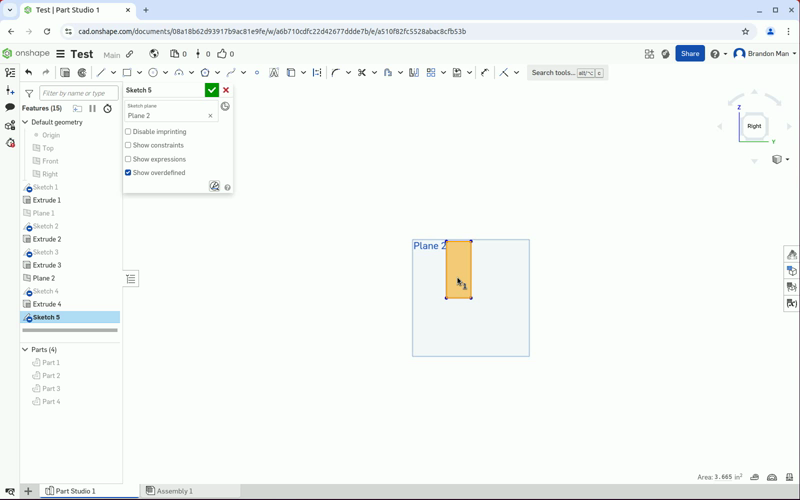
scroll(-6)
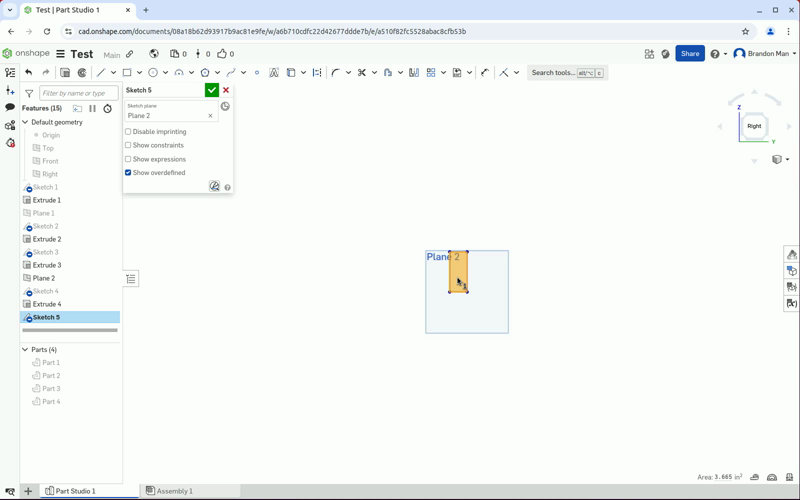
scroll(-6)
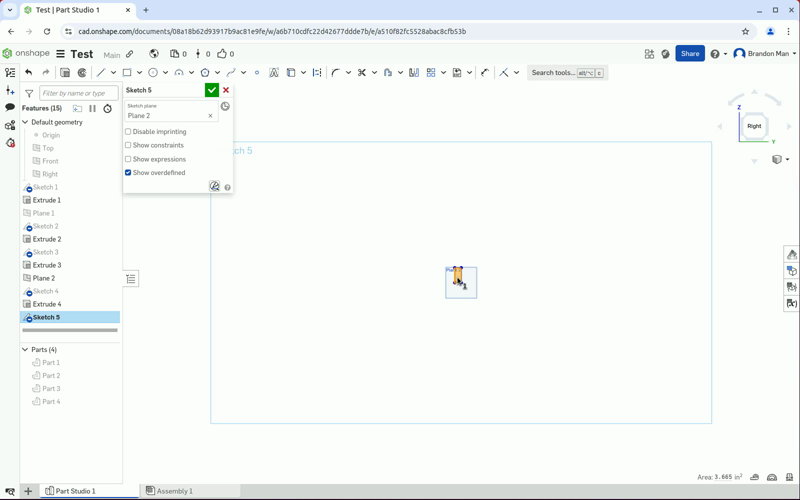
mouse_move(73, 352)
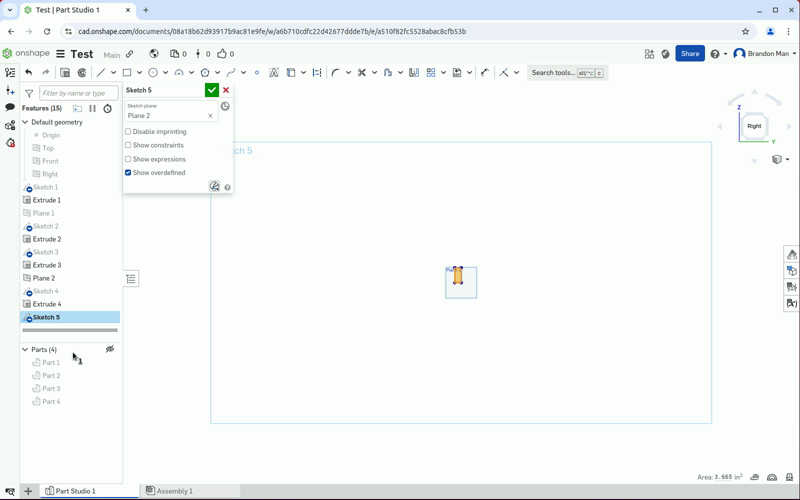
key(shift+y)
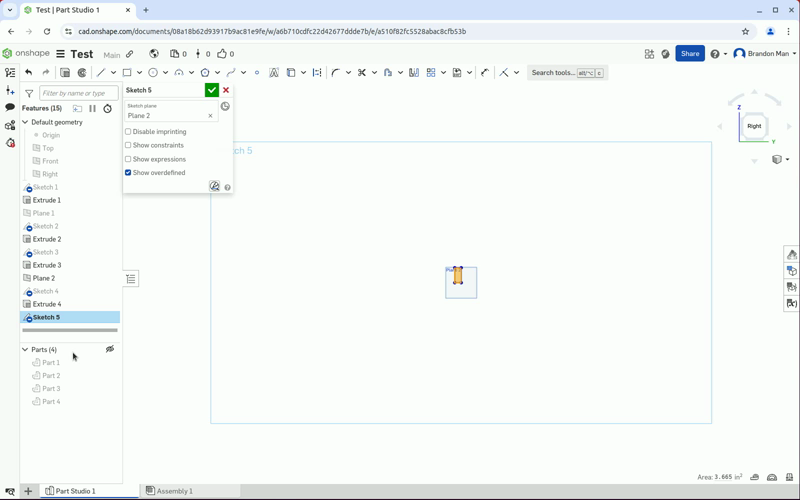
key(shift+e)
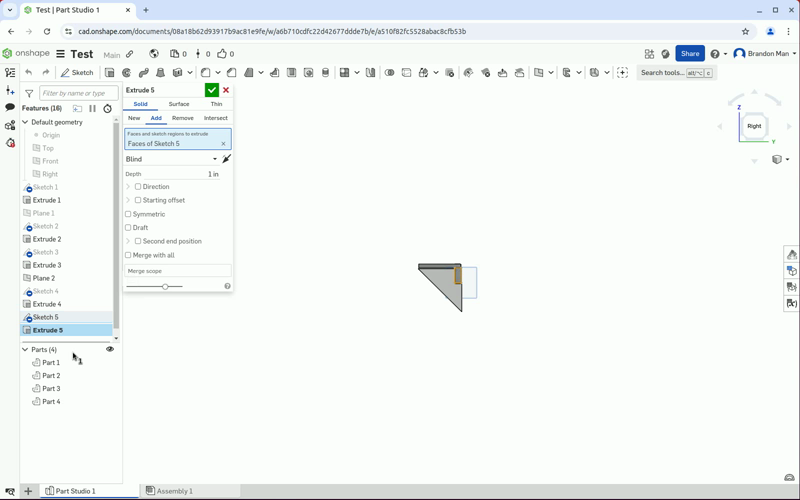
mouse_move(143, 106)
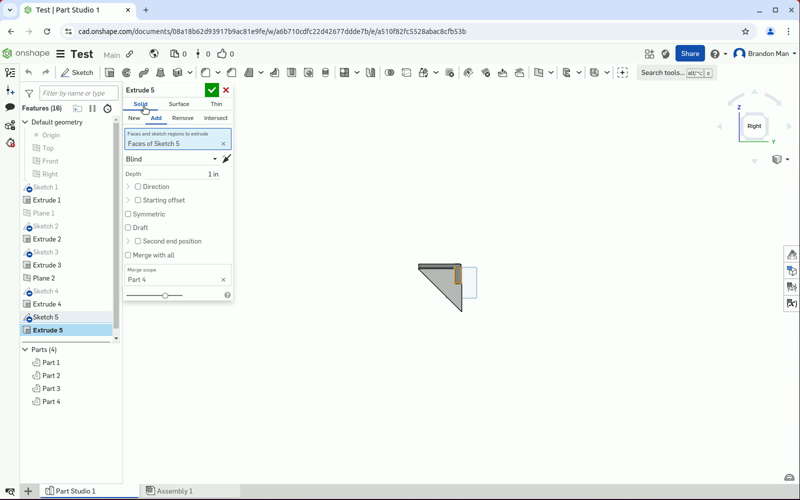
click(143, 106)
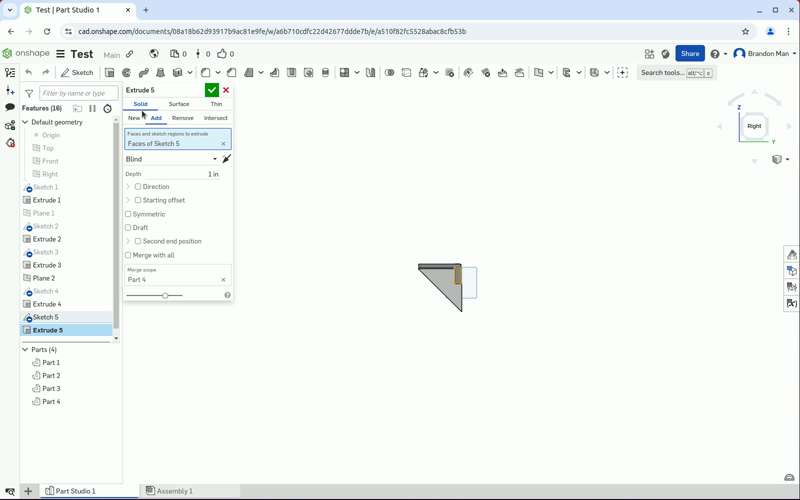
mouse_move(137, 120)
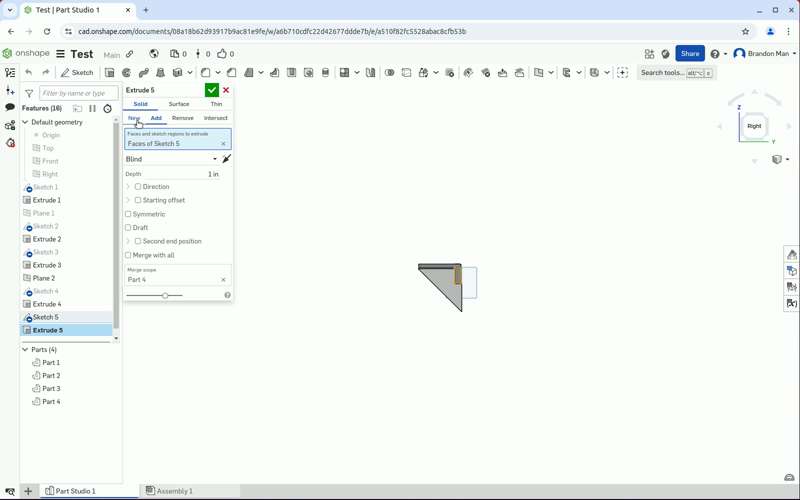
click(137, 120)
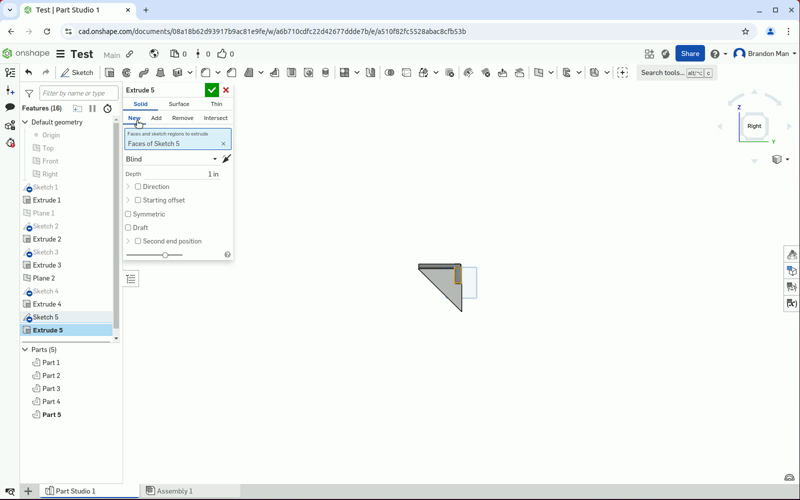
key(tab, 4)
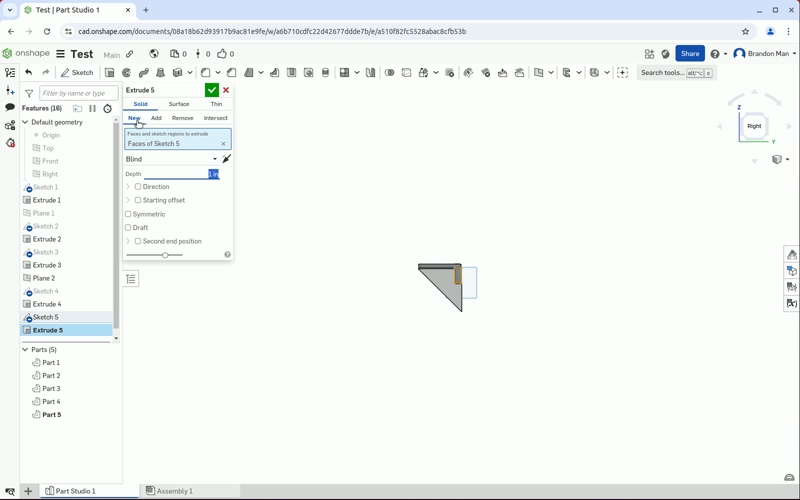
text(0.722)
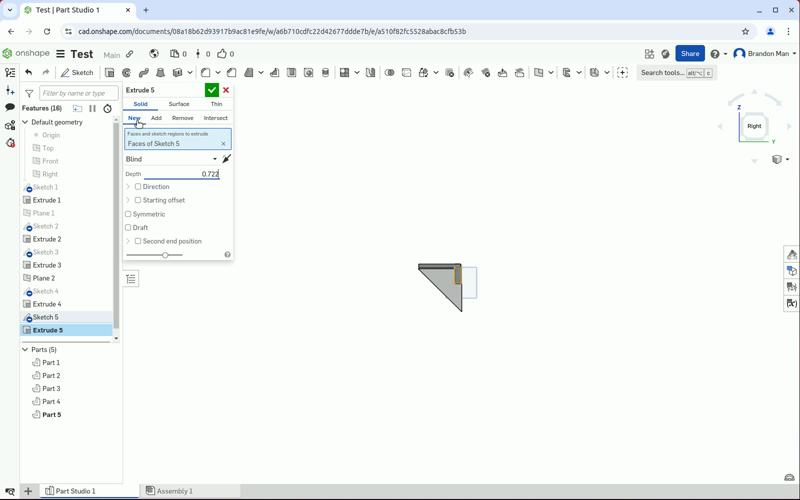
key(enter)
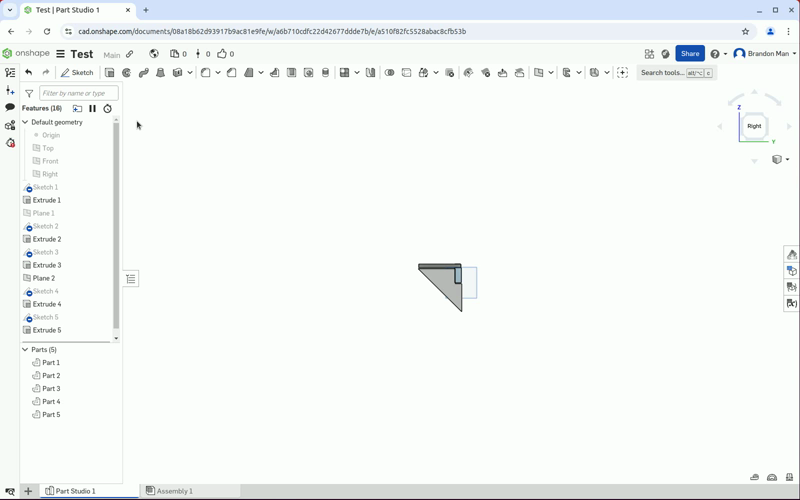
key(shift+h)
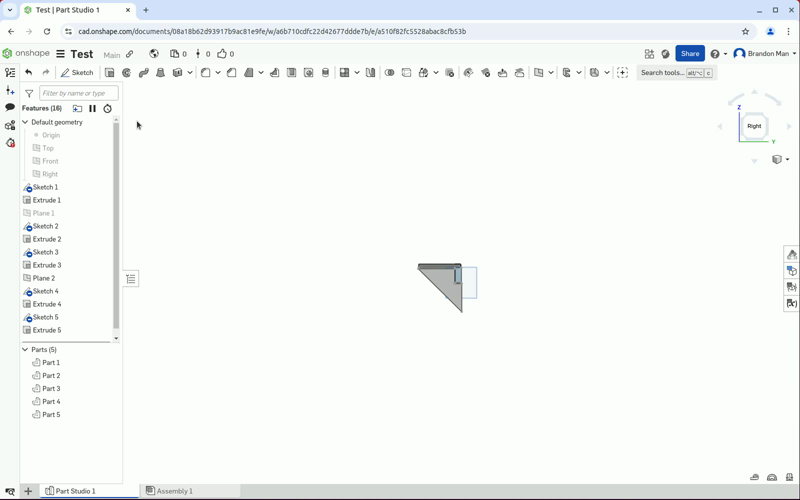
key(shift+h)
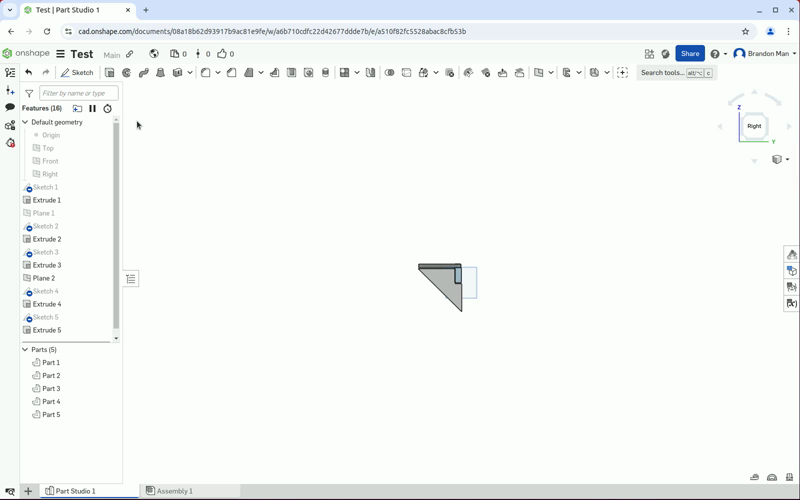
mouse_move(69, 189)
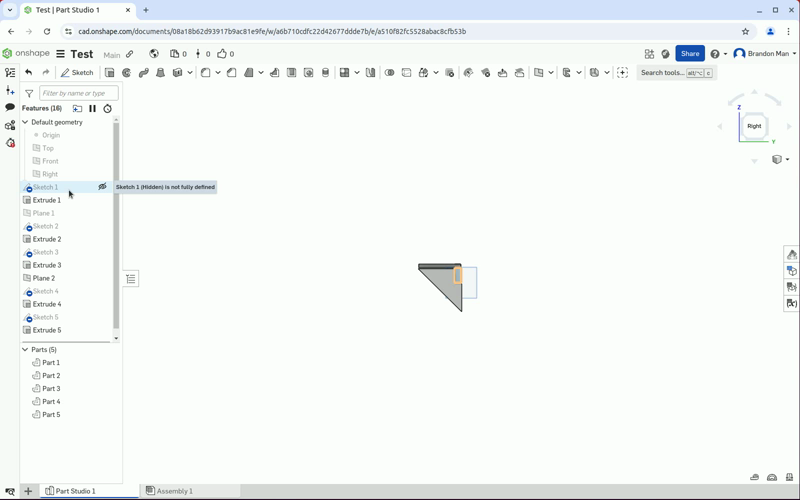
click(69, 189)
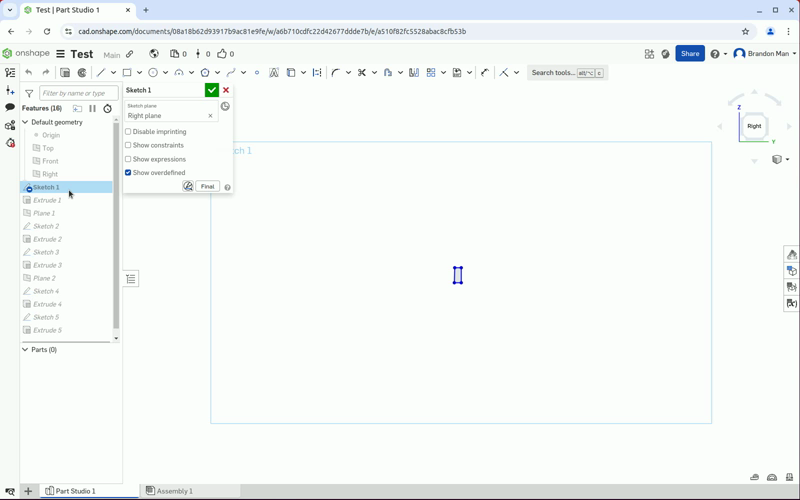
mouse_move(229, 92)
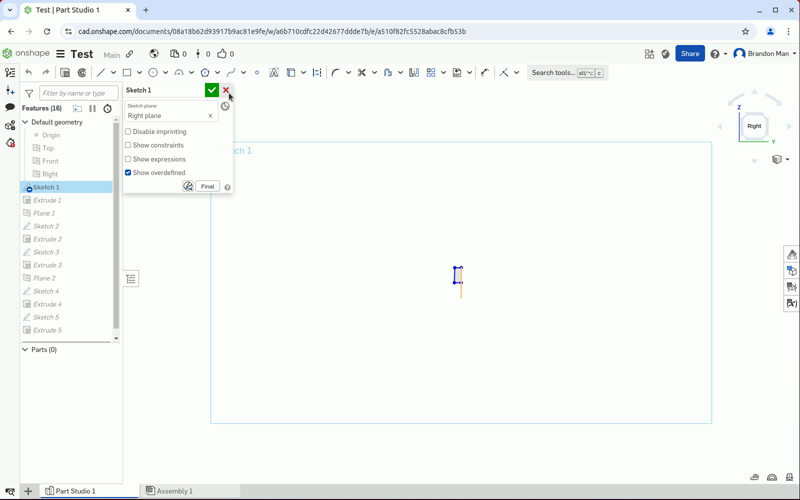
click(229, 92)
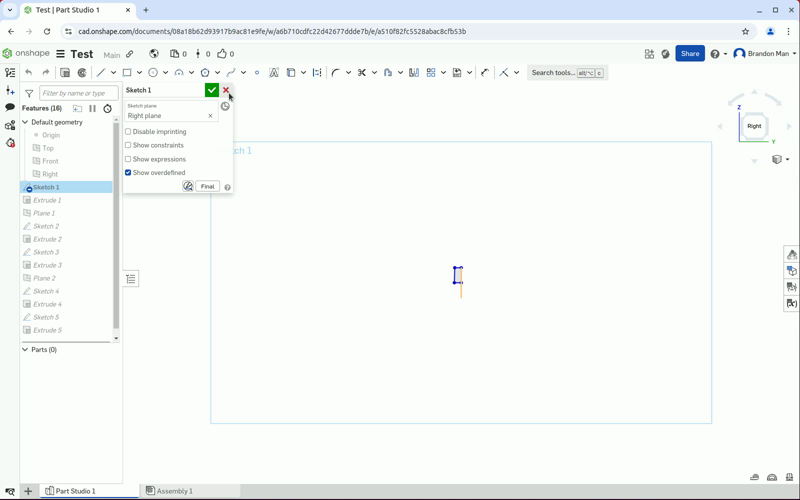
key(shift+s)
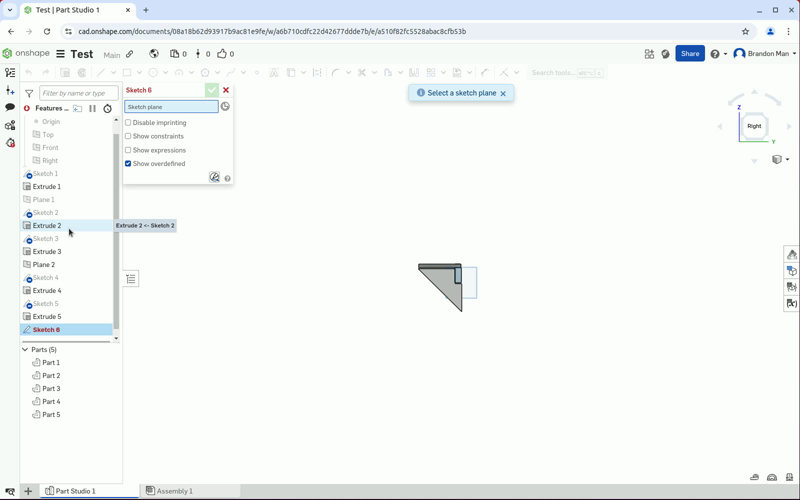
scroll(3)
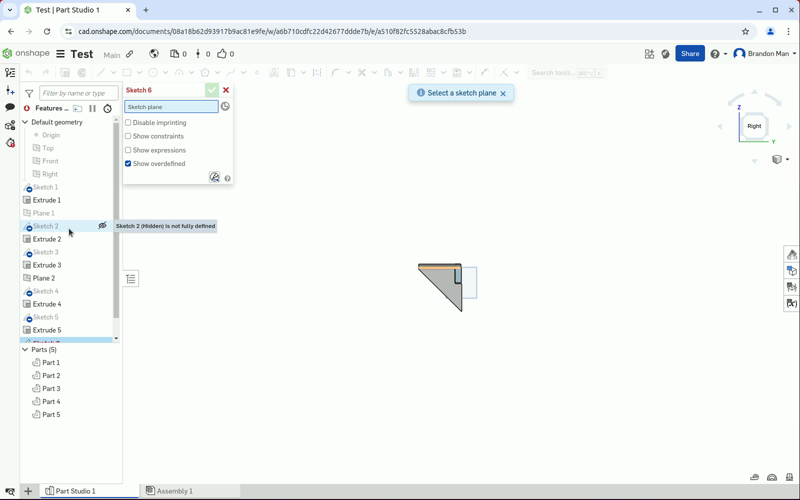
mouse_move(69, 176)
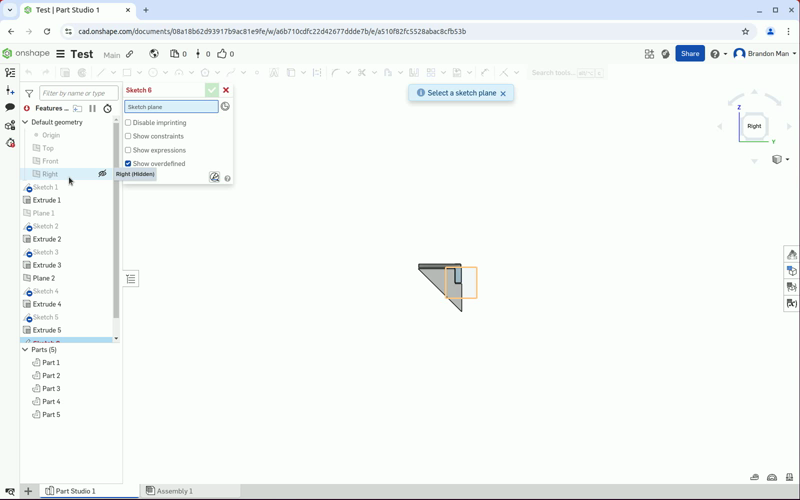
click(69, 176)
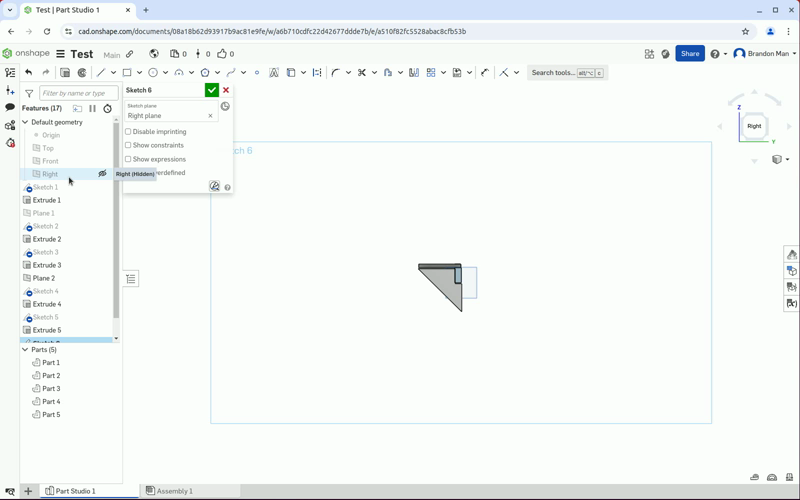
mouse_move(73, 352)
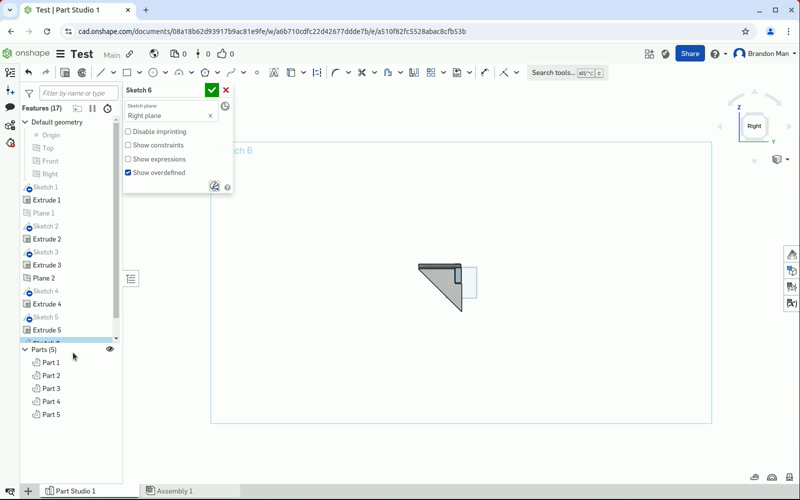
key(y)
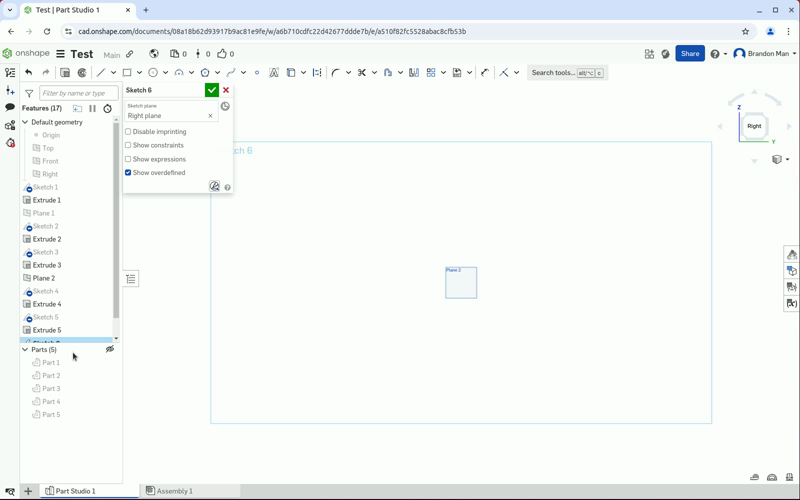
key(l)
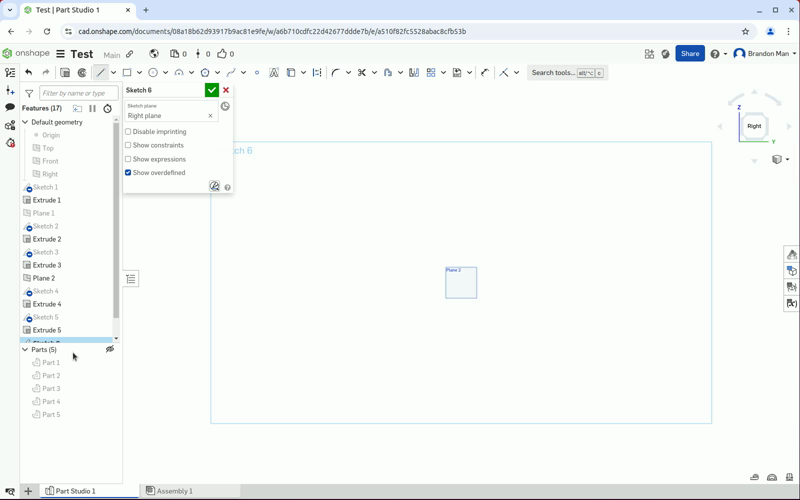
key_down(shift)
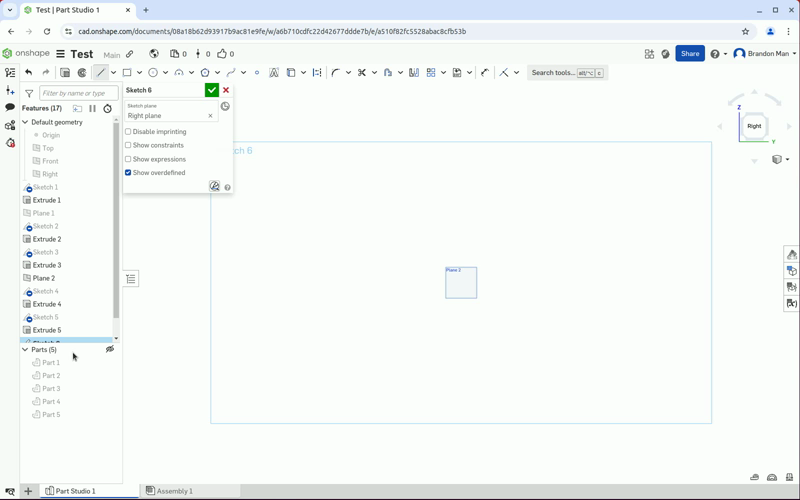
mouse_move(454, 309)
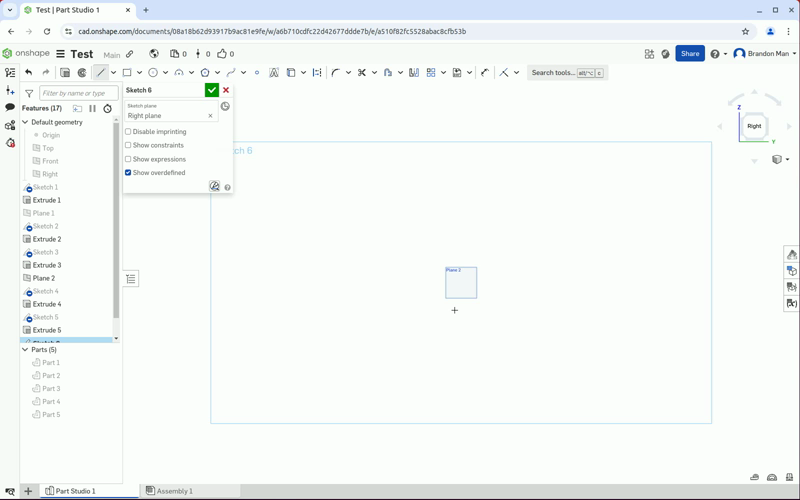
click(454, 309)
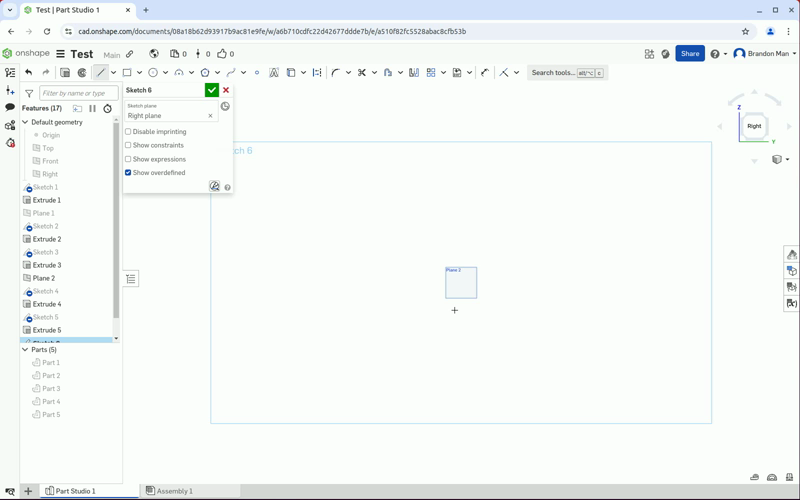
key_up(shift)
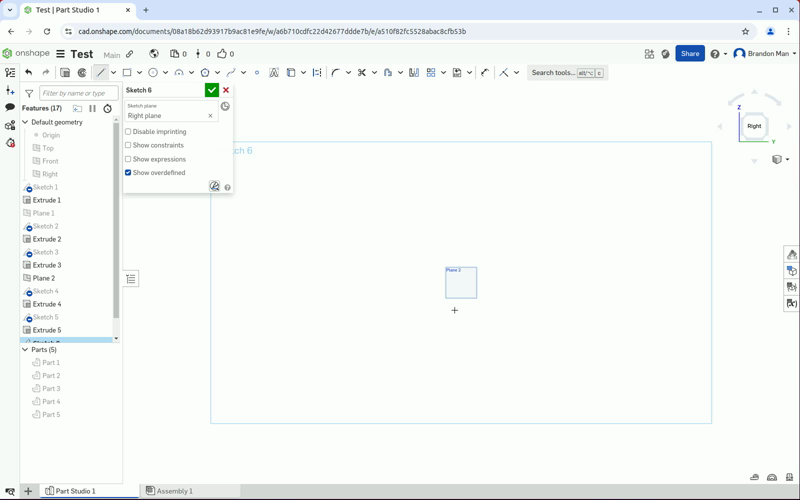
key_down(shift)
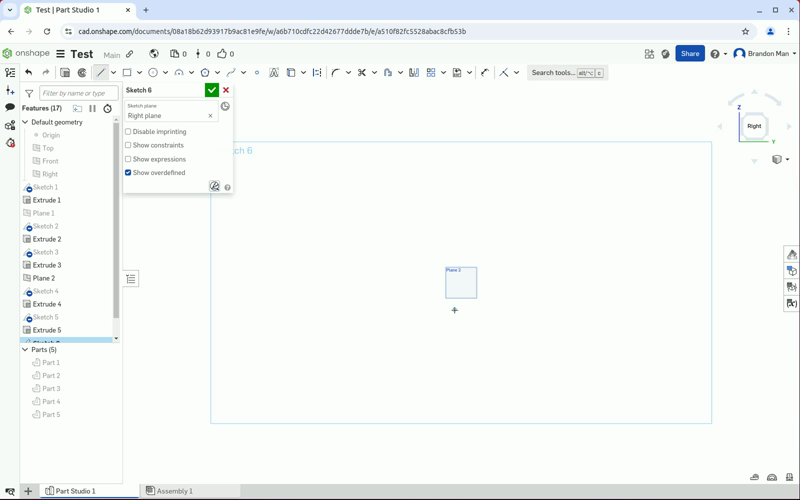
mouse_move(498, 267)
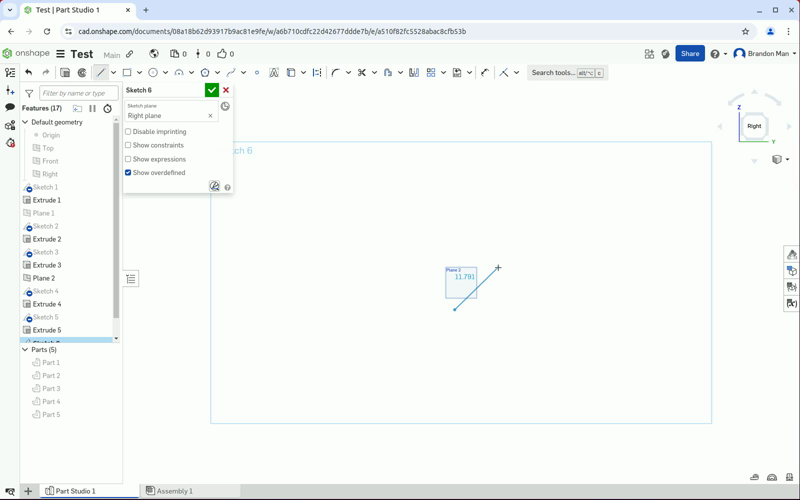
click(498, 267)
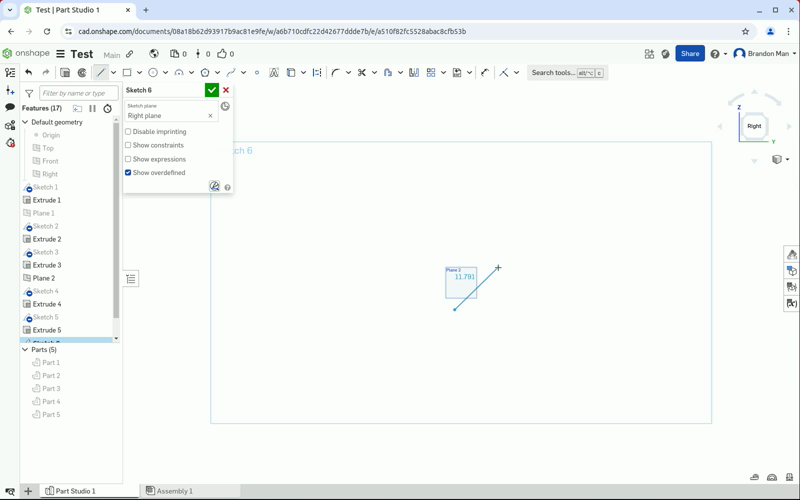
key_up(shift)
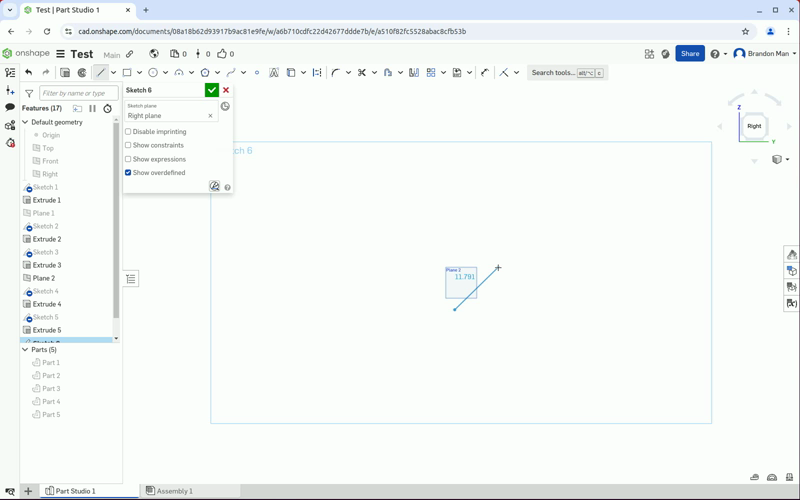
key_down(shift)
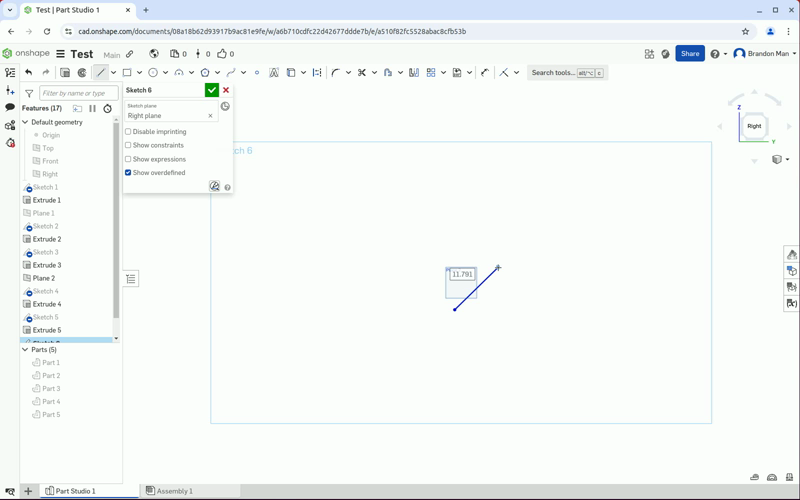
mouse_move(528, 267)
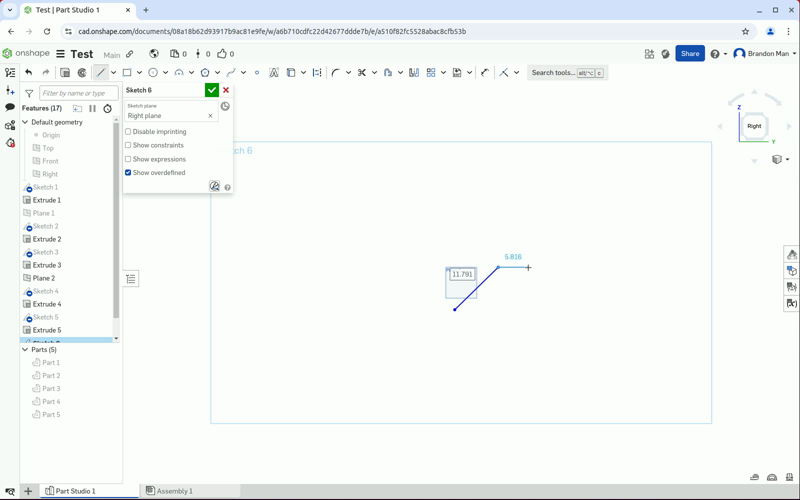
mouse_move(461, 267)
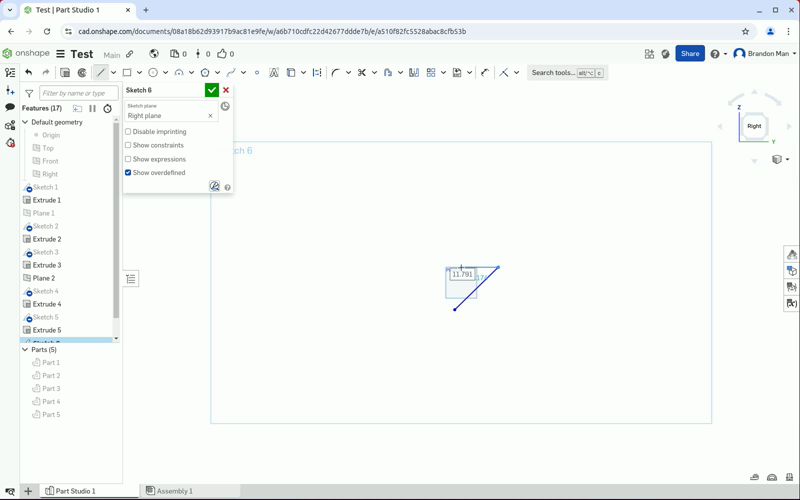
click(461, 267)
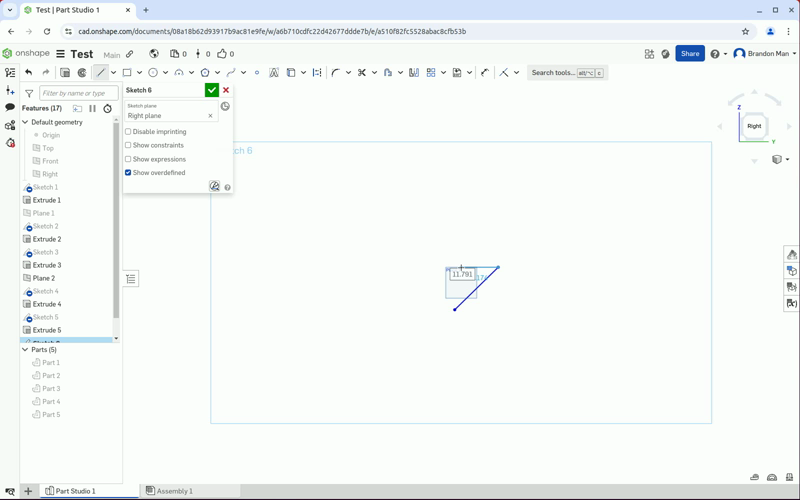
key_up(shift)
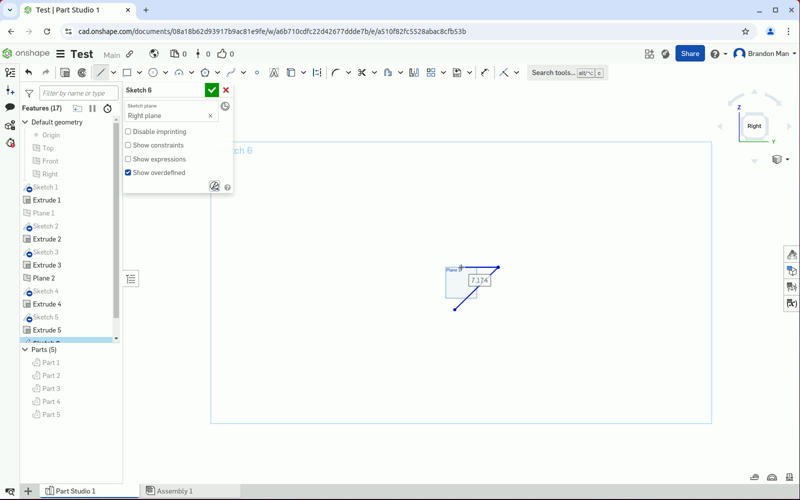
key_down(shift)
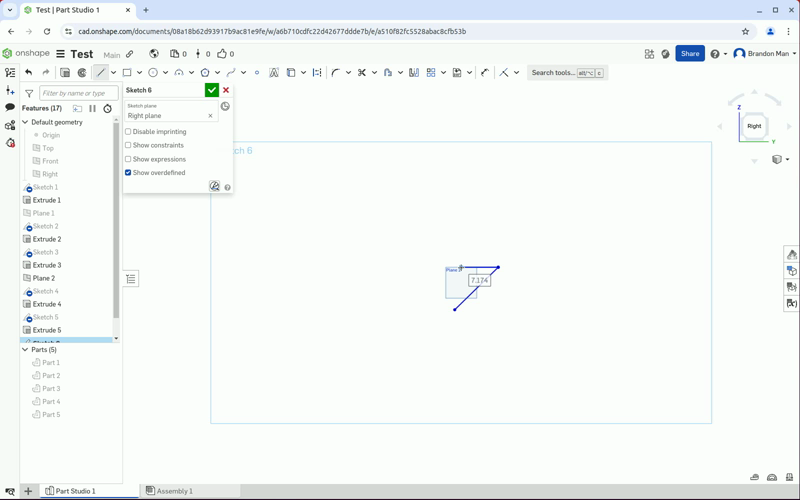
mouse_move(491, 267)
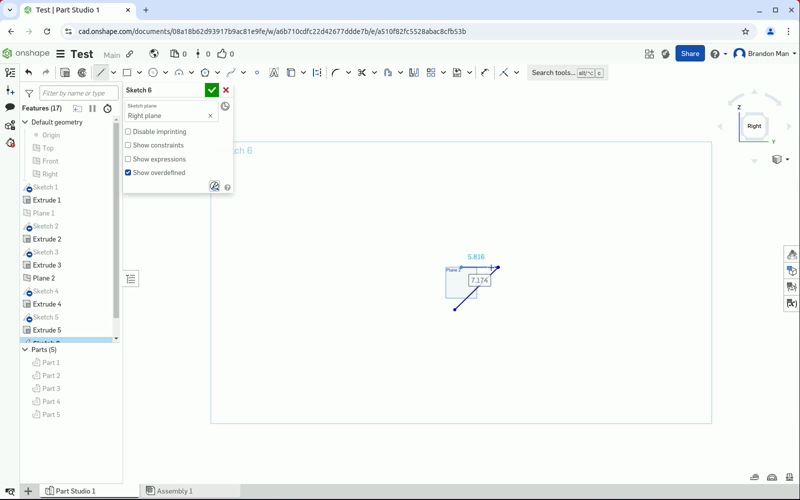
mouse_move(461, 282)
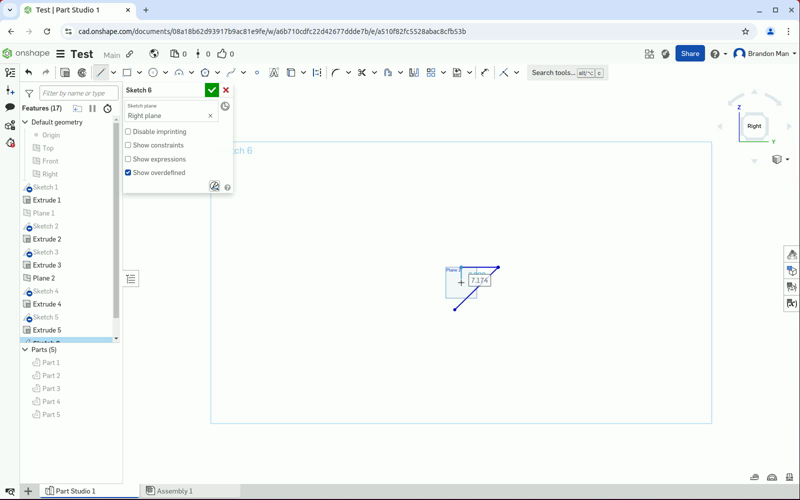
click(461, 282)
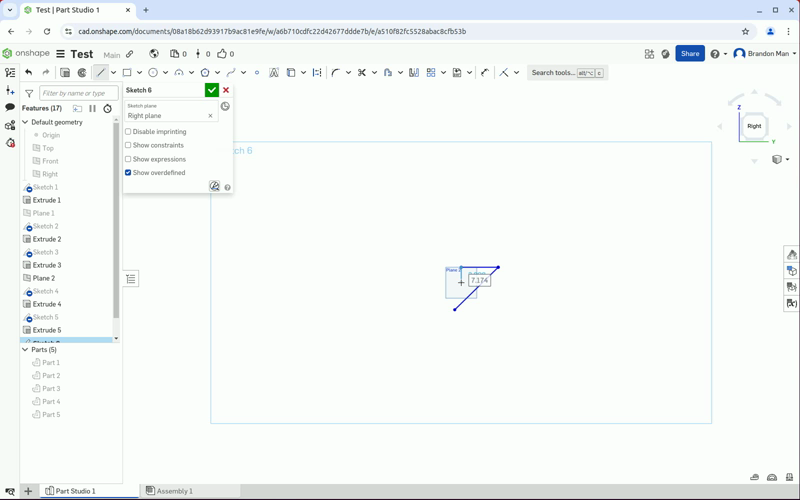
key_up(shift)
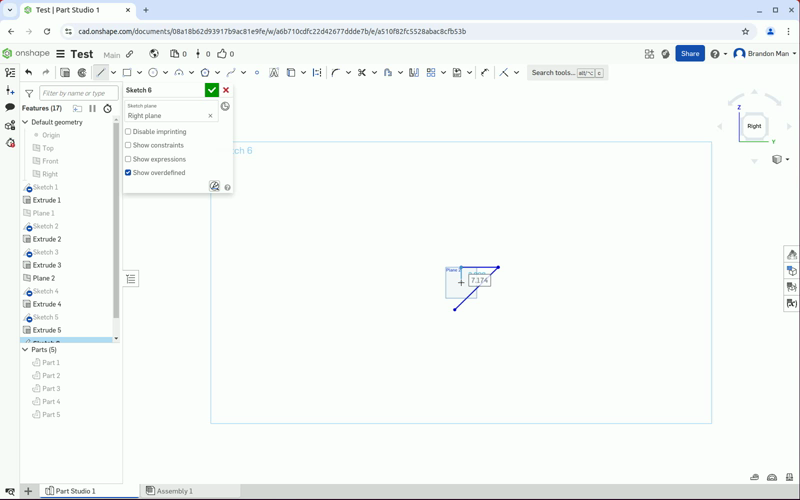
key_down(shift)
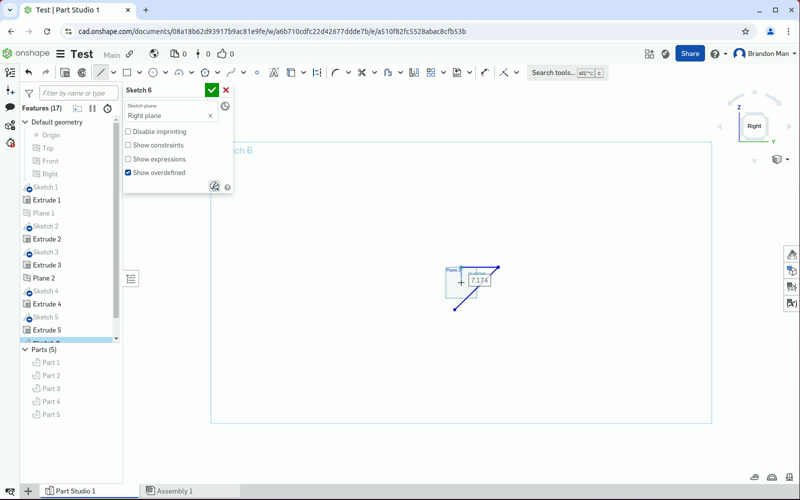
mouse_move(491, 282)
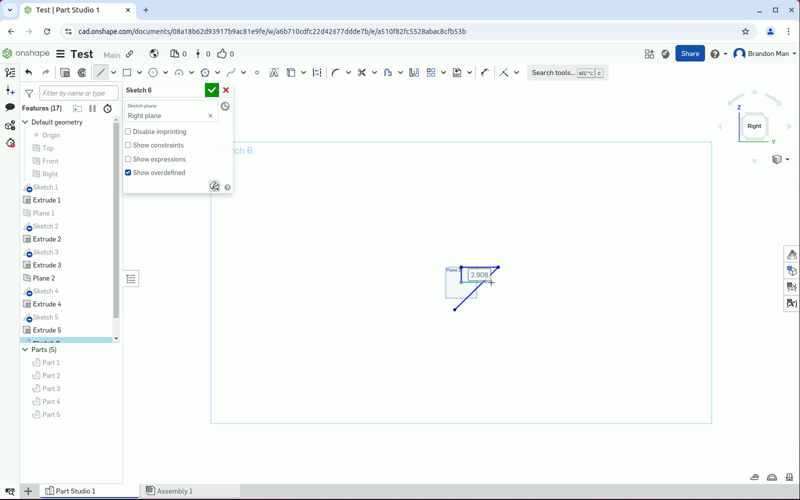
mouse_move(454, 282)
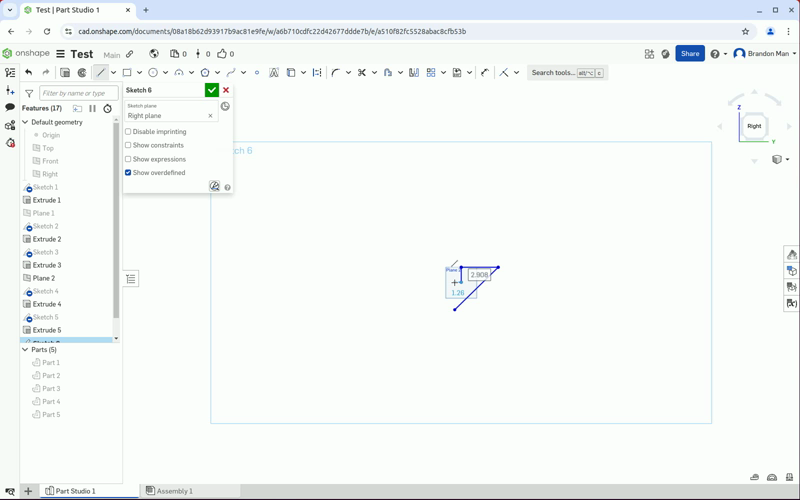
scroll(6)
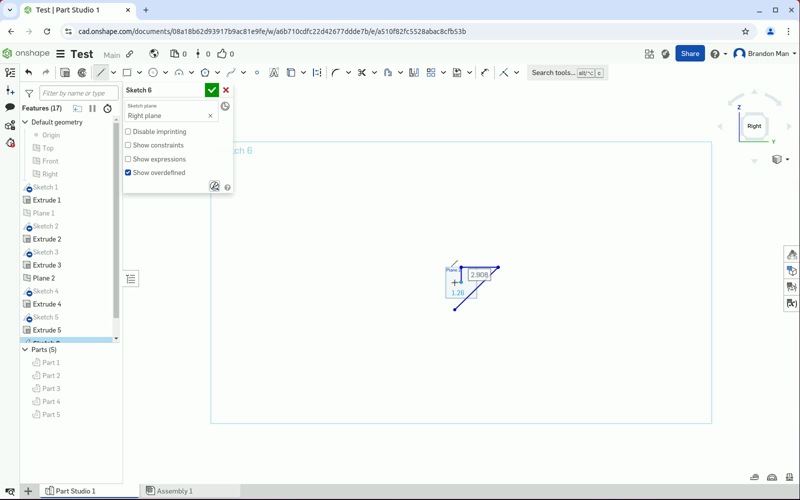
scroll(6)
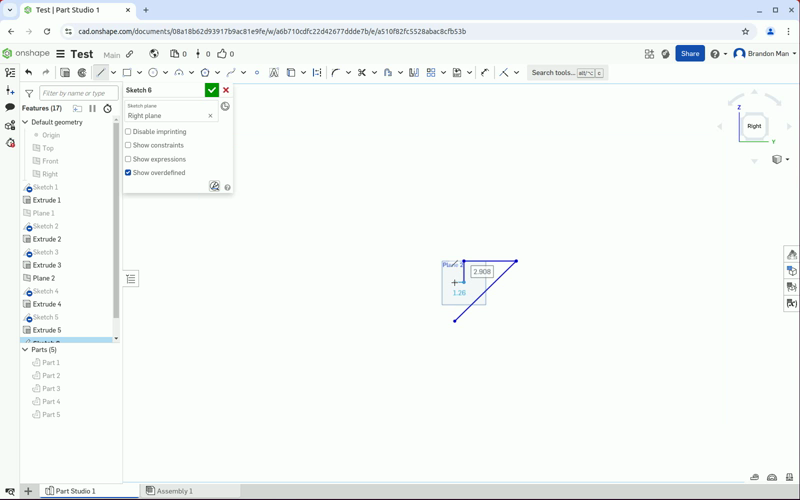
scroll(6)
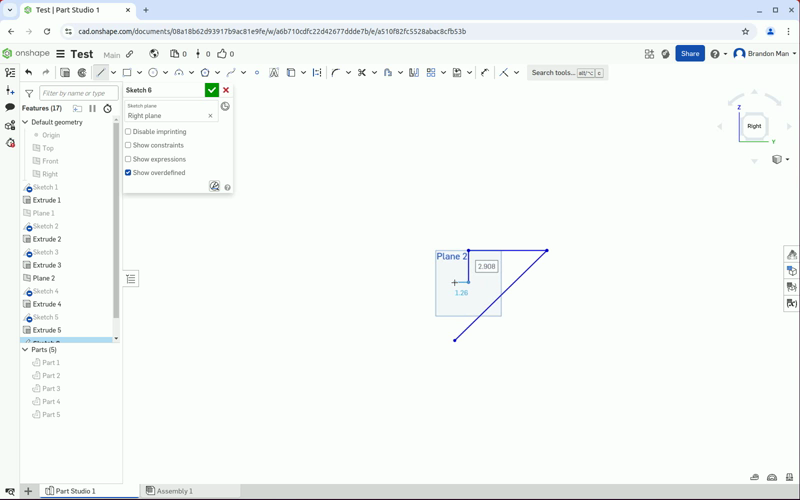
scroll(6)
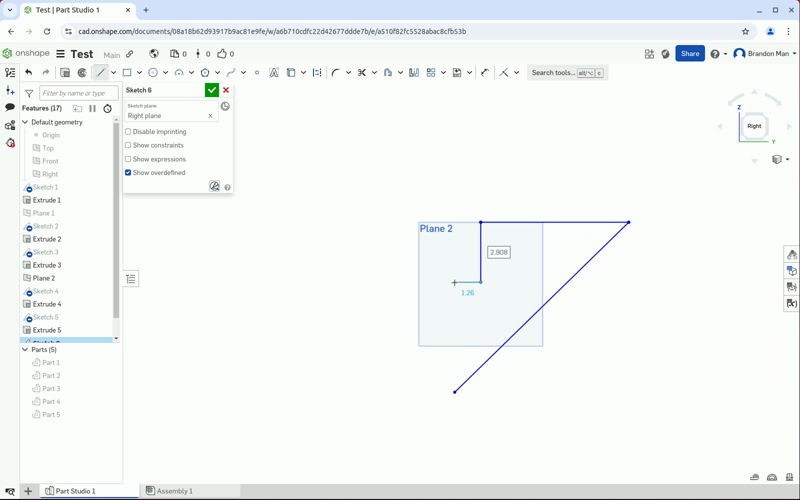
scroll(6)
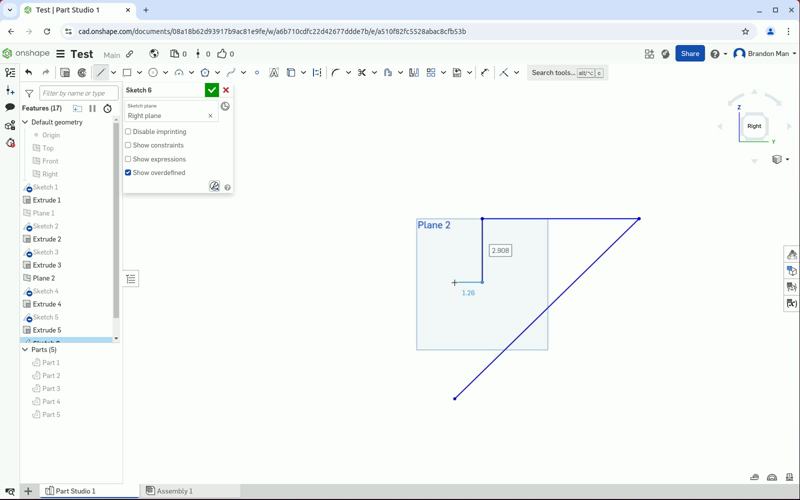
scroll(6)
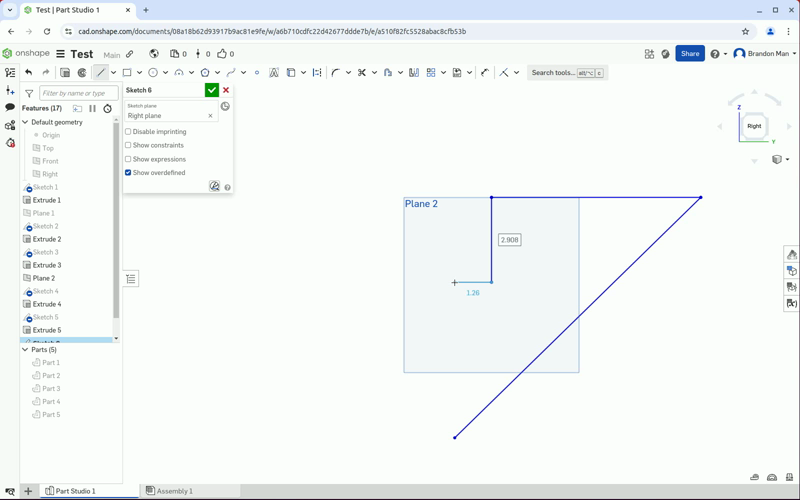
scroll(6)
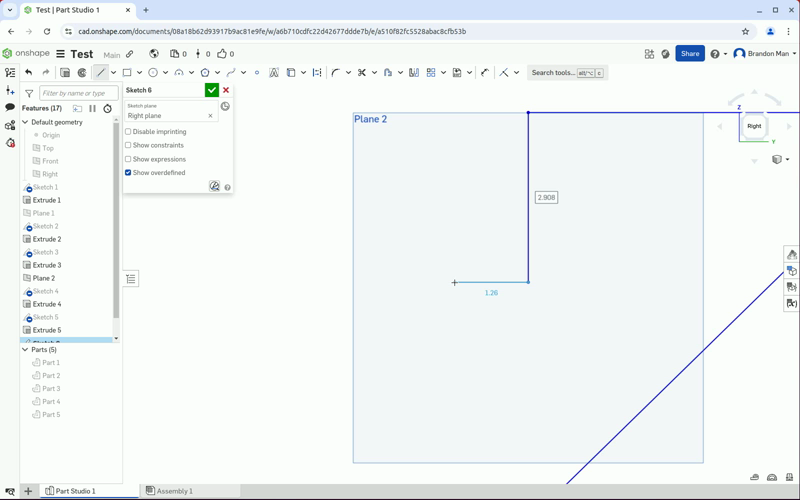
click(454, 282)
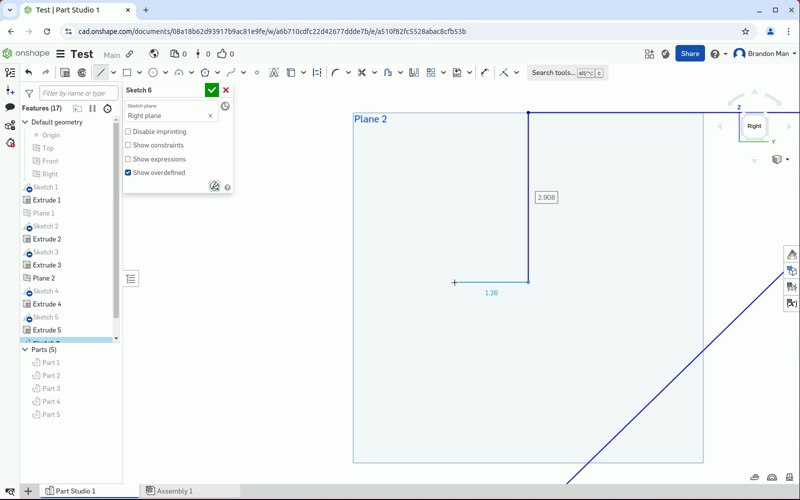
scroll(-6)
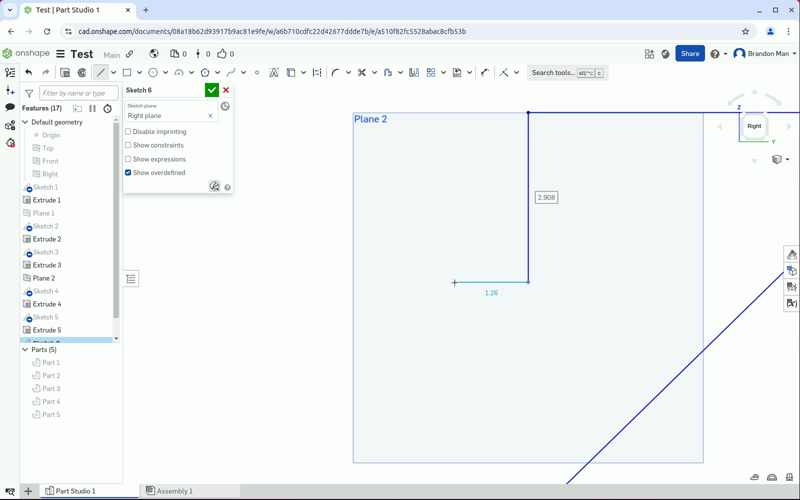
scroll(-6)
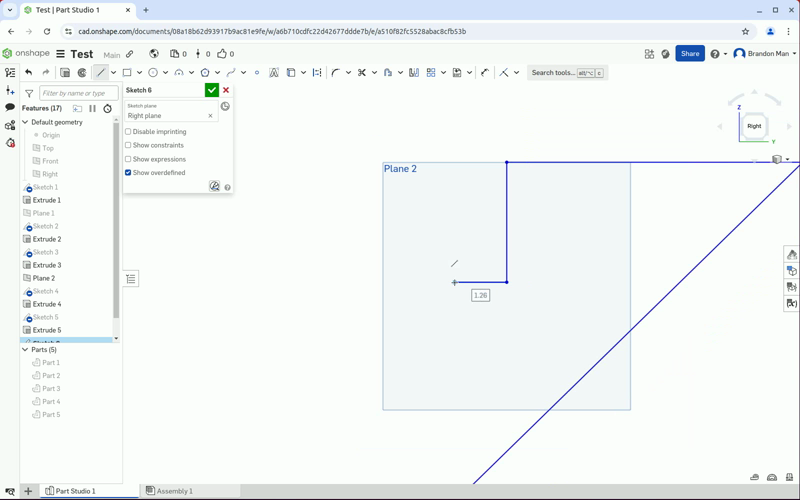
scroll(-6)
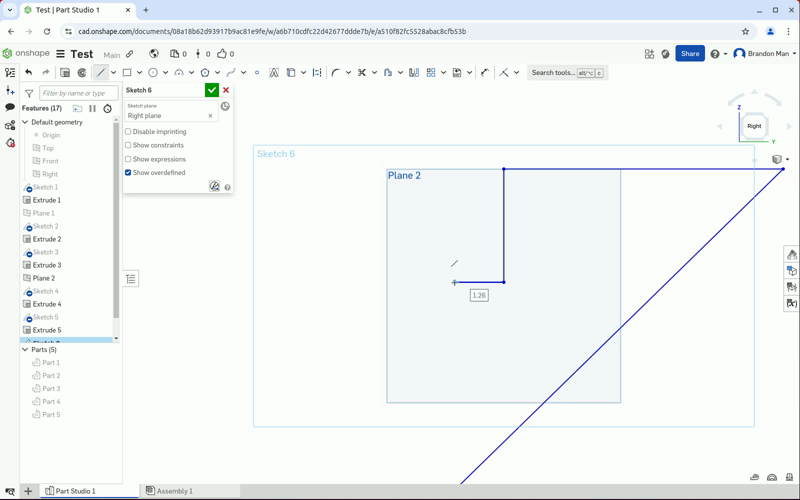
scroll(-6)
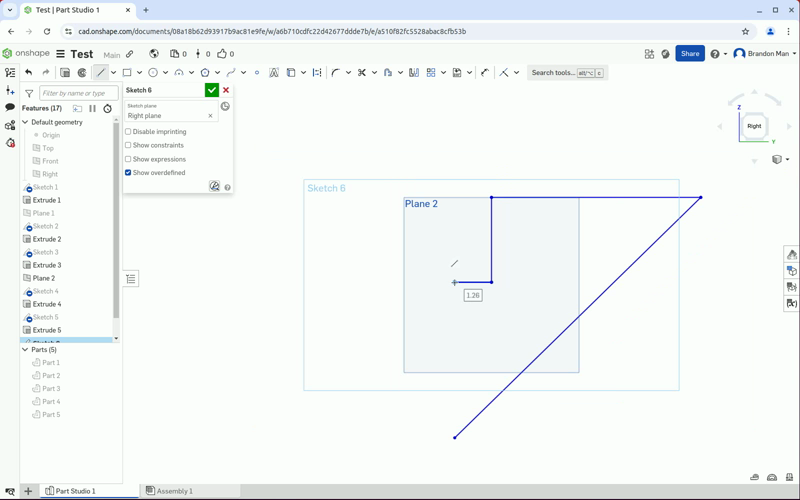
scroll(-6)
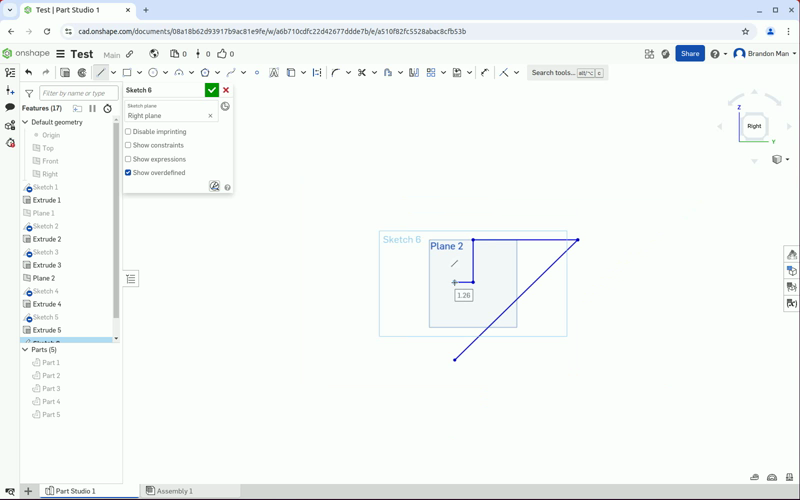
scroll(-6)
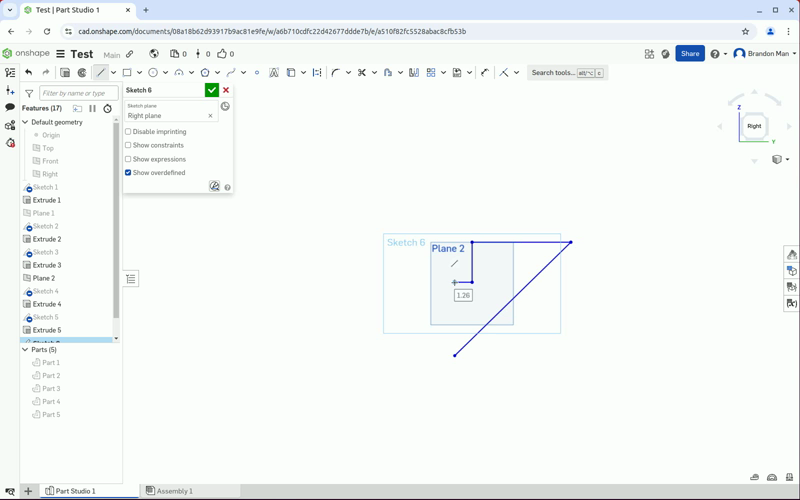
scroll(-6)
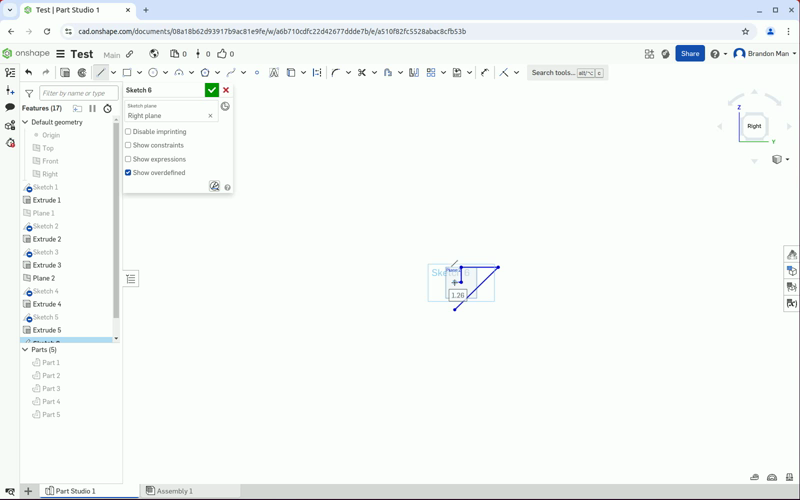
key_up(shift)
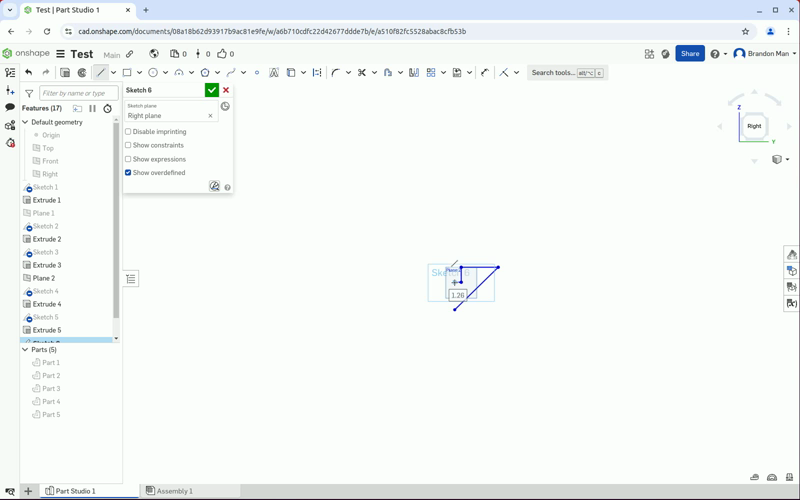
mouse_move(484, 282)
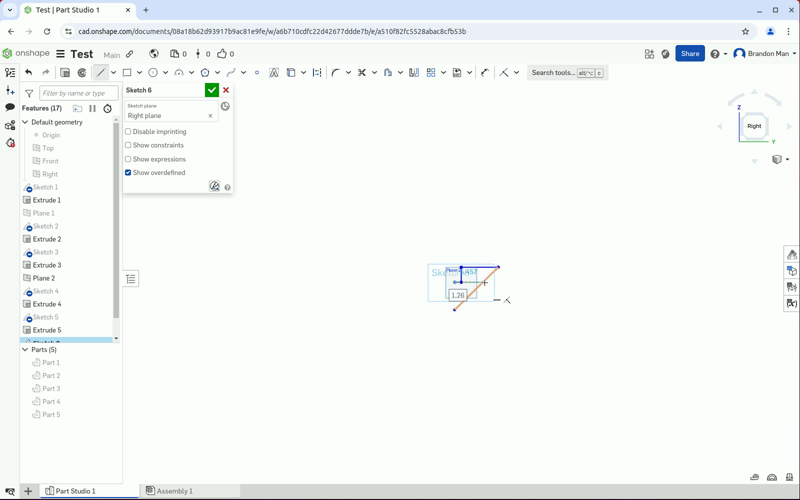
key_down(shift)
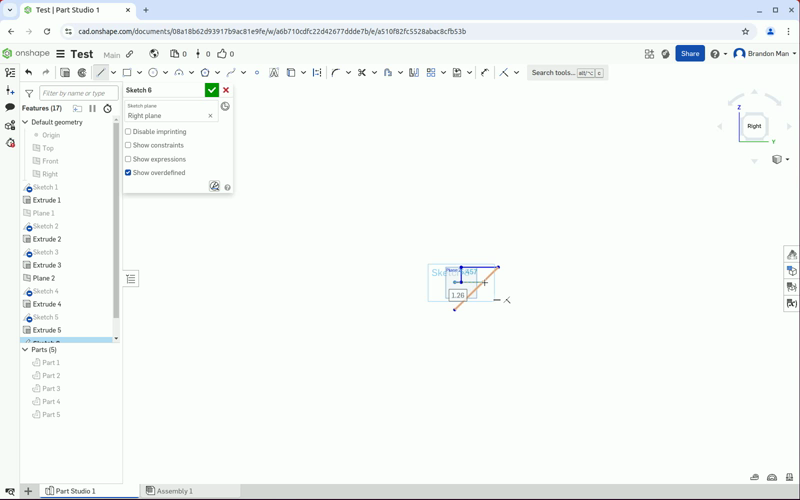
mouse_move(454, 309)
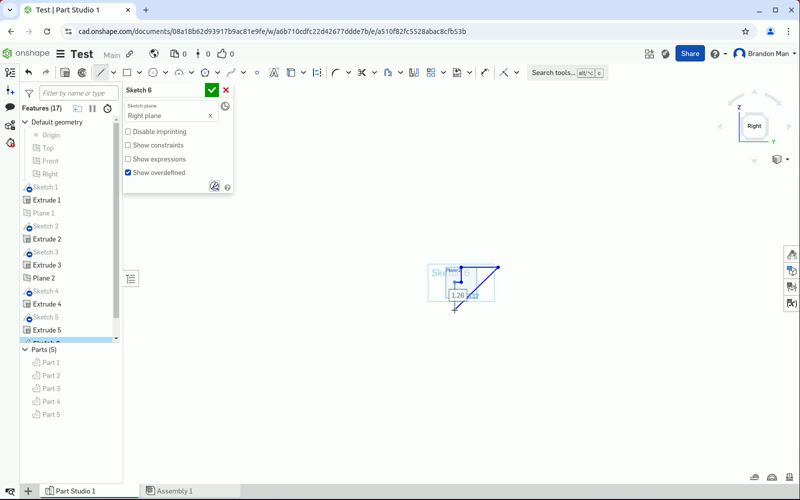
key_up(shift)
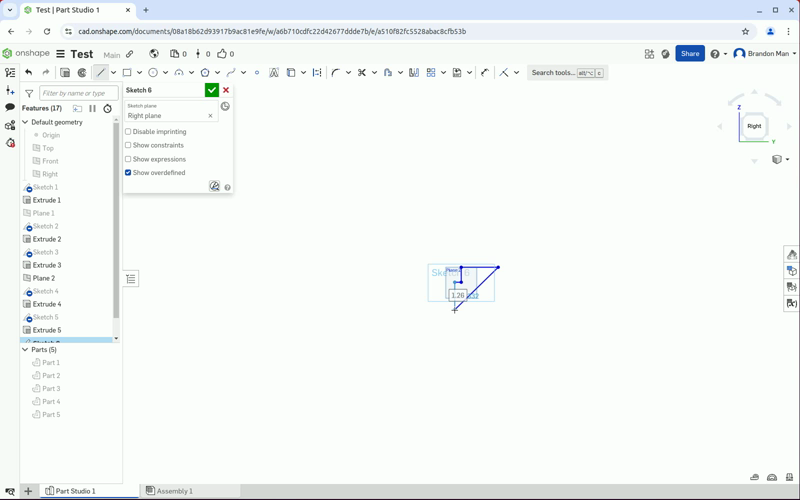
click(454, 309)
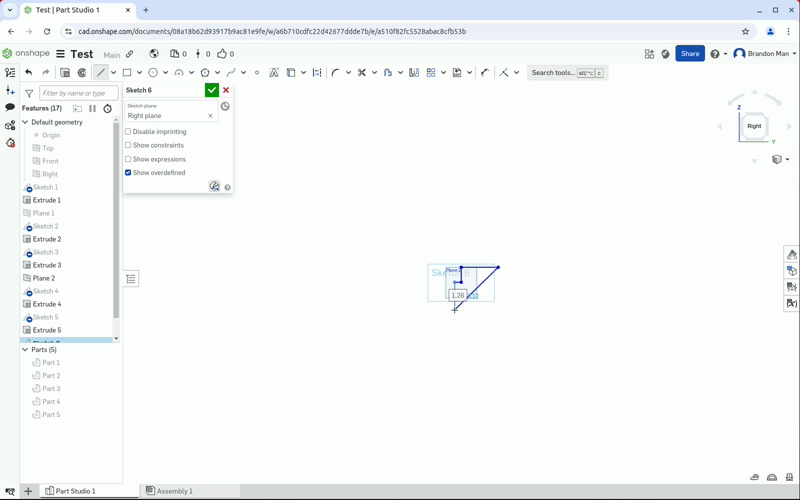
key(esc)
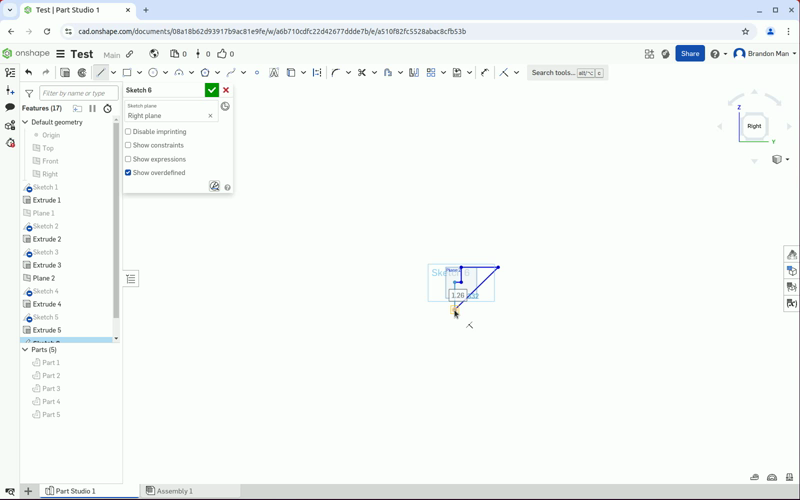
mouse_move(468, 285)
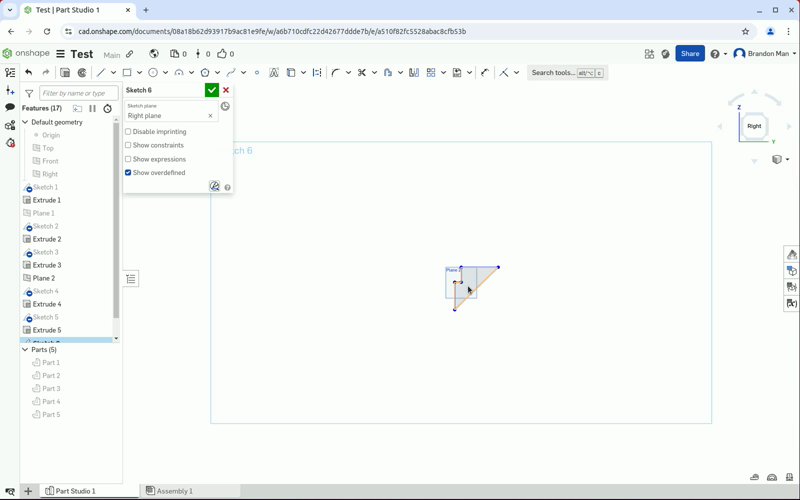
scroll(6)
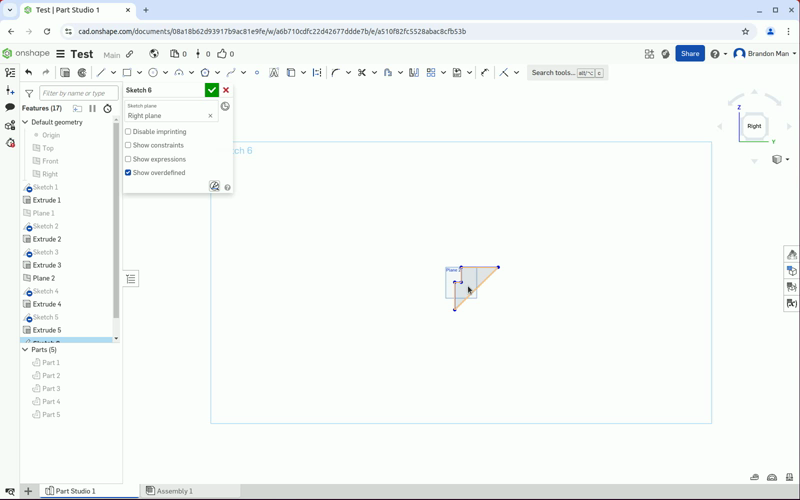
scroll(6)
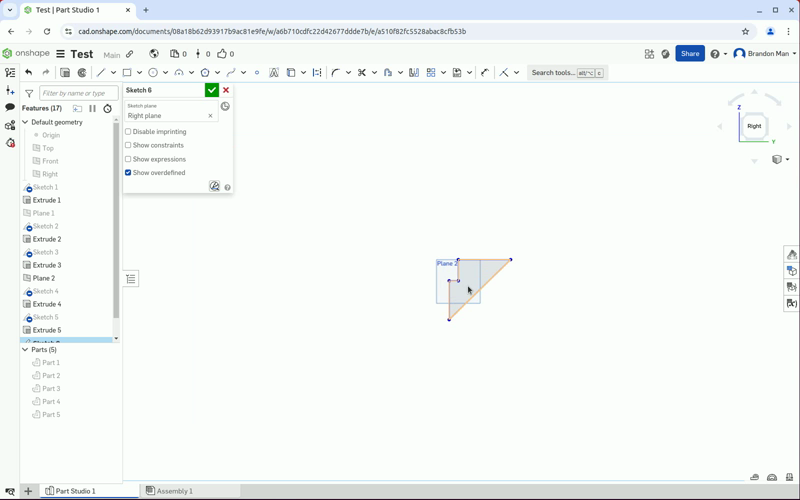
scroll(6)
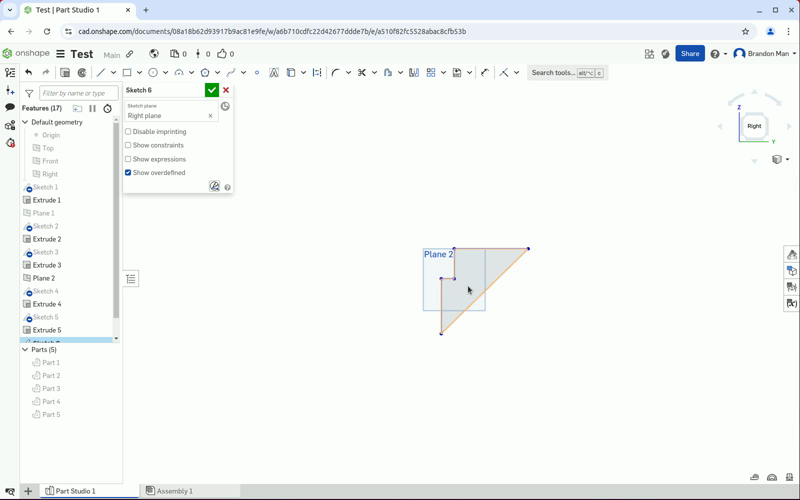
scroll(6)
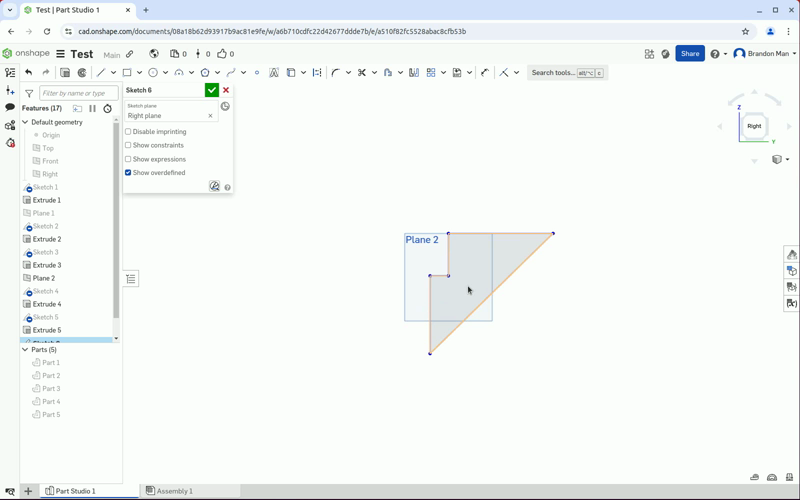
scroll(6)
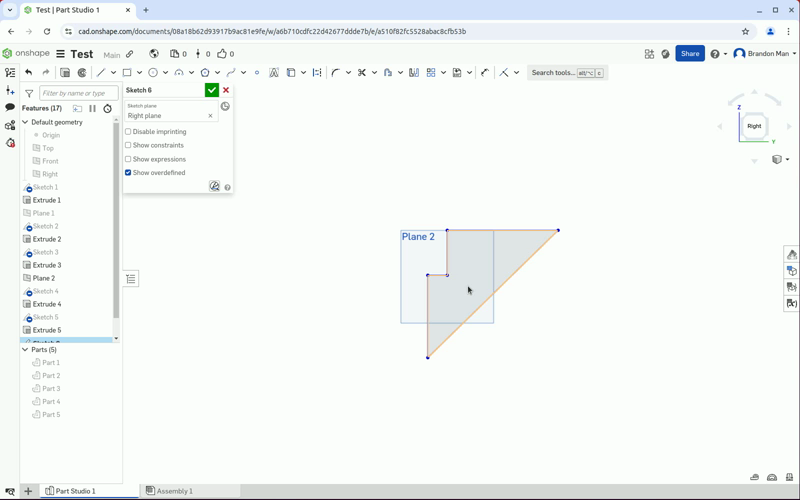
scroll(6)
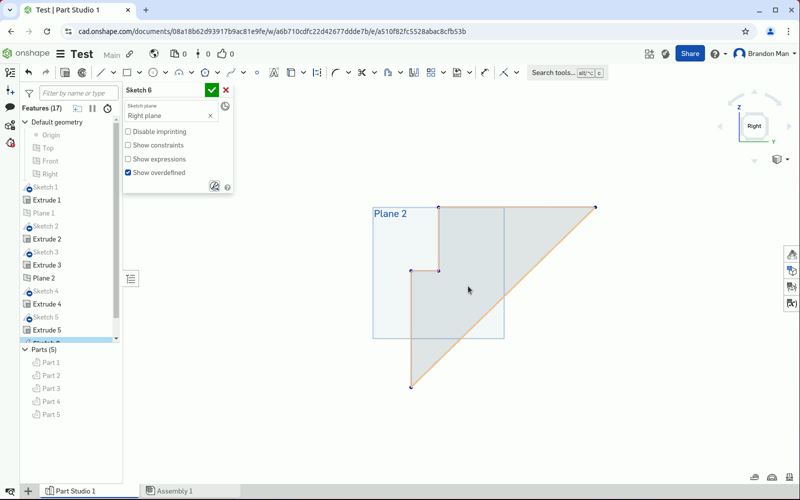
scroll(6)
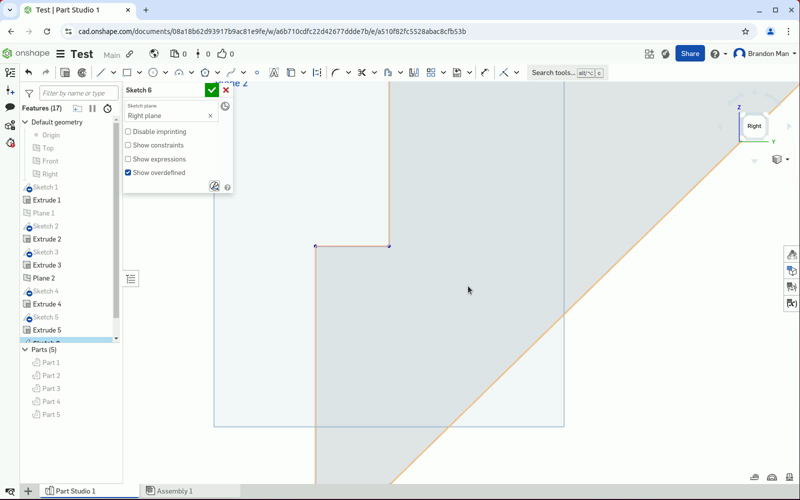
click(468, 285)
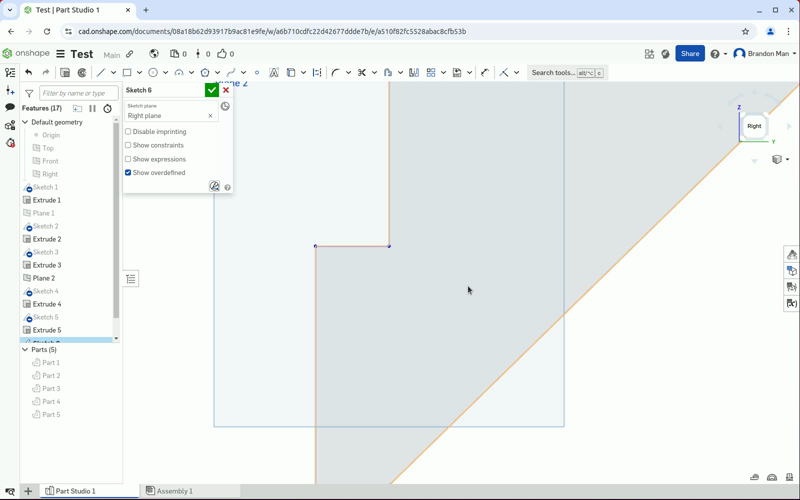
scroll(-6)
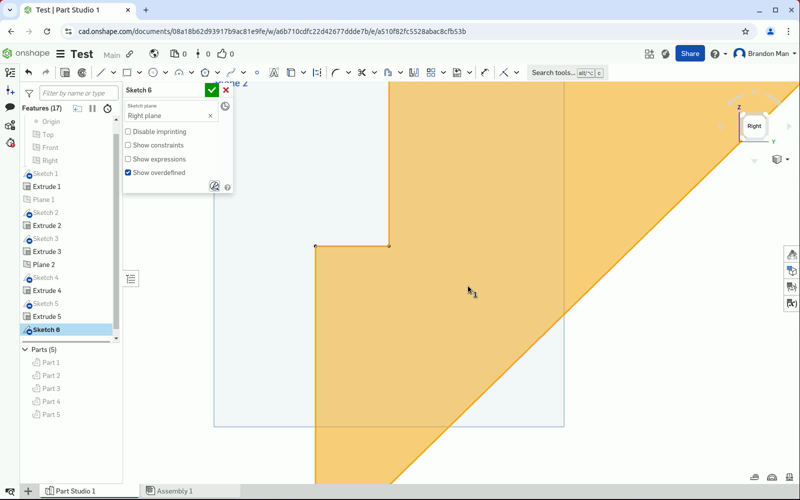
scroll(-6)
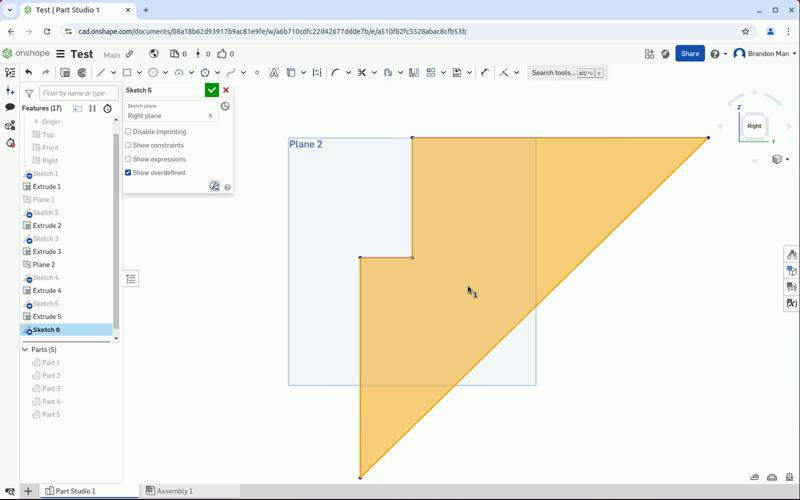
scroll(-6)
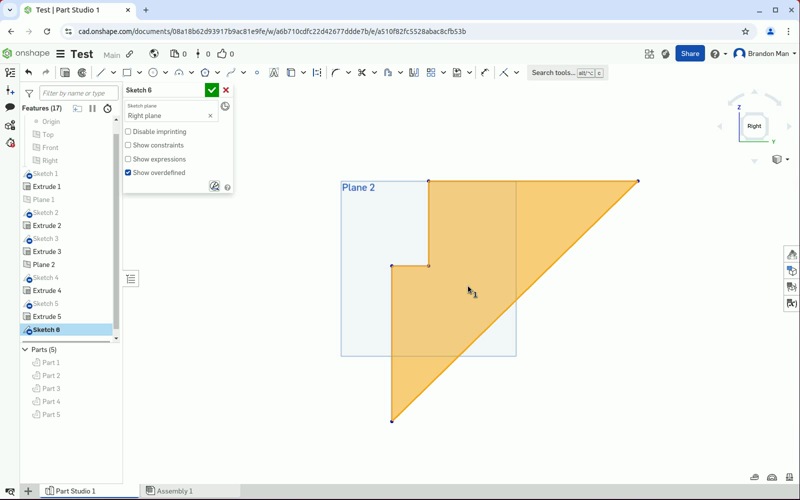
scroll(-6)
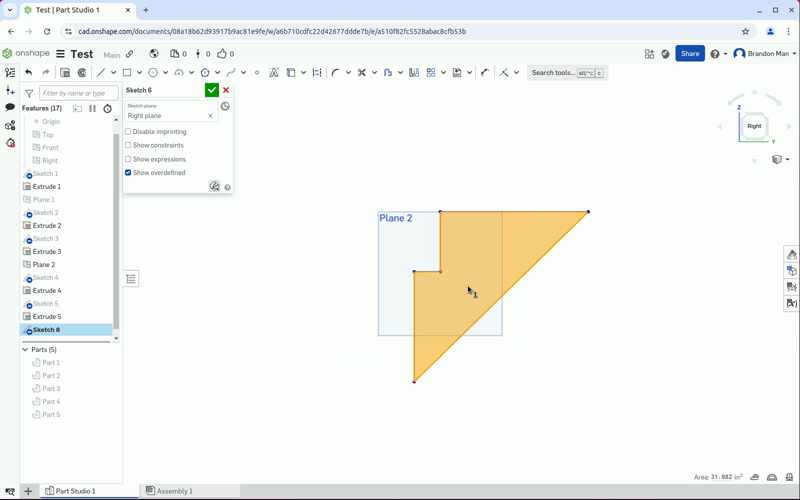
scroll(-6)
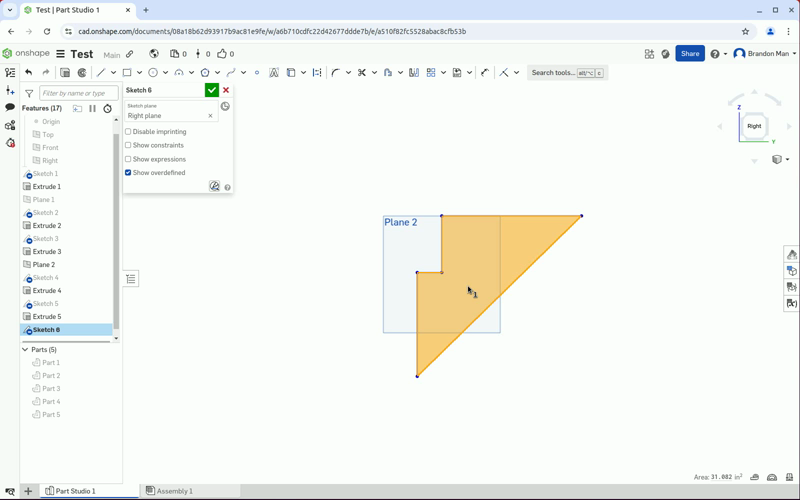
scroll(-6)
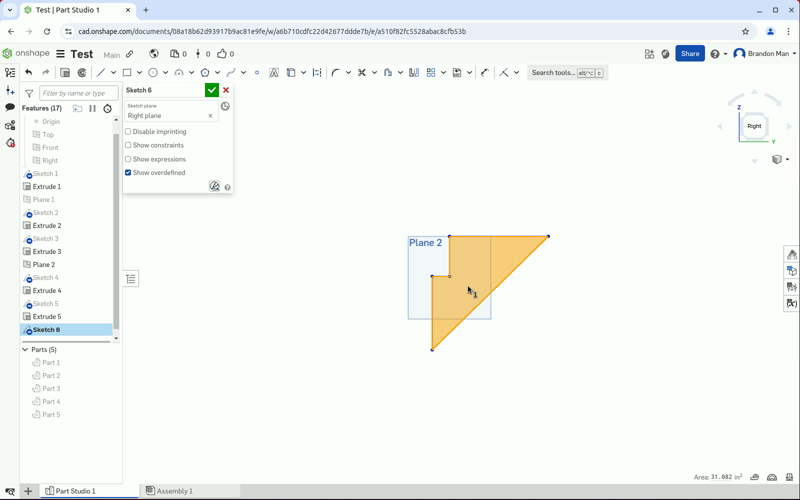
scroll(-6)
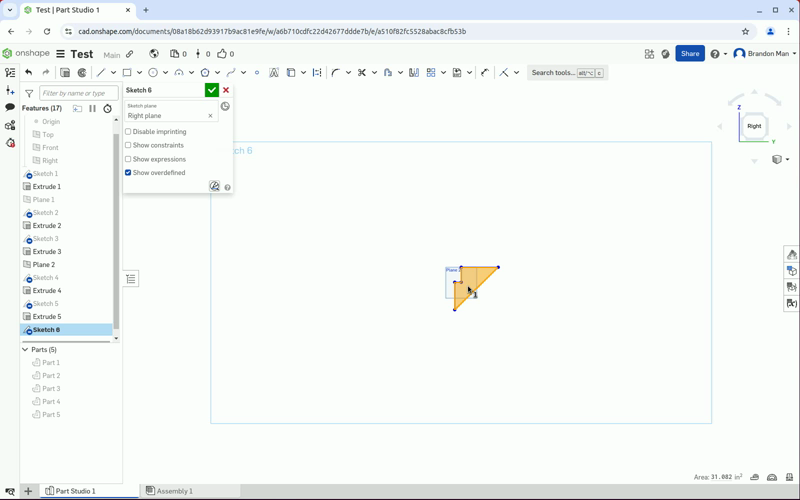
mouse_move(73, 352)
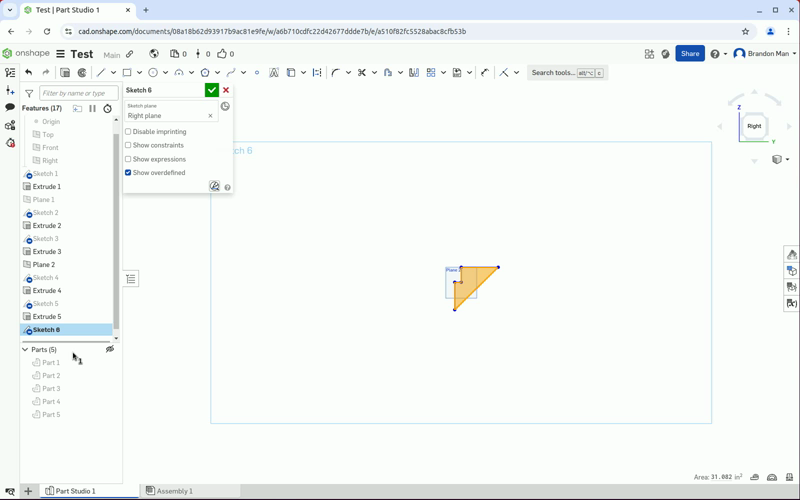
key(shift+y)
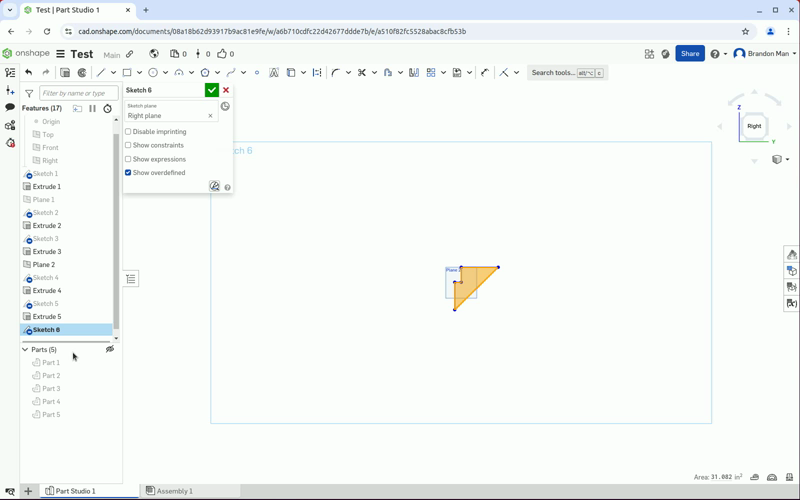
key(shift+e)
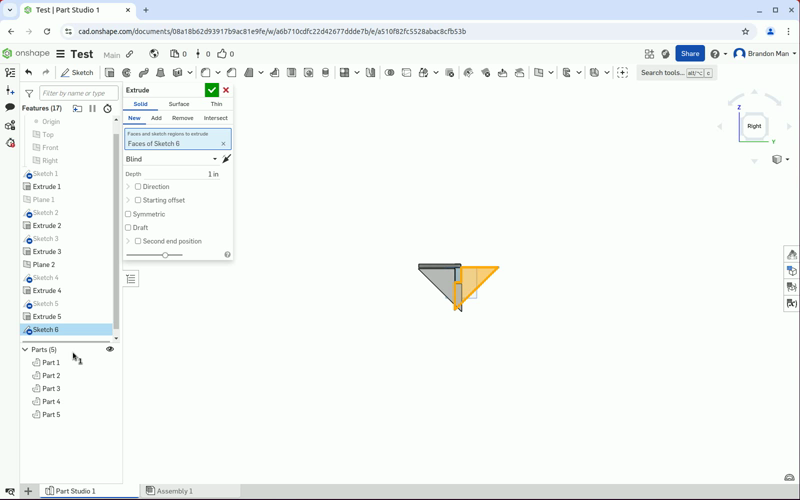
mouse_move(143, 106)
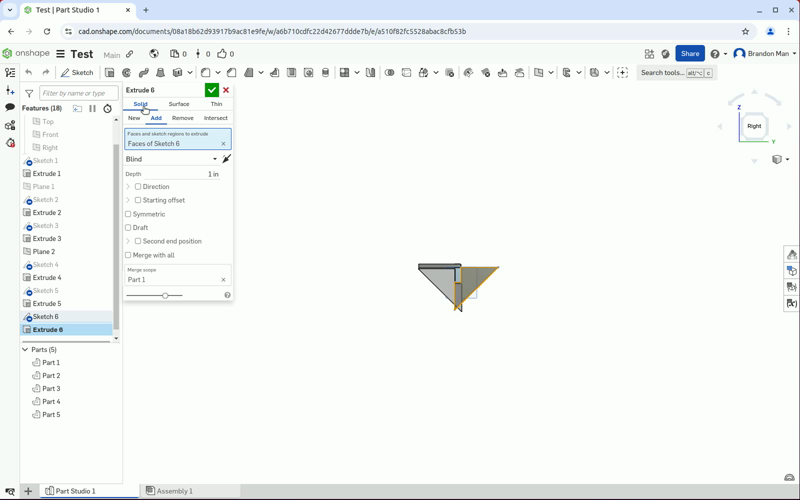
click(143, 106)
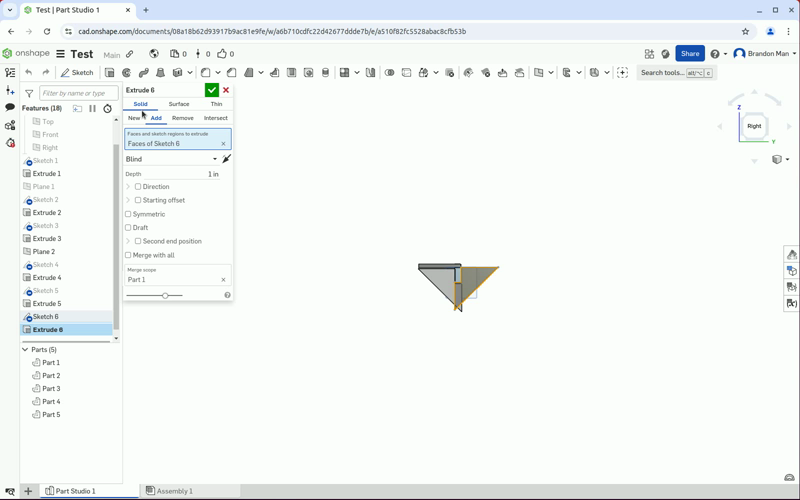
mouse_move(137, 120)
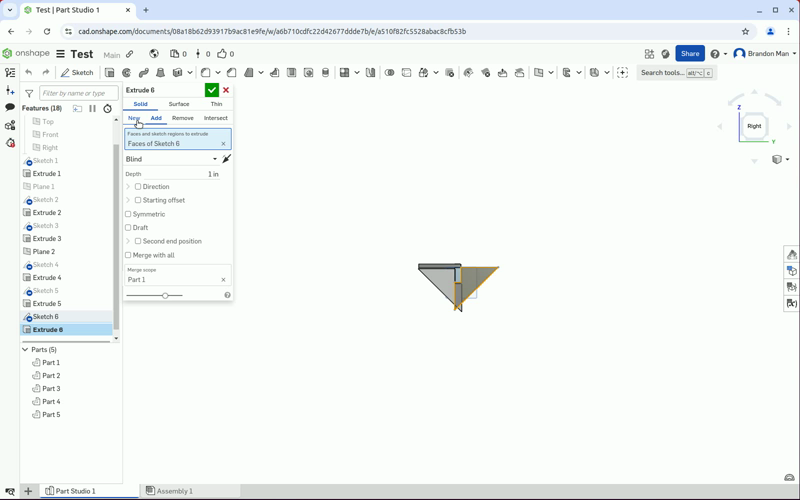
click(137, 120)
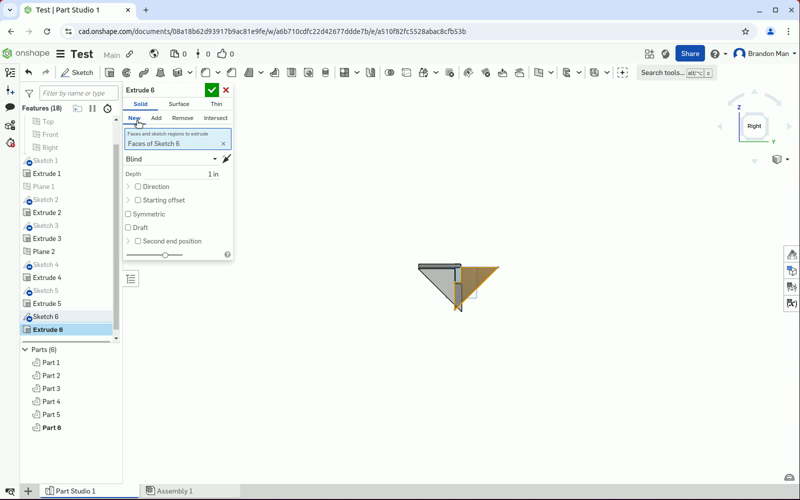
key(tab, 4)
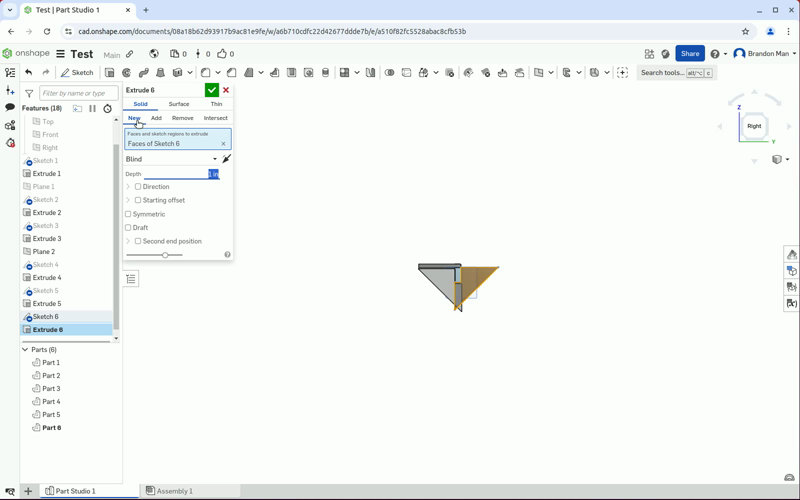
text(0.722)
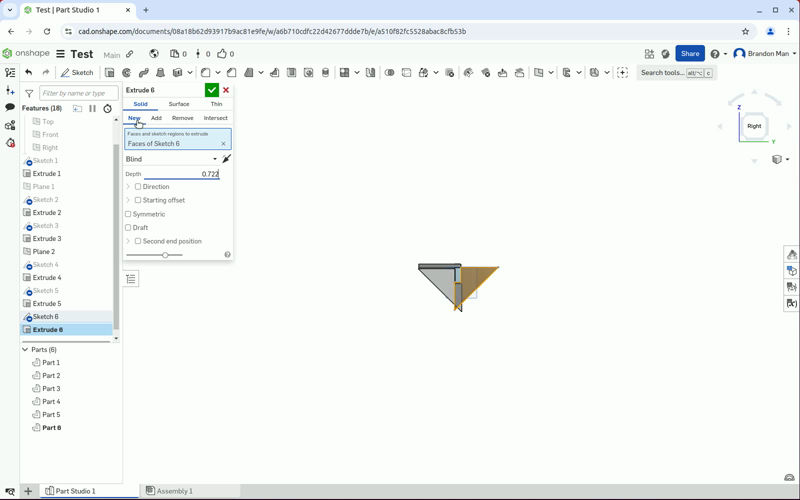
key(enter)
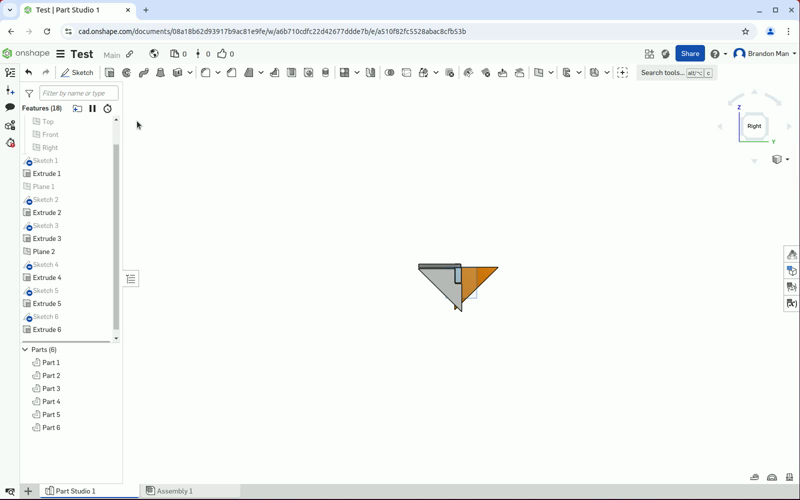
key(shift+h)
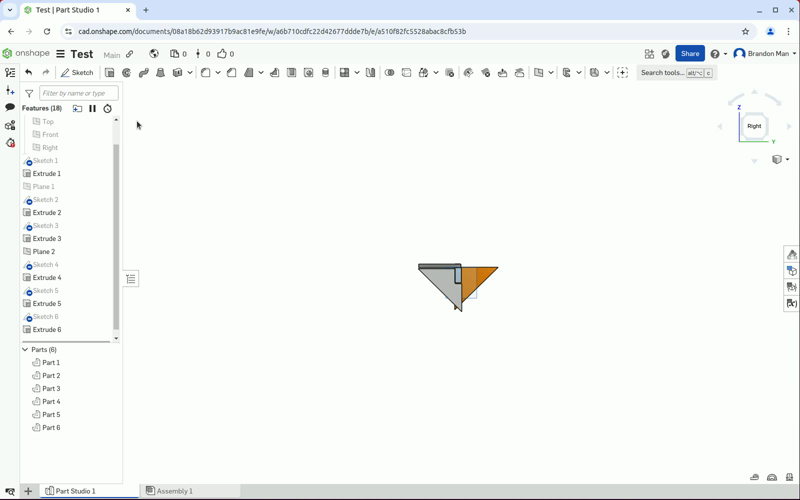
key(shift+h)
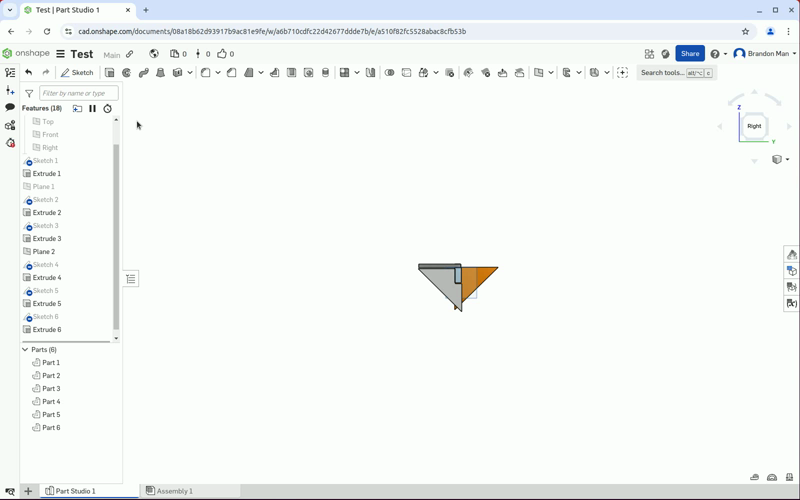
mouse_move(69, 163)
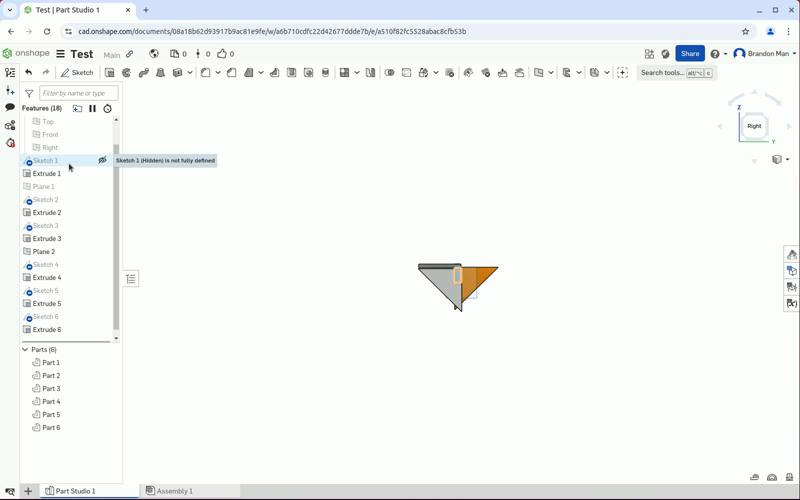
click(69, 163)
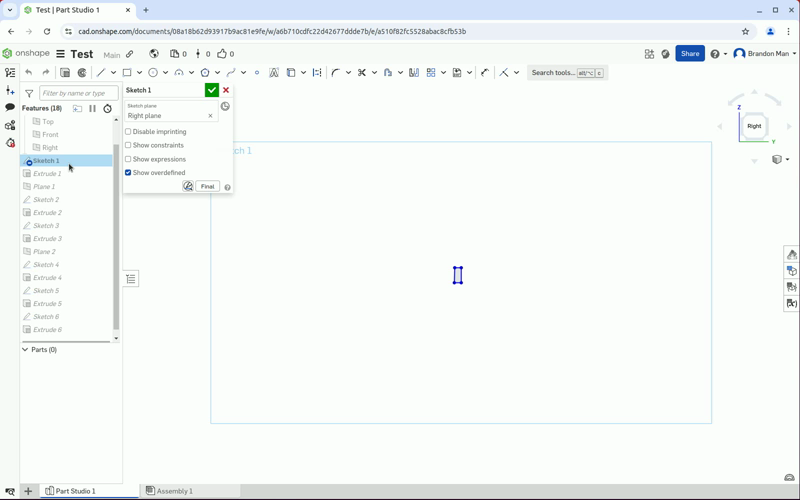
mouse_move(229, 92)
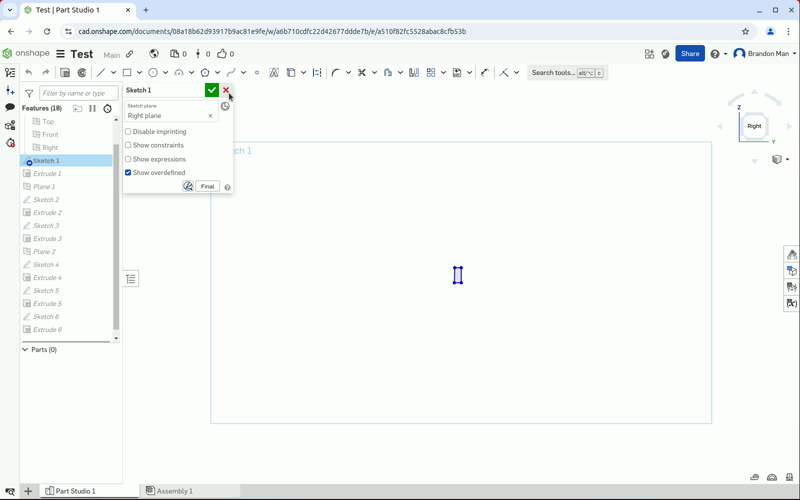
click(229, 92)
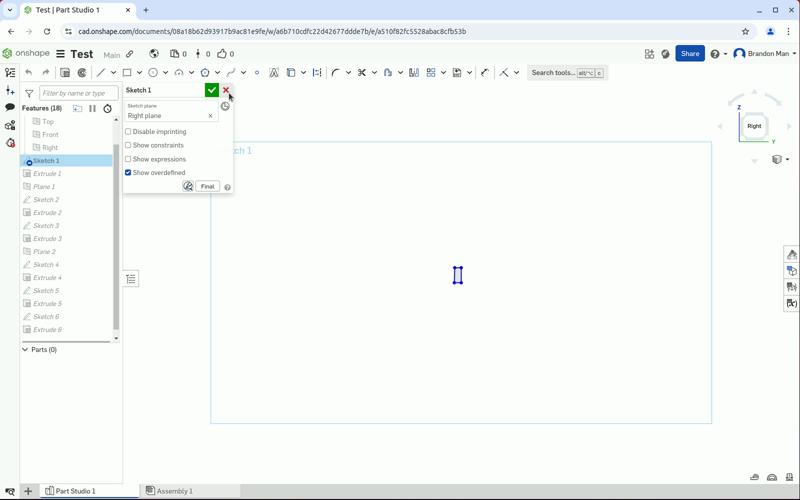
key(shift+s)
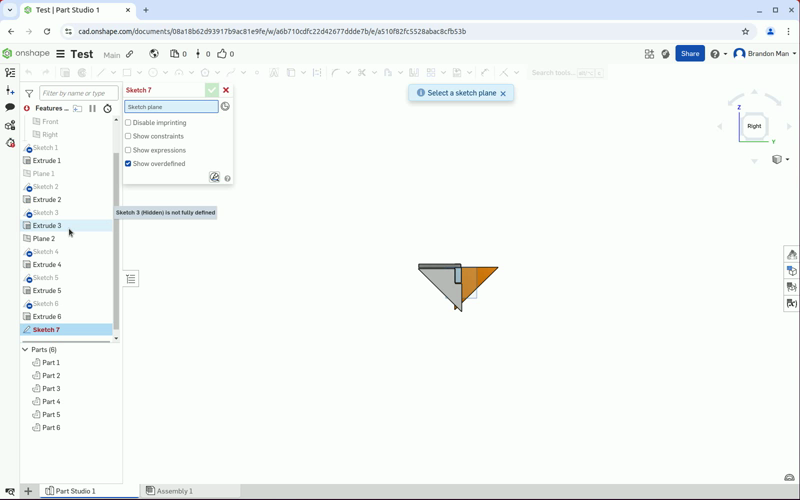
scroll(3)
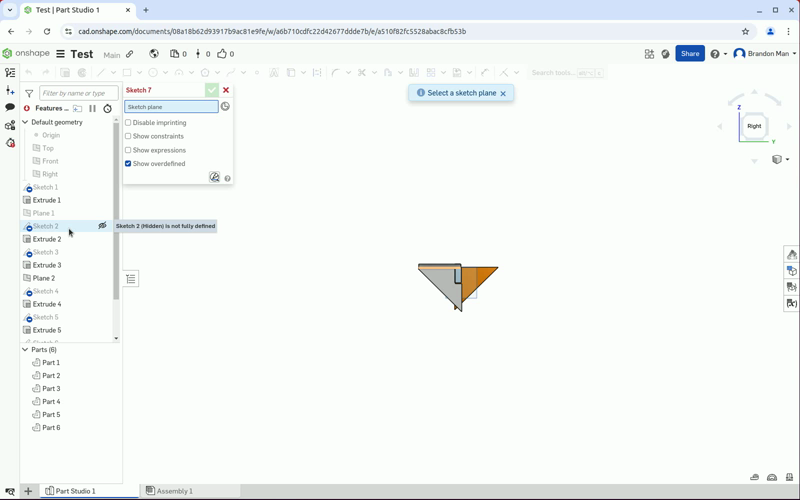
mouse_move(69, 176)
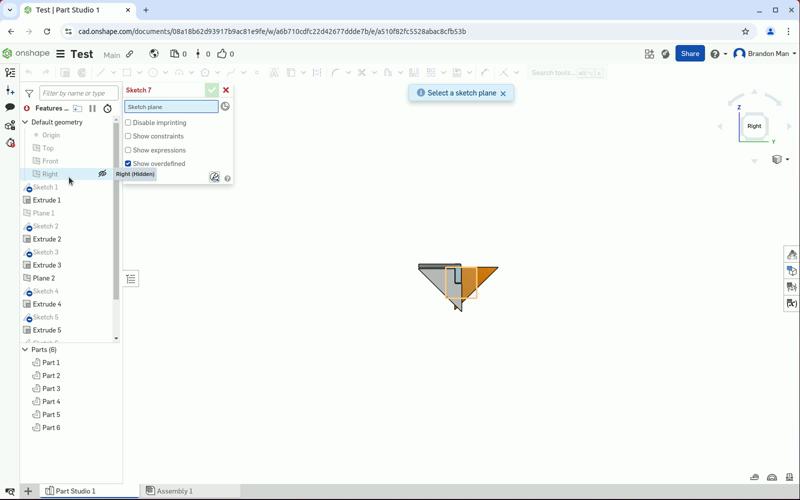
click(69, 176)
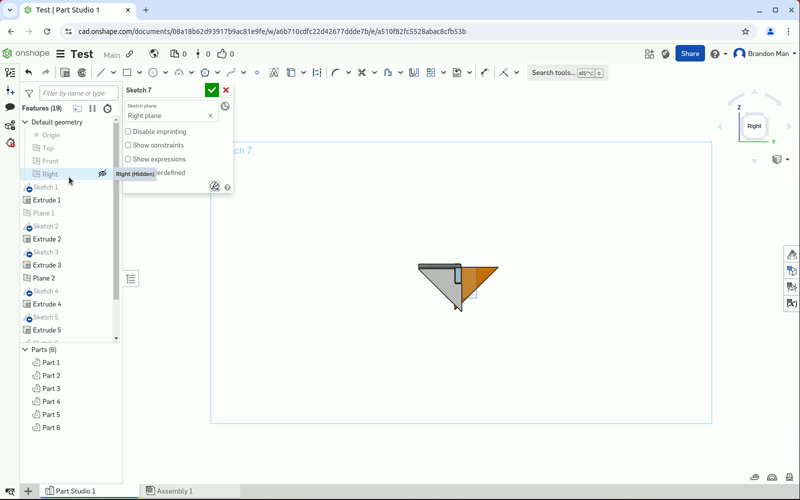
mouse_move(73, 352)
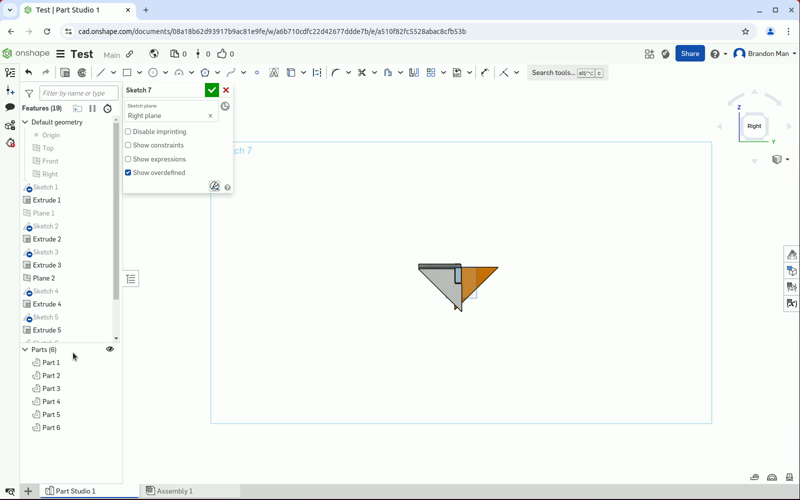
key(y)
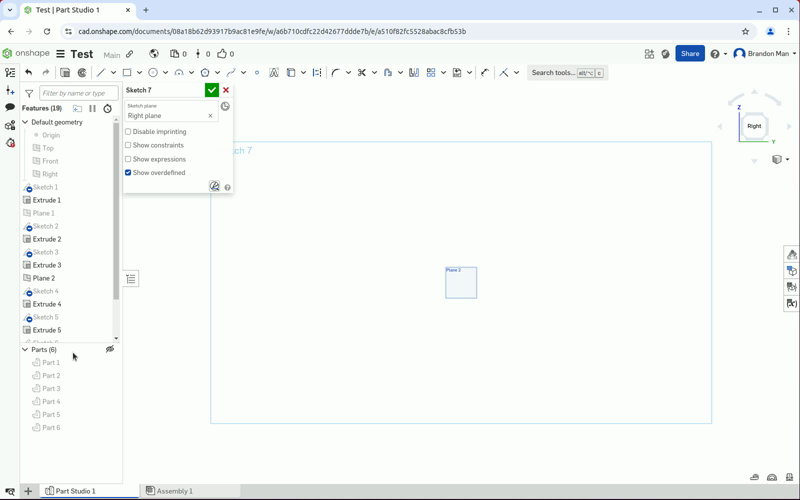
key(l)
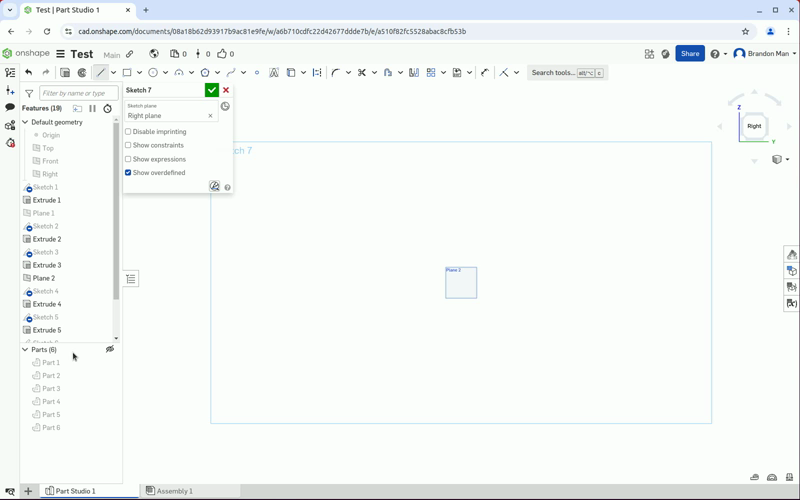
key_down(shift)
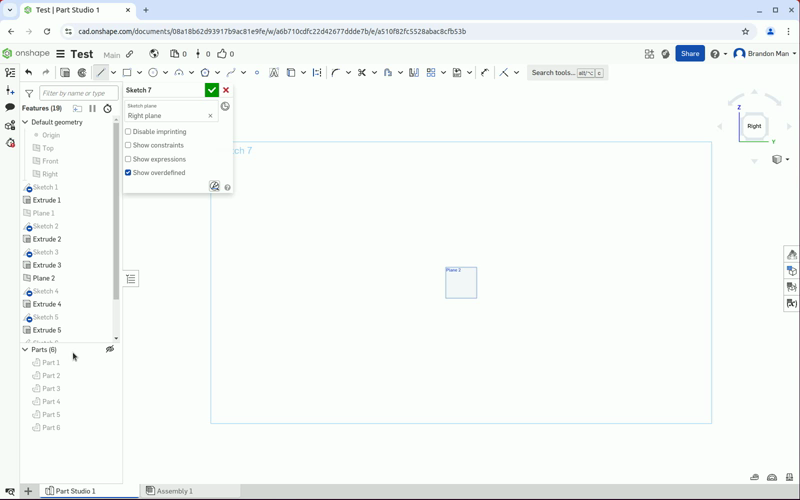
mouse_move(454, 282)
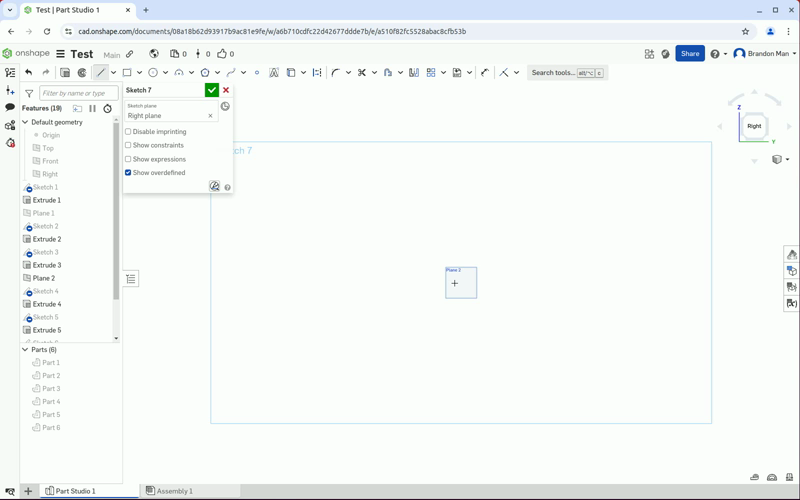
click(454, 282)
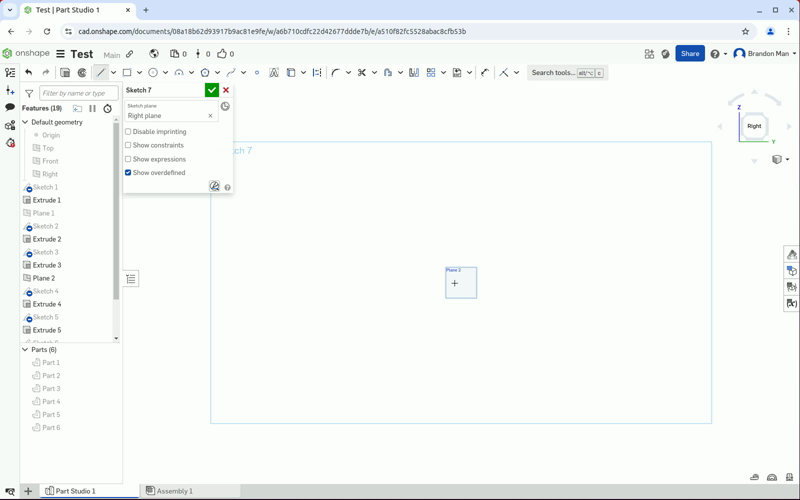
key_up(shift)
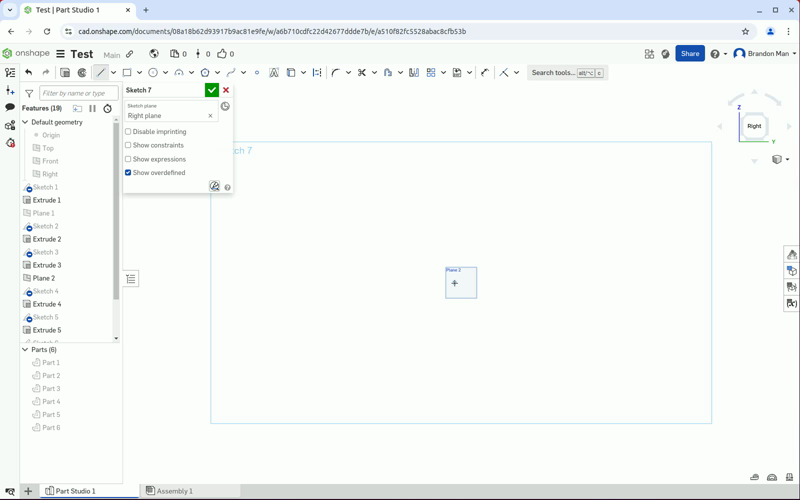
key_down(shift)
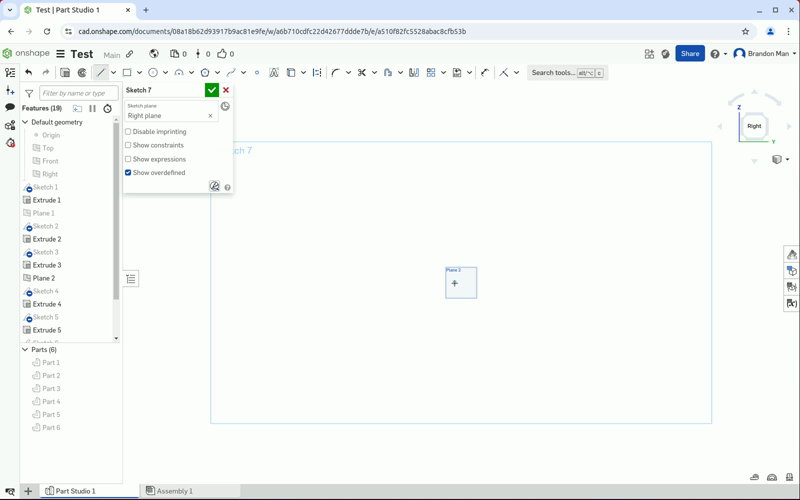
mouse_move(484, 282)
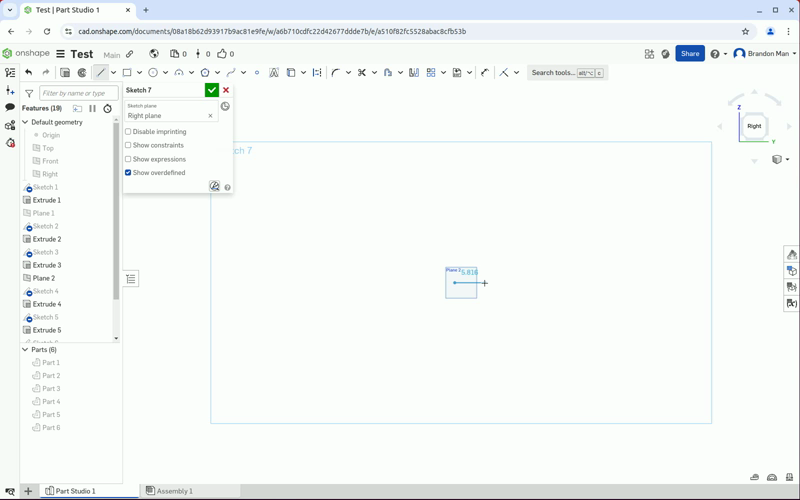
mouse_move(461, 282)
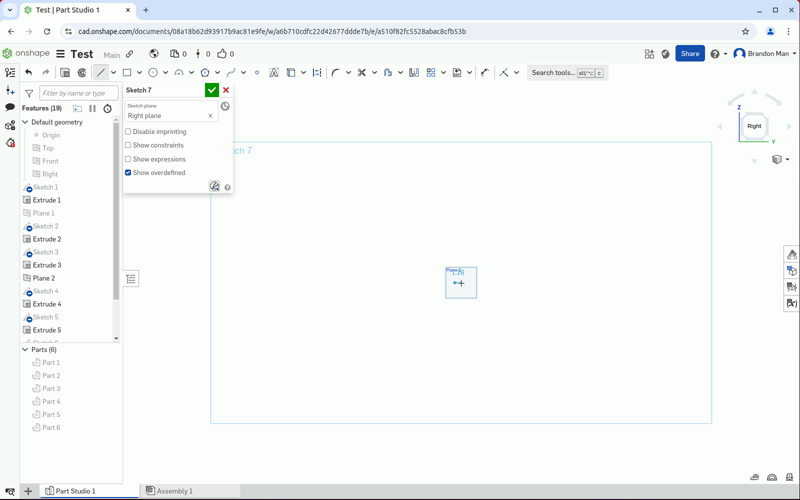
scroll(6)
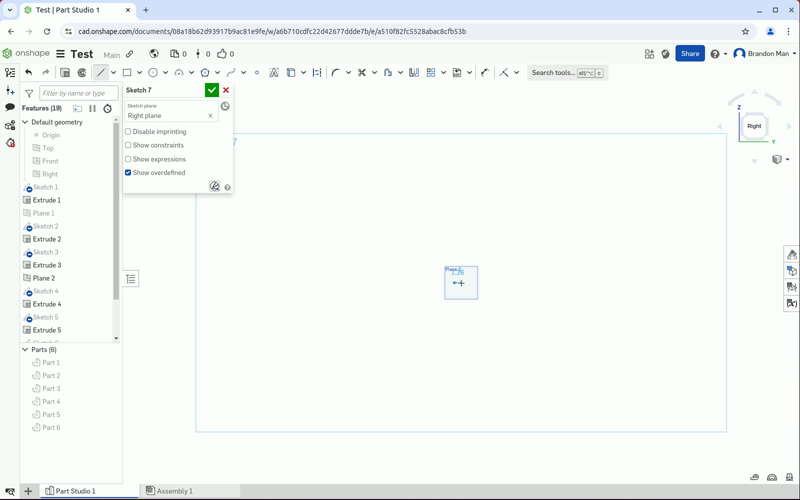
scroll(6)
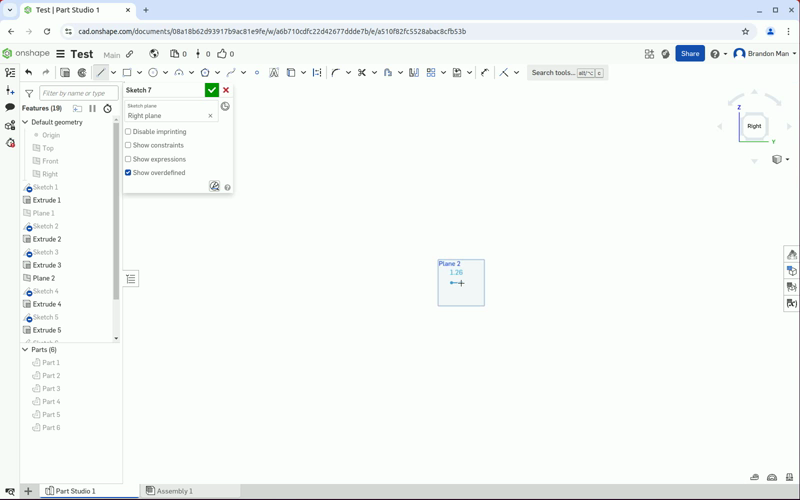
scroll(6)
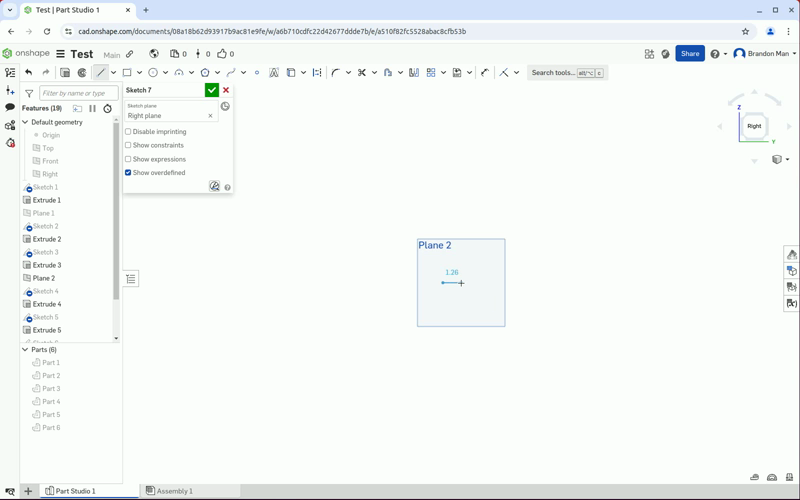
scroll(6)
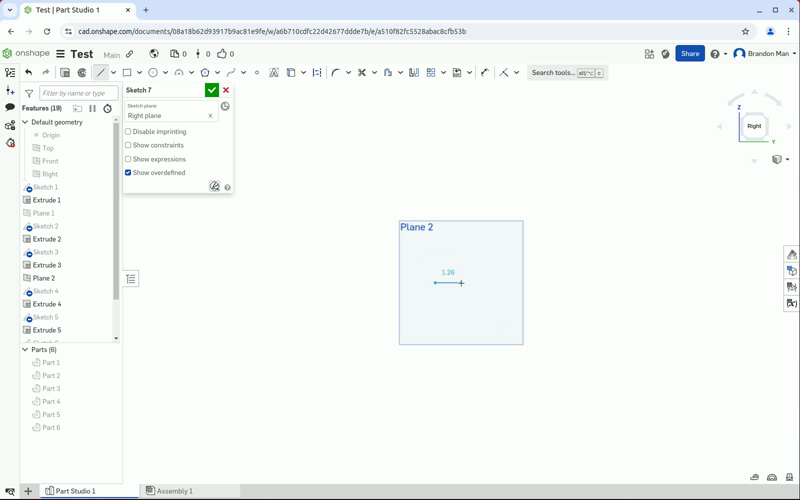
scroll(6)
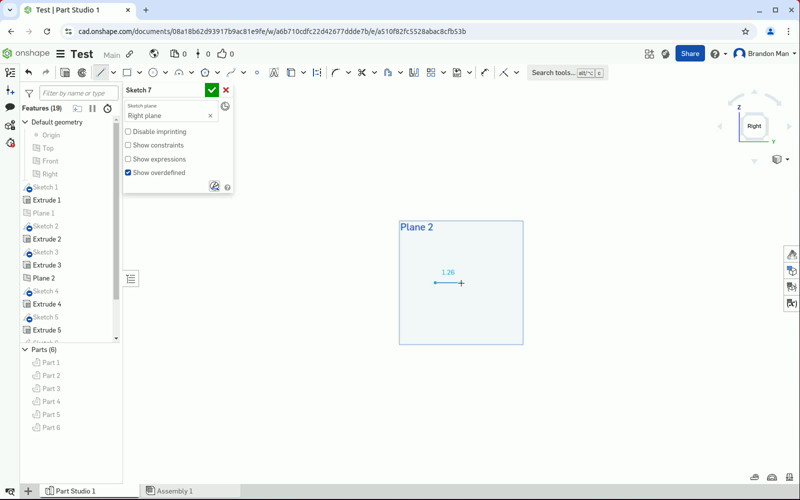
scroll(6)
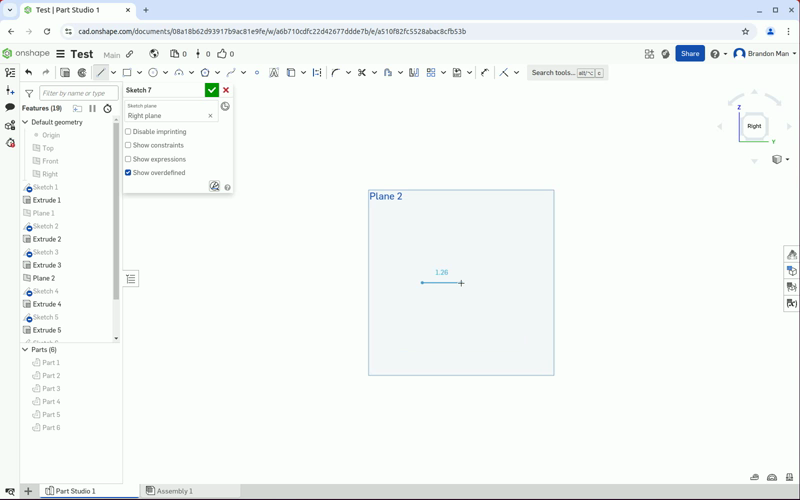
scroll(6)
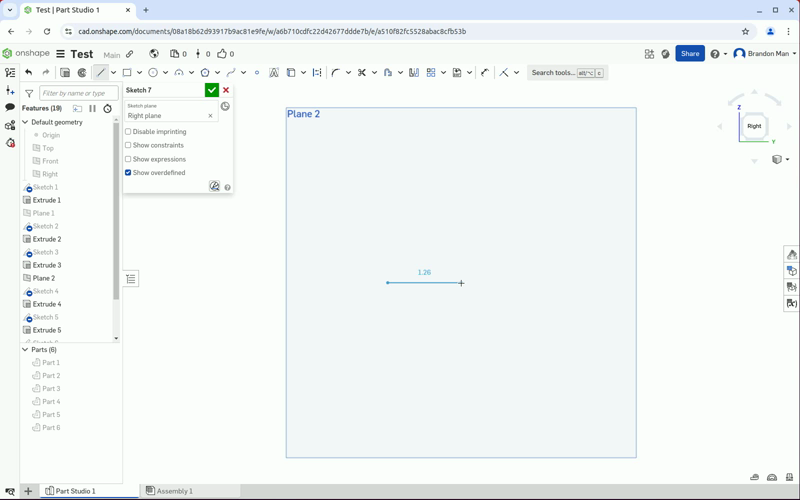
click(461, 282)
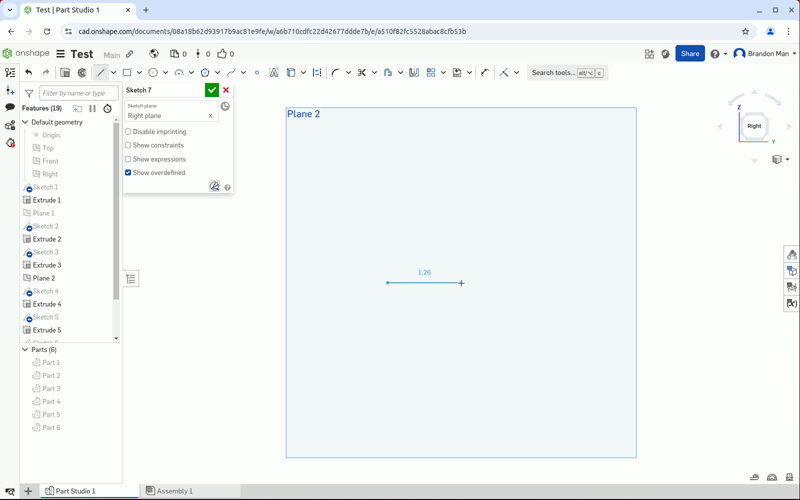
scroll(-6)
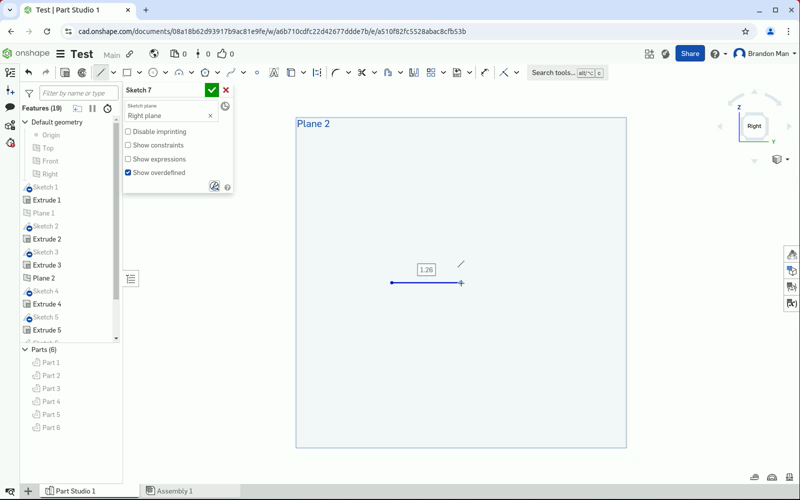
scroll(-6)
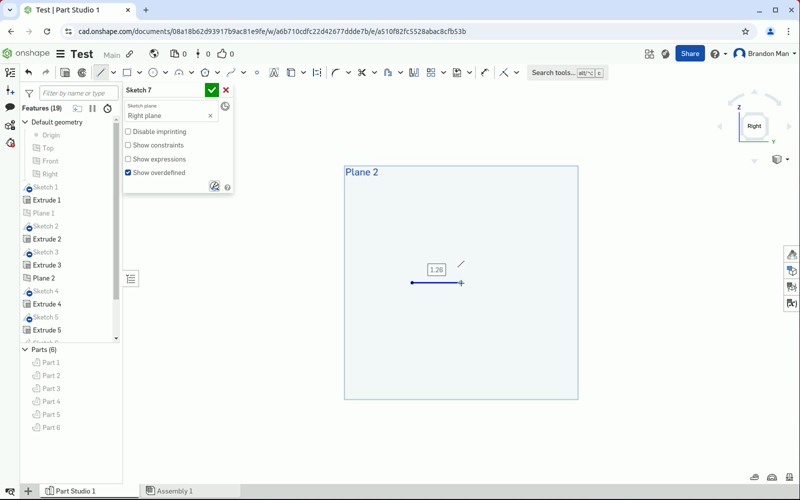
scroll(-6)
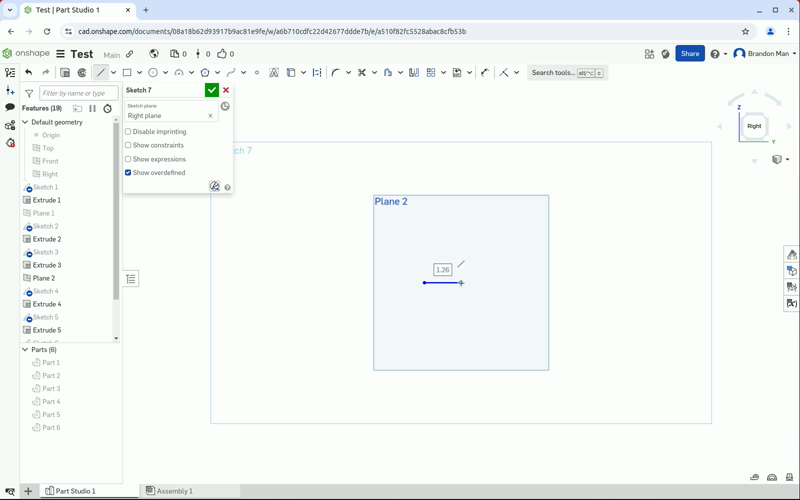
scroll(-6)
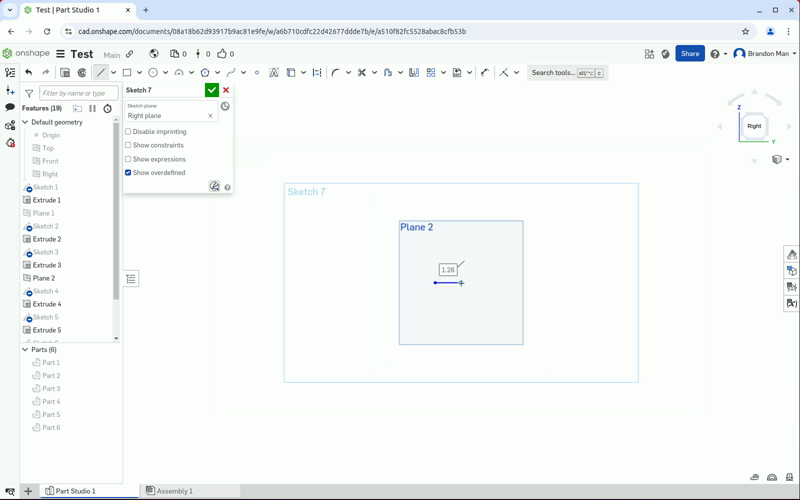
scroll(-6)
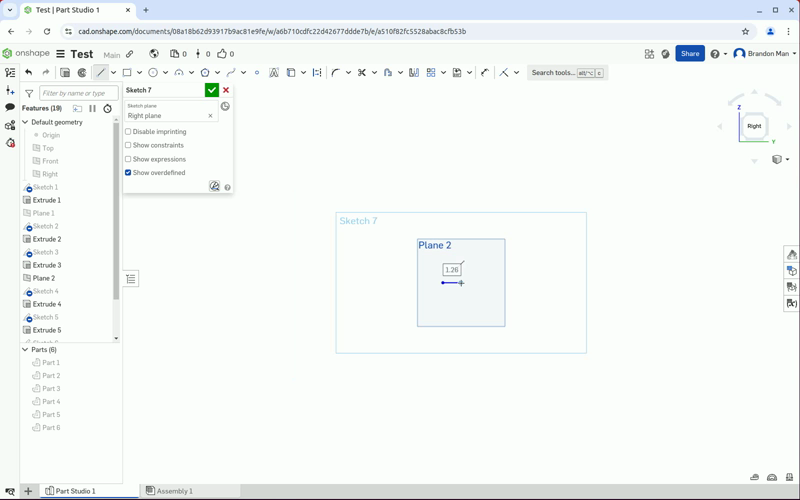
scroll(-6)
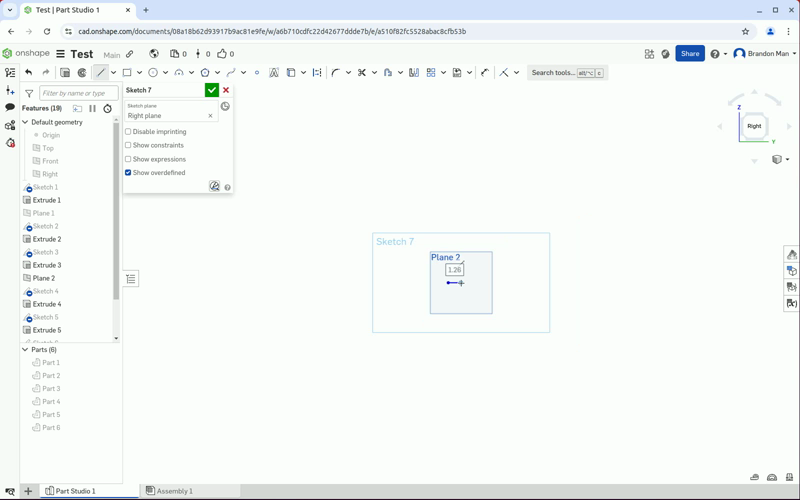
scroll(-6)
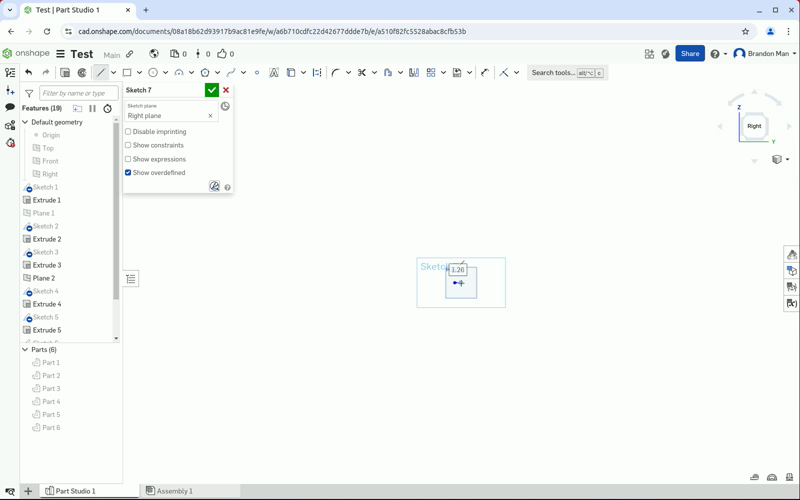
key_up(shift)
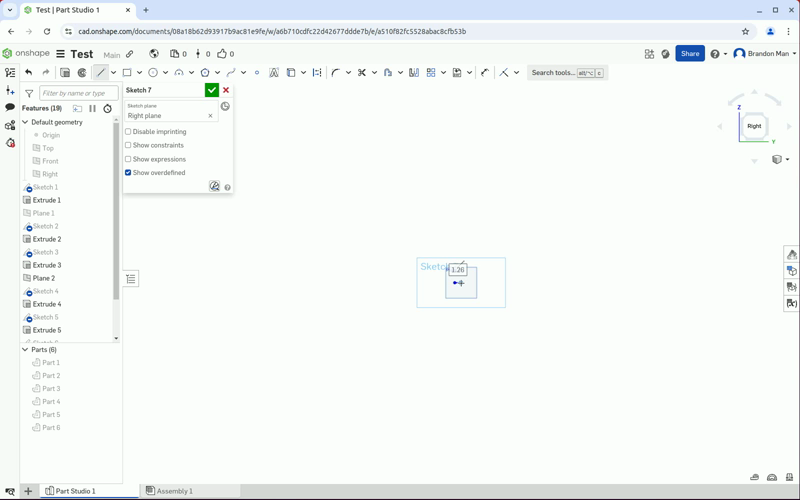
key_down(shift)
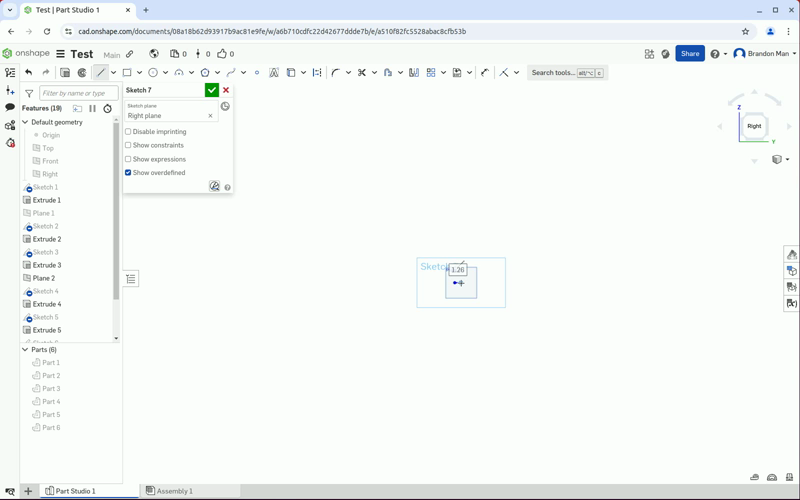
mouse_move(491, 282)
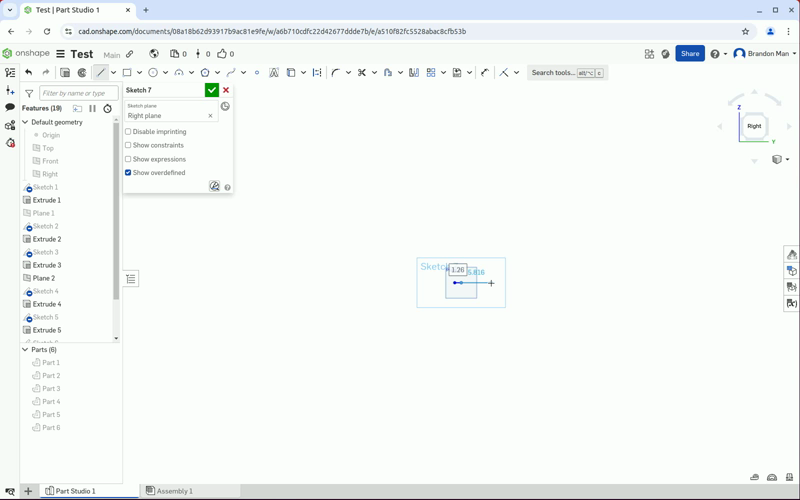
mouse_move(461, 267)
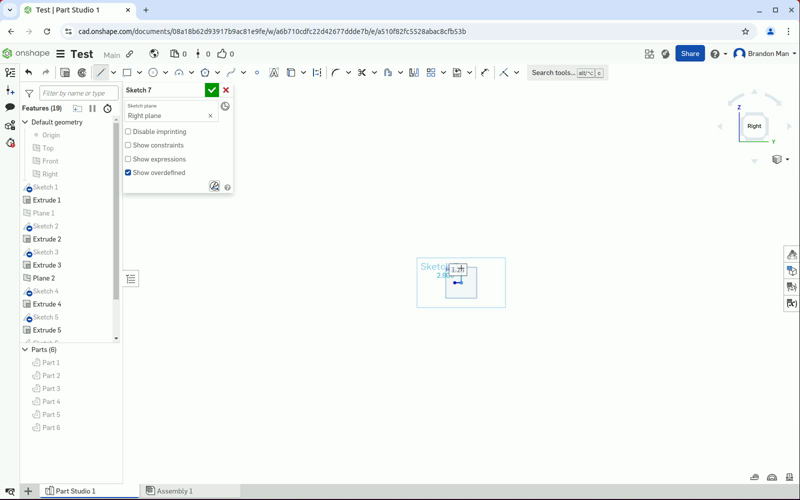
click(461, 267)
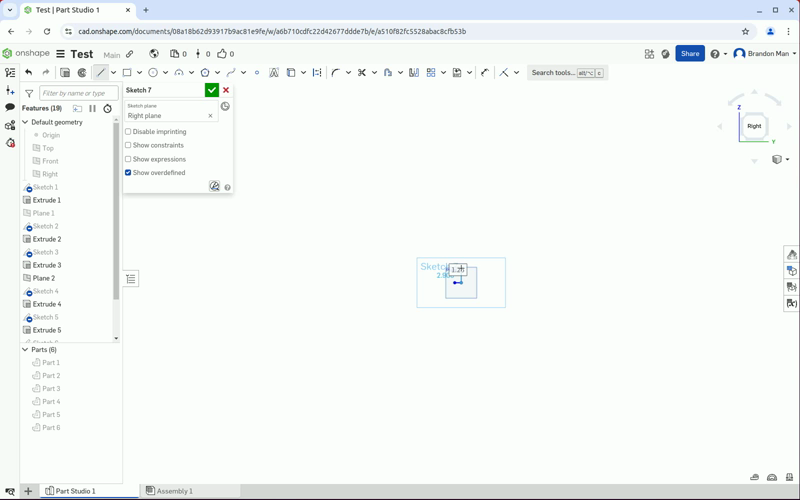
key_up(shift)
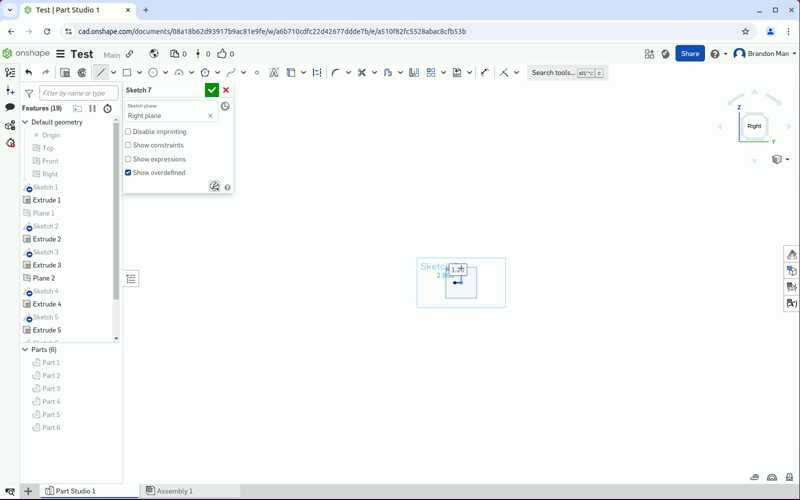
key_down(shift)
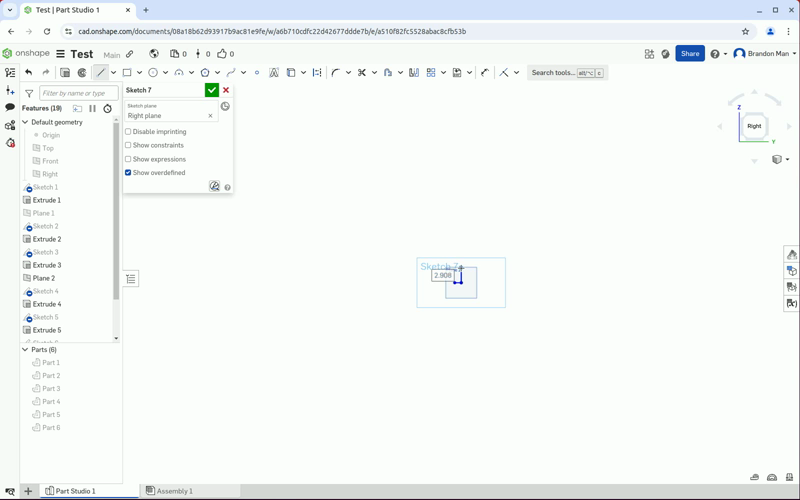
mouse_move(491, 267)
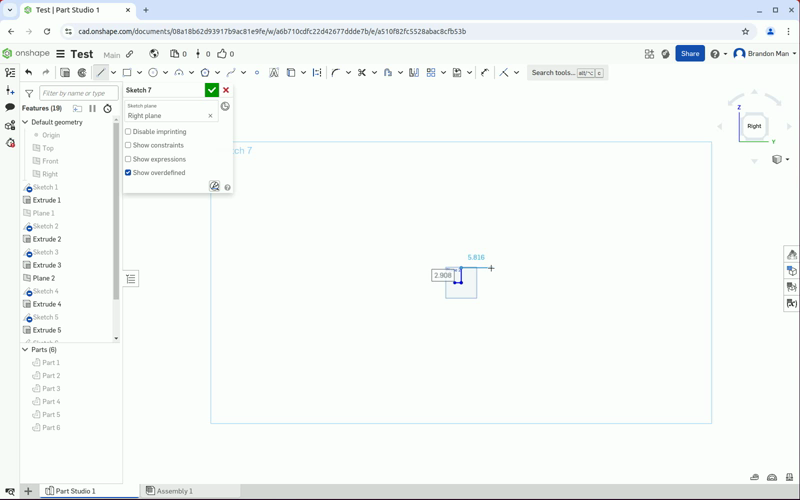
mouse_move(454, 267)
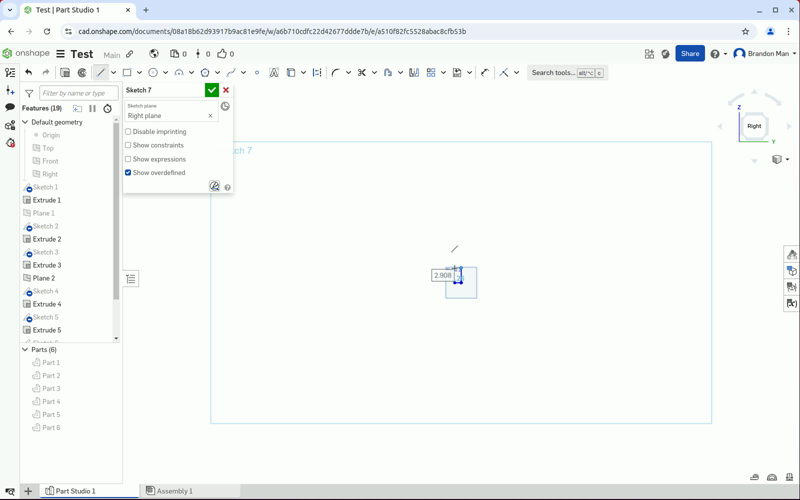
scroll(6)
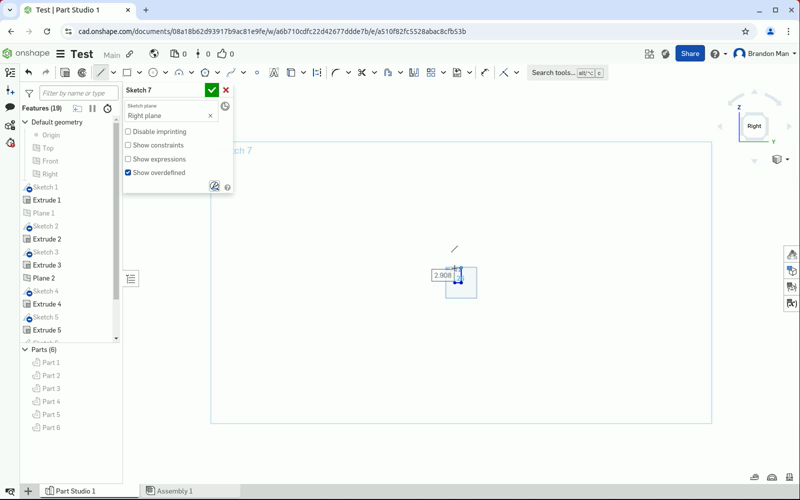
scroll(6)
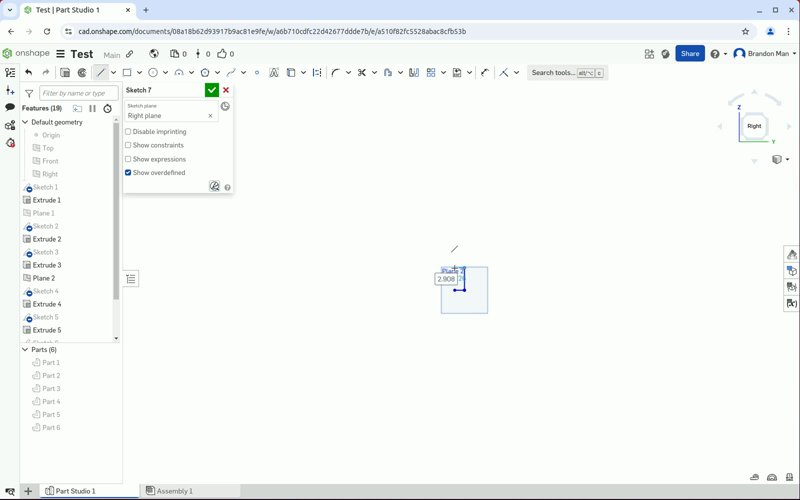
scroll(6)
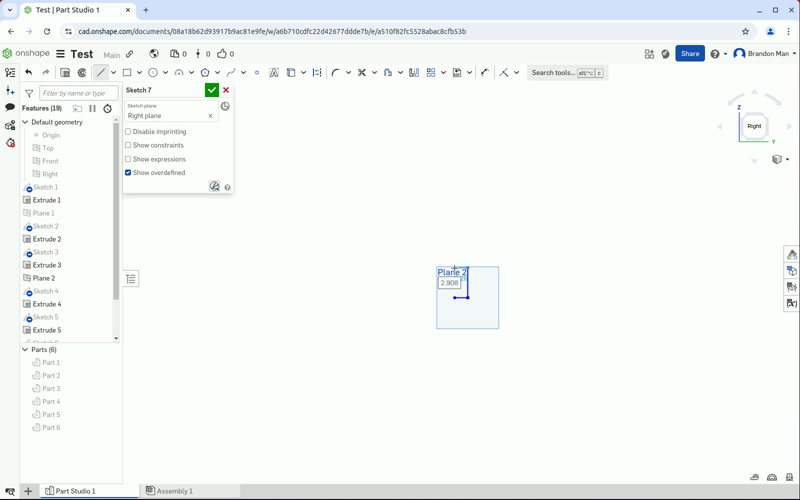
scroll(6)
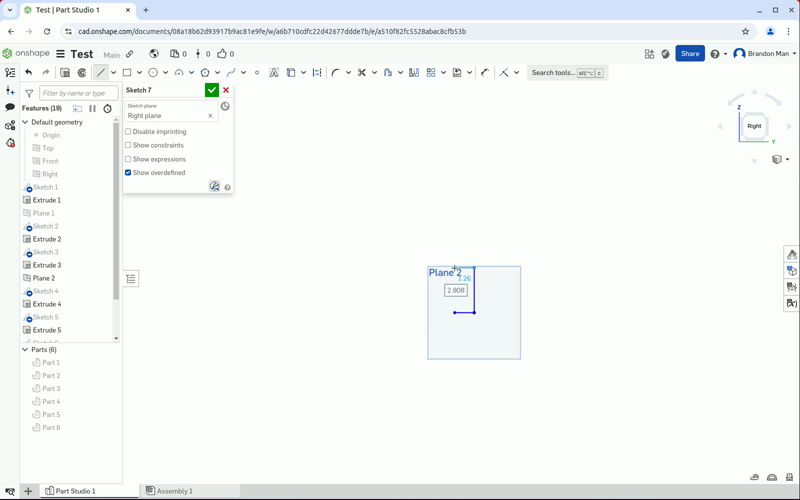
scroll(6)
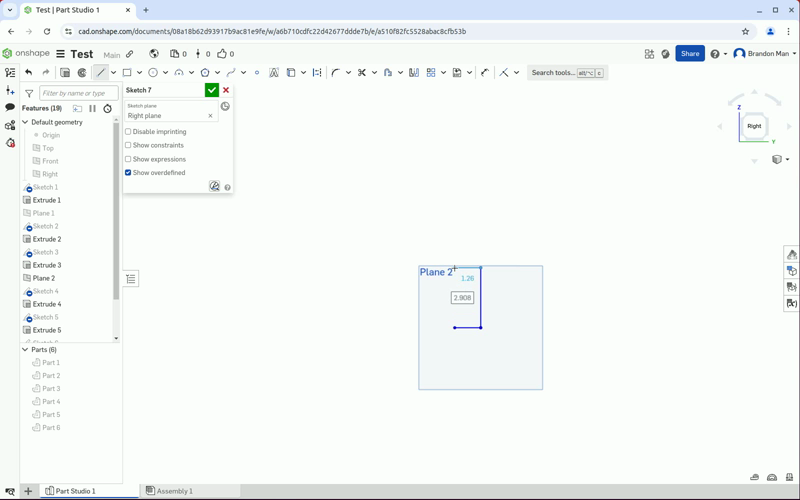
scroll(6)
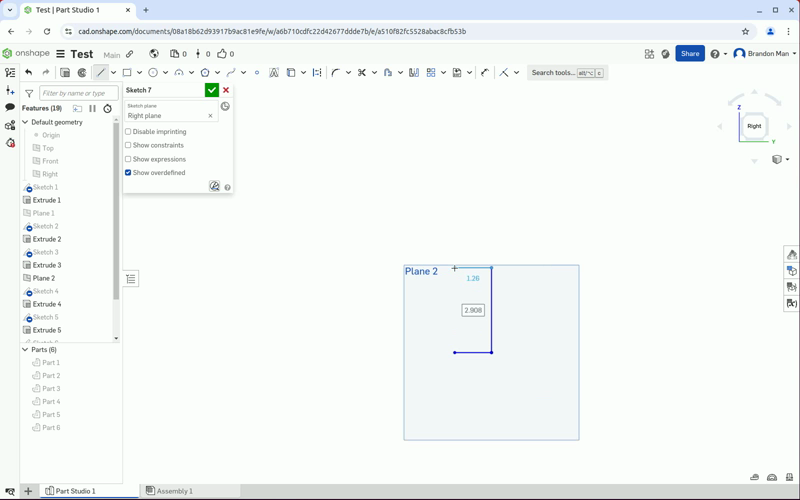
scroll(6)
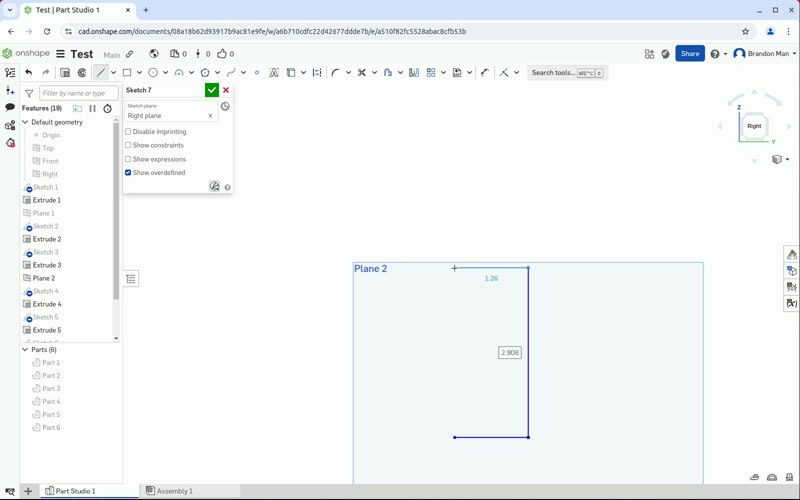
click(454, 267)
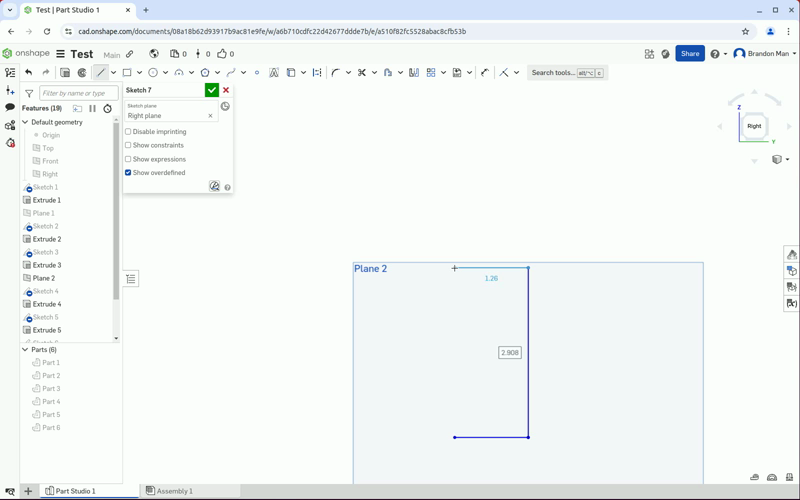
scroll(-6)
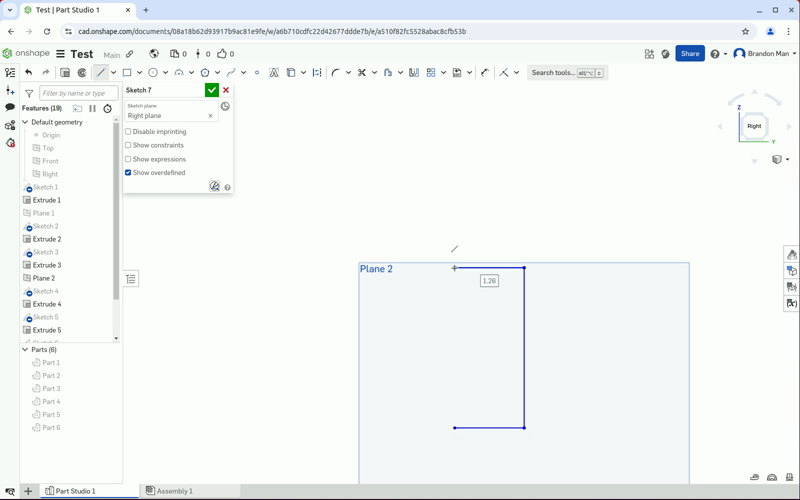
scroll(-6)
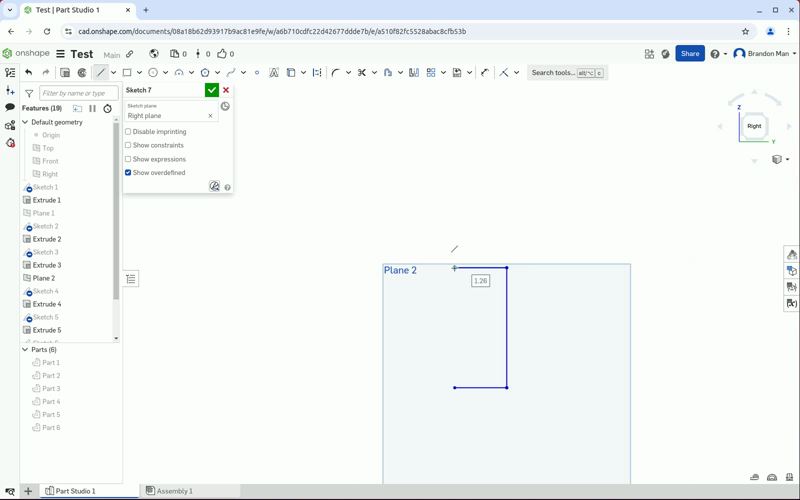
scroll(-6)
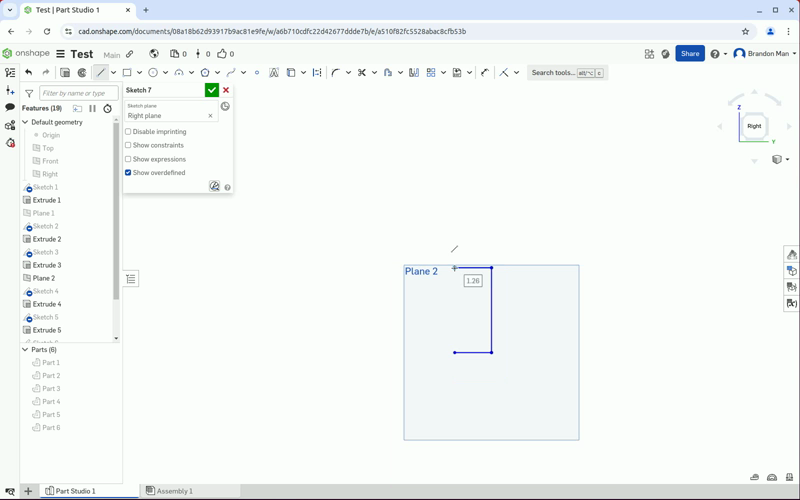
scroll(-6)
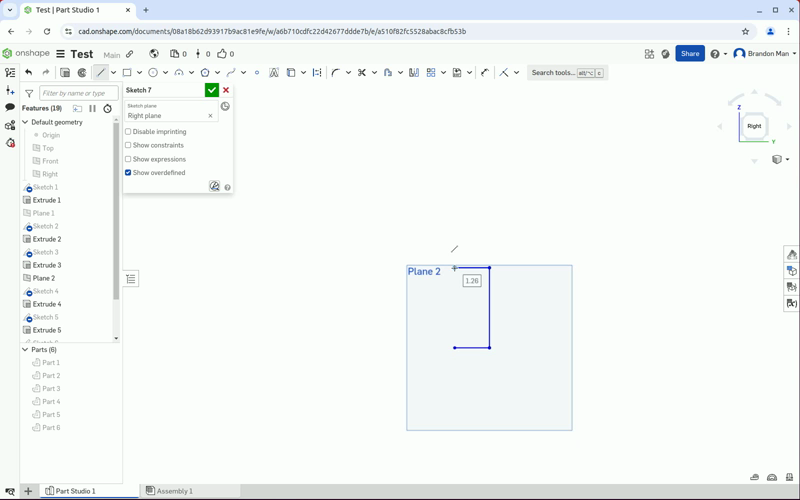
scroll(-6)
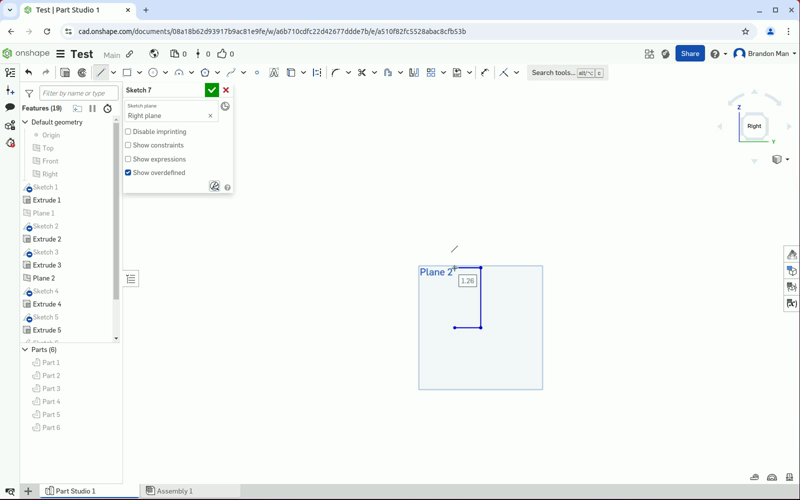
scroll(-6)
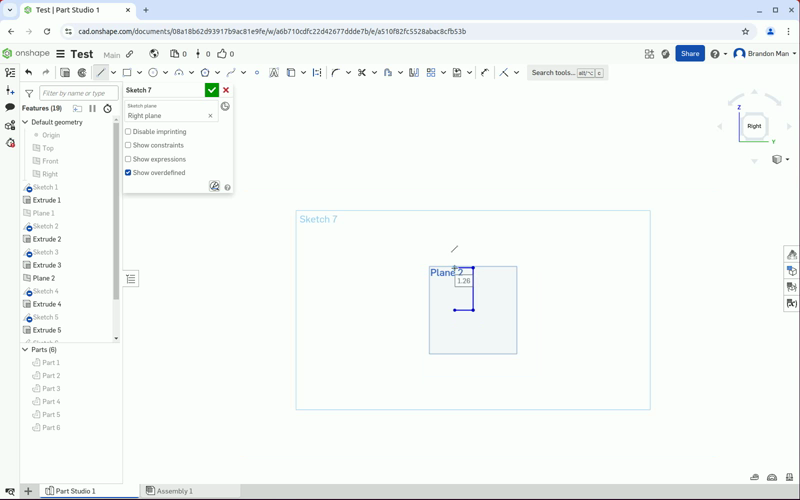
scroll(-6)
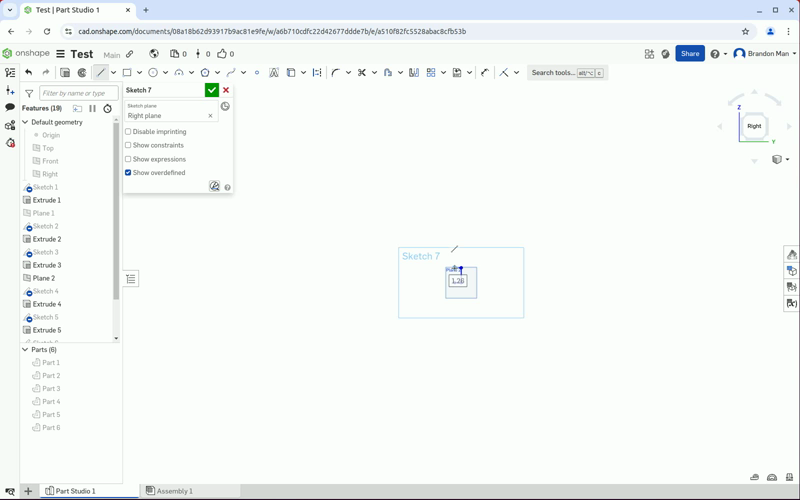
key_up(shift)
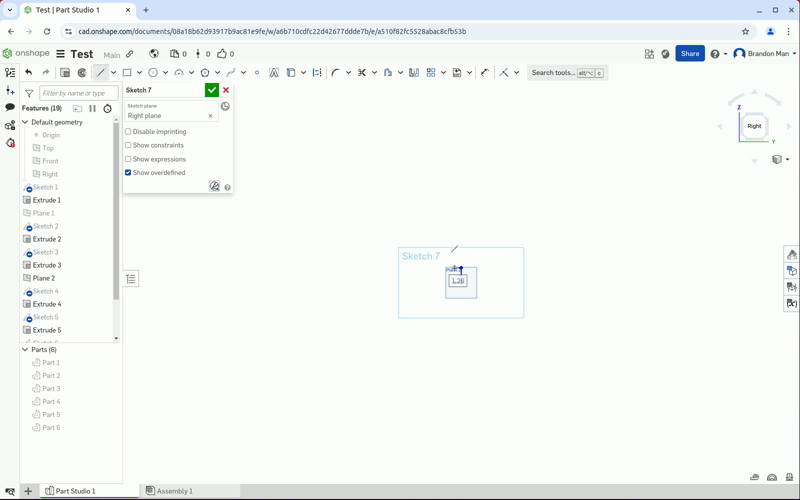
mouse_move(484, 267)
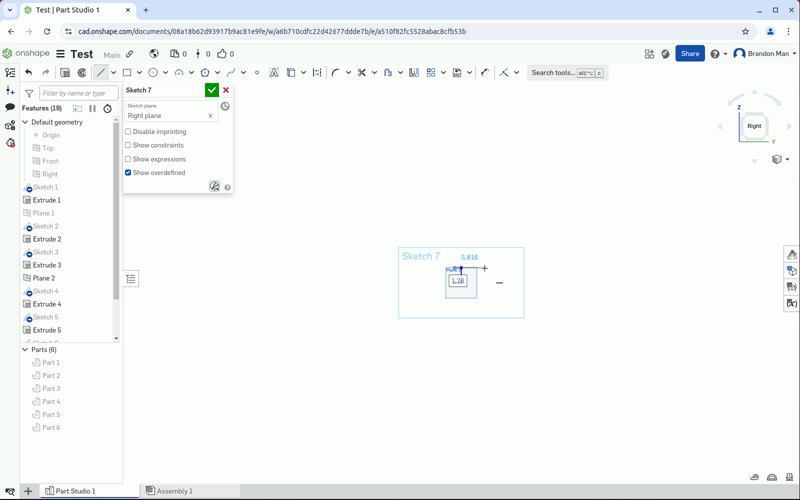
key_down(shift)
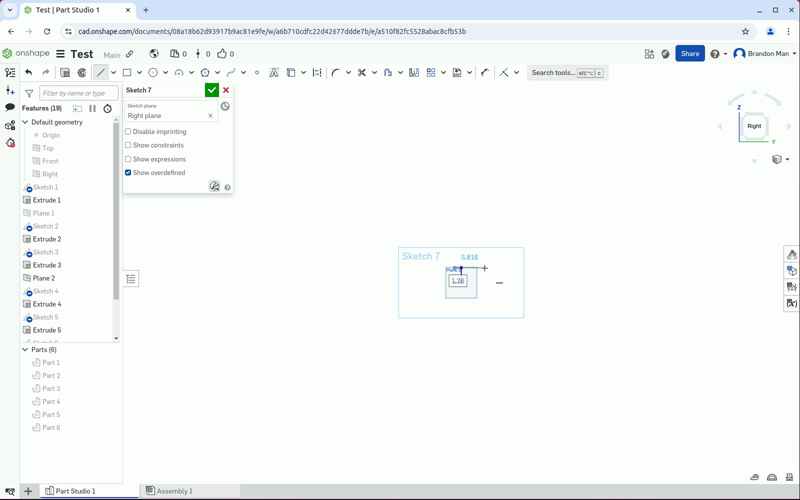
mouse_move(454, 282)
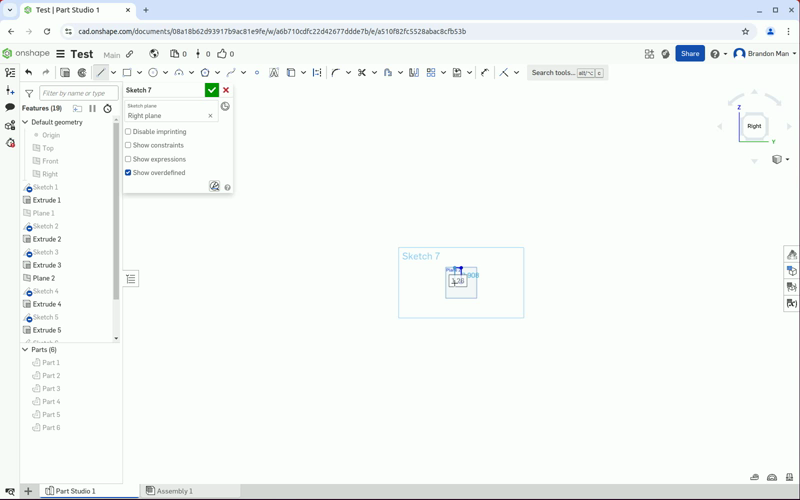
key_up(shift)
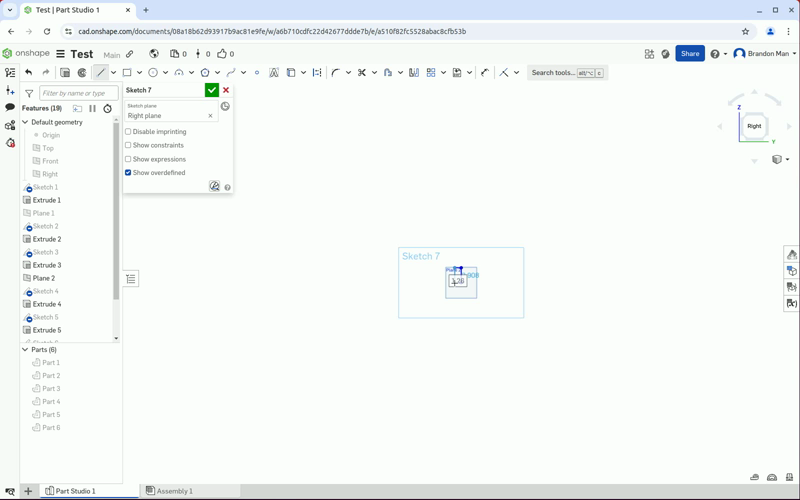
click(454, 282)
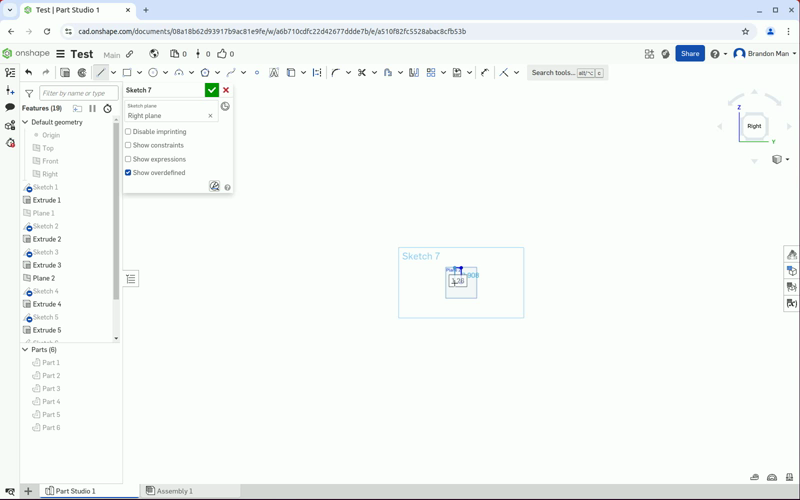
key(esc)
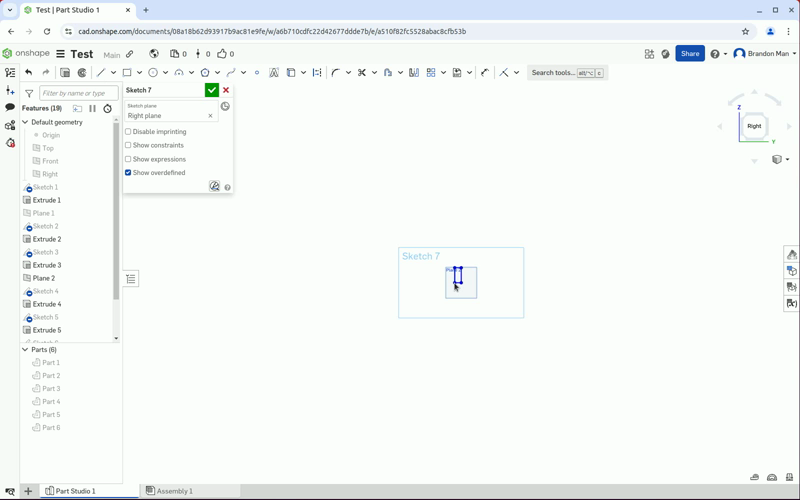
mouse_move(460, 273)
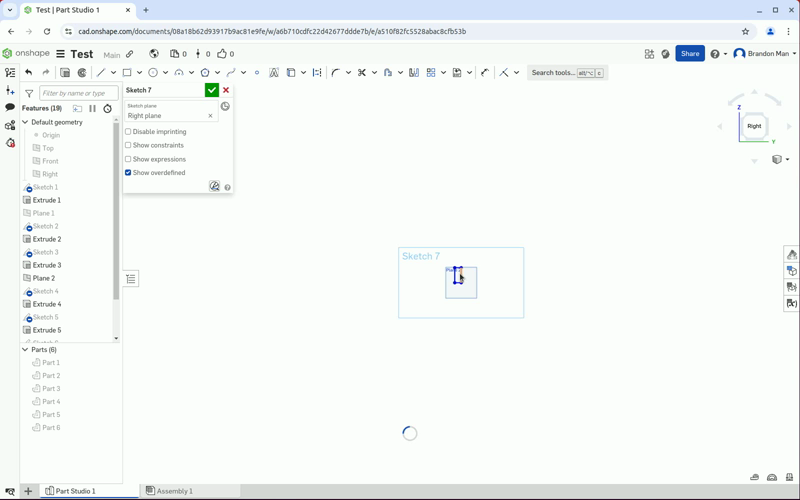
scroll(6)
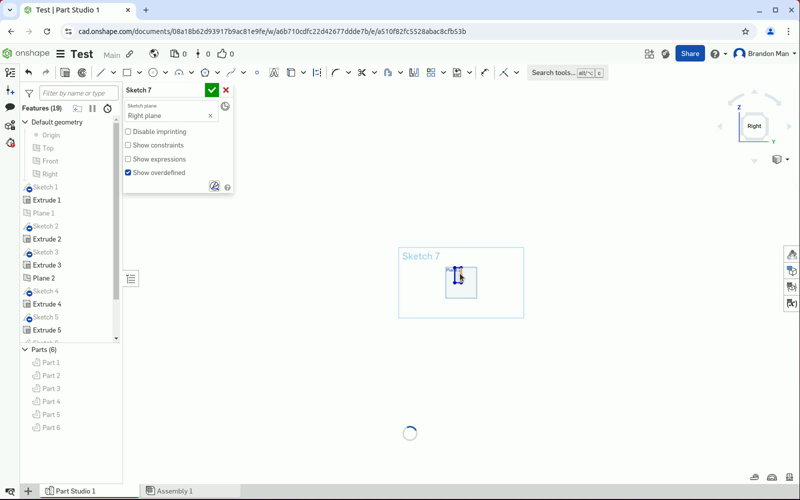
scroll(6)
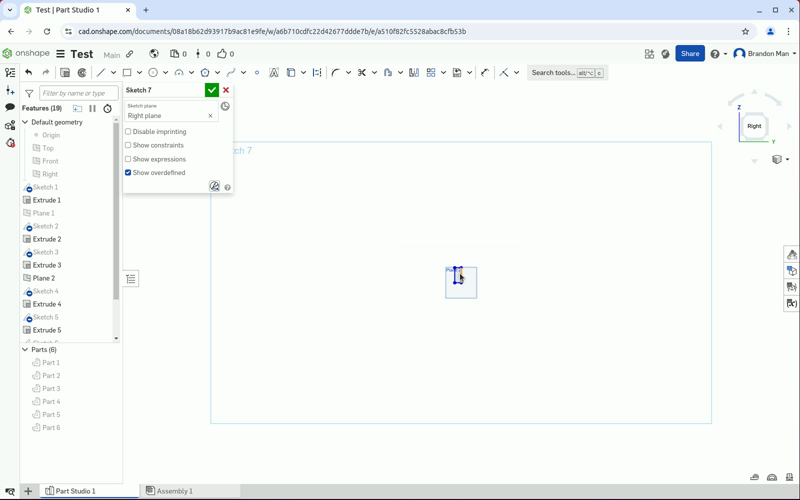
scroll(6)
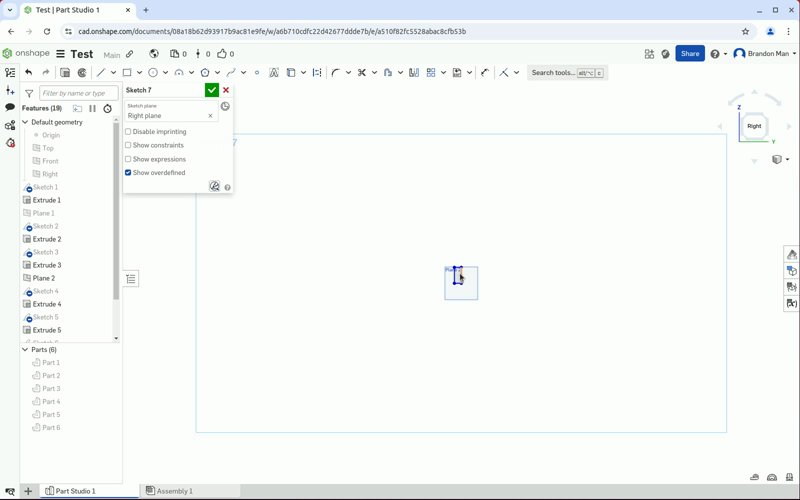
scroll(6)
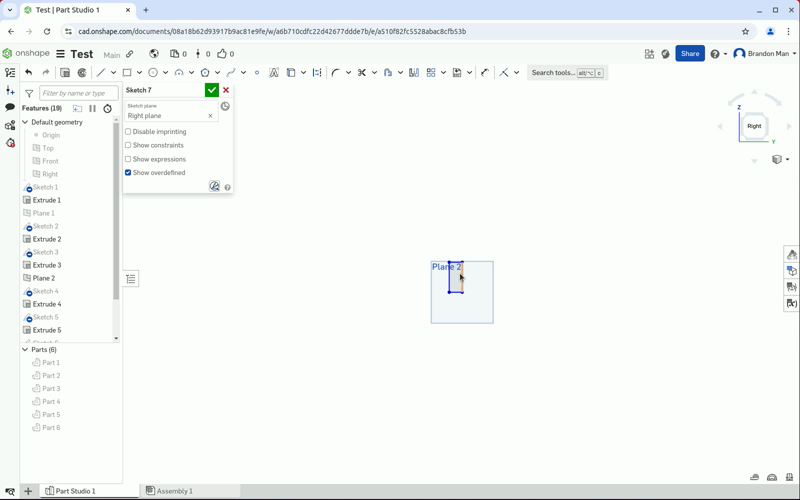
scroll(6)
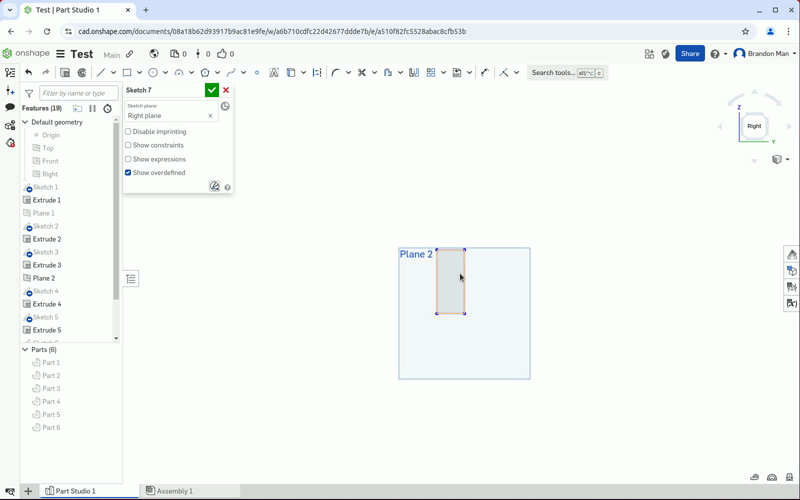
scroll(6)
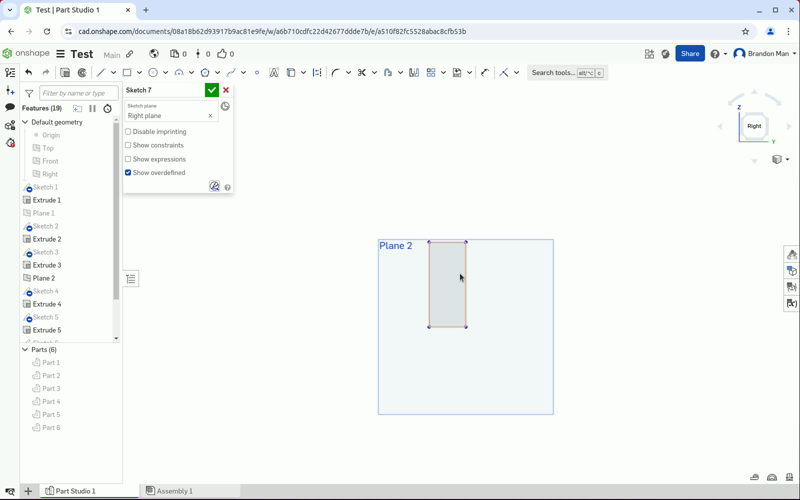
scroll(6)
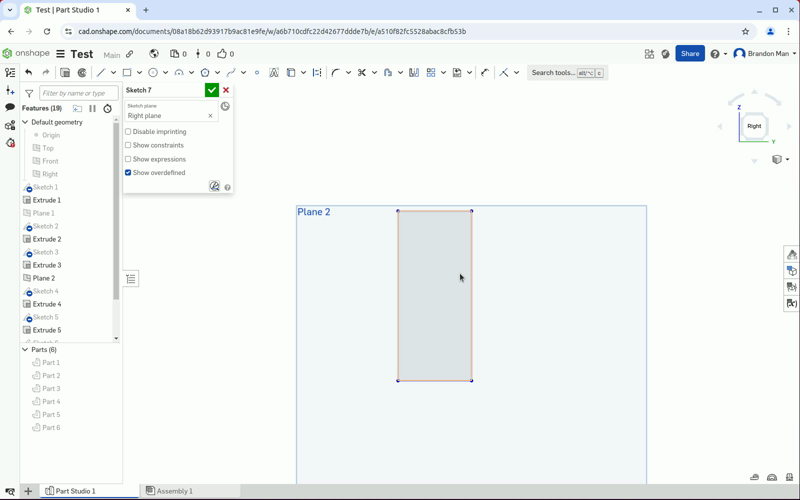
click(460, 273)
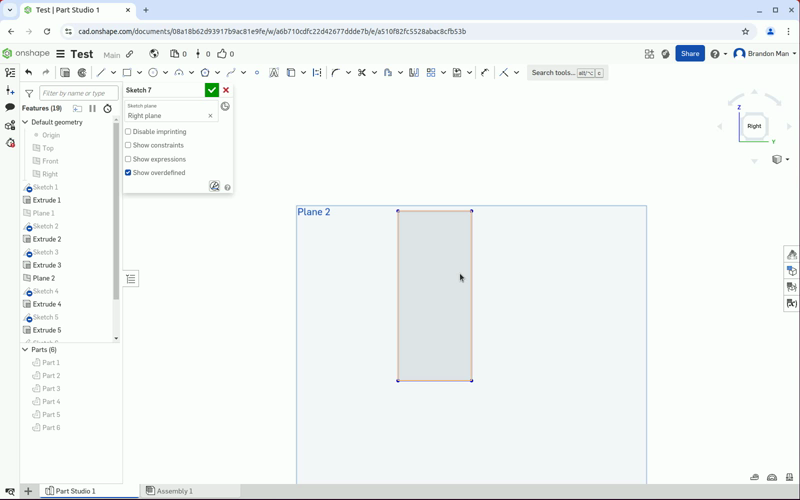
scroll(-6)
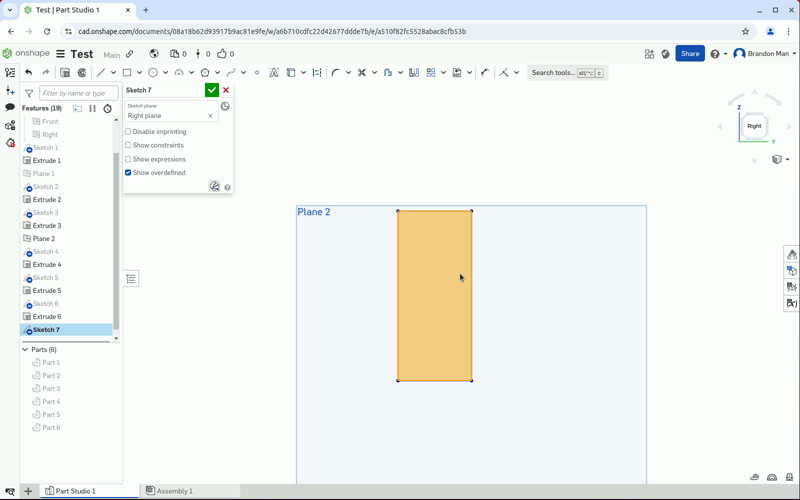
scroll(-6)
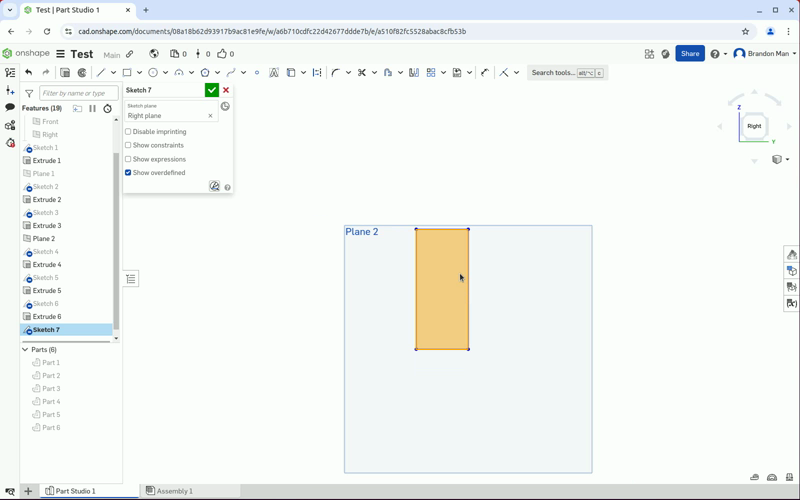
scroll(-6)
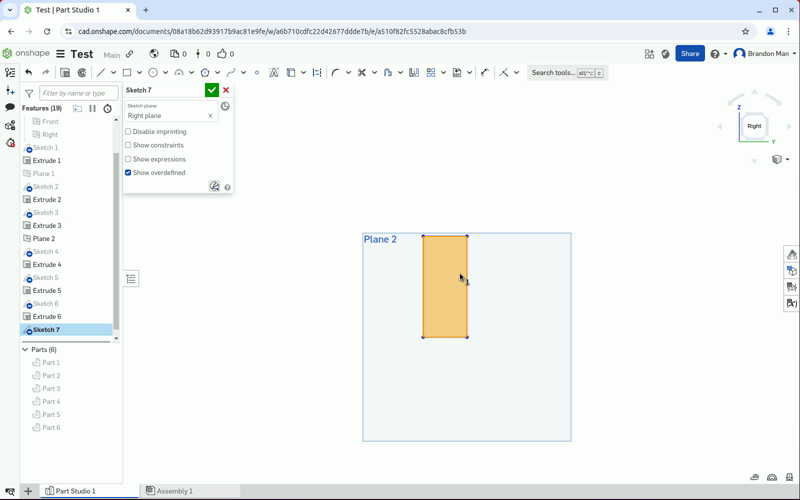
scroll(-6)
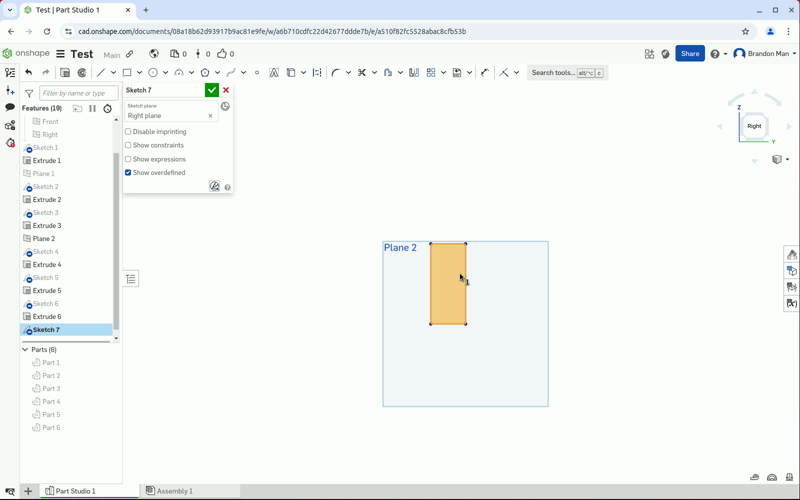
scroll(-6)
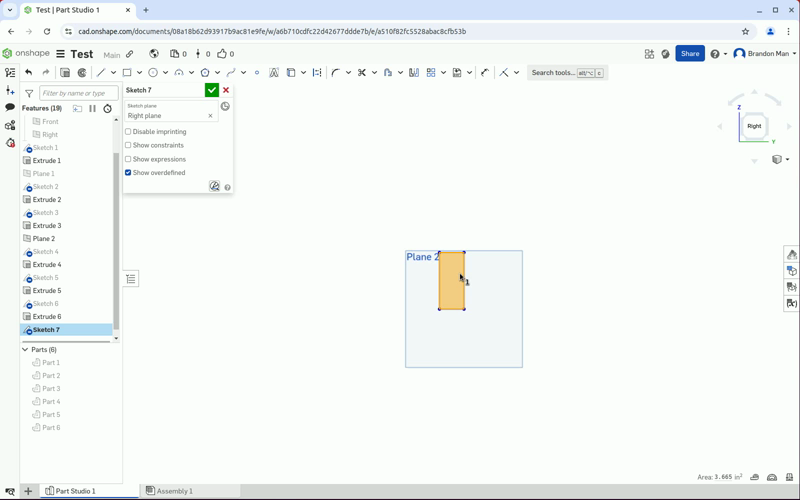
scroll(-6)
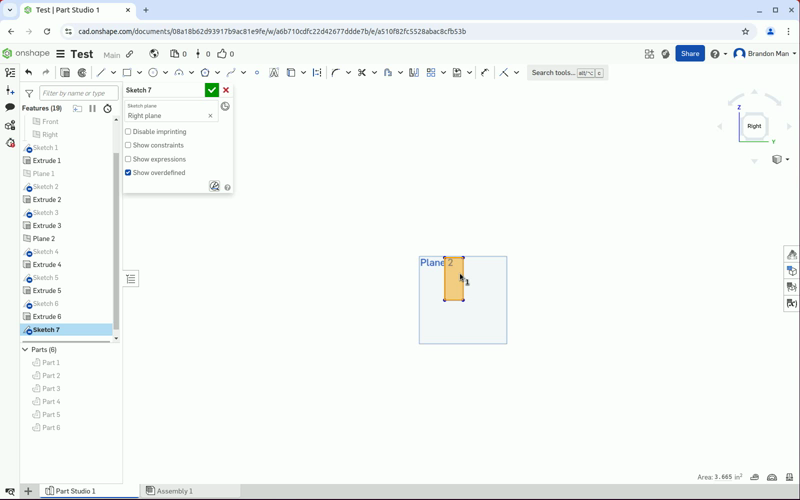
scroll(-6)
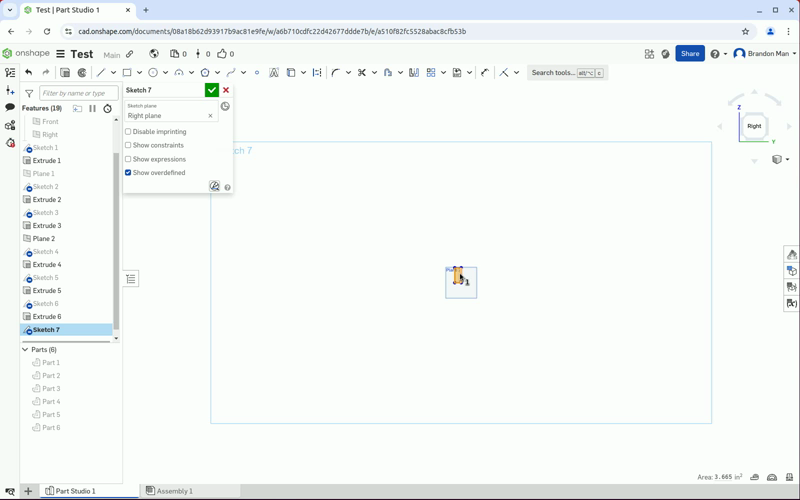
mouse_move(73, 352)
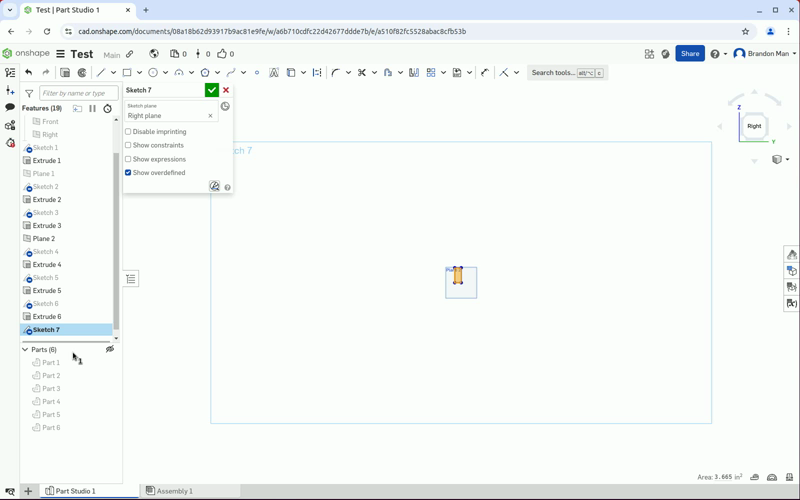
key(shift+y)
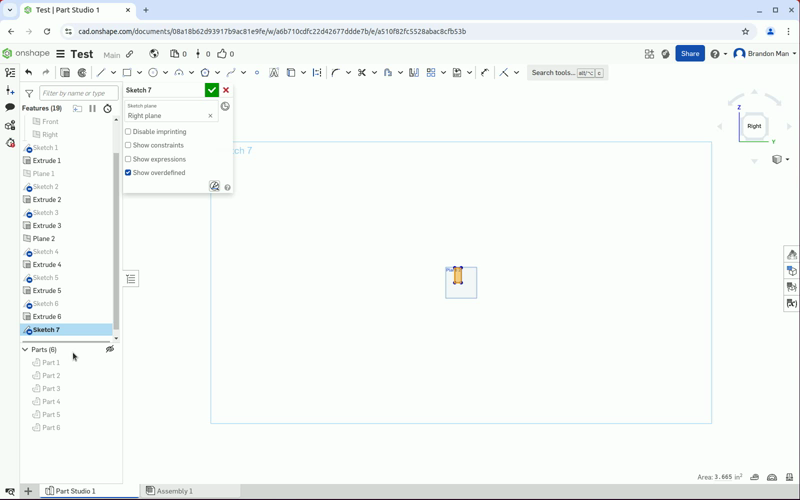
key(shift+e)
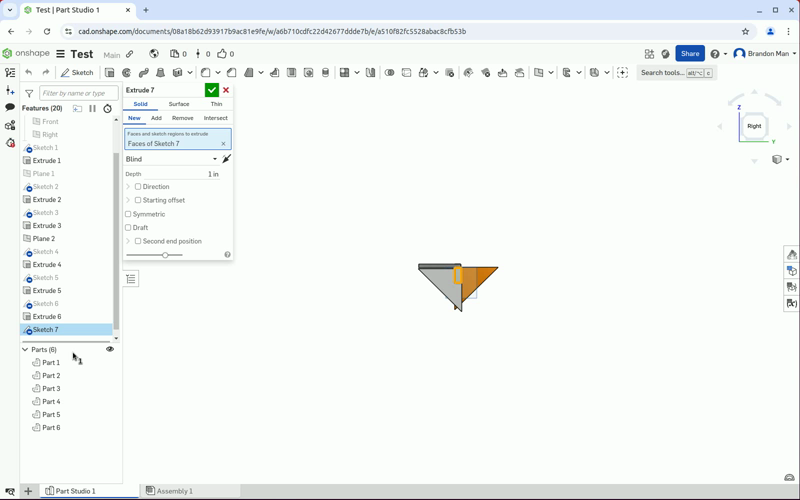
mouse_move(143, 106)
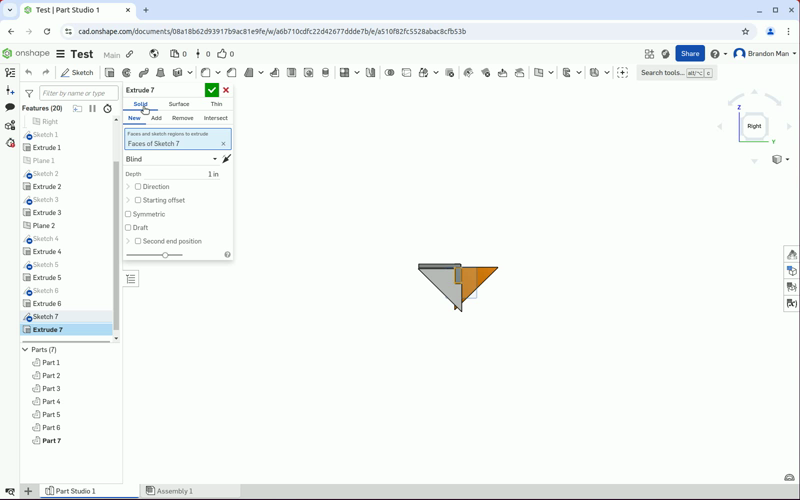
click(143, 106)
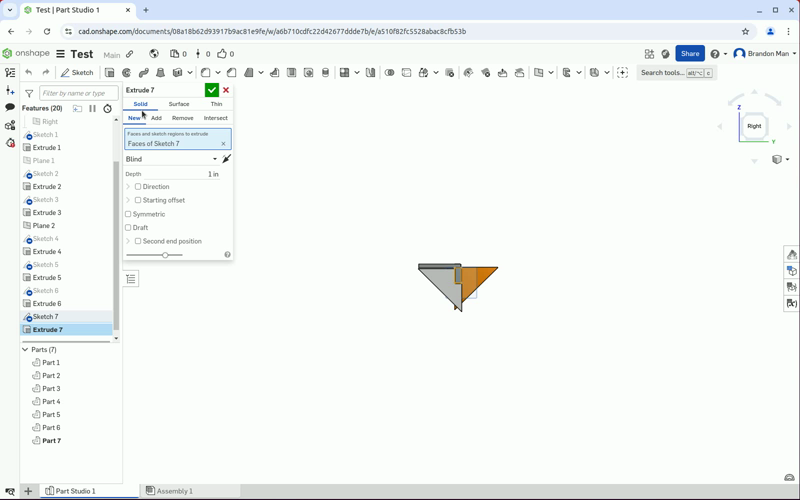
mouse_move(137, 120)
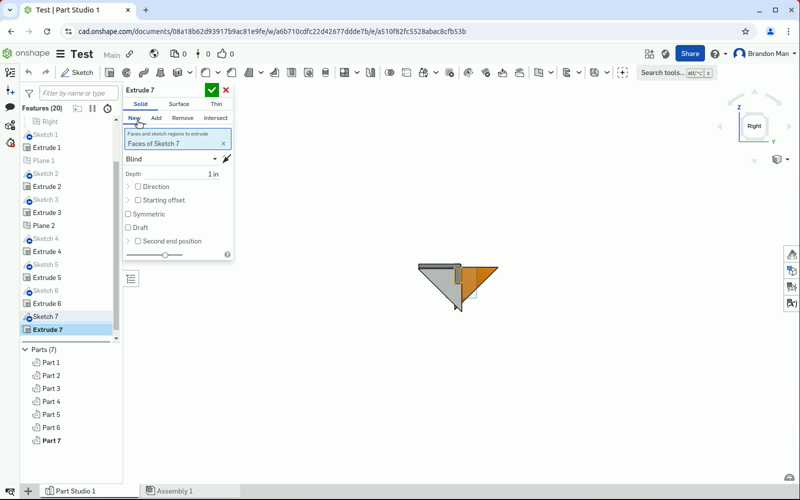
click(137, 120)
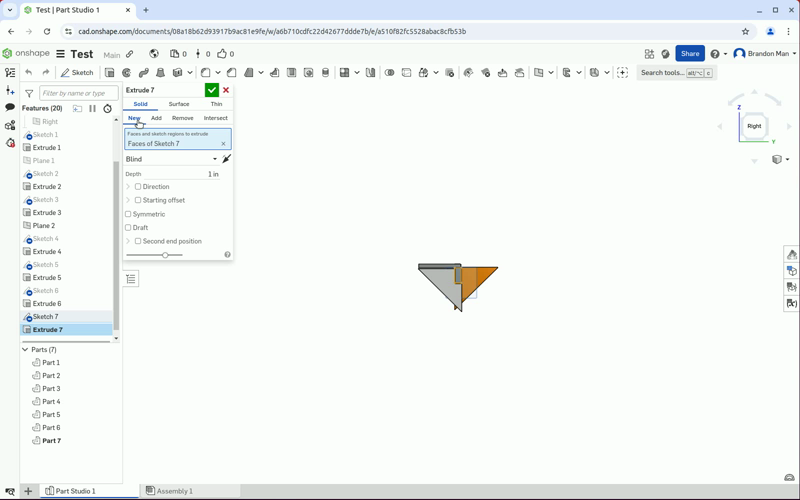
key(tab, 4)
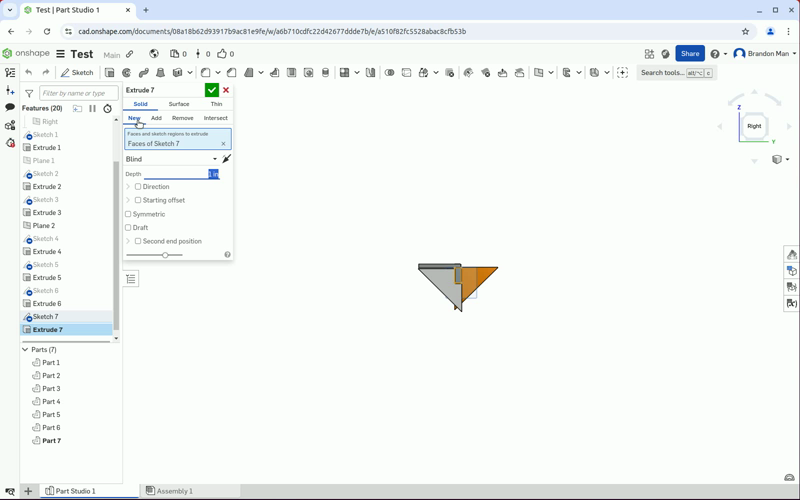
text(0.722)
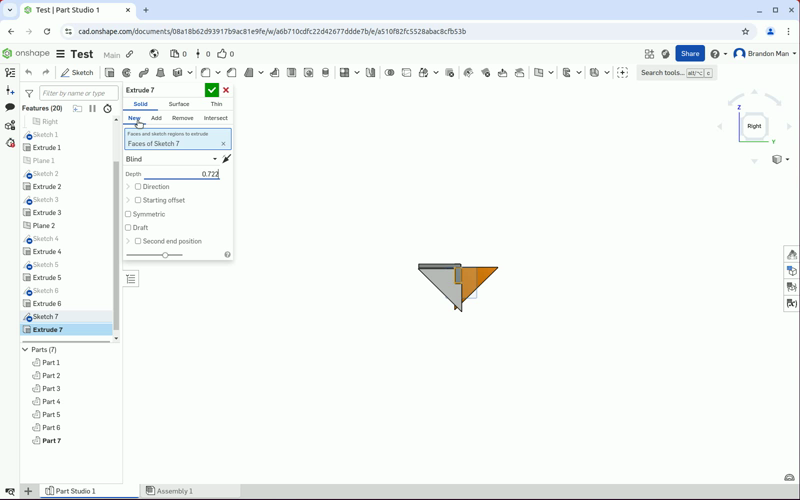
key(enter)
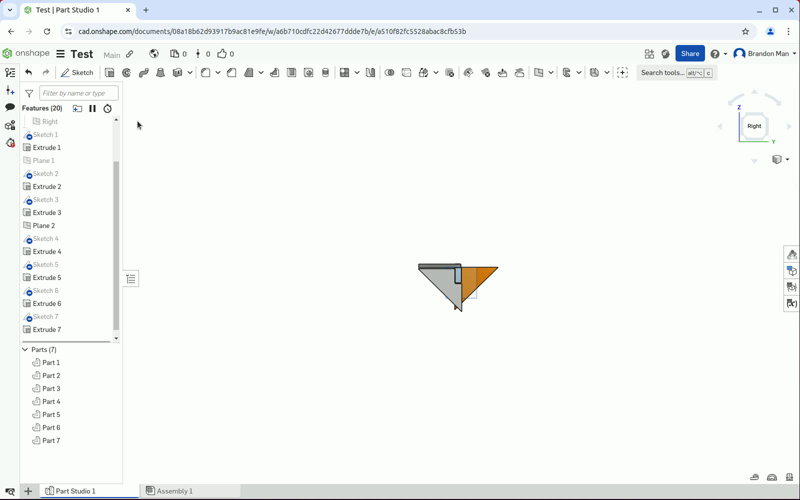
key(shift+h)
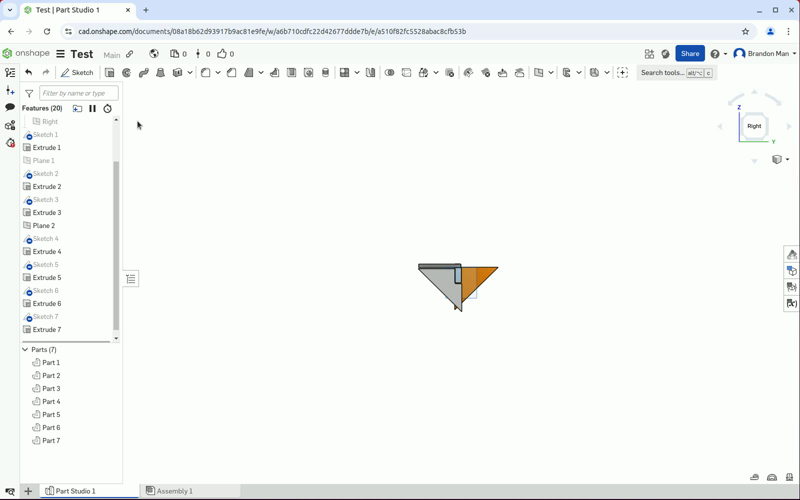
key(shift+h)
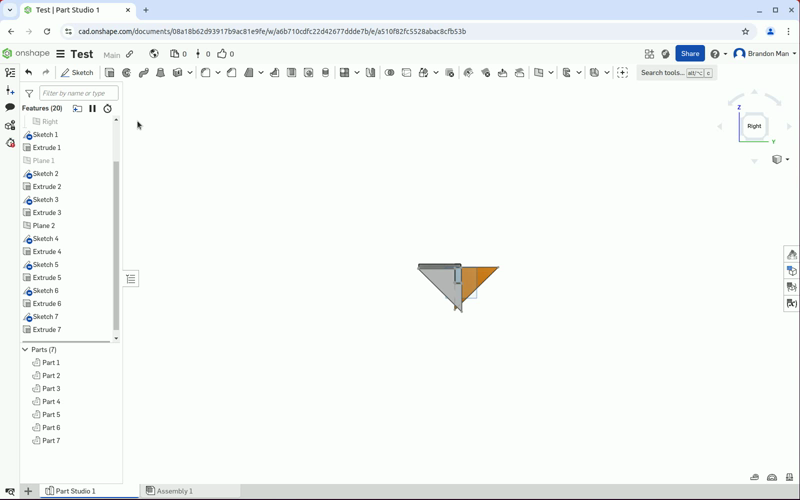
key(shift+7)
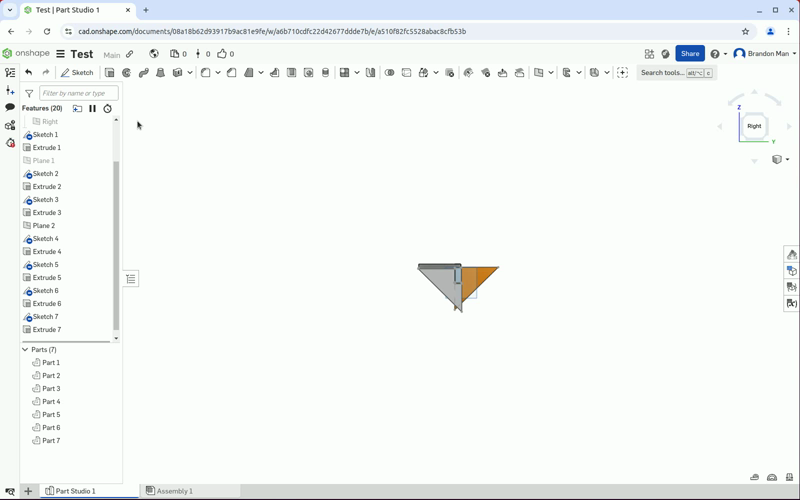
key(right, 2)
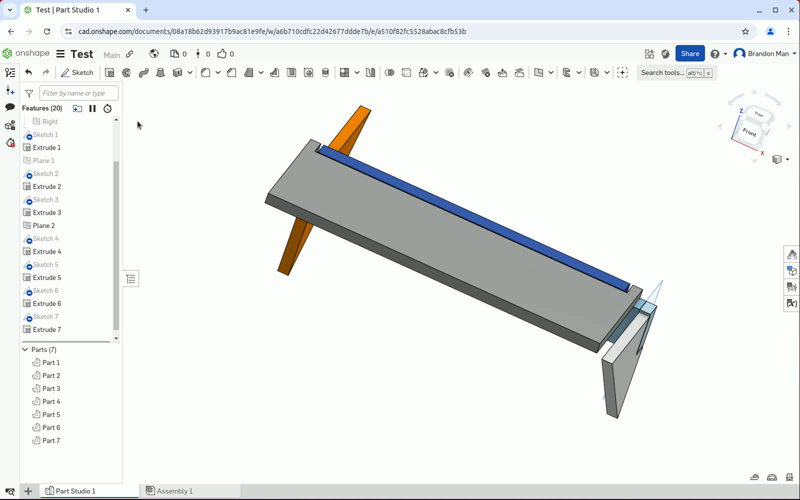
key(down, 2)
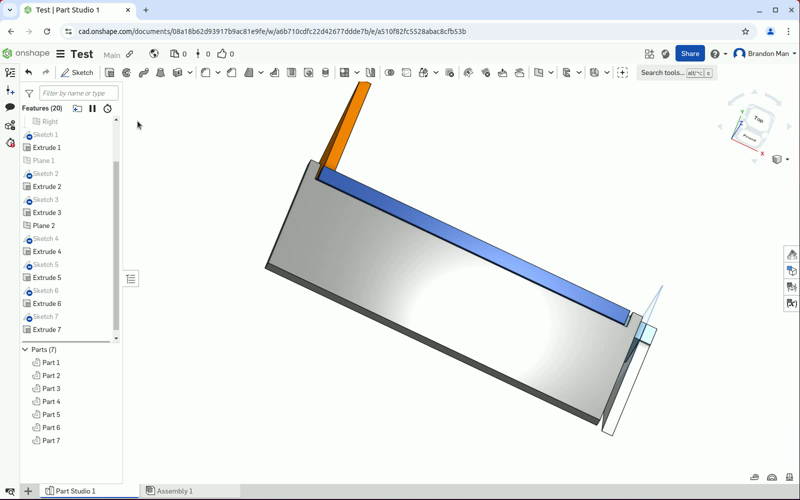
key(up, 2)
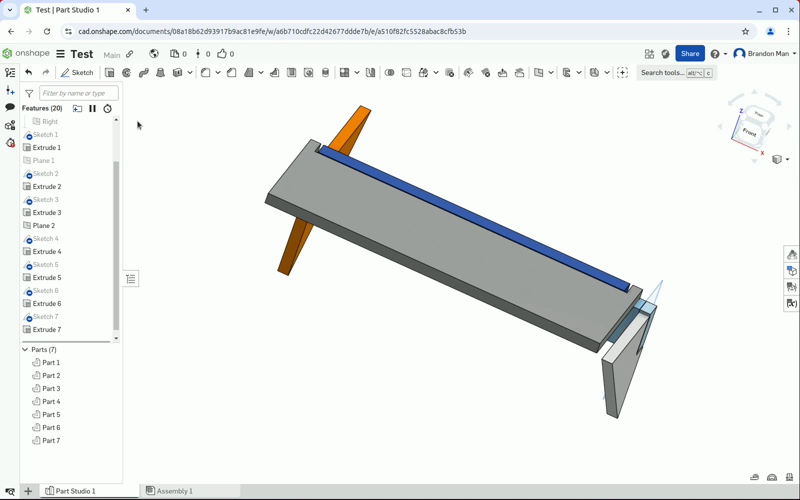
key(left, 2)
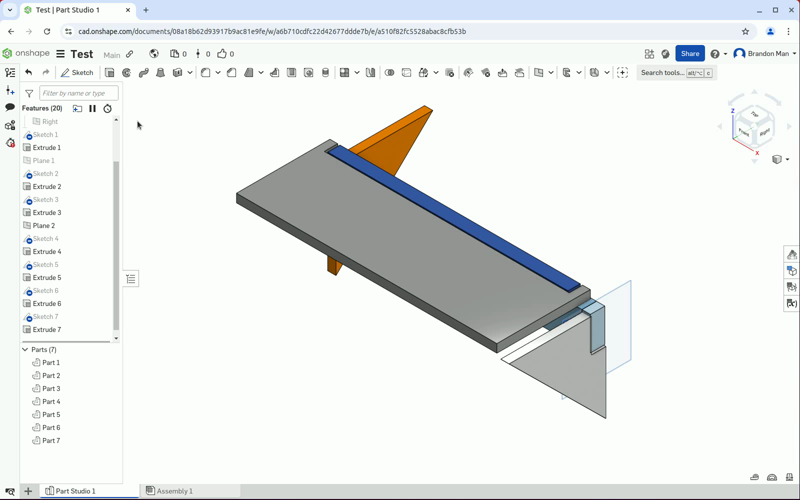
mouse_move(69, 137)
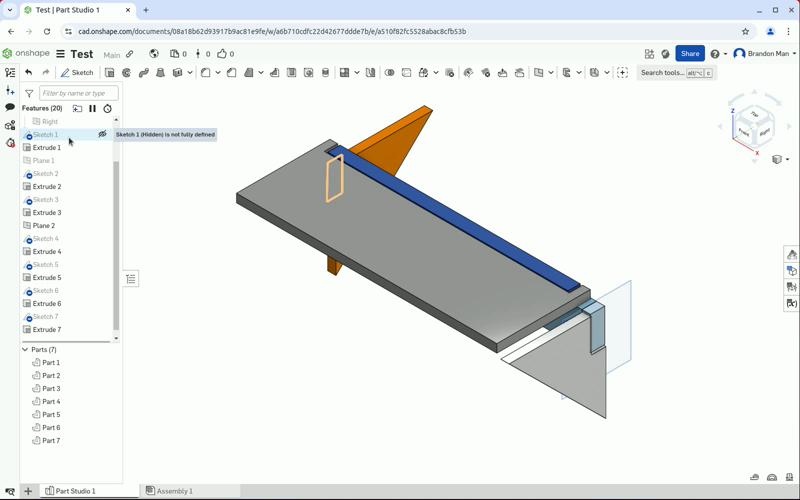
click(69, 137)